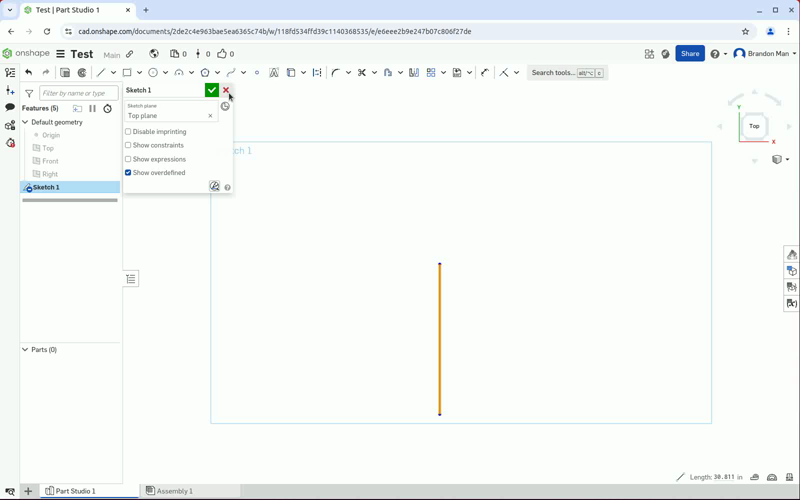
key(shift+h)
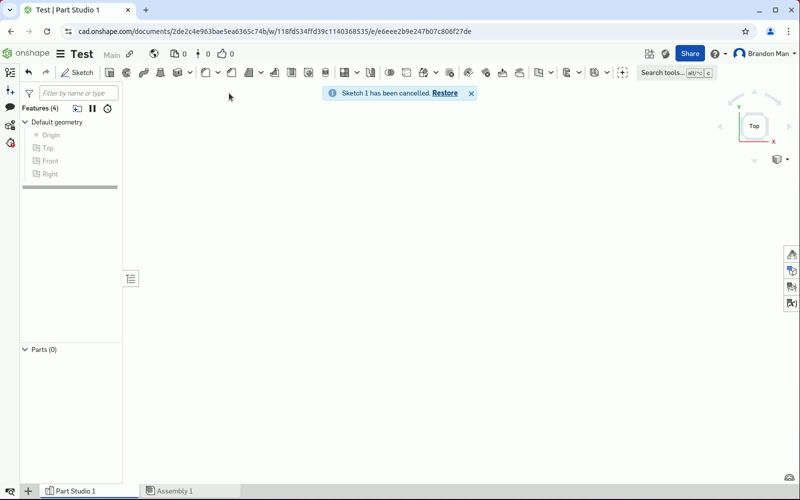
mouse_move(73, 352)
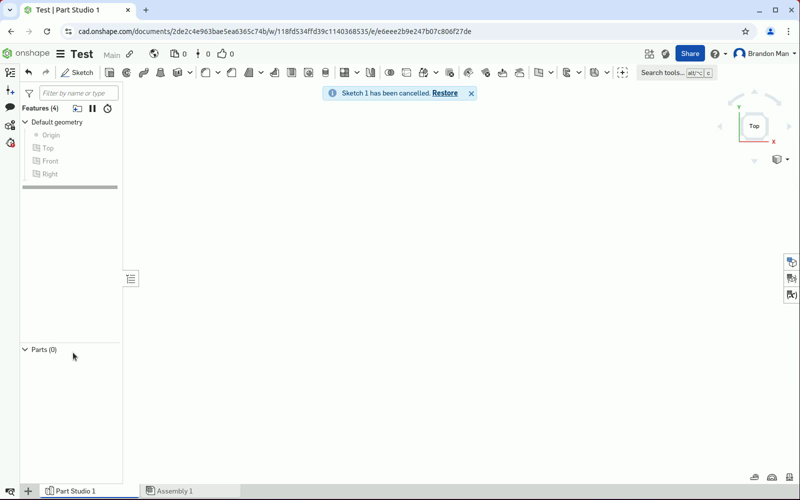
key(y)
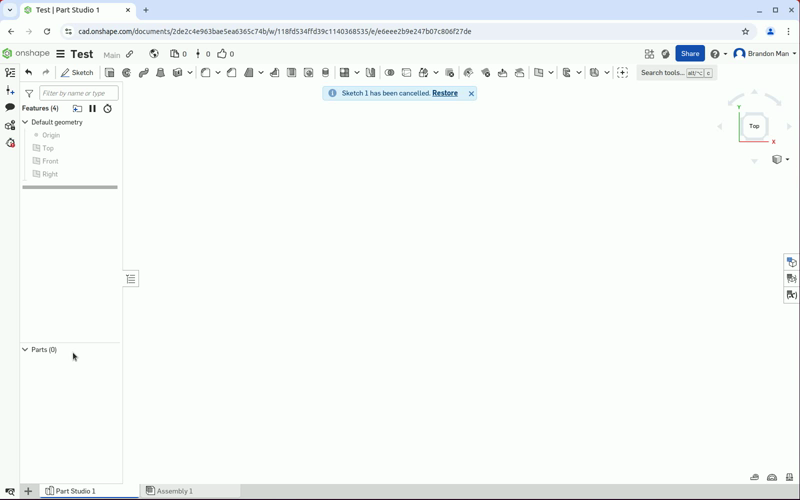
key(shift+p)
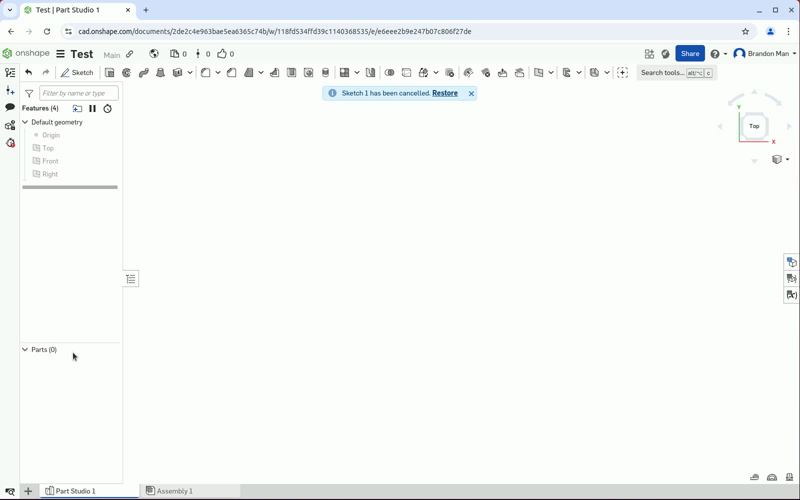
key(space)
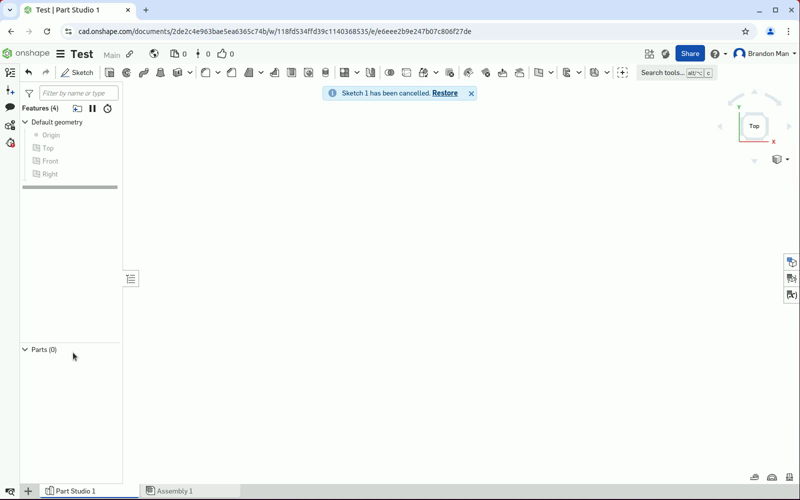
key_down(shift)
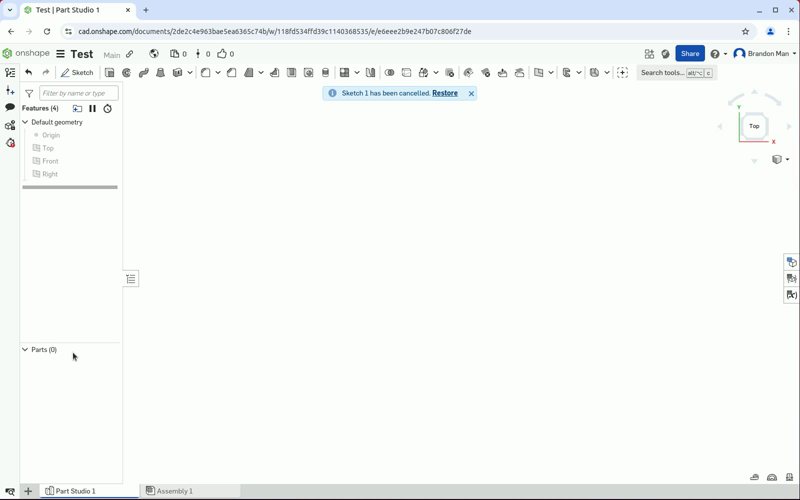
key(up)
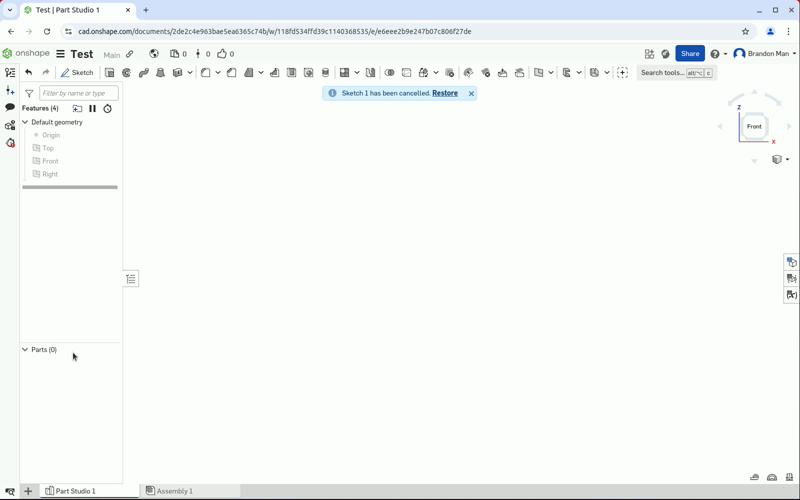
key_up(shift)
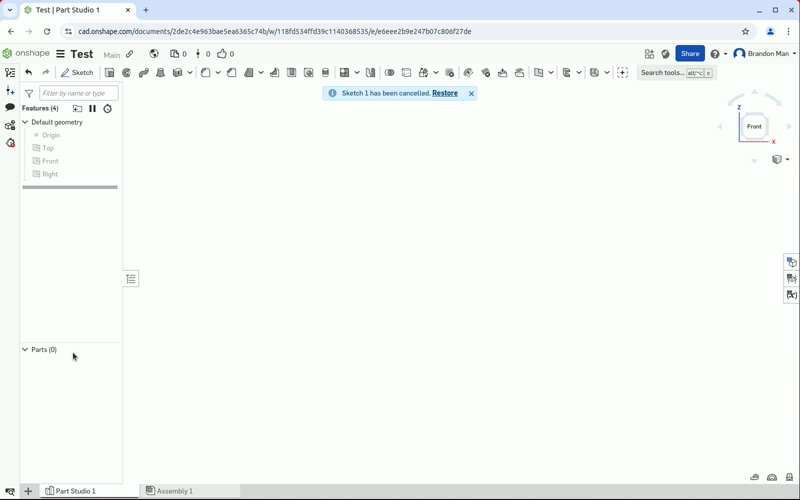
mouse_move(73, 352)
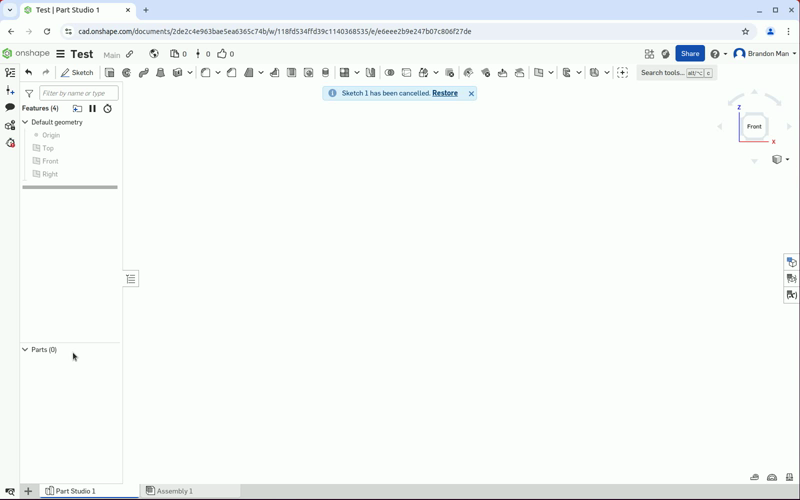
key(shift+y)
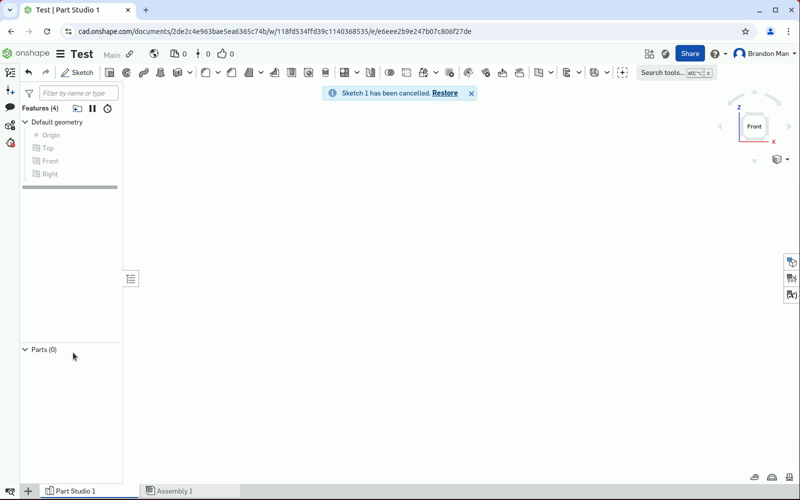
key(shift+s)
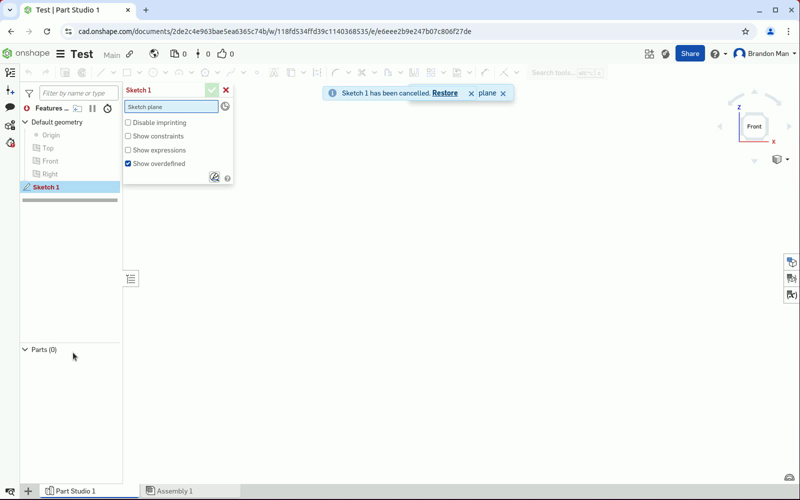
mouse_move(73, 163)
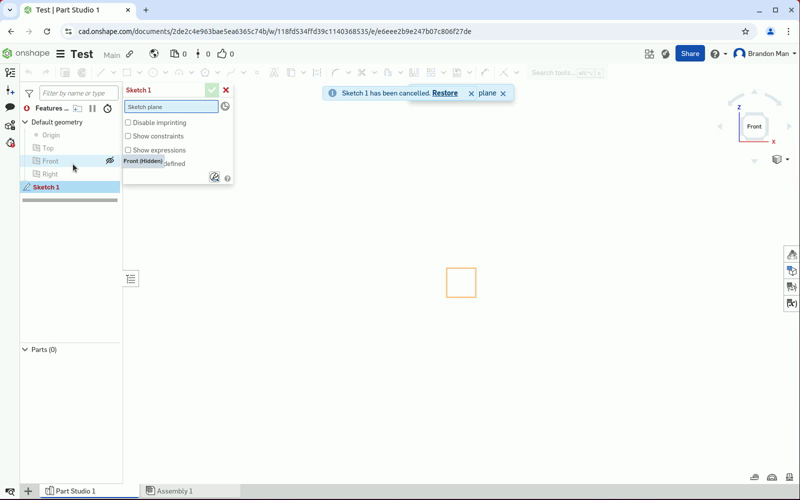
click(73, 163)
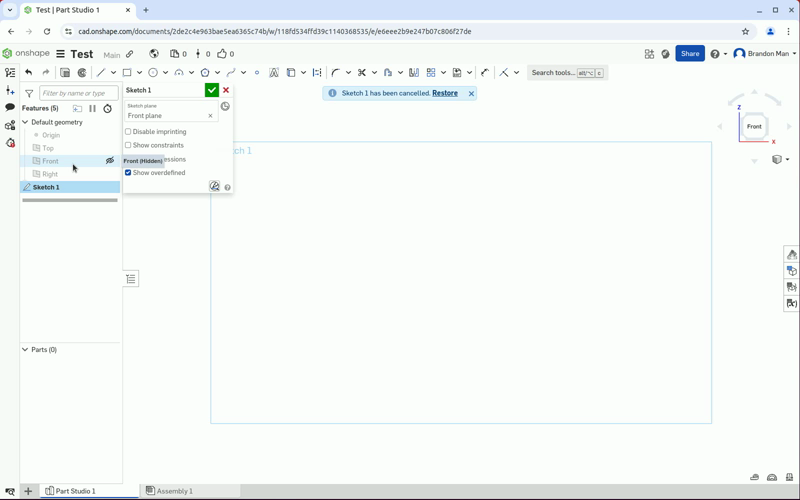
mouse_move(73, 352)
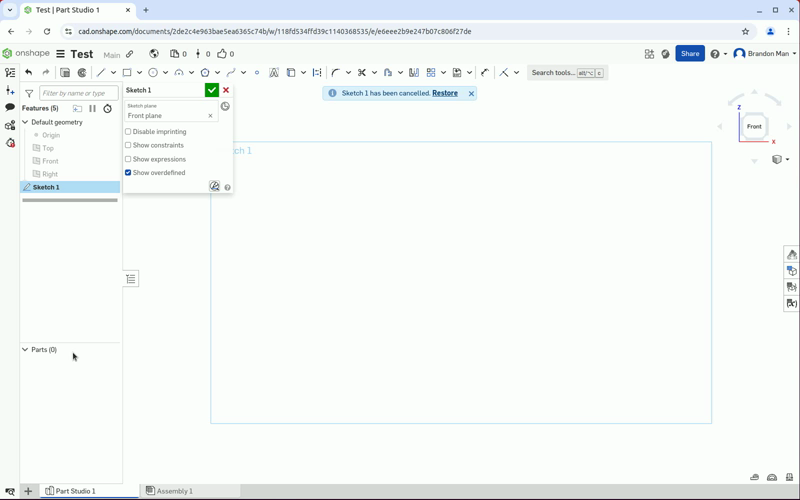
key(y)
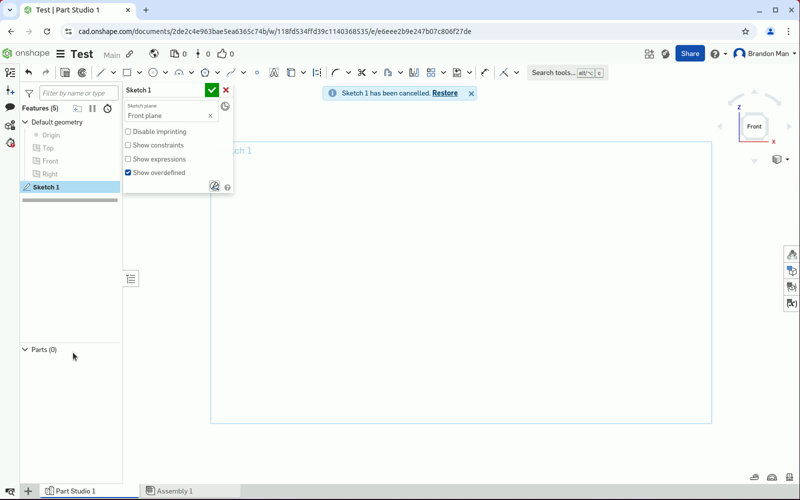
key(a)
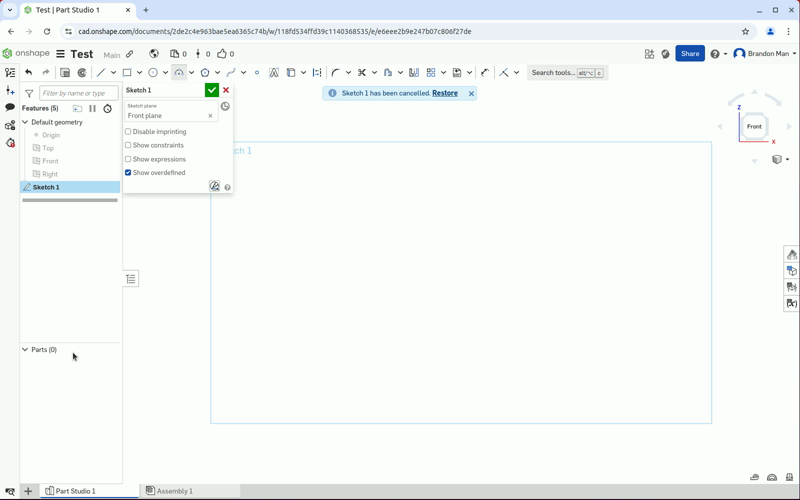
key_down(shift)
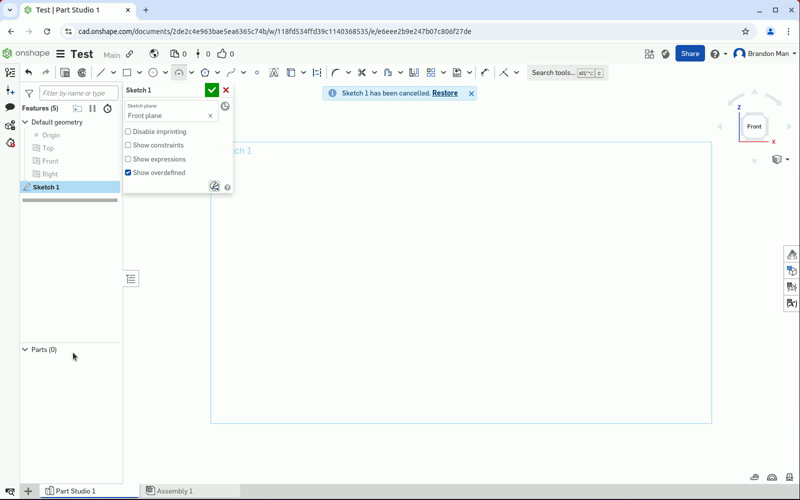
mouse_move(406, 376)
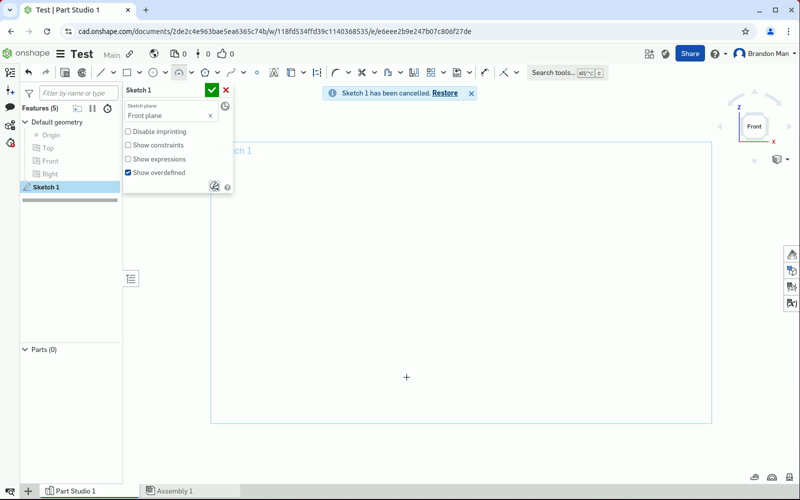
click(406, 376)
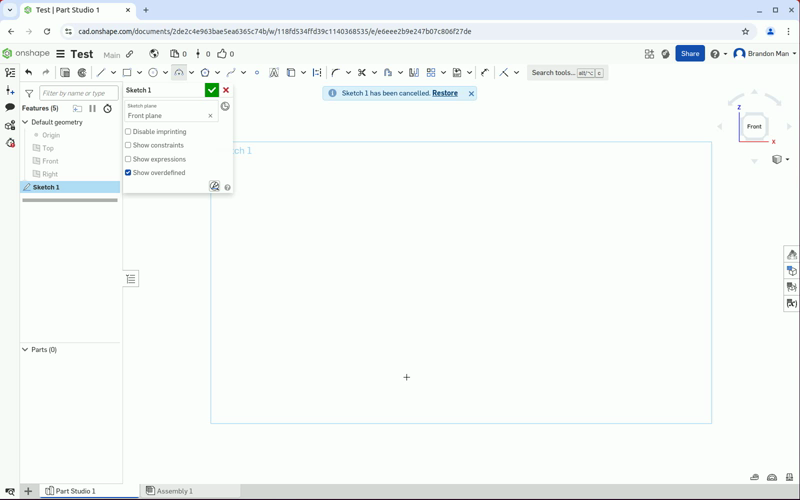
key_up(shift)
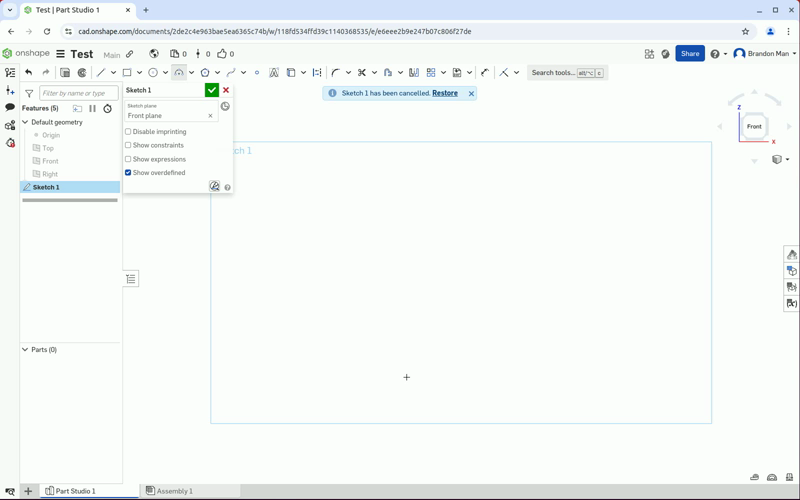
key_down(shift)
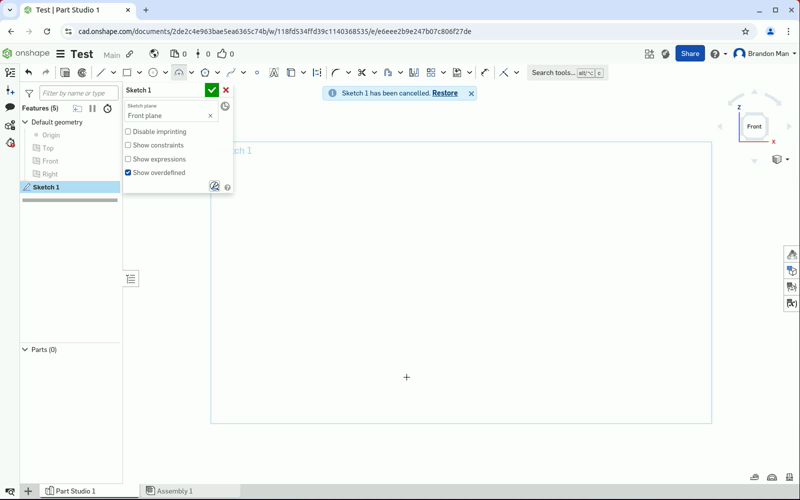
mouse_move(426, 395)
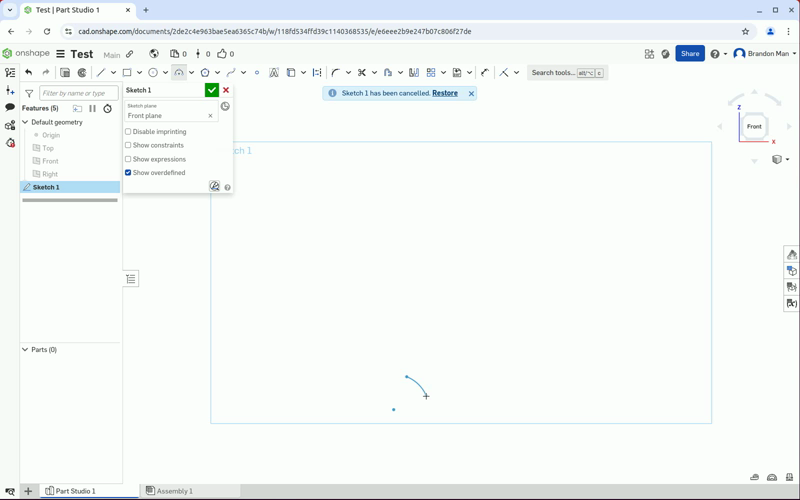
click(426, 395)
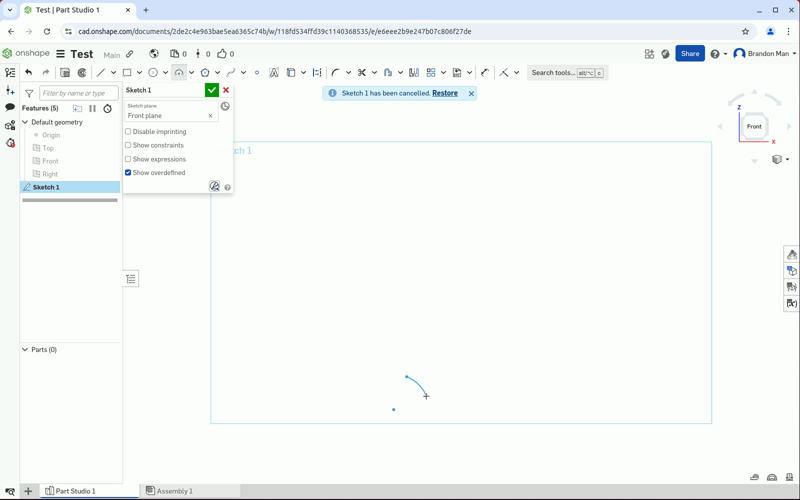
mouse_move(412, 390)
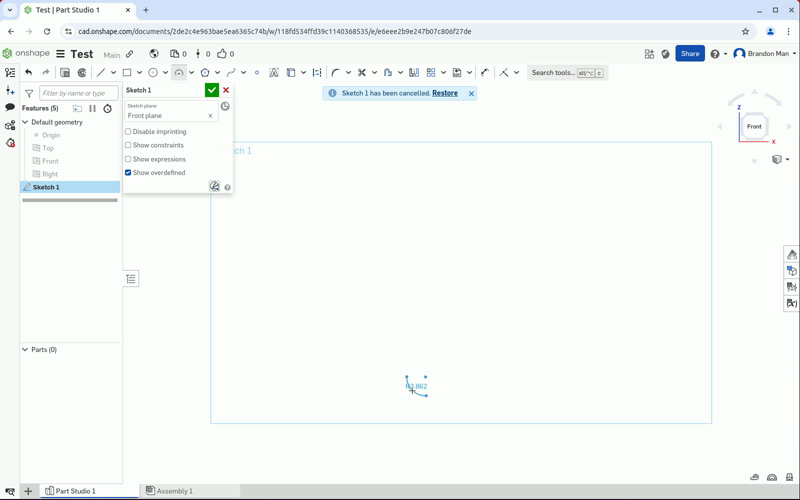
click(412, 390)
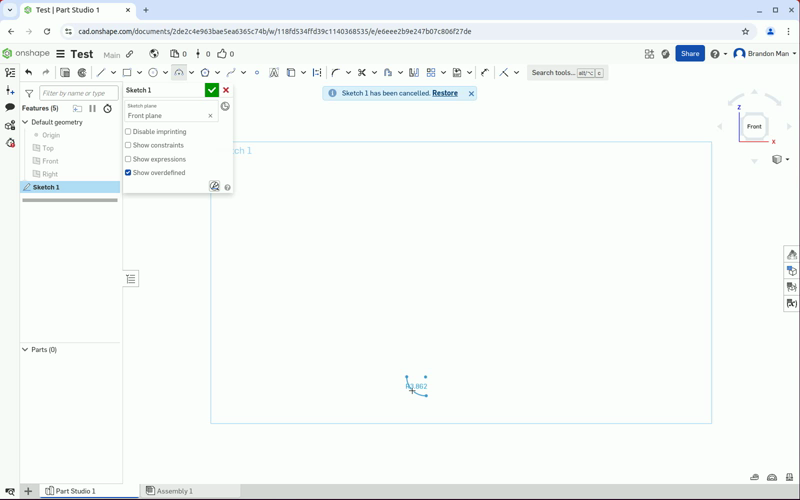
key_up(shift)
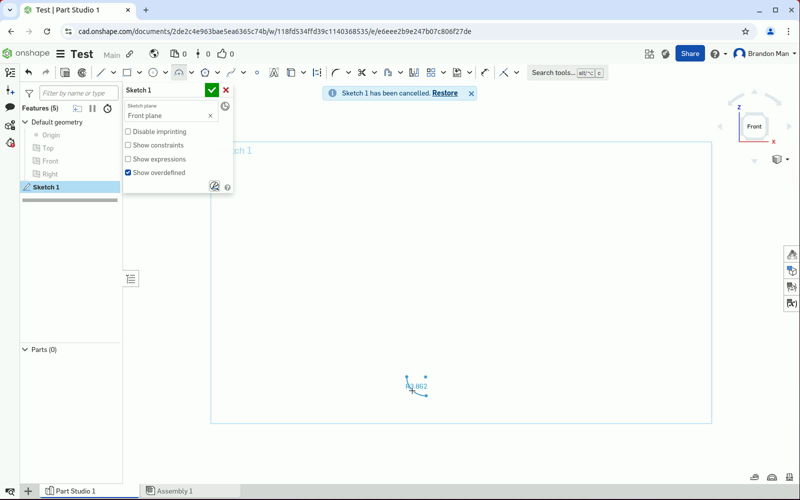
key(esc)
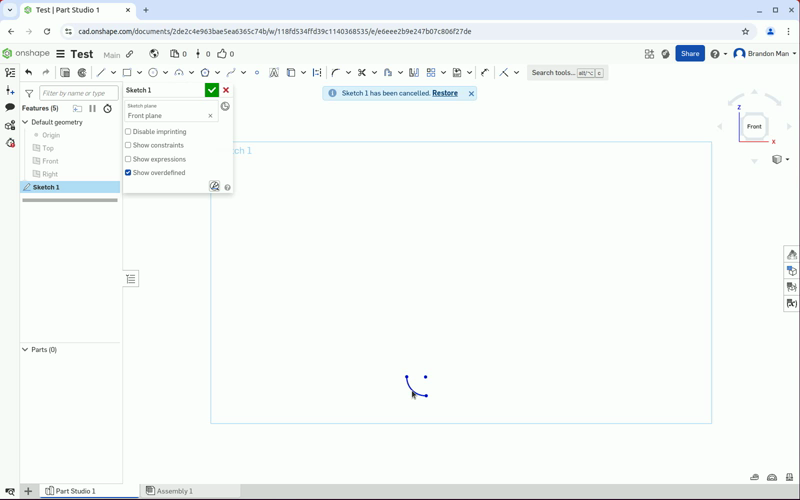
key(l)
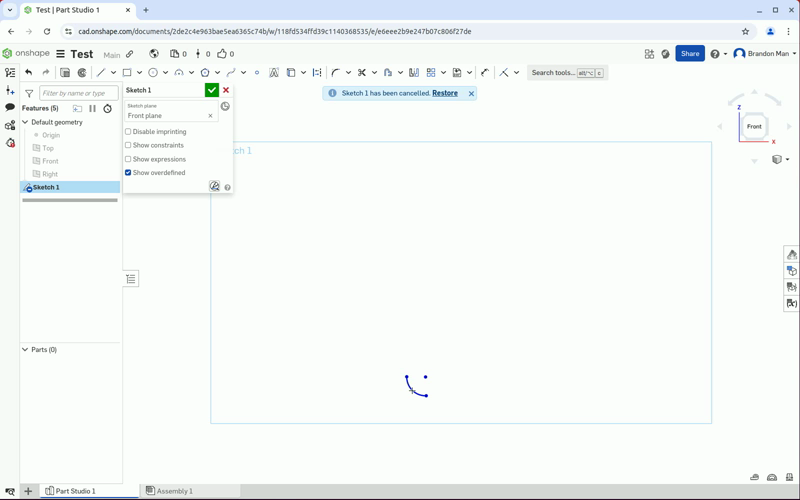
mouse_move(426, 395)
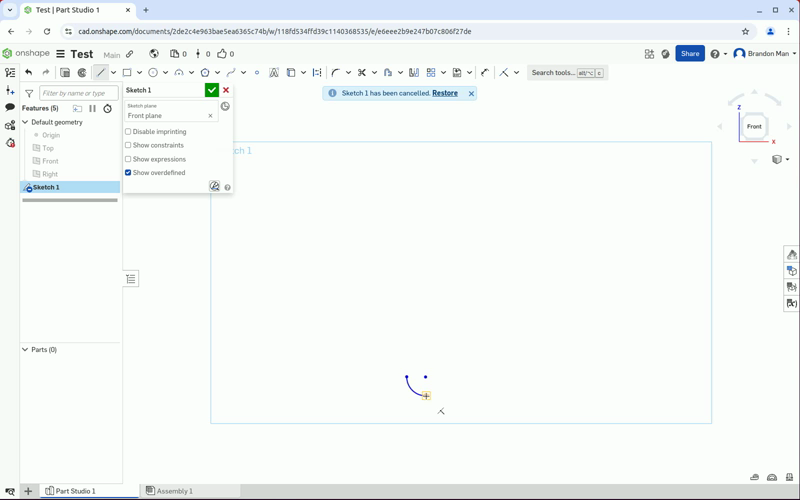
click(426, 395)
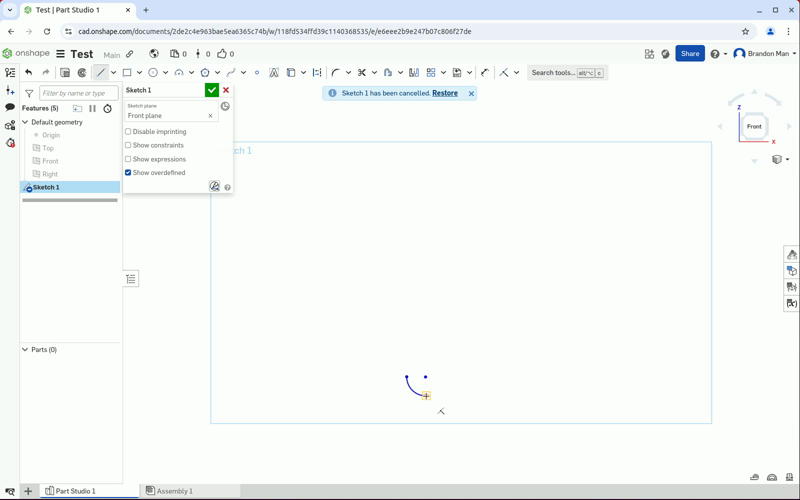
key_down(shift)
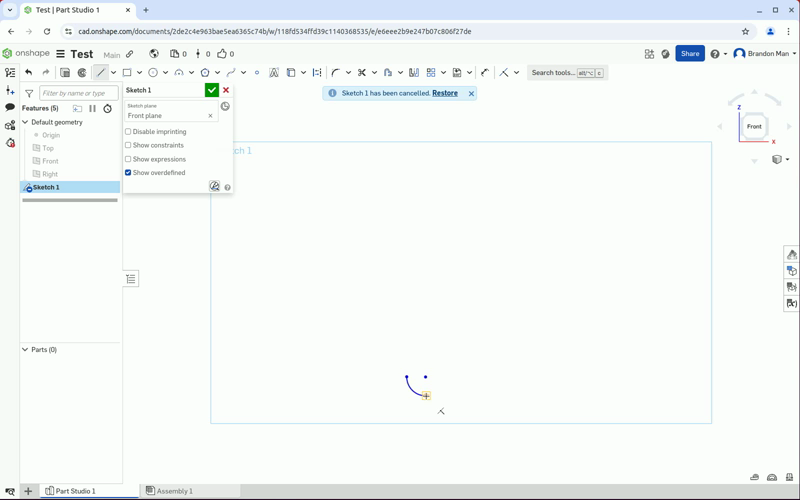
mouse_move(495, 395)
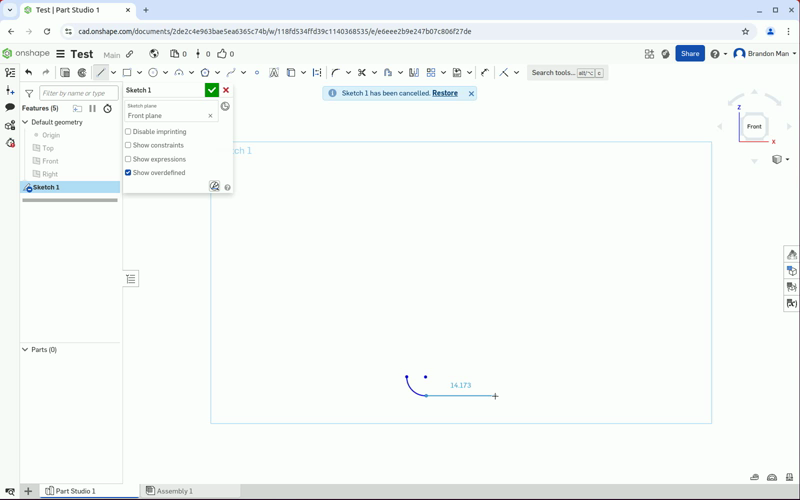
click(495, 395)
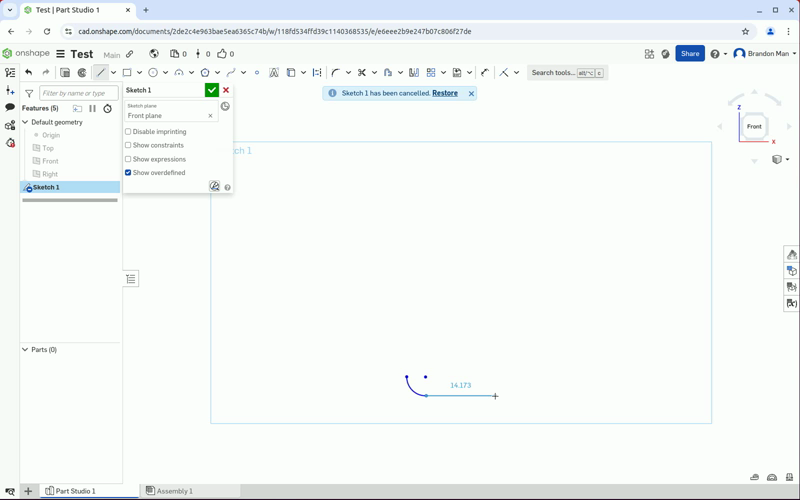
key_up(shift)
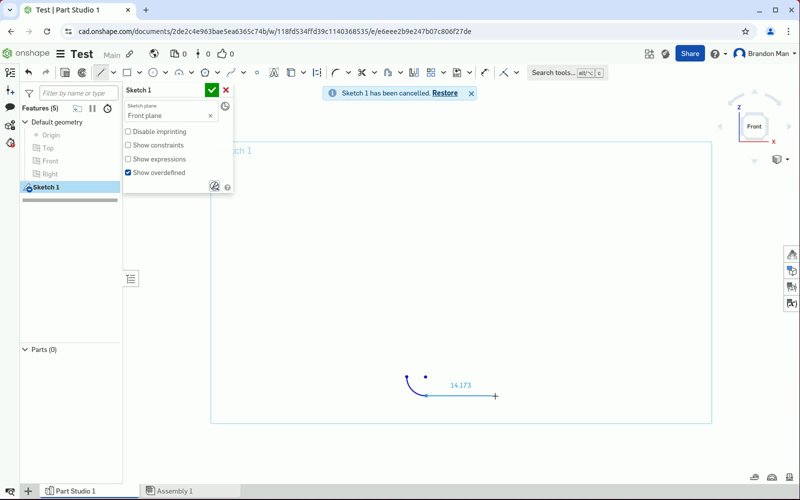
key(esc)
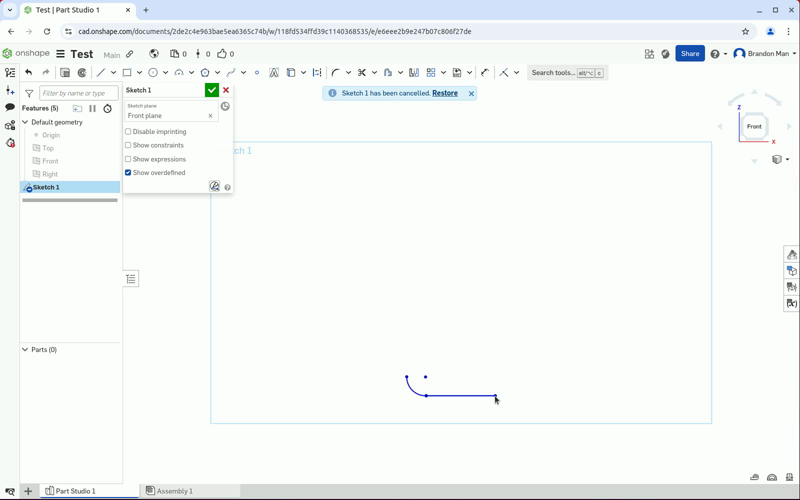
key(a)
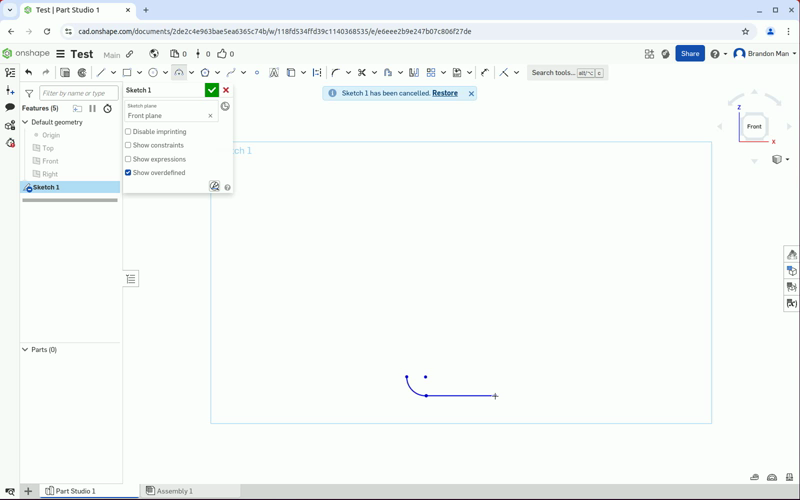
mouse_move(495, 395)
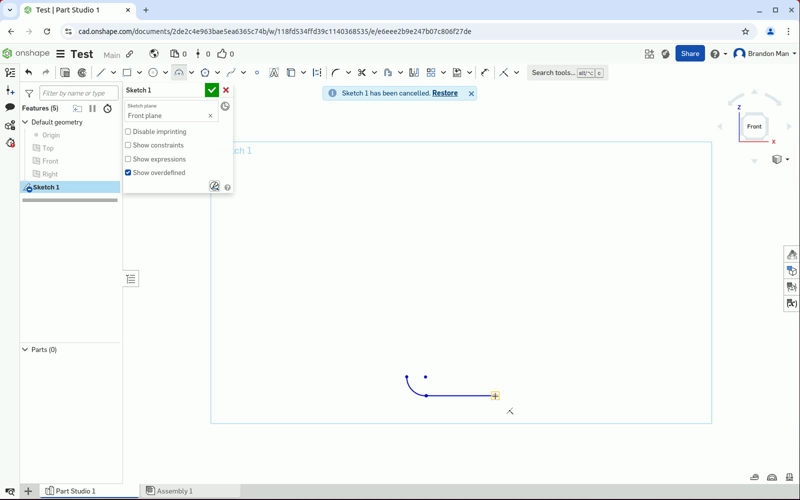
click(495, 395)
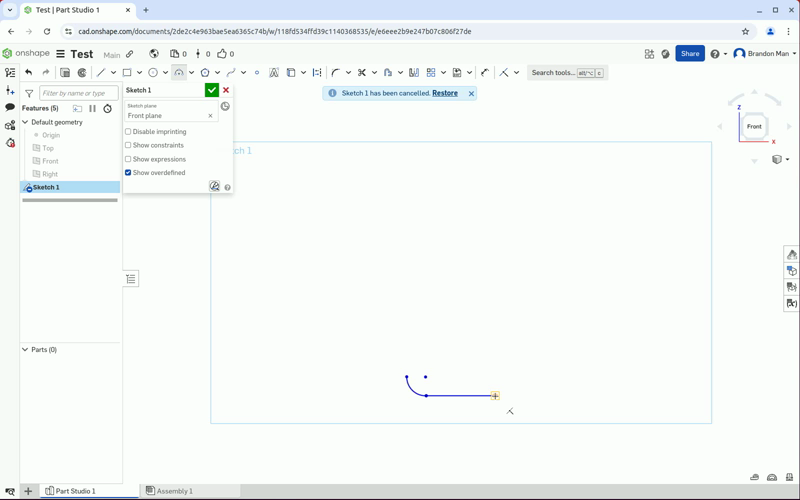
key_down(shift)
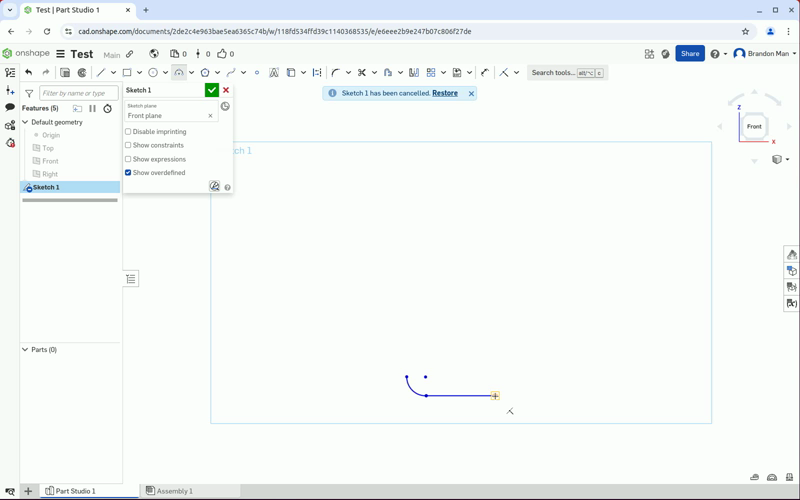
mouse_move(514, 376)
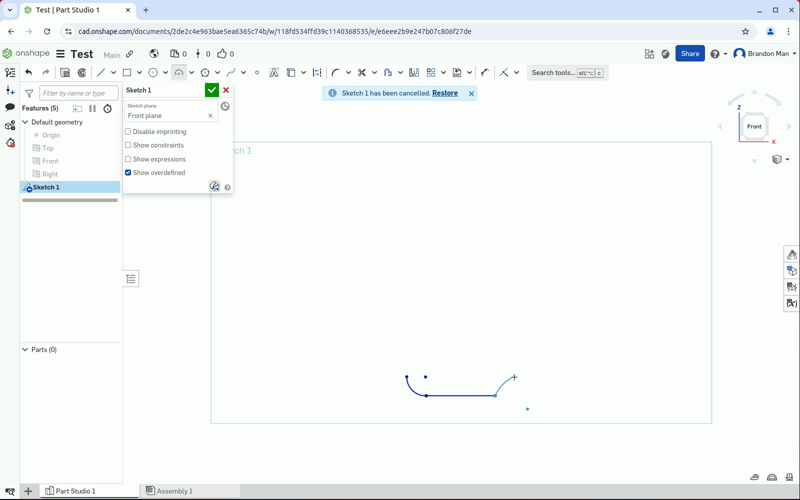
click(514, 376)
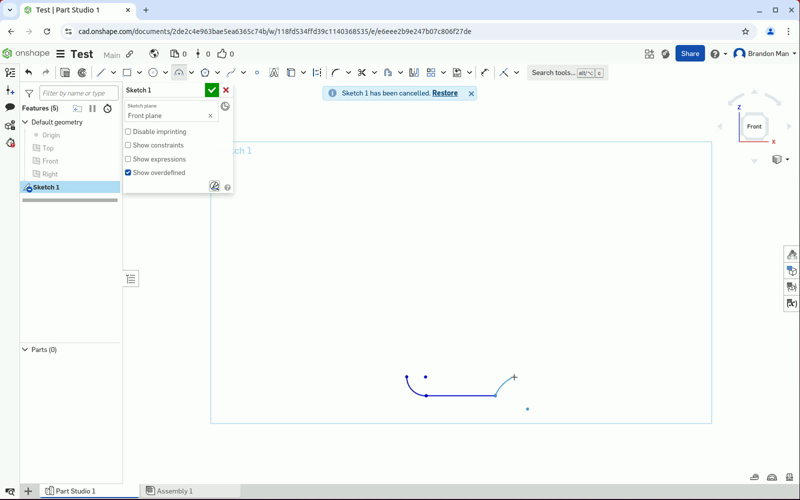
mouse_move(508, 390)
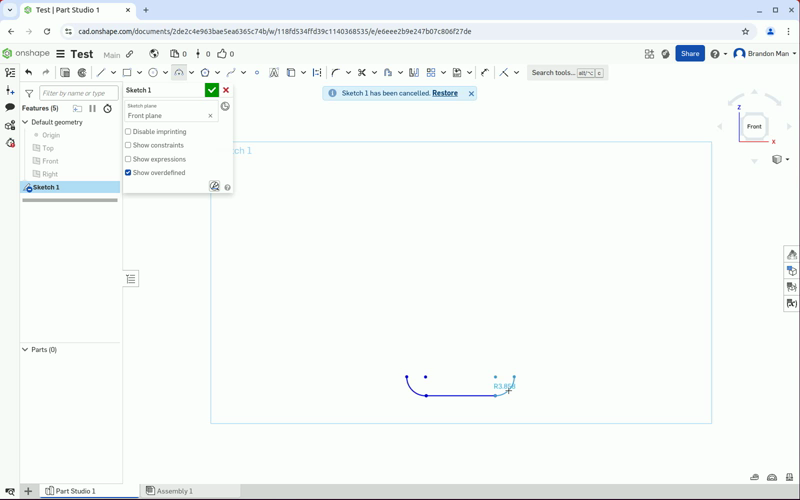
click(508, 390)
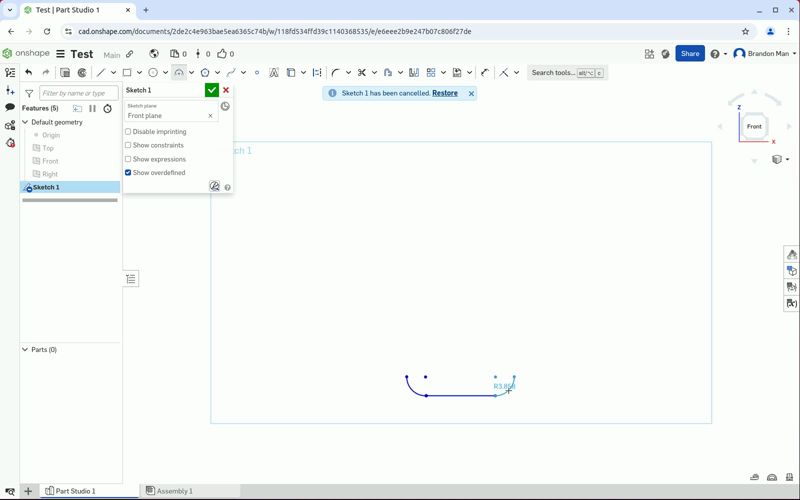
key_up(shift)
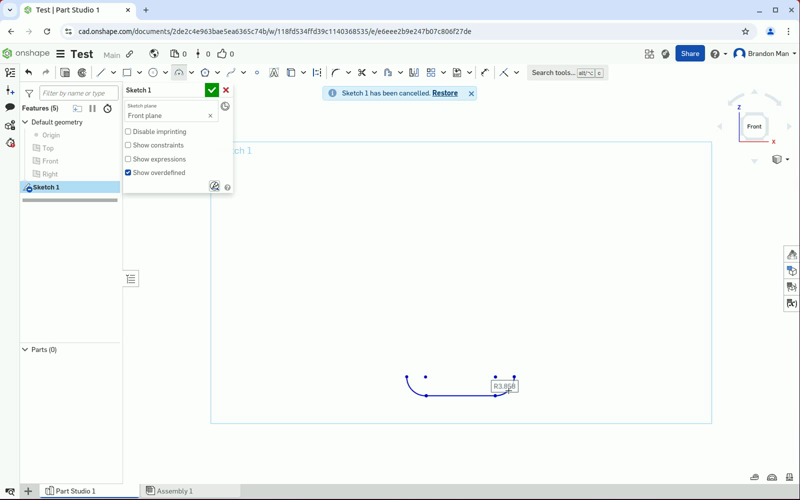
key(esc)
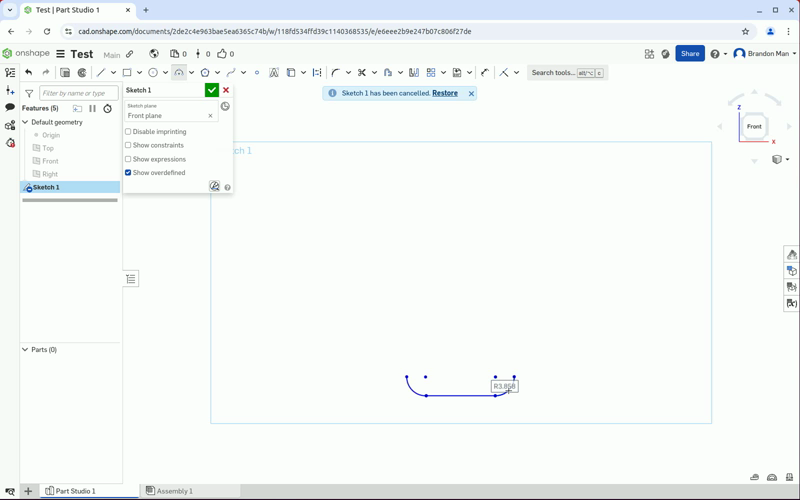
key(l)
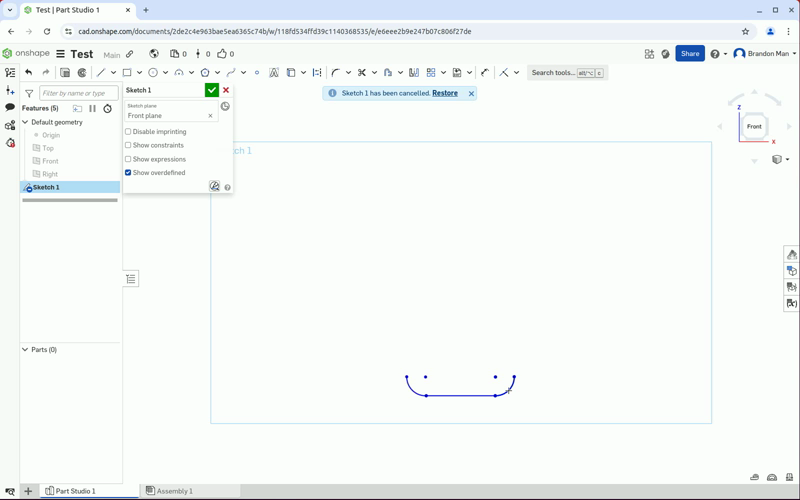
mouse_move(514, 376)
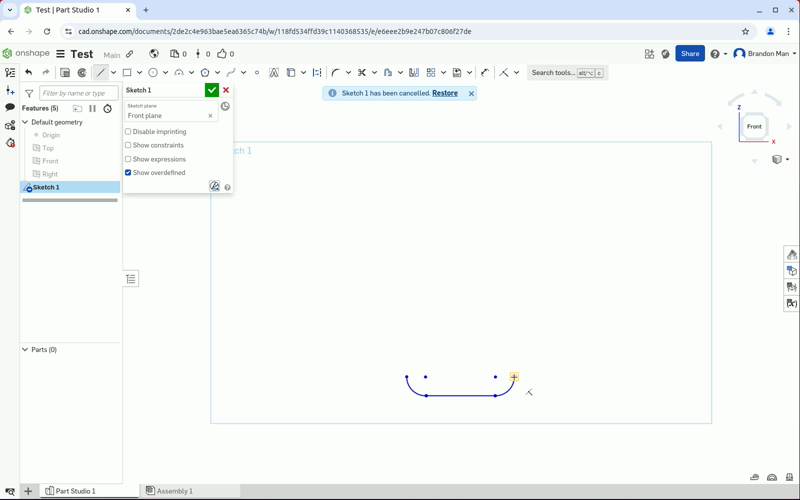
click(514, 376)
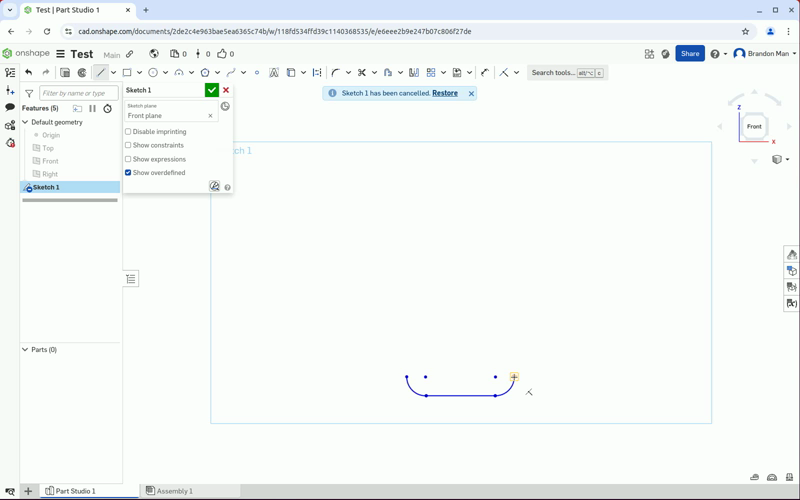
key_down(shift)
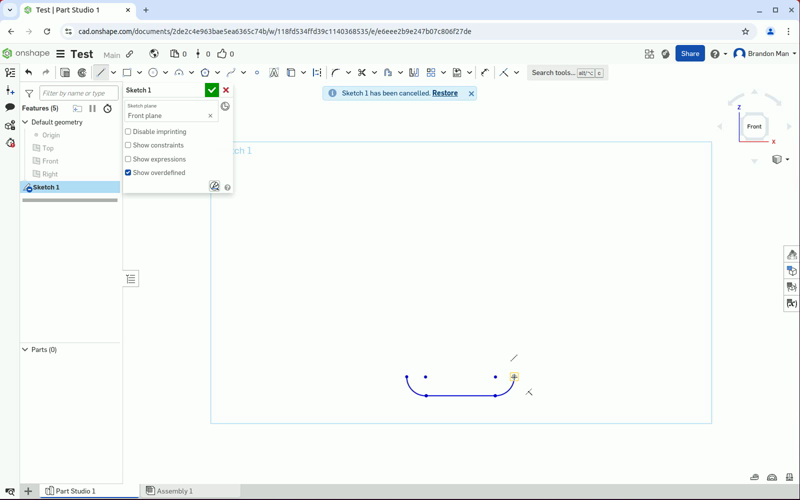
mouse_move(544, 376)
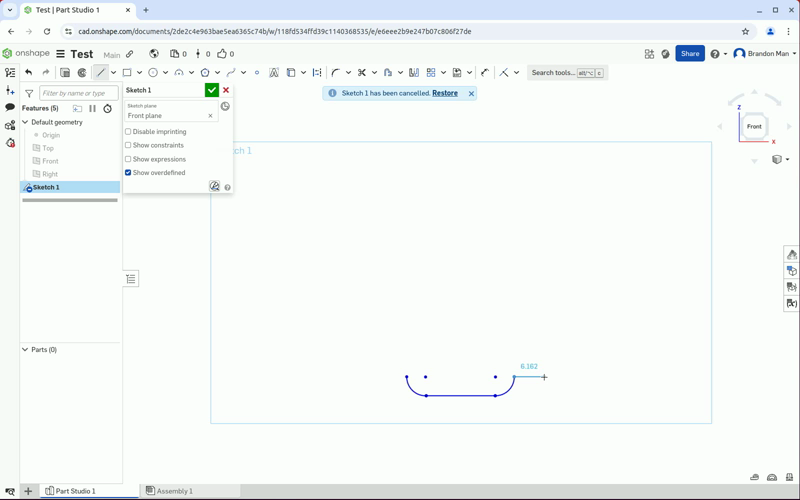
mouse_move(514, 353)
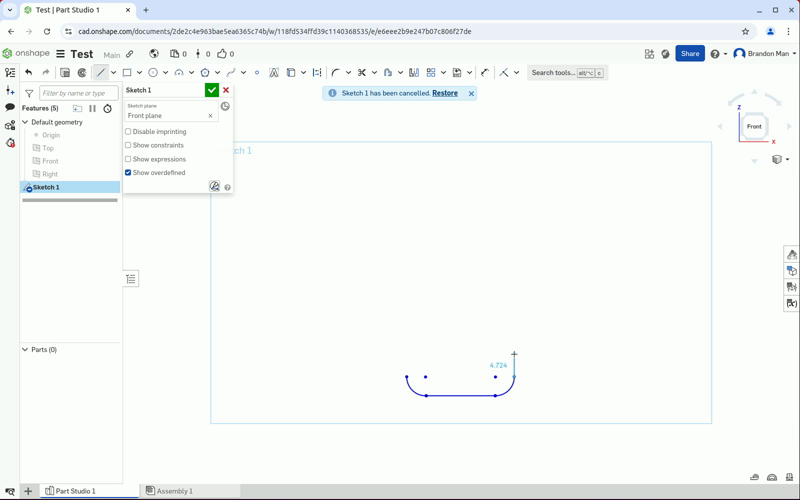
click(514, 353)
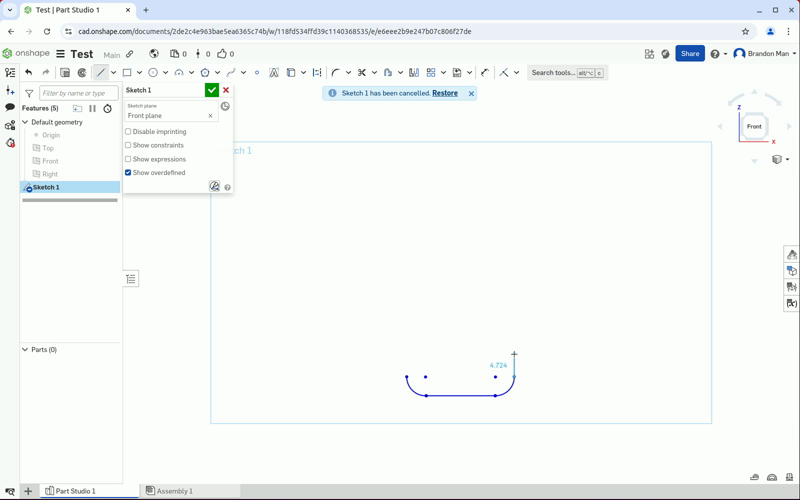
key_up(shift)
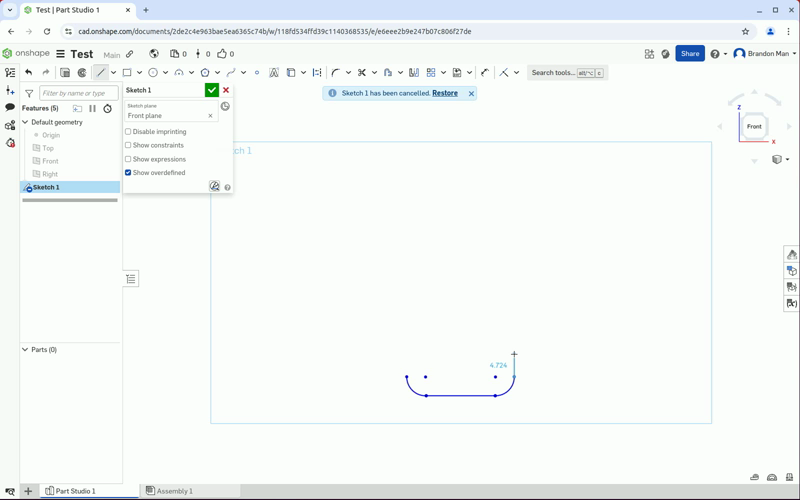
key(esc)
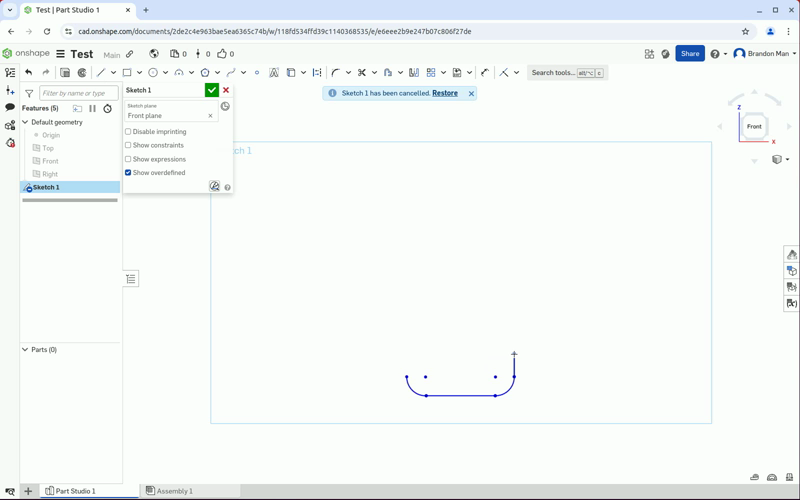
key(a)
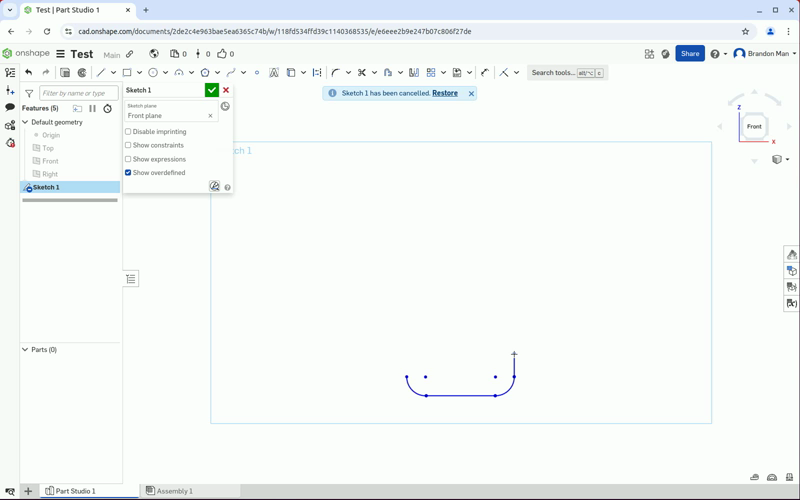
mouse_move(514, 353)
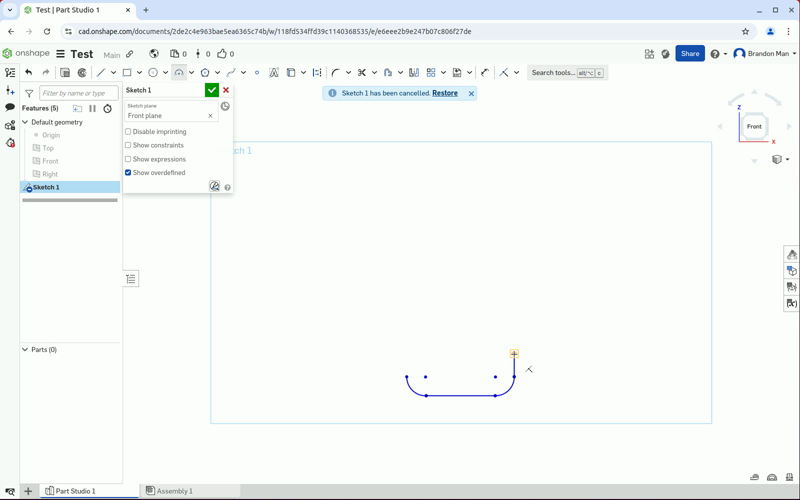
click(514, 353)
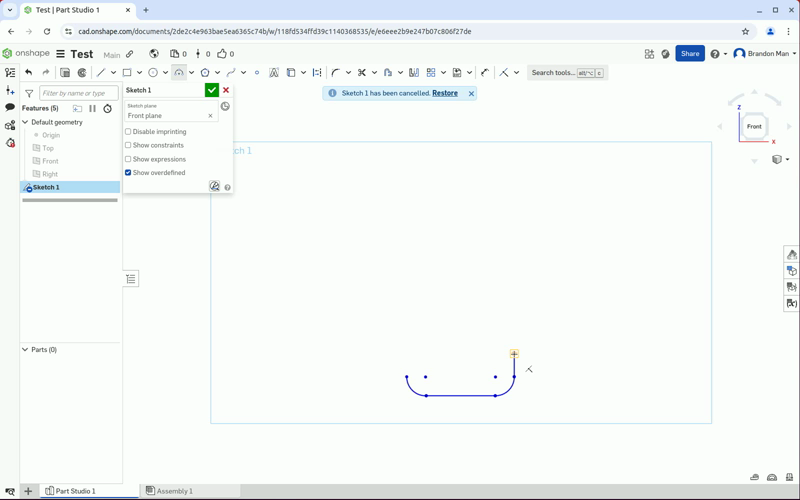
key_down(shift)
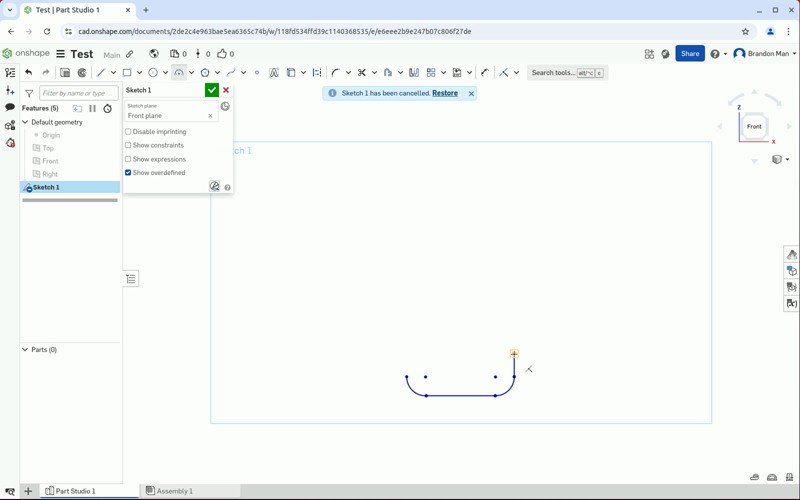
mouse_move(406, 353)
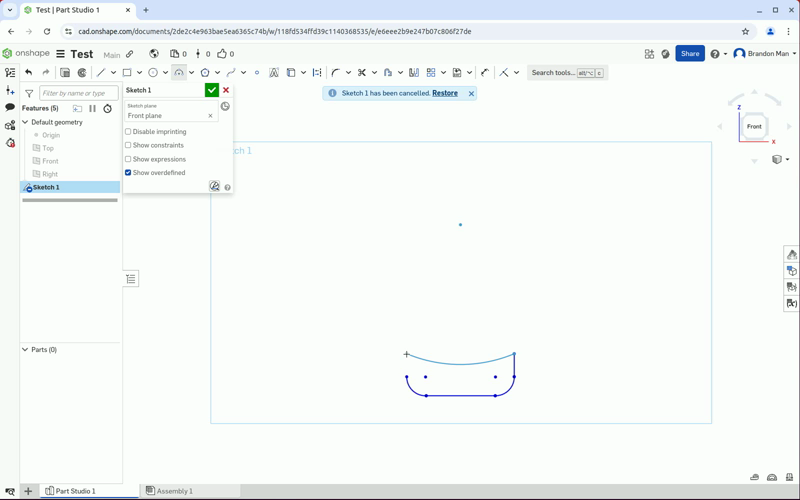
click(406, 353)
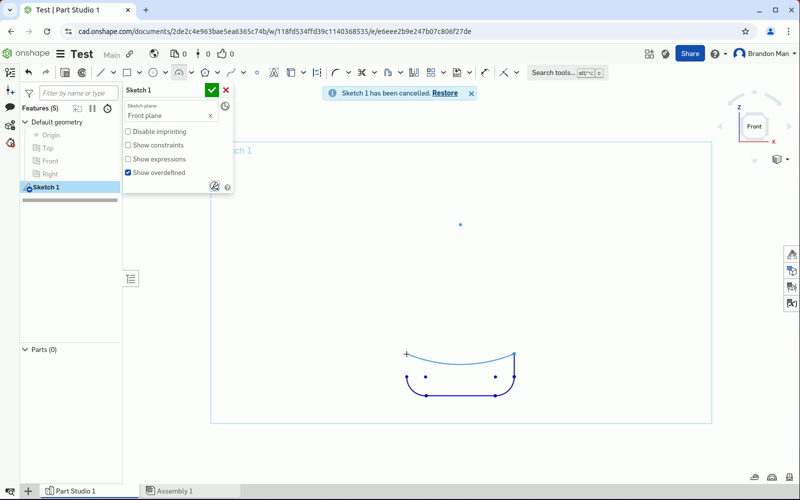
mouse_move(460, 194)
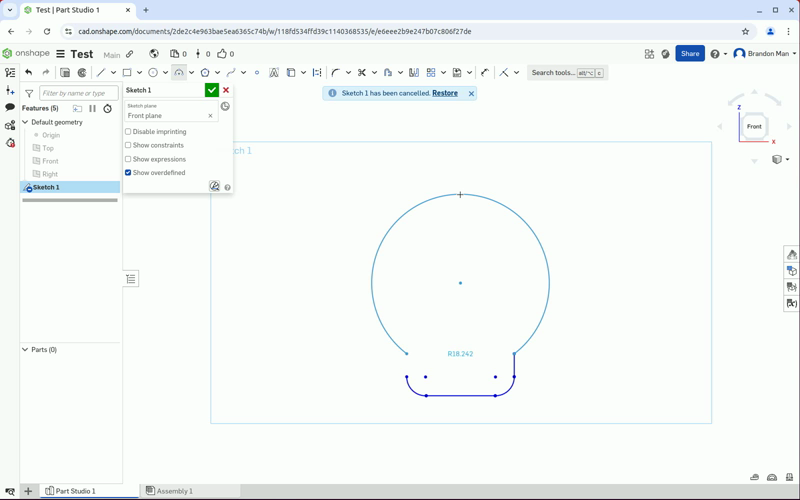
click(460, 194)
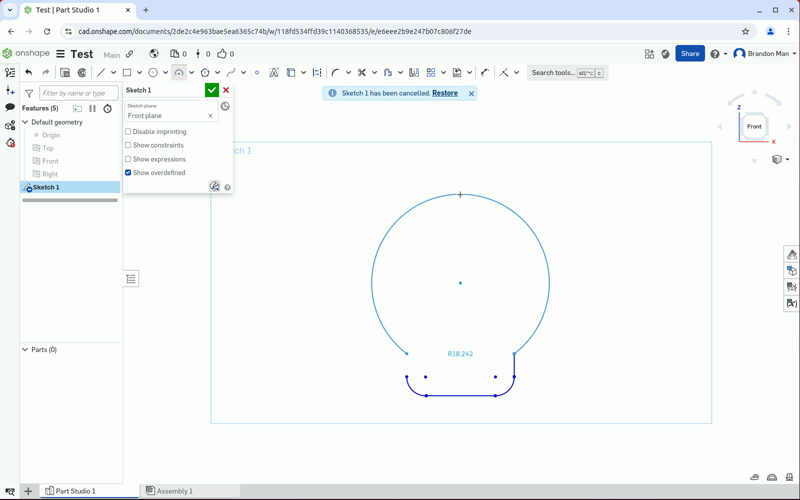
key_up(shift)
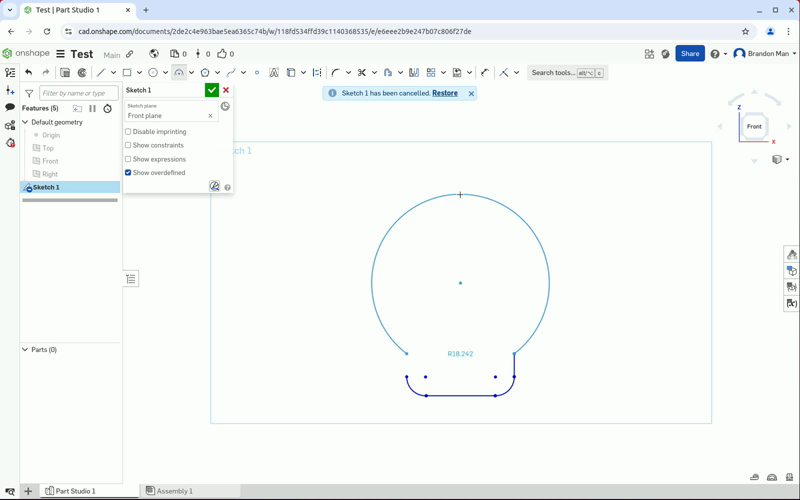
key(esc)
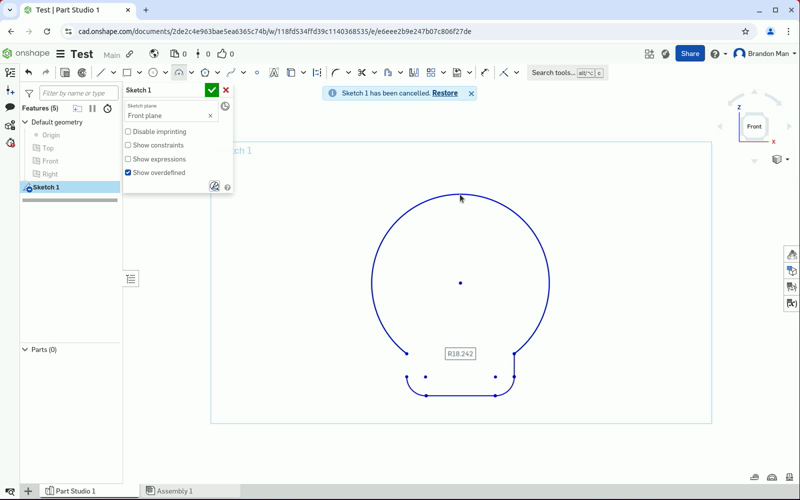
key(l)
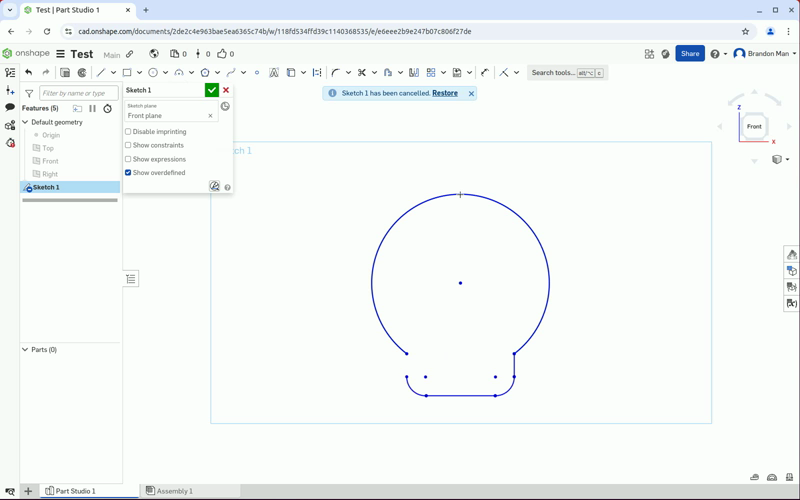
mouse_move(406, 353)
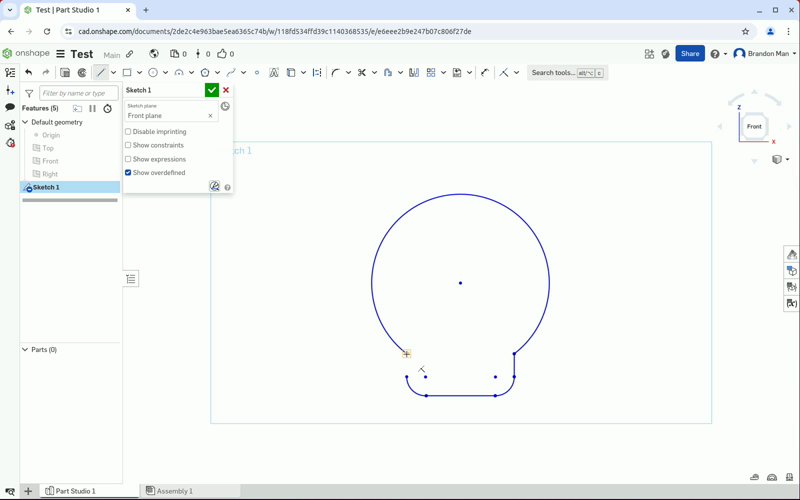
click(406, 353)
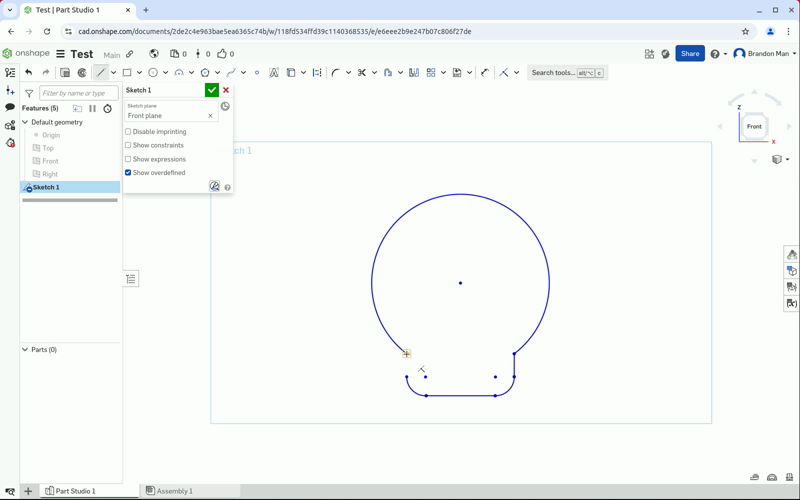
mouse_move(436, 353)
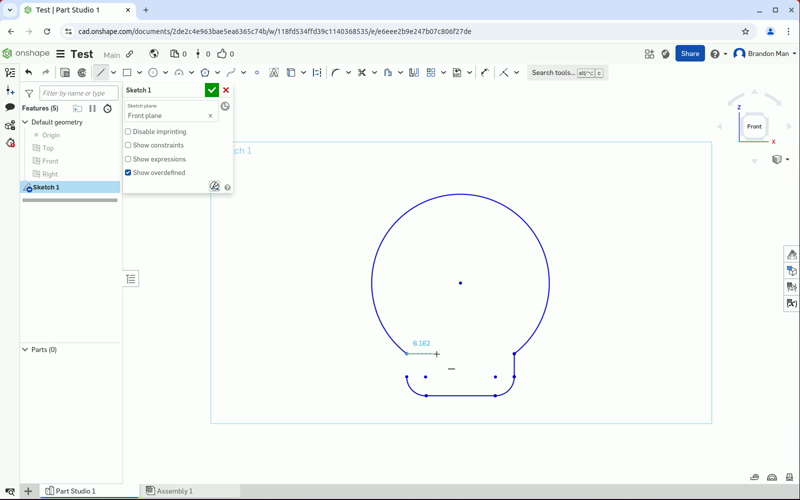
key_down(shift)
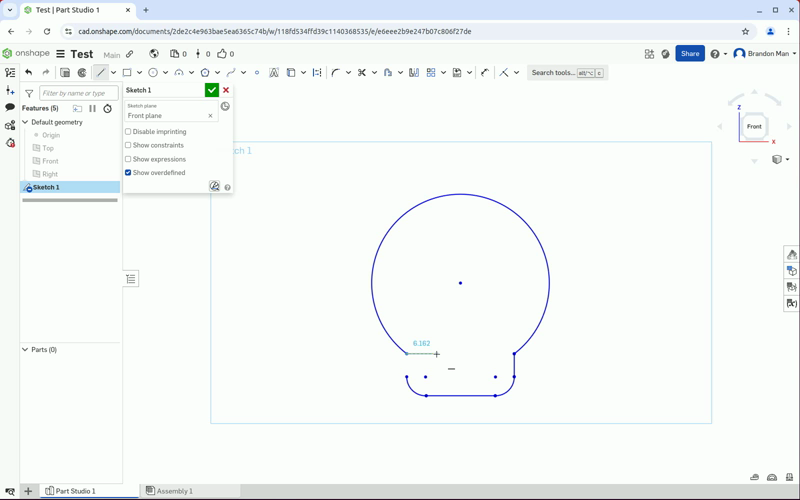
mouse_move(406, 376)
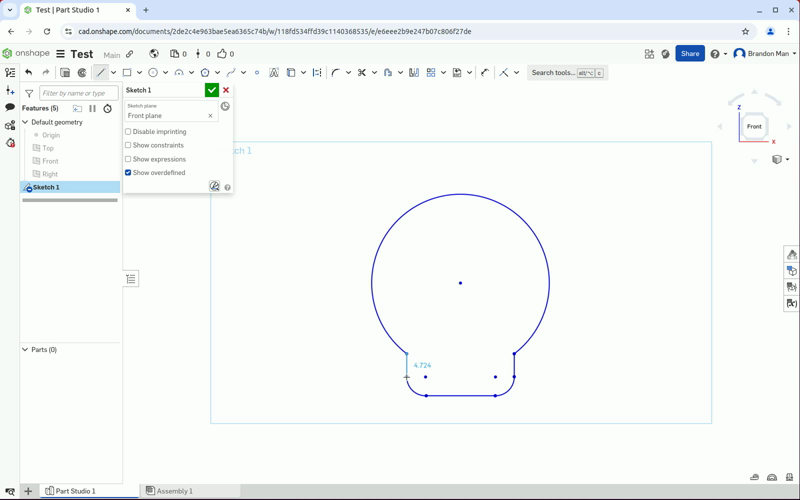
key_up(shift)
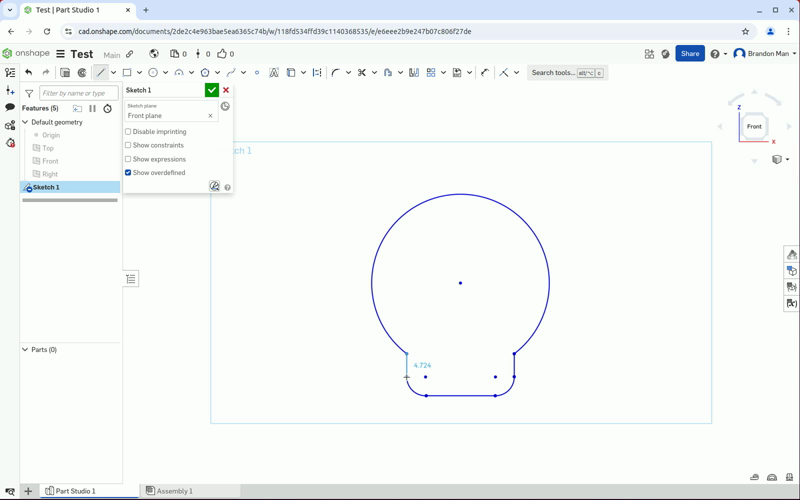
click(406, 376)
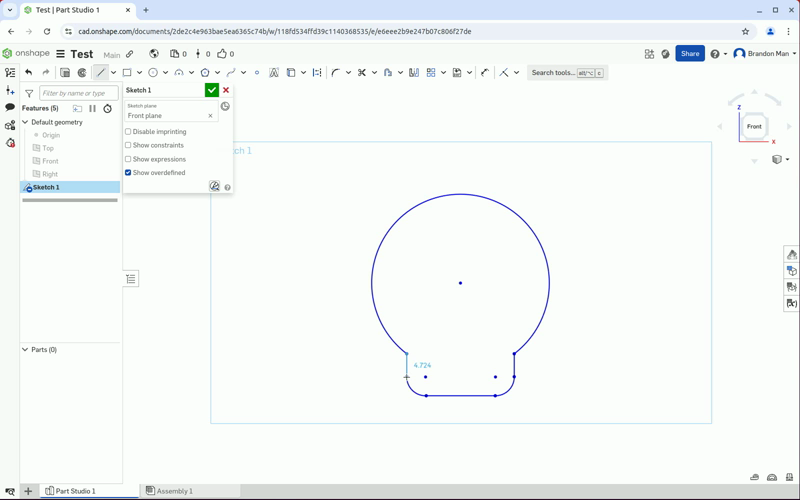
key(esc)
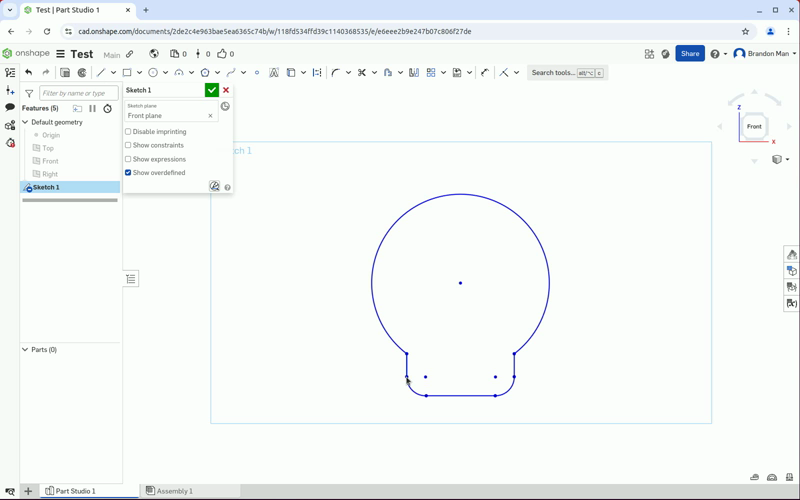
key(a)
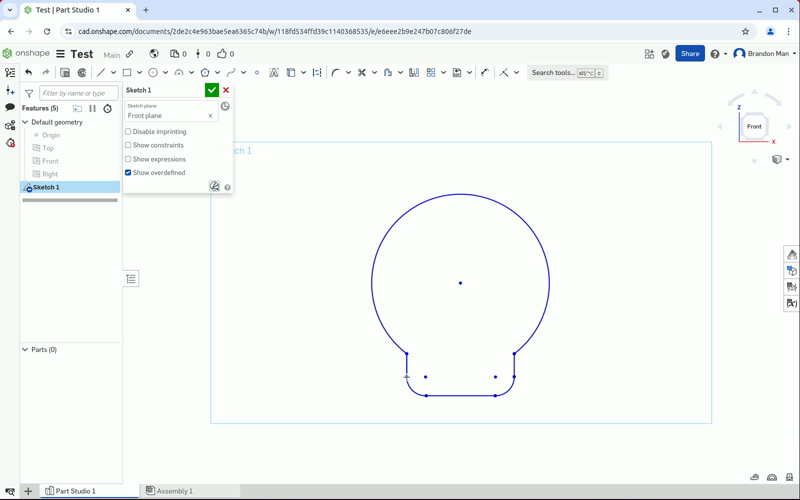
key_down(shift)
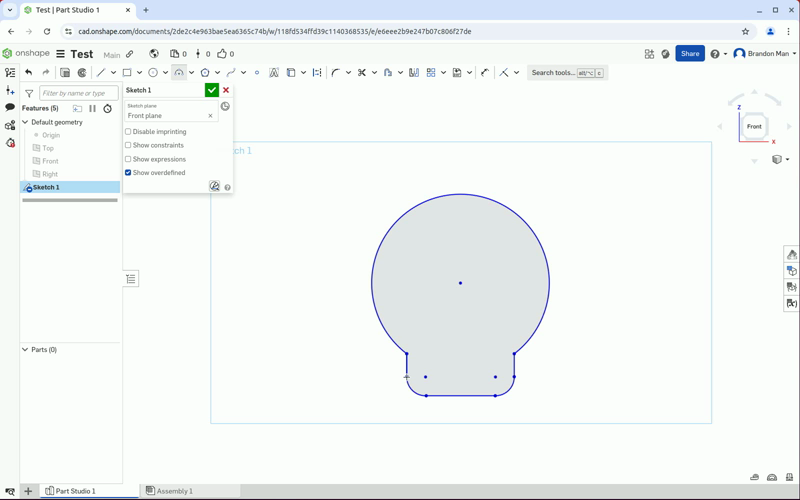
mouse_move(414, 376)
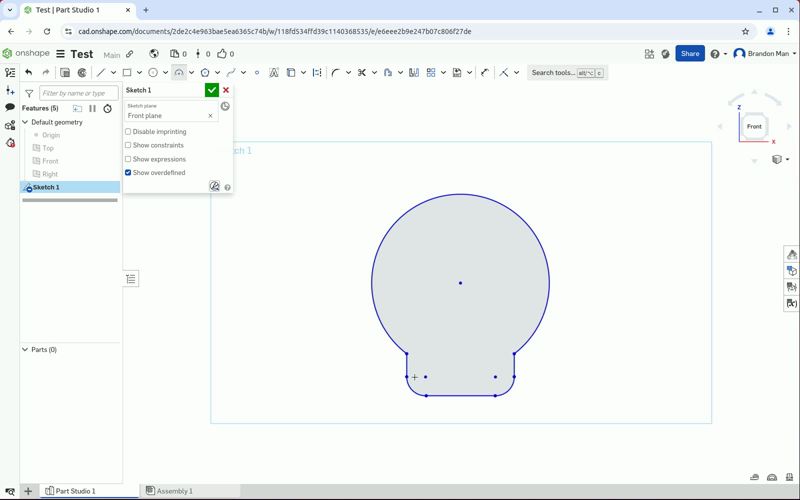
click(414, 376)
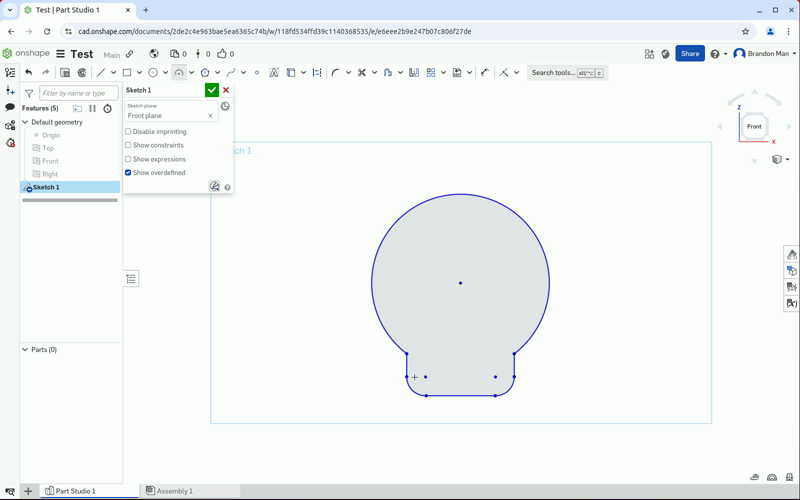
key_up(shift)
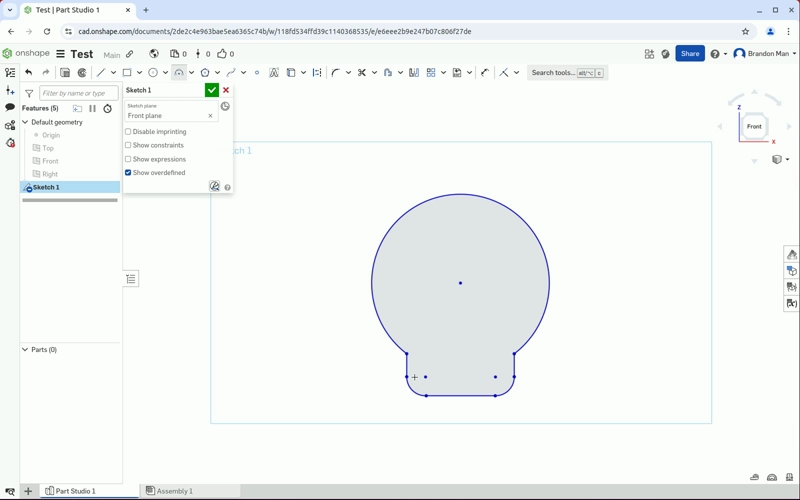
key_down(shift)
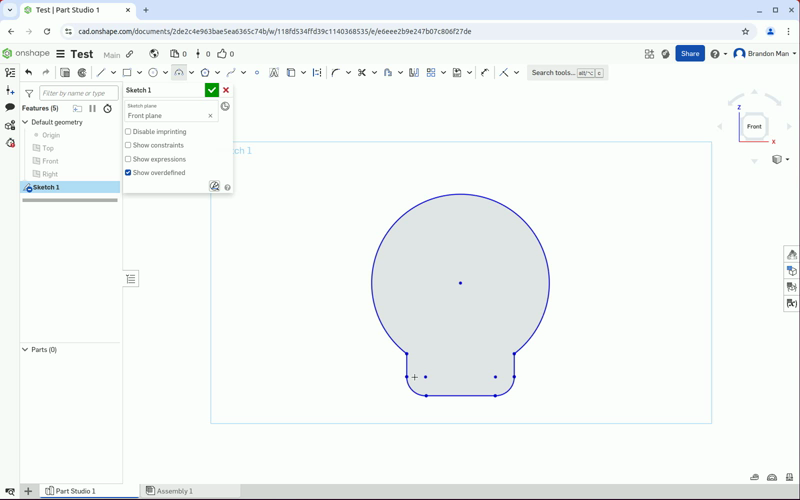
mouse_move(426, 388)
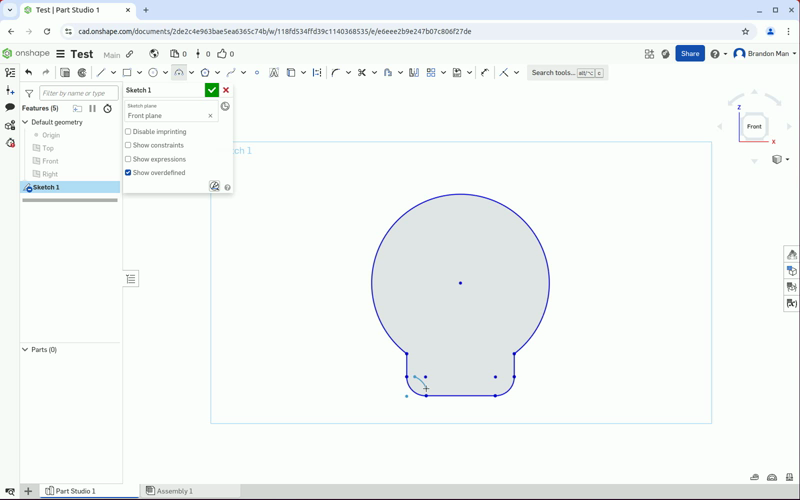
click(426, 388)
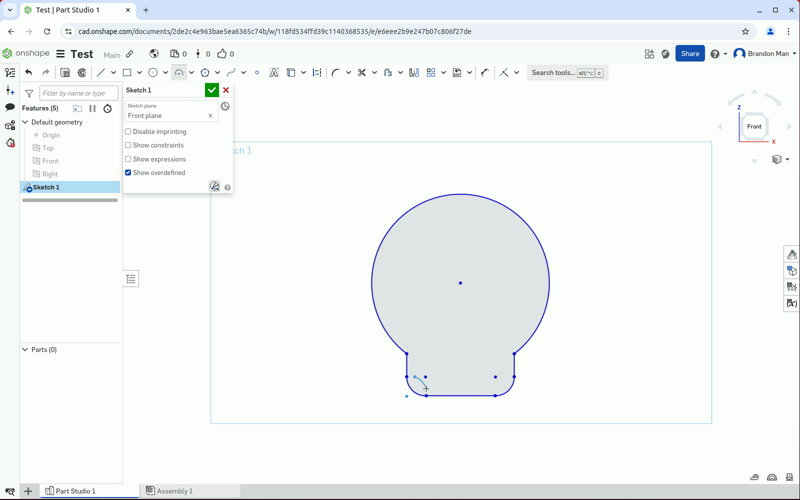
mouse_move(417, 384)
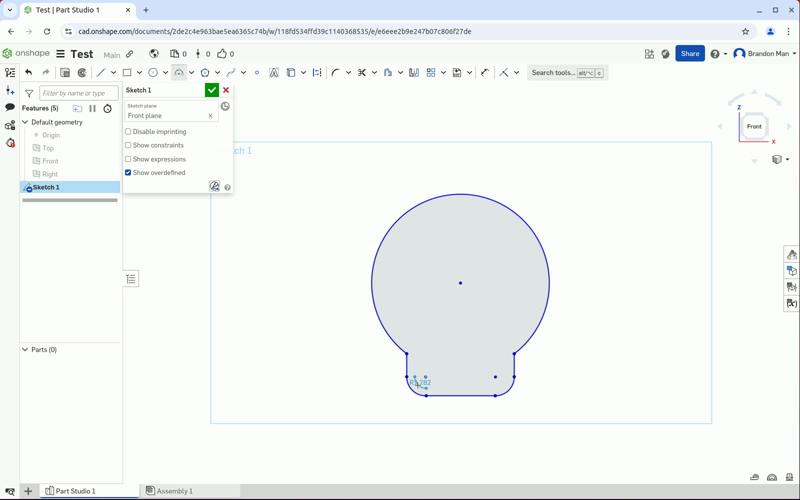
click(417, 384)
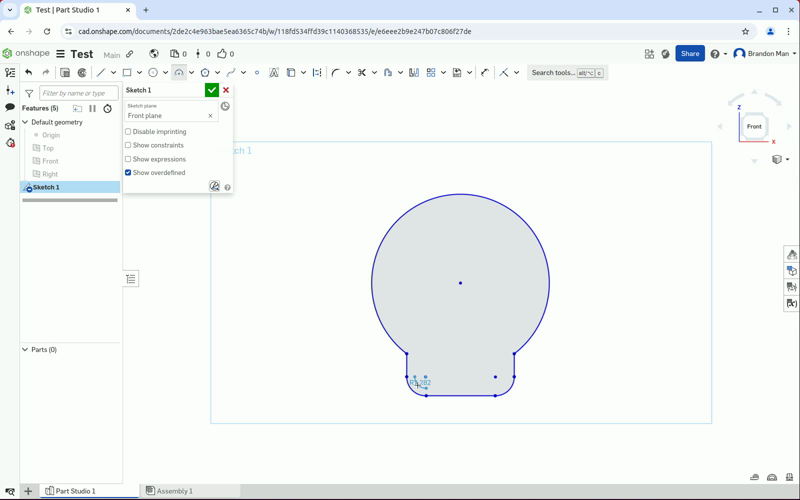
key_up(shift)
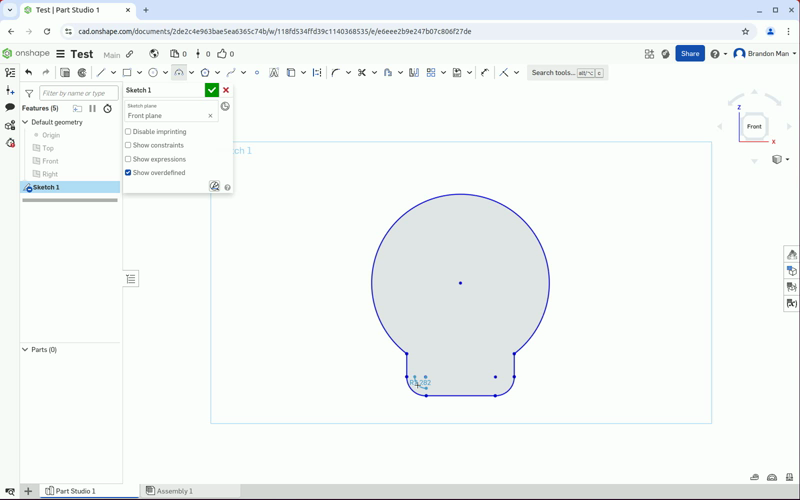
key(esc)
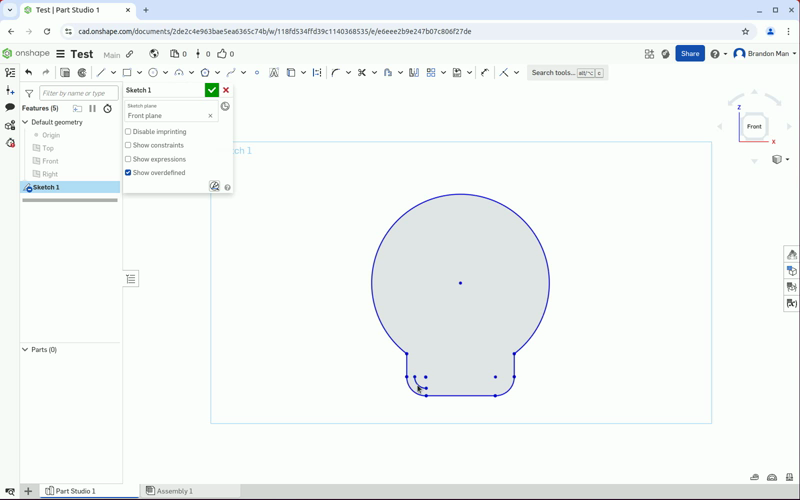
key(l)
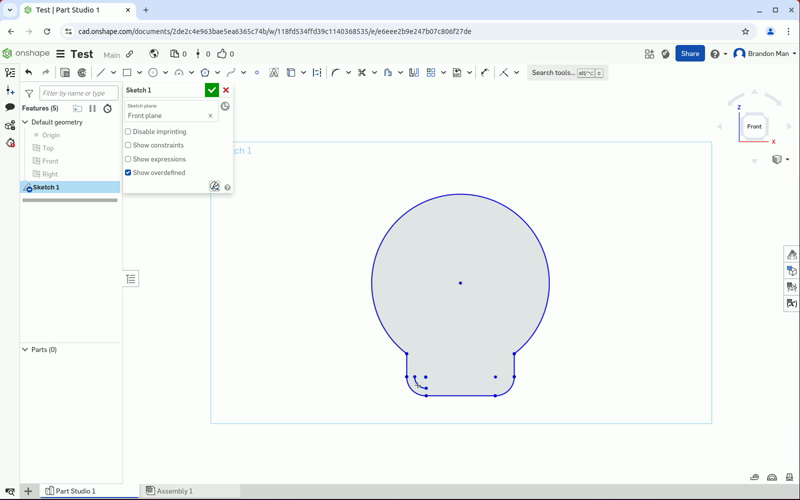
mouse_move(426, 388)
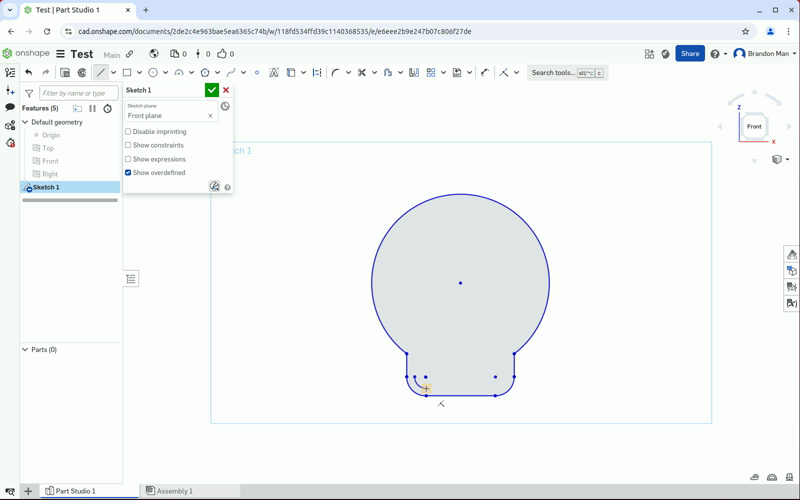
click(426, 388)
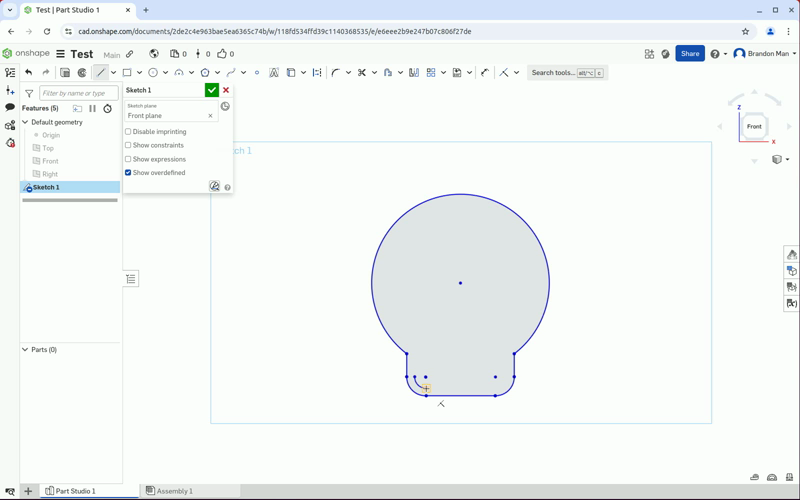
key_down(shift)
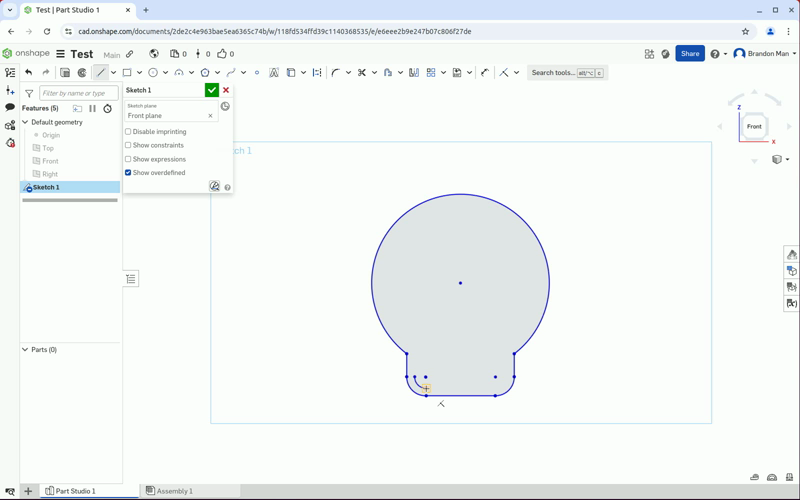
mouse_move(495, 388)
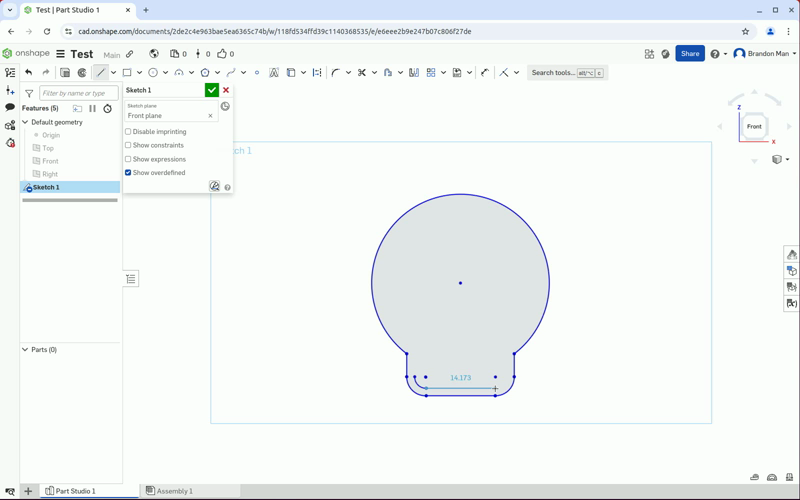
click(495, 388)
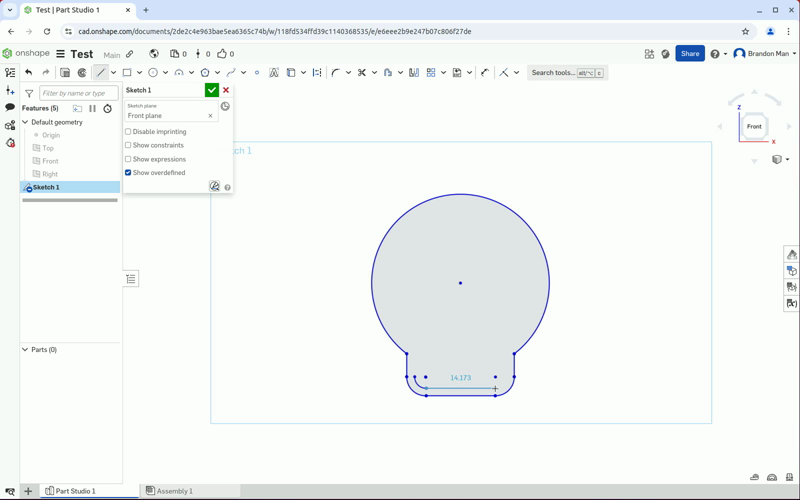
key_up(shift)
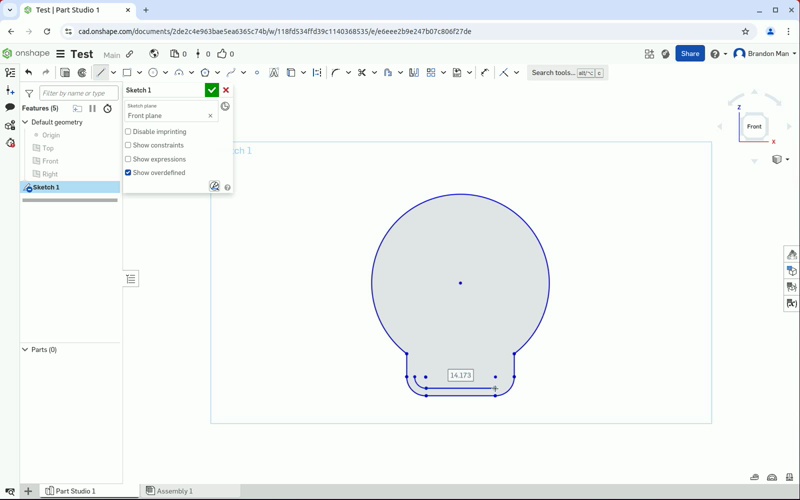
key(esc)
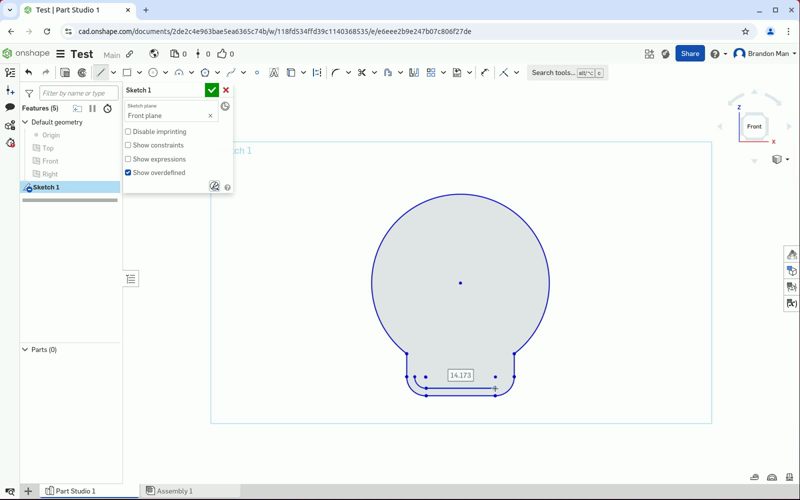
key(a)
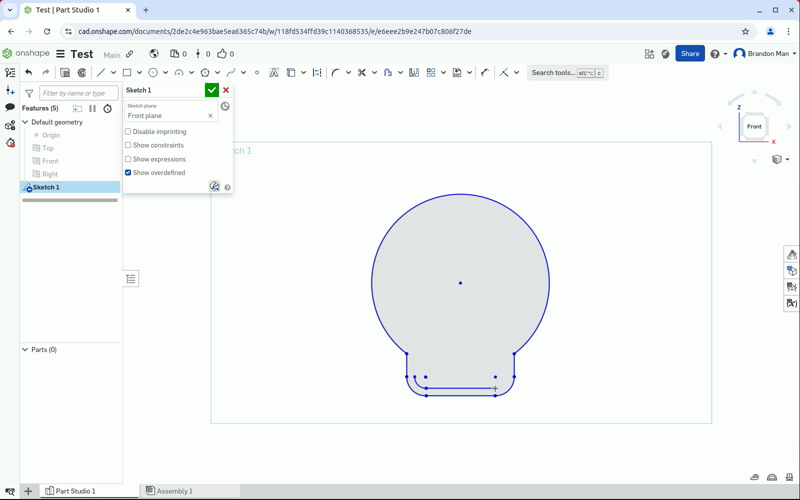
mouse_move(495, 388)
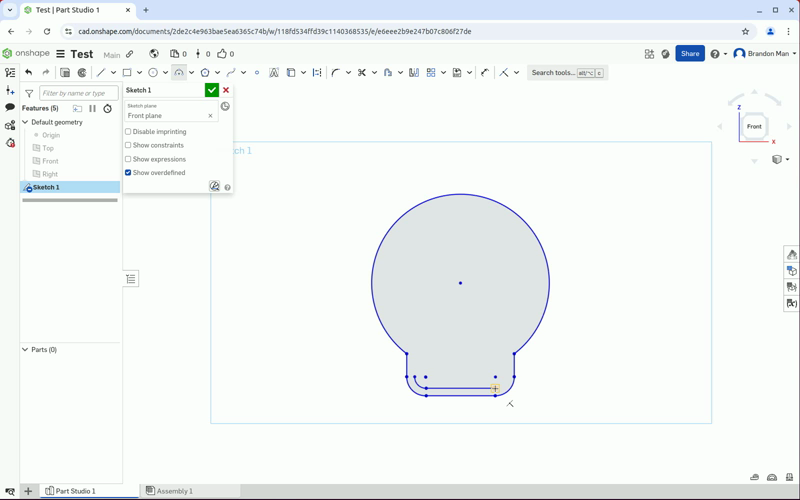
click(495, 388)
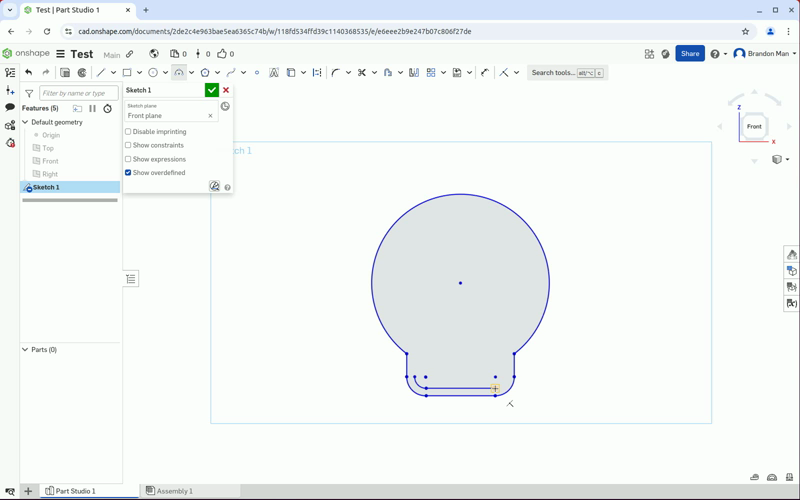
key_down(shift)
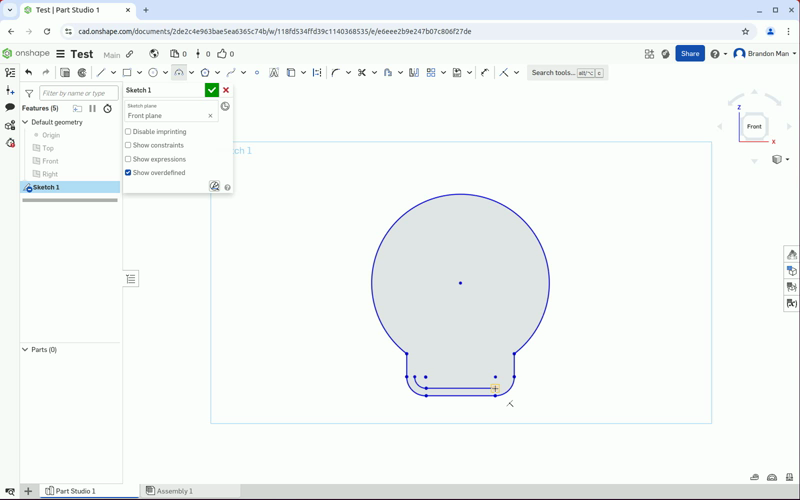
mouse_move(506, 376)
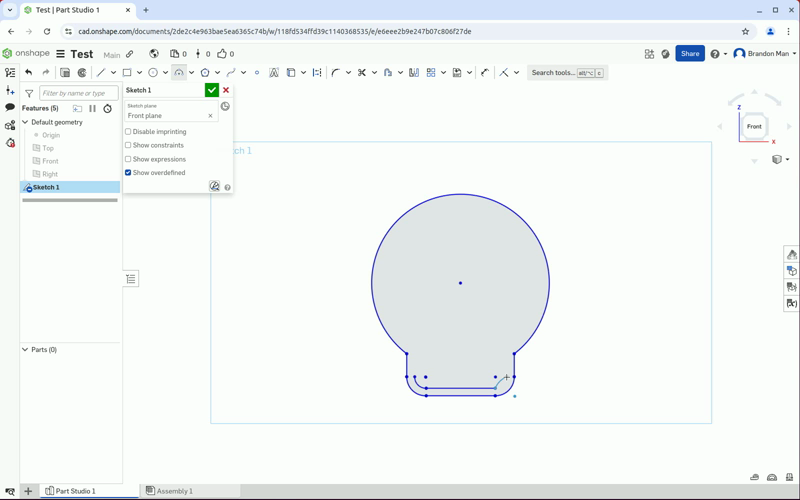
click(506, 376)
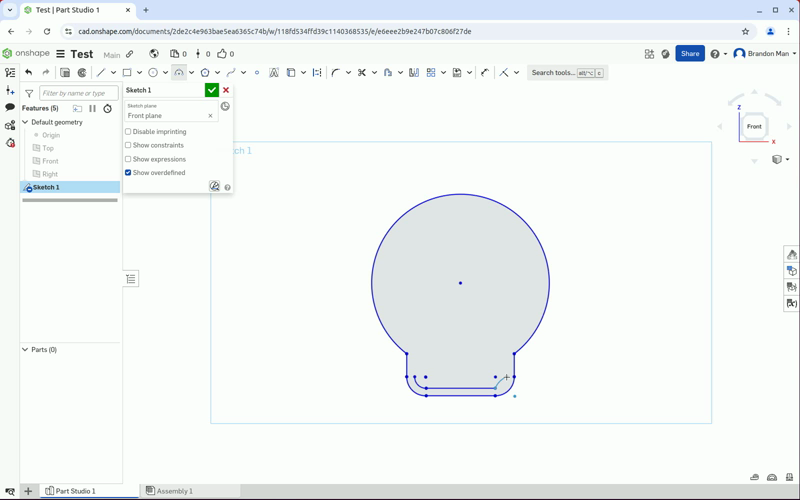
mouse_move(503, 384)
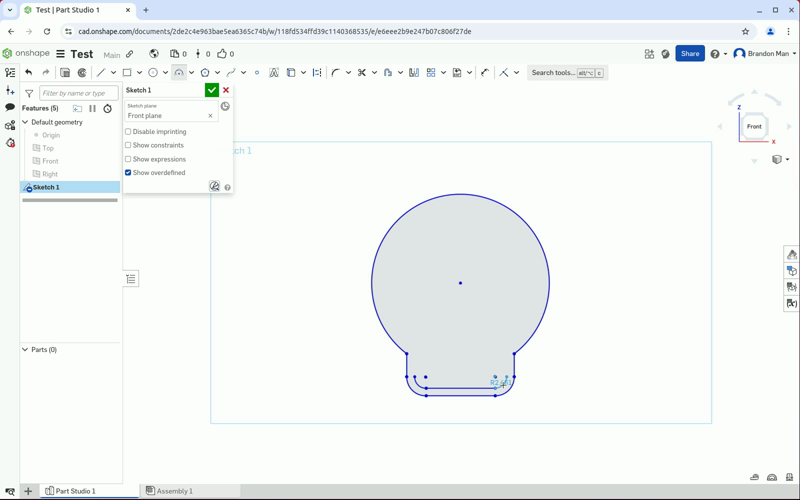
click(503, 384)
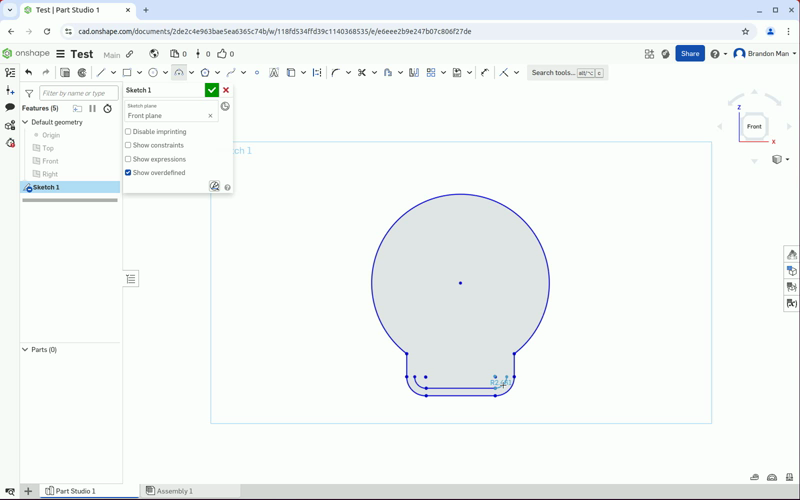
key_up(shift)
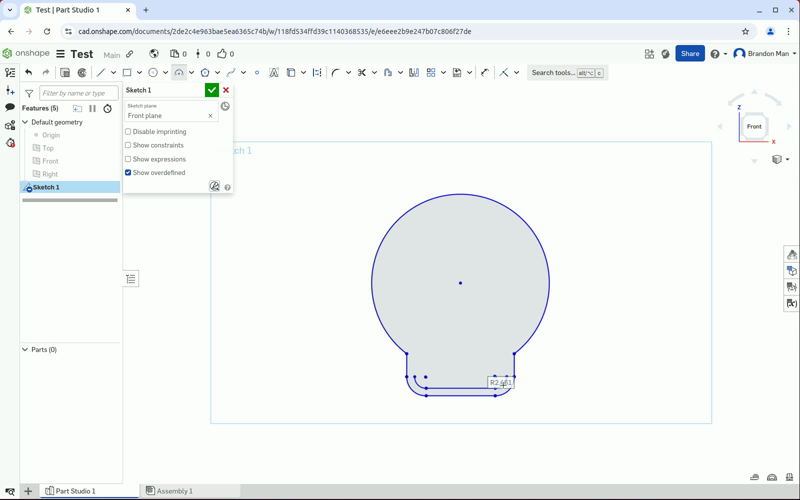
key(esc)
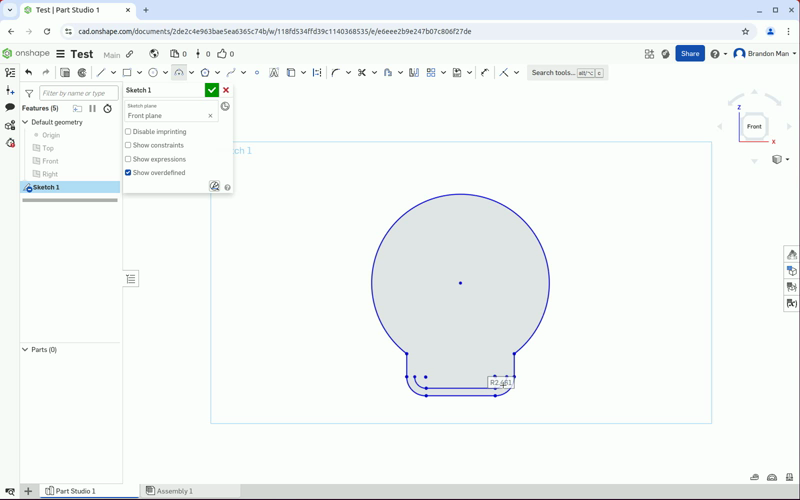
key(l)
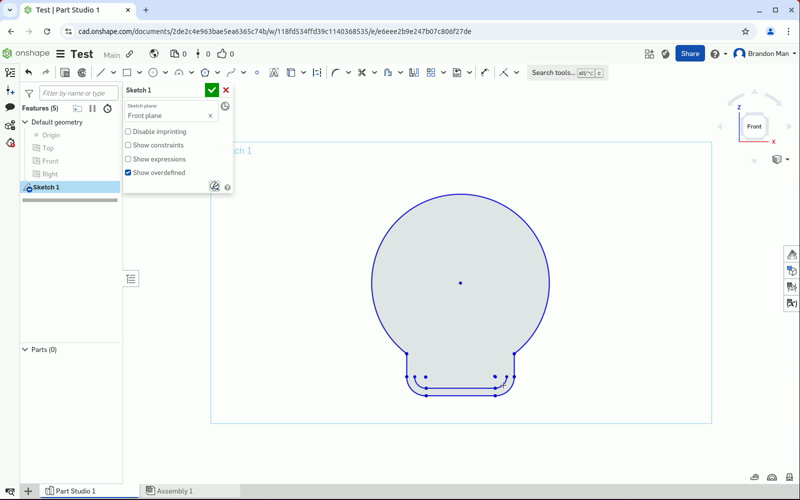
mouse_move(506, 376)
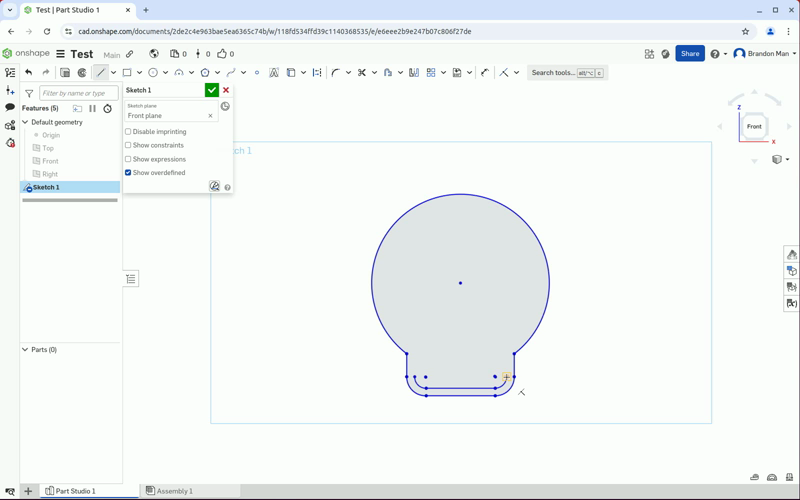
click(506, 376)
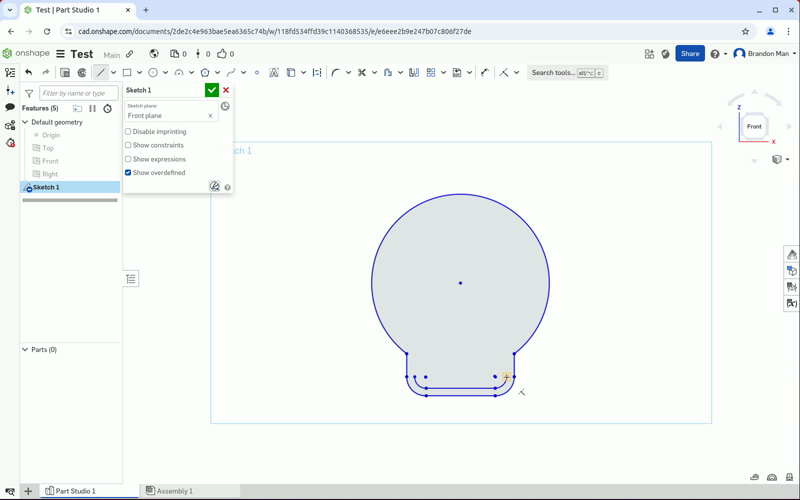
key_down(shift)
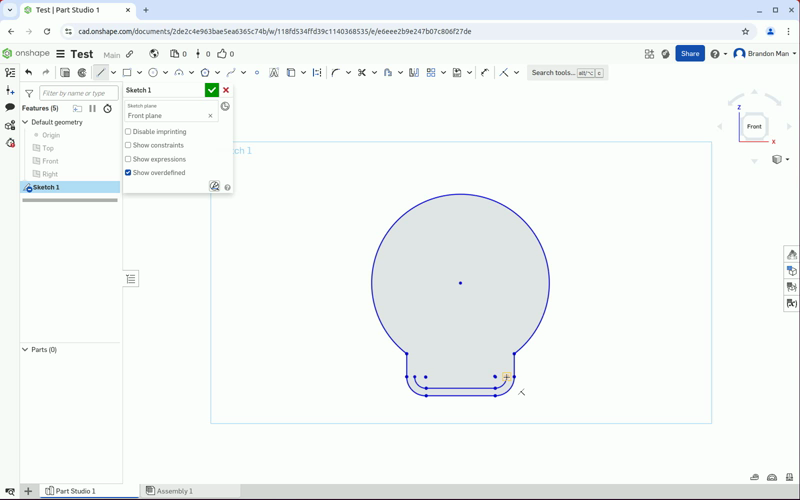
mouse_move(536, 376)
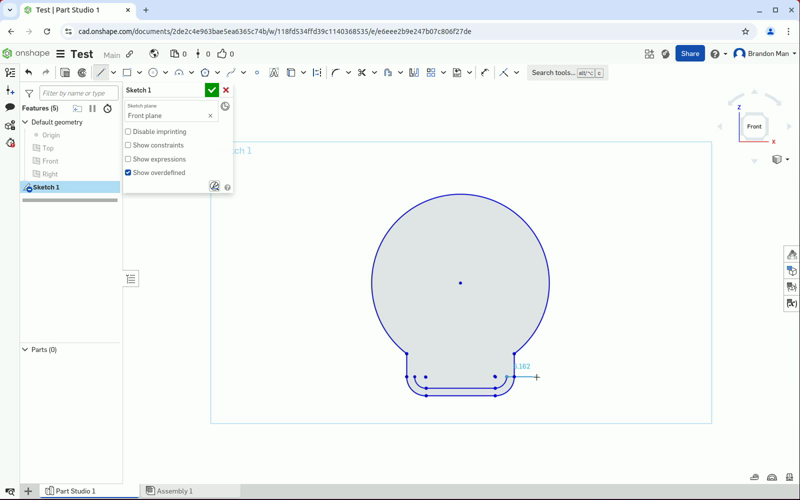
mouse_move(506, 349)
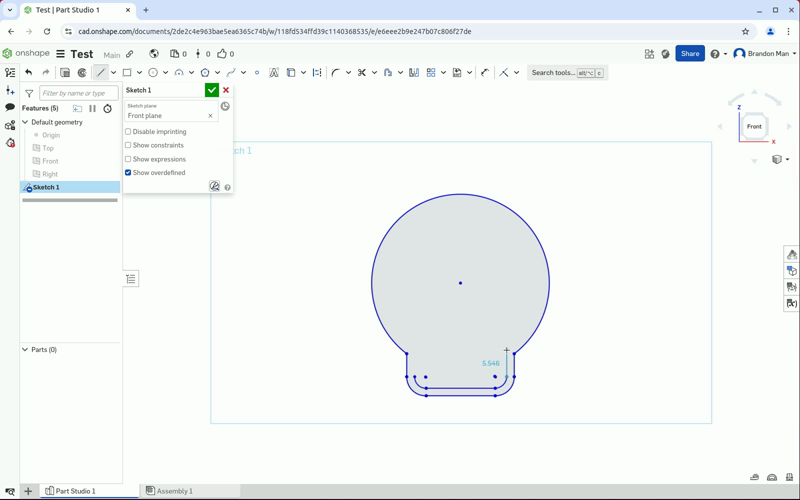
click(506, 349)
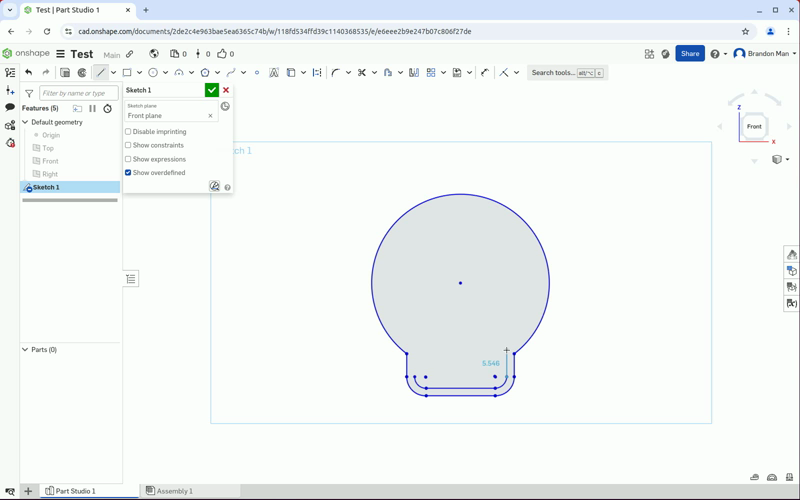
key_up(shift)
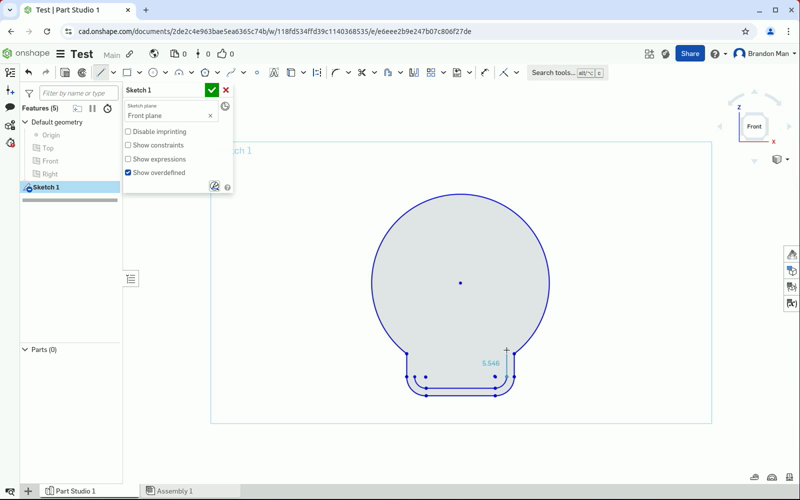
key(esc)
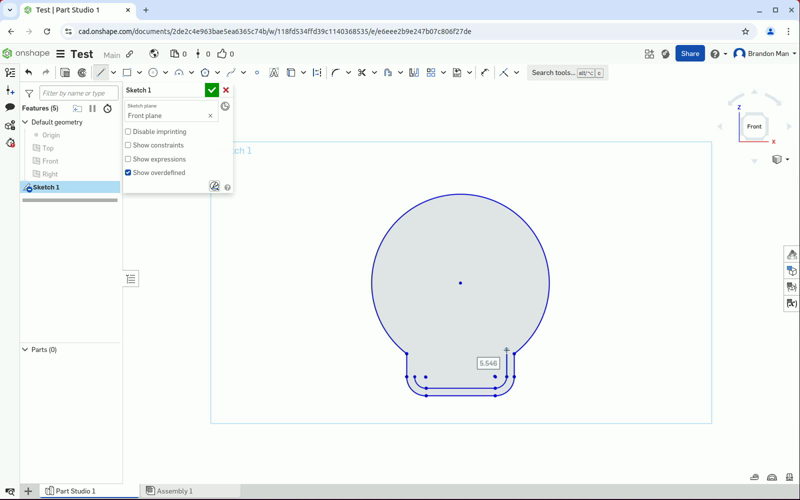
key(a)
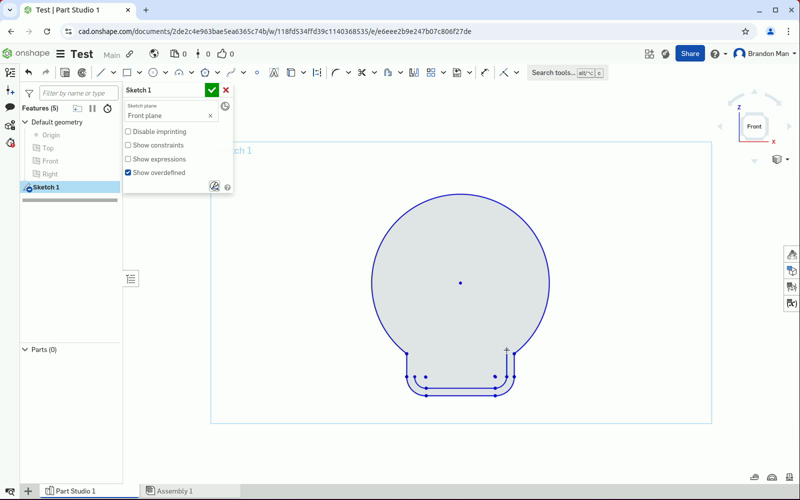
mouse_move(506, 349)
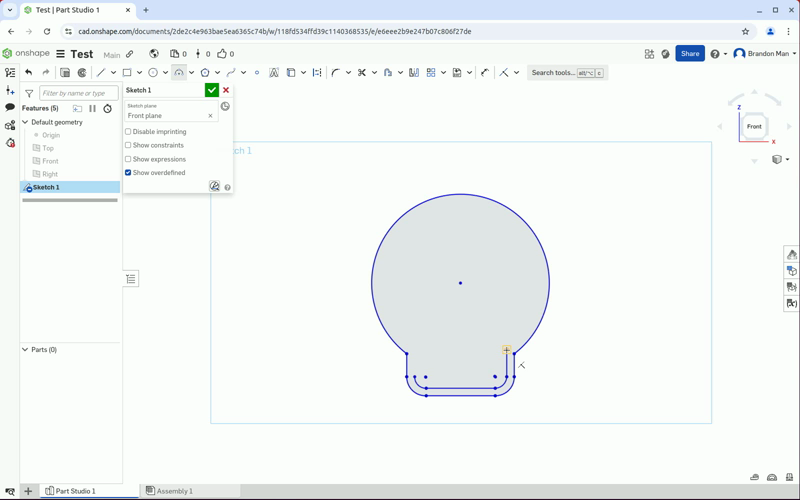
click(506, 349)
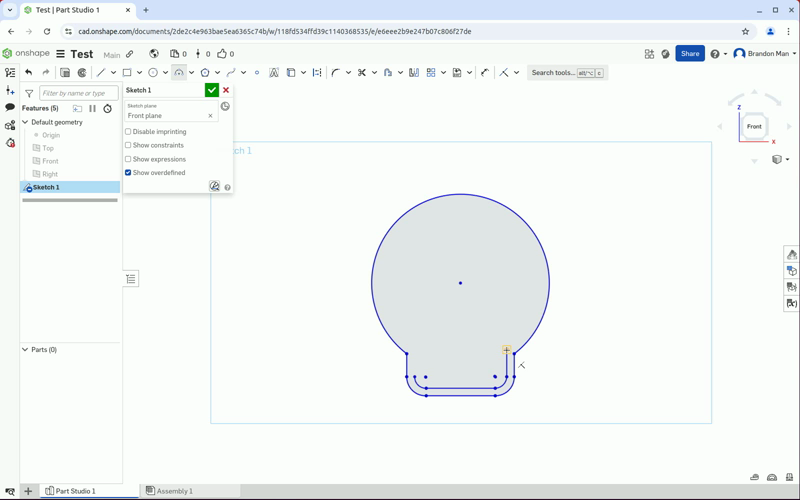
key_down(shift)
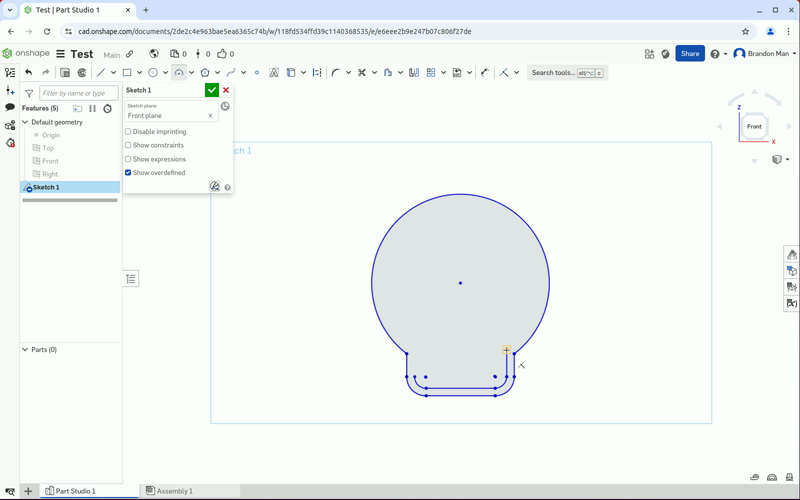
mouse_move(414, 349)
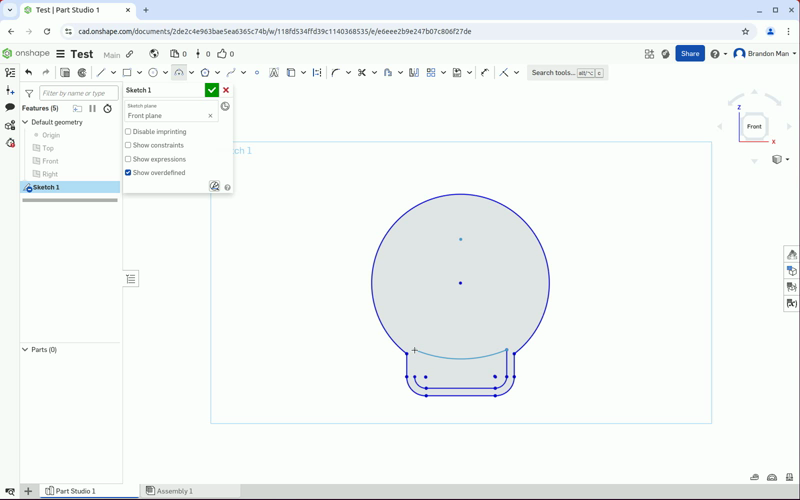
click(414, 349)
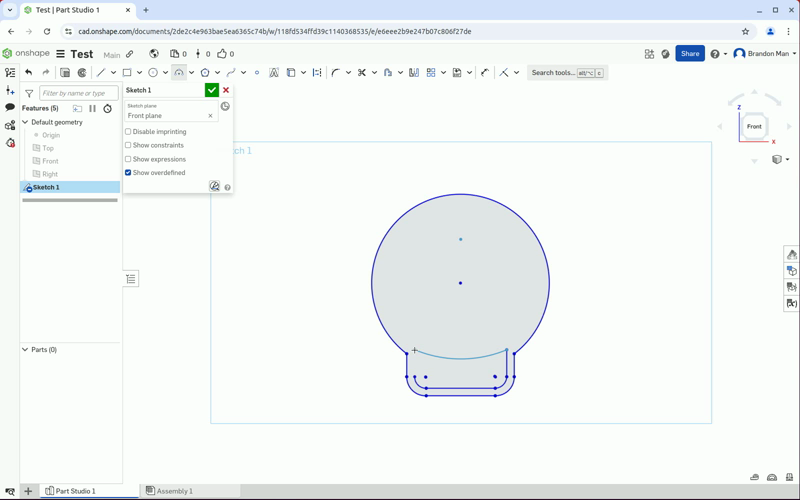
mouse_move(460, 204)
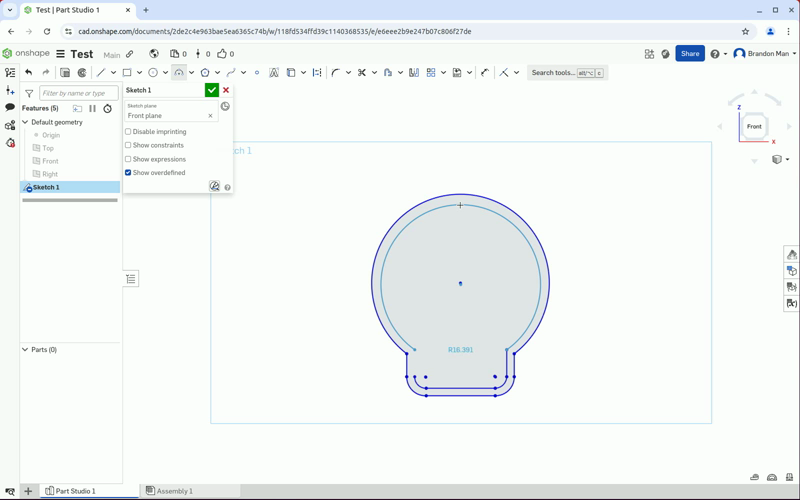
click(460, 204)
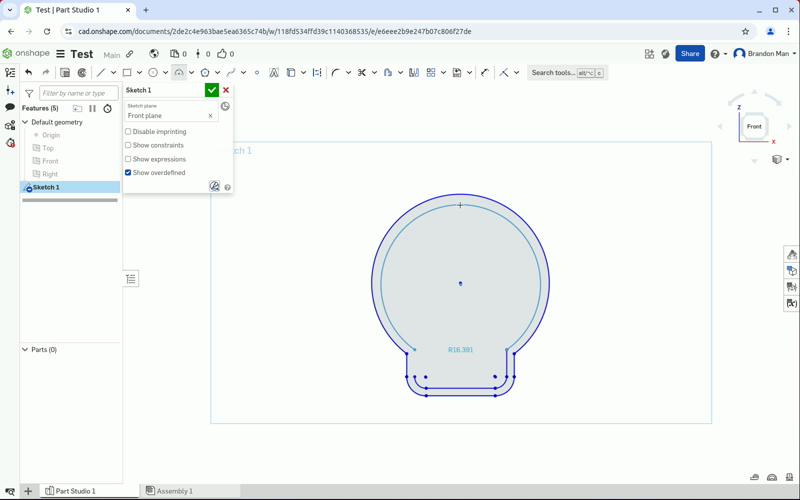
key_up(shift)
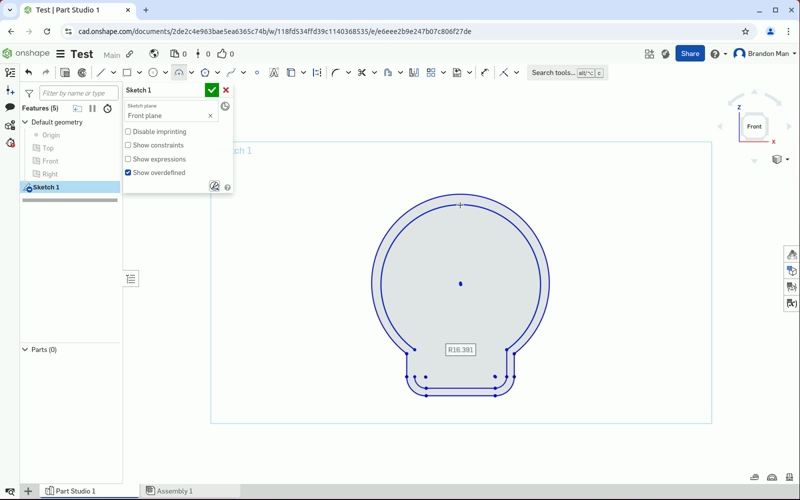
key(esc)
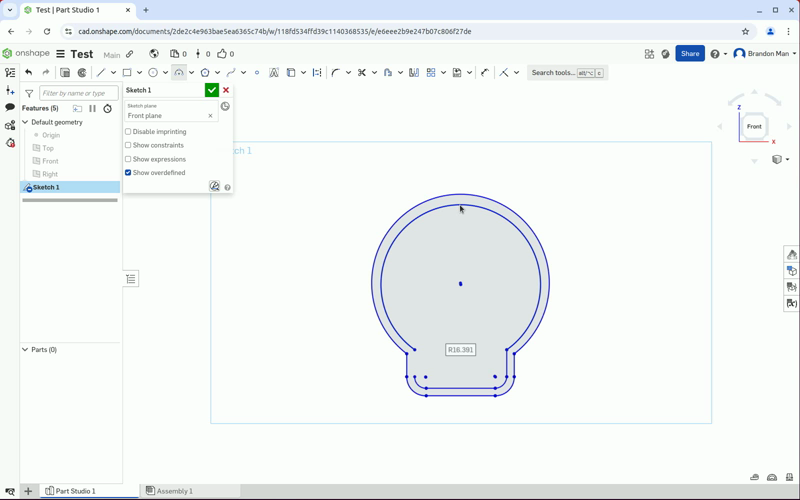
key(l)
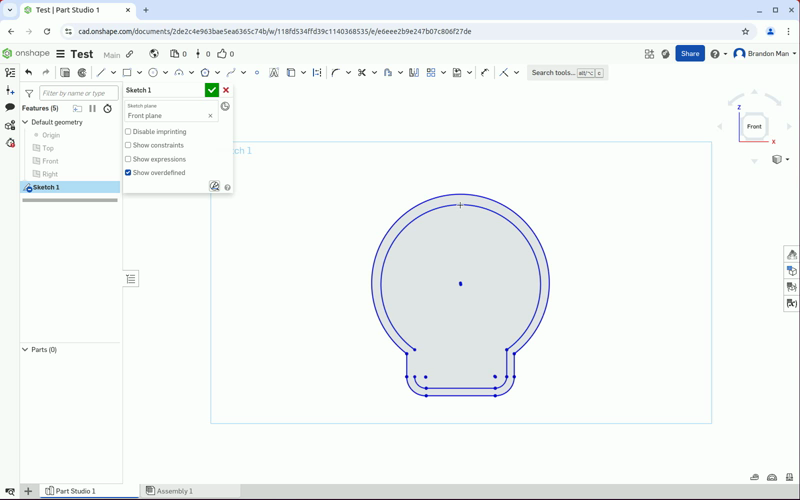
mouse_move(414, 349)
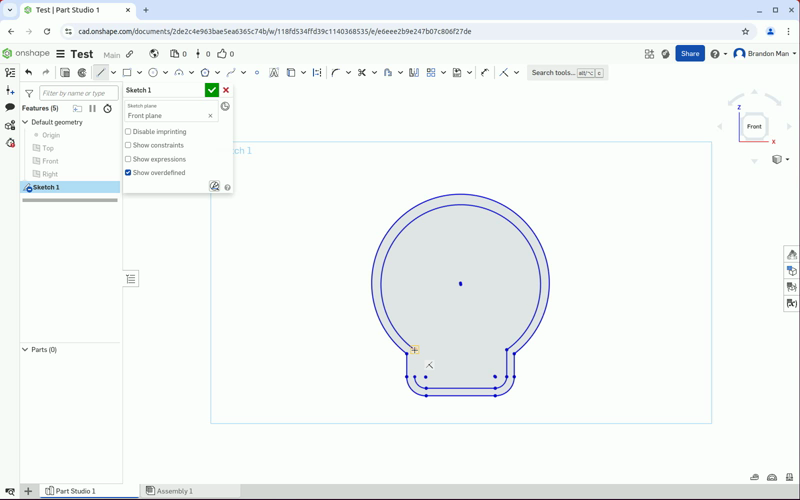
click(414, 349)
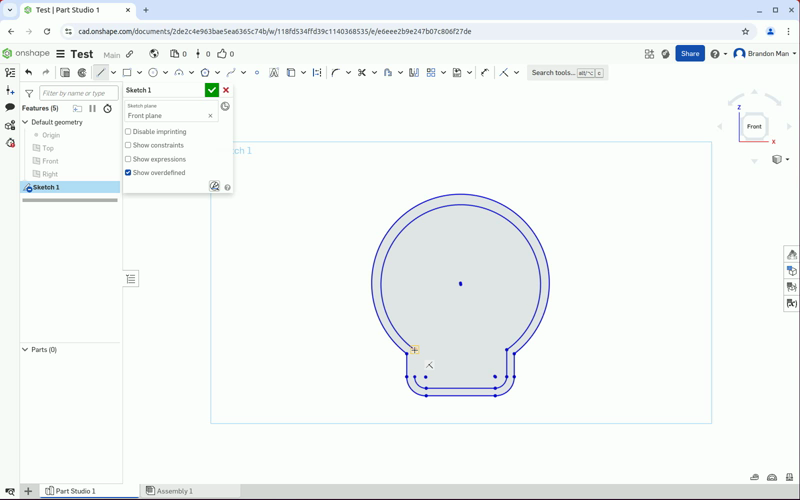
mouse_move(444, 349)
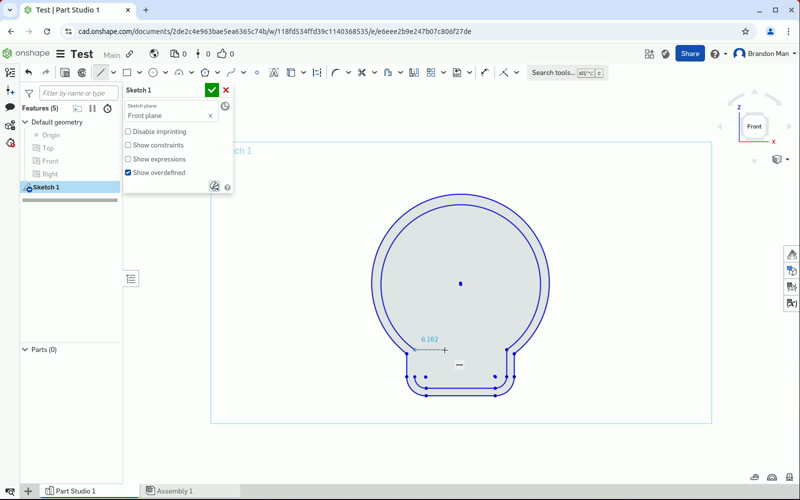
key_down(shift)
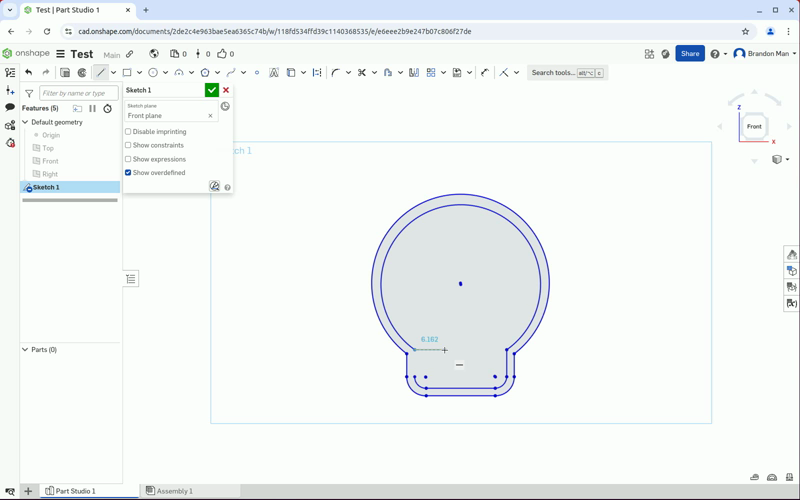
mouse_move(414, 376)
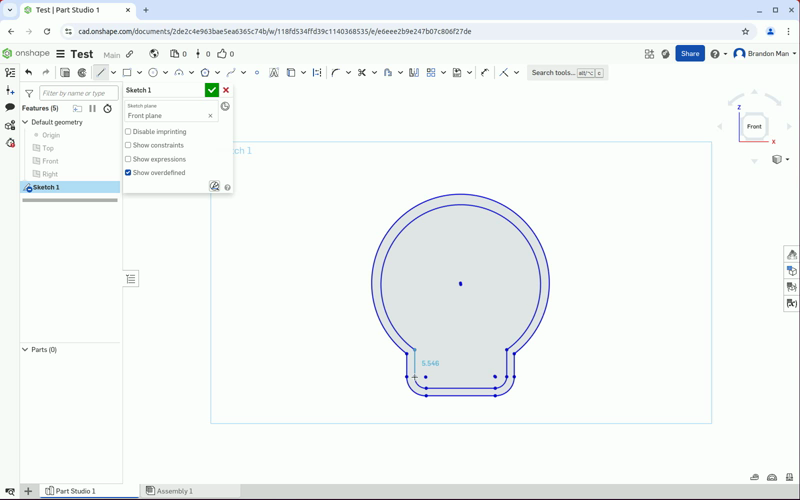
key_up(shift)
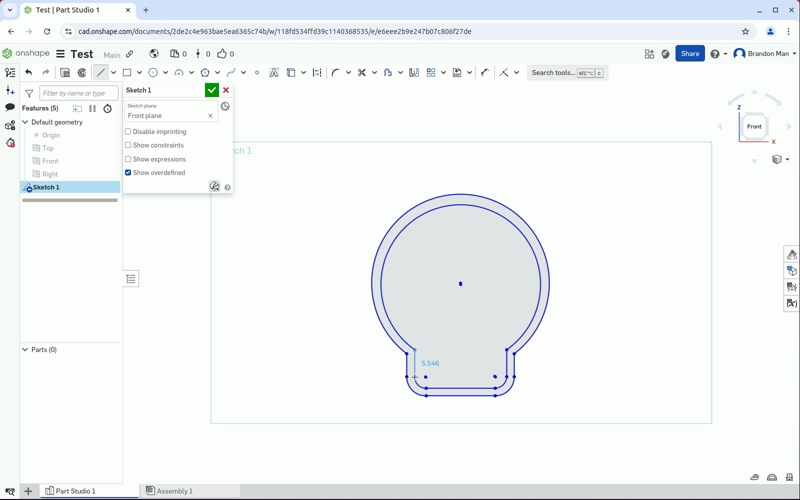
click(414, 376)
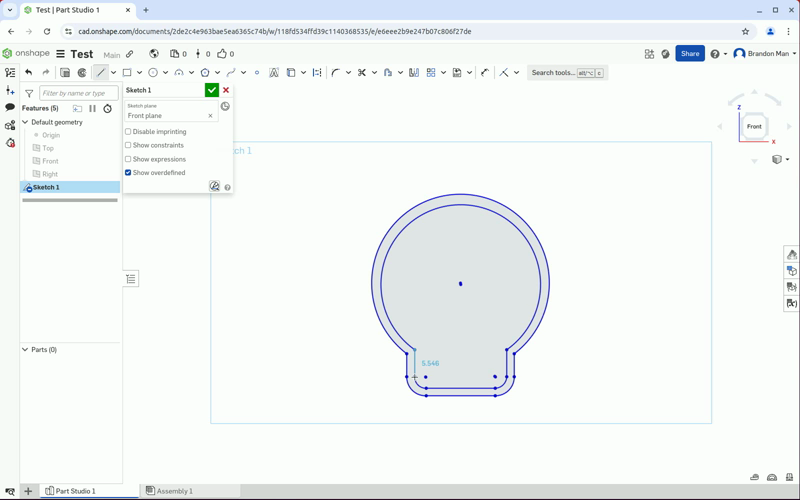
key(esc)
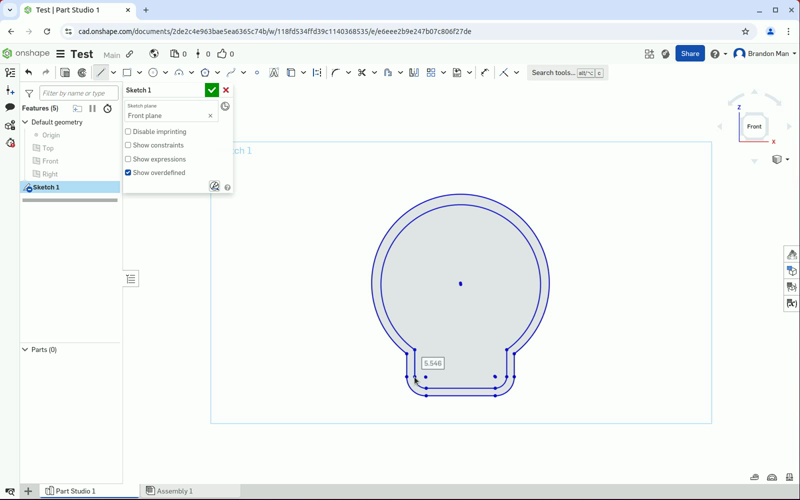
mouse_move(440, 201)
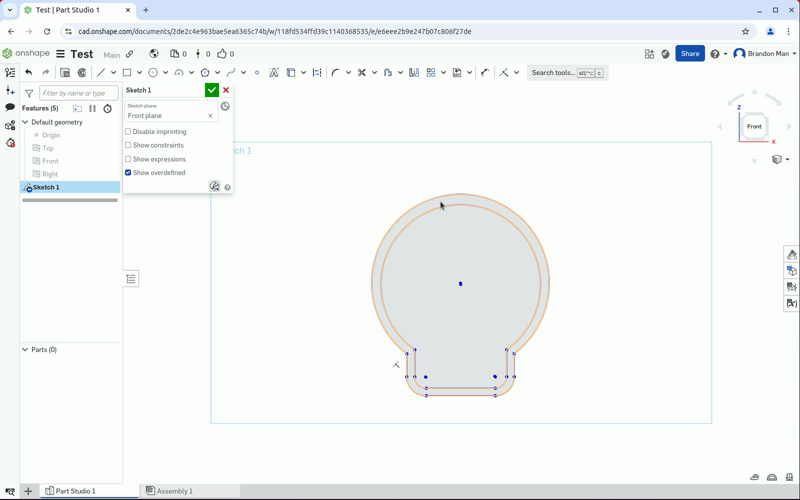
click(440, 201)
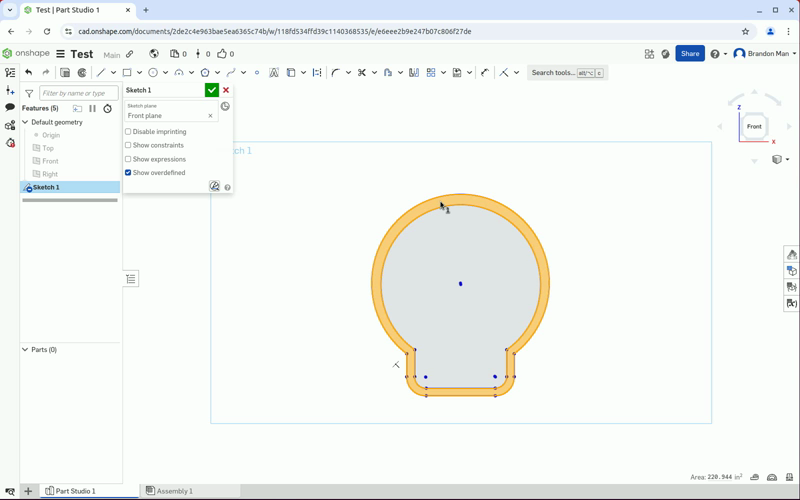
mouse_move(73, 352)
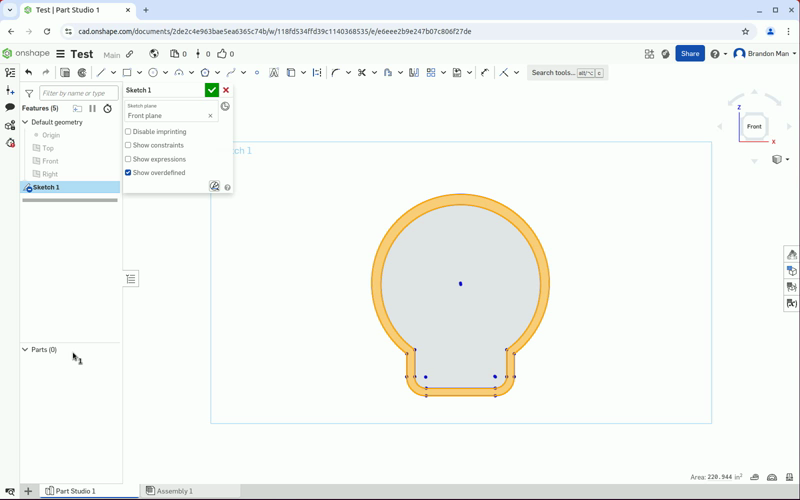
key(shift+y)
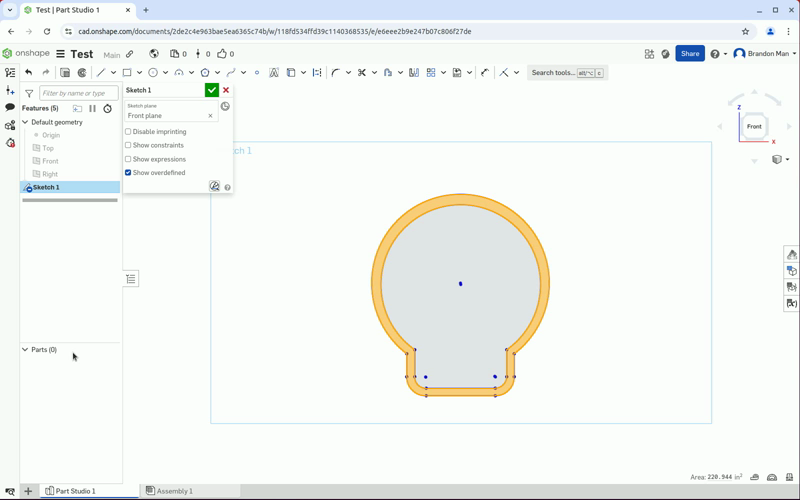
key(shift+e)
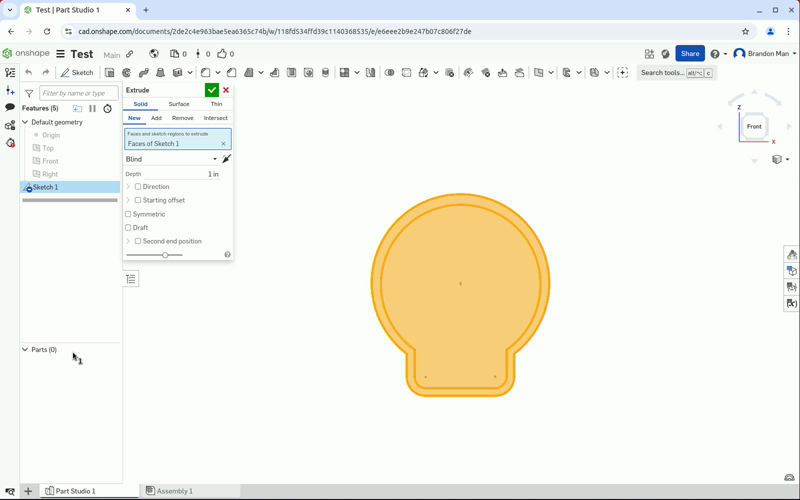
mouse_move(143, 106)
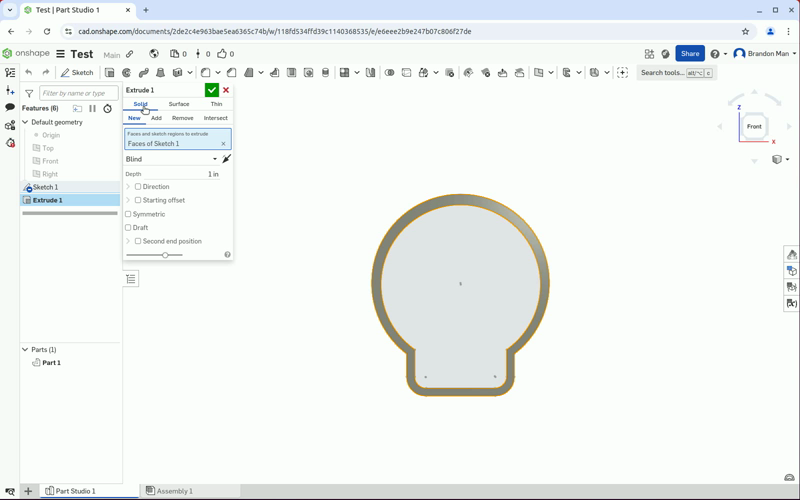
click(143, 106)
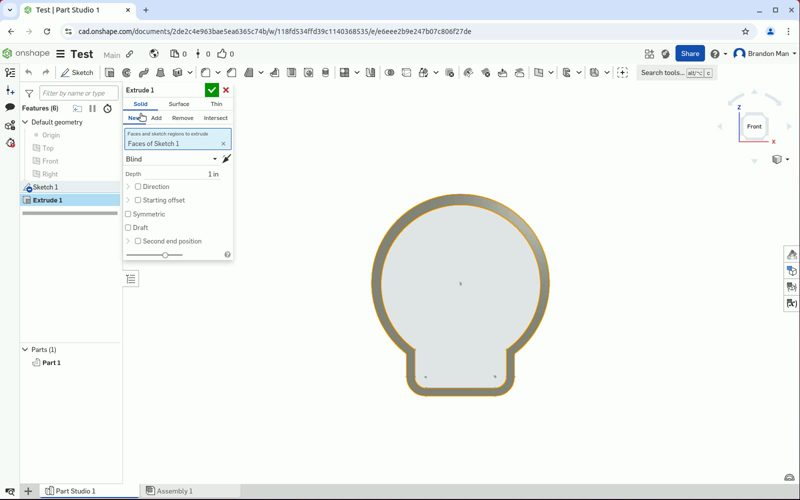
mouse_move(137, 120)
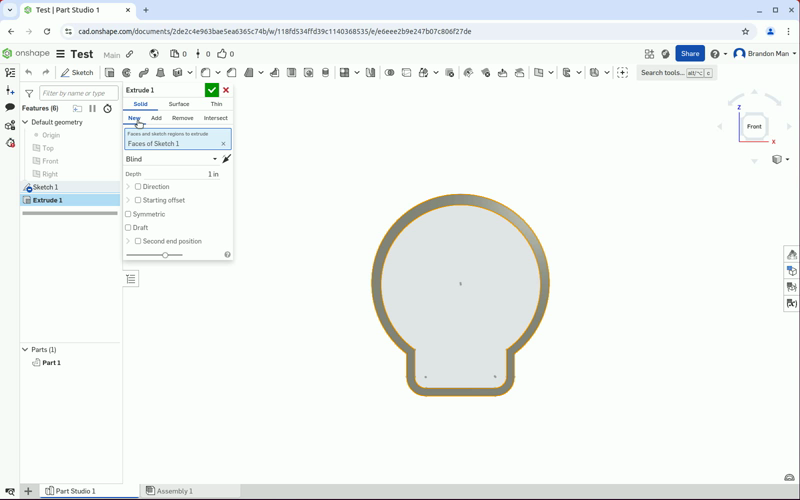
click(137, 120)
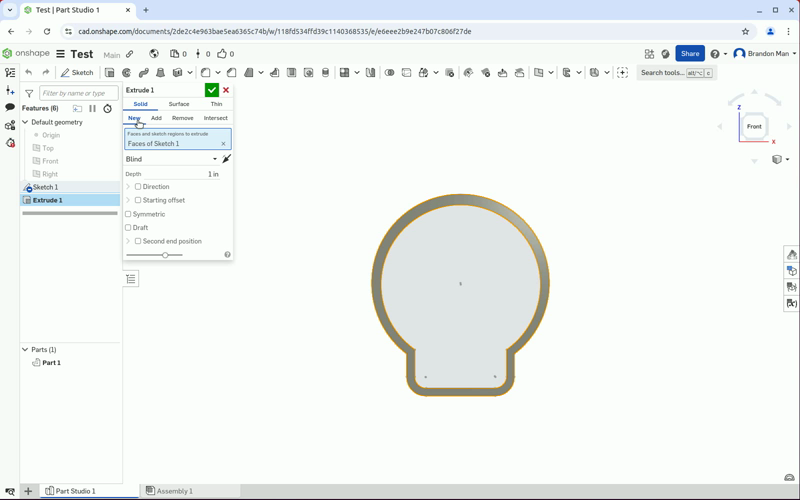
key(tab, 4)
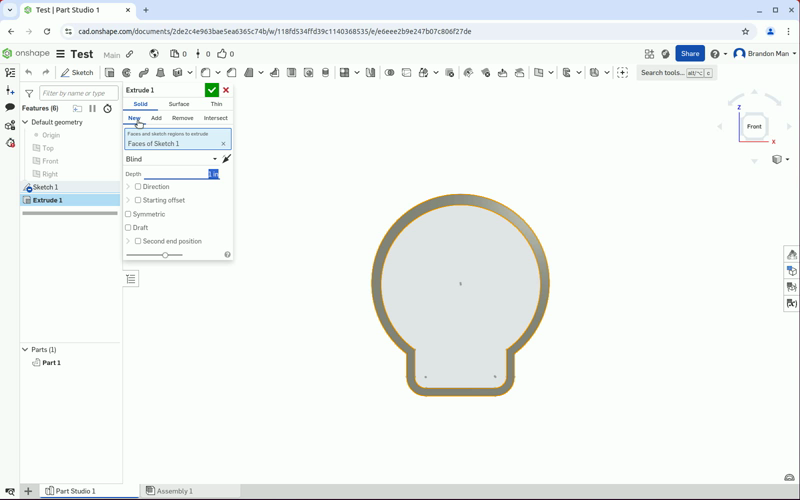
text(-0.963)
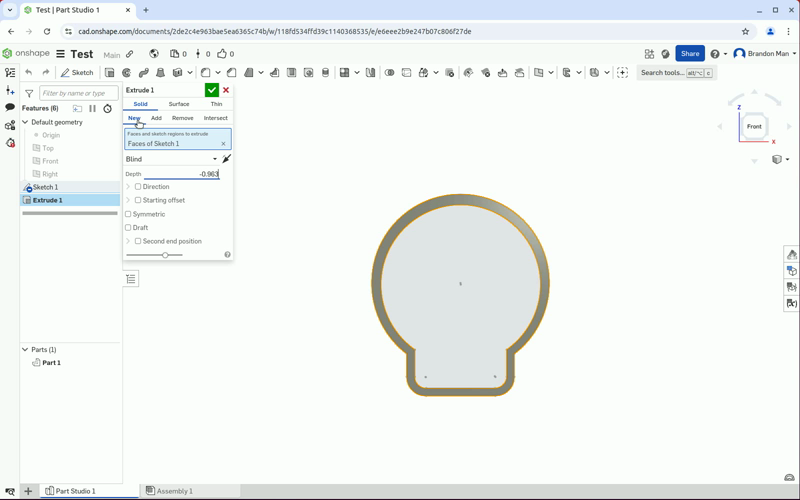
key(enter)
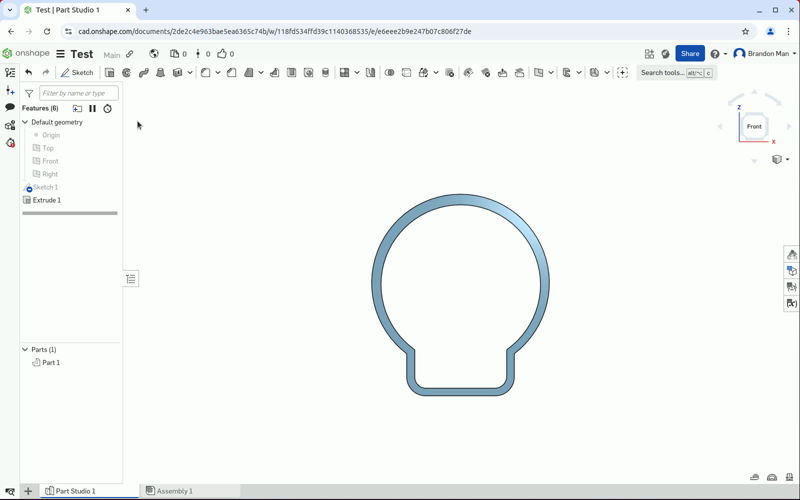
key(shift+h)
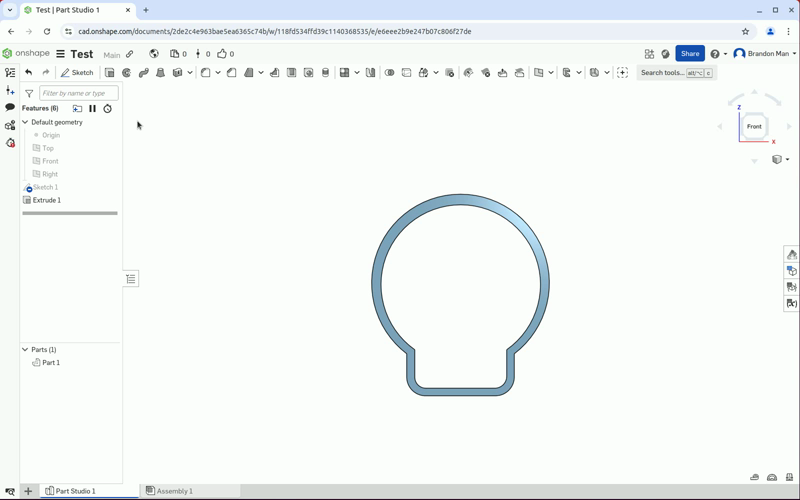
key(shift+h)
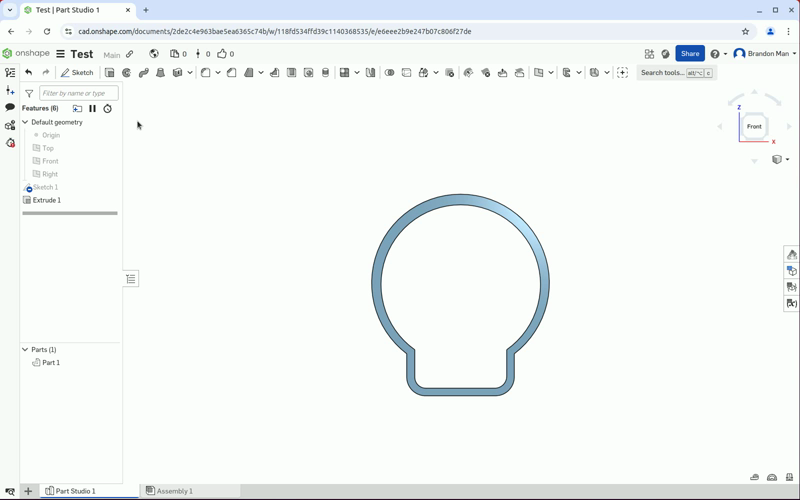
mouse_move(73, 189)
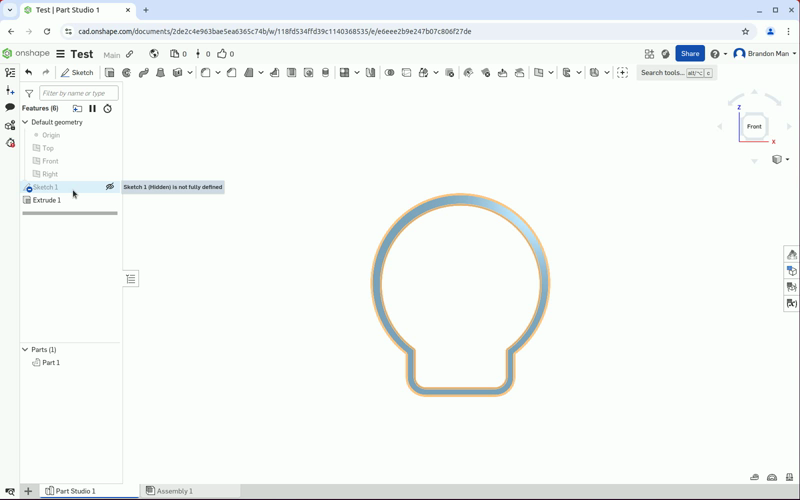
click(73, 189)
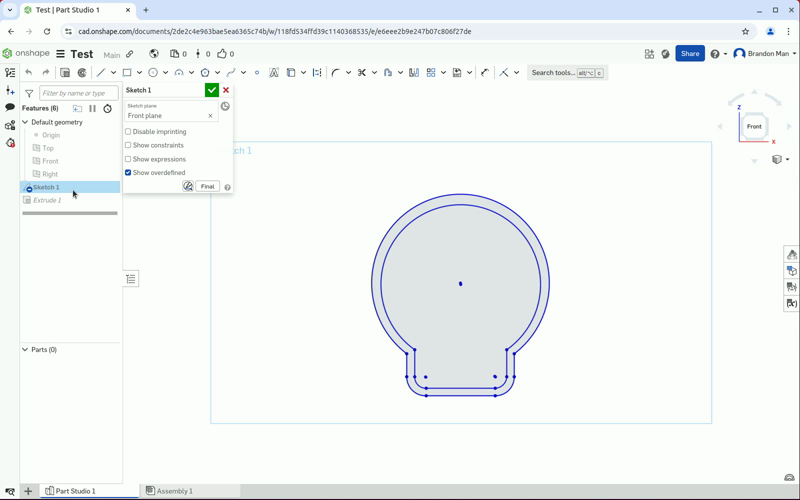
mouse_move(229, 92)
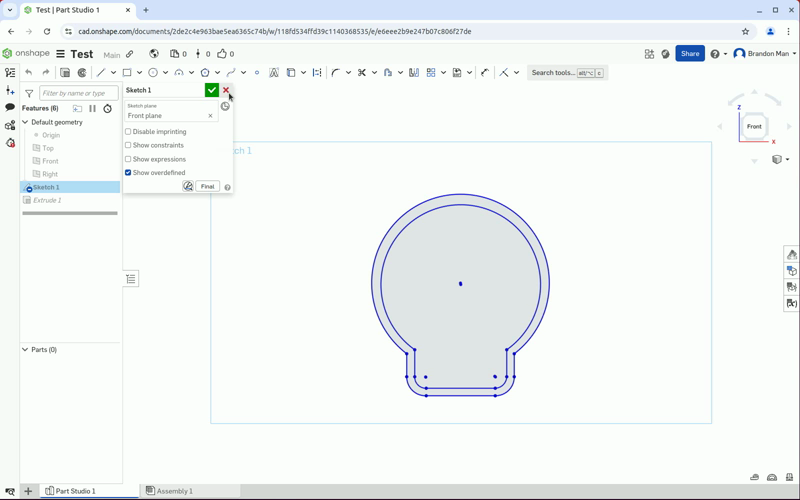
click(229, 92)
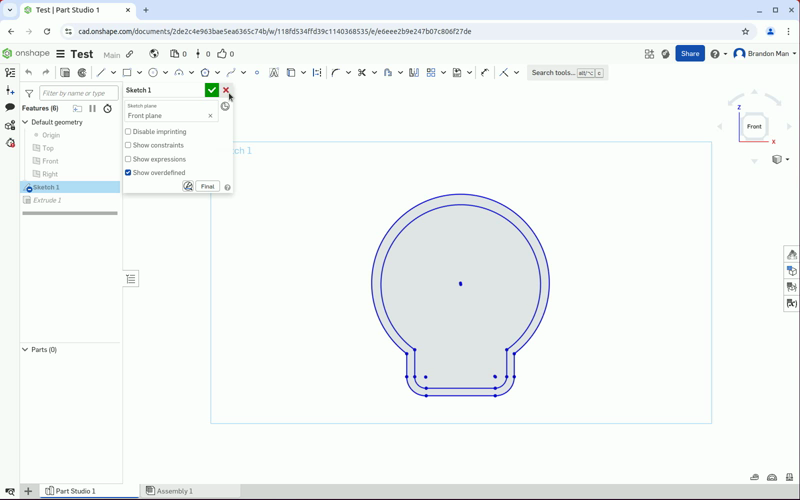
key(shift+s)
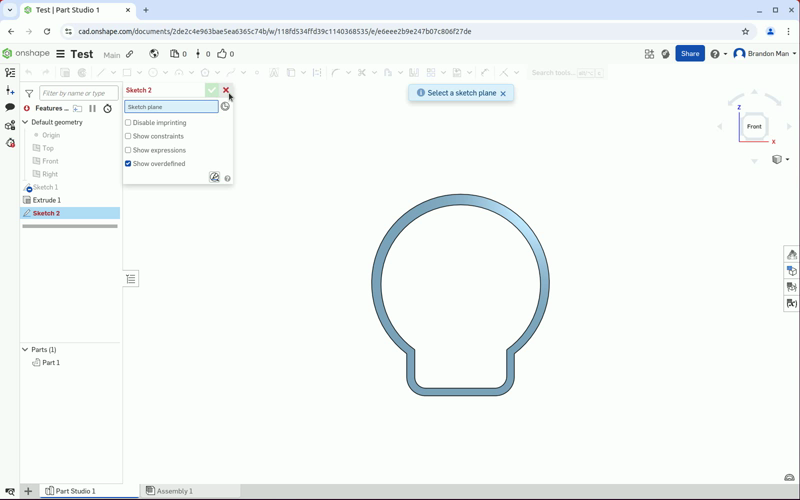
mouse_move(73, 163)
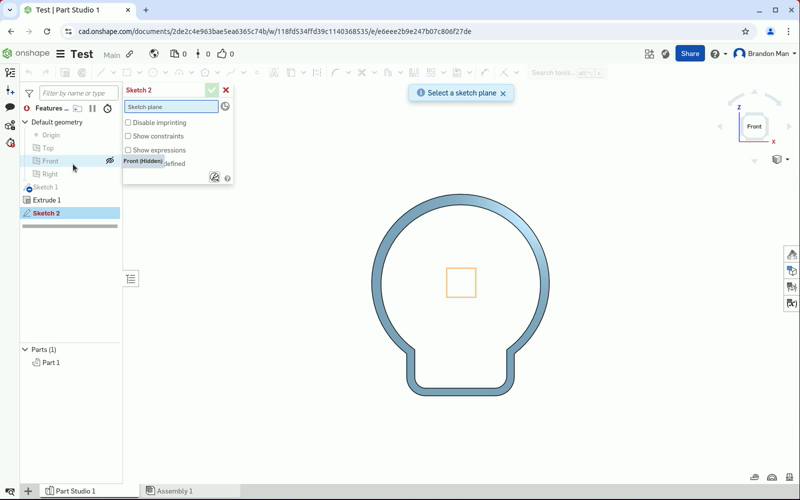
click(73, 163)
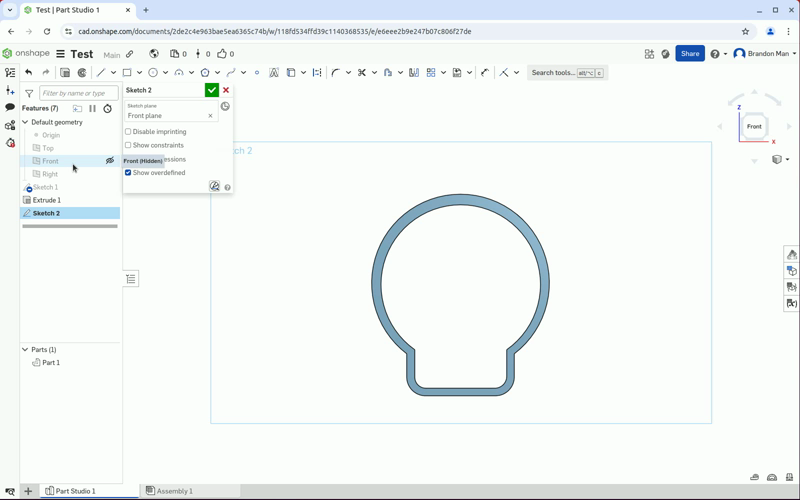
mouse_move(73, 352)
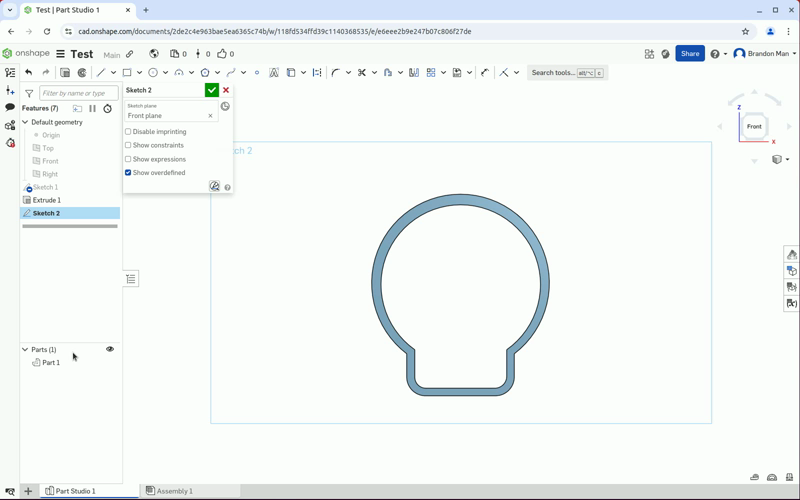
key(y)
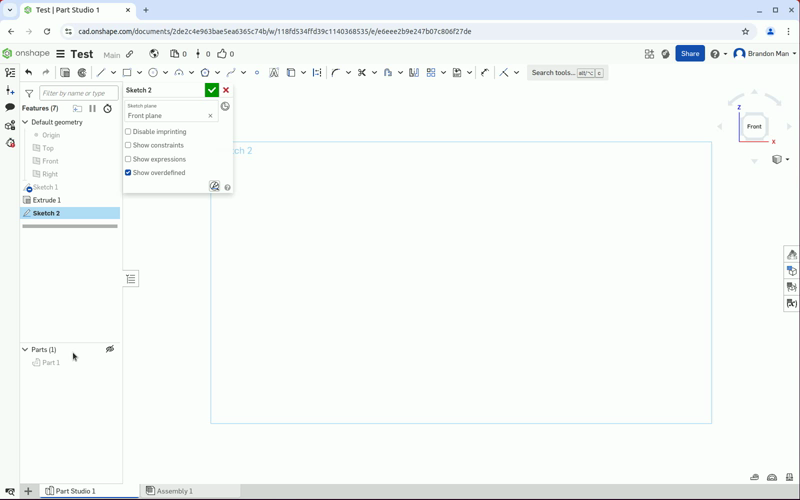
key(a)
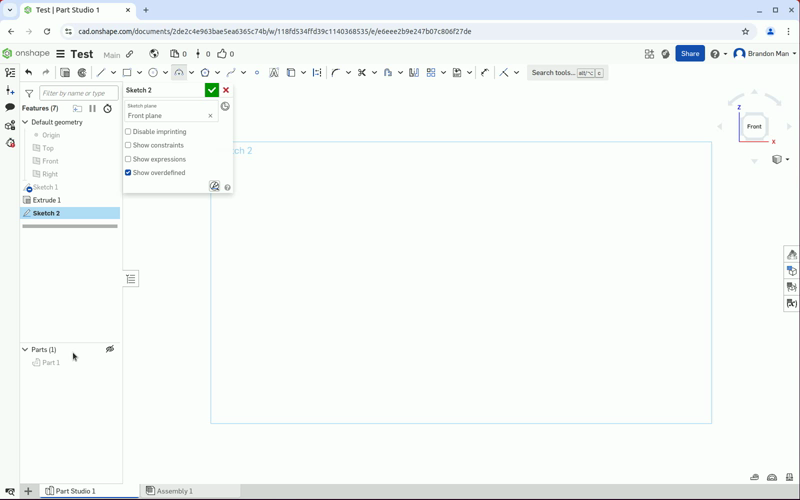
key_down(shift)
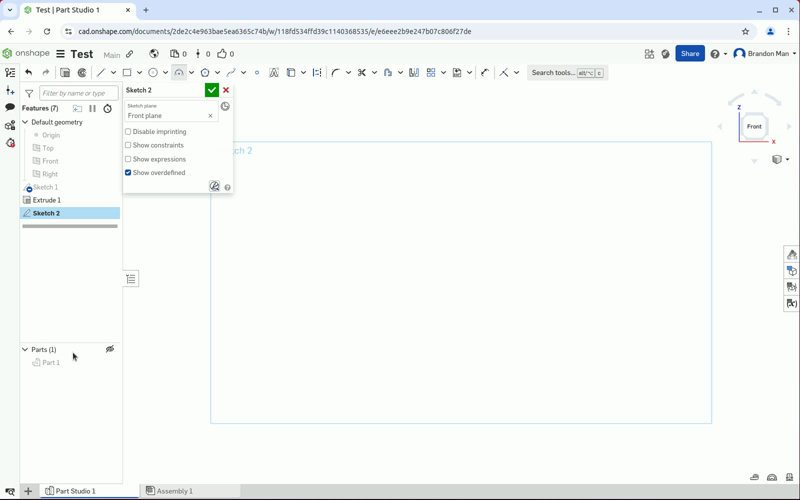
mouse_move(413, 376)
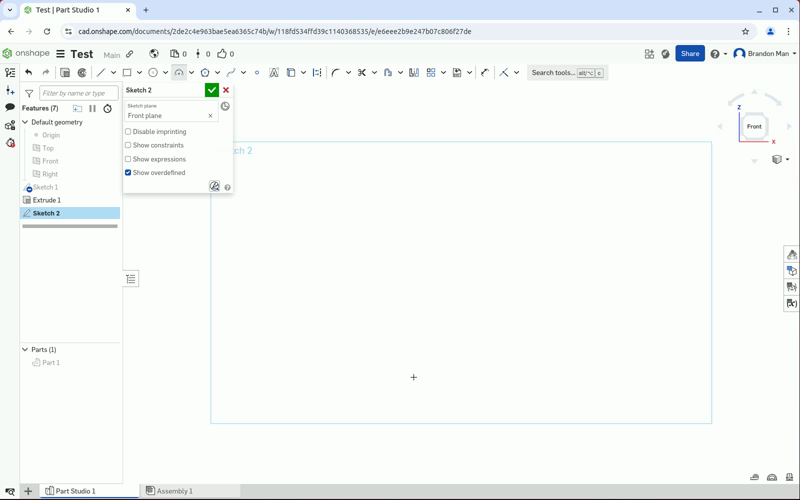
click(413, 376)
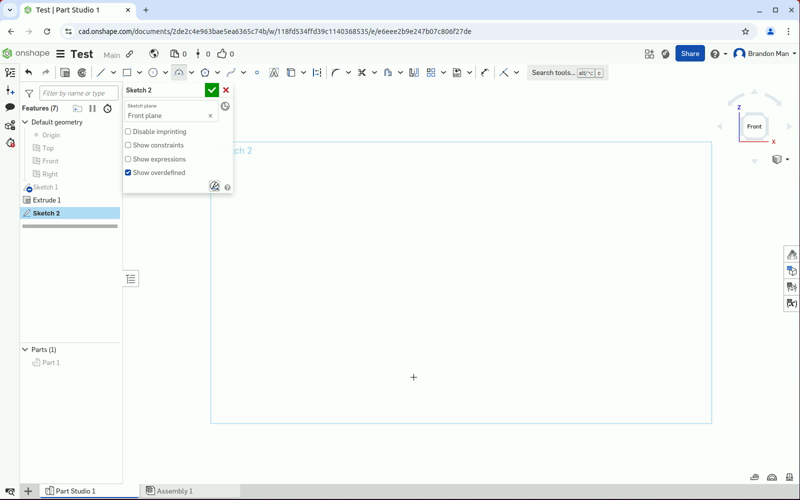
key_up(shift)
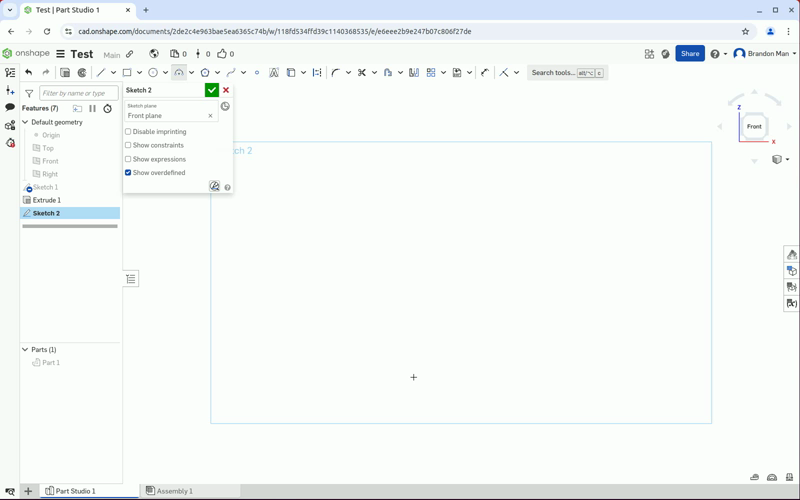
key_down(shift)
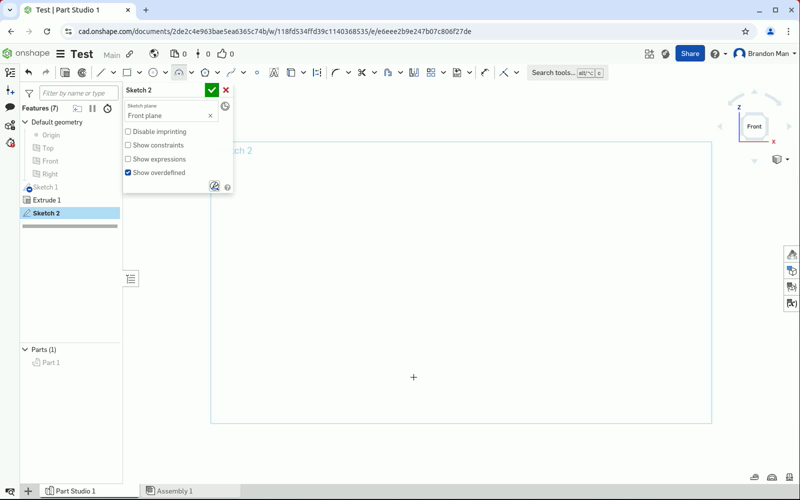
mouse_move(425, 387)
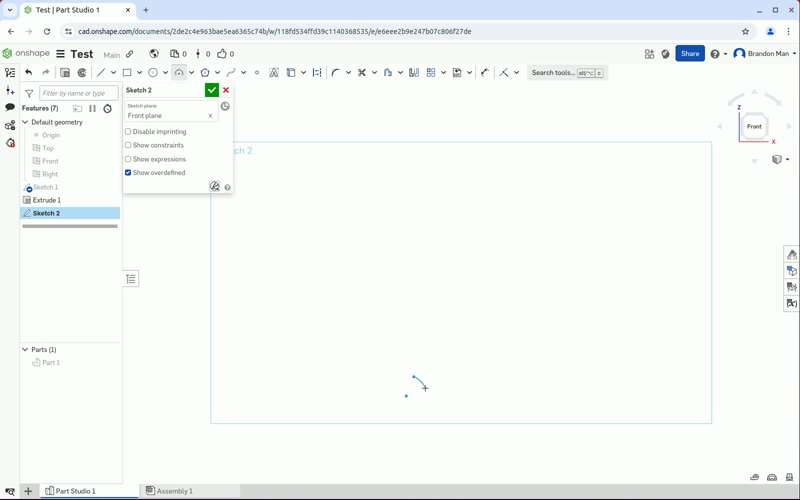
click(425, 387)
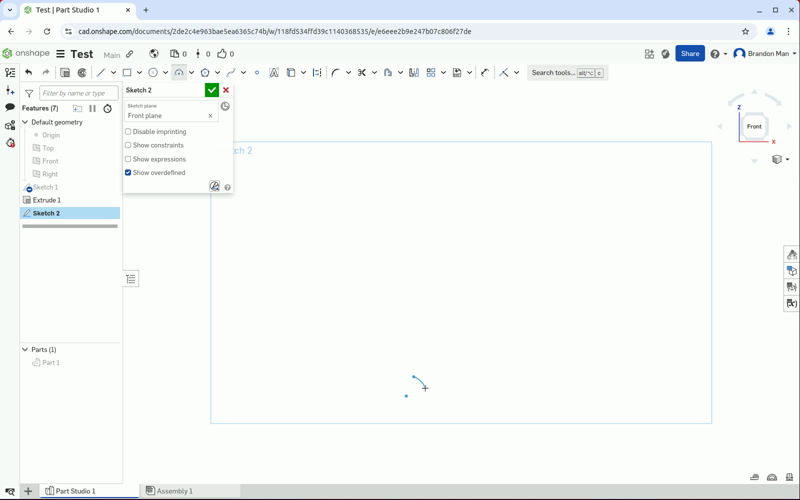
mouse_move(417, 384)
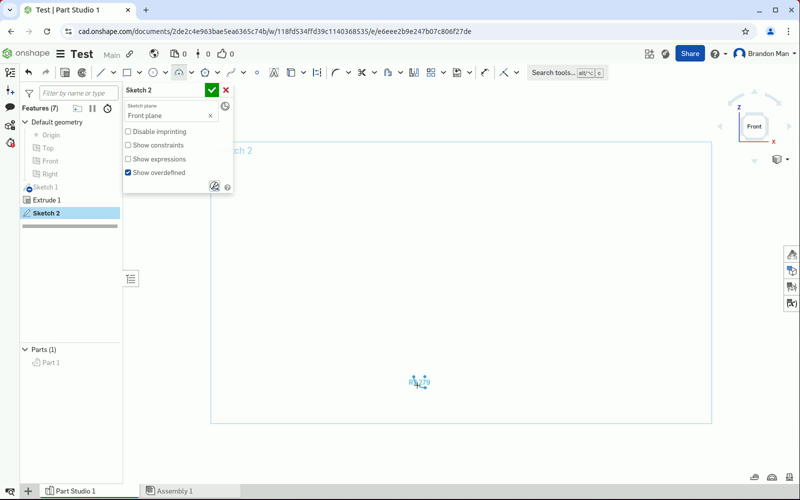
click(417, 384)
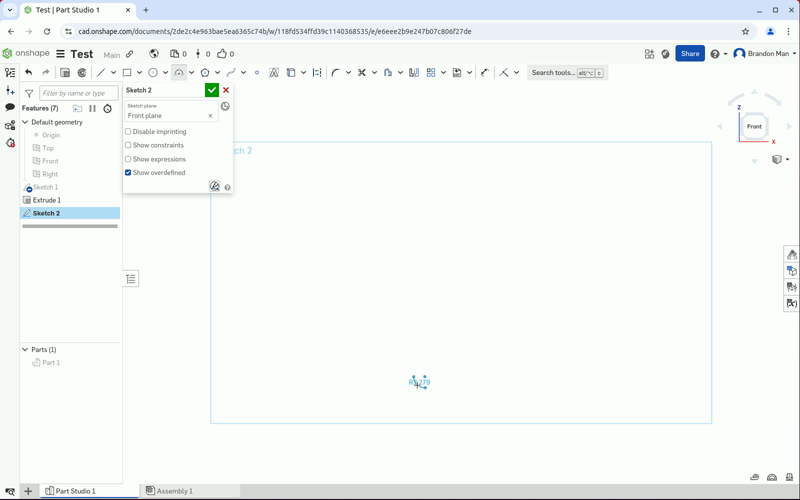
key_up(shift)
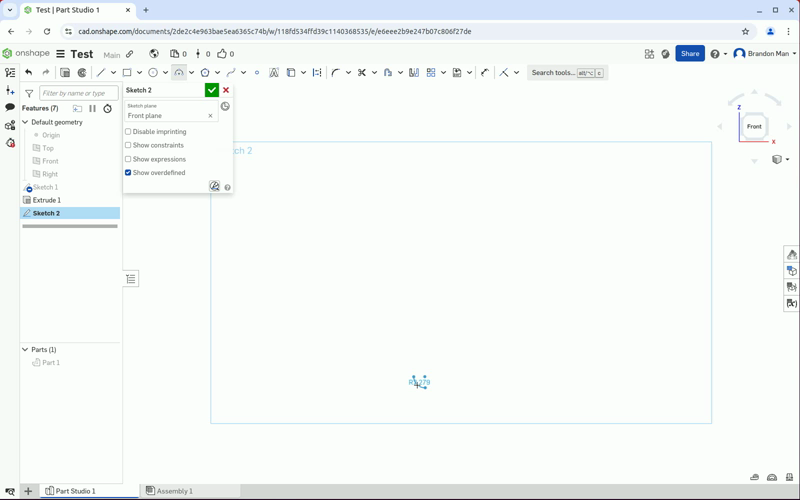
key(esc)
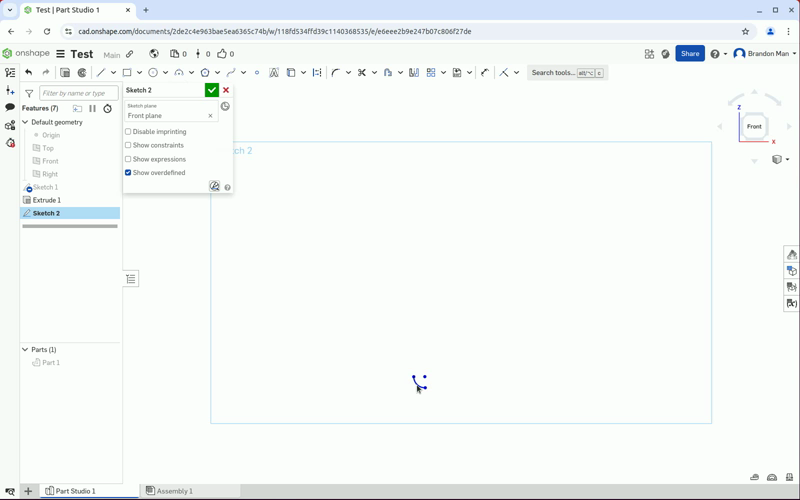
key(l)
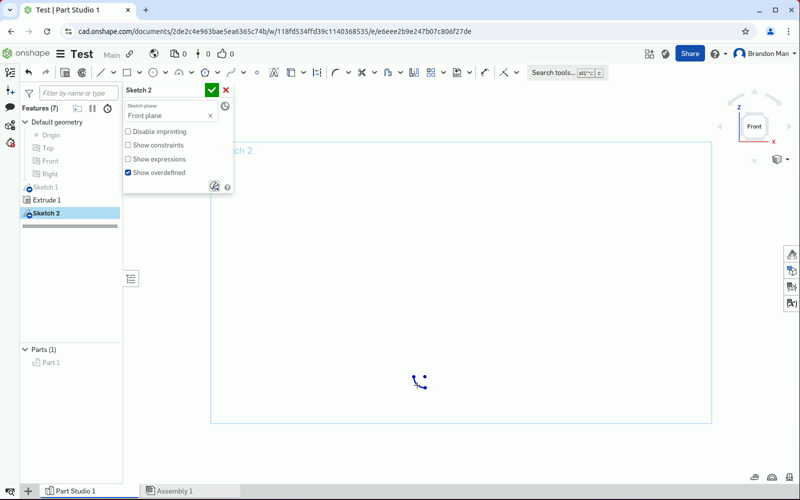
mouse_move(425, 387)
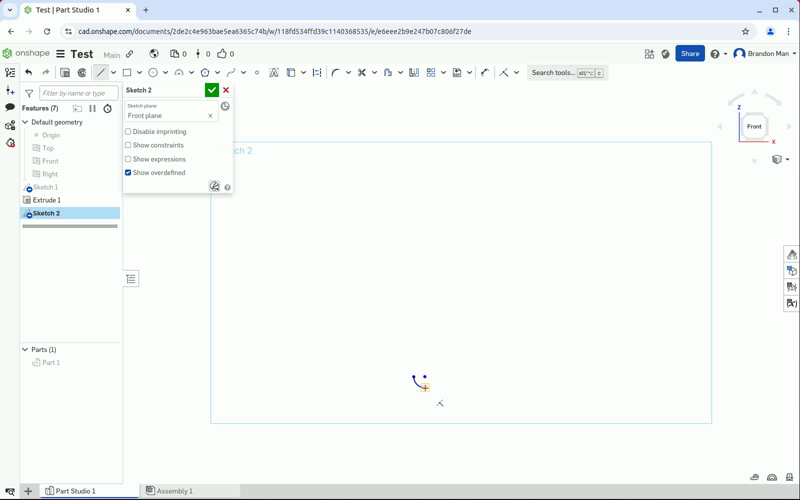
click(425, 387)
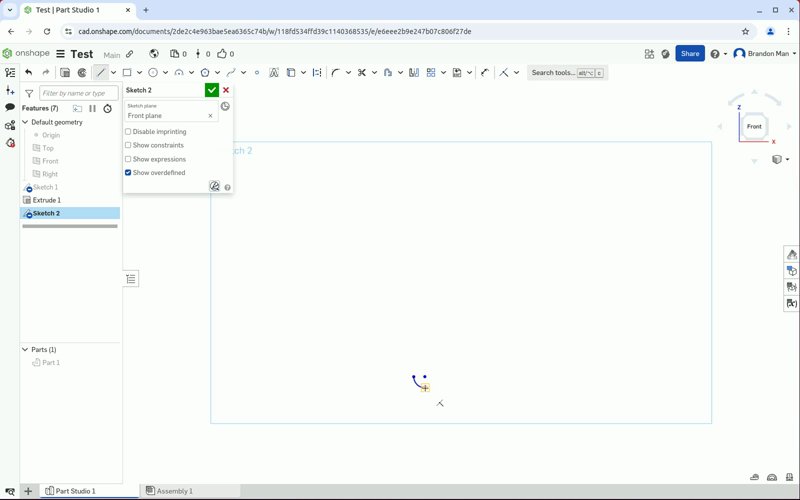
key_down(shift)
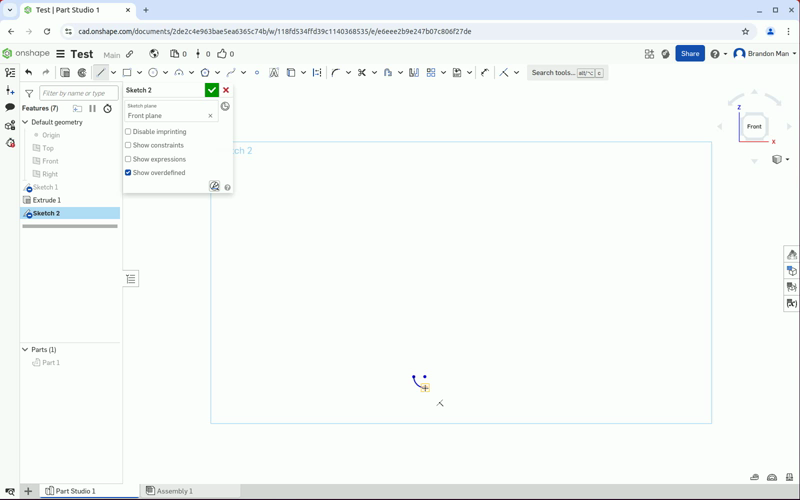
mouse_move(495, 387)
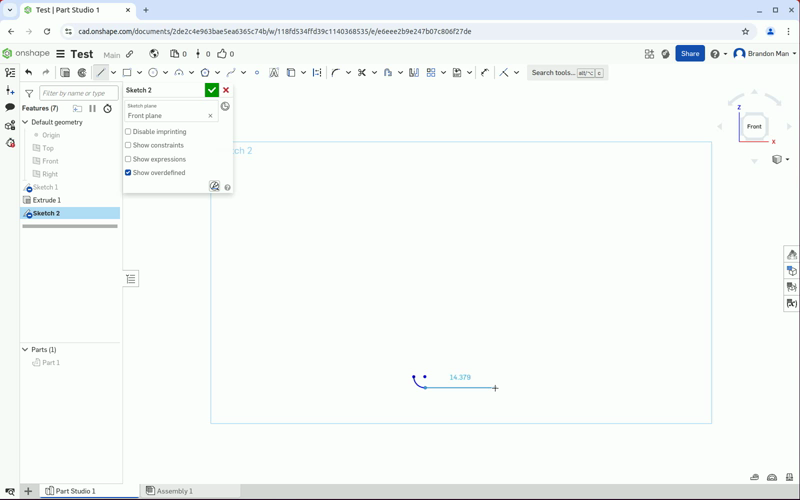
click(495, 387)
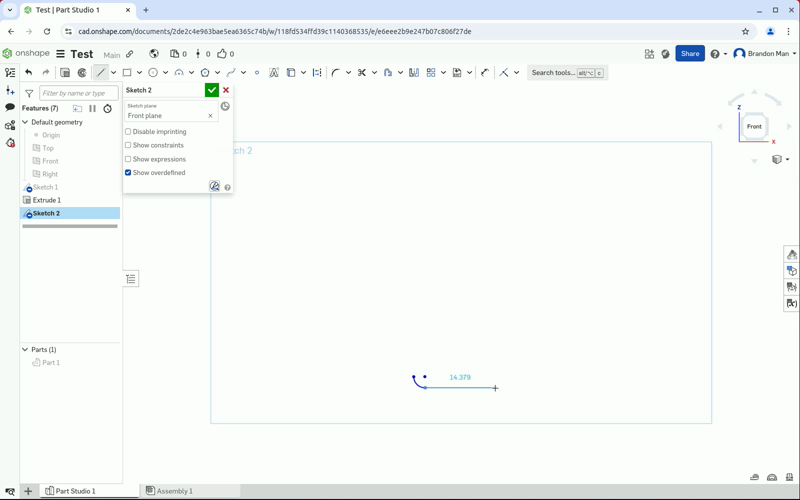
key_up(shift)
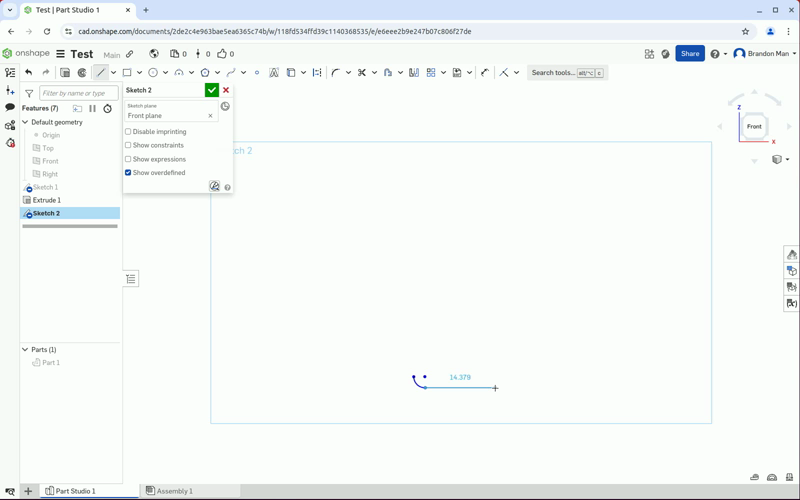
key(esc)
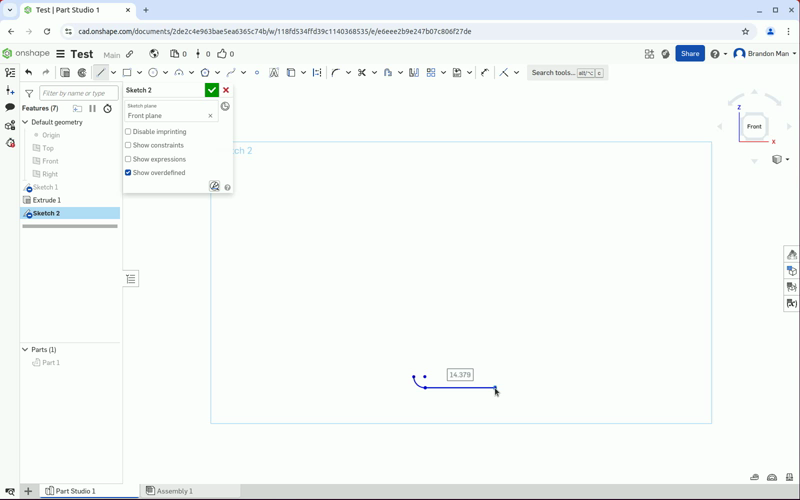
key(a)
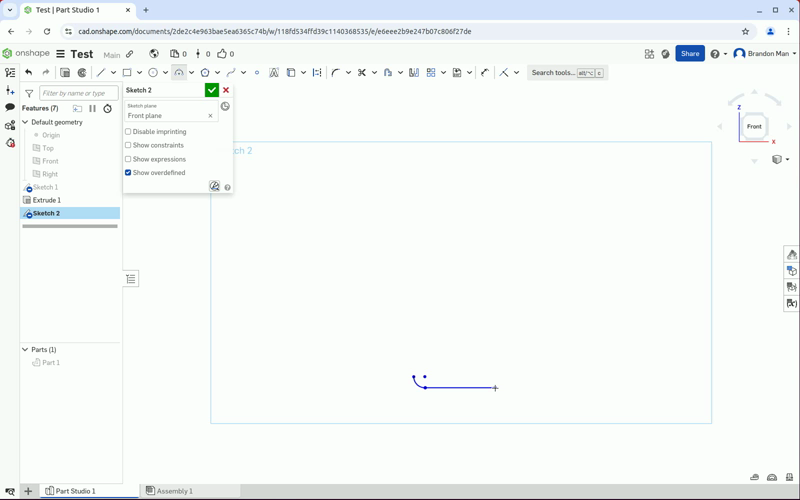
mouse_move(495, 387)
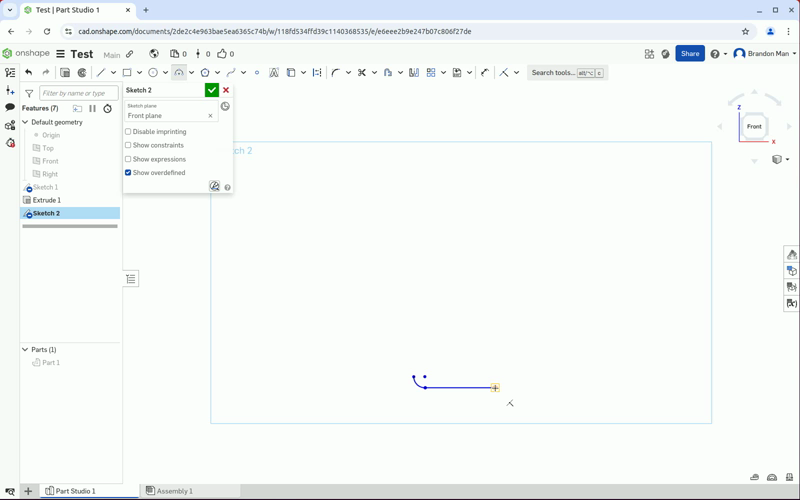
click(495, 387)
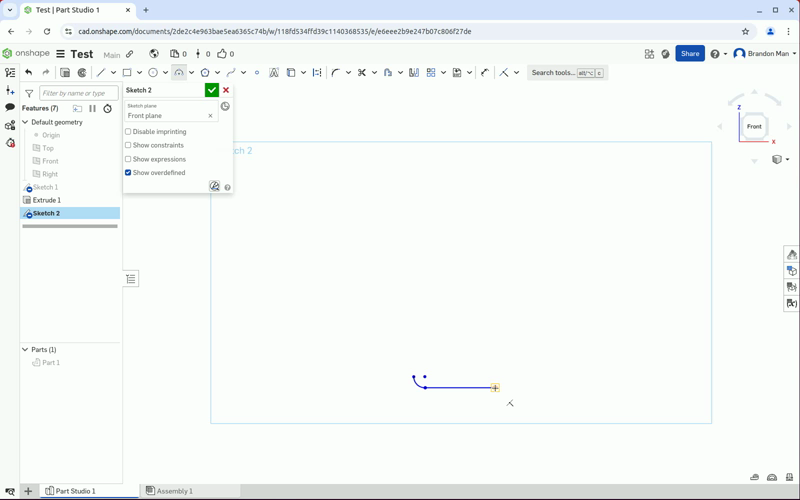
key_down(shift)
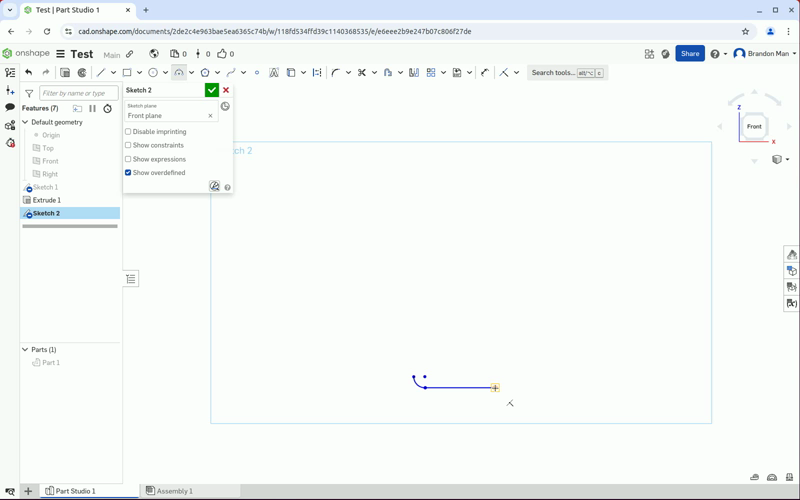
mouse_move(506, 376)
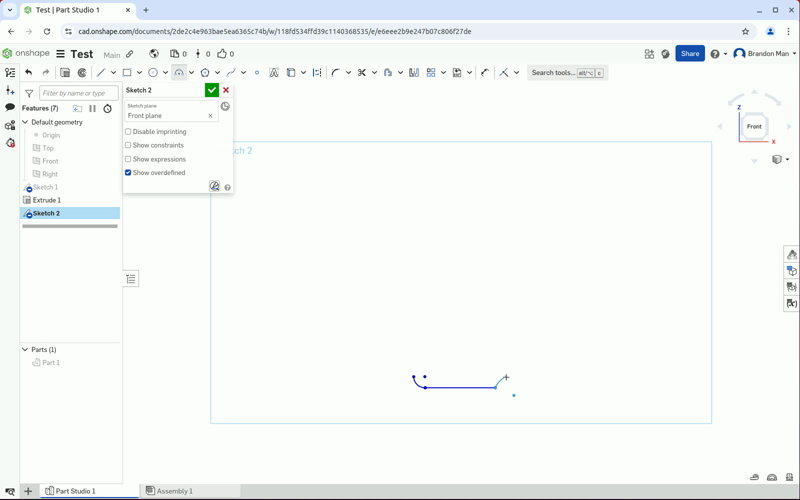
click(506, 376)
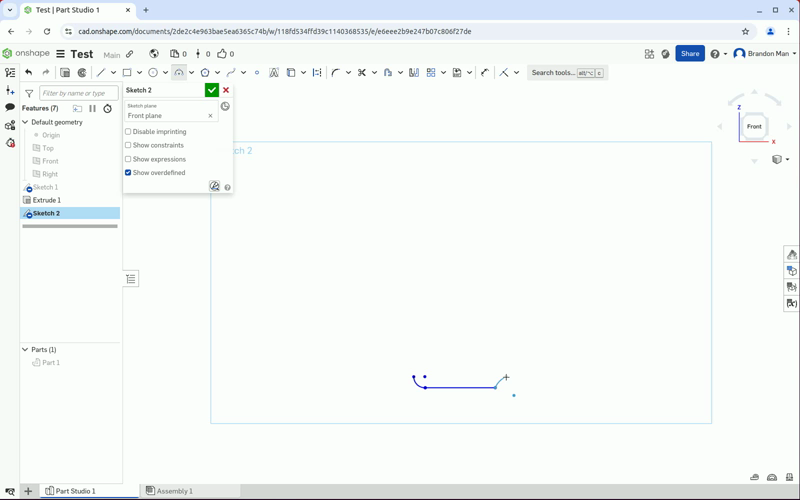
mouse_move(502, 384)
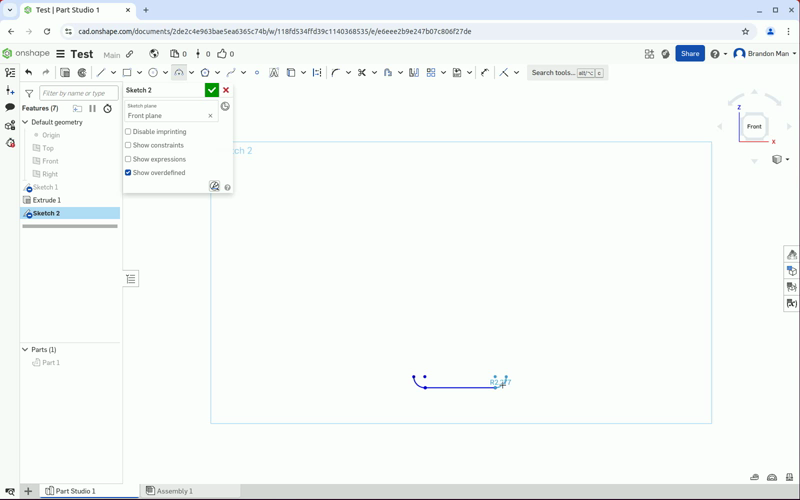
click(502, 384)
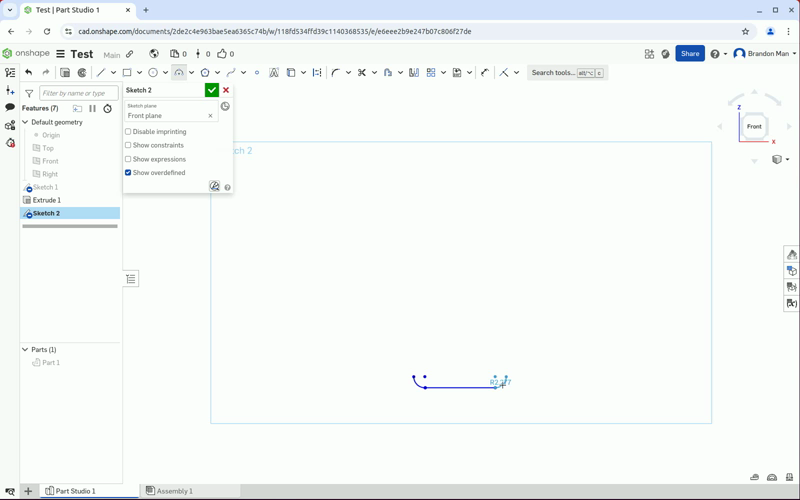
key_up(shift)
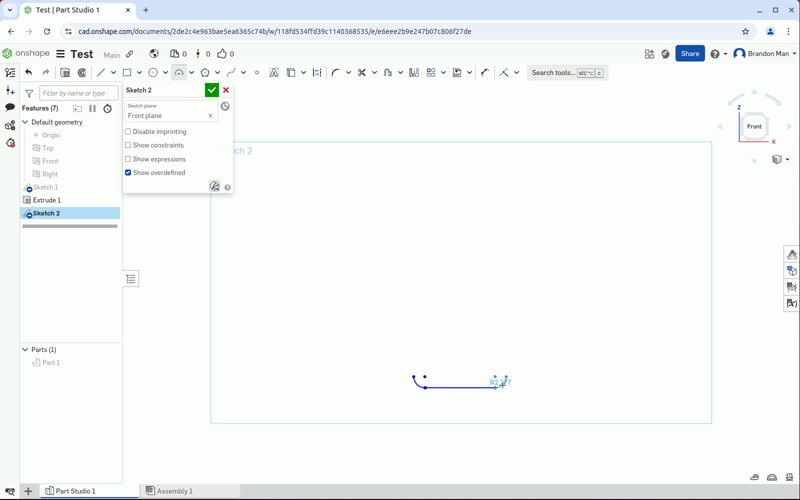
key(esc)
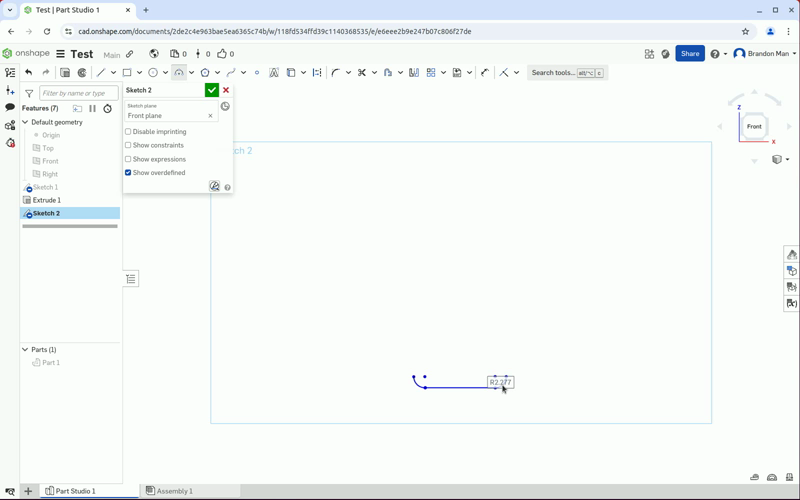
key(l)
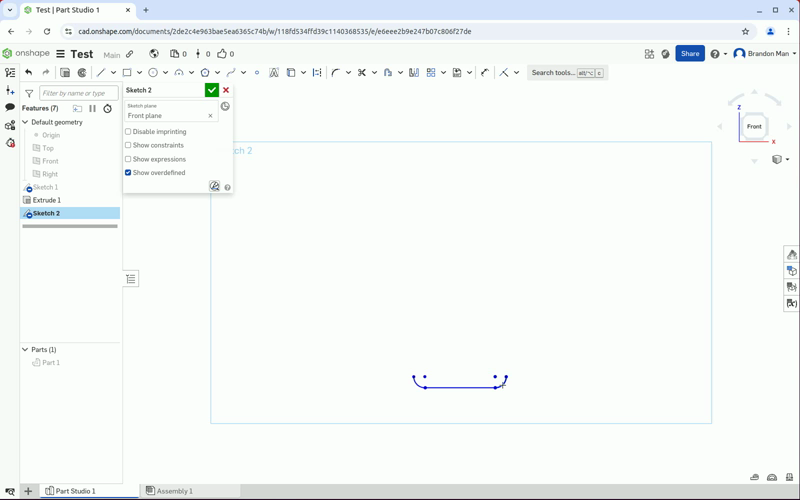
mouse_move(506, 376)
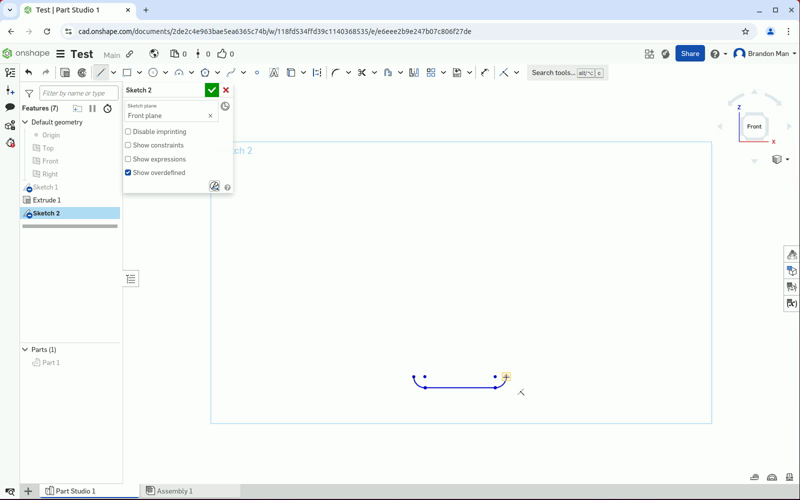
click(506, 376)
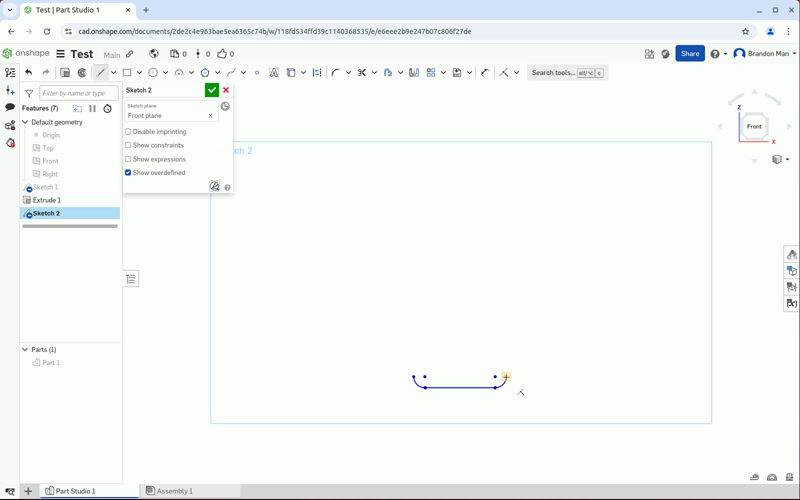
key_down(shift)
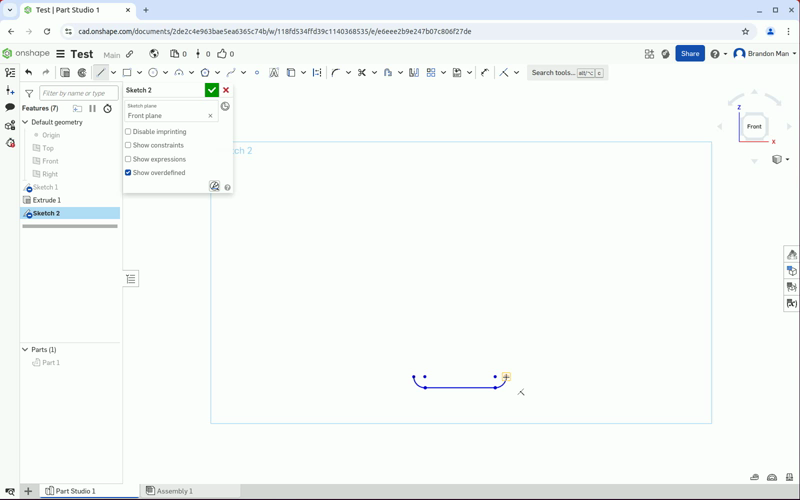
mouse_move(536, 376)
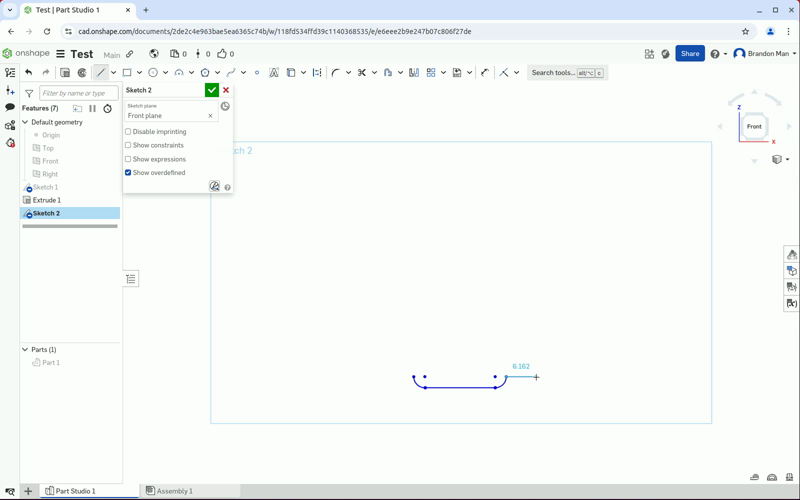
mouse_move(506, 348)
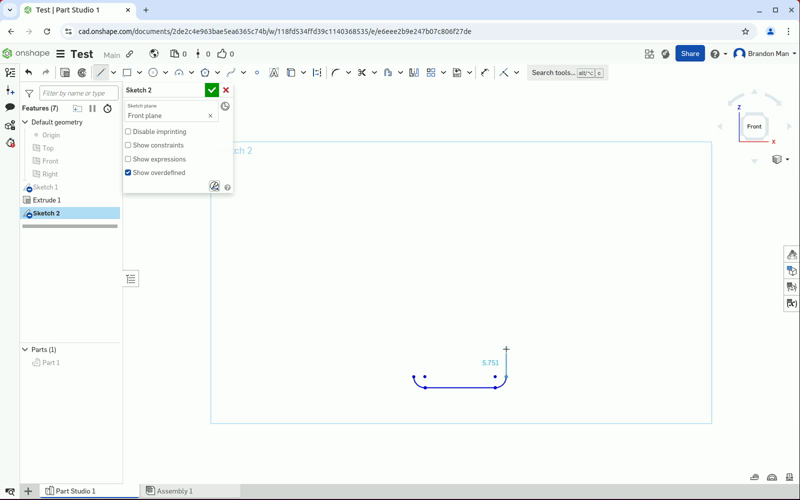
click(506, 348)
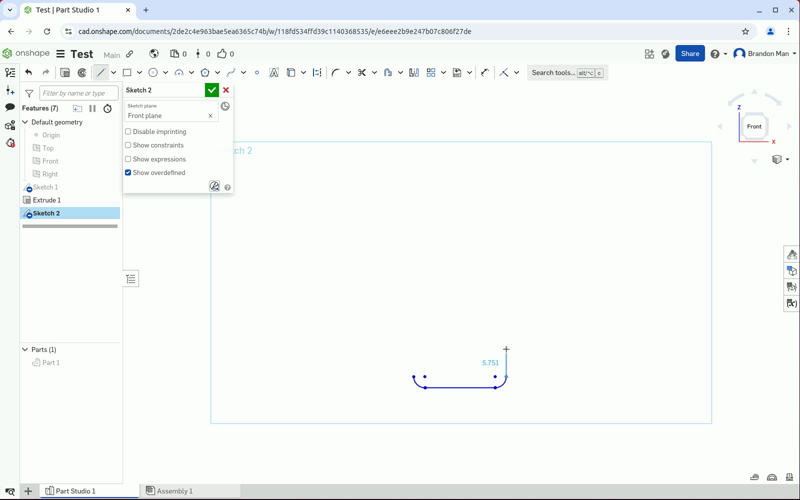
key_up(shift)
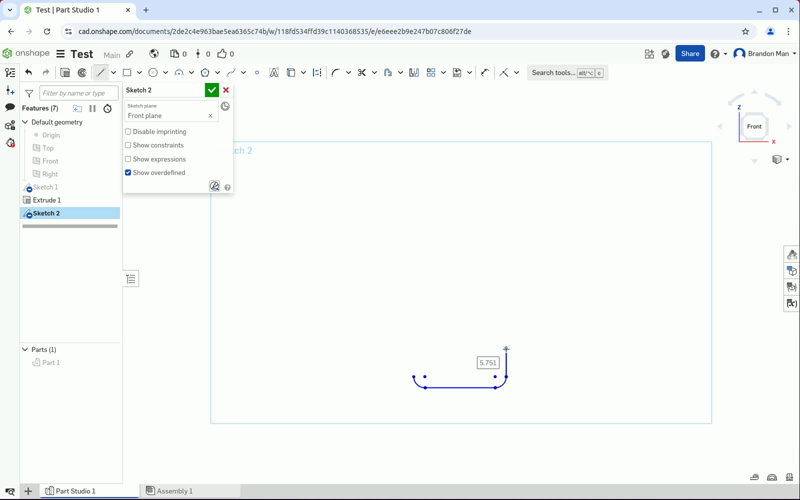
key(esc)
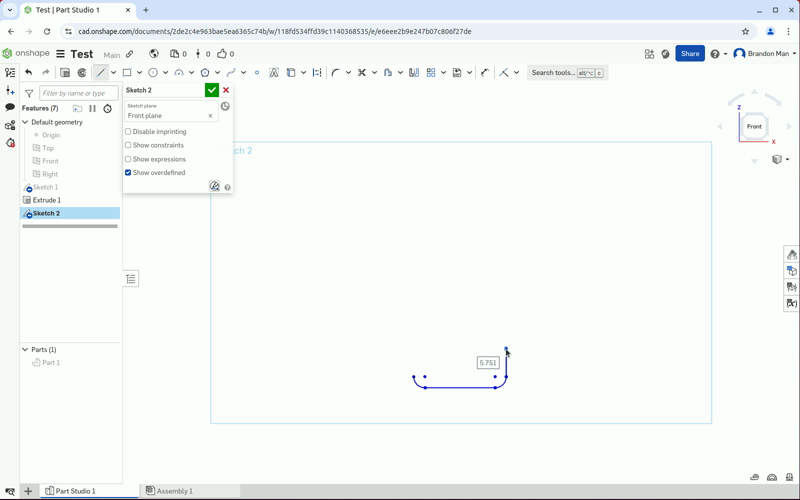
key(a)
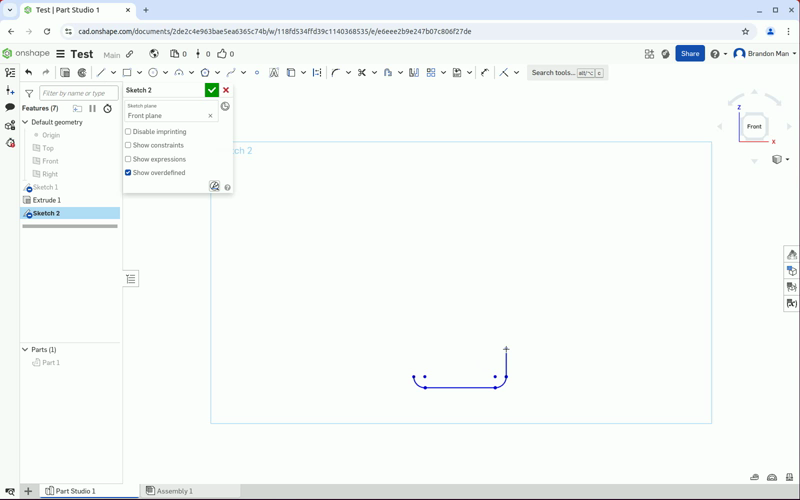
mouse_move(506, 348)
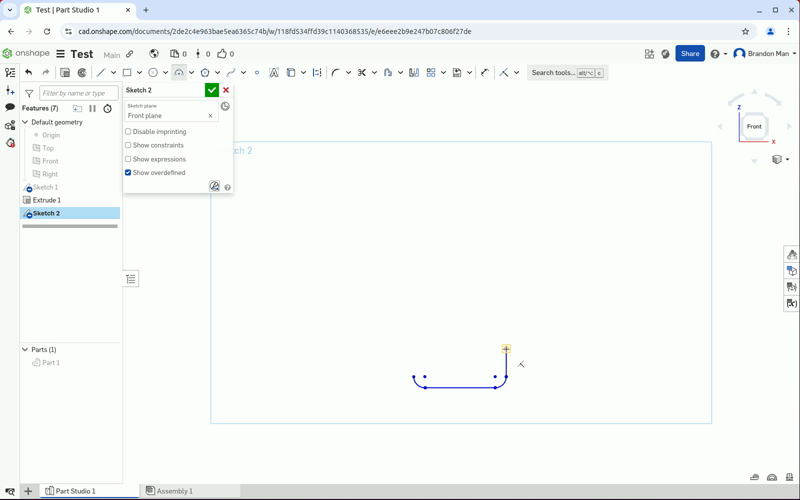
click(506, 348)
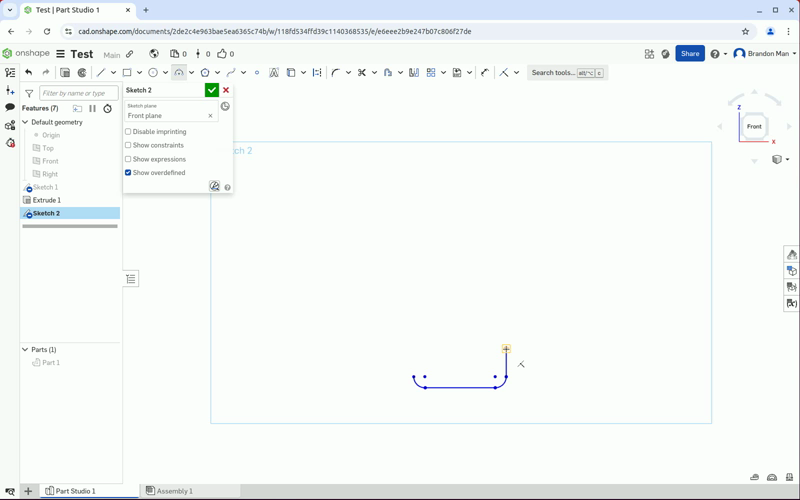
key_down(shift)
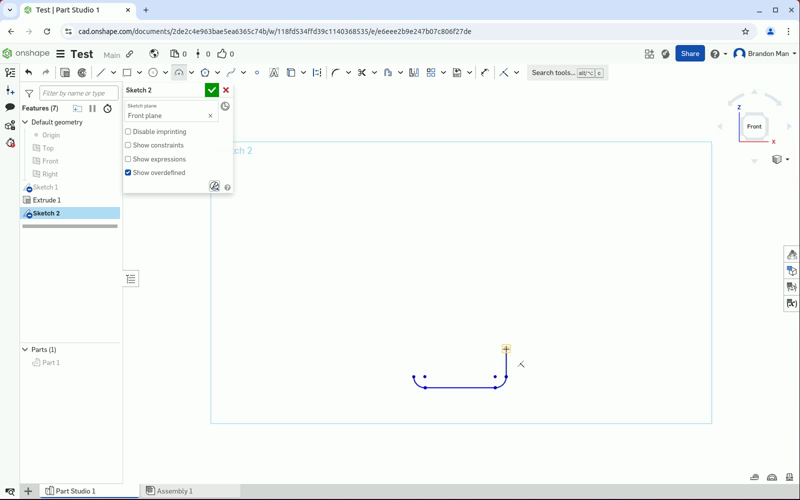
mouse_move(413, 348)
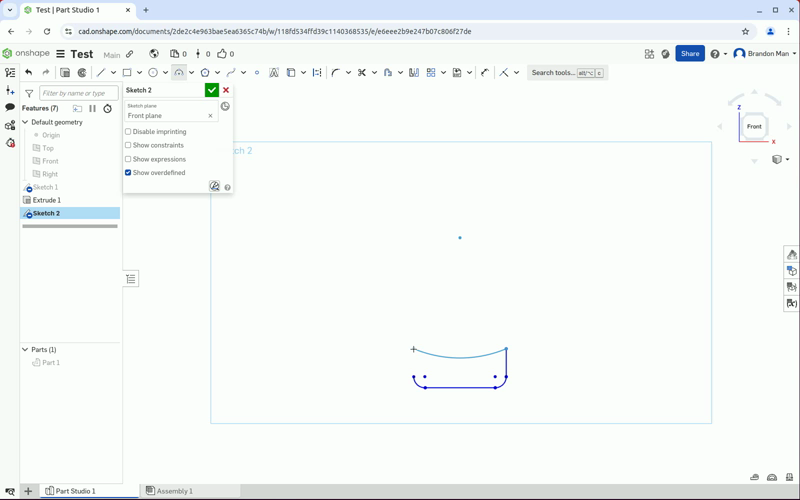
click(413, 348)
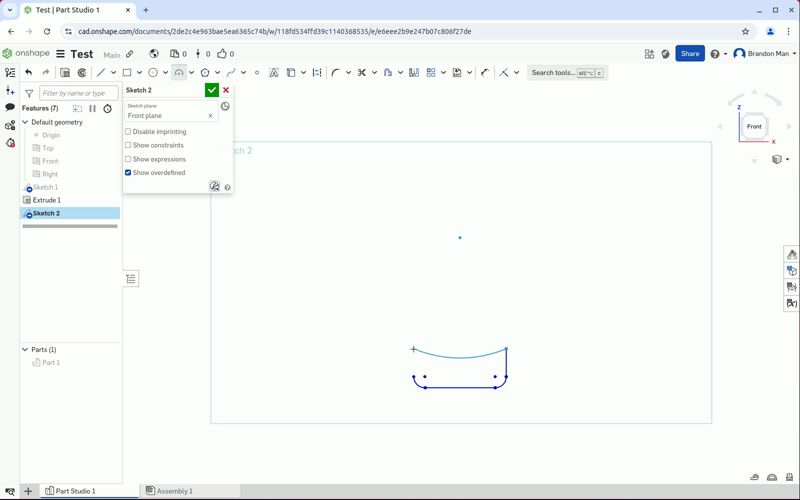
mouse_move(460, 203)
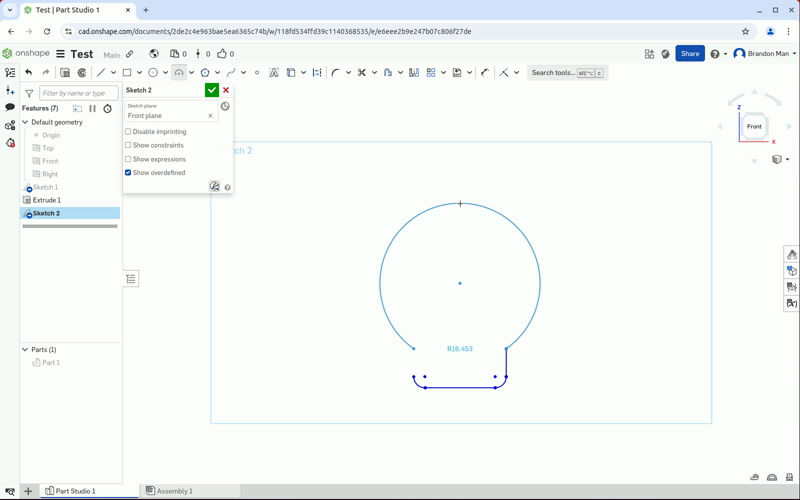
click(460, 203)
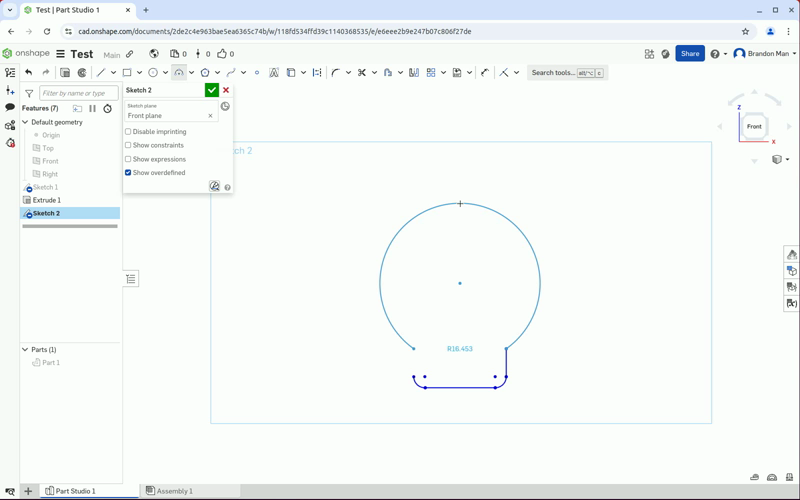
key_up(shift)
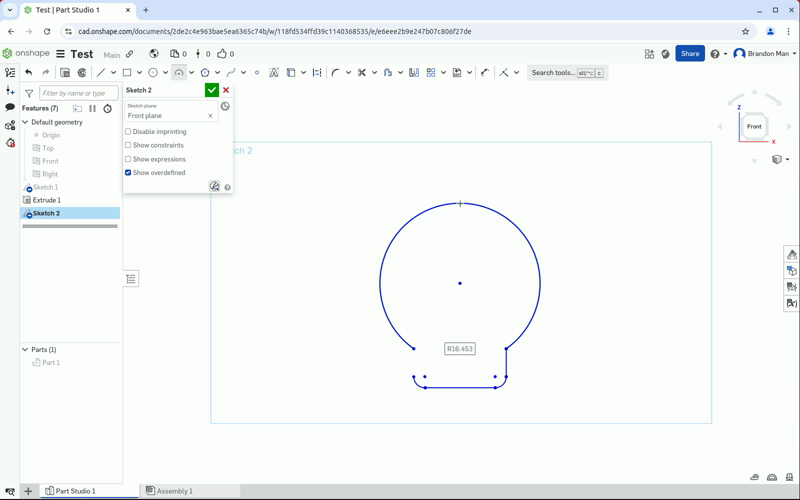
key(esc)
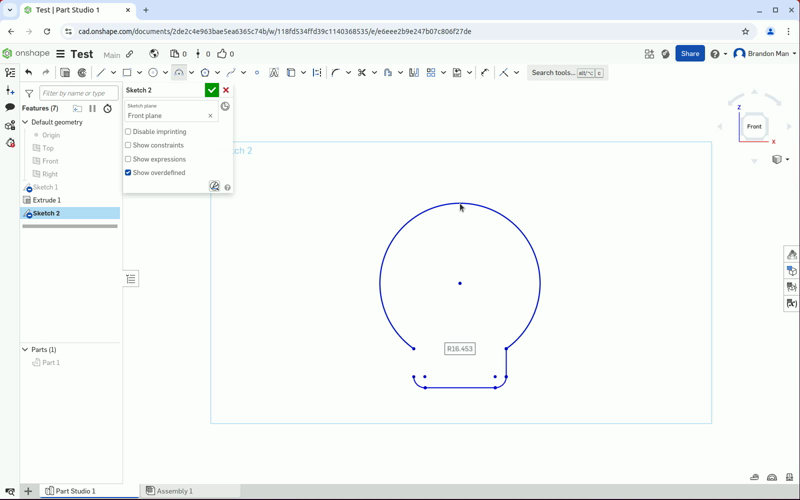
key(l)
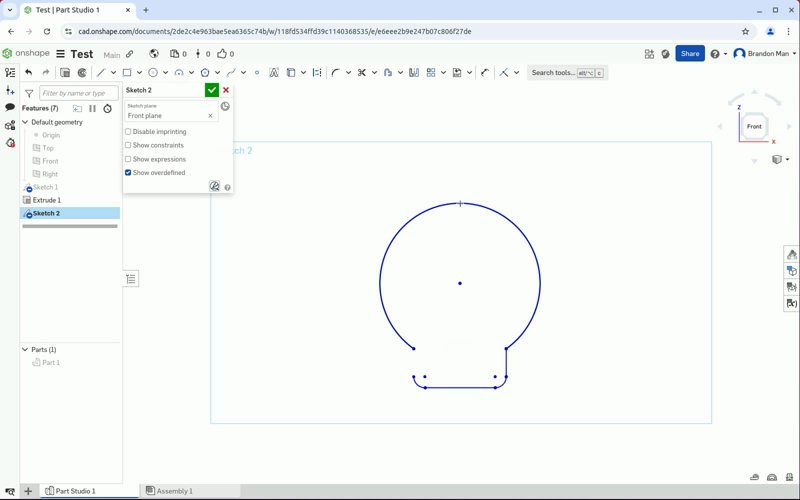
mouse_move(413, 348)
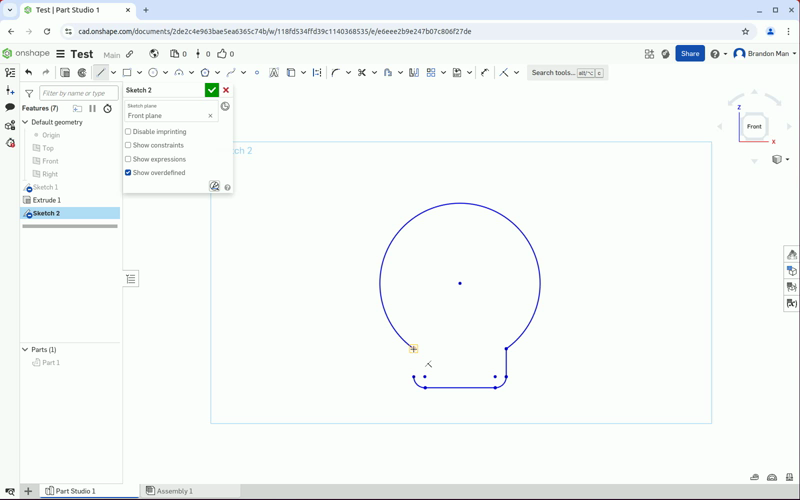
click(413, 348)
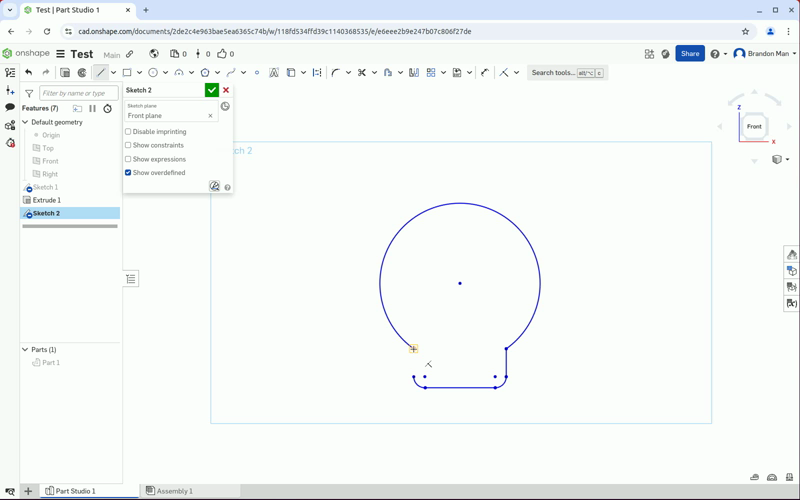
mouse_move(444, 348)
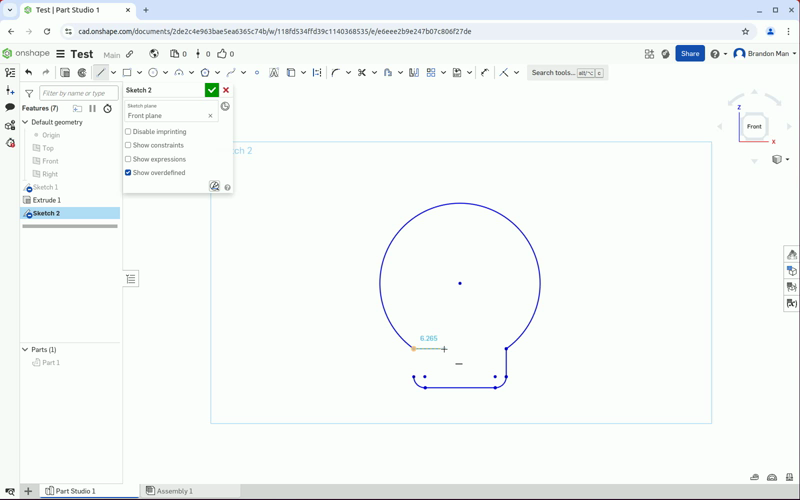
key_down(shift)
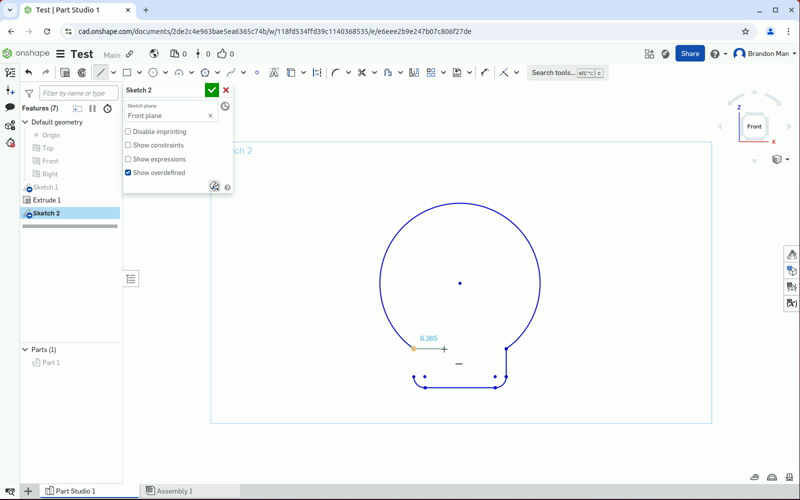
mouse_move(413, 376)
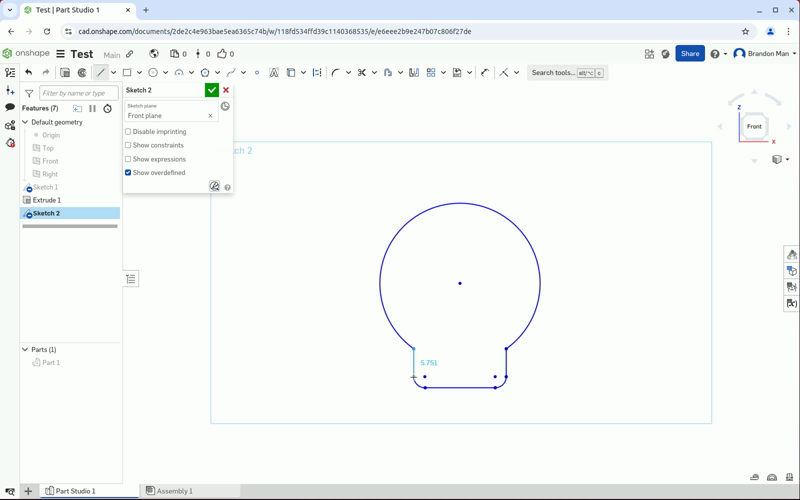
key_up(shift)
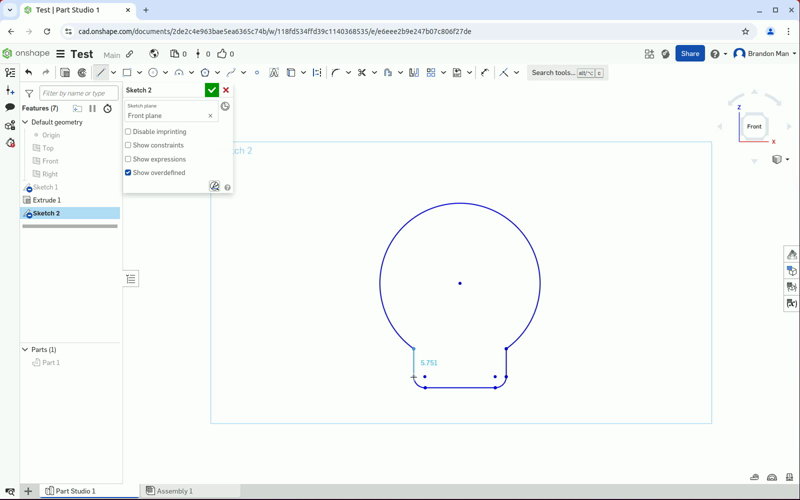
click(413, 376)
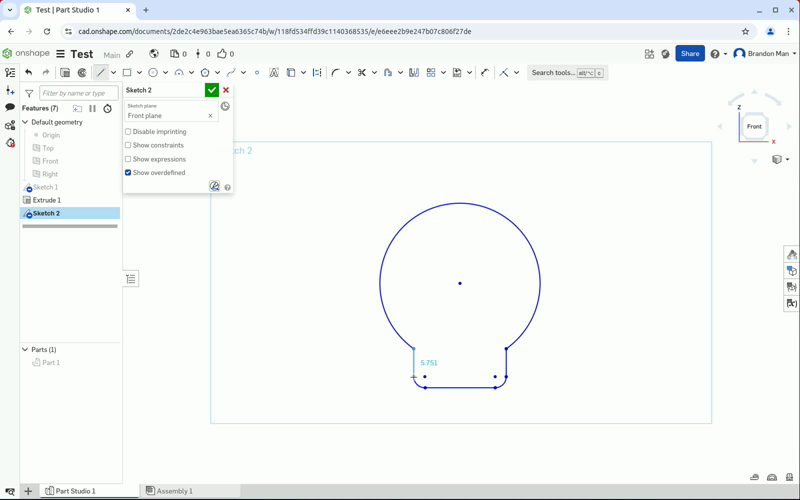
key(esc)
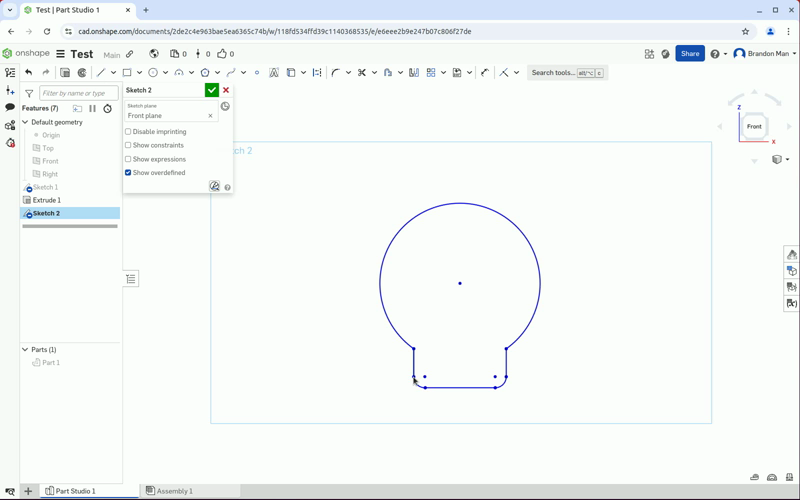
mouse_move(418, 257)
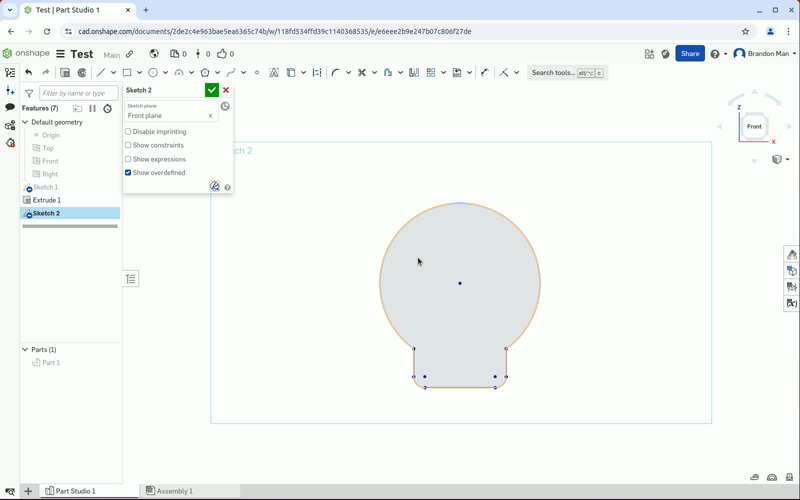
click(418, 257)
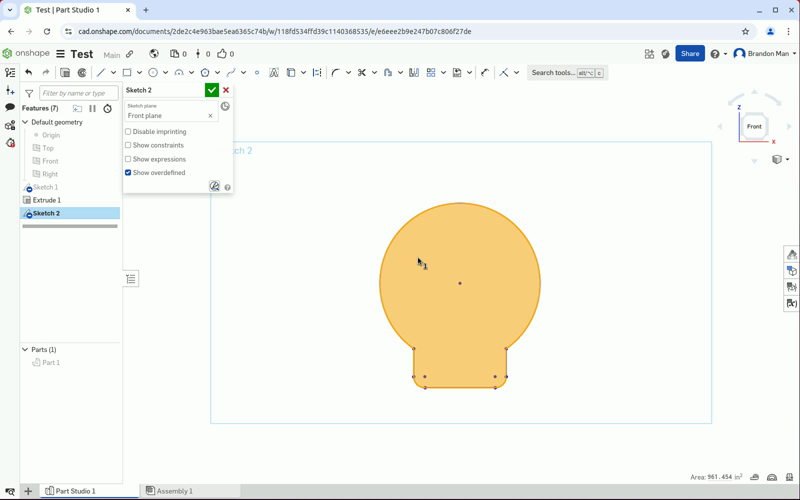
mouse_move(73, 352)
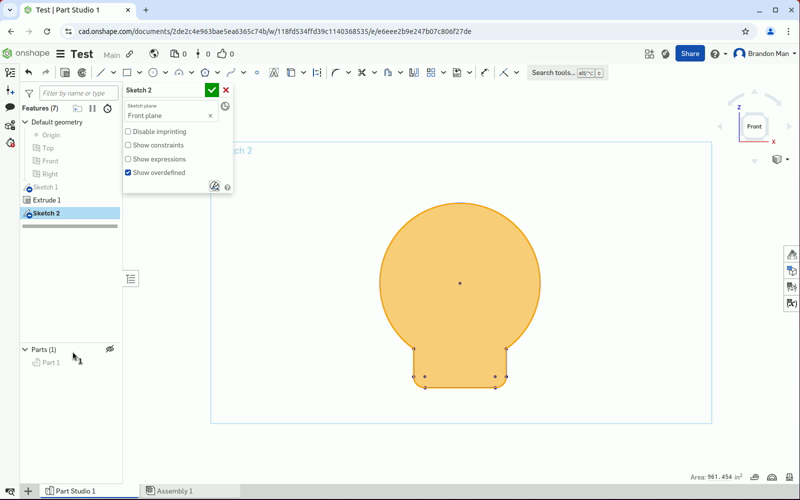
key(shift+y)
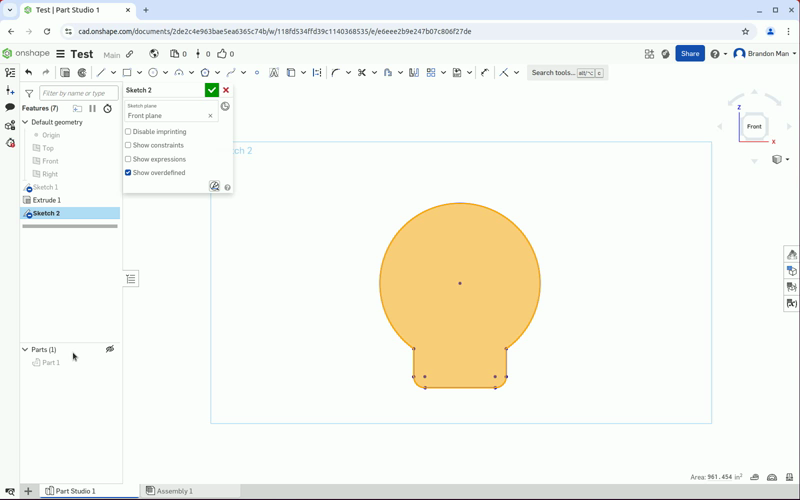
key(shift+e)
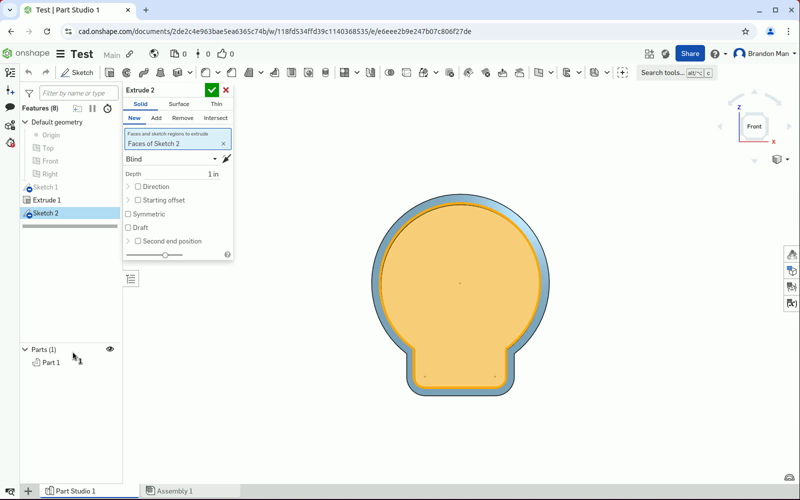
mouse_move(143, 106)
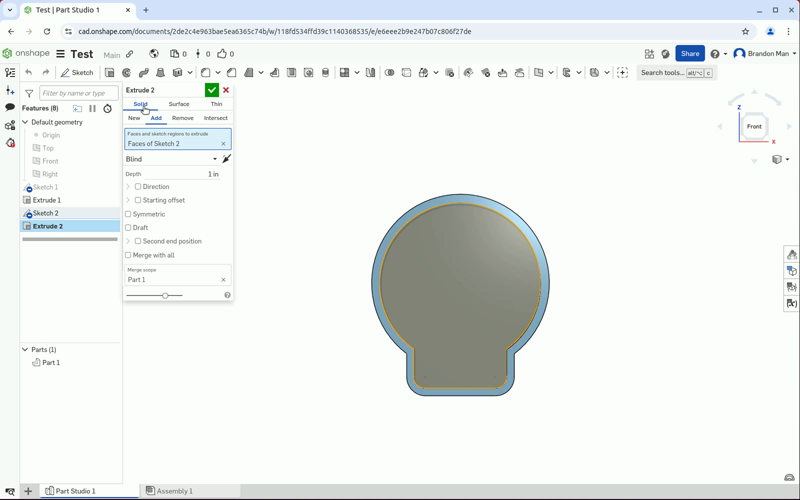
click(143, 106)
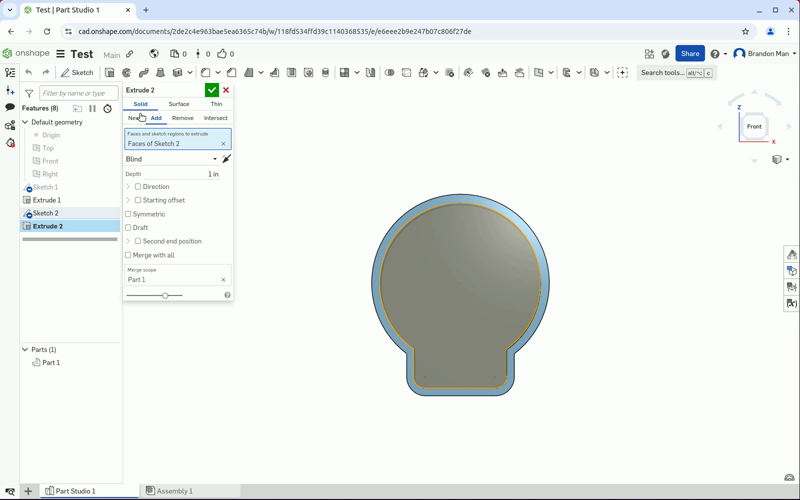
mouse_move(137, 120)
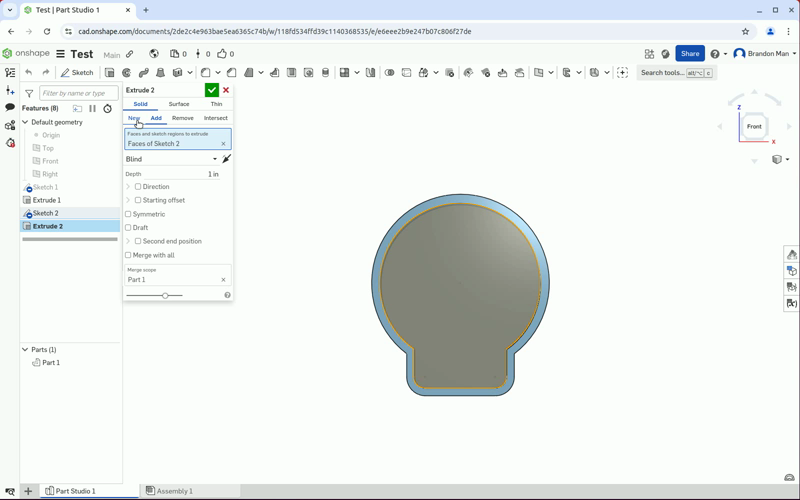
click(137, 120)
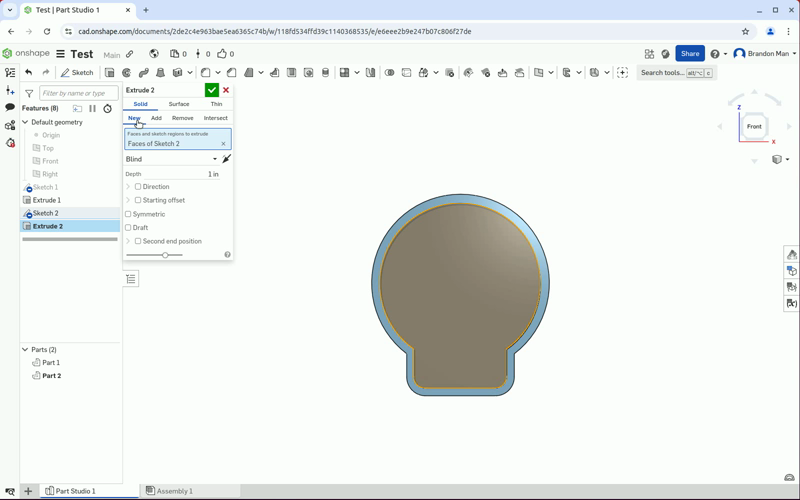
key(tab, 4)
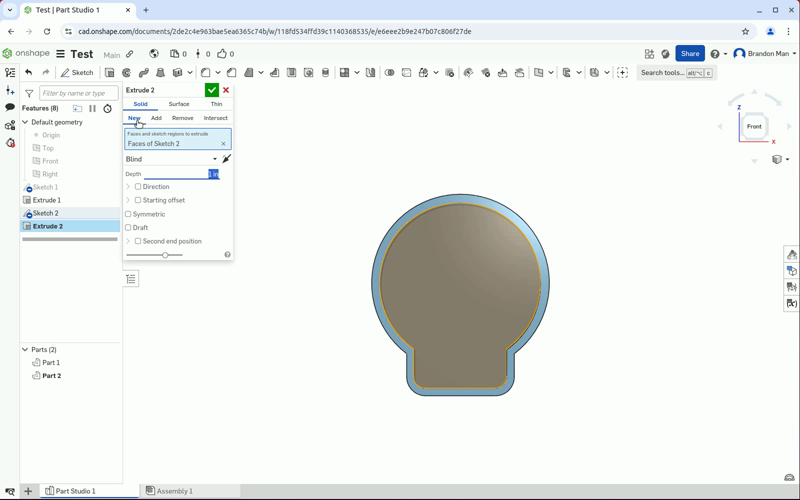
text(-0.963)
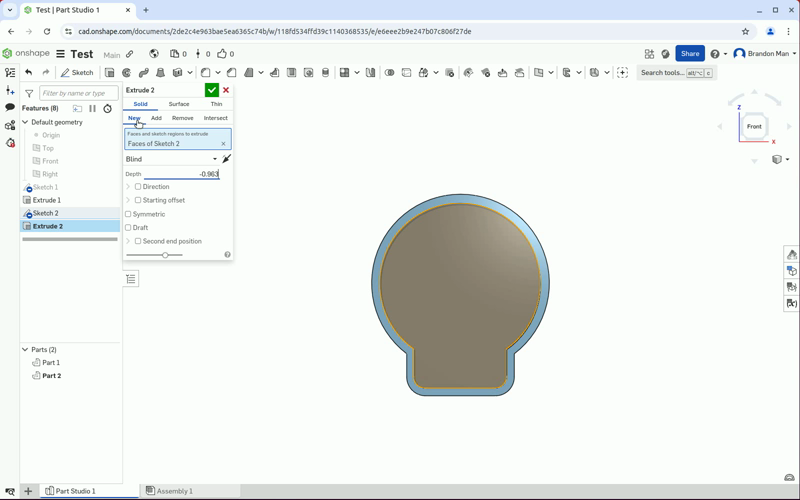
key(enter)
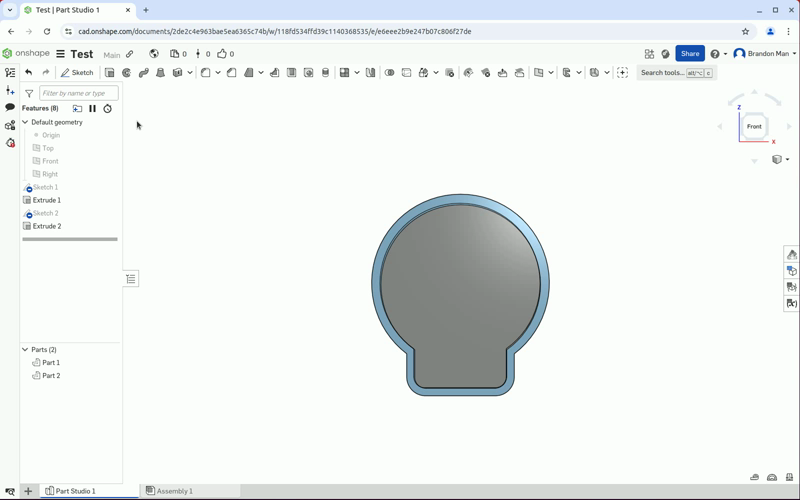
key(shift+h)
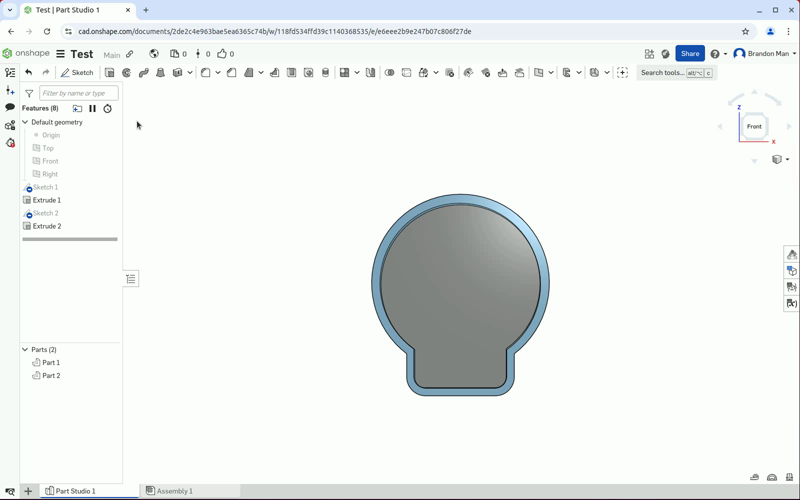
key(shift+h)
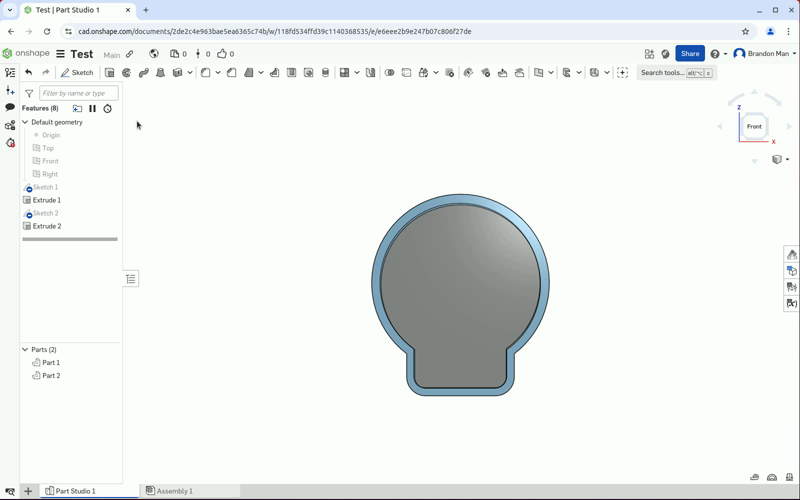
mouse_move(73, 189)
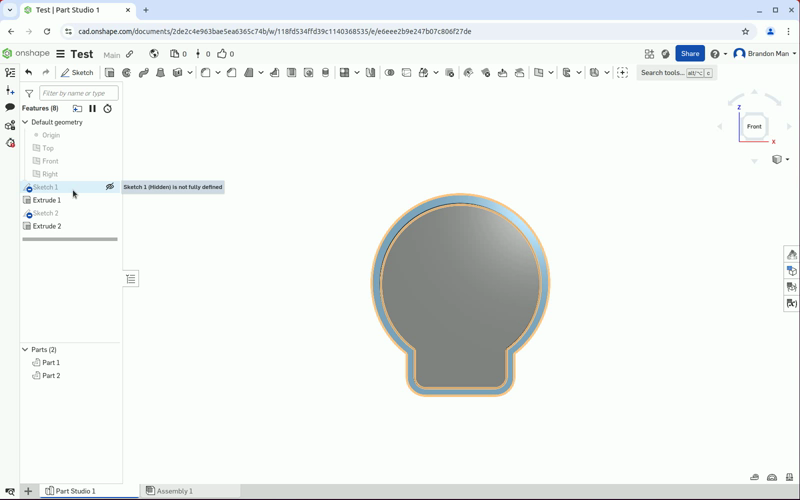
click(73, 189)
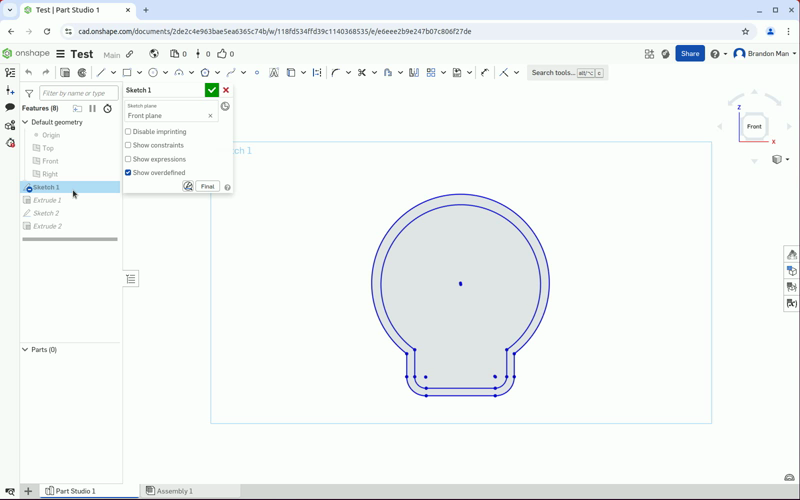
mouse_move(229, 92)
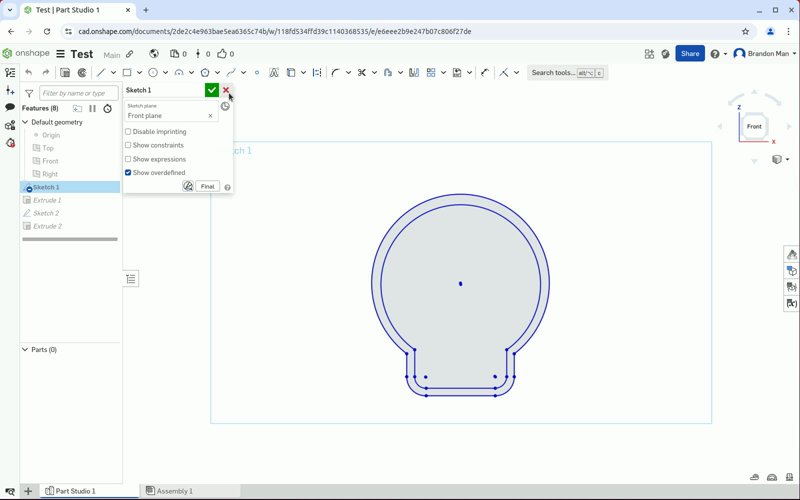
click(229, 92)
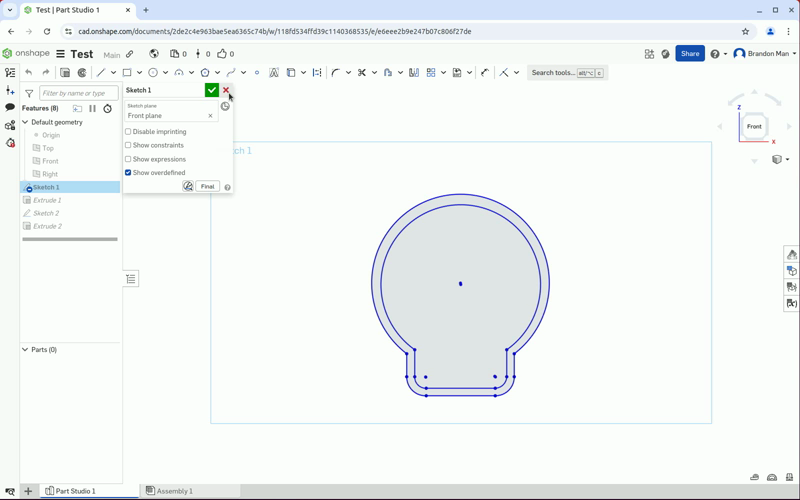
key(shift+s)
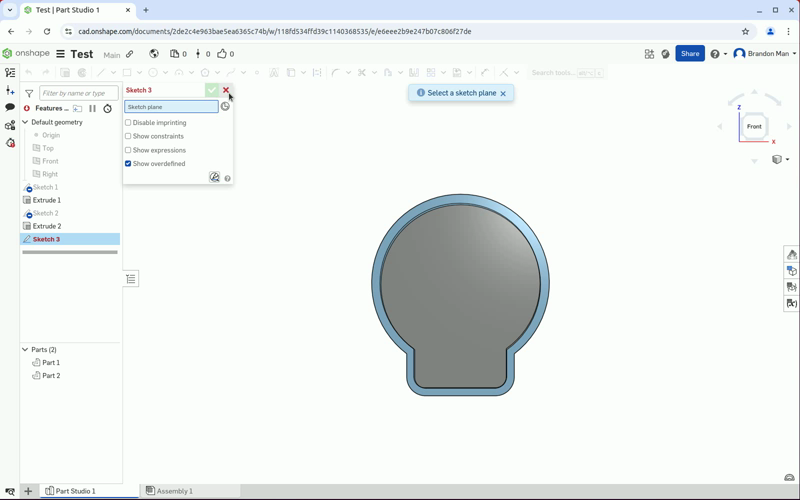
mouse_move(73, 163)
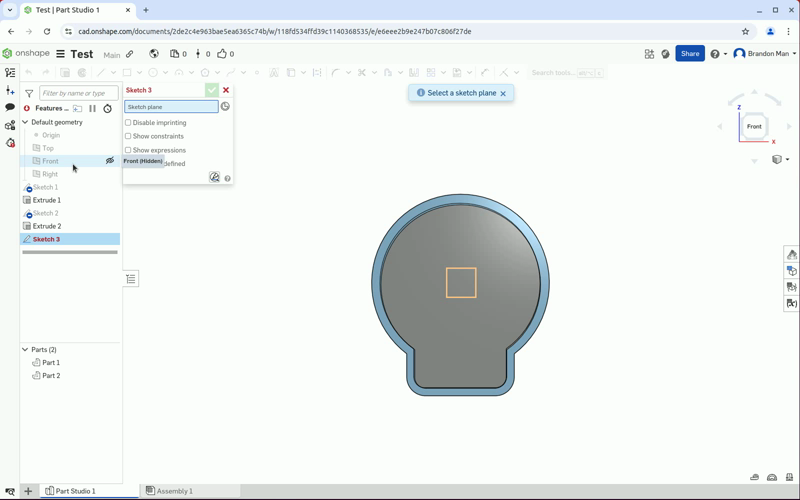
click(73, 163)
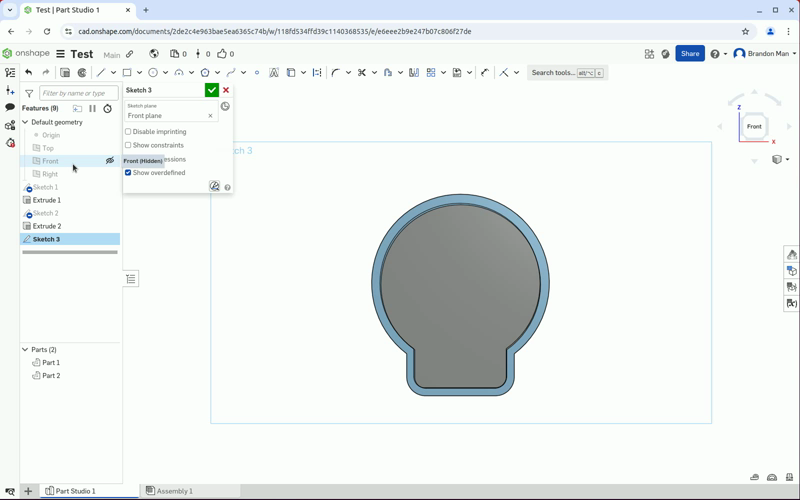
mouse_move(73, 352)
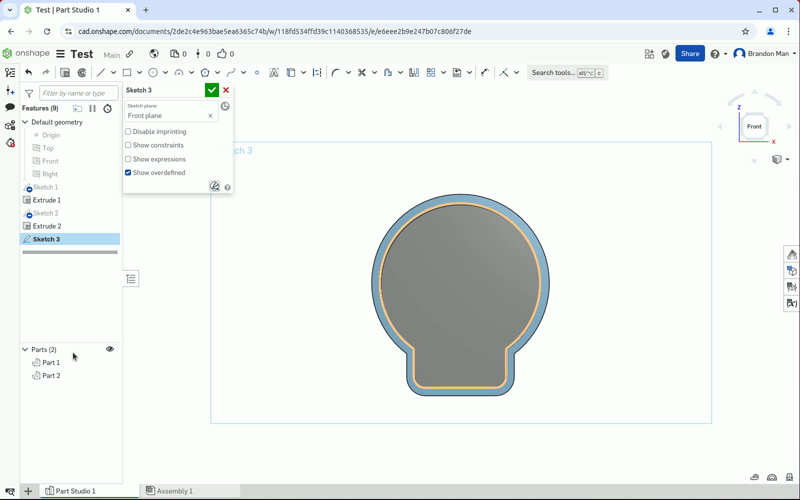
key(y)
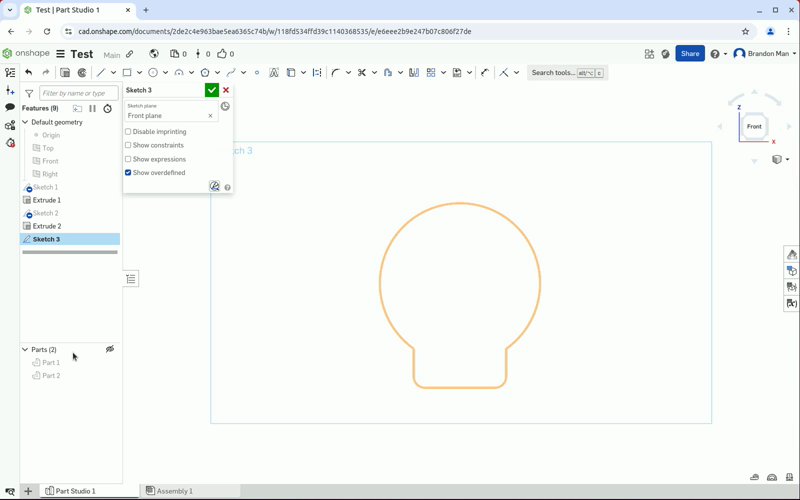
key(a)
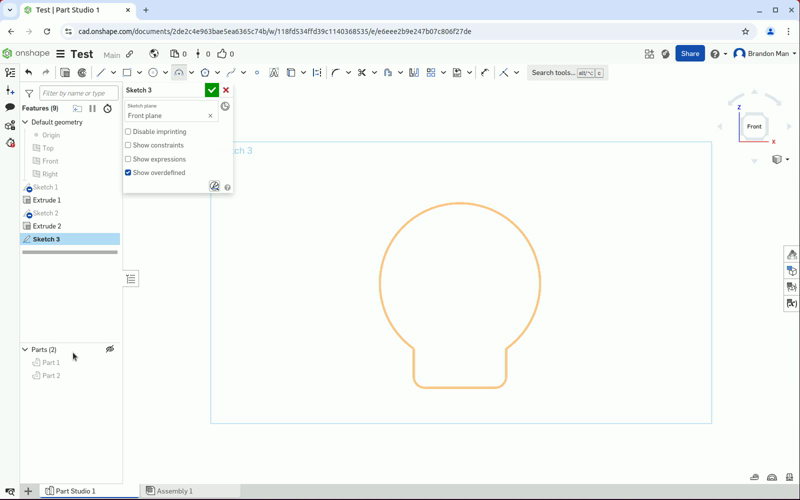
key_down(shift)
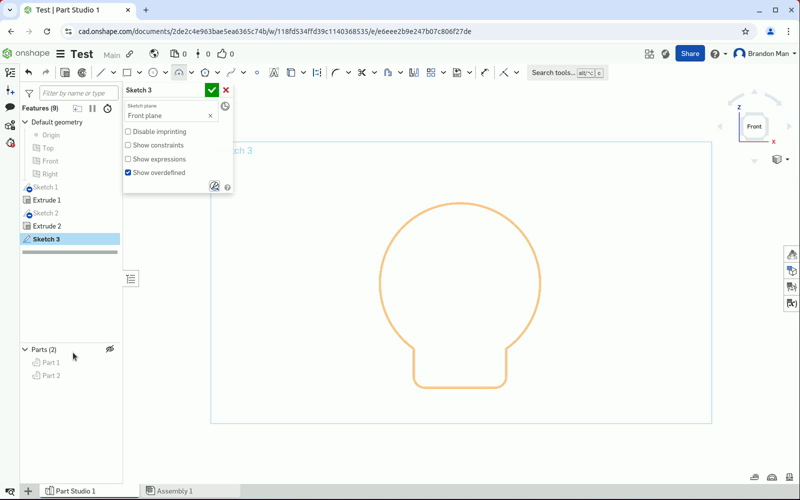
mouse_move(399, 315)
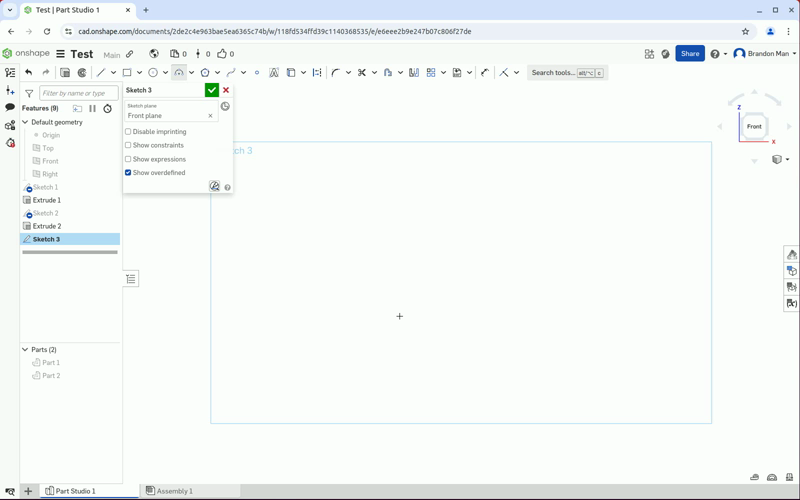
click(399, 315)
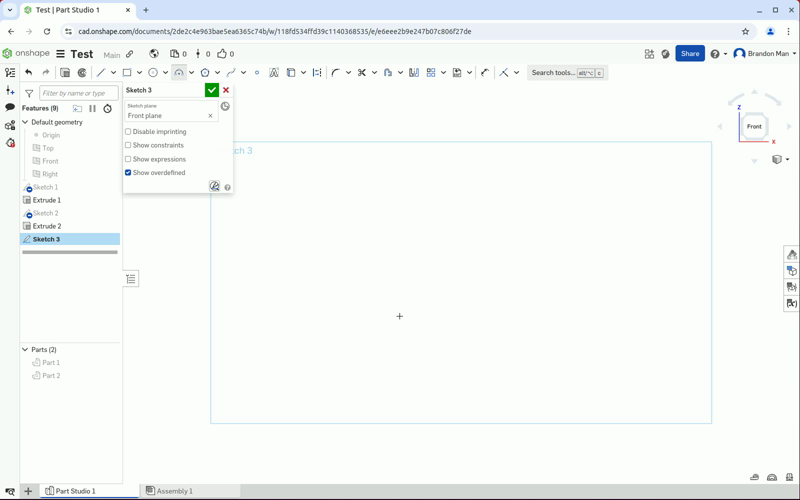
key_up(shift)
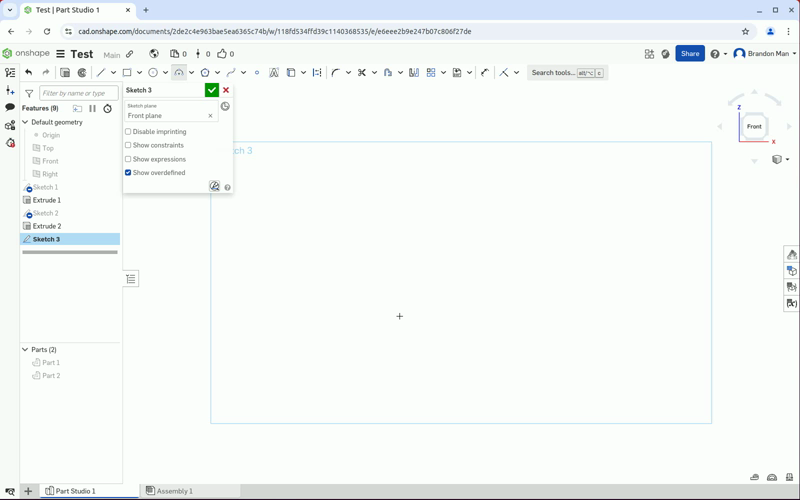
key_down(shift)
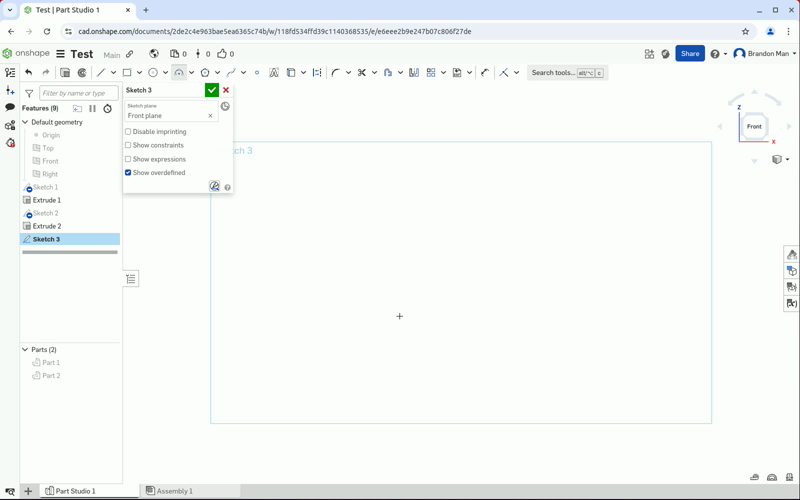
mouse_move(412, 328)
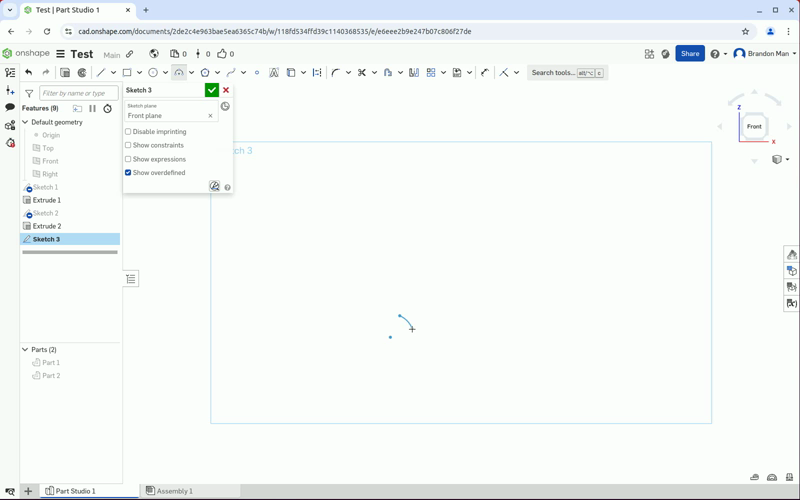
click(412, 328)
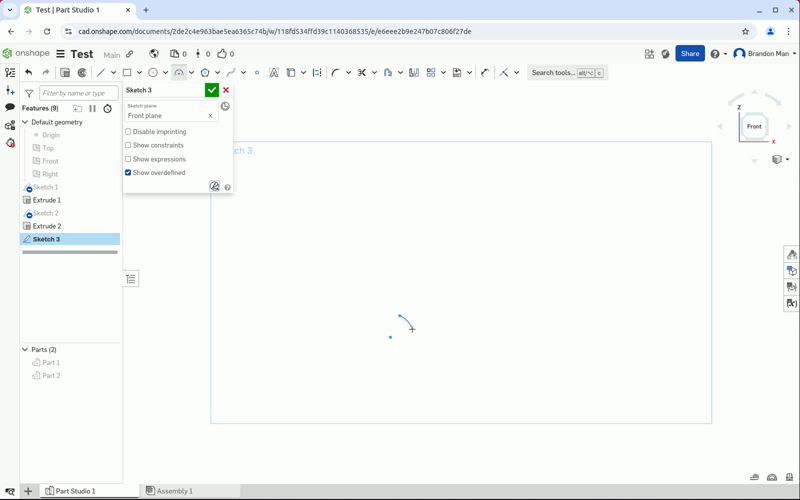
mouse_move(403, 324)
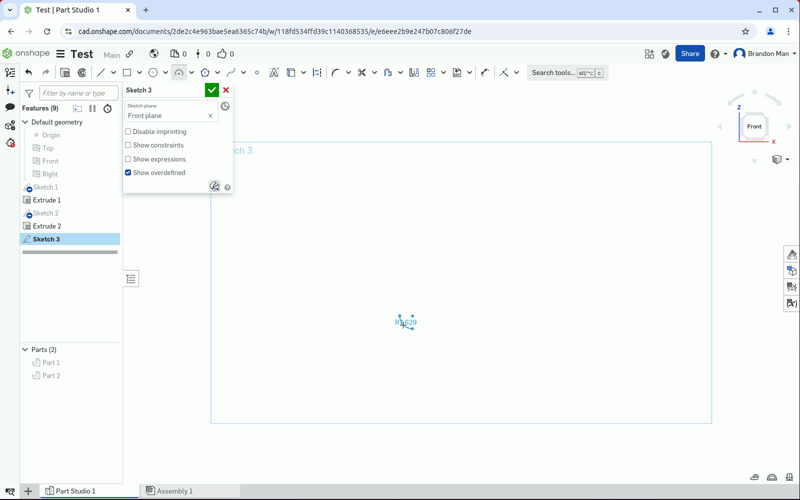
click(403, 324)
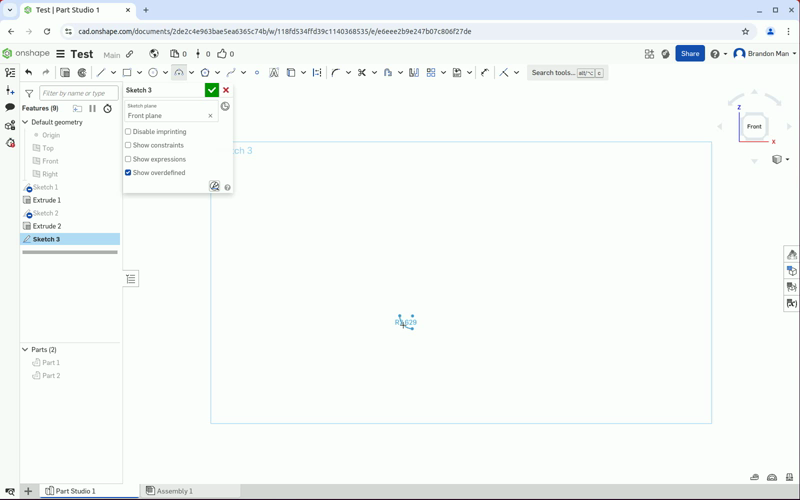
key_up(shift)
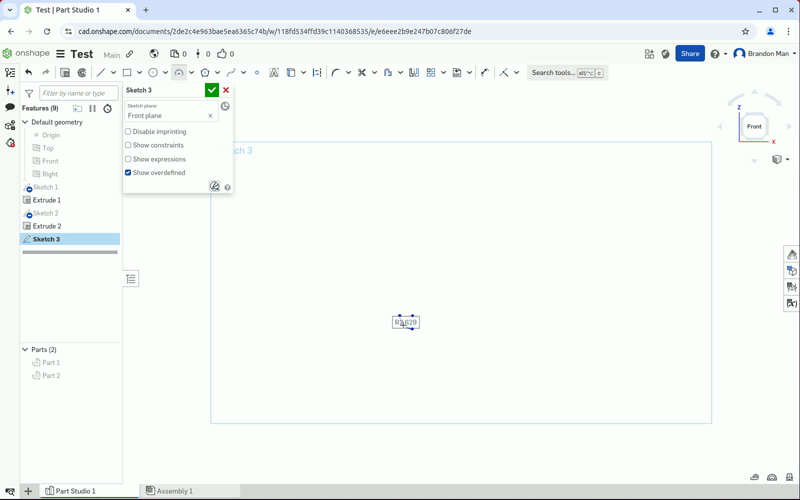
key(esc)
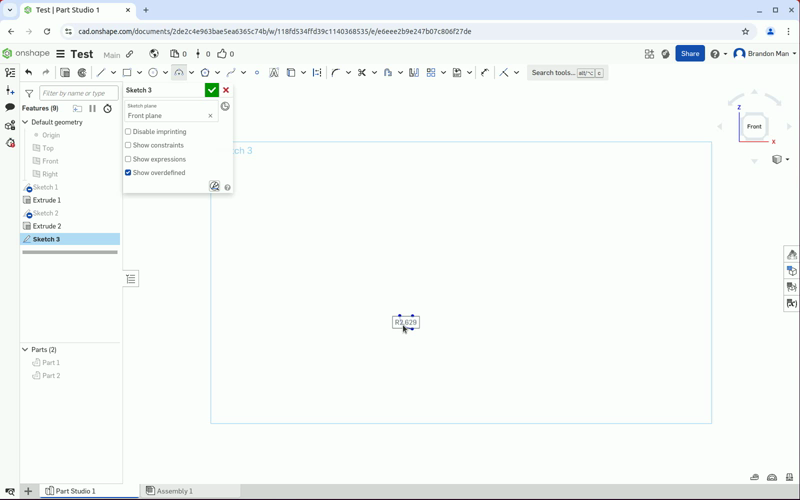
key(l)
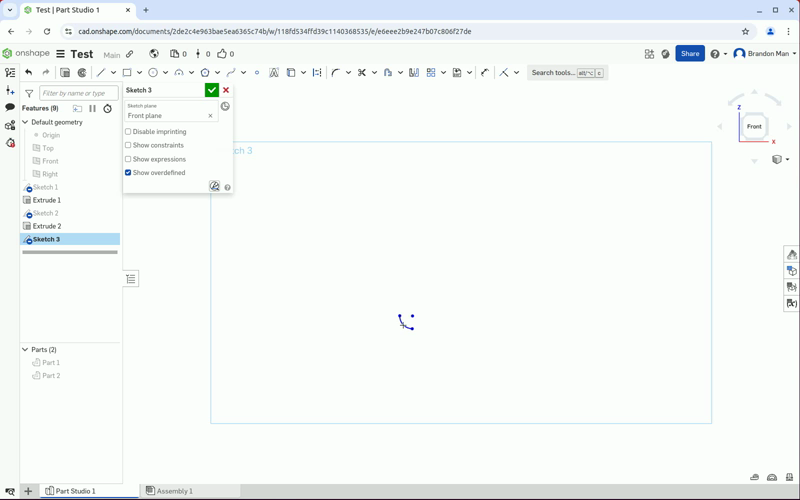
mouse_move(412, 328)
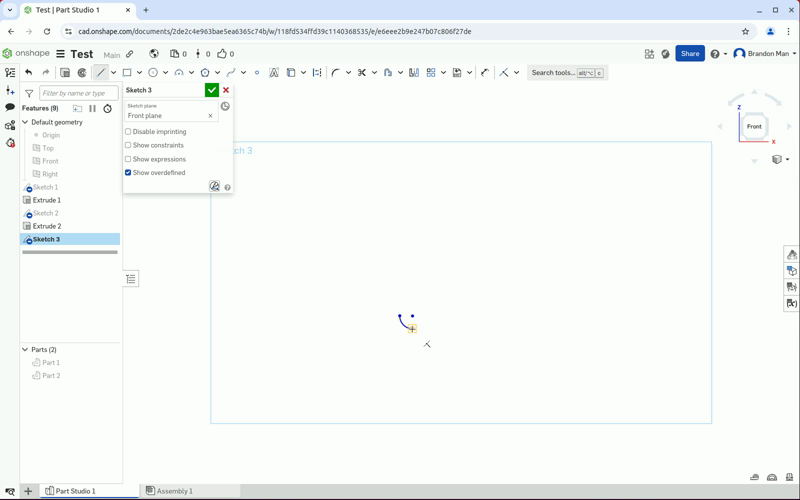
click(412, 328)
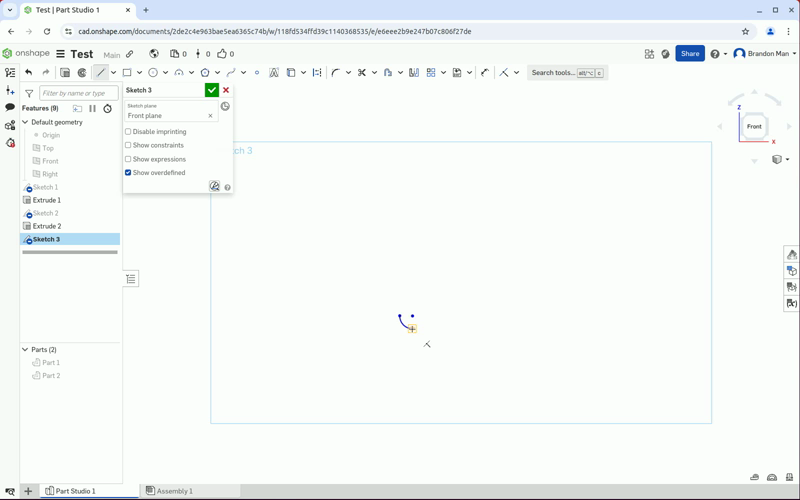
key_down(shift)
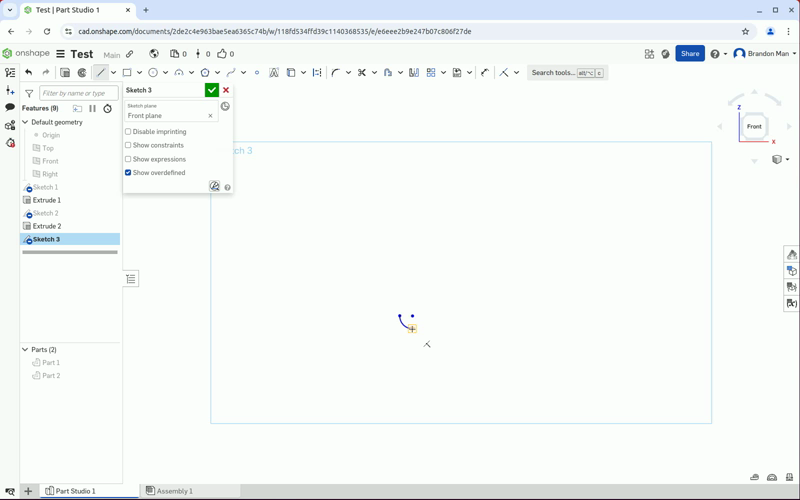
mouse_move(442, 328)
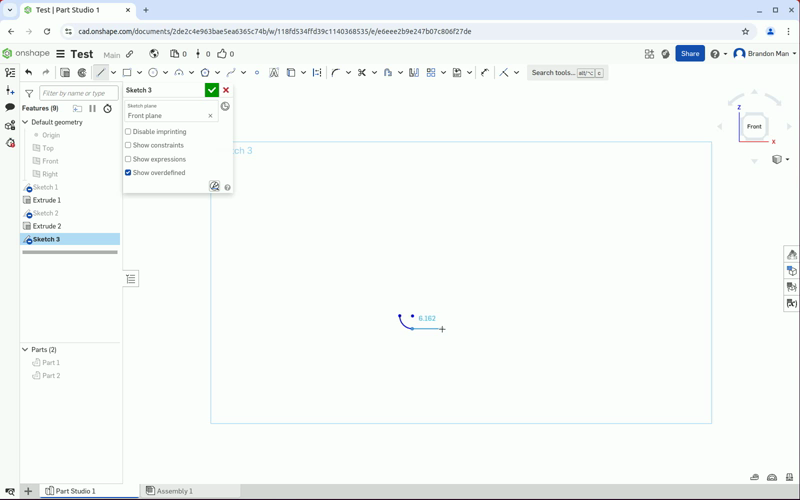
mouse_move(412, 376)
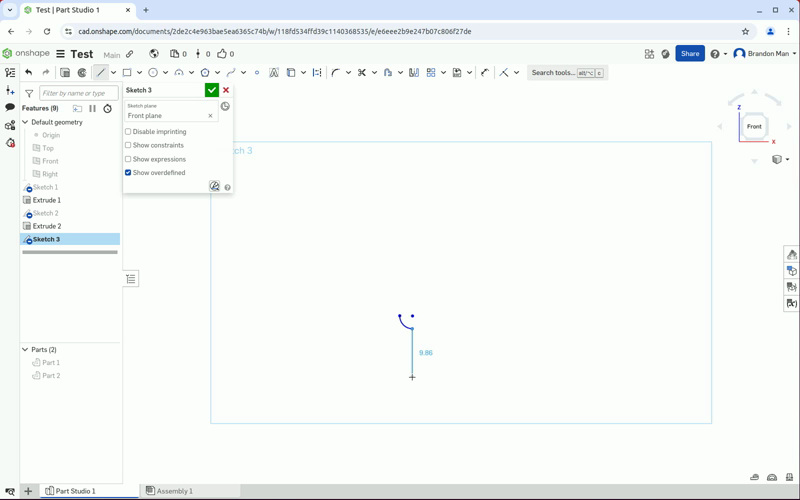
click(412, 376)
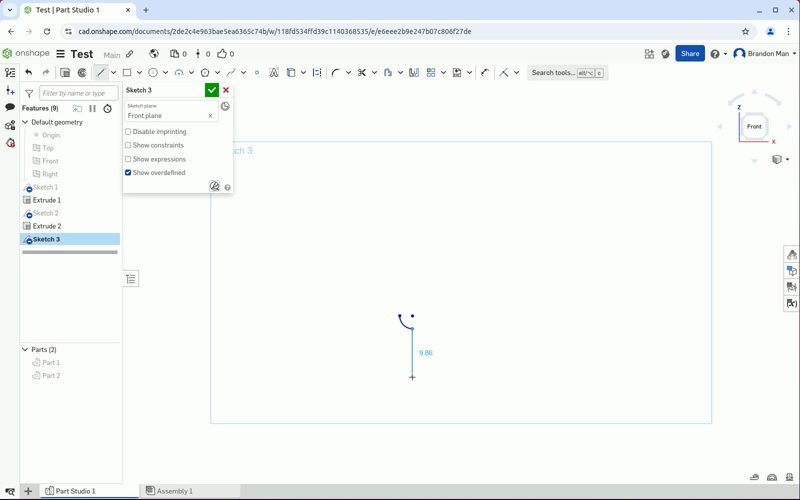
key_up(shift)
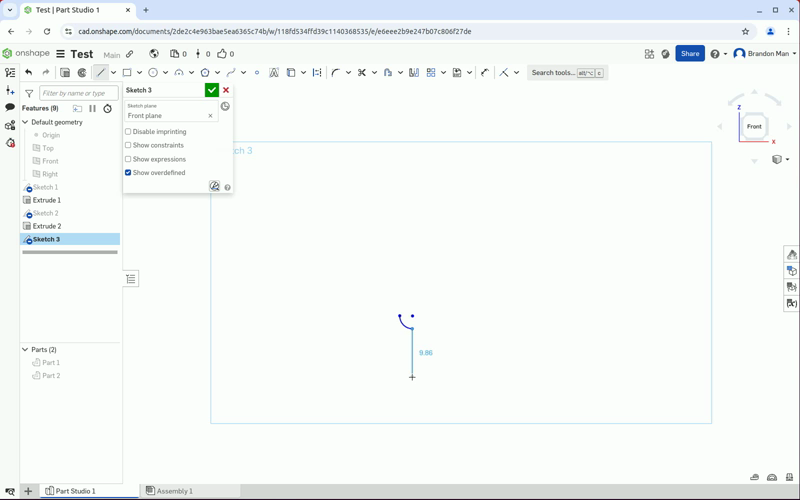
key(esc)
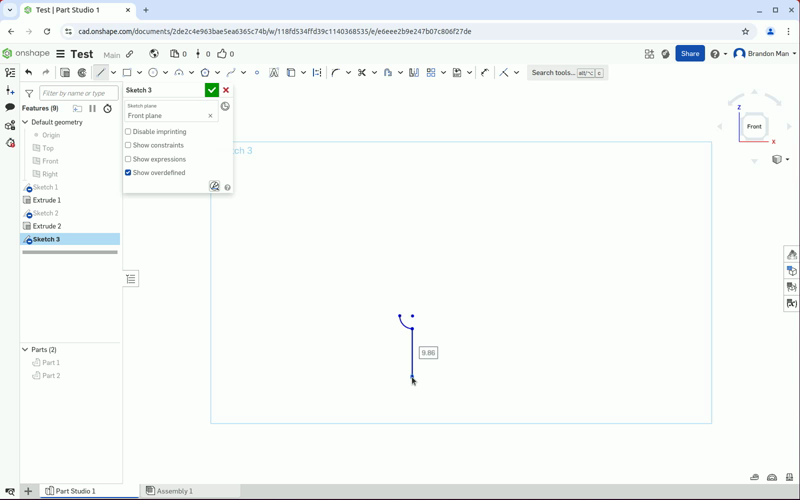
key(a)
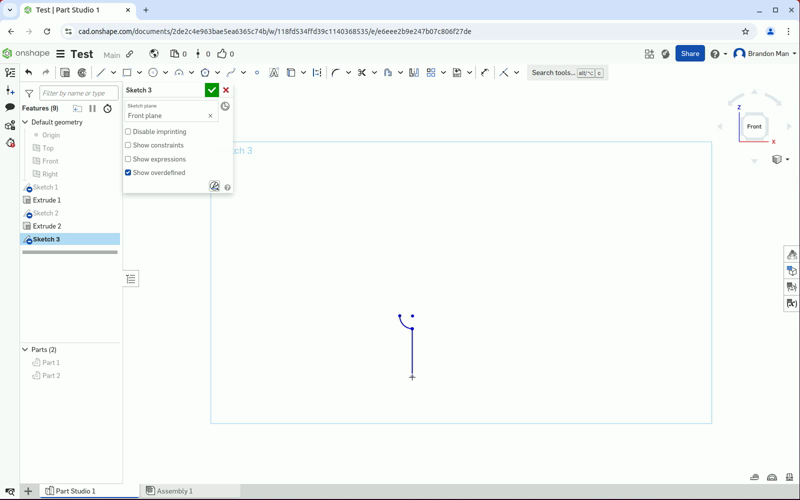
mouse_move(412, 376)
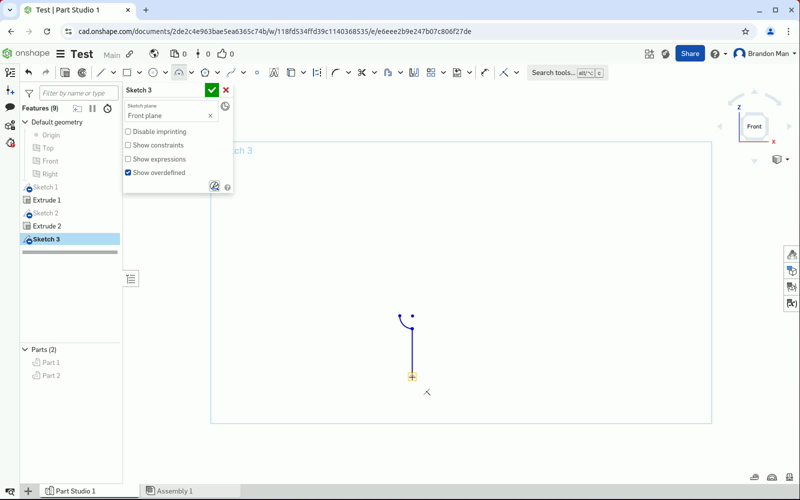
click(412, 376)
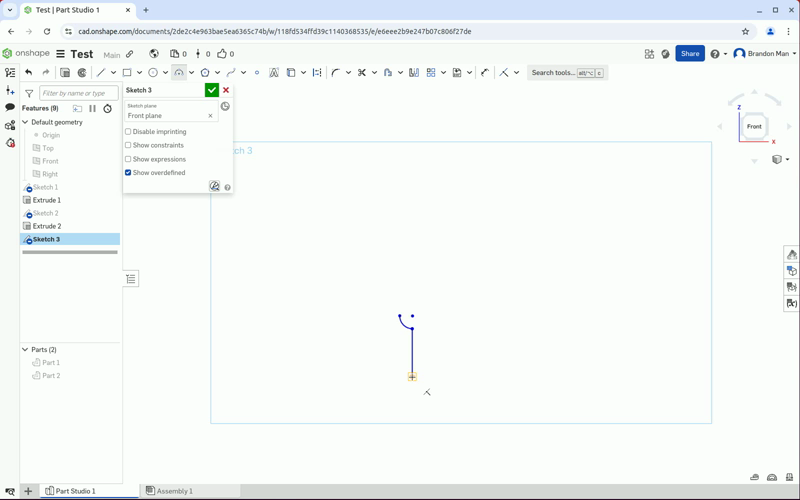
key_down(shift)
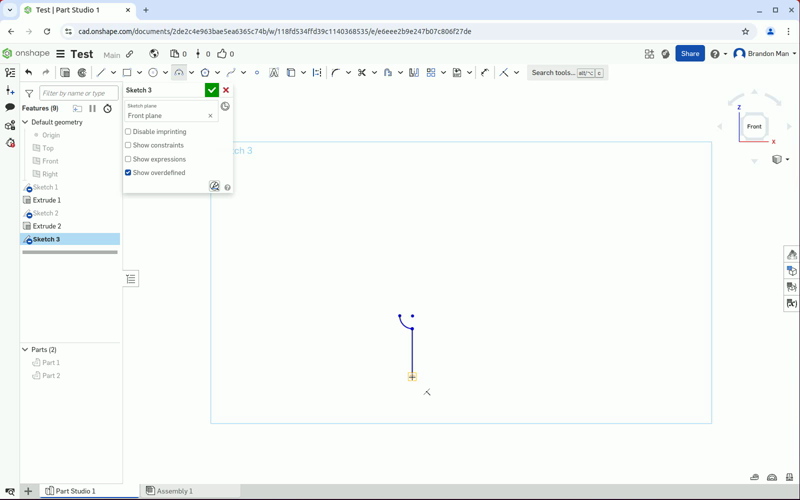
mouse_move(425, 389)
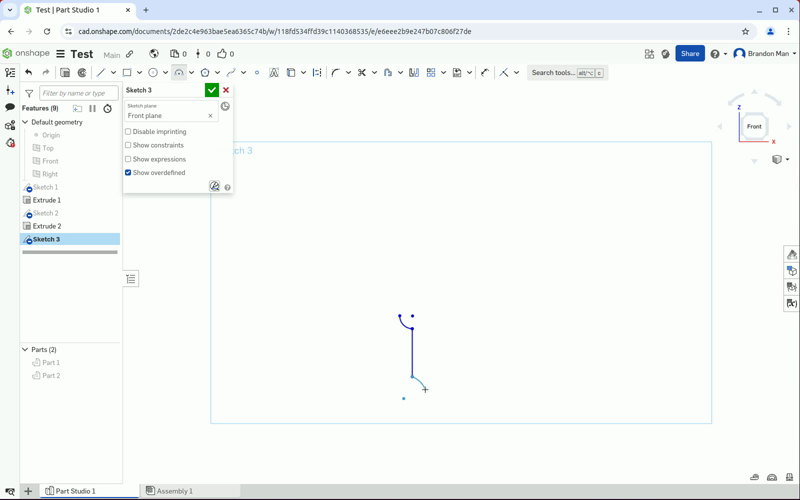
click(425, 389)
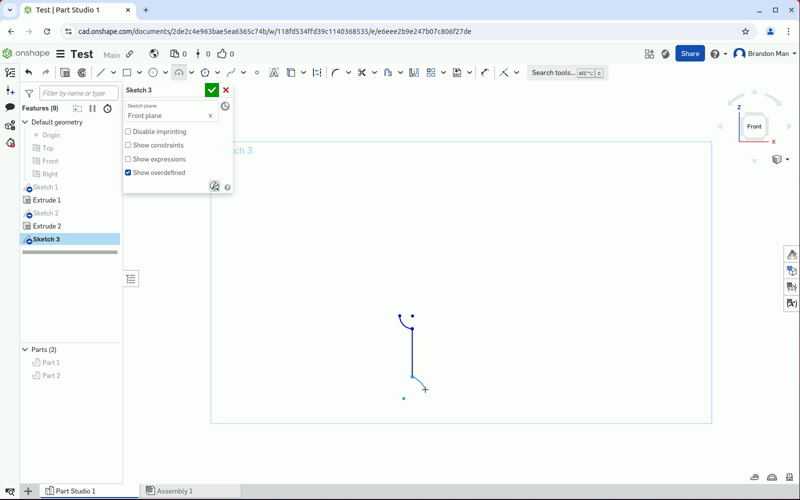
mouse_move(416, 385)
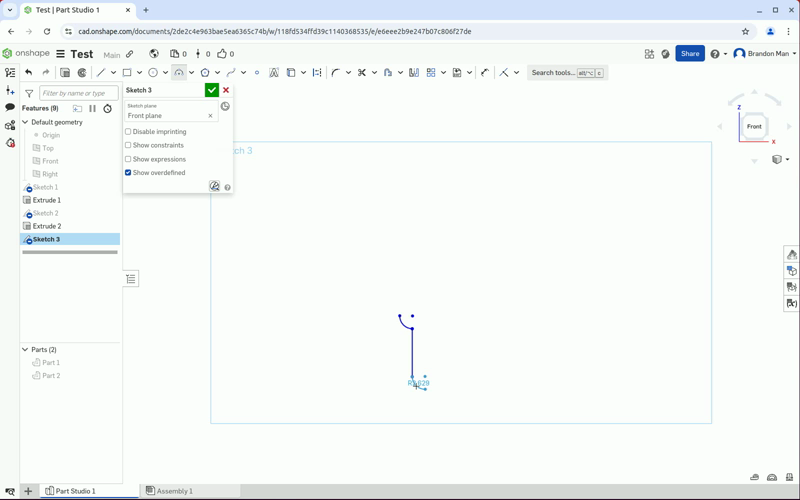
click(416, 385)
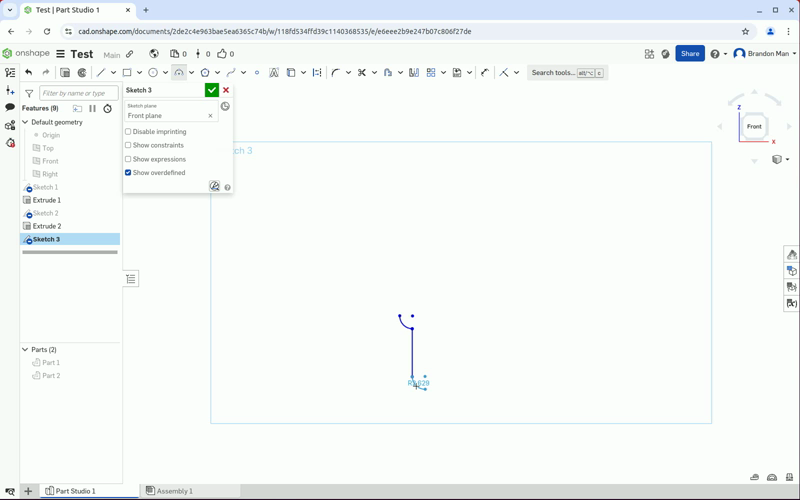
key_up(shift)
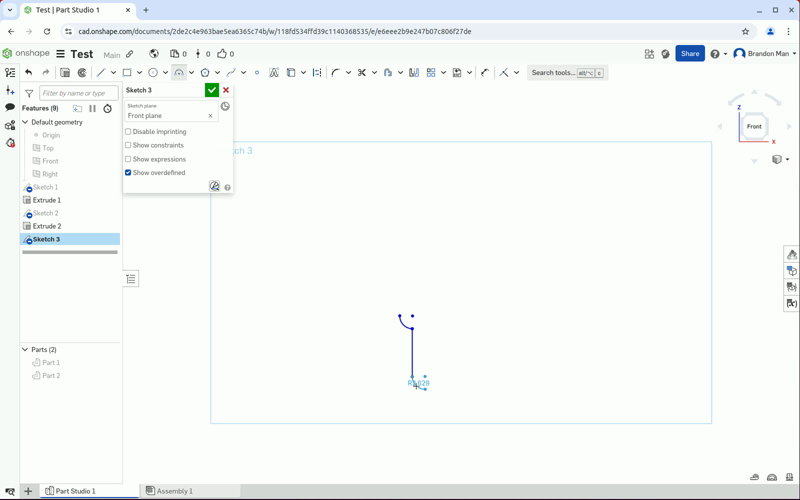
key(esc)
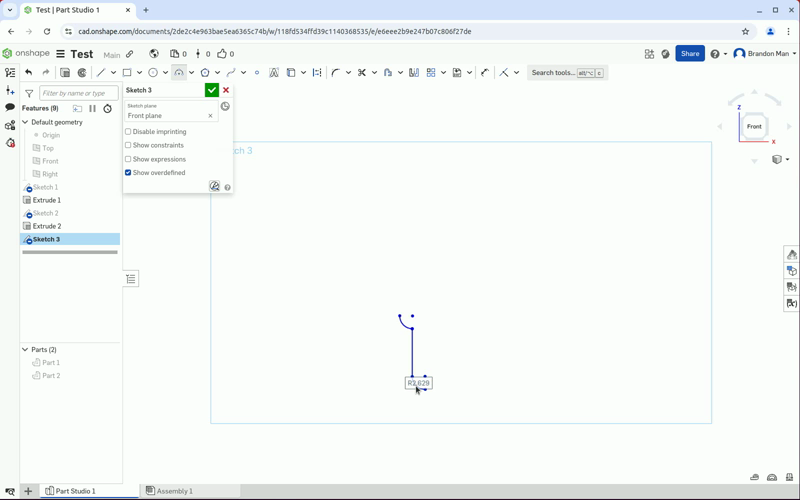
key(l)
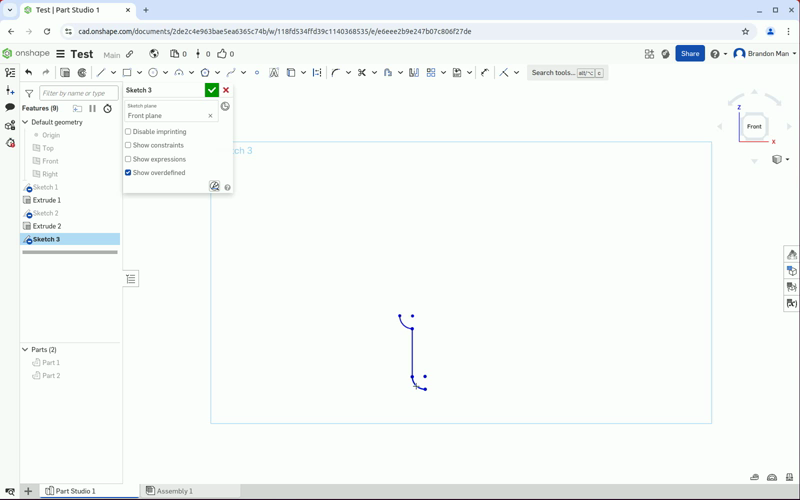
mouse_move(425, 389)
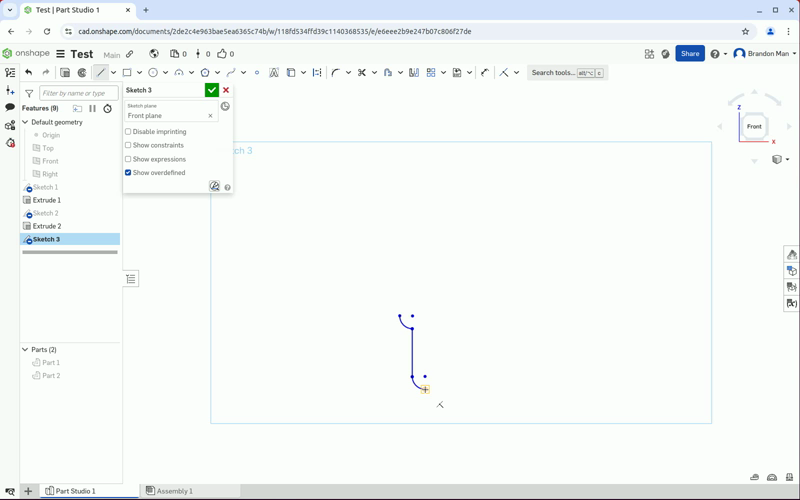
click(425, 389)
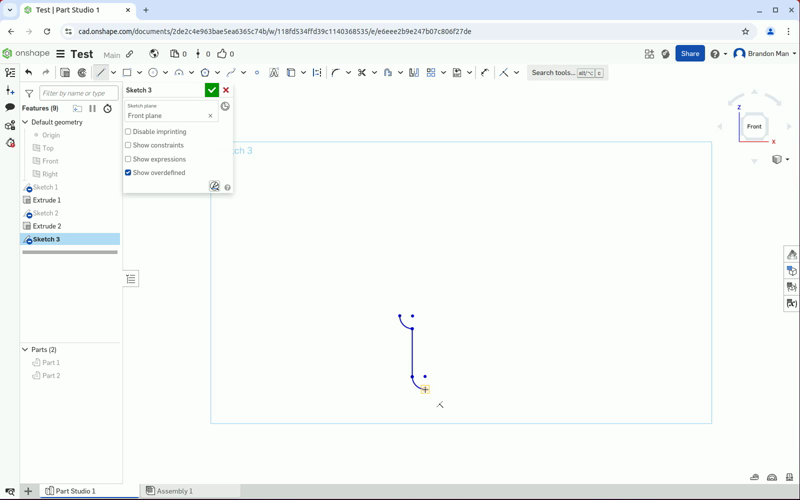
key_down(shift)
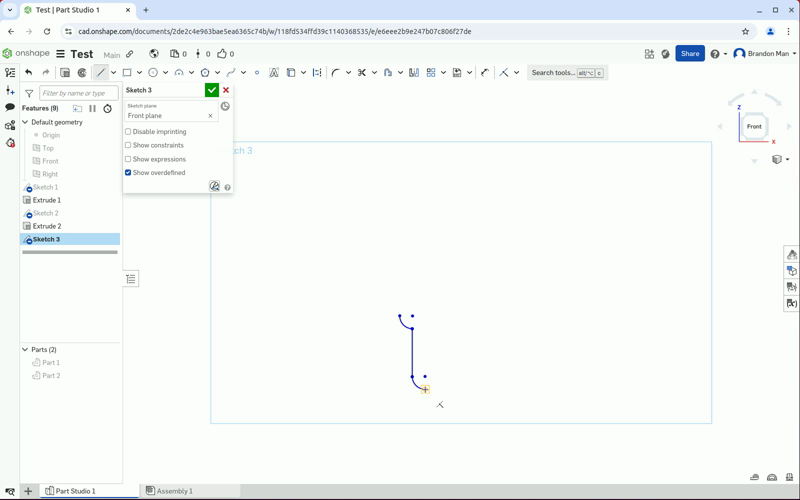
mouse_move(495, 389)
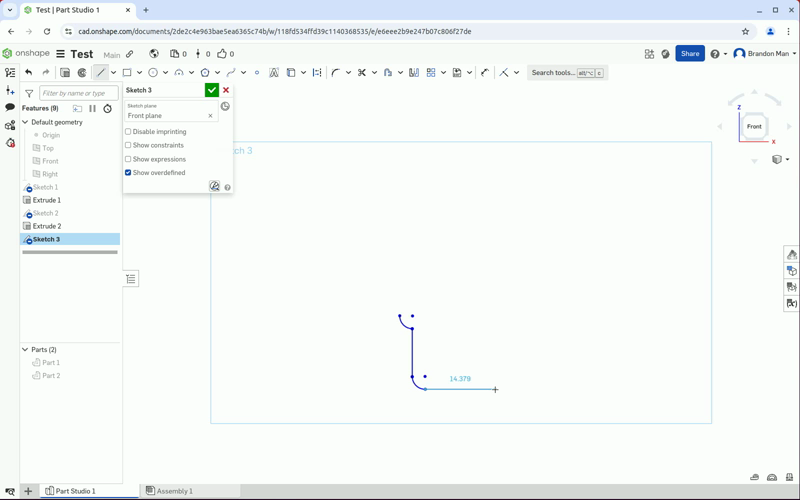
click(495, 389)
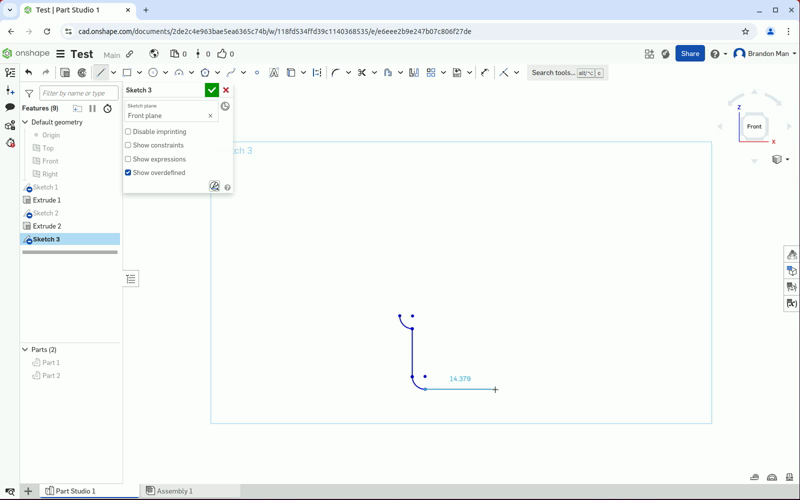
key_up(shift)
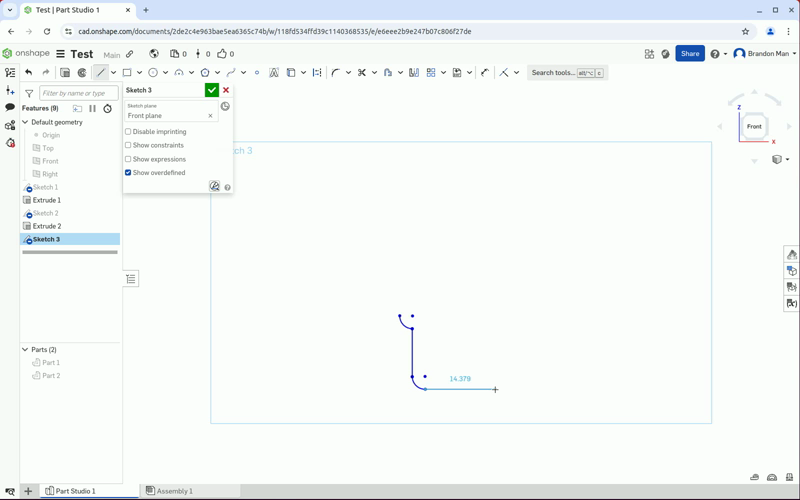
key(esc)
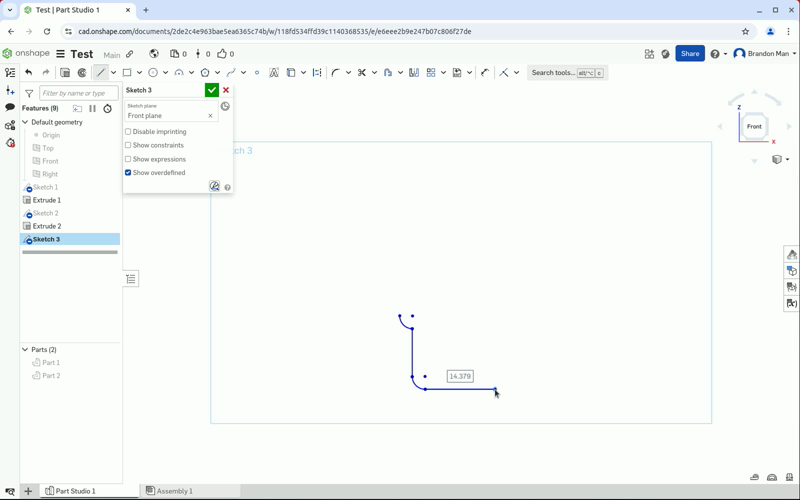
key(a)
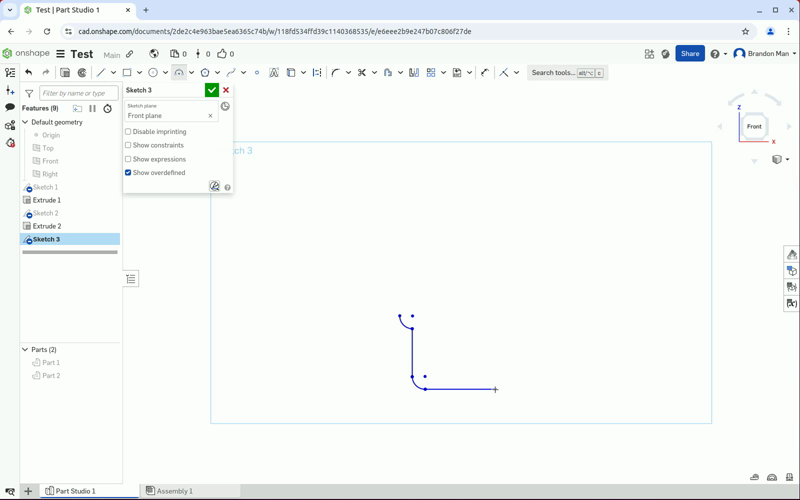
mouse_move(495, 389)
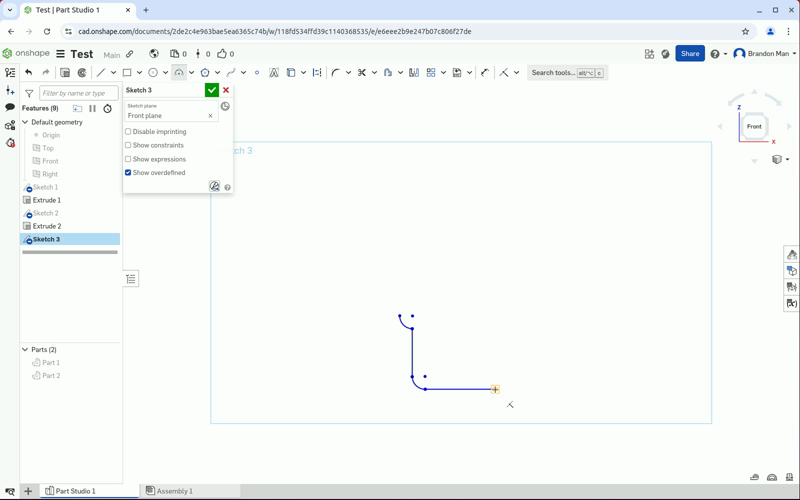
click(495, 389)
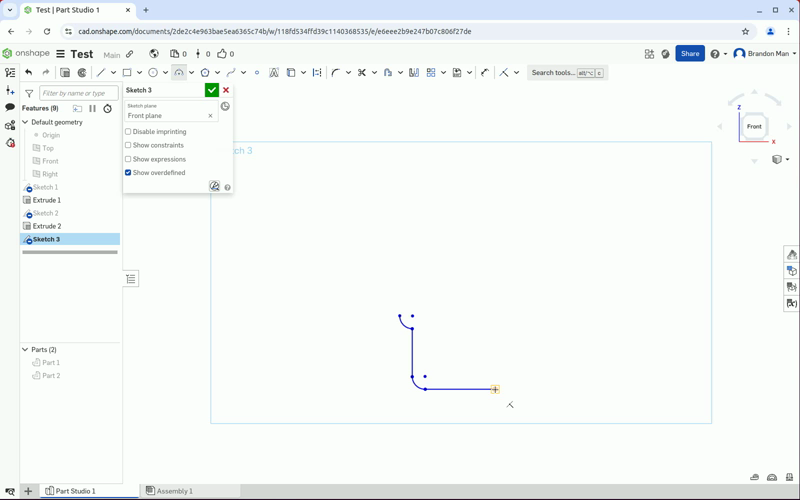
key_down(shift)
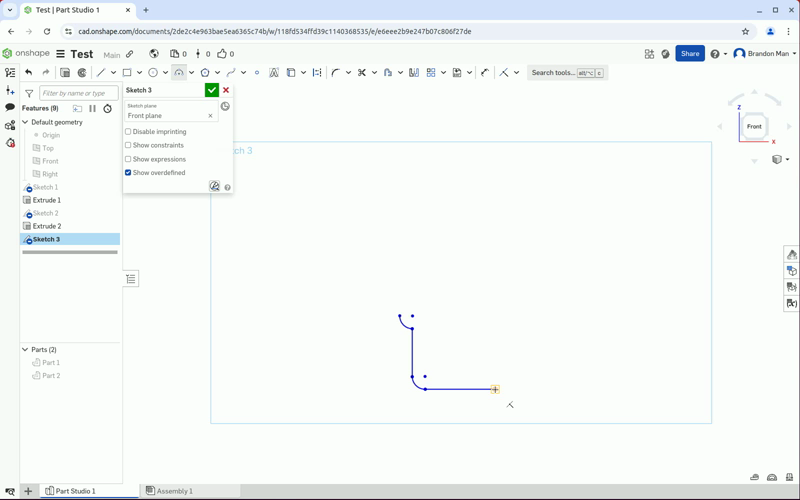
mouse_move(507, 376)
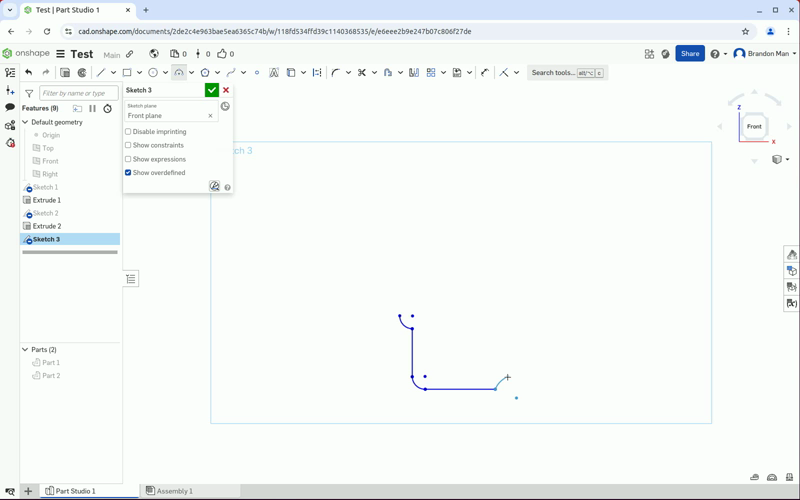
click(507, 376)
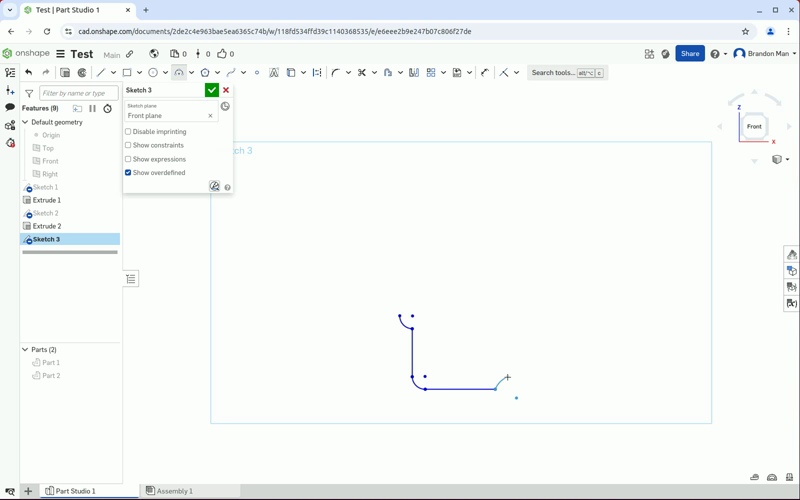
mouse_move(504, 385)
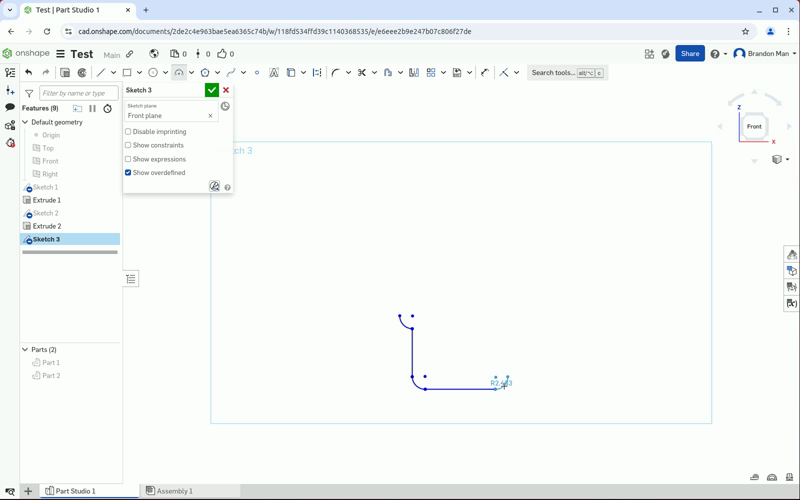
click(504, 385)
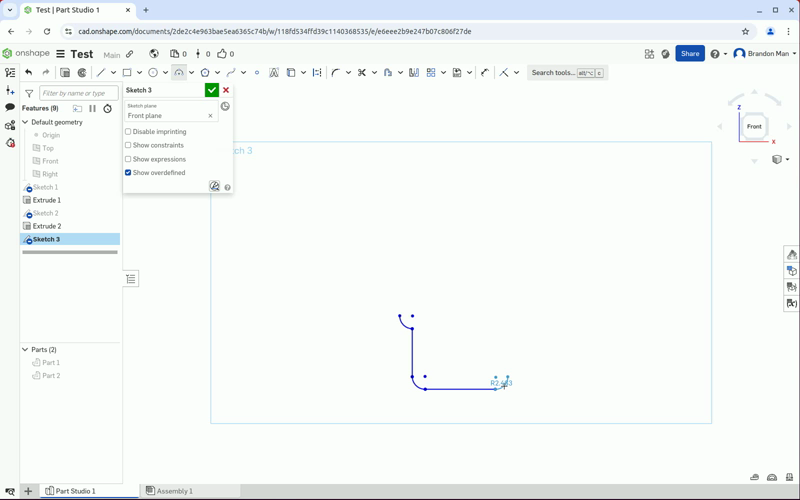
key_up(shift)
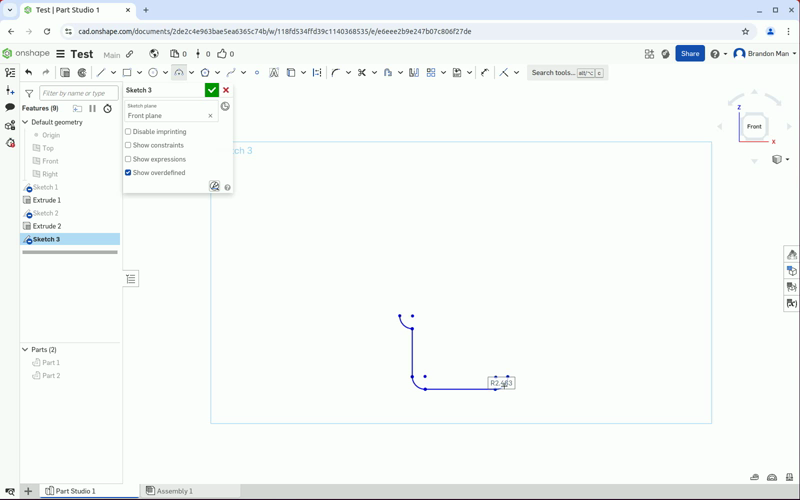
key(esc)
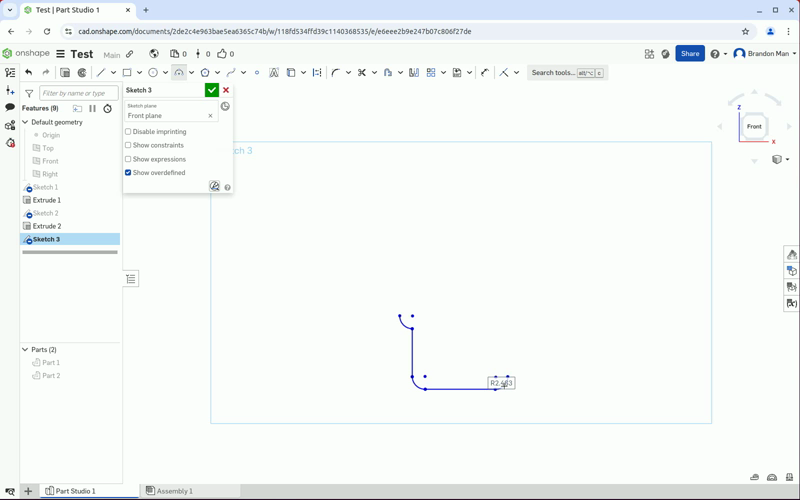
key(l)
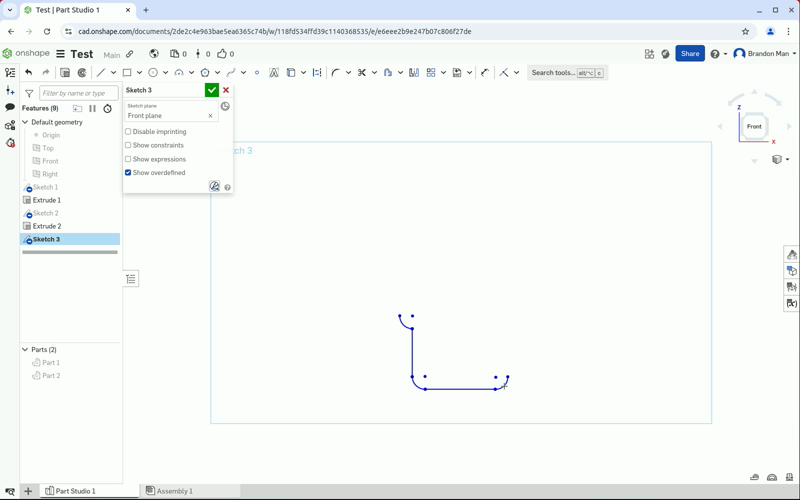
mouse_move(507, 376)
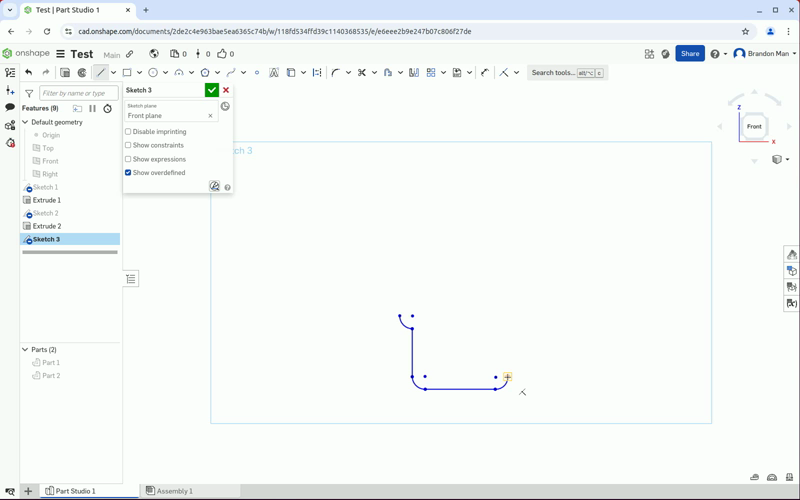
click(507, 376)
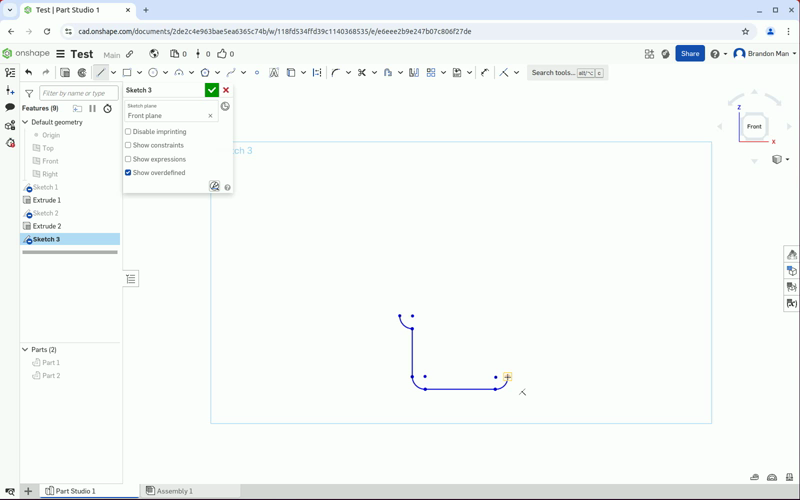
key_down(shift)
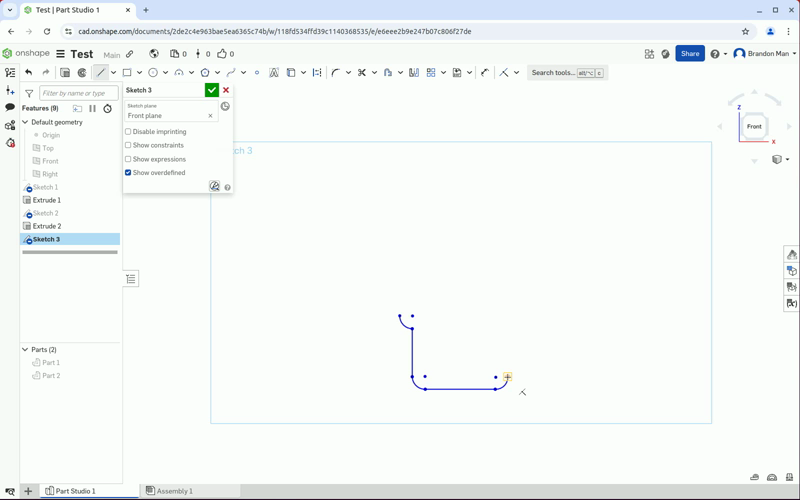
mouse_move(537, 376)
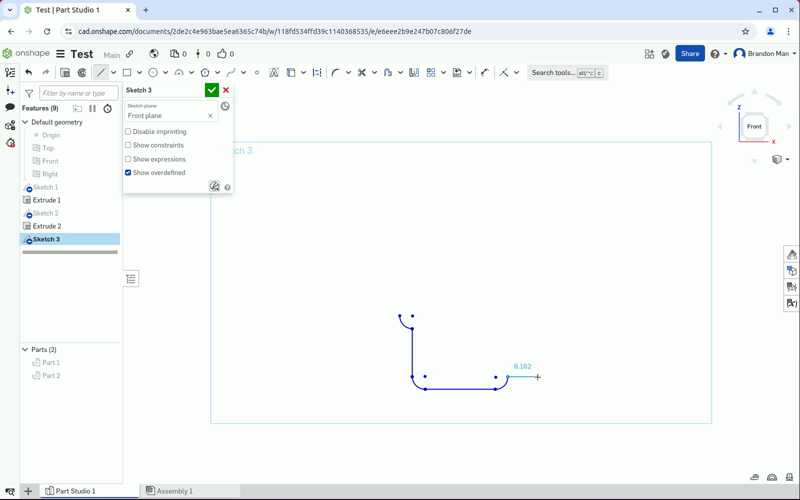
mouse_move(507, 328)
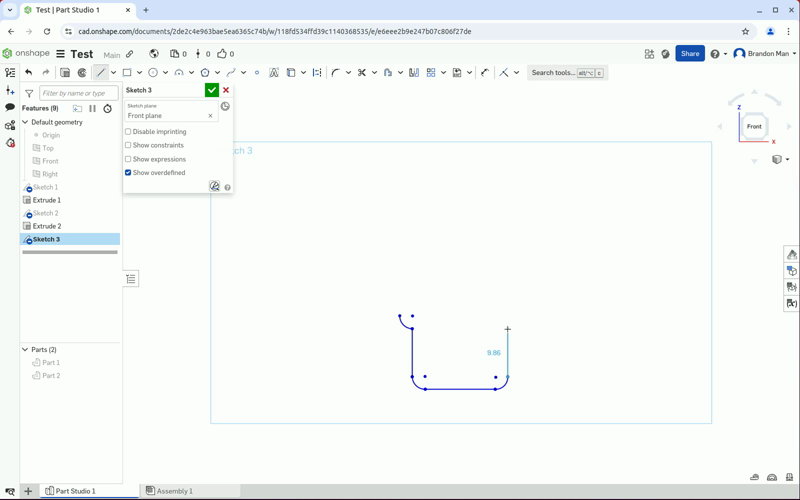
click(507, 328)
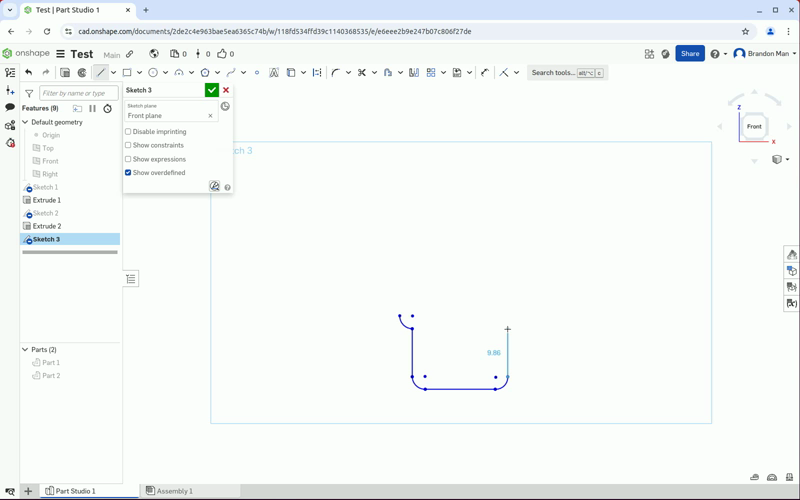
key_up(shift)
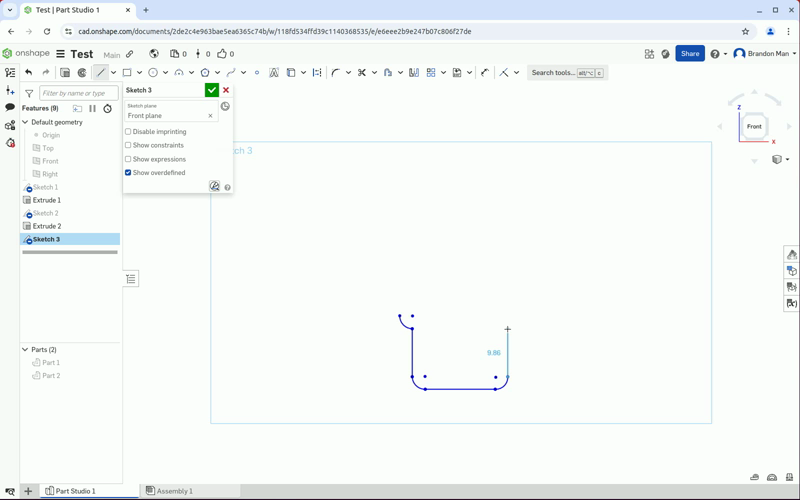
key(esc)
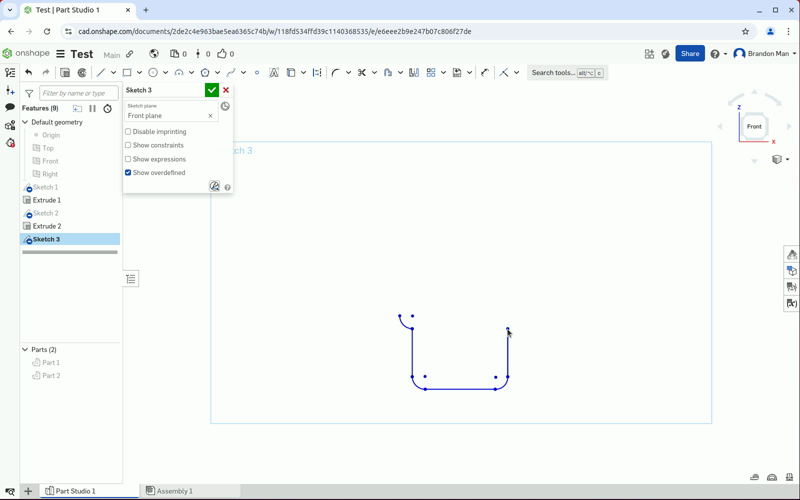
key(a)
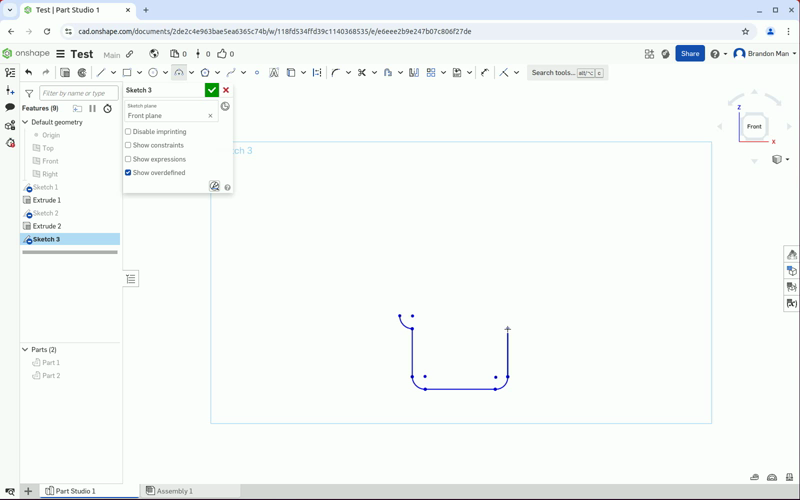
mouse_move(507, 328)
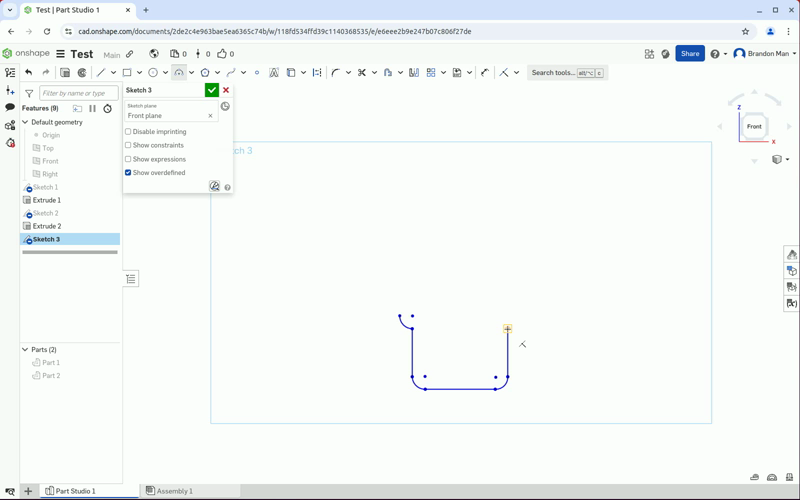
click(507, 328)
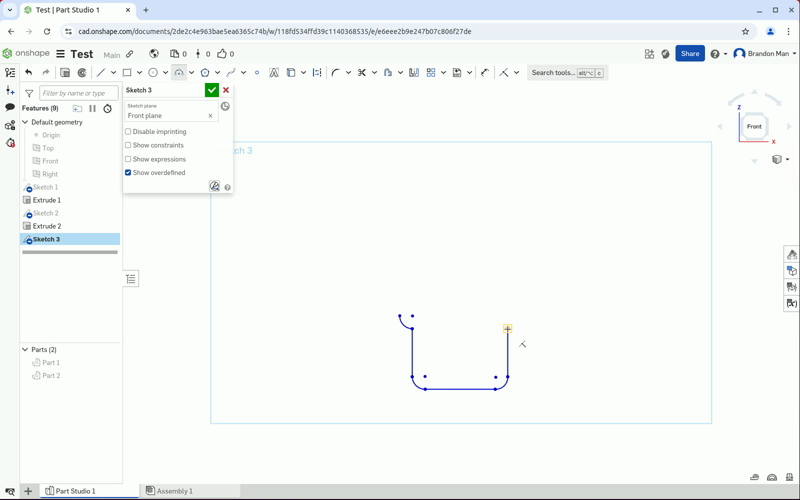
key_down(shift)
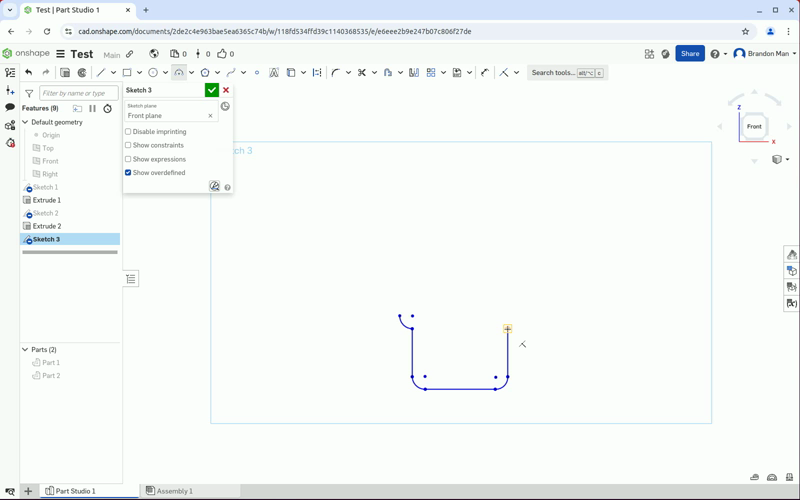
mouse_move(520, 315)
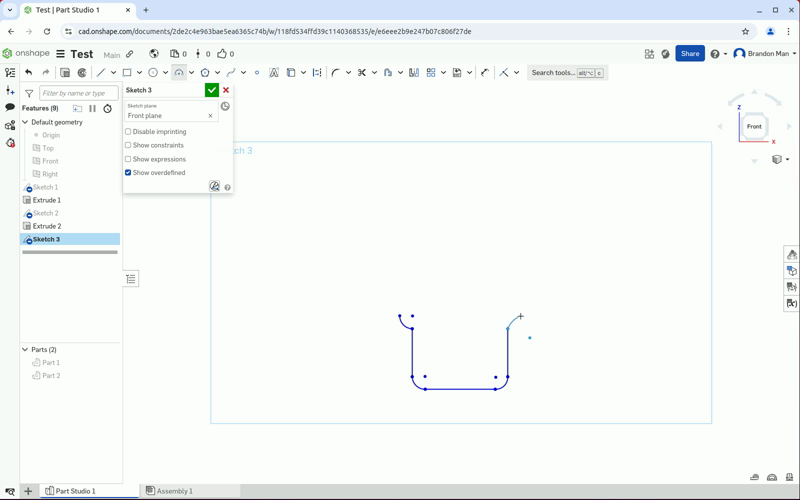
click(520, 315)
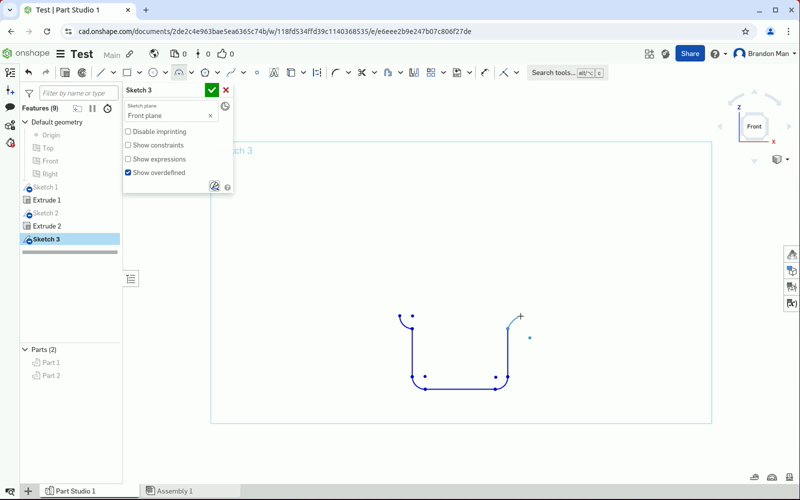
mouse_move(516, 324)
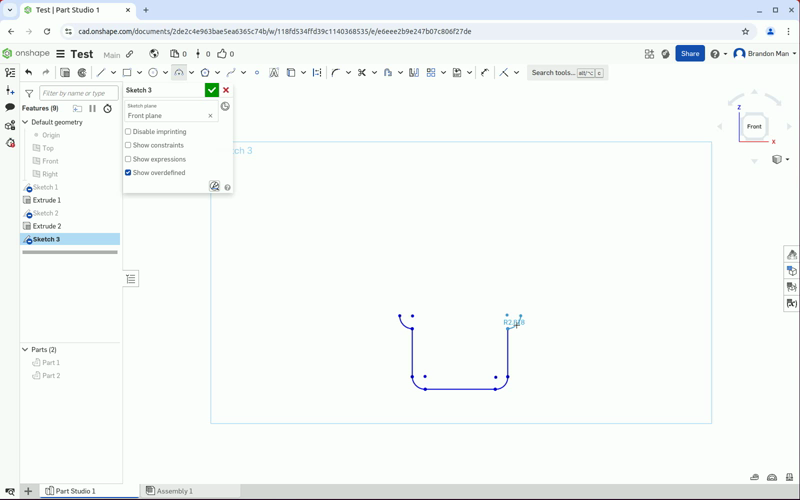
click(516, 324)
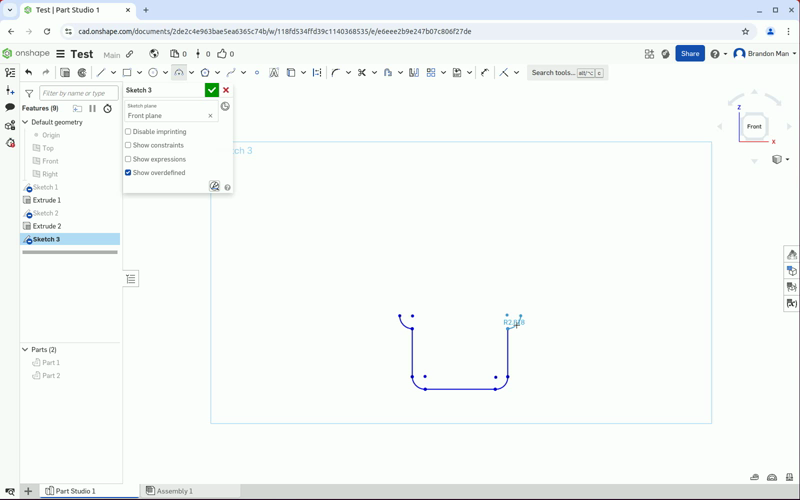
key_up(shift)
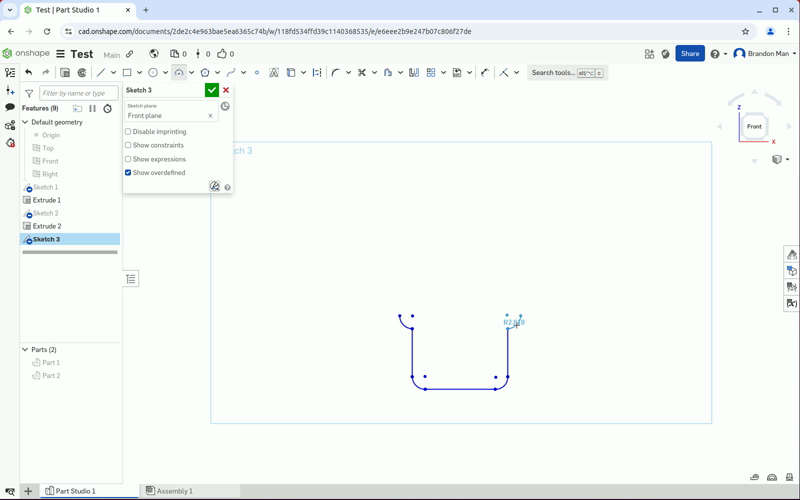
key(esc)
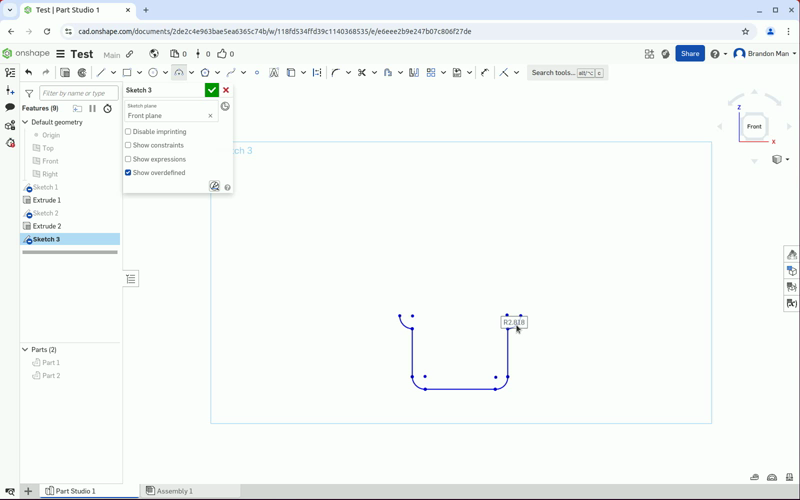
key(l)
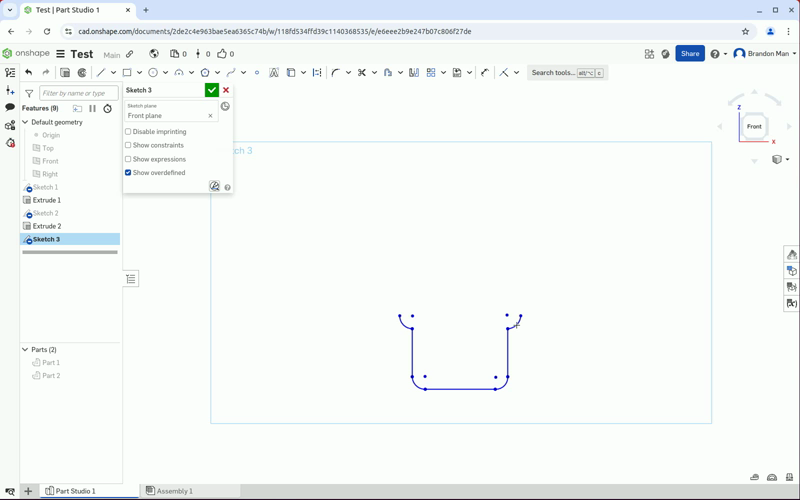
mouse_move(520, 315)
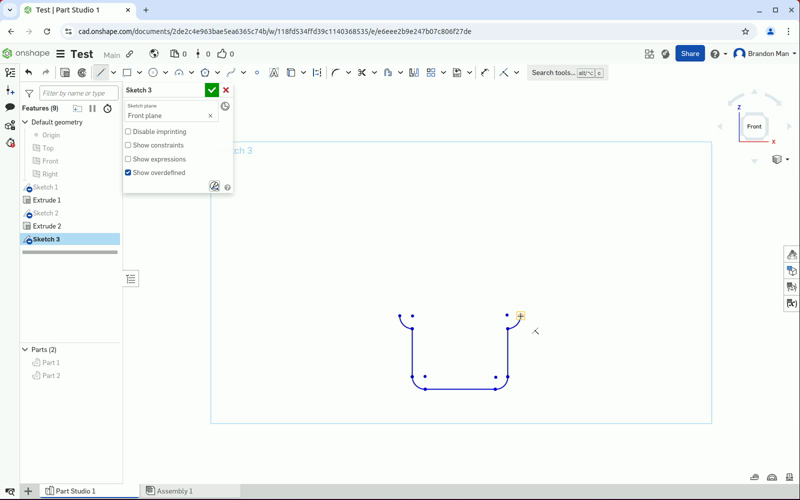
click(520, 315)
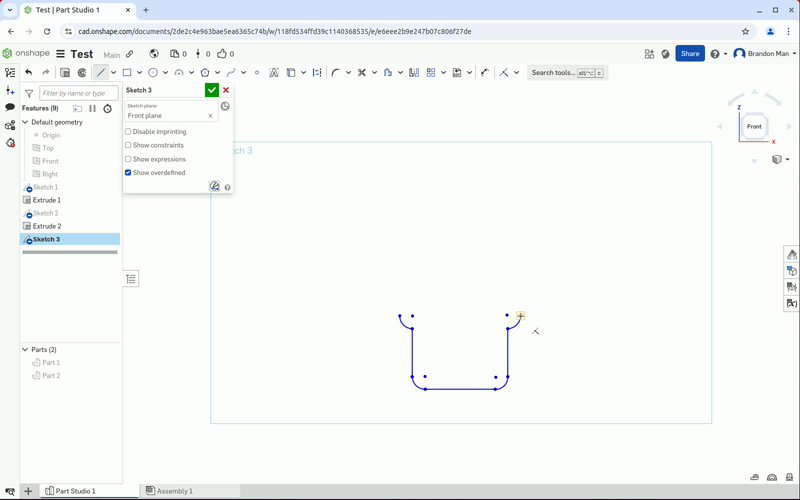
key_down(shift)
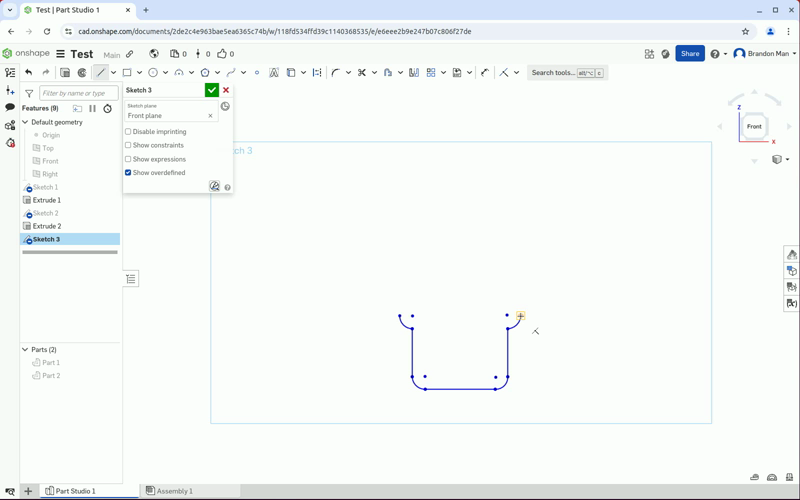
mouse_move(520, 239)
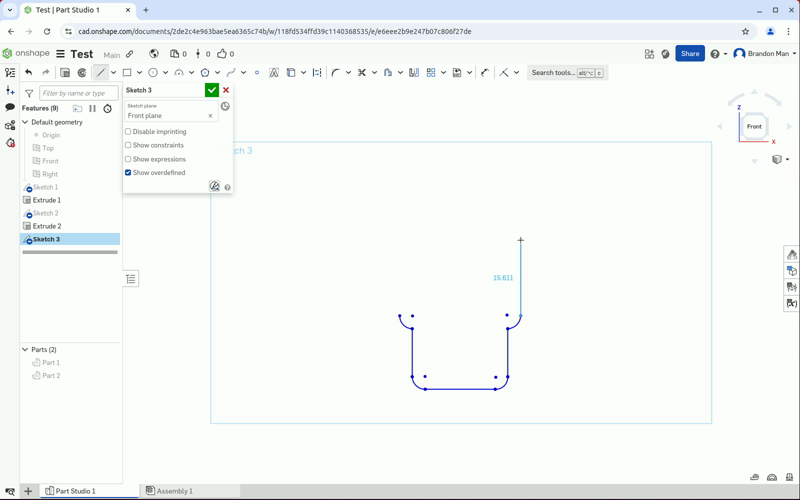
click(520, 239)
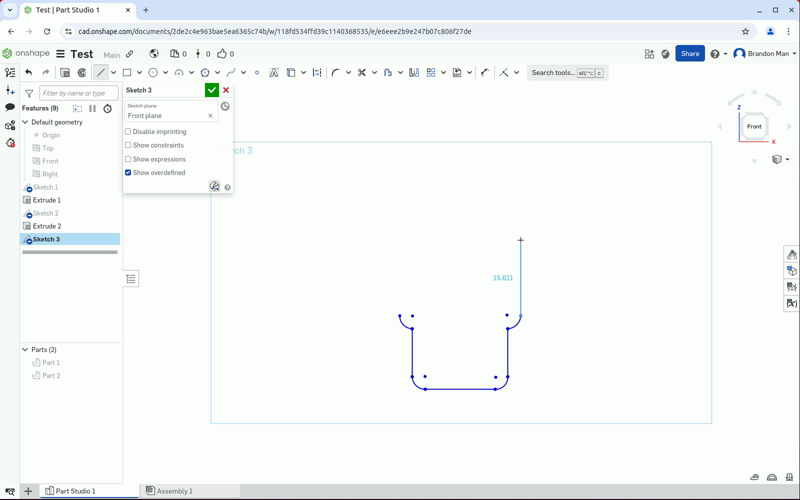
key_up(shift)
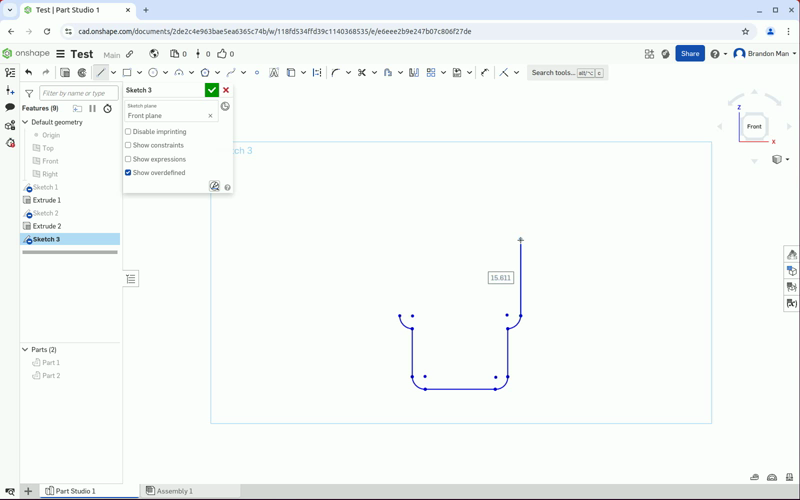
key(esc)
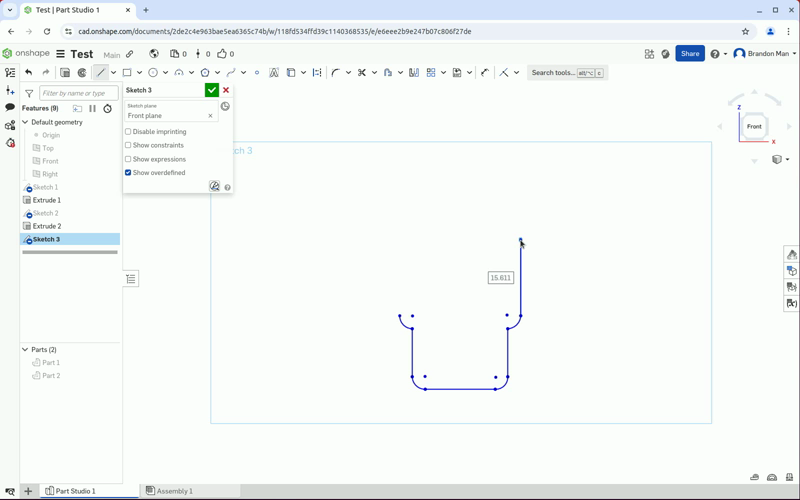
key(a)
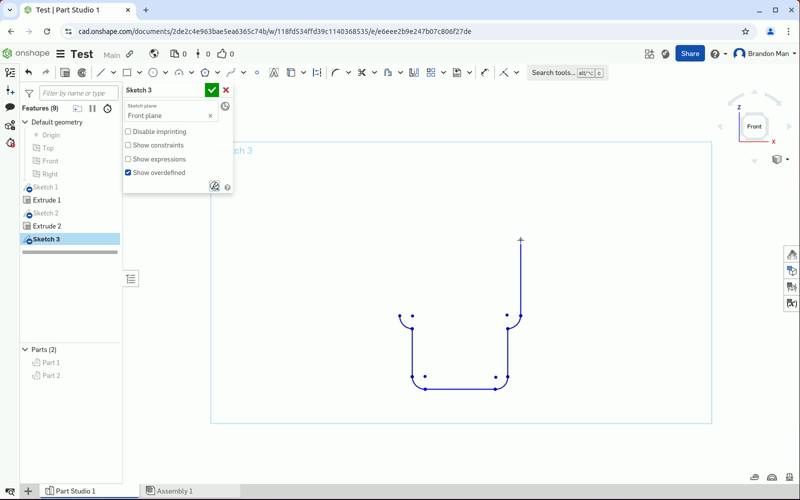
mouse_move(520, 239)
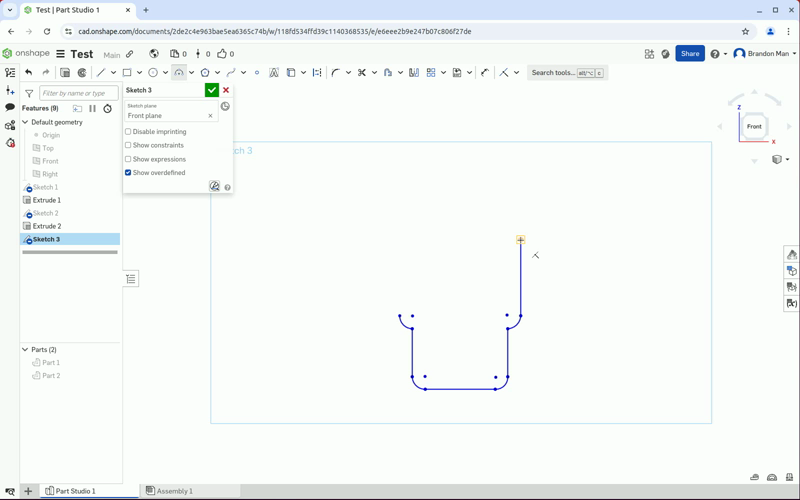
click(520, 239)
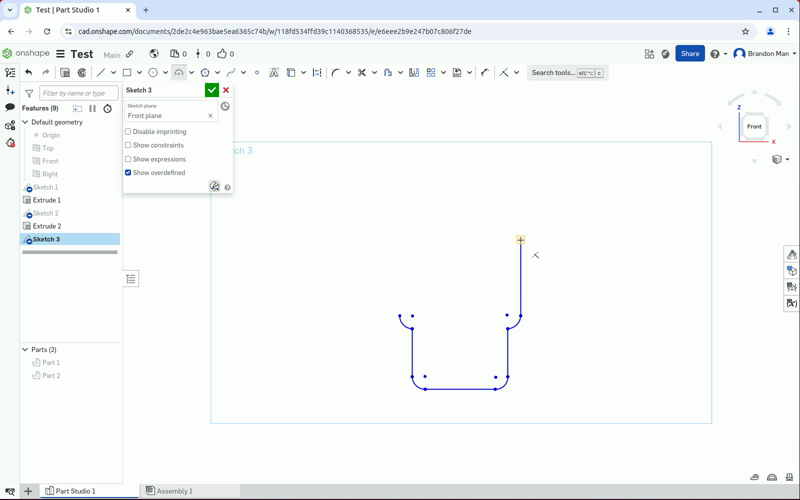
key_down(shift)
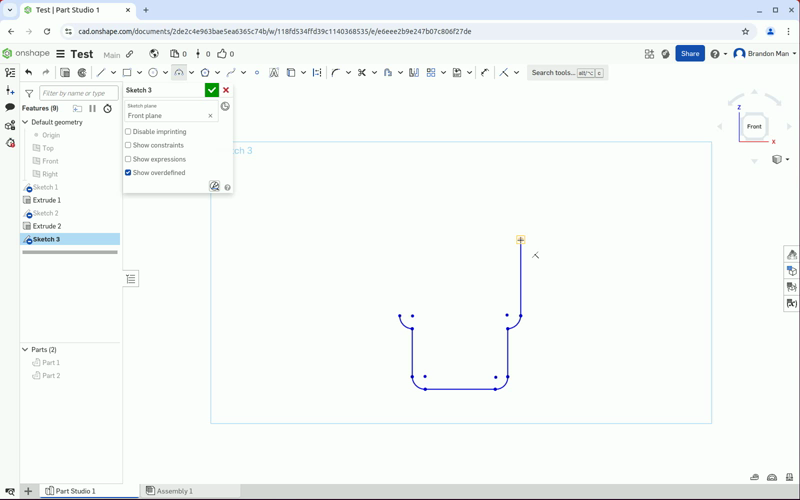
mouse_move(513, 228)
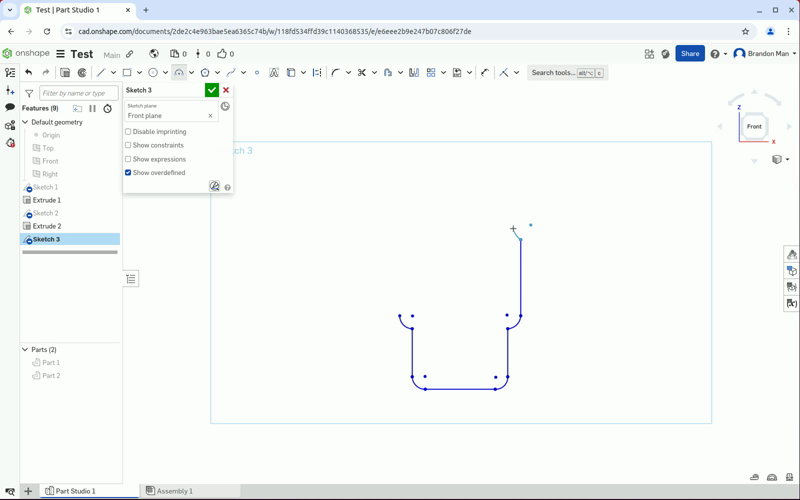
click(513, 228)
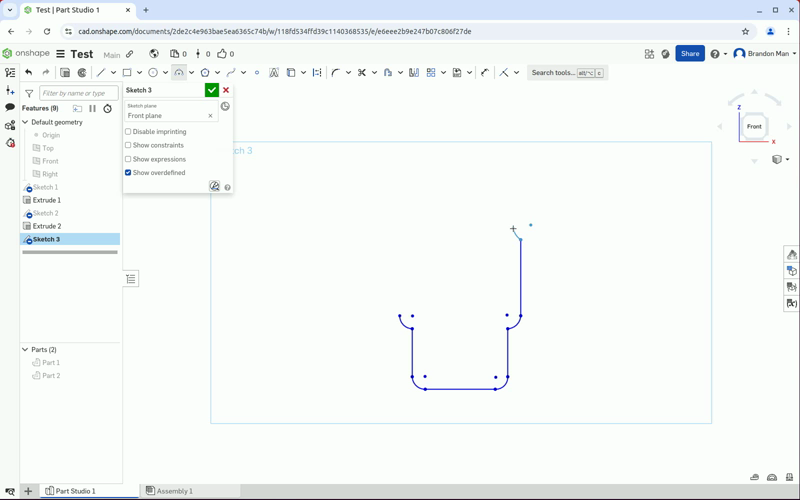
mouse_move(518, 232)
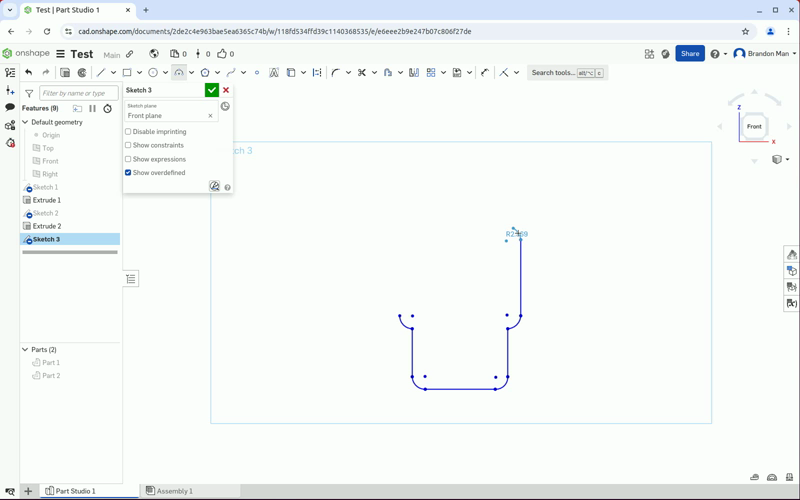
click(518, 232)
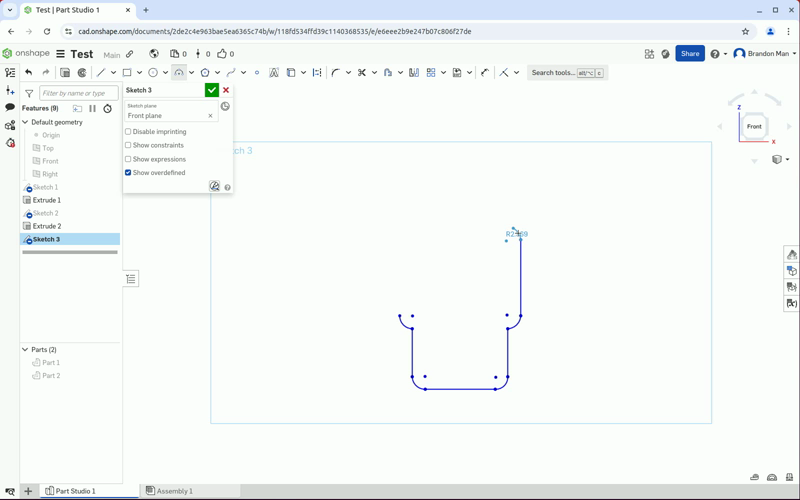
key_up(shift)
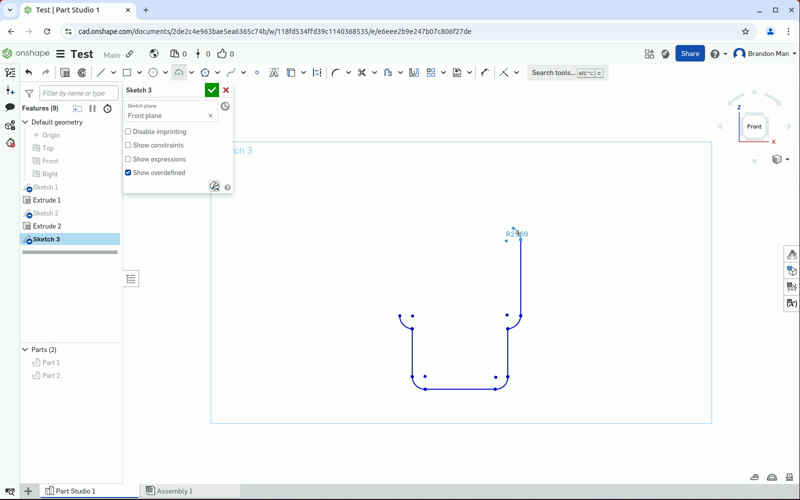
mouse_move(513, 228)
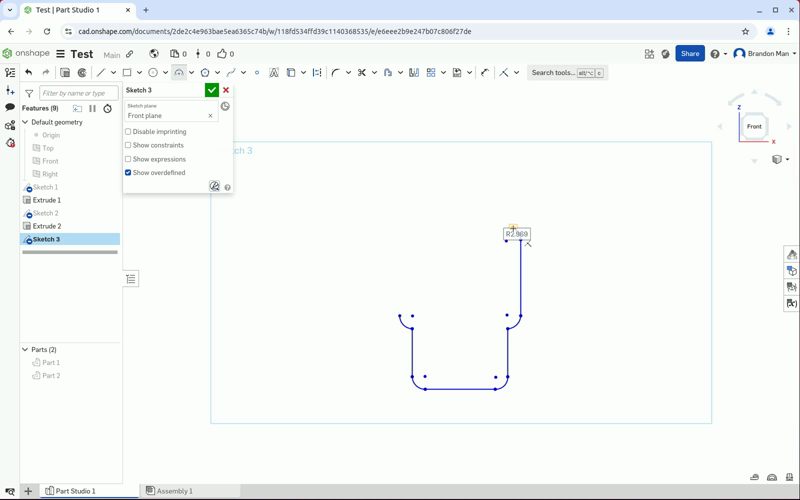
click(513, 228)
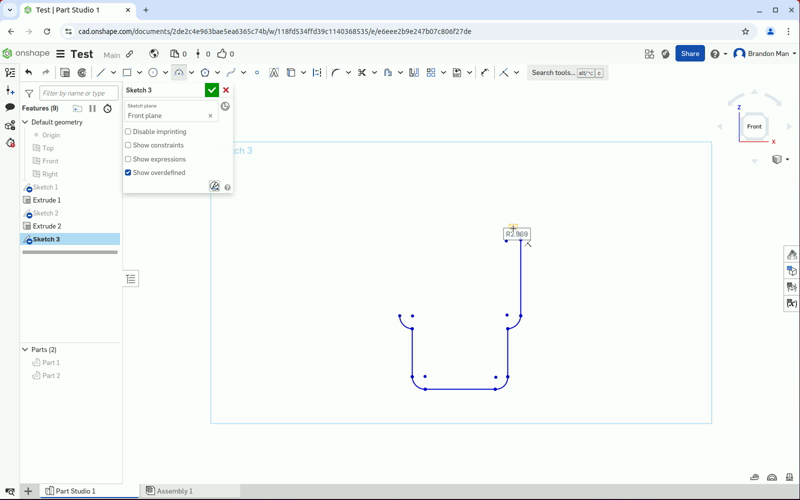
key_down(shift)
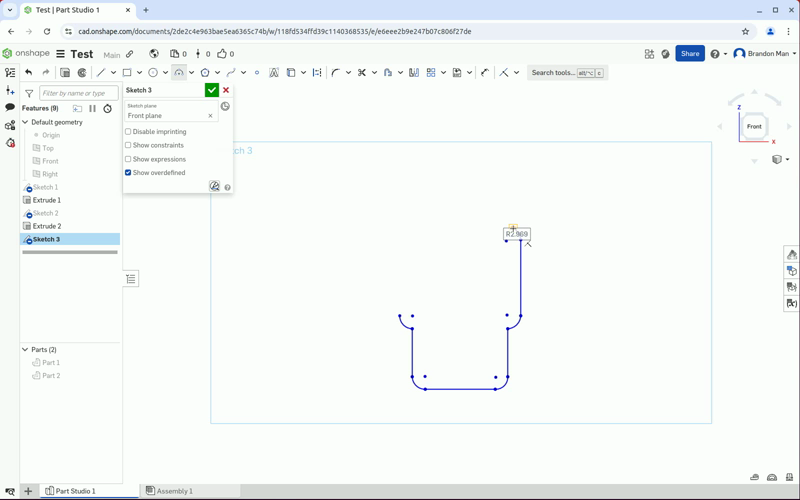
mouse_move(407, 228)
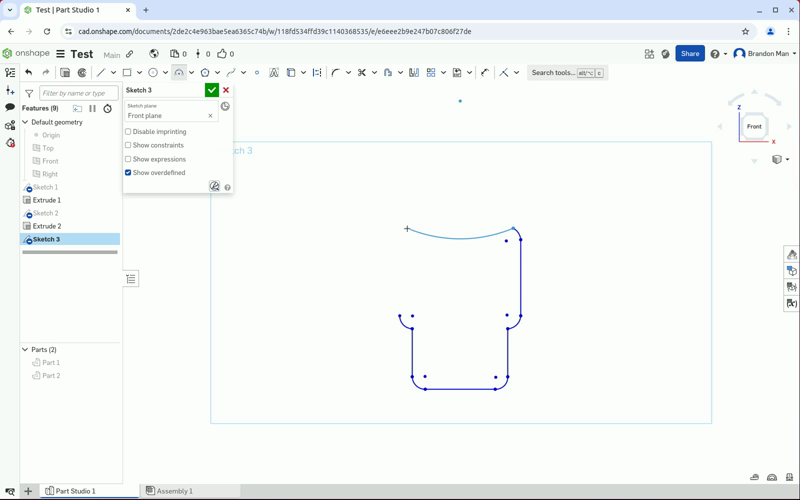
click(407, 228)
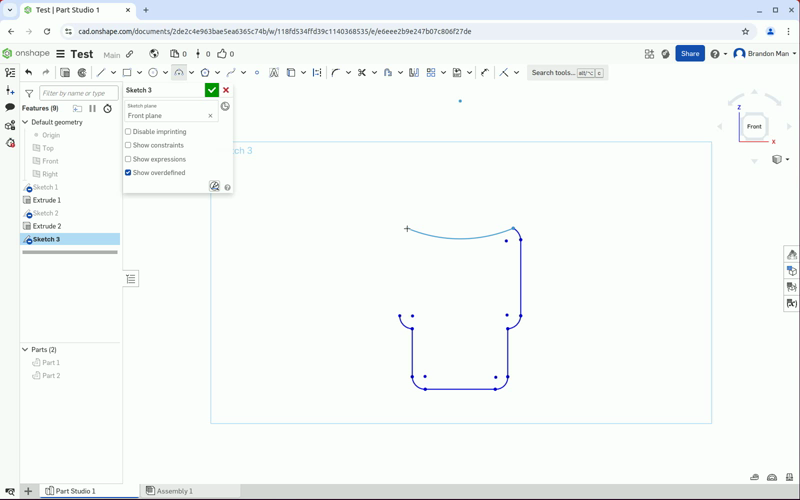
mouse_move(460, 217)
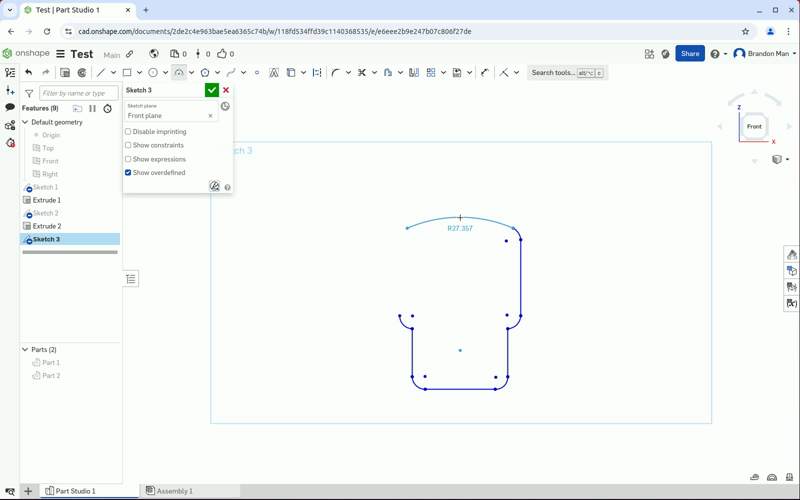
click(460, 217)
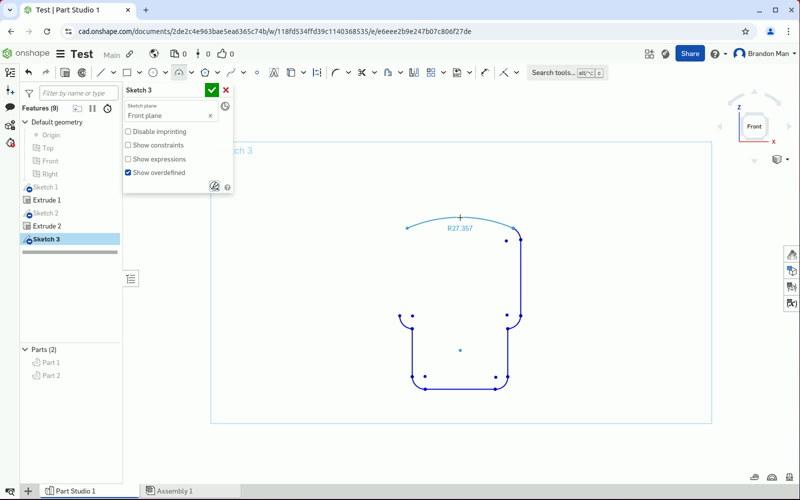
key_up(shift)
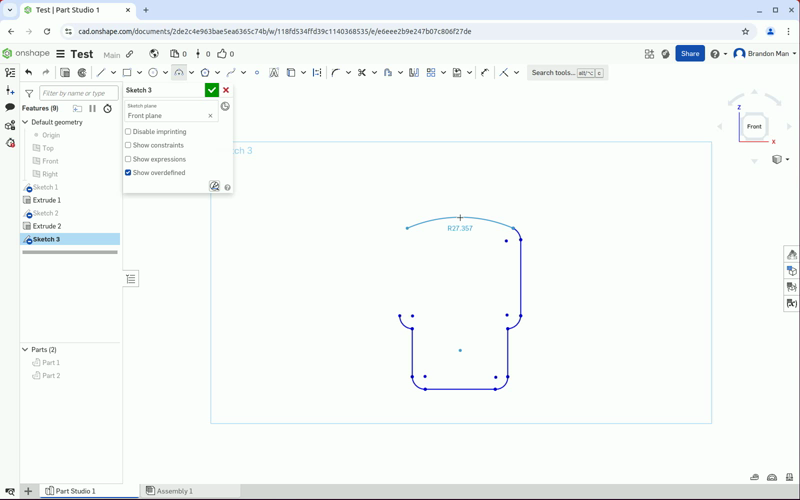
mouse_move(407, 228)
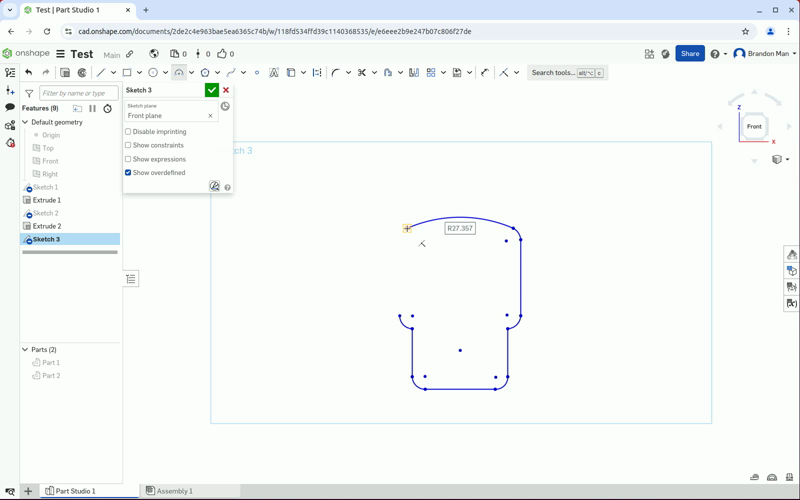
click(407, 228)
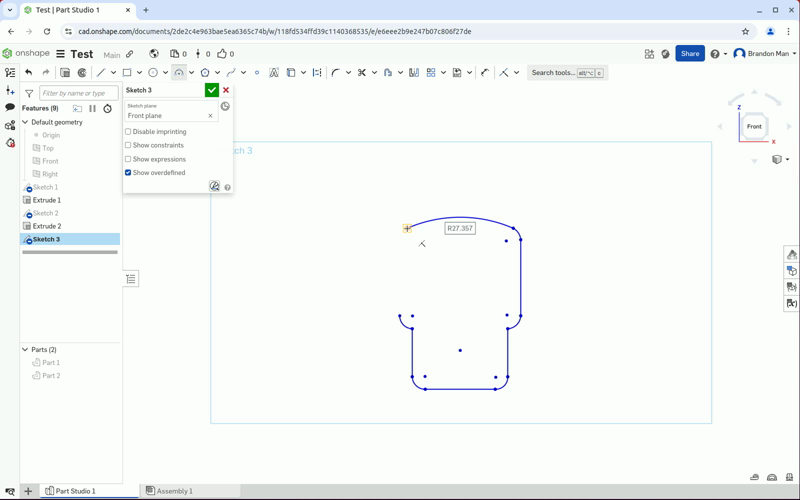
key_down(shift)
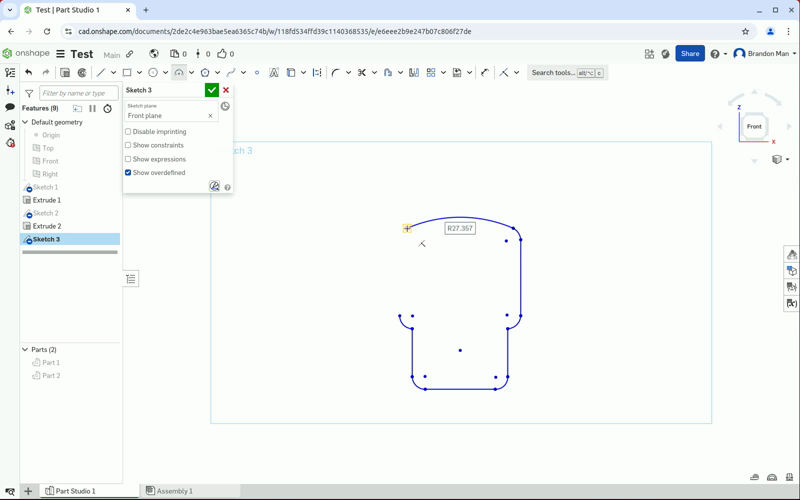
mouse_move(399, 239)
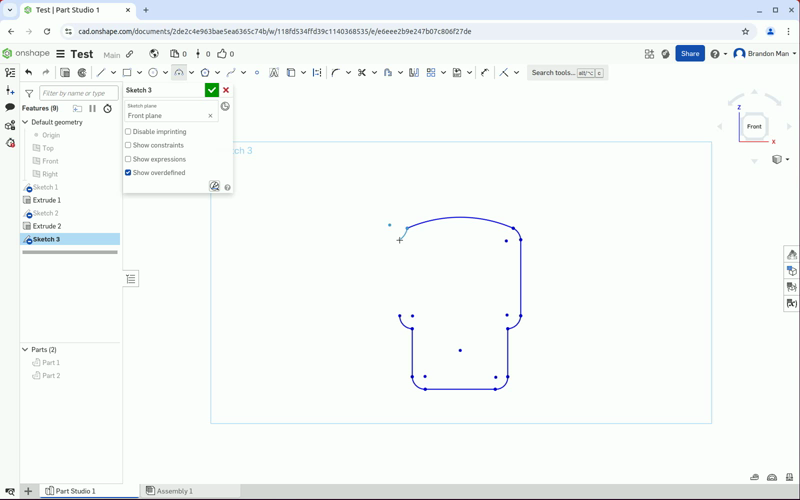
click(399, 239)
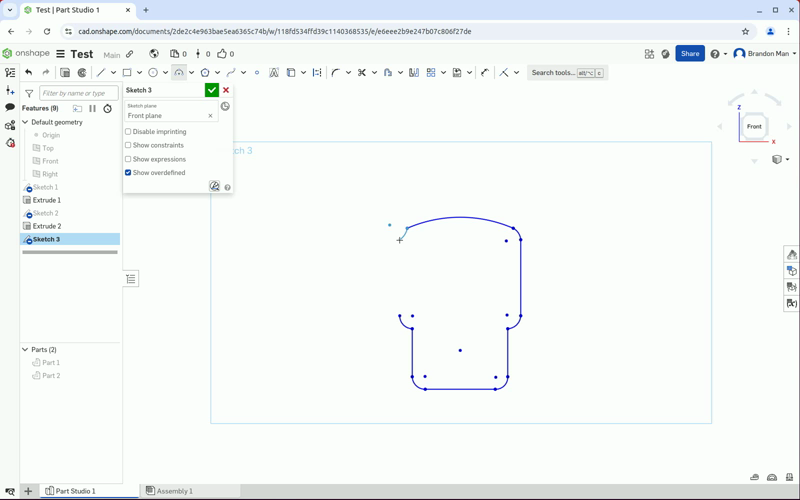
mouse_move(401, 232)
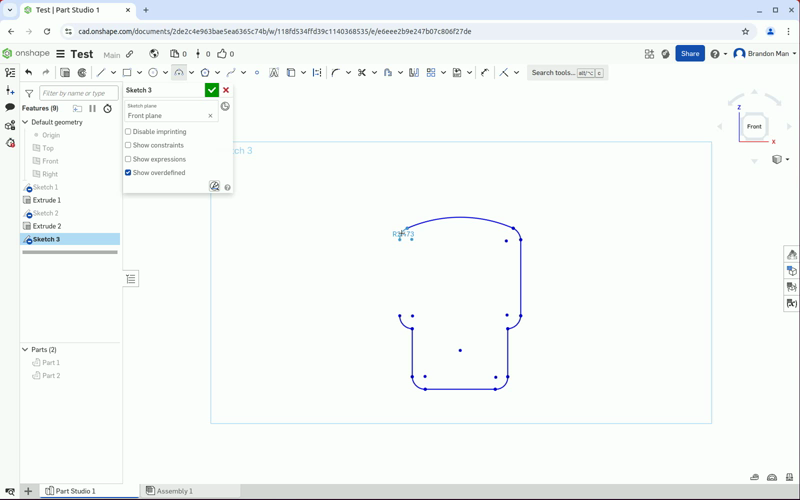
click(401, 232)
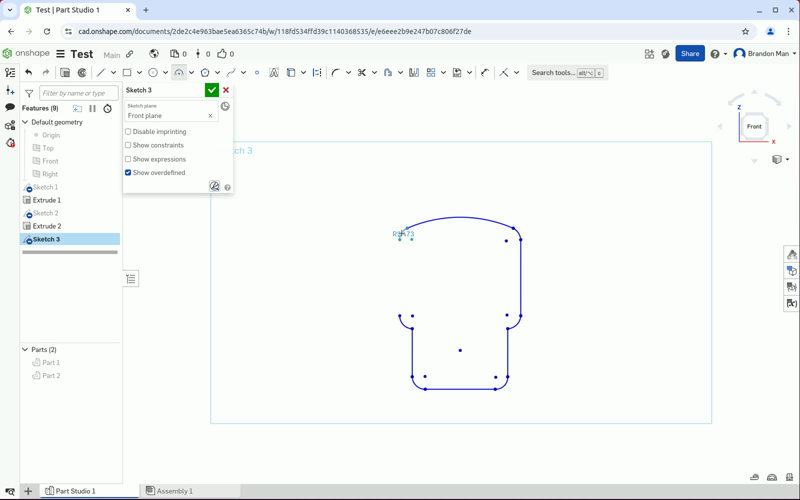
key_up(shift)
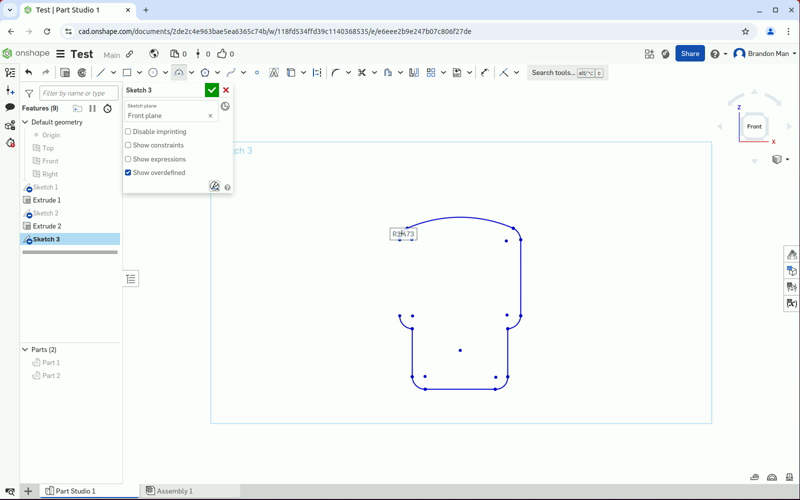
key(esc)
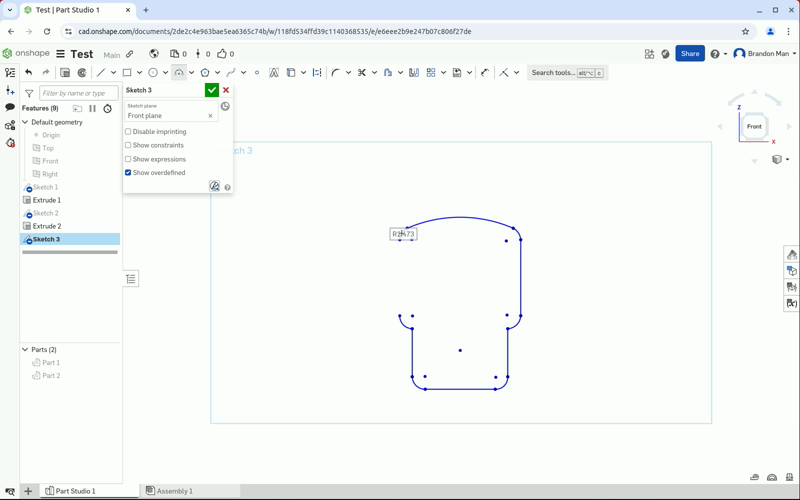
key(l)
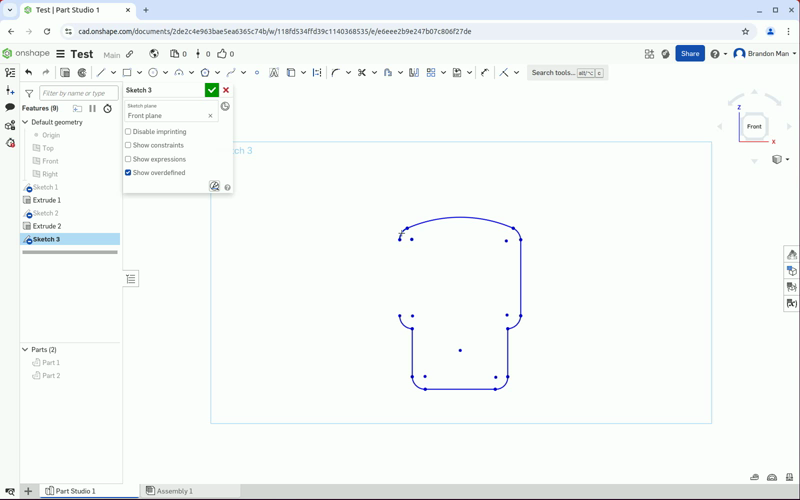
mouse_move(399, 239)
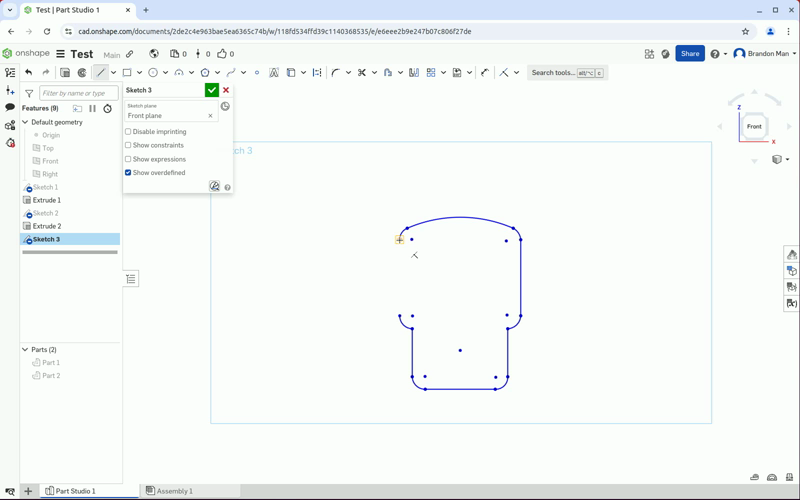
click(399, 239)
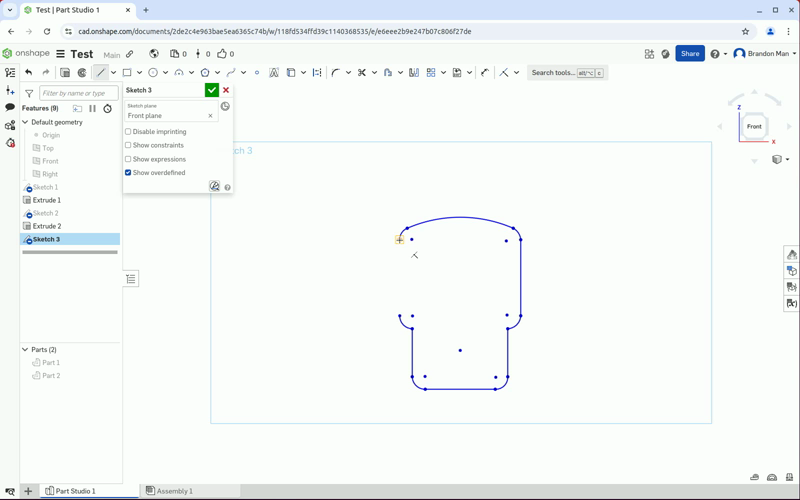
key_down(shift)
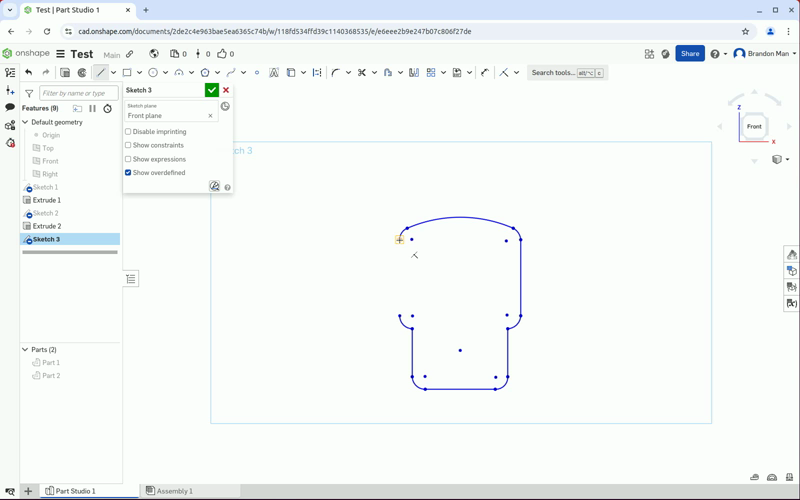
mouse_move(399, 315)
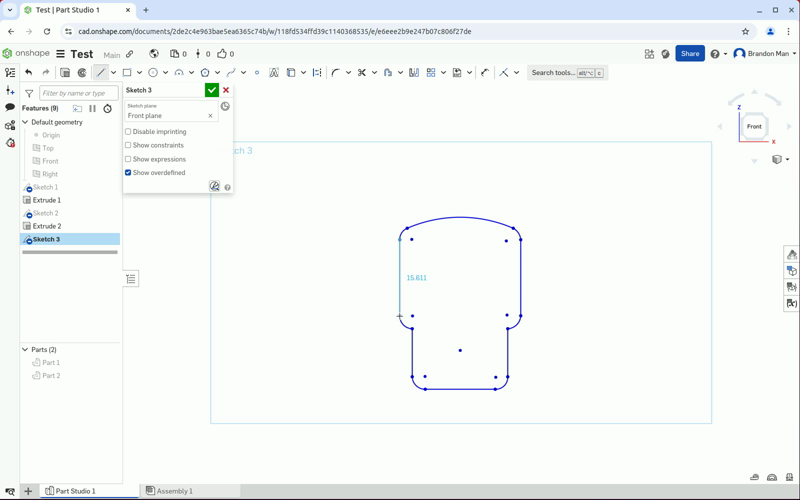
key_up(shift)
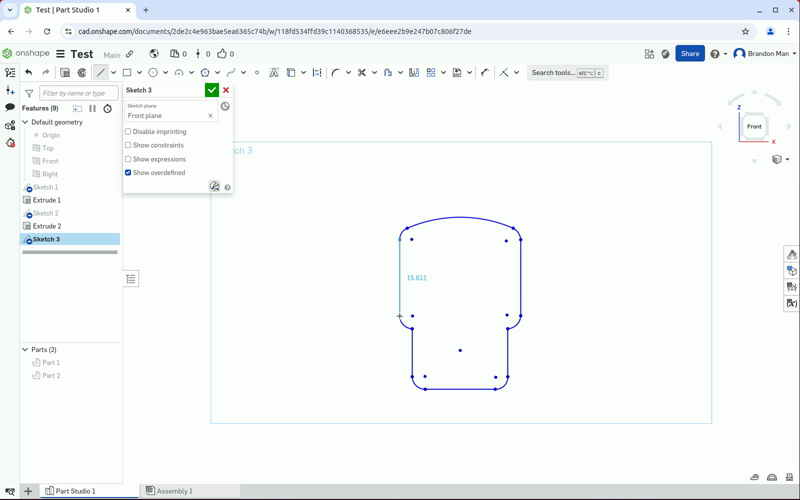
click(399, 315)
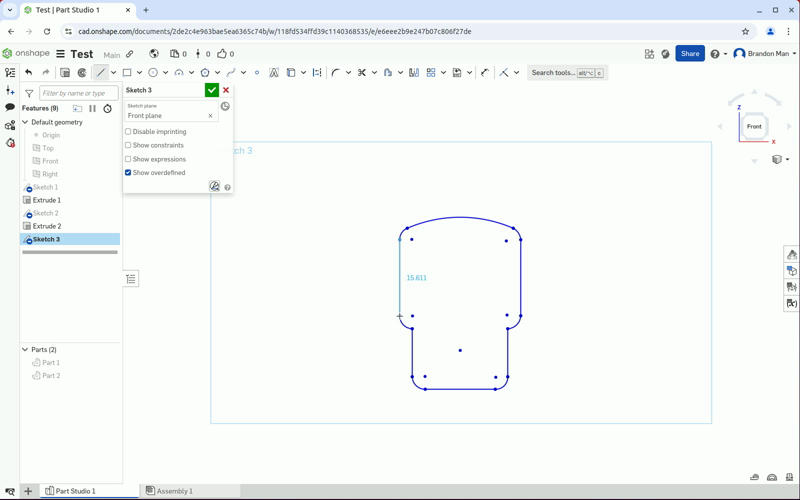
key(esc)
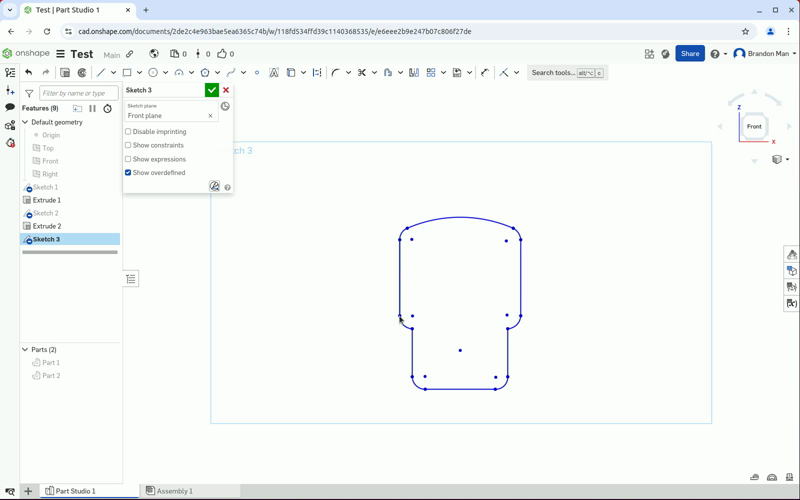
key(a)
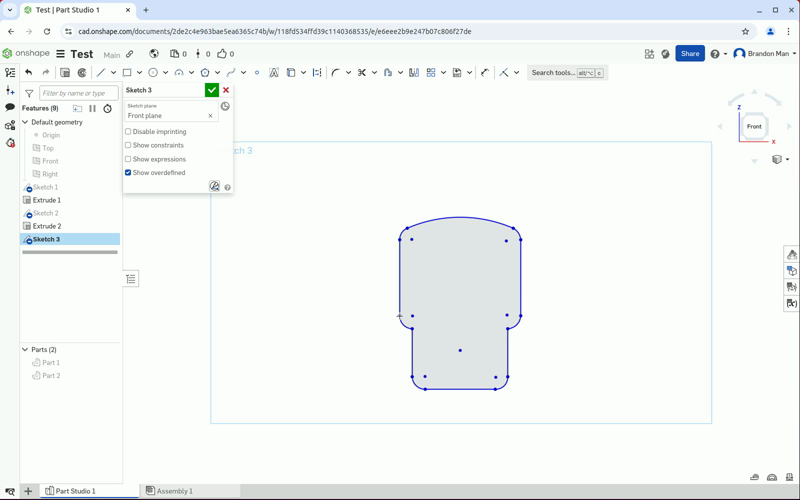
key_down(shift)
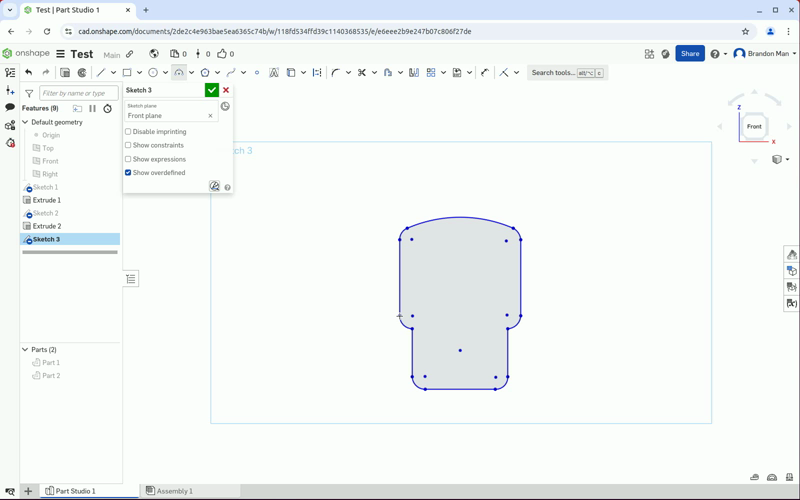
mouse_move(401, 315)
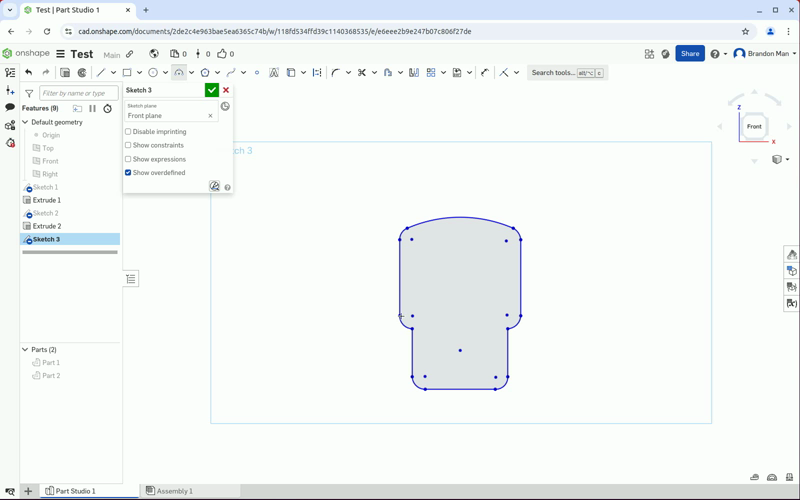
scroll(6)
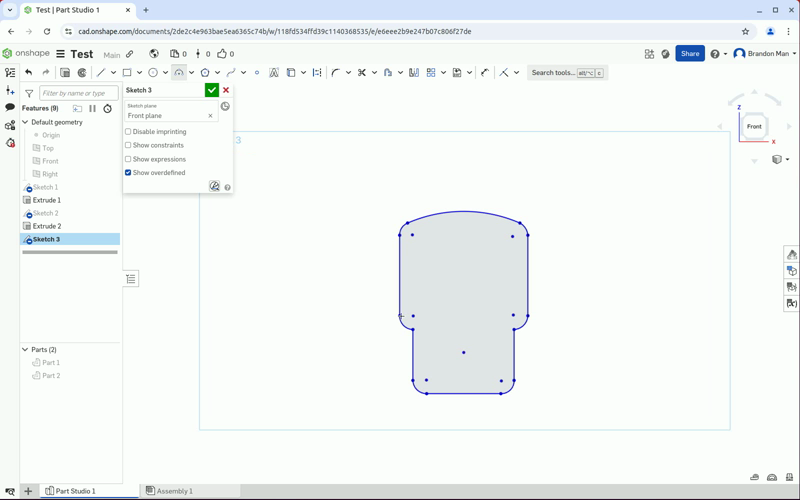
scroll(6)
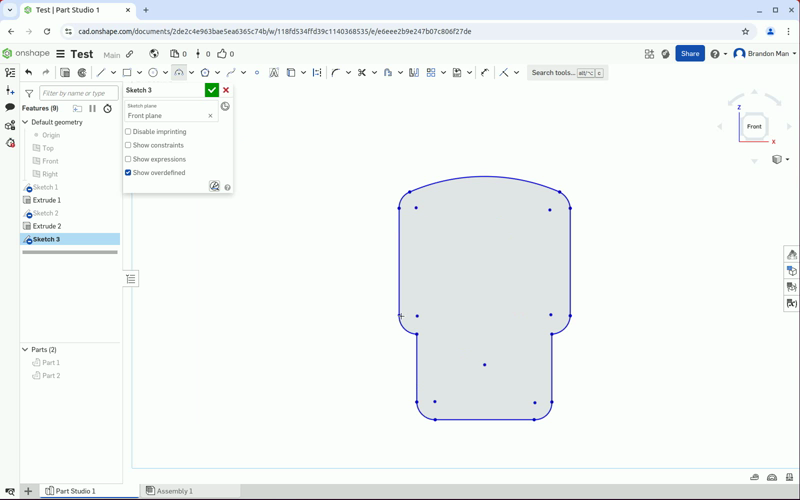
scroll(6)
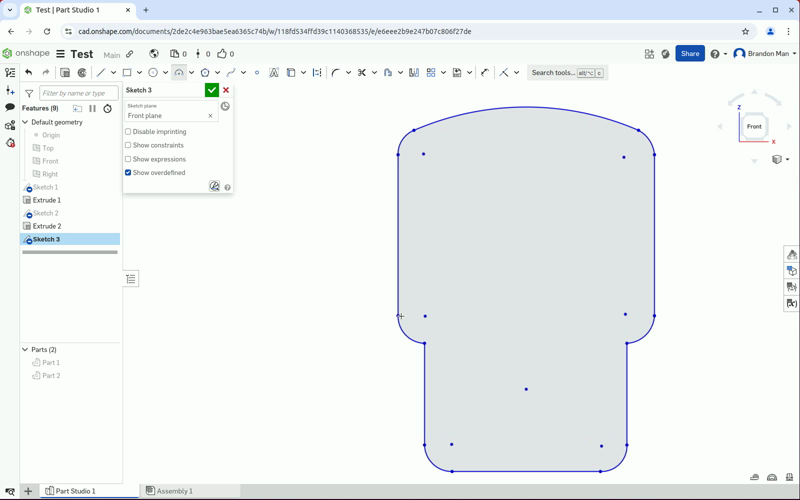
scroll(6)
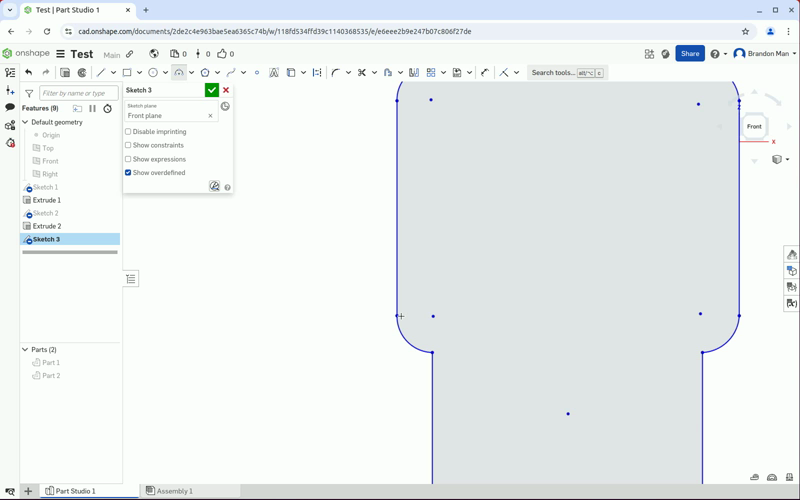
scroll(6)
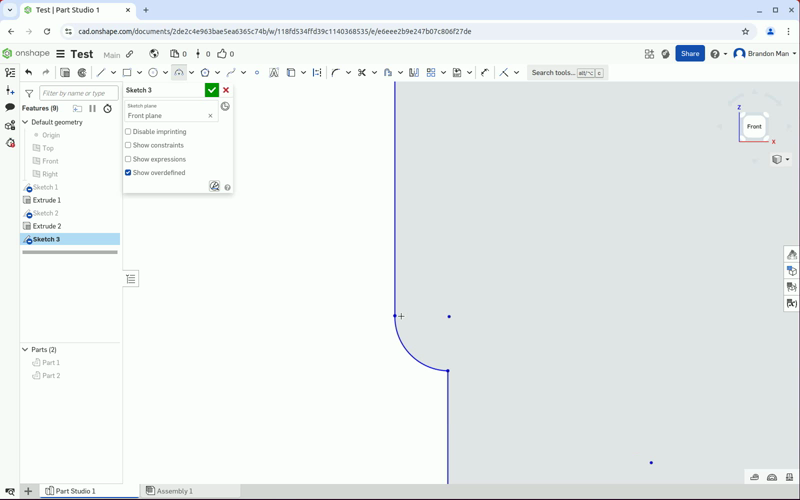
scroll(6)
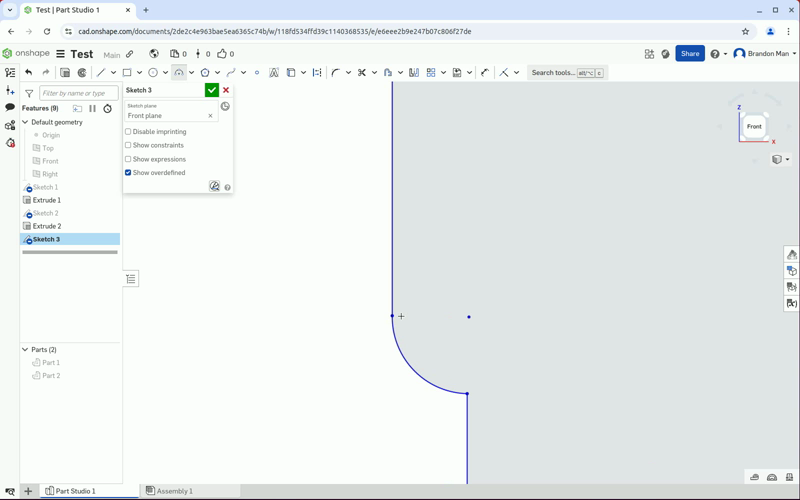
scroll(6)
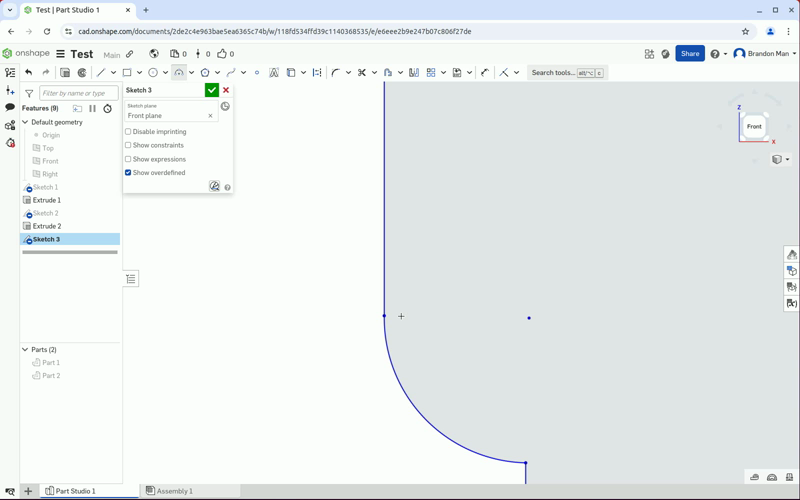
click(401, 315)
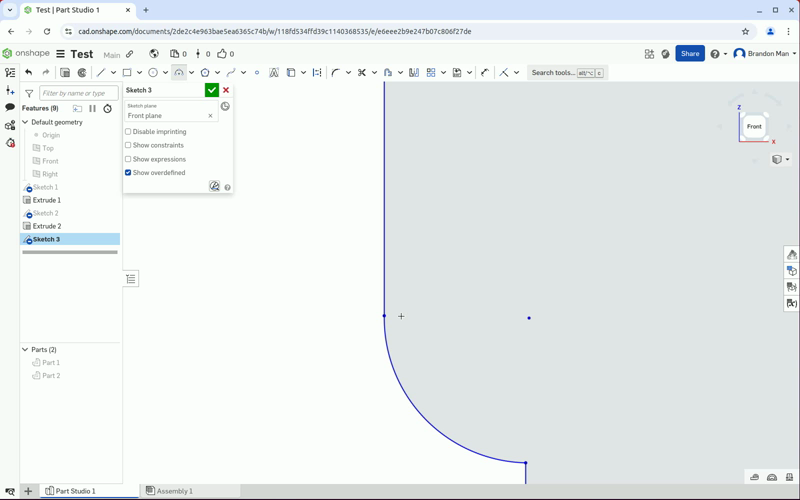
scroll(-6)
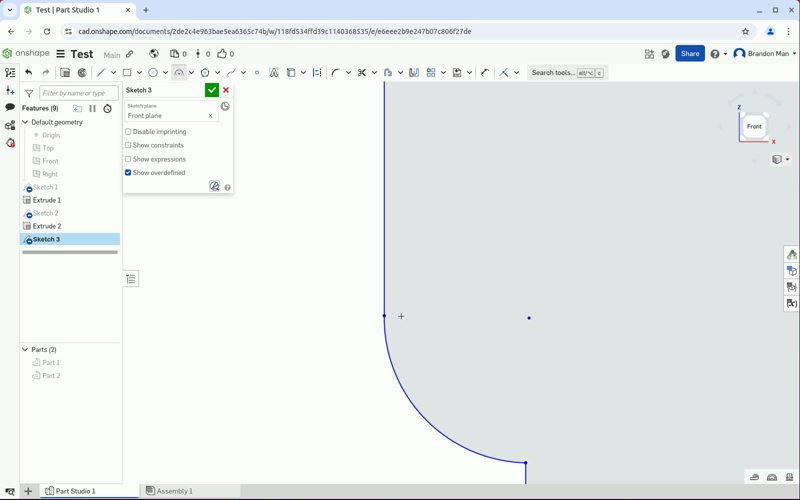
scroll(-6)
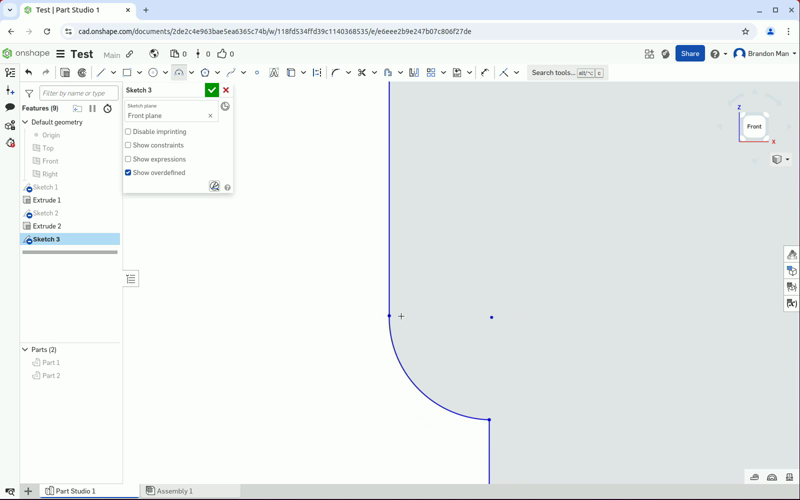
scroll(-6)
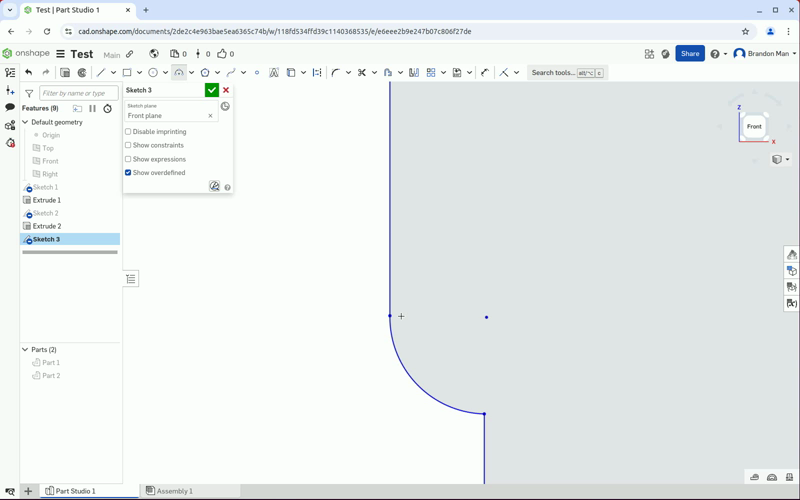
scroll(-6)
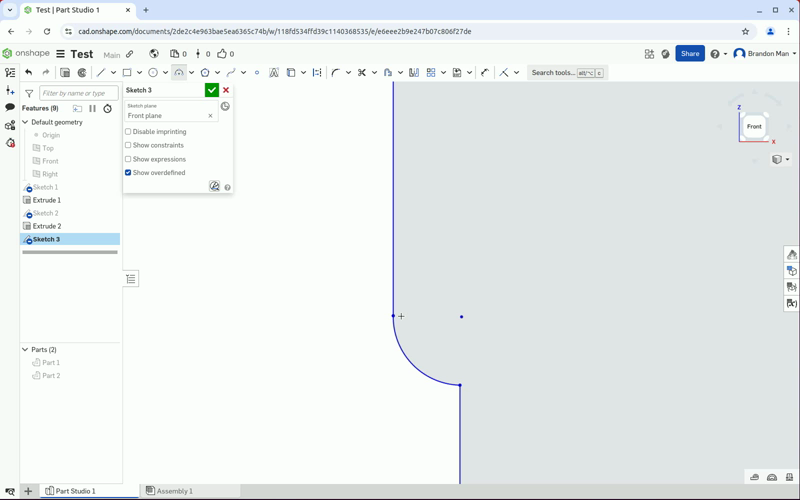
scroll(-6)
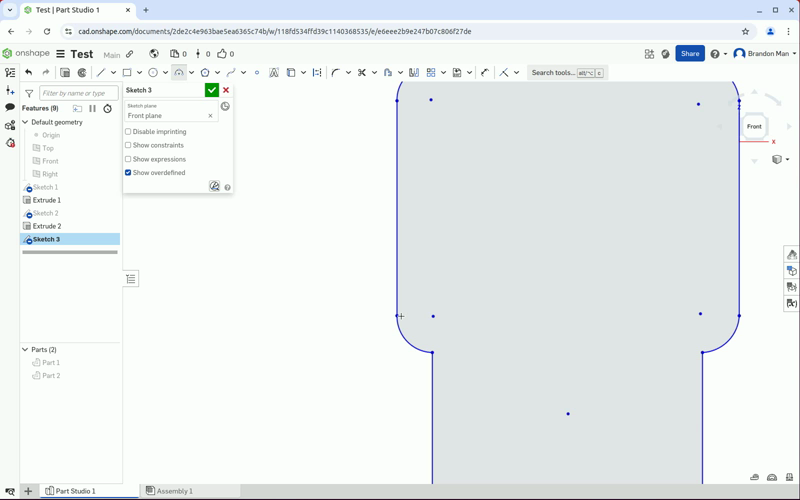
scroll(-6)
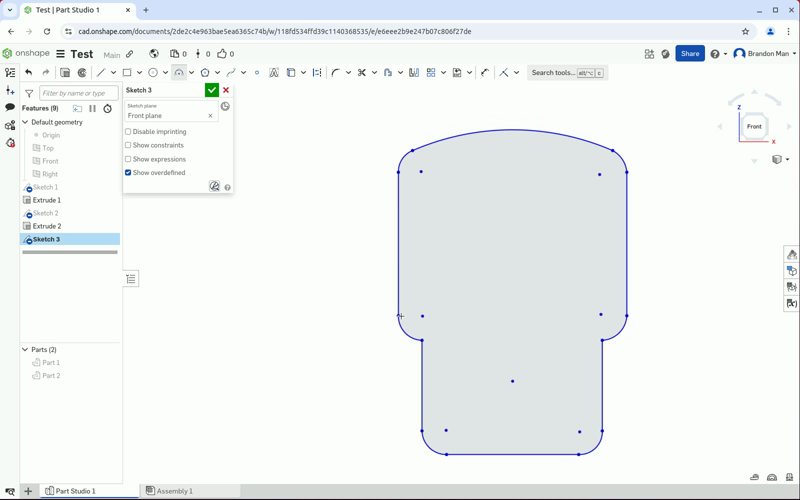
scroll(-6)
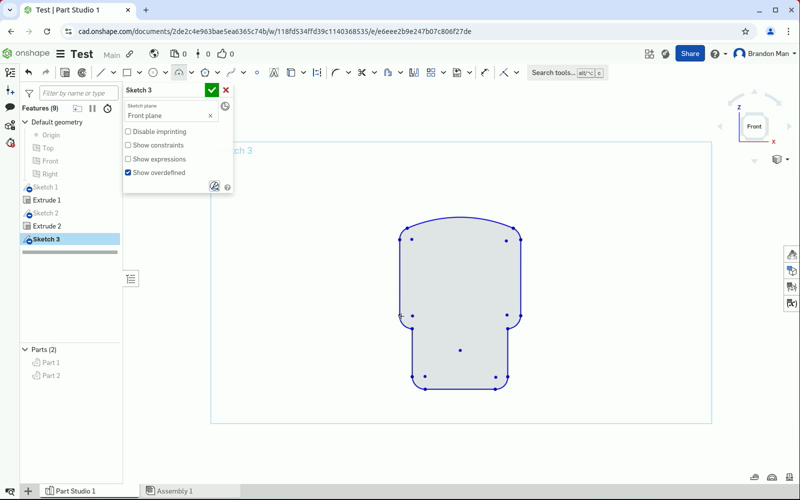
key_up(shift)
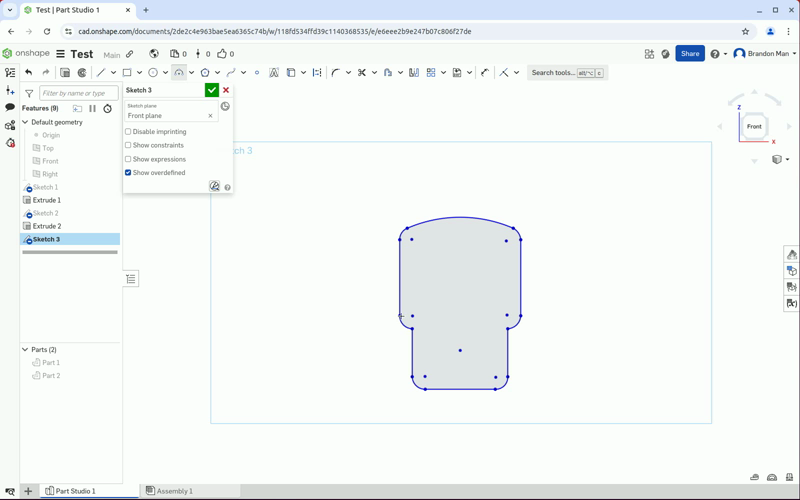
key_down(shift)
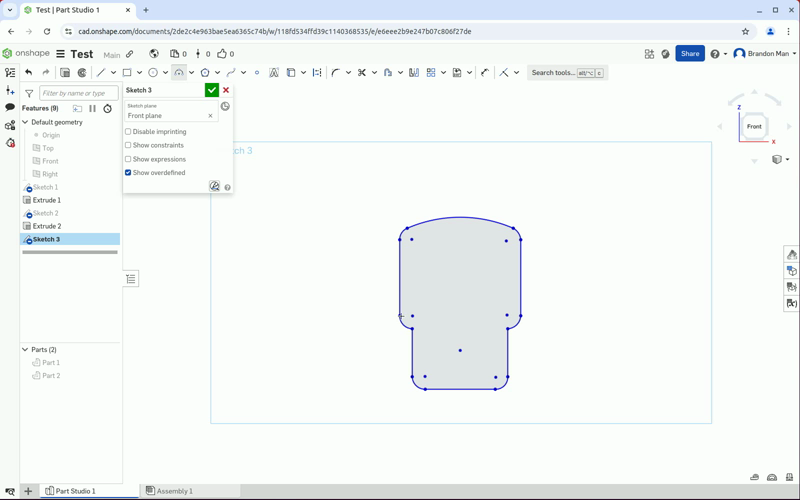
mouse_move(412, 327)
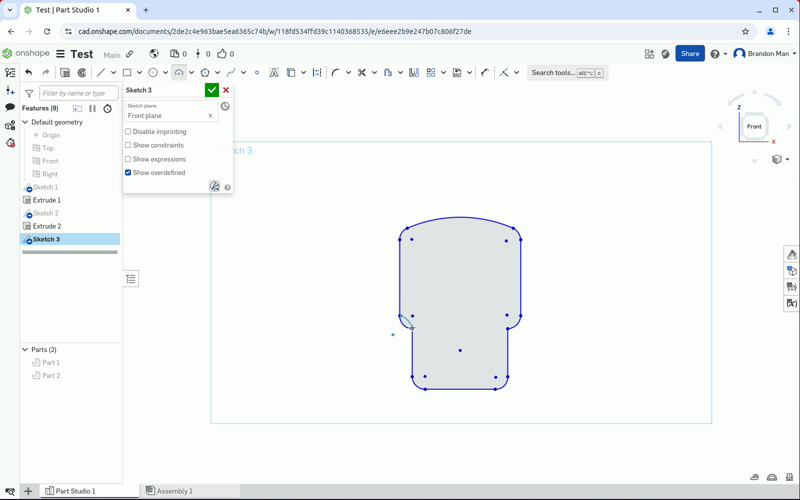
scroll(6)
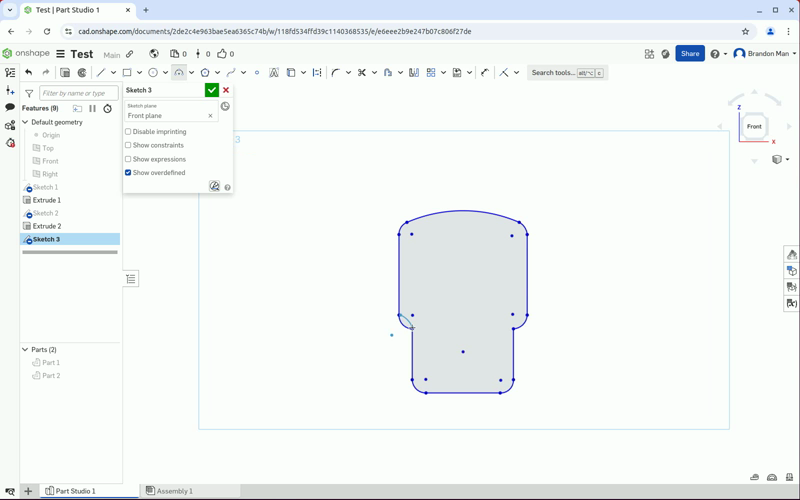
scroll(6)
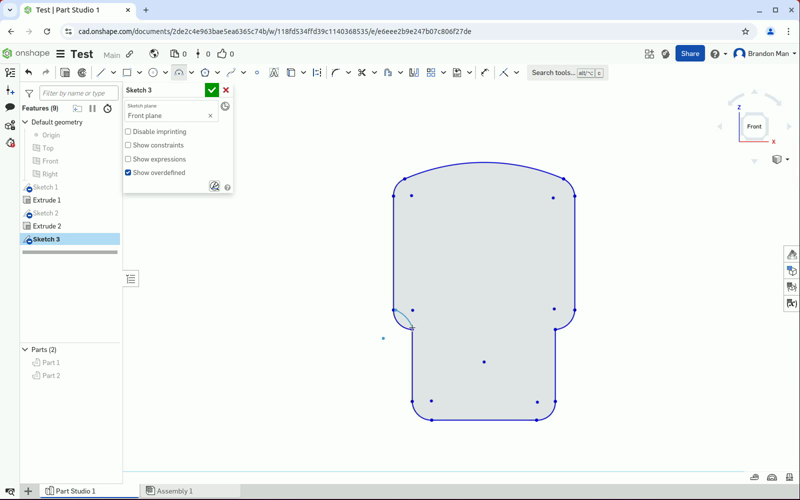
scroll(6)
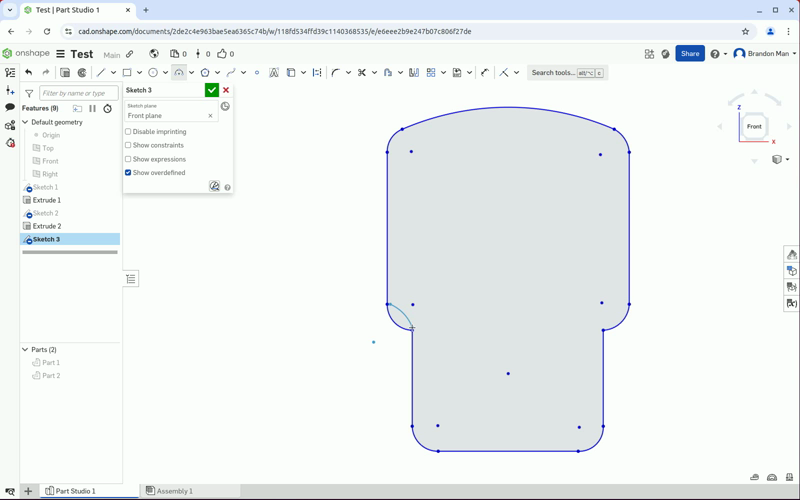
scroll(6)
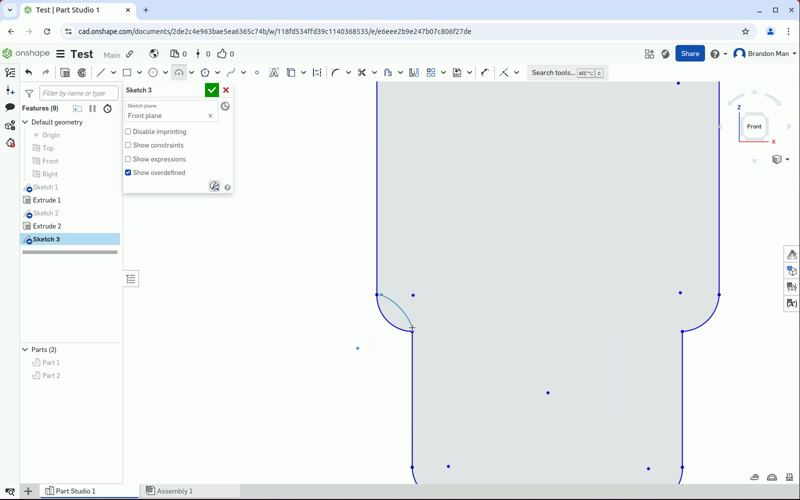
scroll(6)
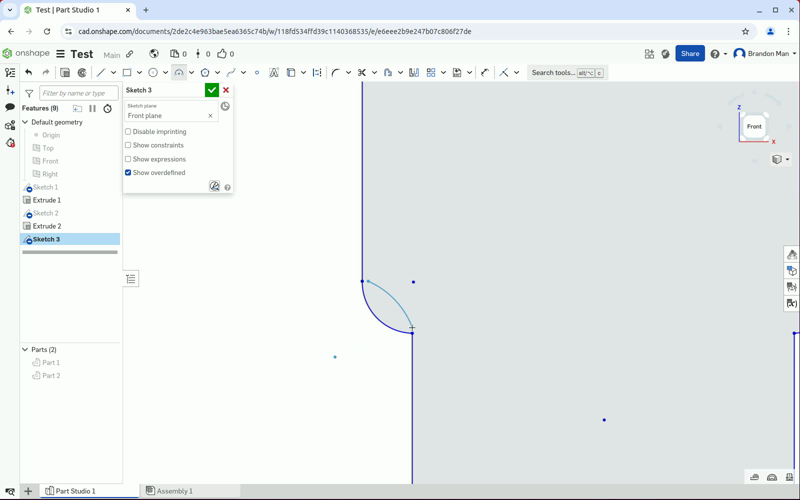
scroll(6)
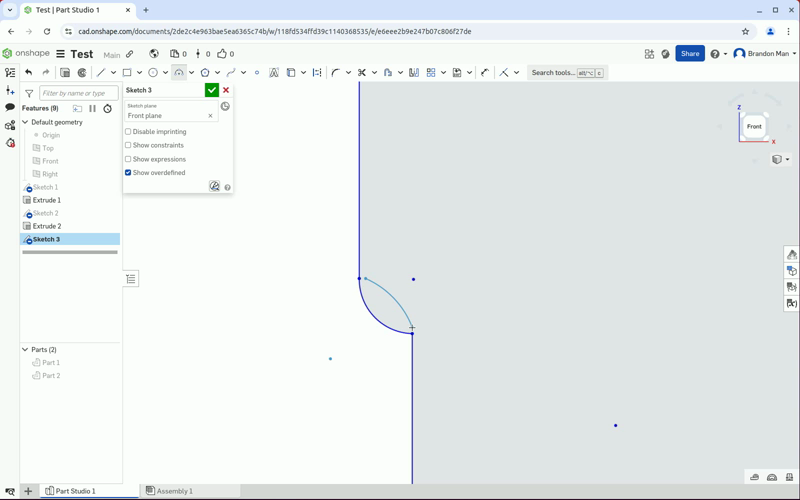
scroll(6)
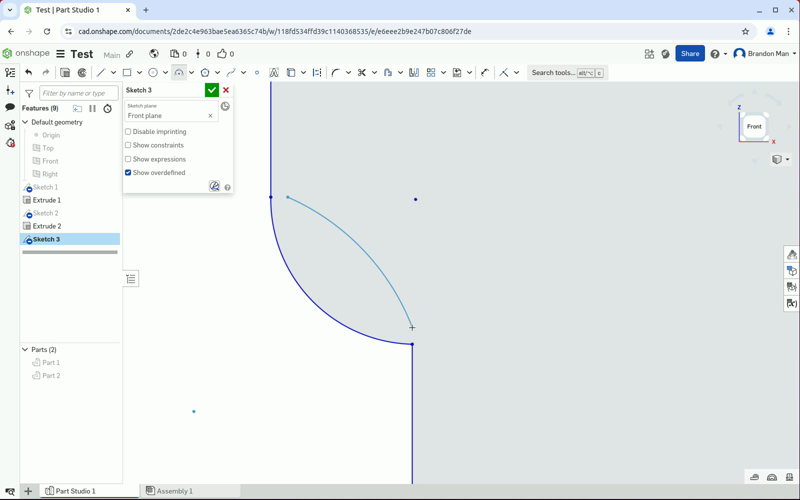
click(412, 327)
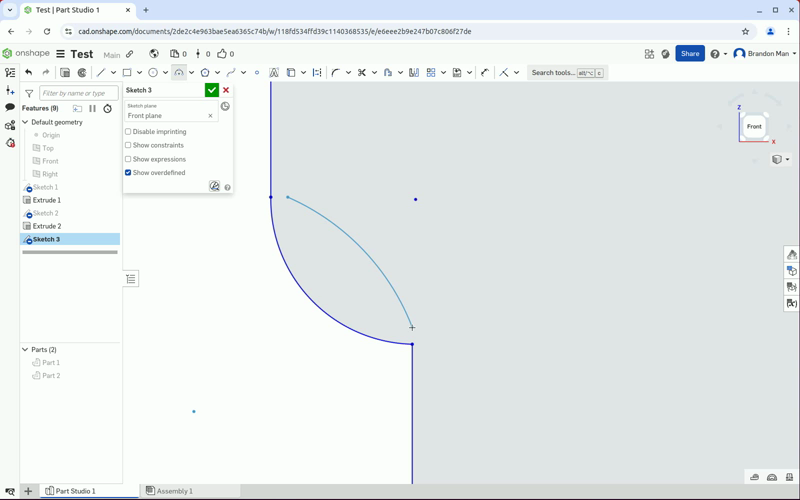
scroll(-6)
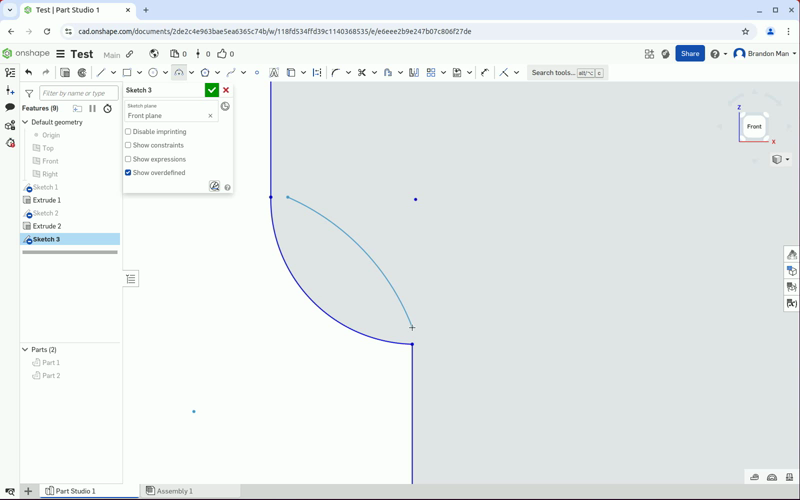
scroll(-6)
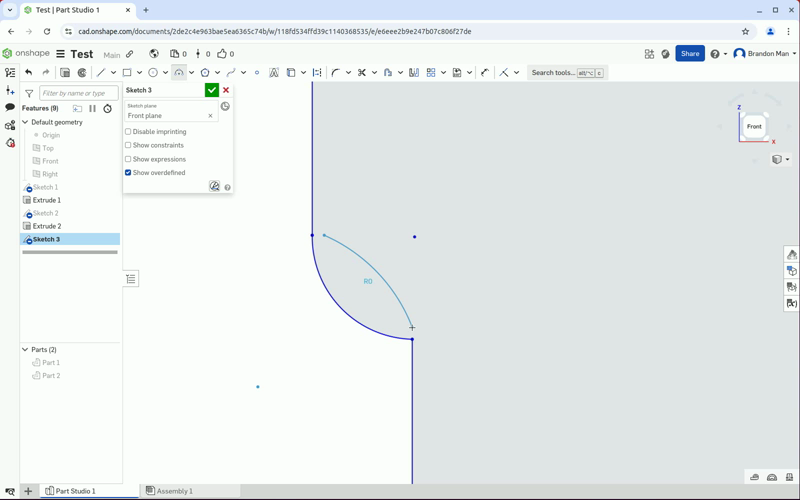
scroll(-6)
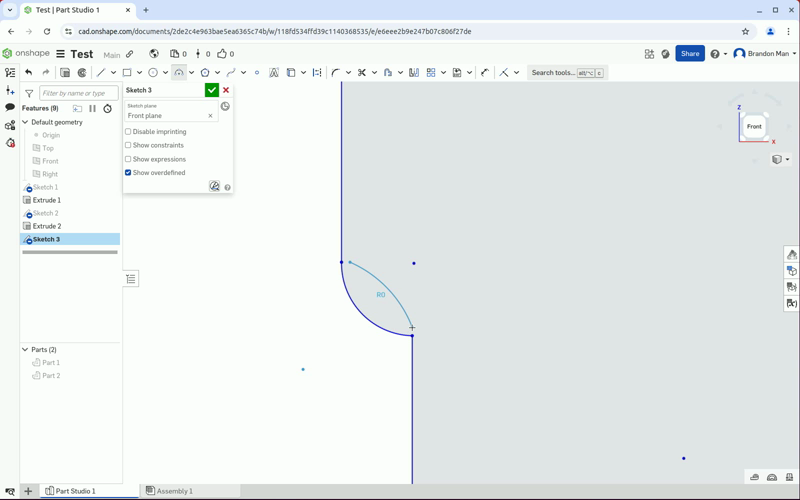
scroll(-6)
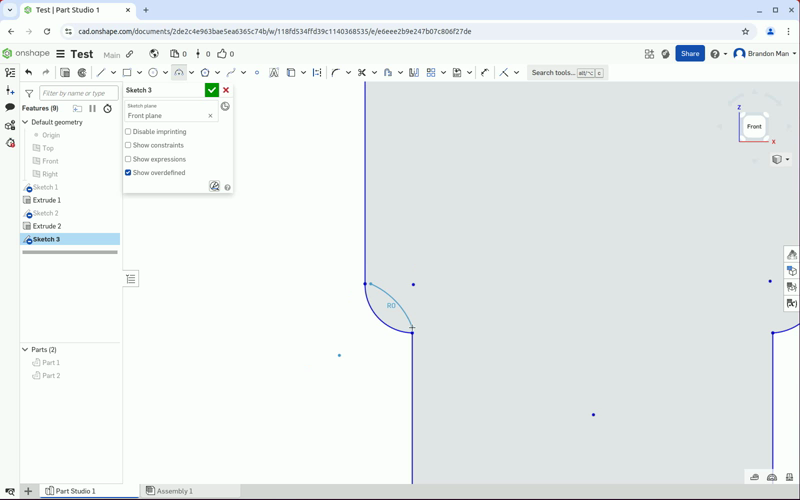
scroll(-6)
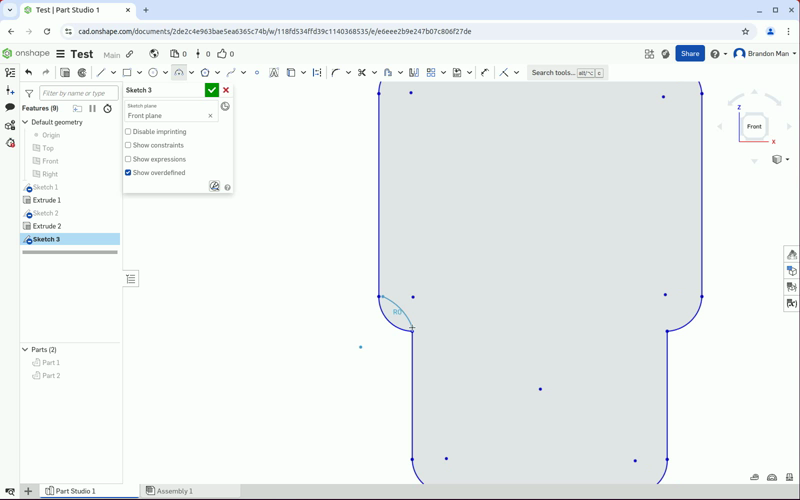
scroll(-6)
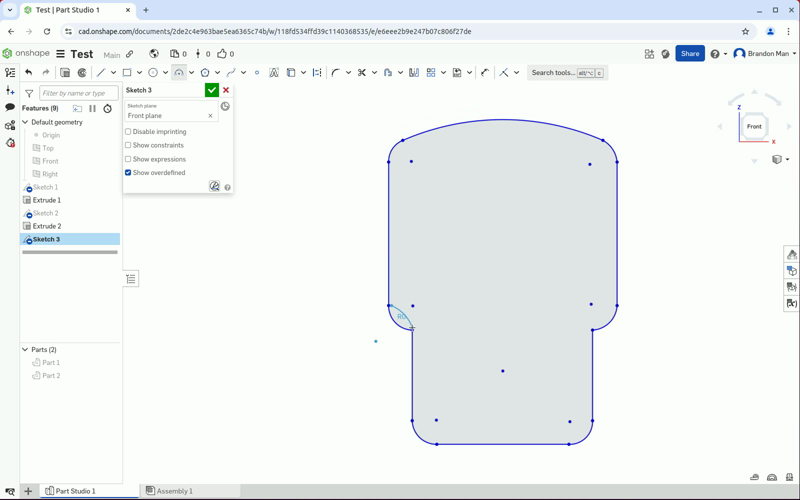
scroll(-6)
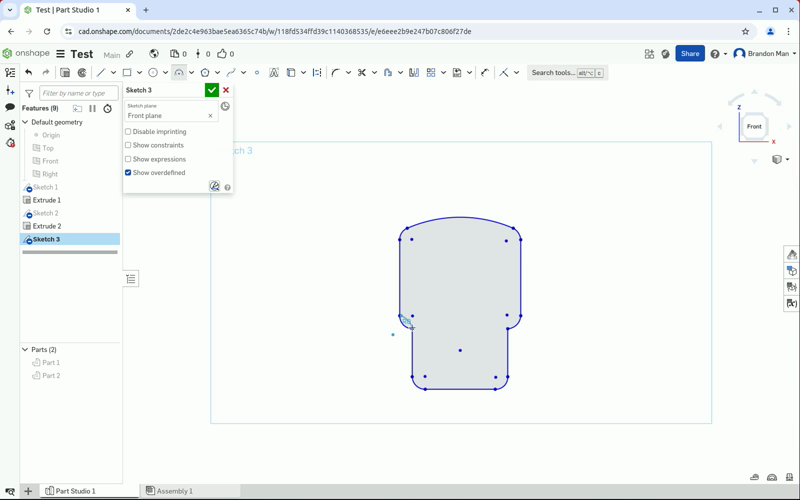
mouse_move(404, 323)
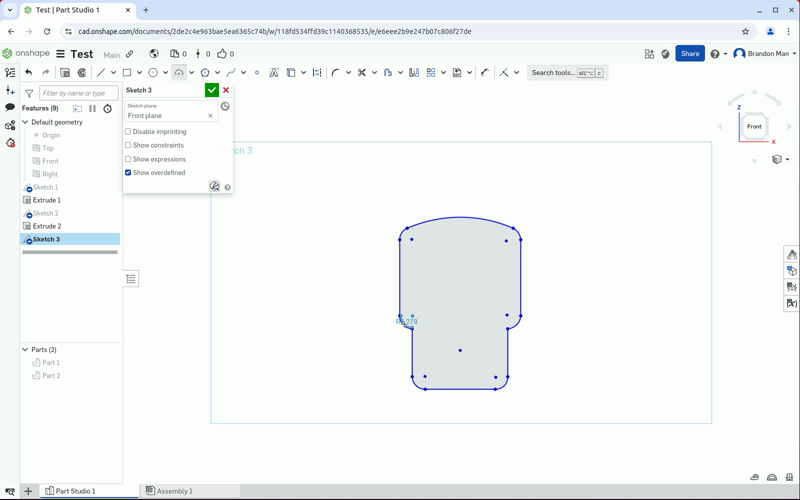
scroll(6)
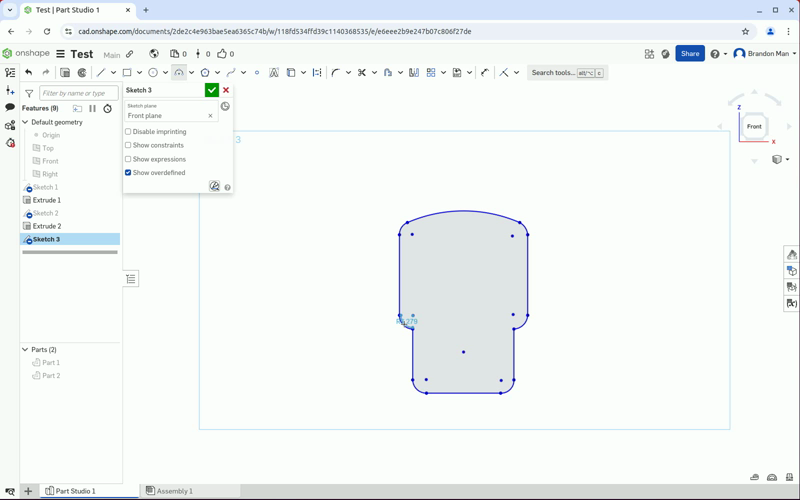
scroll(6)
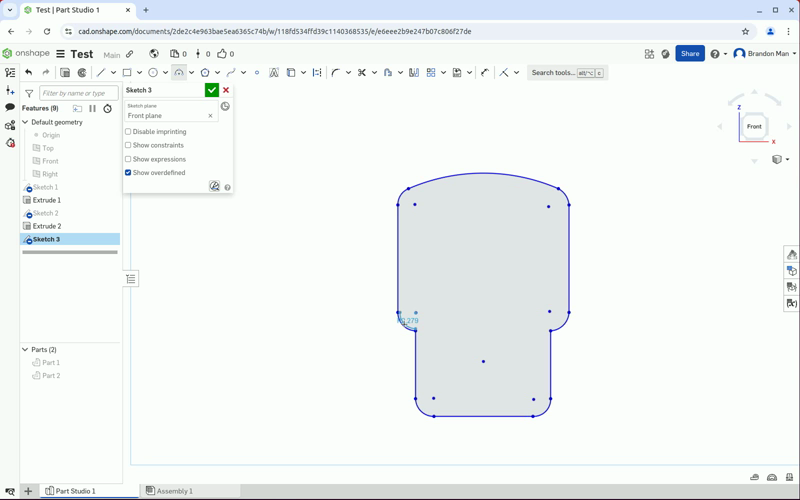
scroll(6)
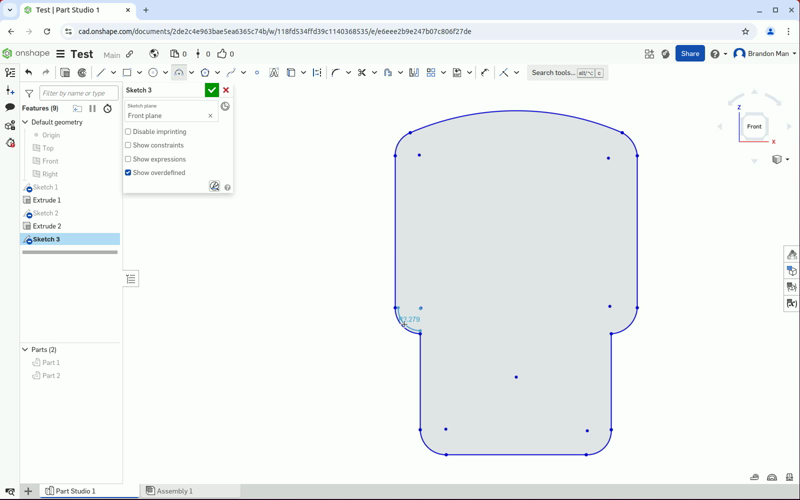
scroll(6)
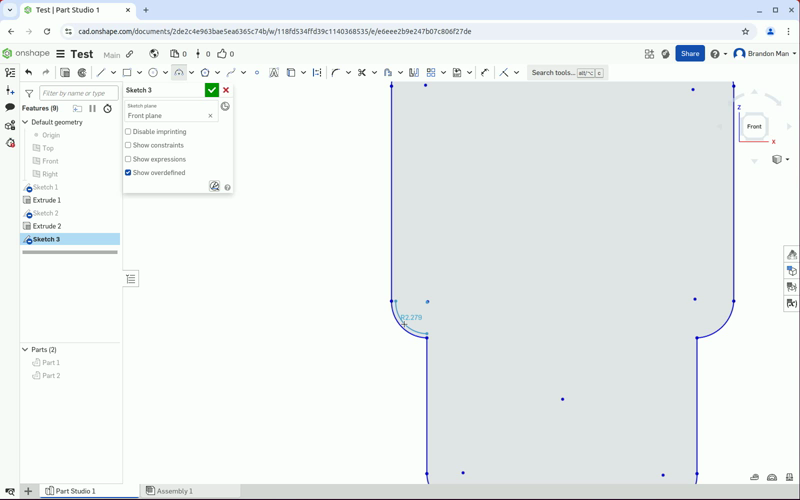
scroll(6)
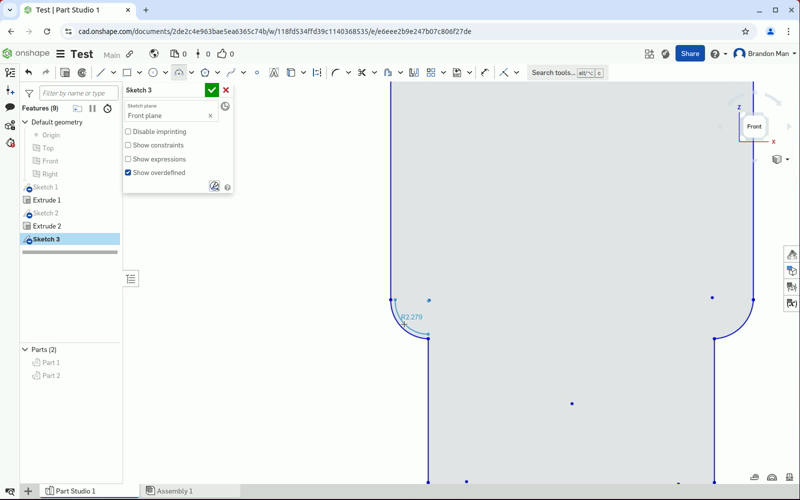
scroll(6)
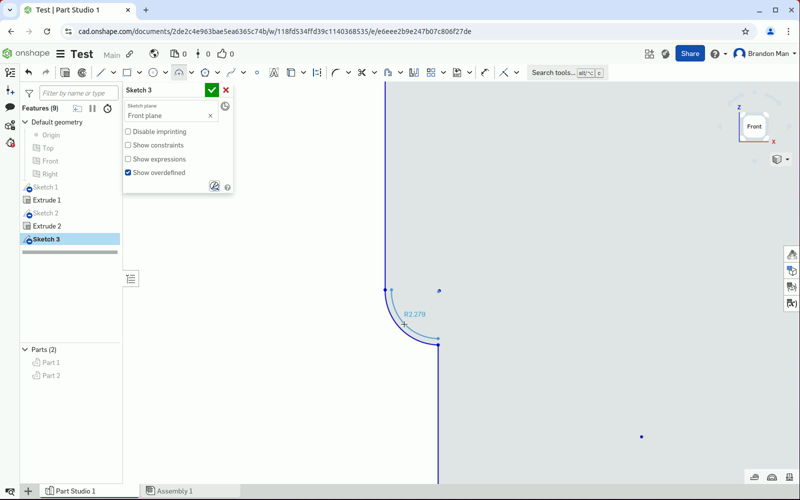
scroll(6)
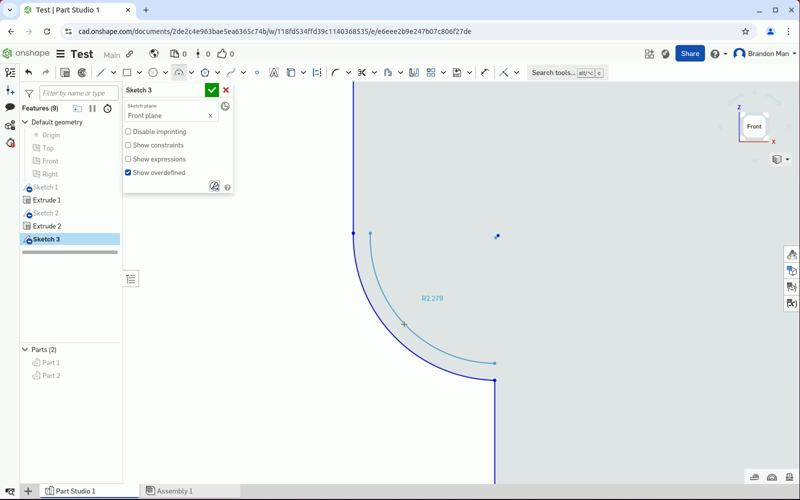
click(404, 323)
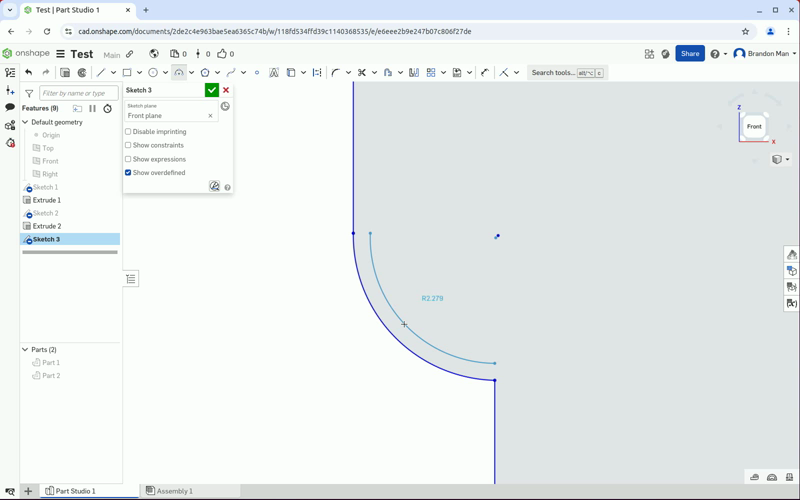
scroll(-6)
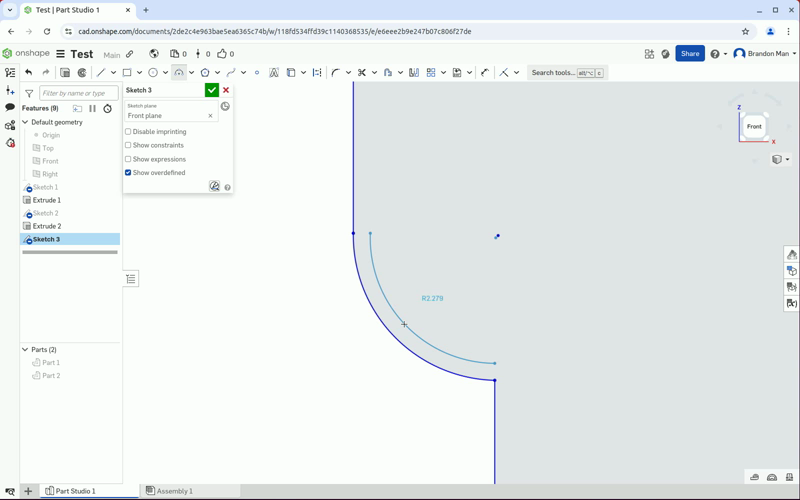
scroll(-6)
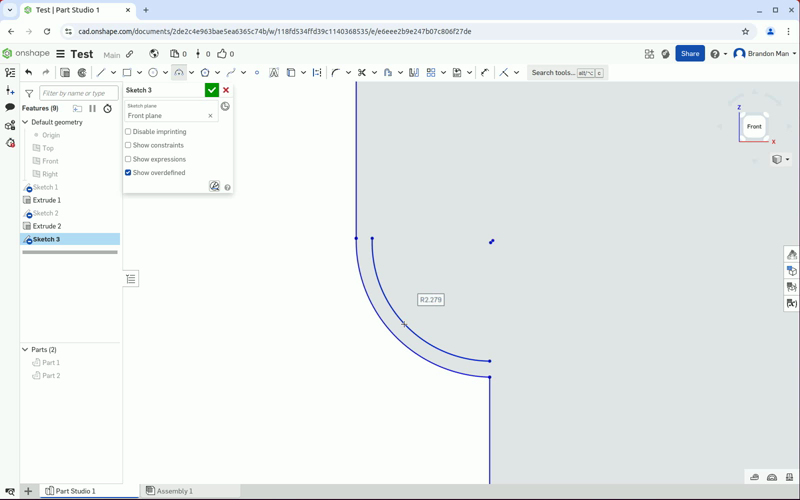
scroll(-6)
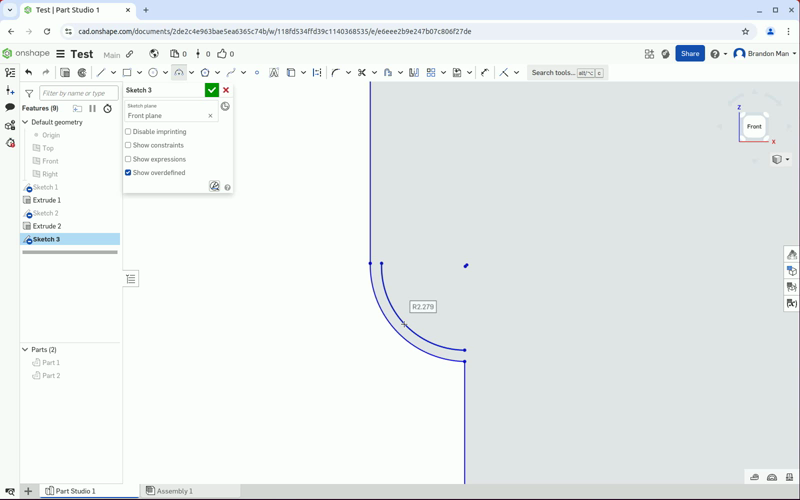
scroll(-6)
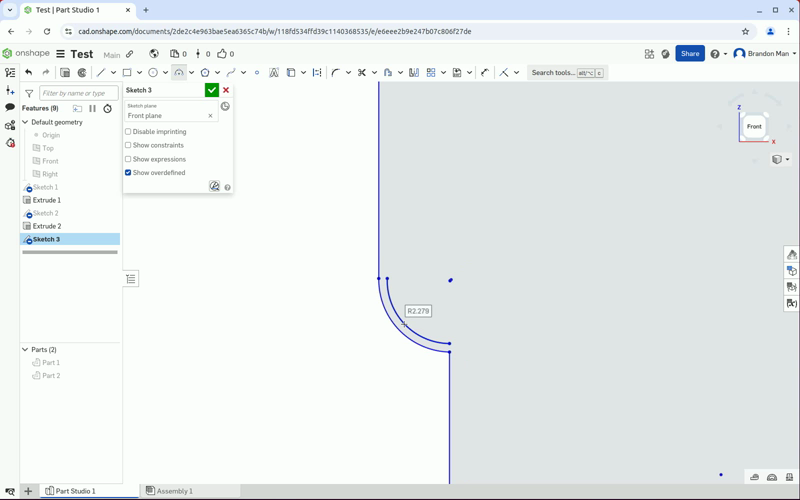
scroll(-6)
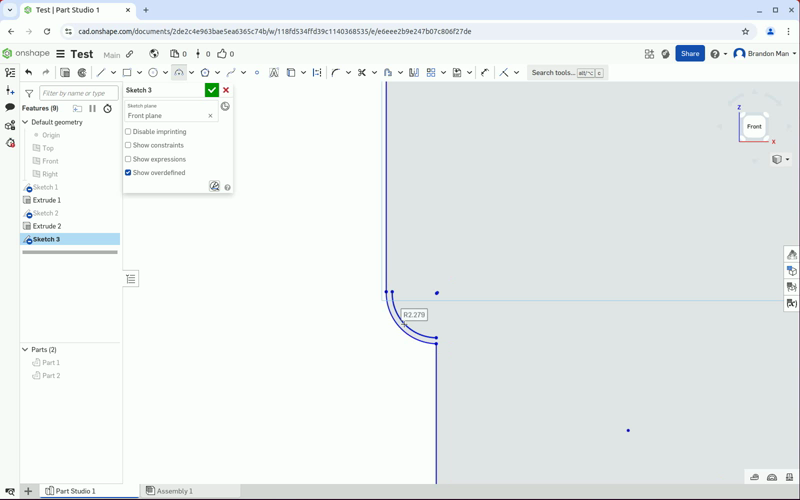
scroll(-6)
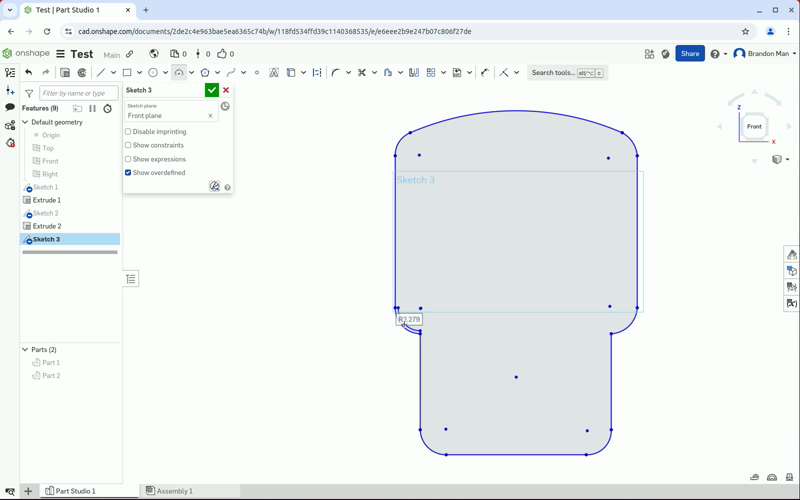
scroll(-6)
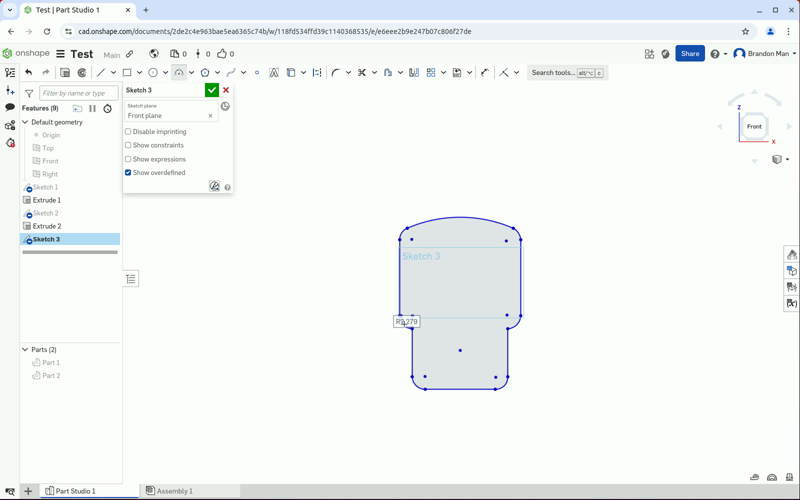
key_up(shift)
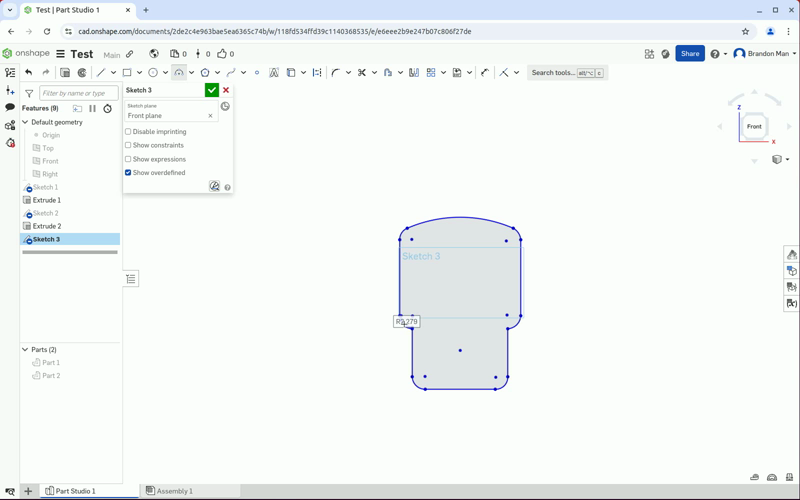
key(esc)
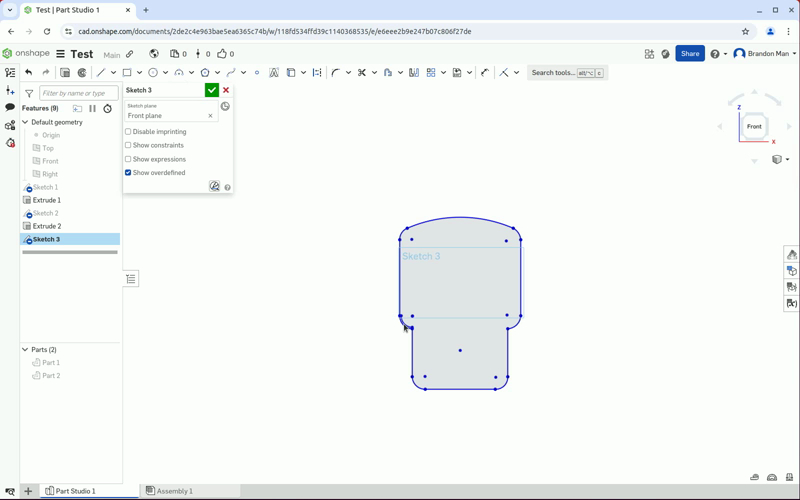
key(l)
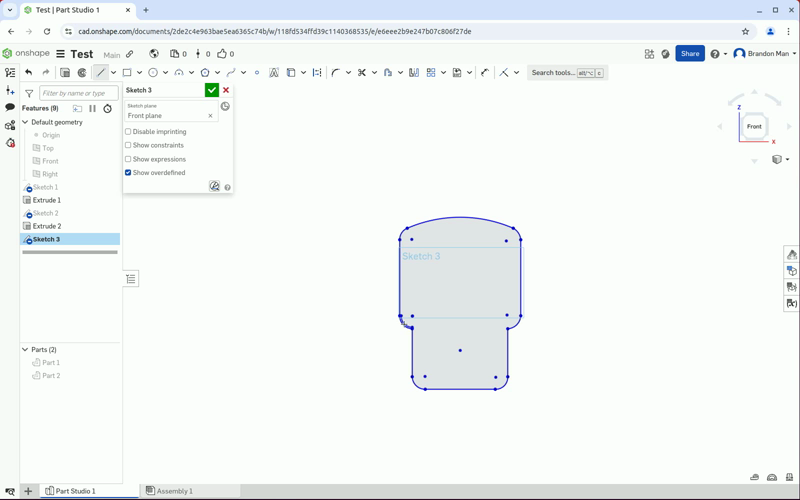
mouse_move(412, 327)
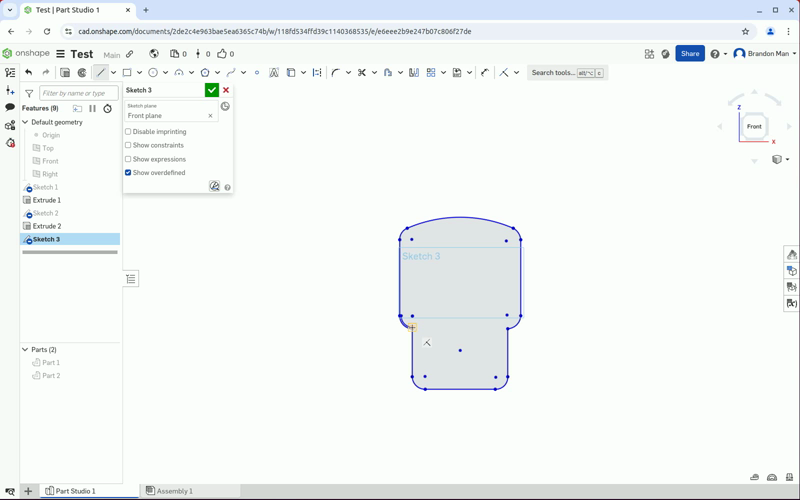
scroll(6)
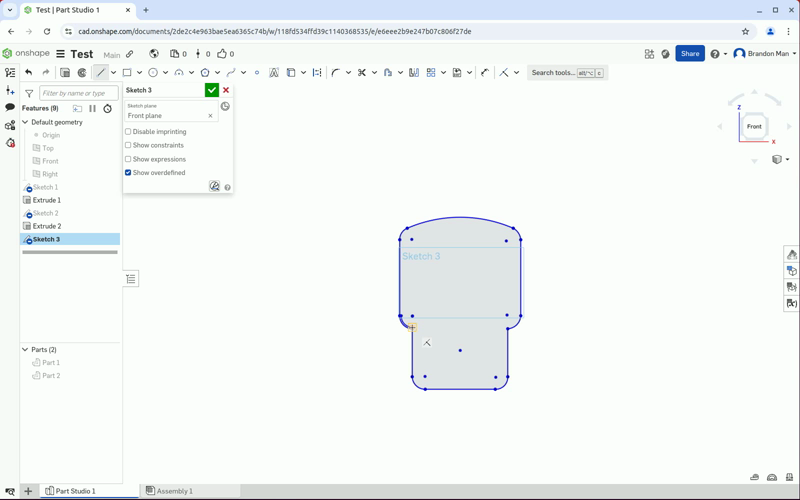
scroll(6)
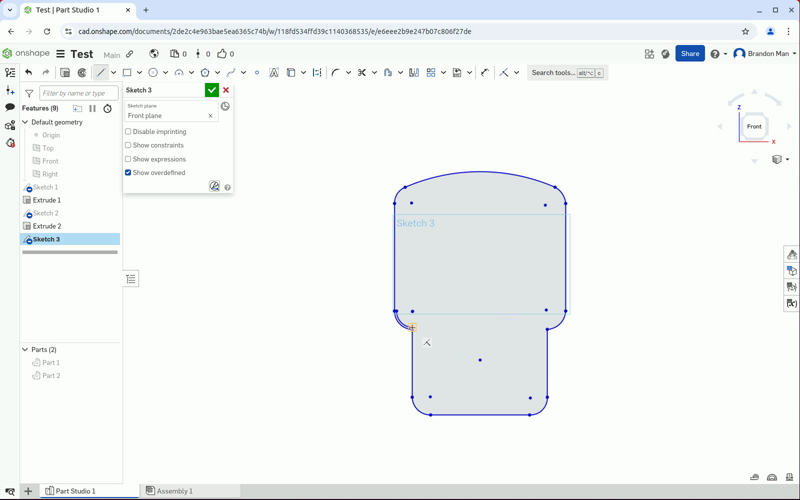
scroll(6)
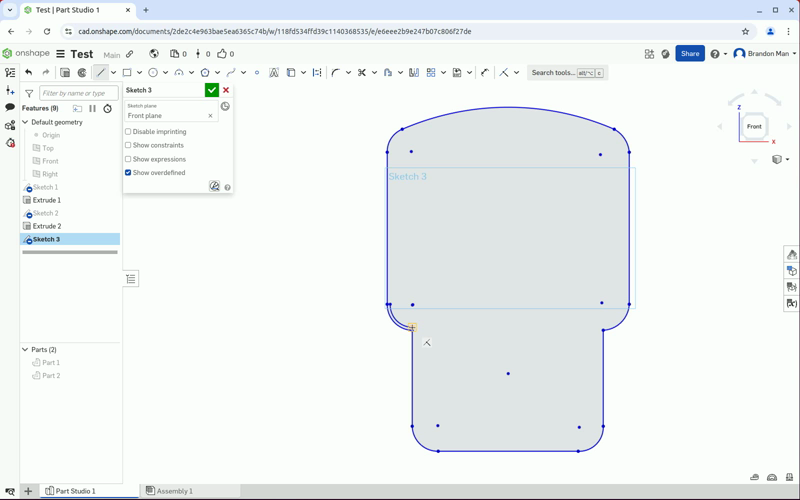
scroll(6)
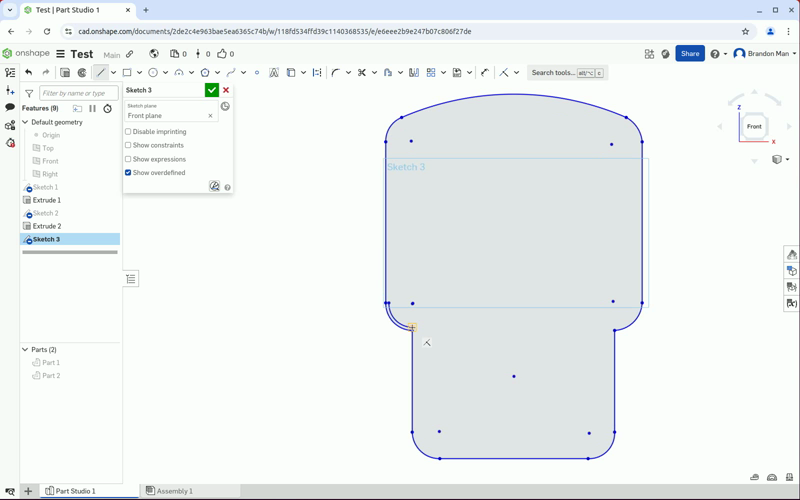
scroll(6)
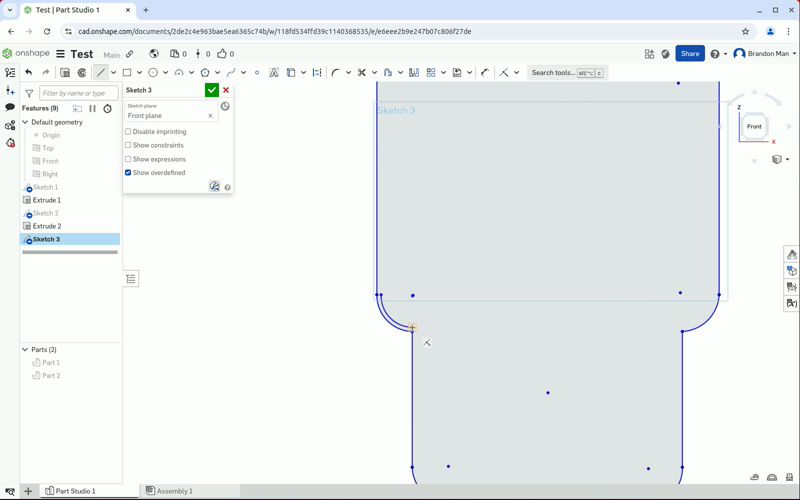
scroll(6)
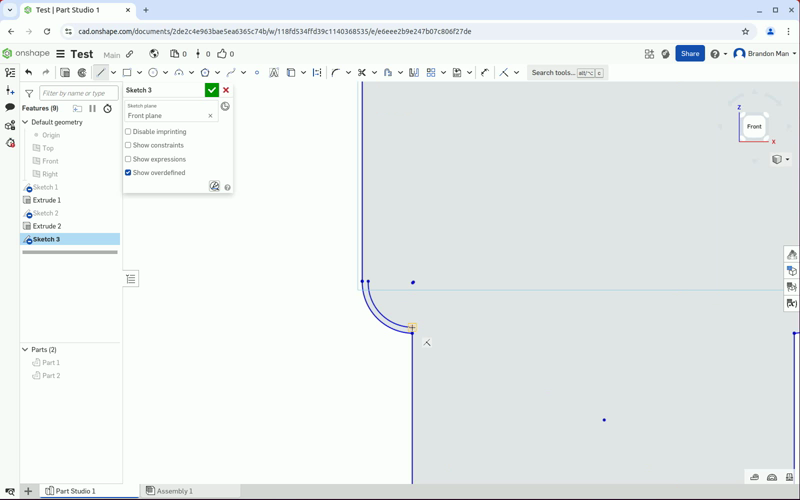
scroll(6)
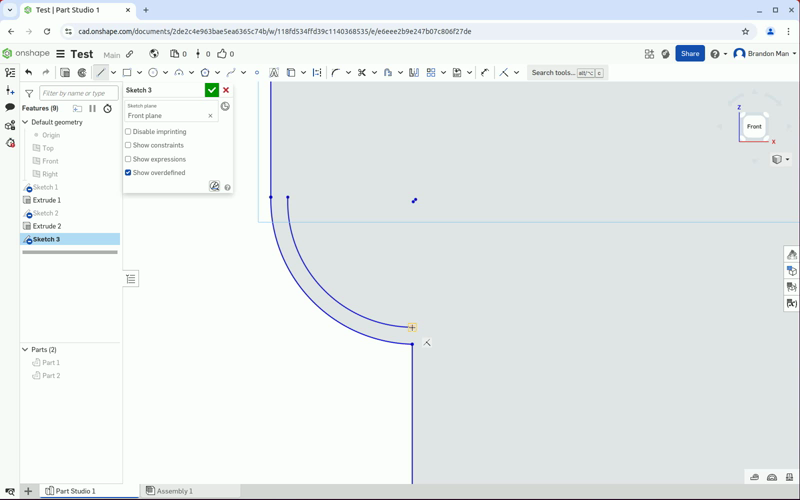
click(412, 327)
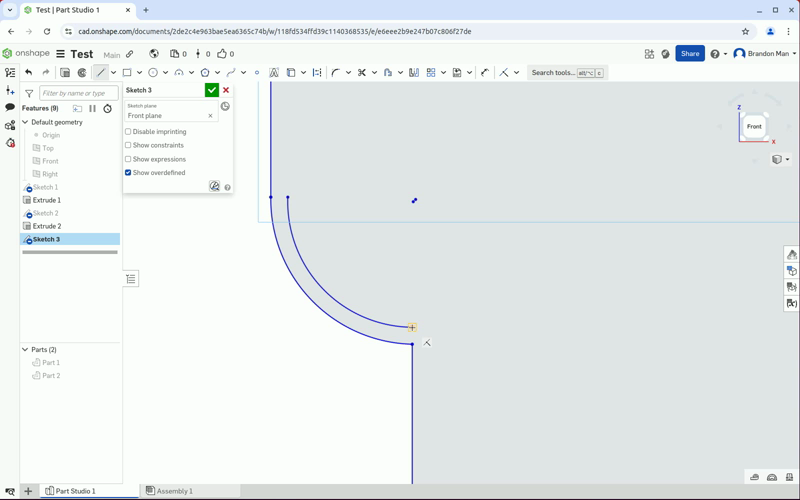
scroll(-6)
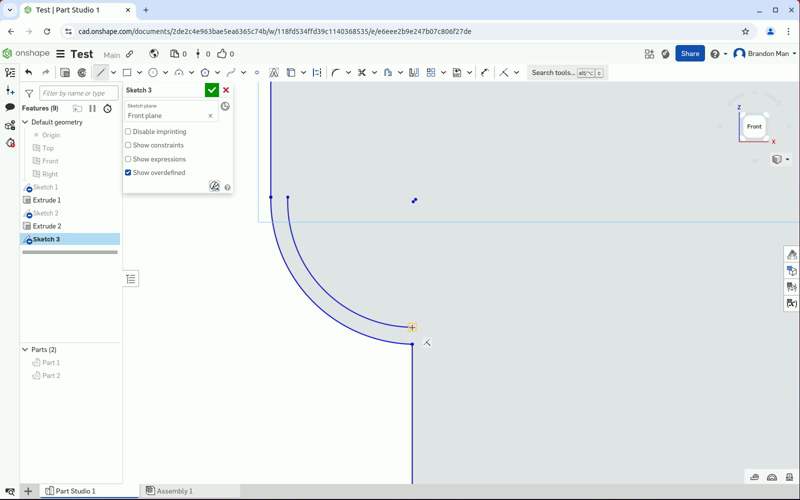
scroll(-6)
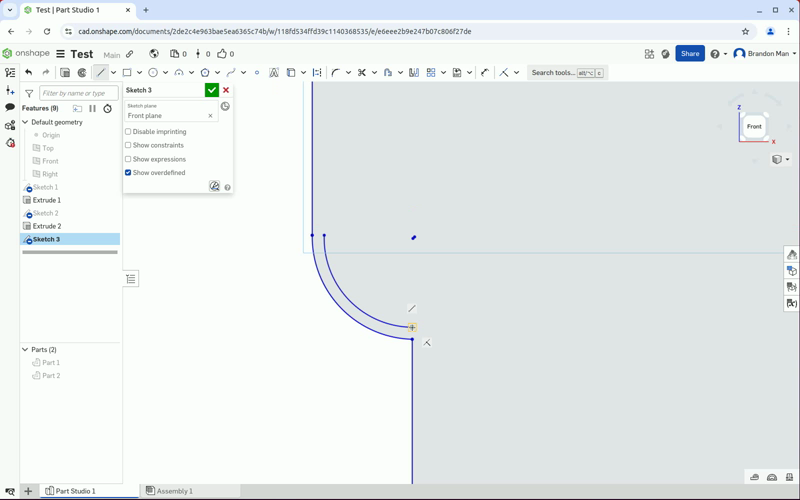
scroll(-6)
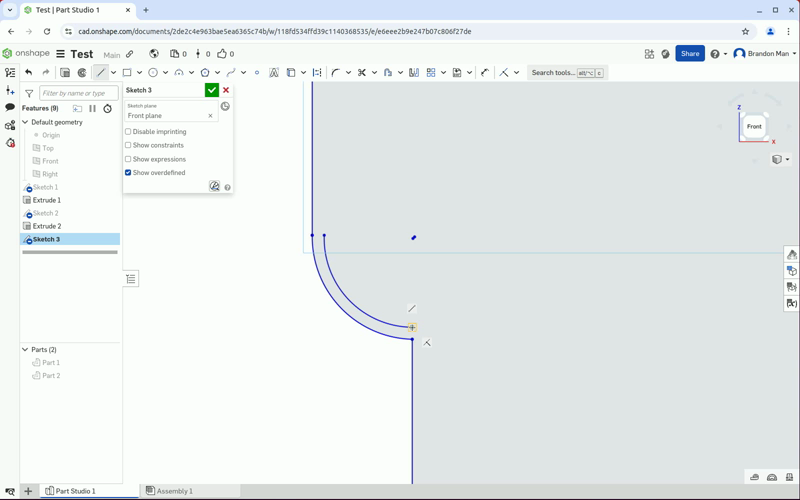
scroll(-6)
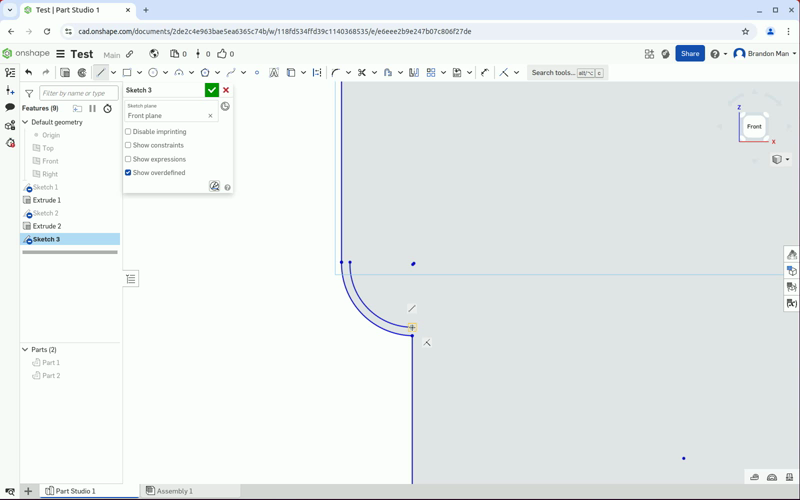
scroll(-6)
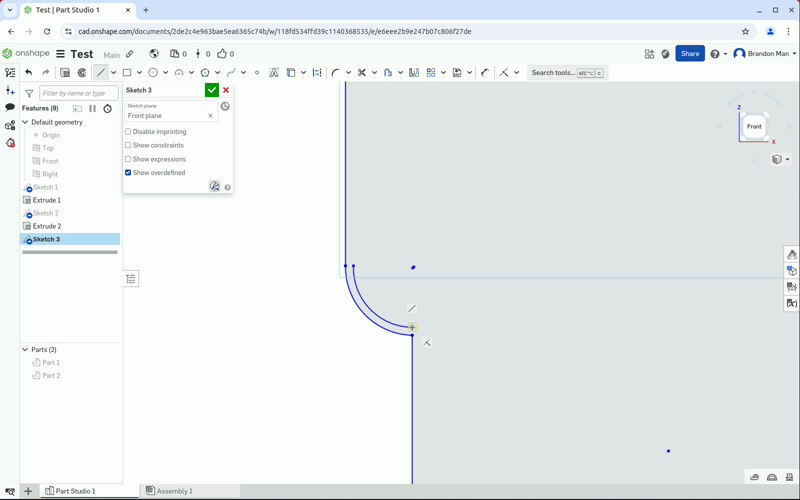
scroll(-6)
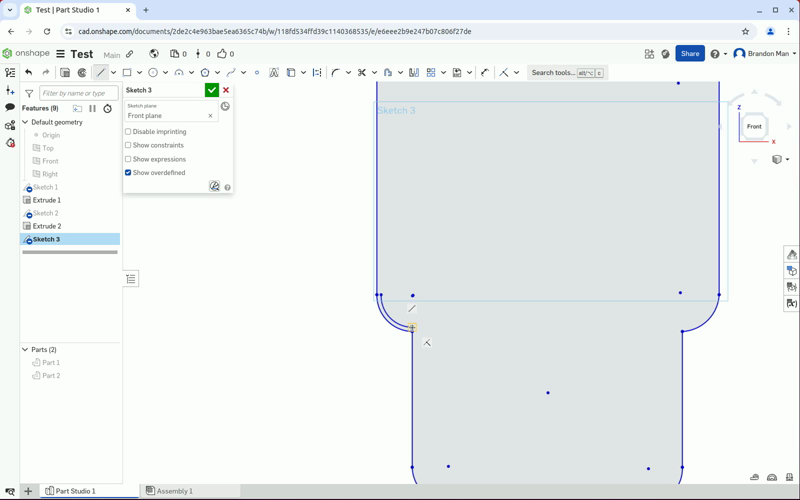
scroll(-6)
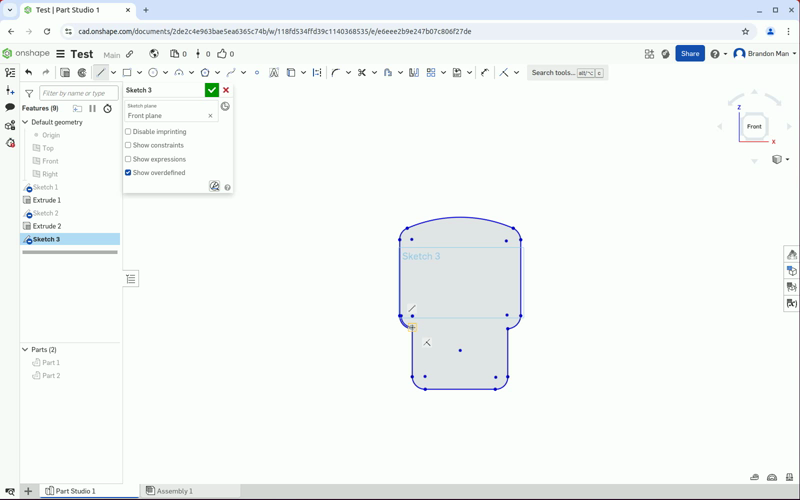
key_down(shift)
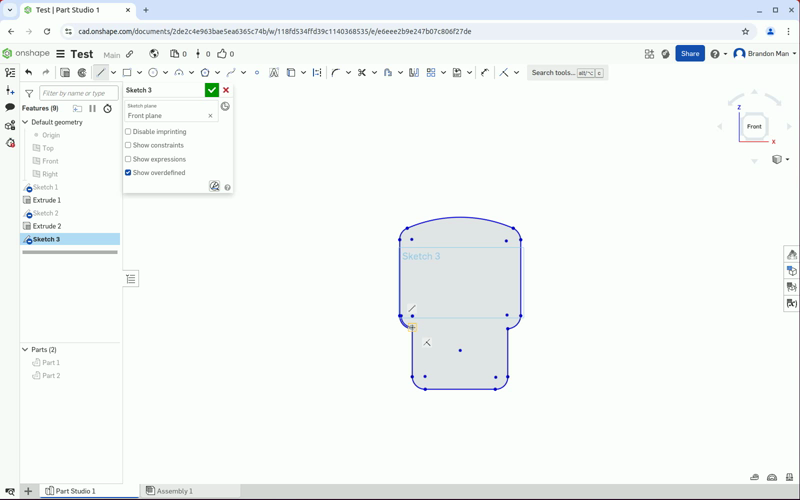
mouse_move(442, 327)
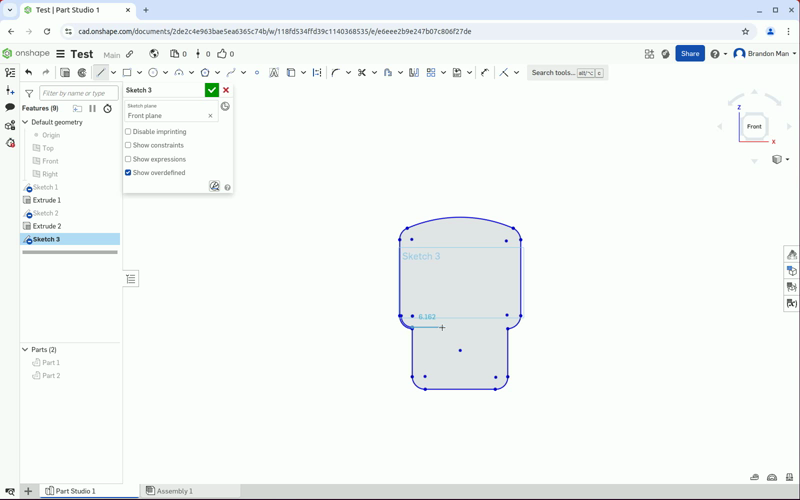
mouse_move(413, 327)
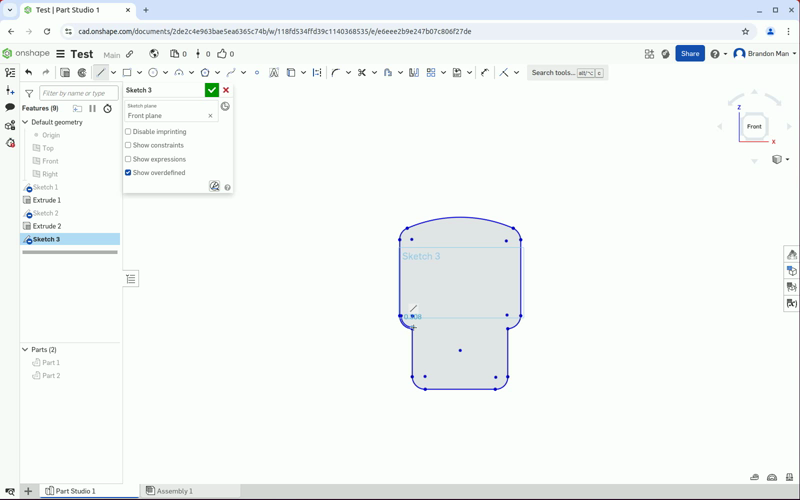
scroll(6)
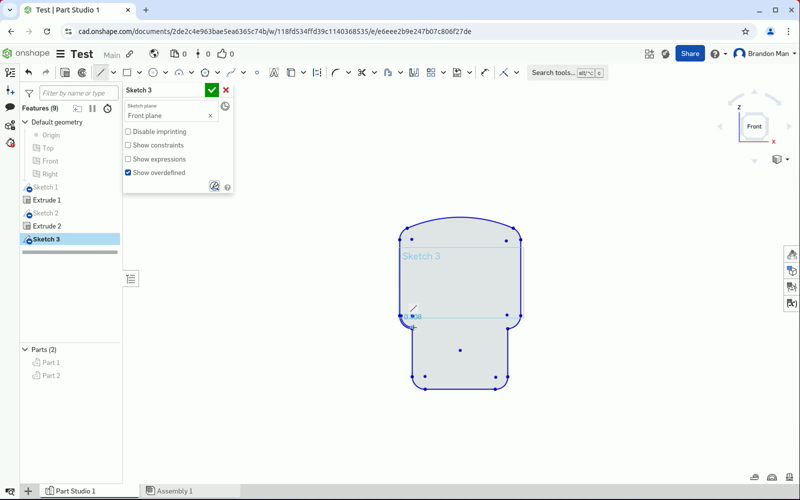
scroll(6)
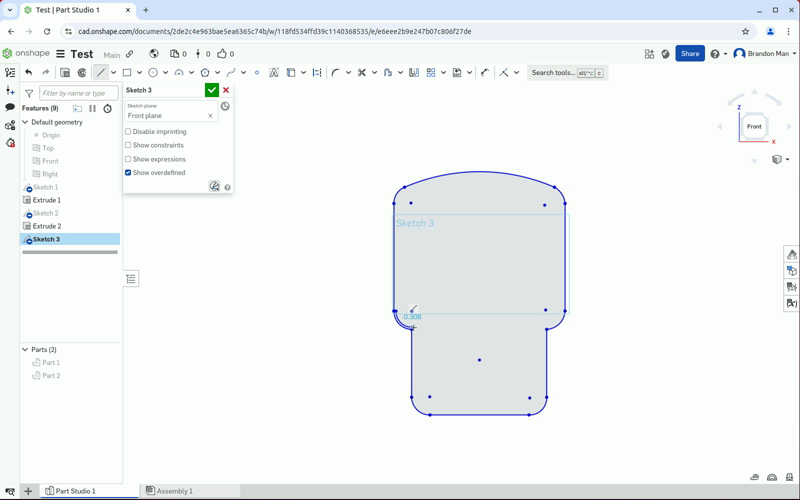
scroll(6)
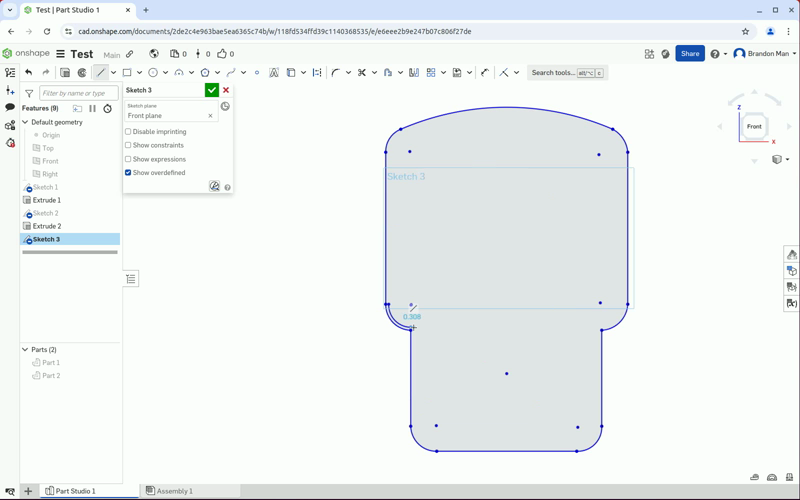
scroll(6)
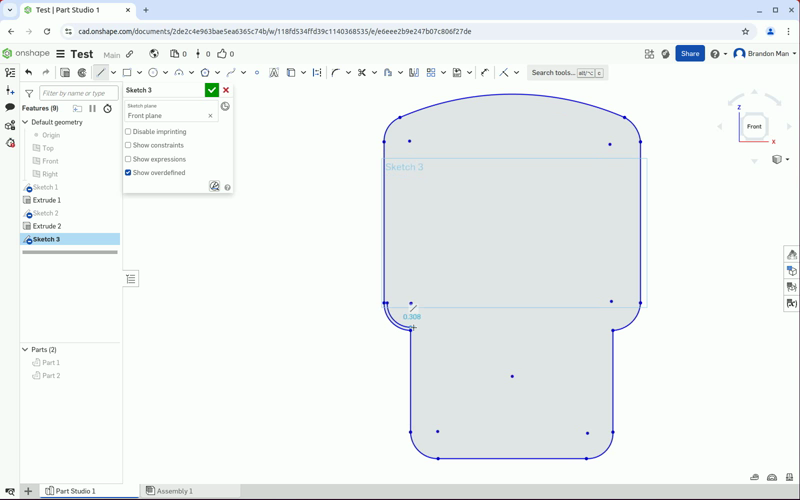
scroll(6)
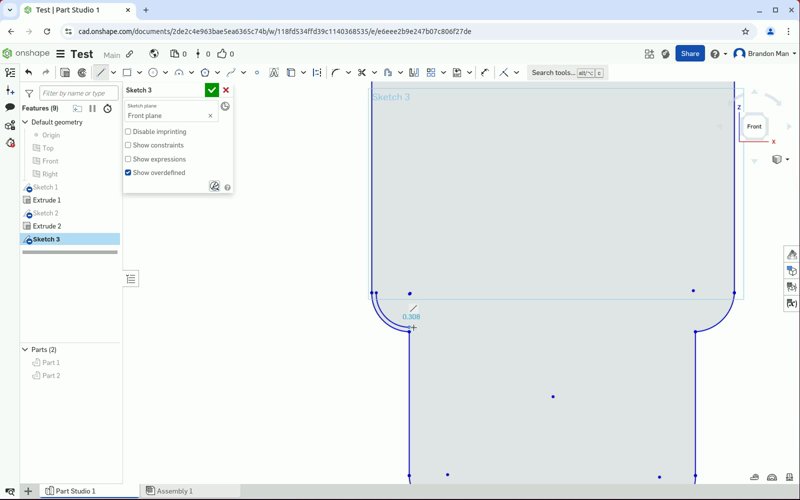
scroll(6)
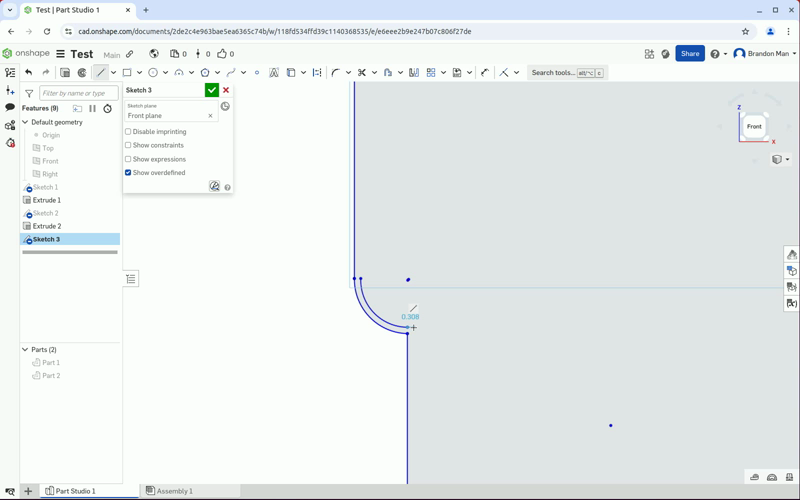
scroll(6)
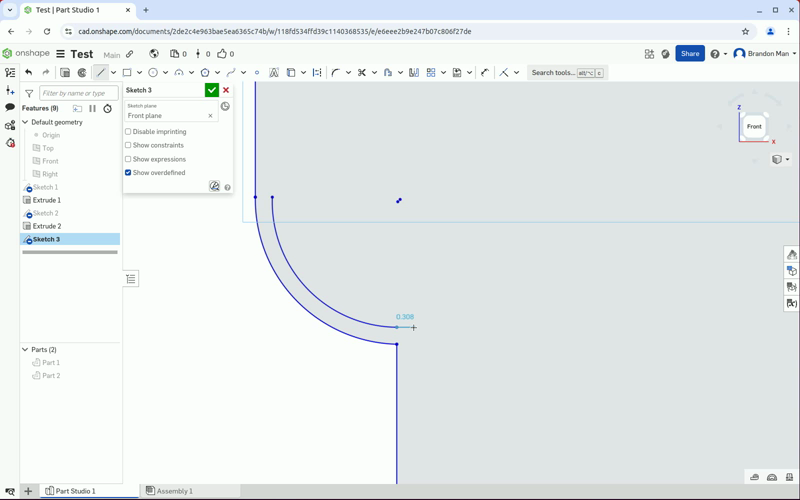
click(413, 327)
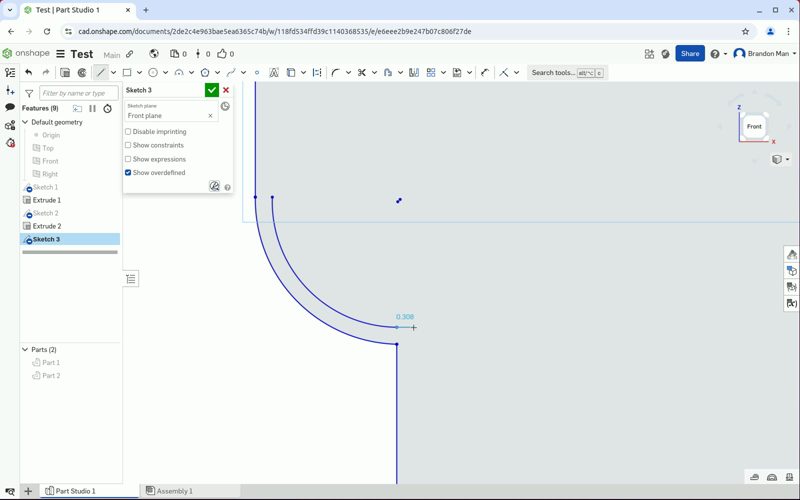
scroll(-6)
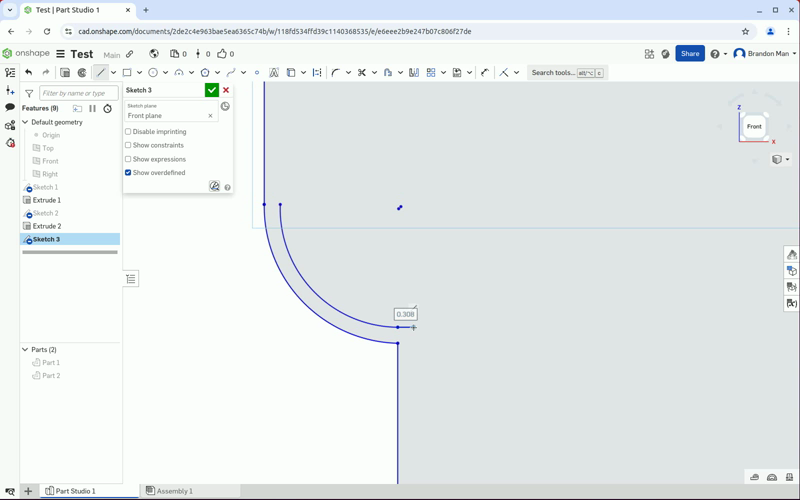
scroll(-6)
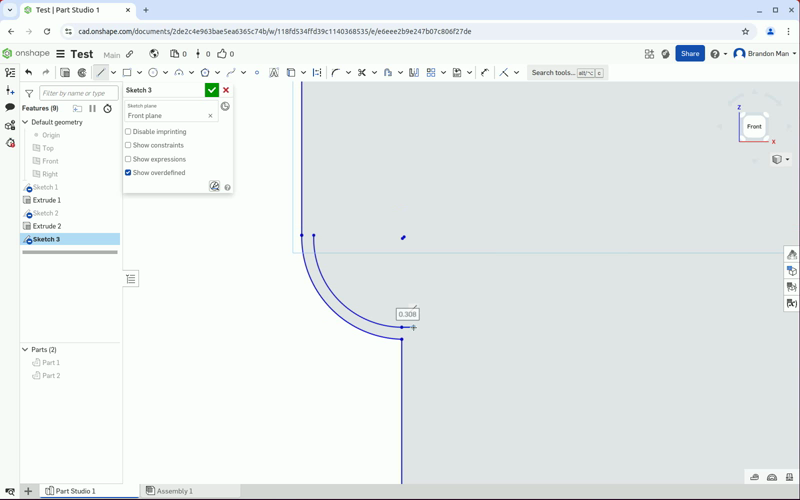
scroll(-6)
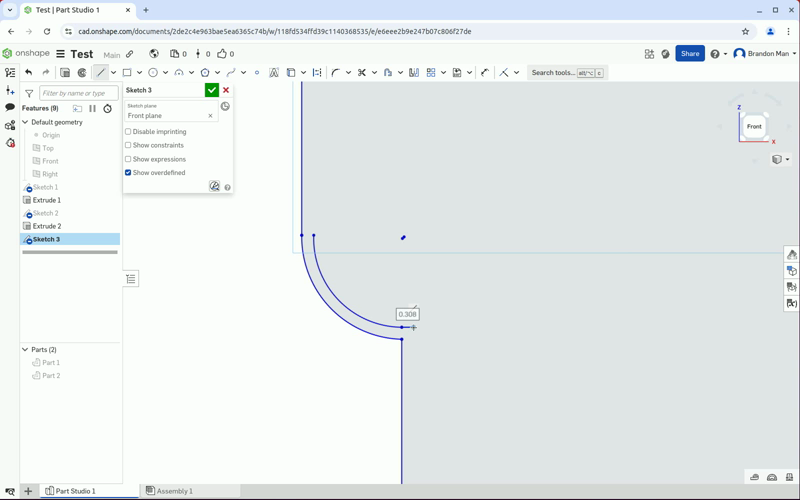
scroll(-6)
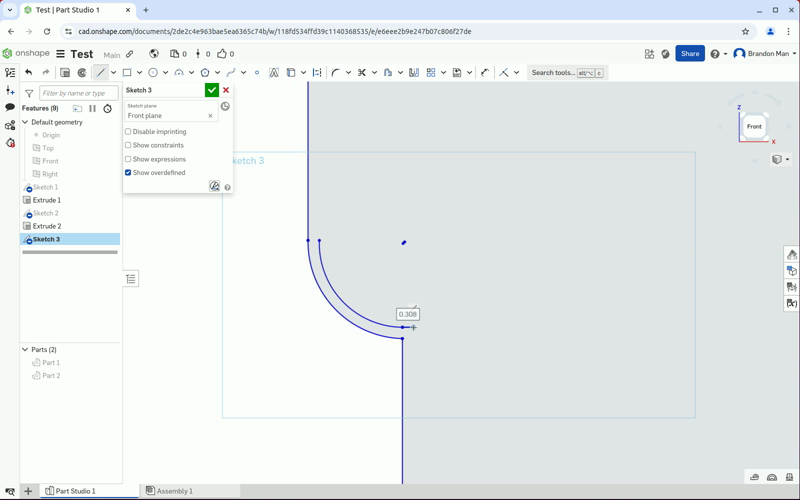
scroll(-6)
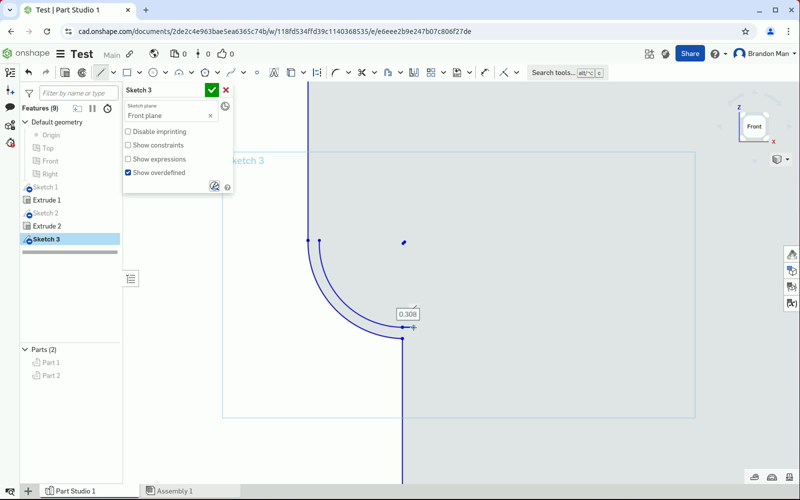
scroll(-6)
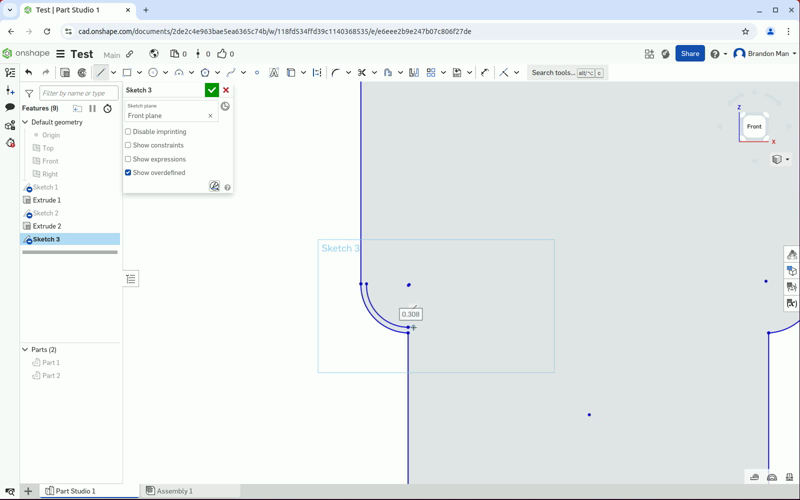
scroll(-6)
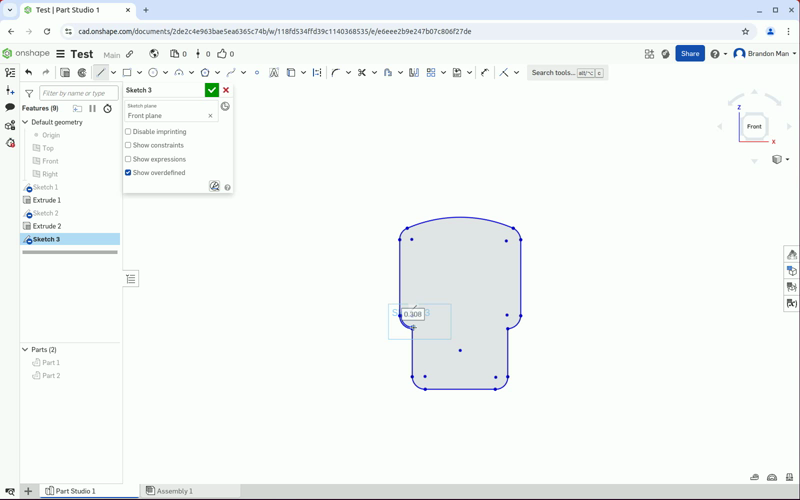
key_up(shift)
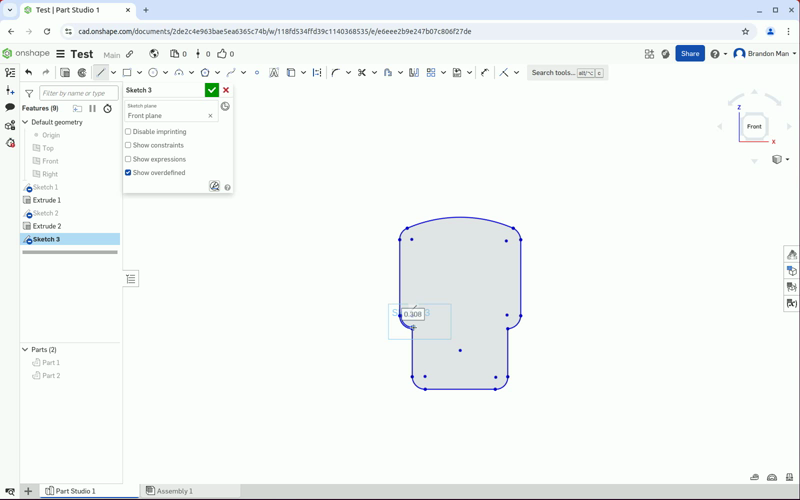
key_down(shift)
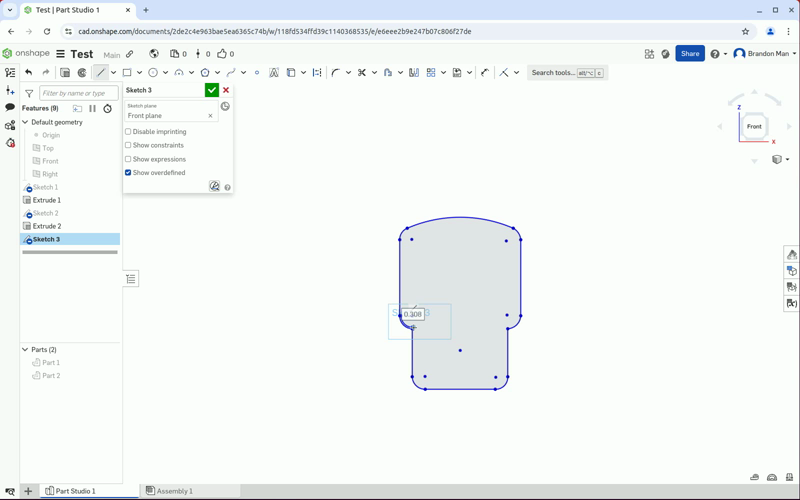
mouse_move(444, 327)
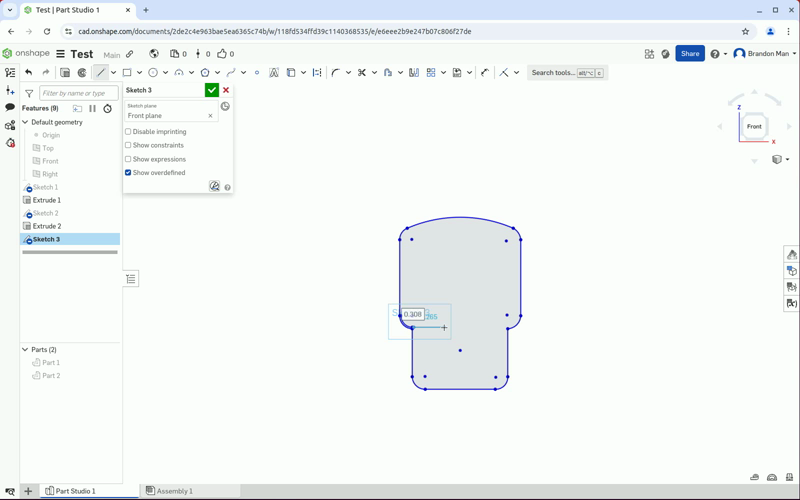
mouse_move(413, 376)
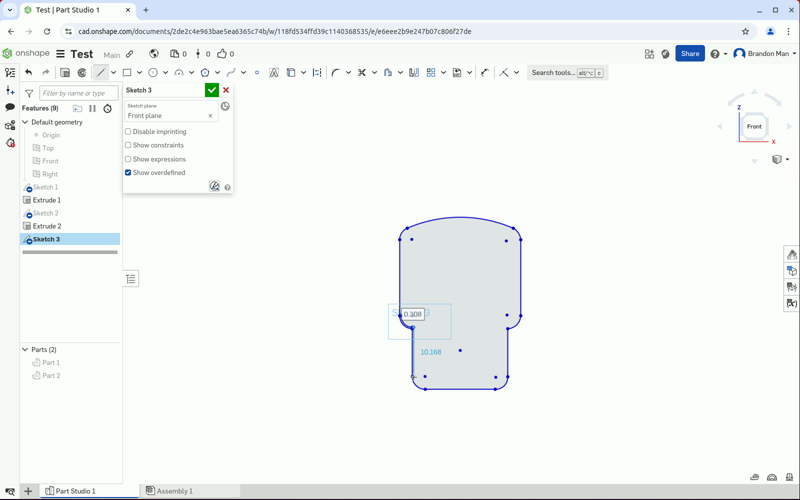
scroll(6)
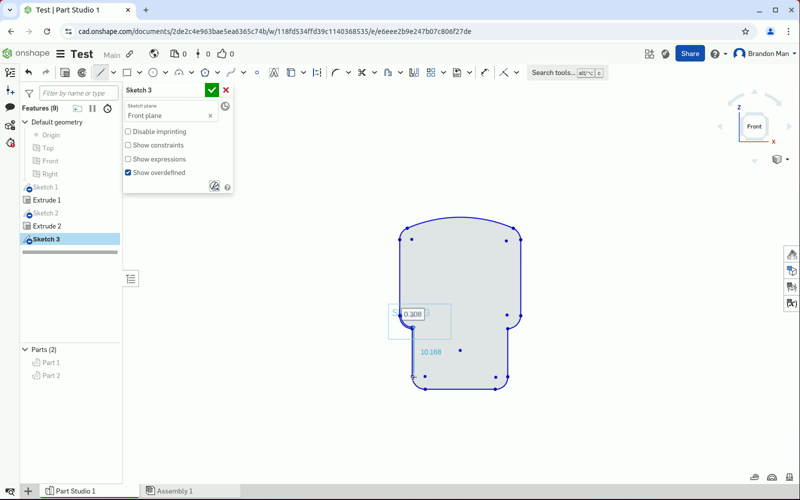
scroll(6)
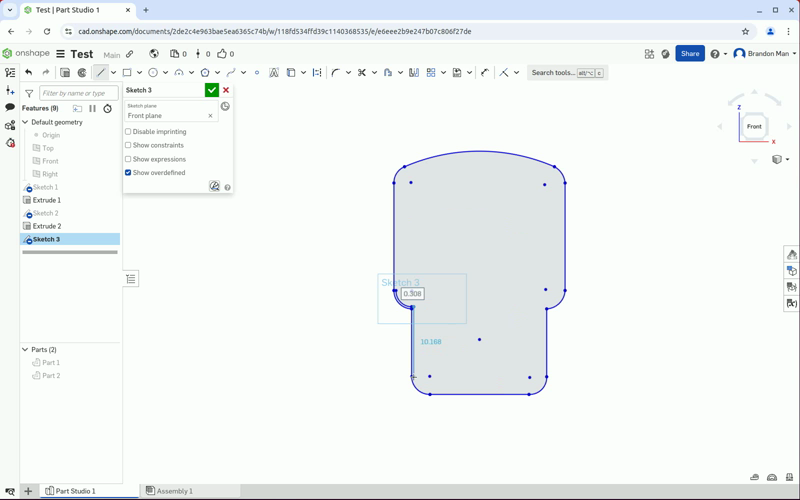
scroll(6)
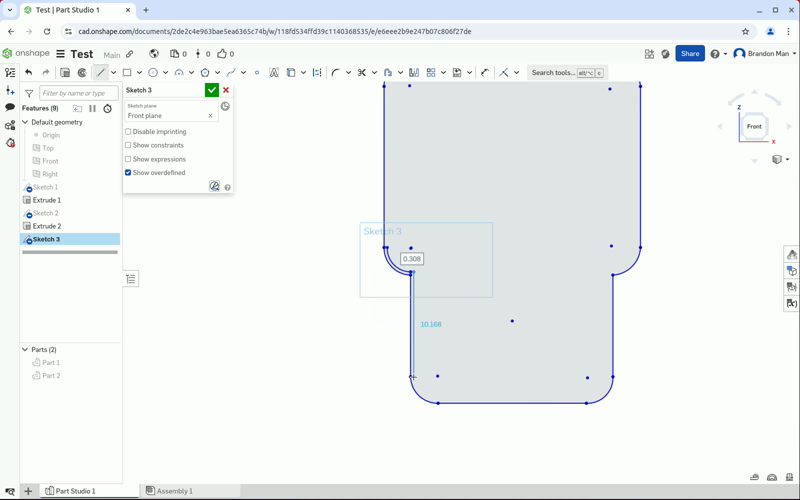
scroll(6)
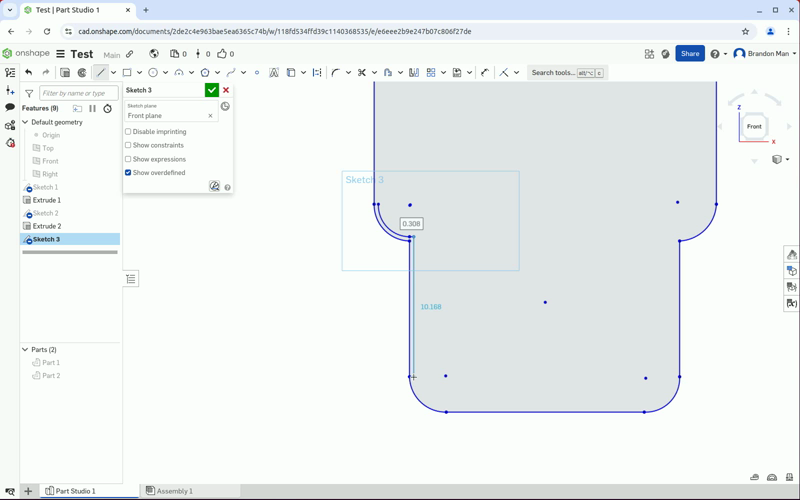
scroll(6)
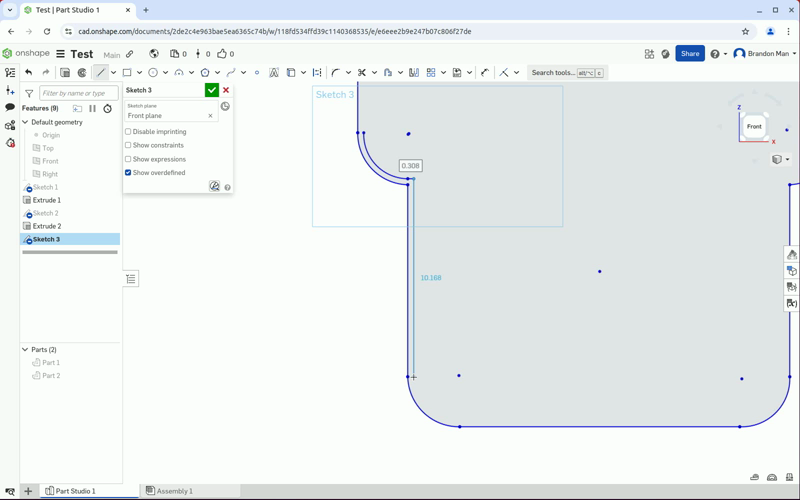
scroll(6)
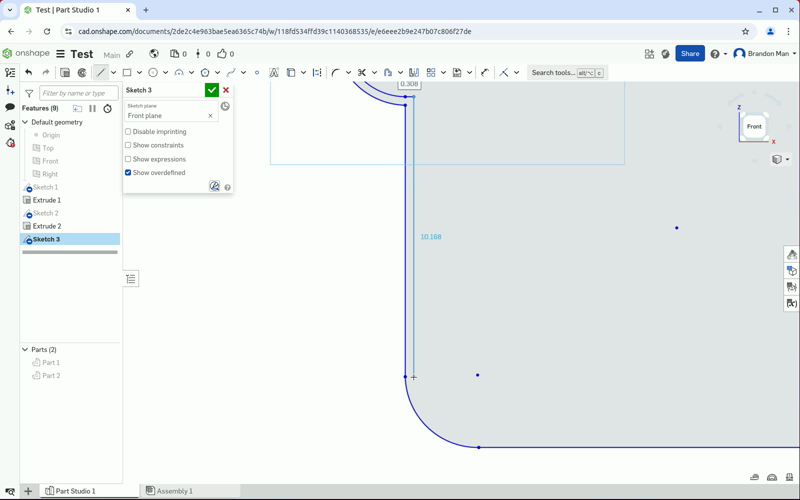
scroll(6)
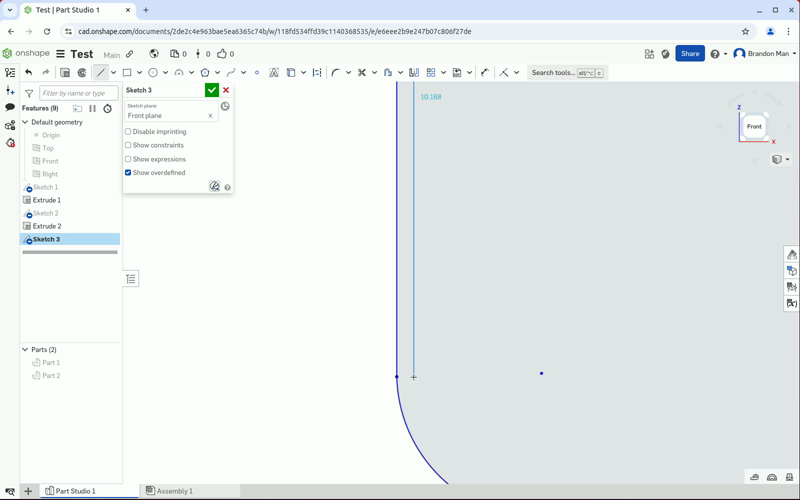
click(413, 376)
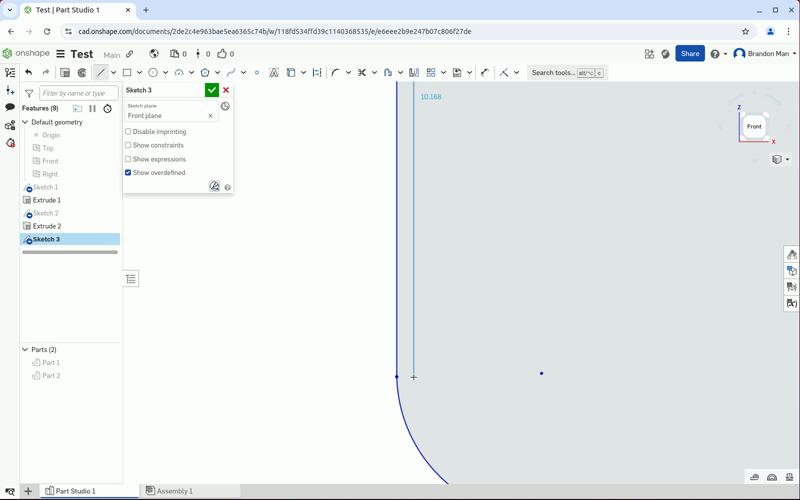
scroll(-6)
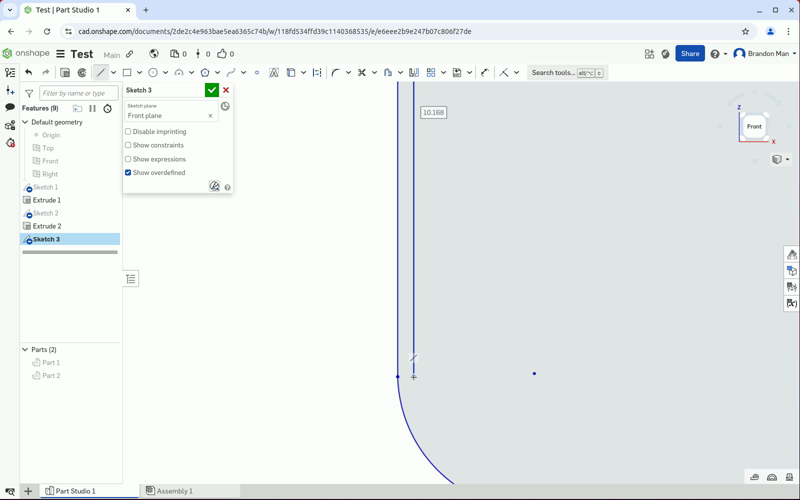
scroll(-6)
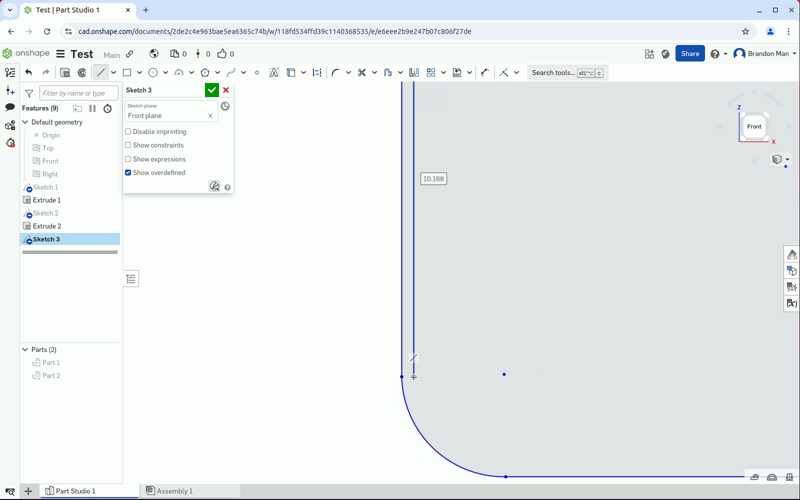
scroll(-6)
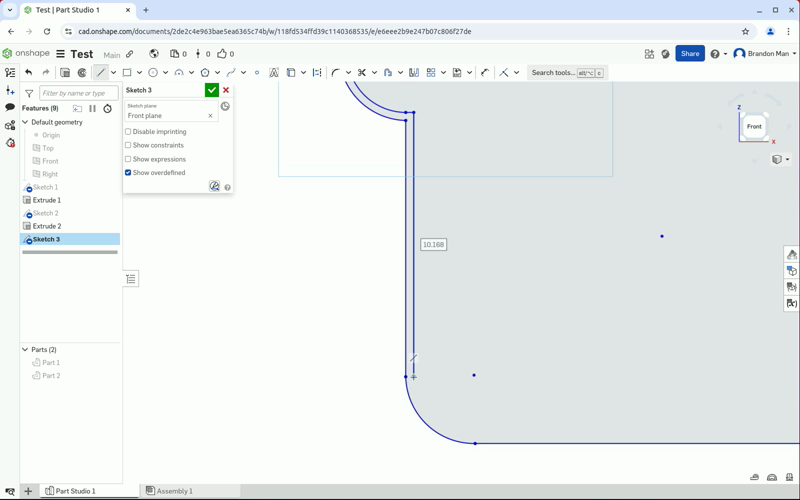
scroll(-6)
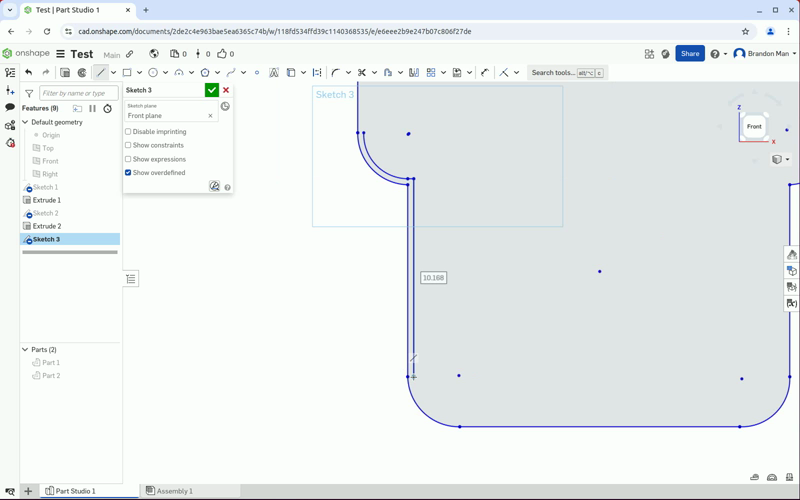
scroll(-6)
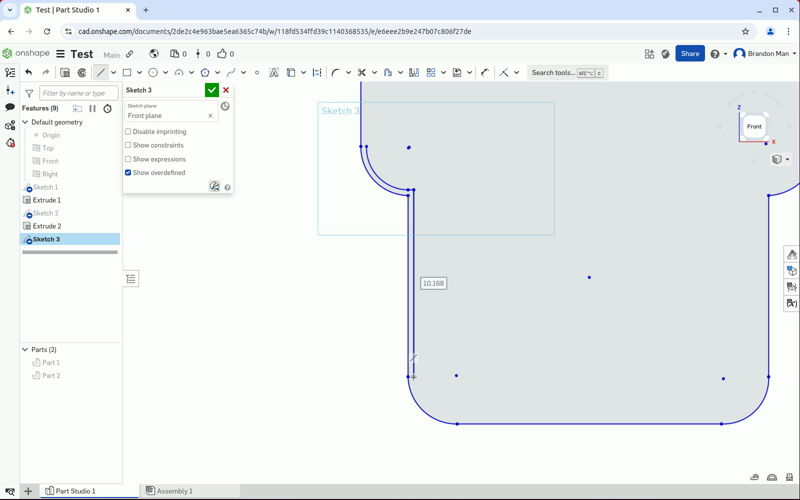
scroll(-6)
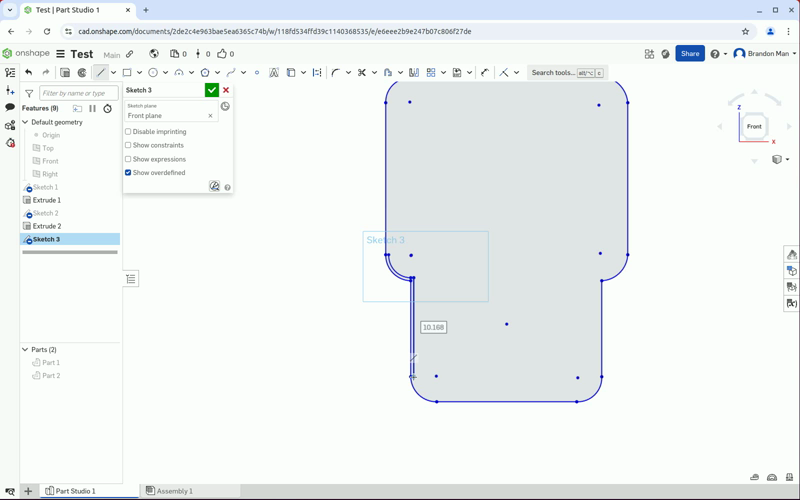
scroll(-6)
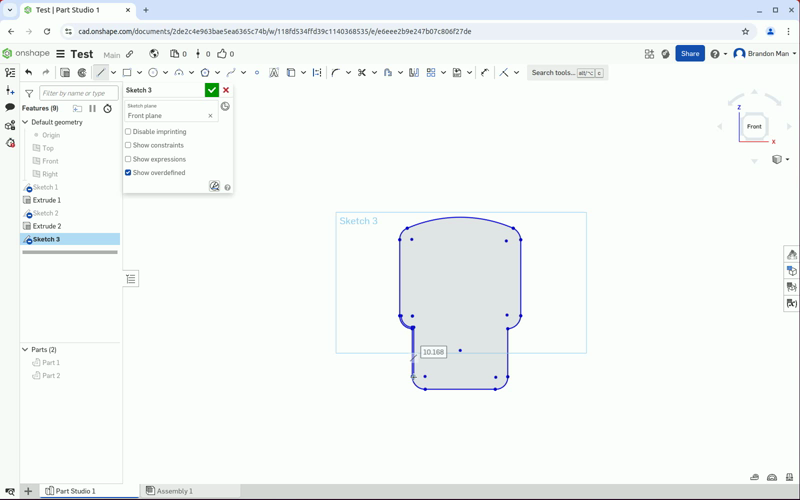
key_up(shift)
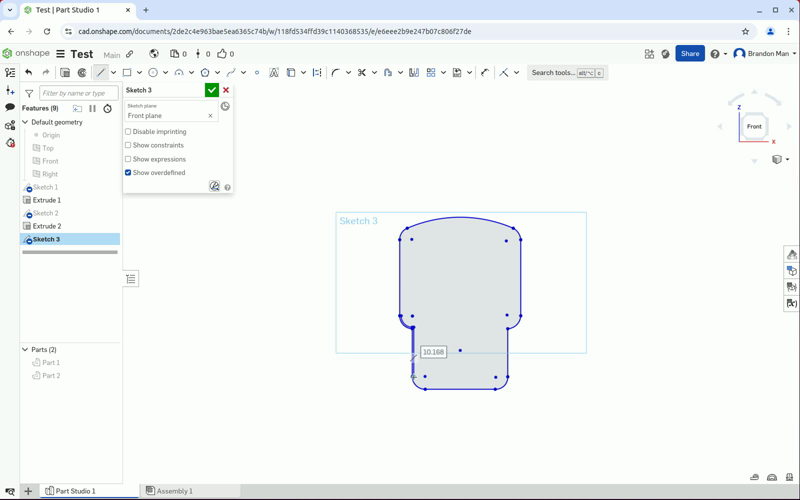
key(esc)
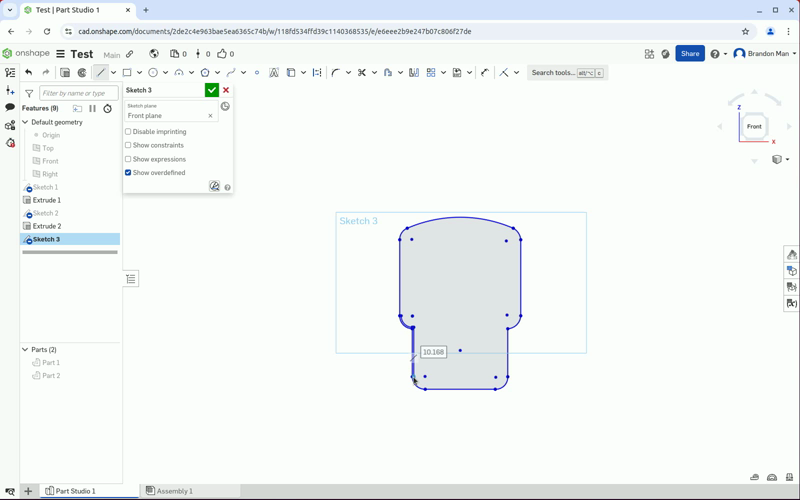
key(a)
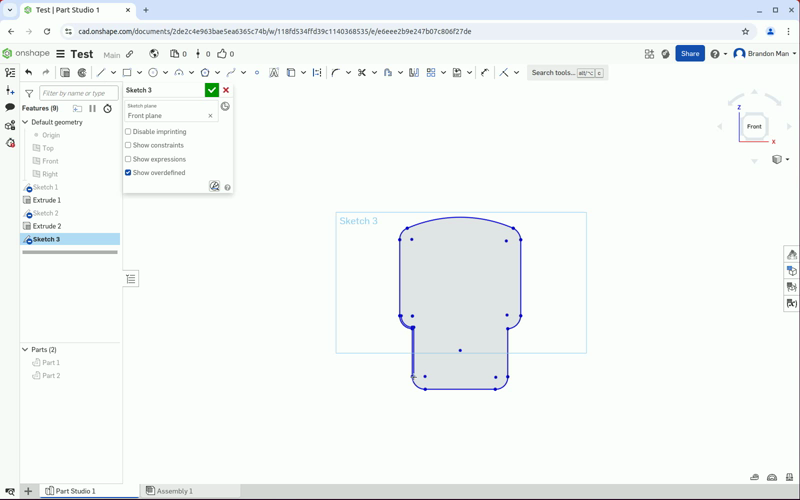
mouse_move(413, 376)
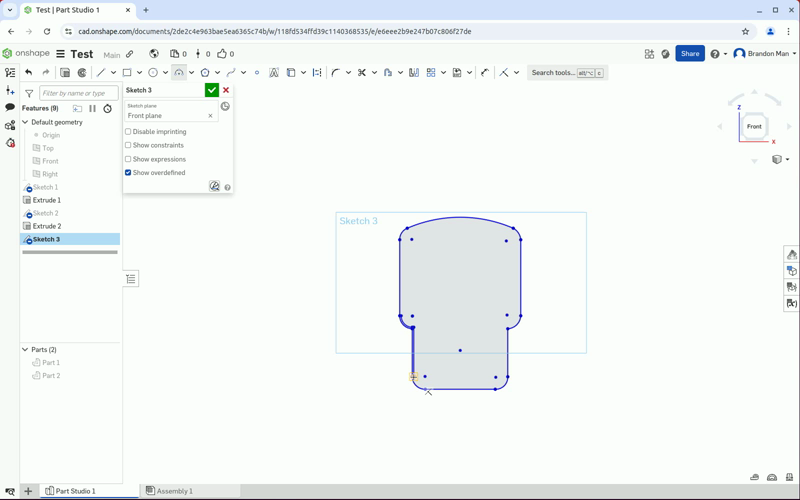
scroll(6)
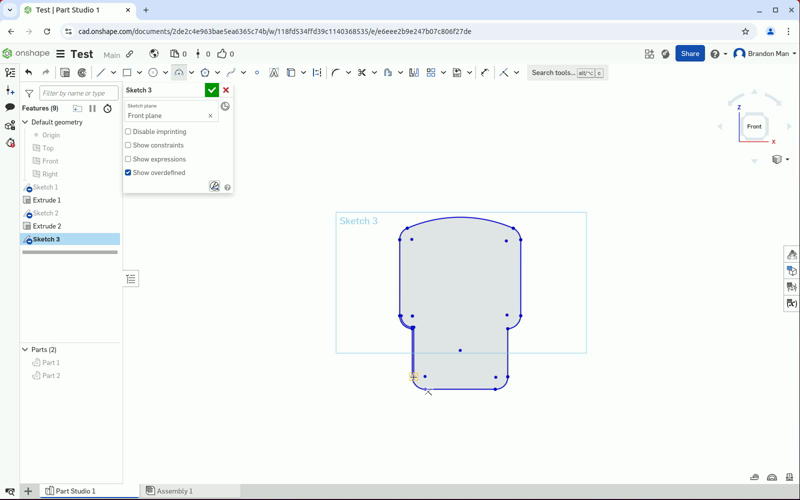
scroll(6)
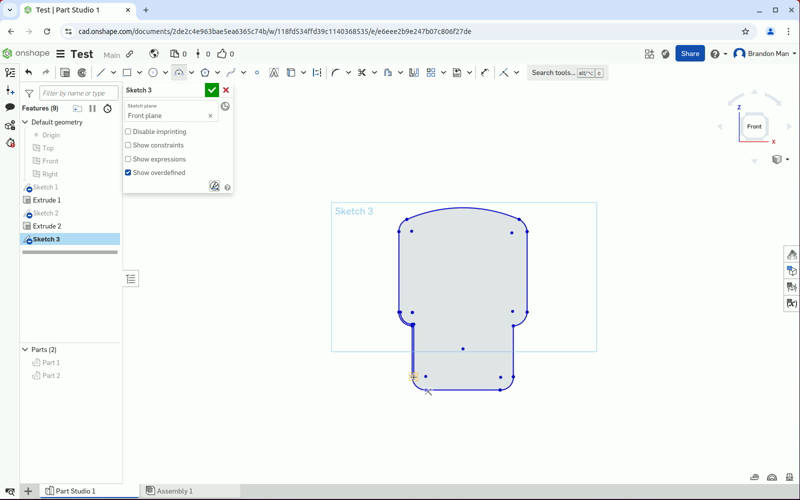
scroll(6)
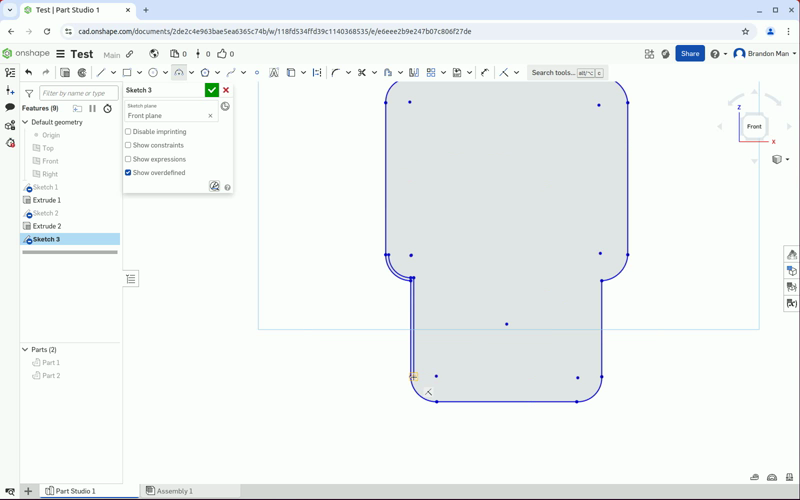
scroll(6)
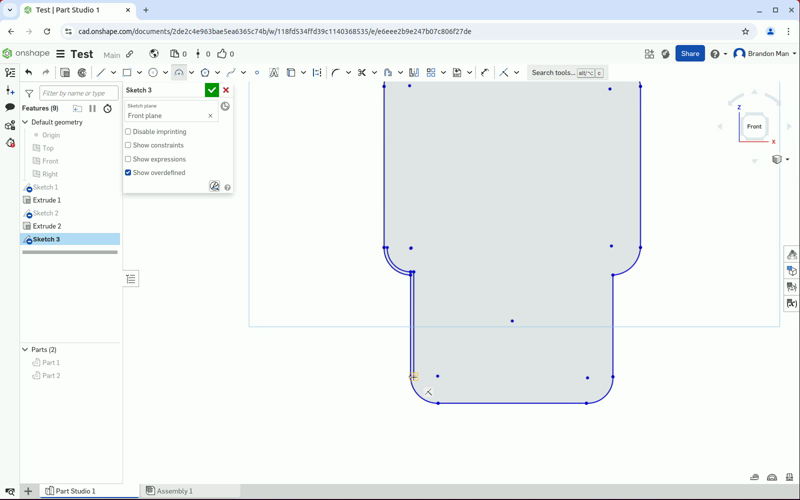
scroll(6)
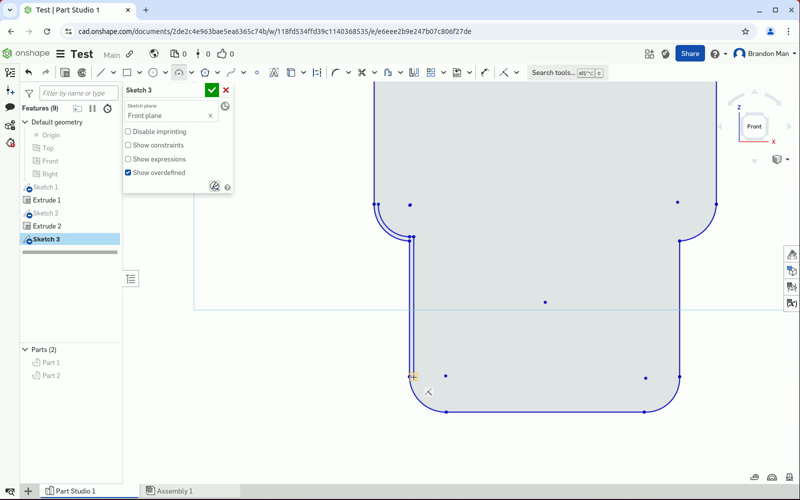
scroll(6)
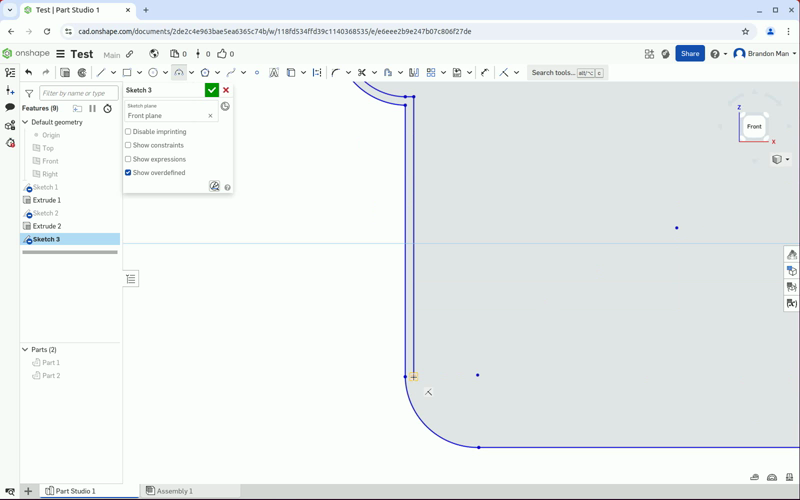
scroll(6)
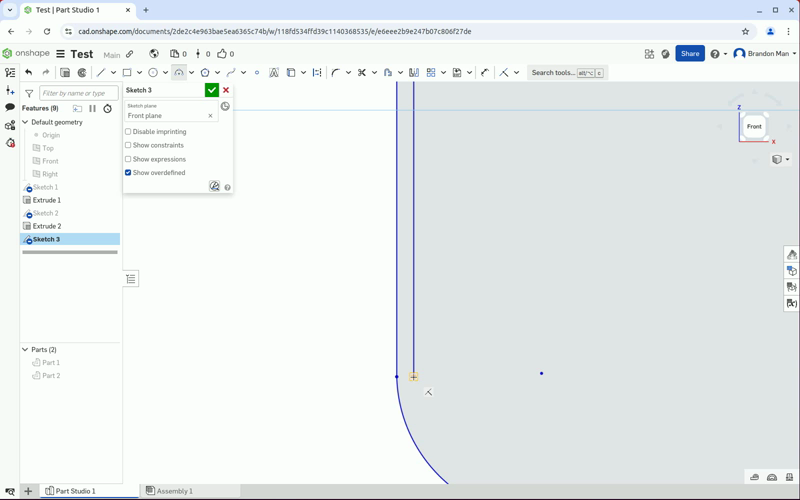
click(413, 376)
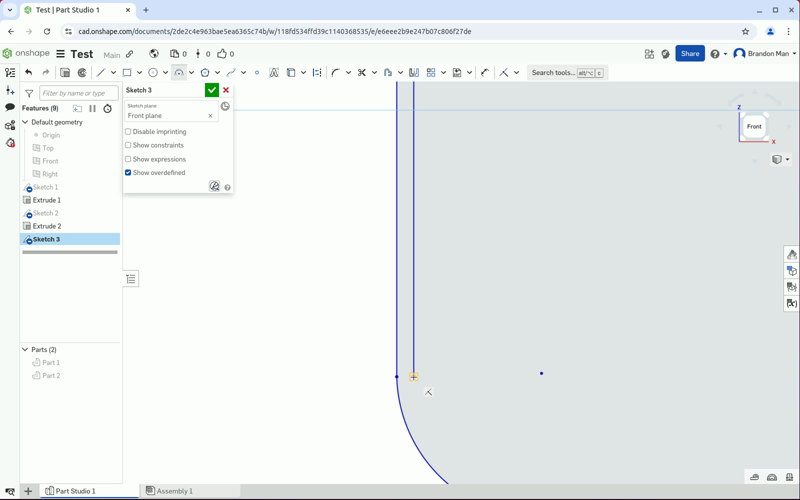
scroll(-6)
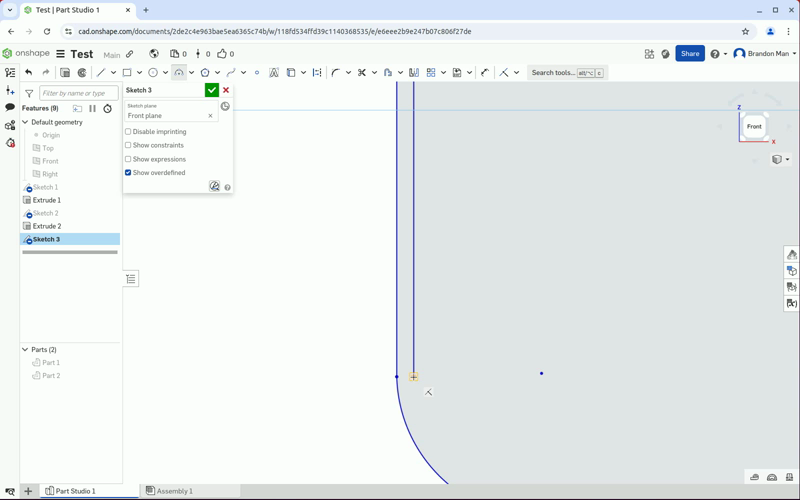
scroll(-6)
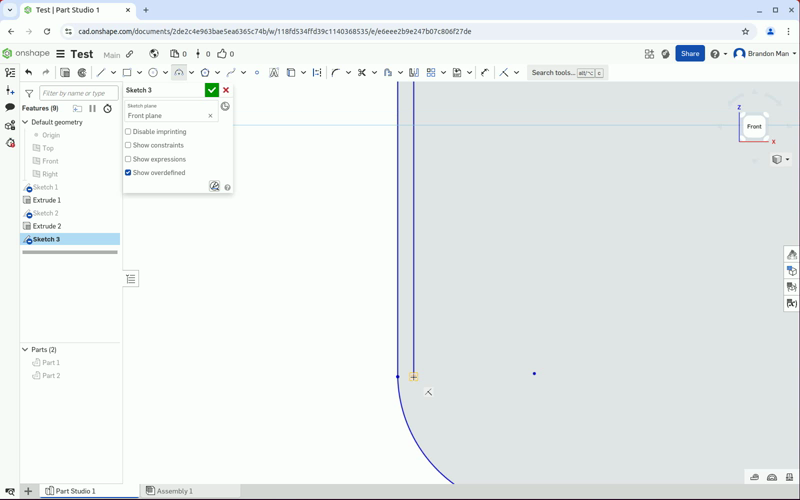
scroll(-6)
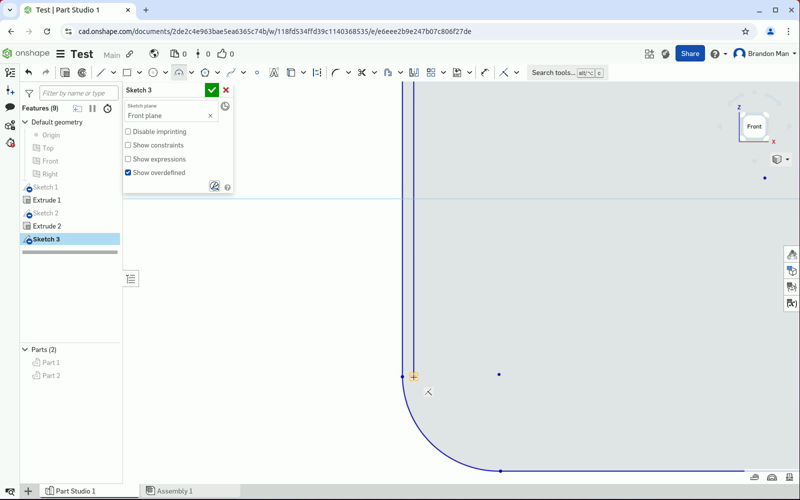
scroll(-6)
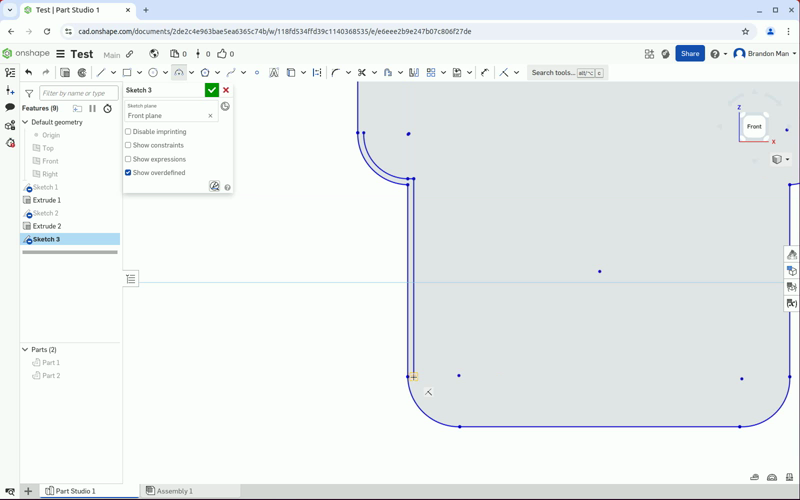
scroll(-6)
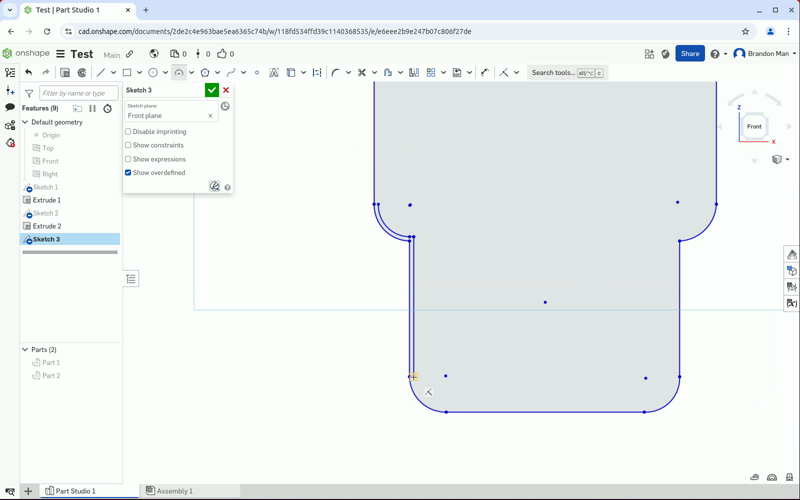
scroll(-6)
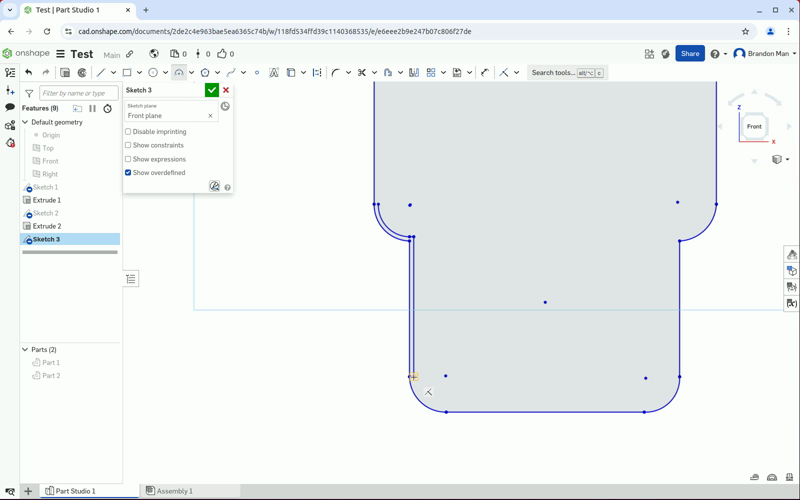
scroll(-6)
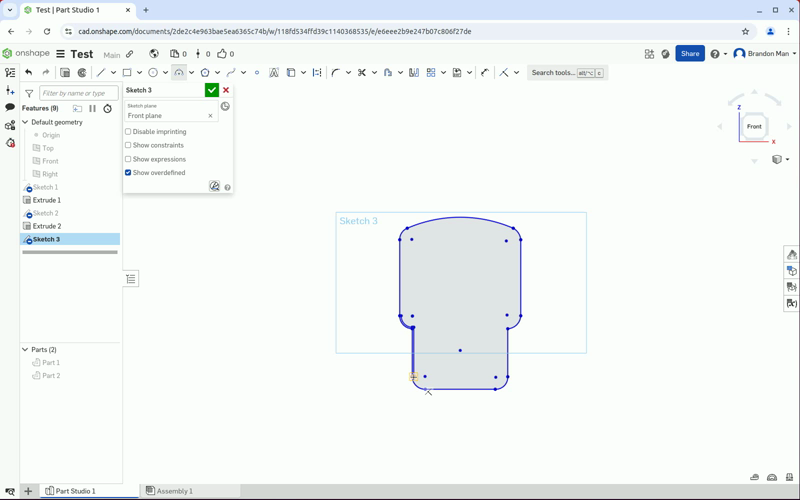
key_down(shift)
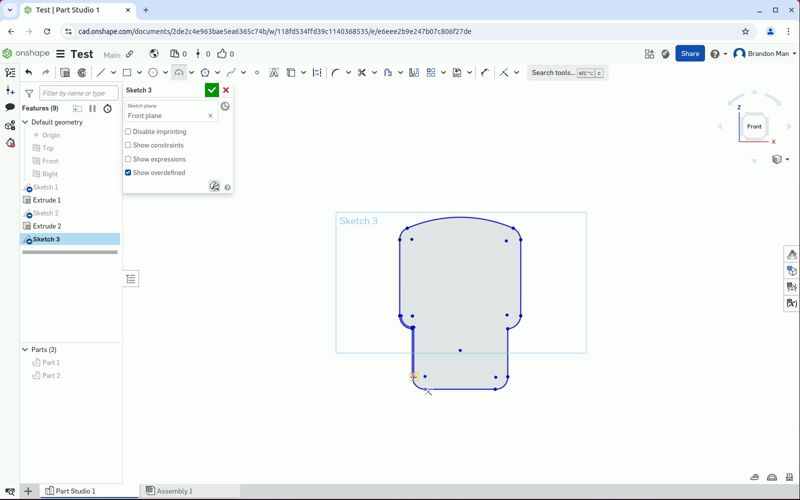
mouse_move(425, 388)
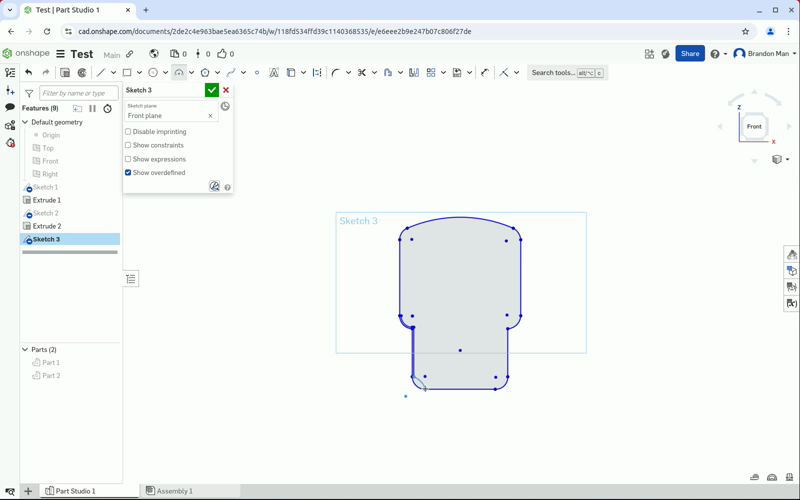
scroll(6)
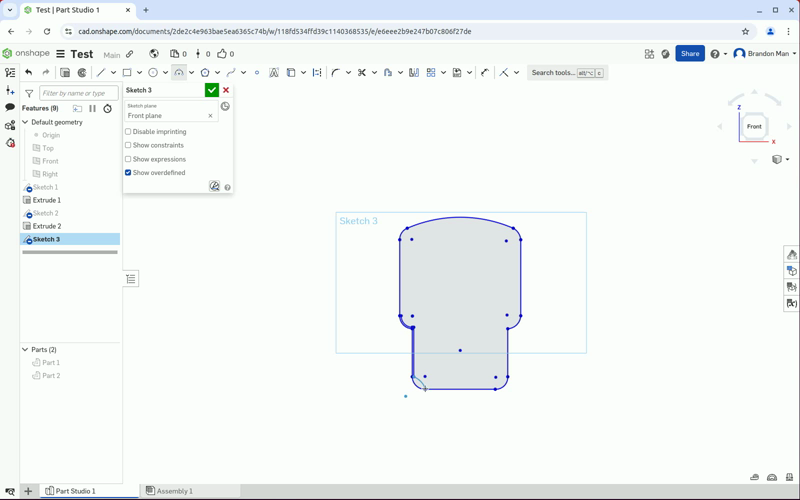
scroll(6)
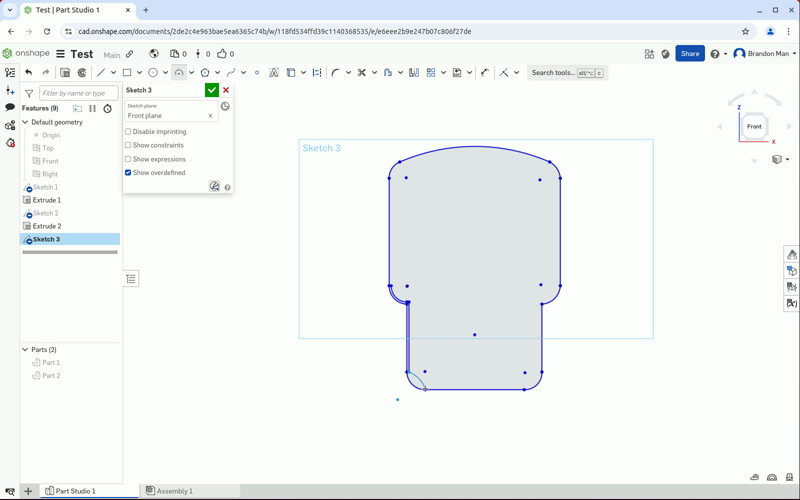
scroll(6)
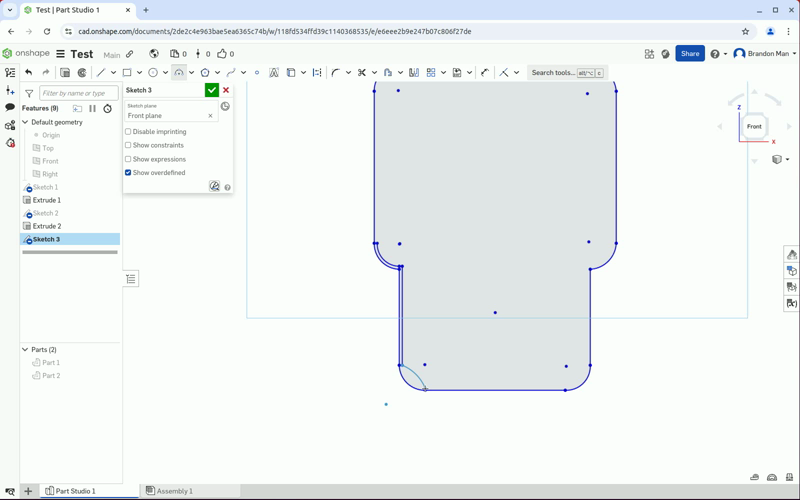
scroll(6)
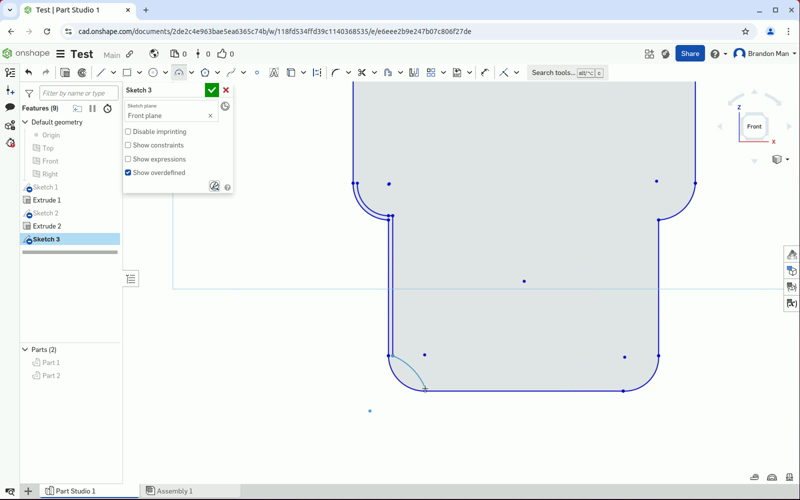
scroll(6)
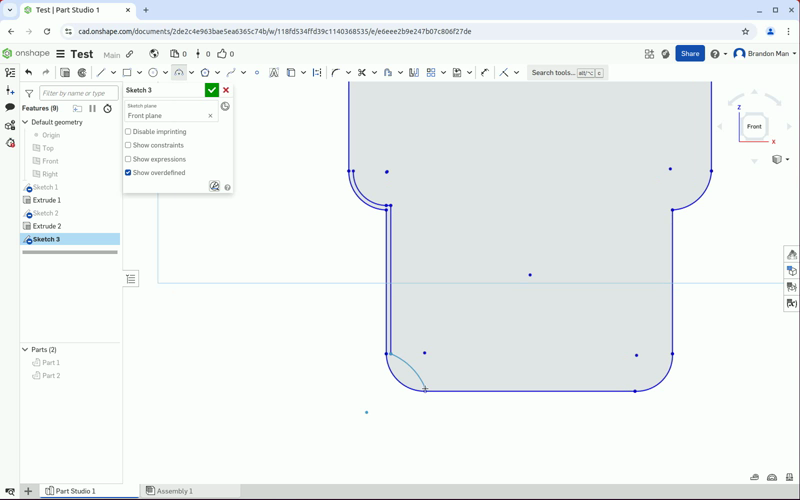
scroll(6)
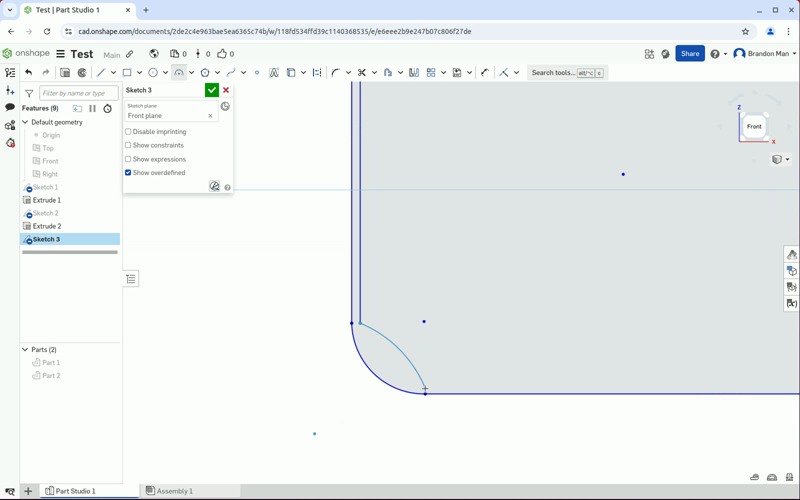
scroll(6)
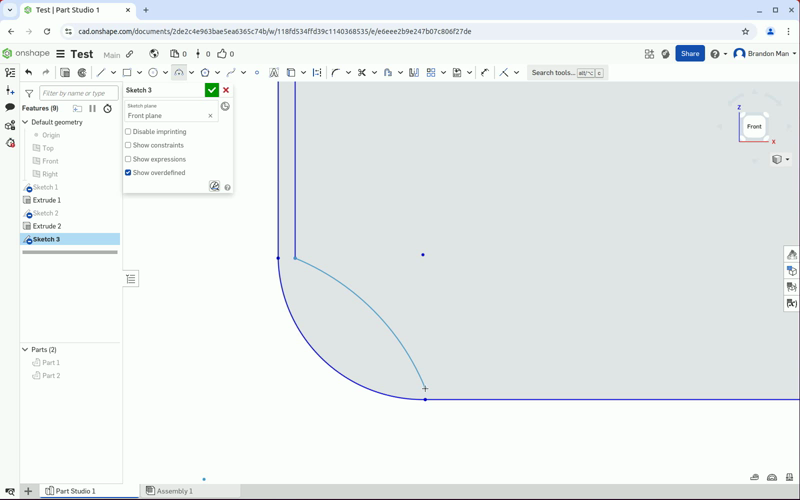
click(425, 388)
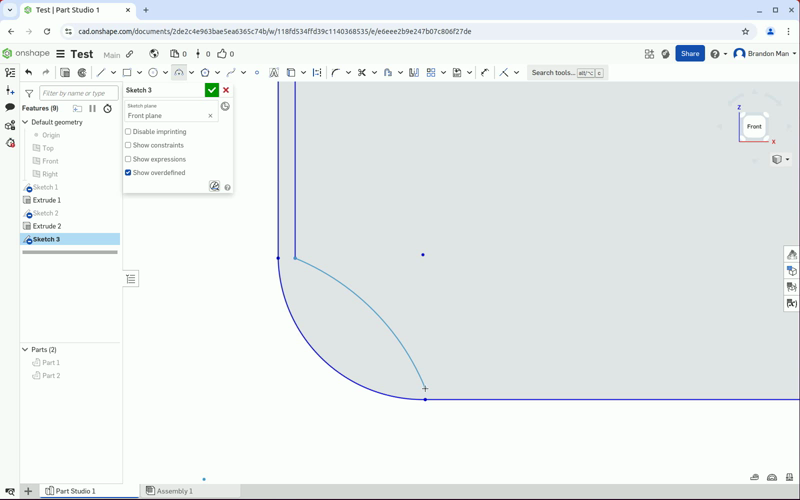
scroll(-6)
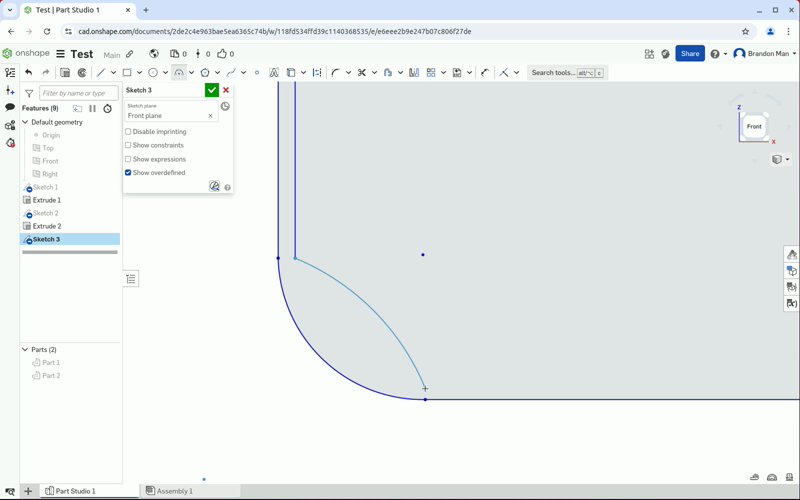
scroll(-6)
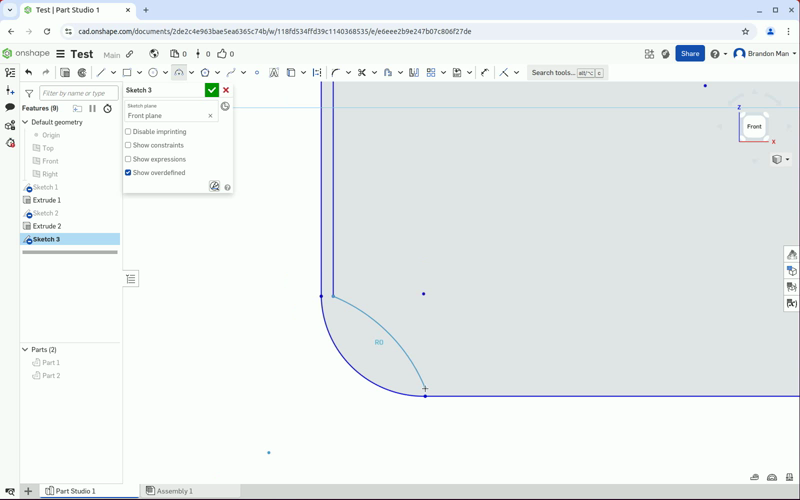
scroll(-6)
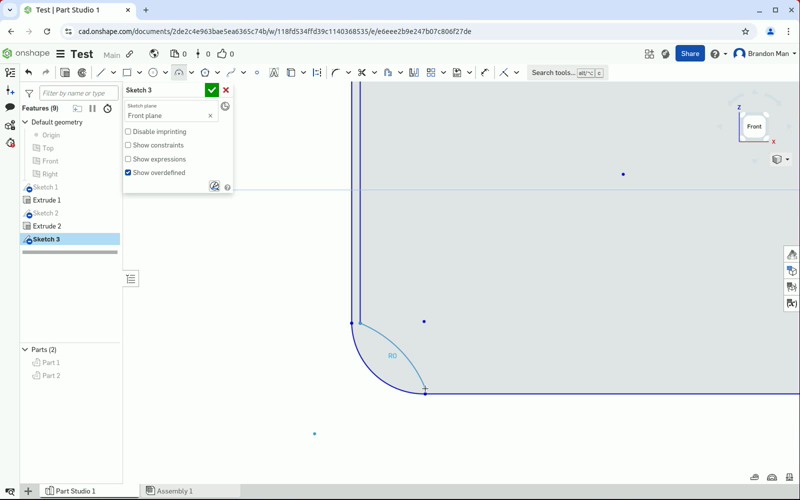
scroll(-6)
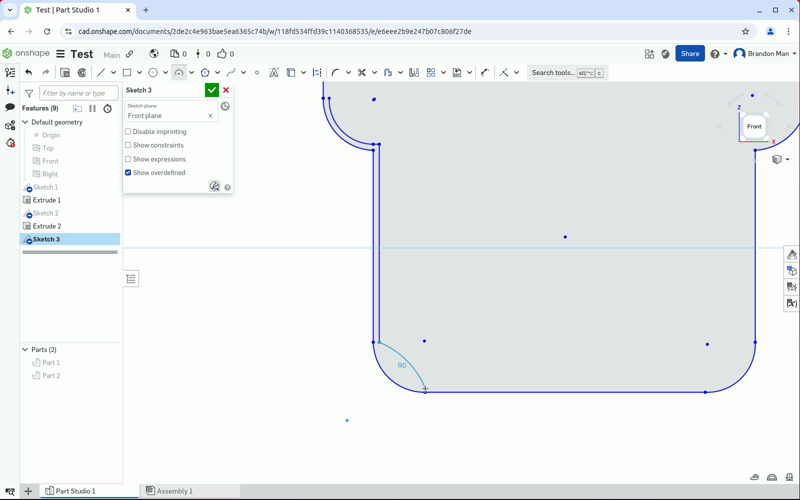
scroll(-6)
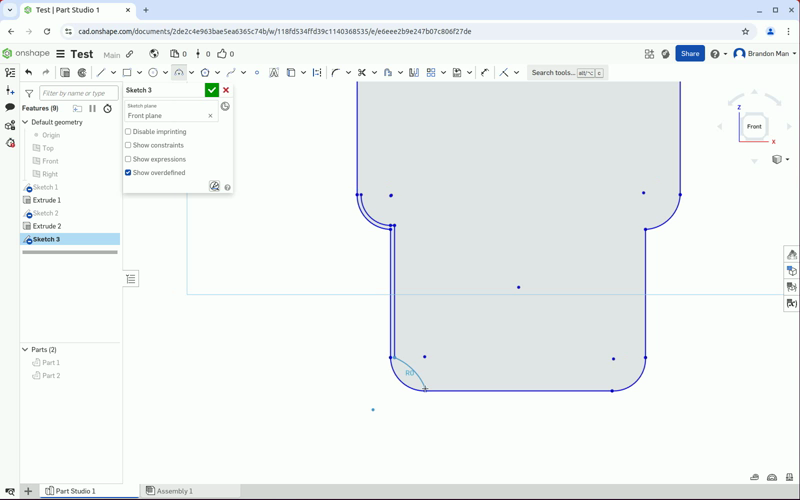
scroll(-6)
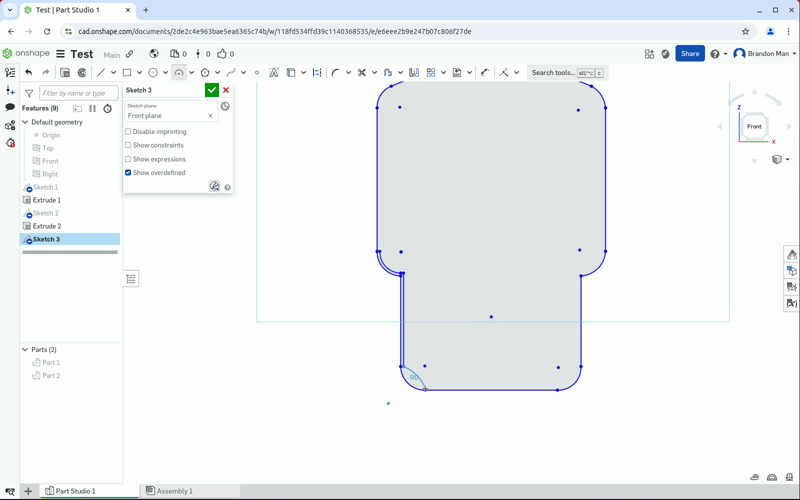
scroll(-6)
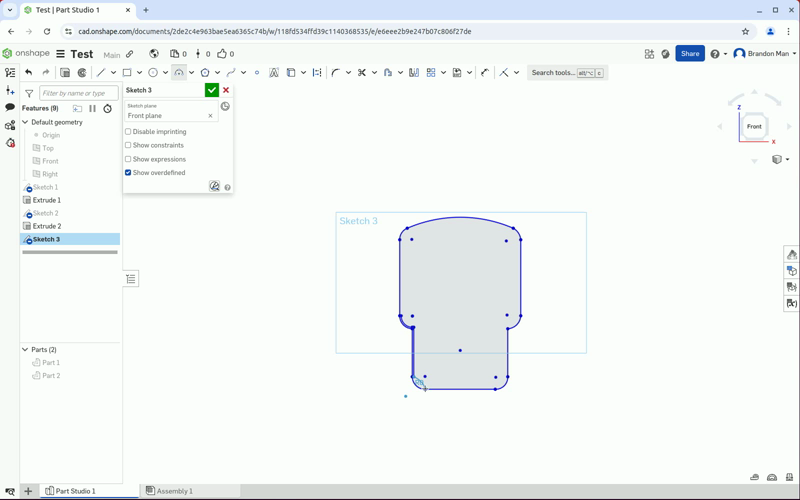
mouse_move(417, 384)
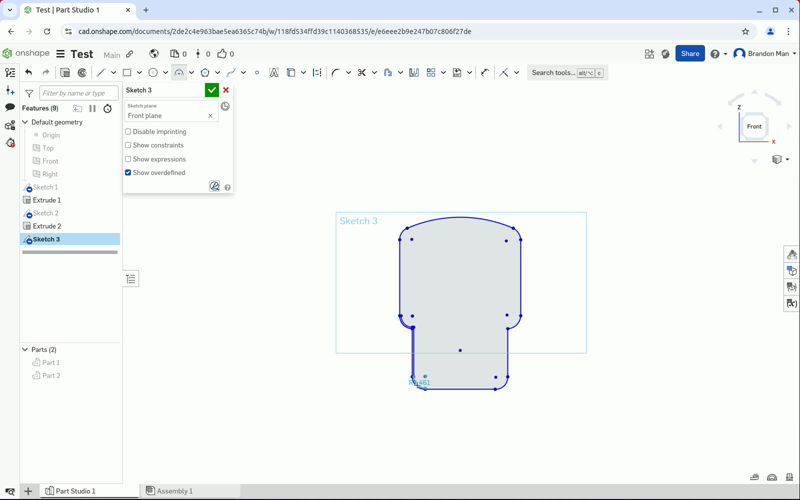
scroll(6)
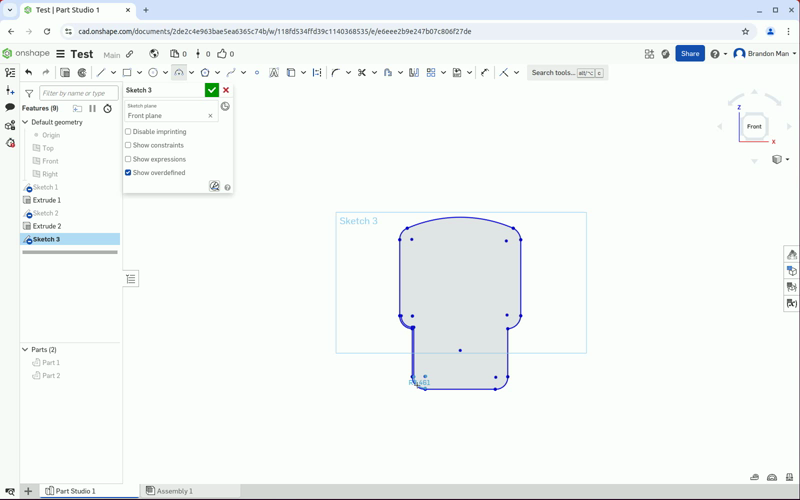
scroll(6)
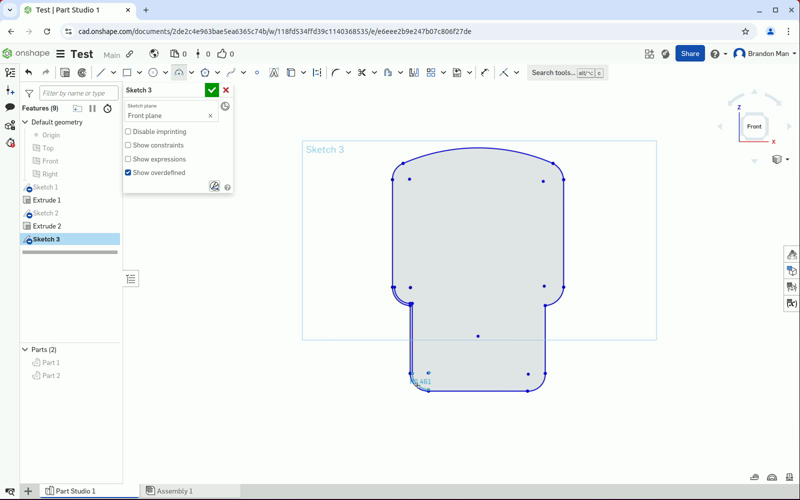
scroll(6)
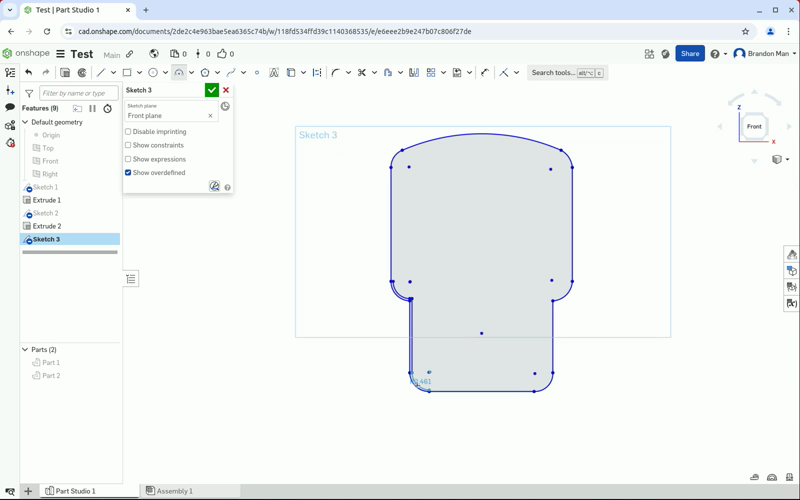
scroll(6)
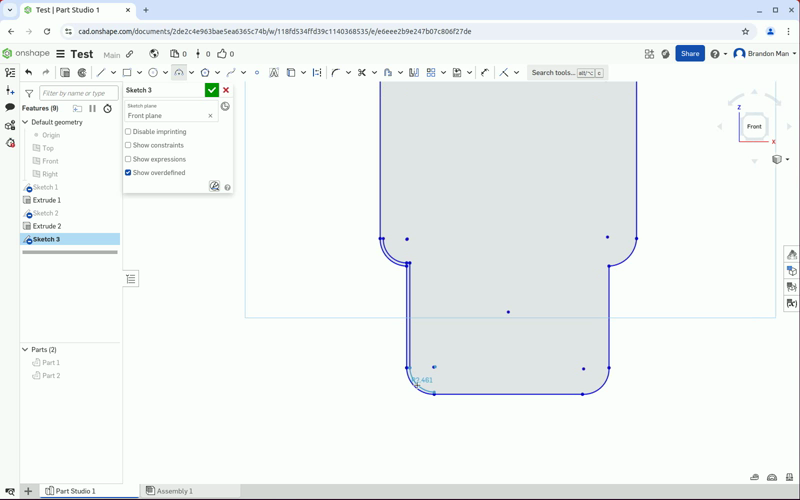
scroll(6)
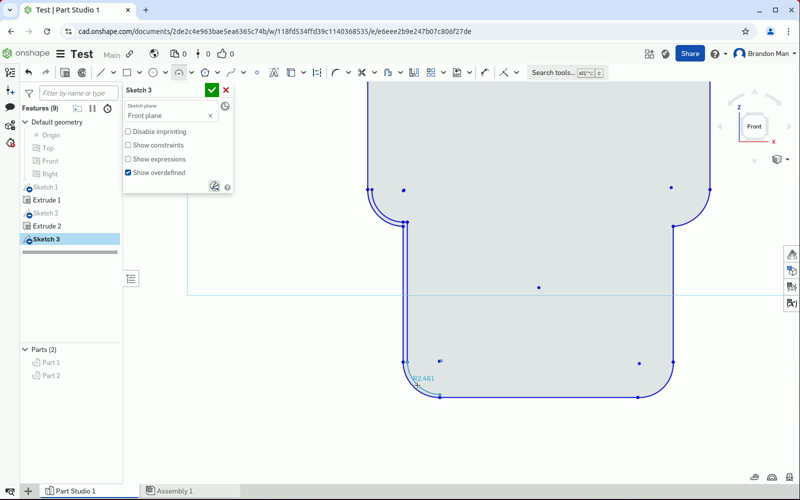
scroll(6)
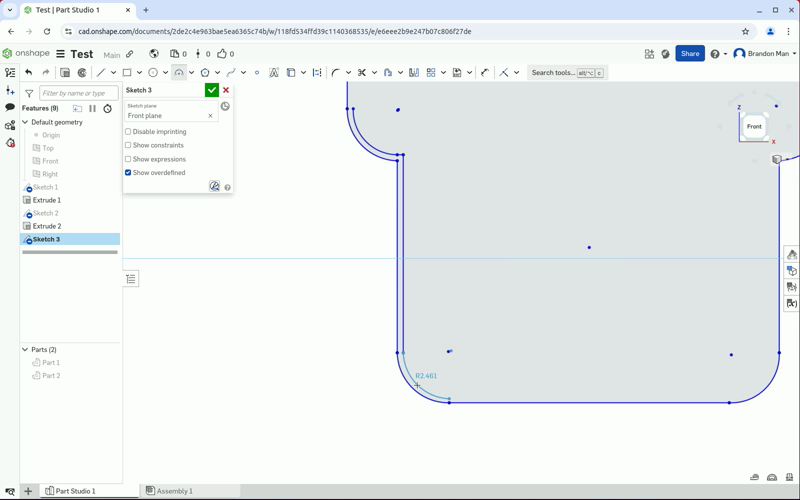
scroll(6)
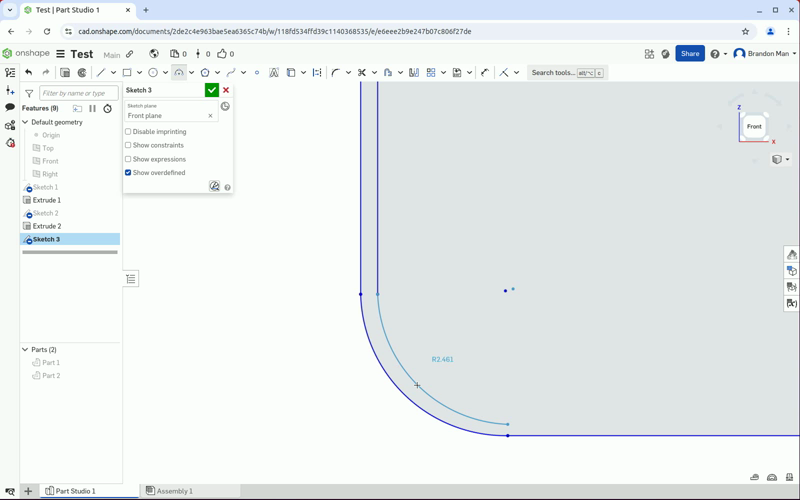
click(417, 384)
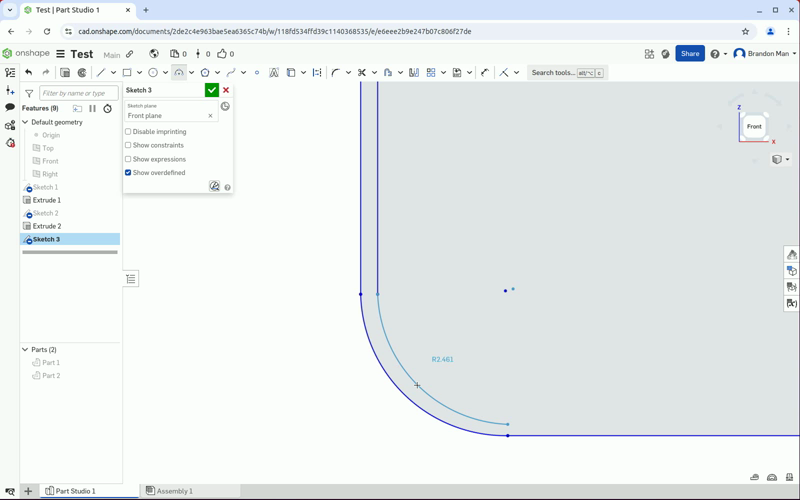
scroll(-6)
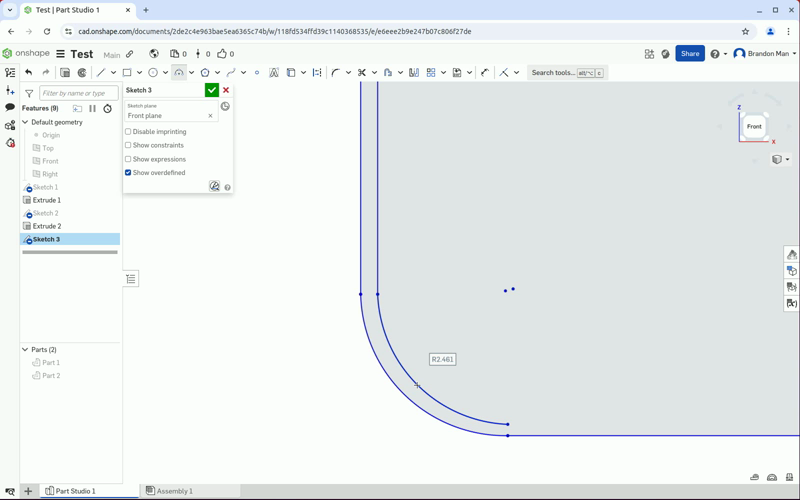
scroll(-6)
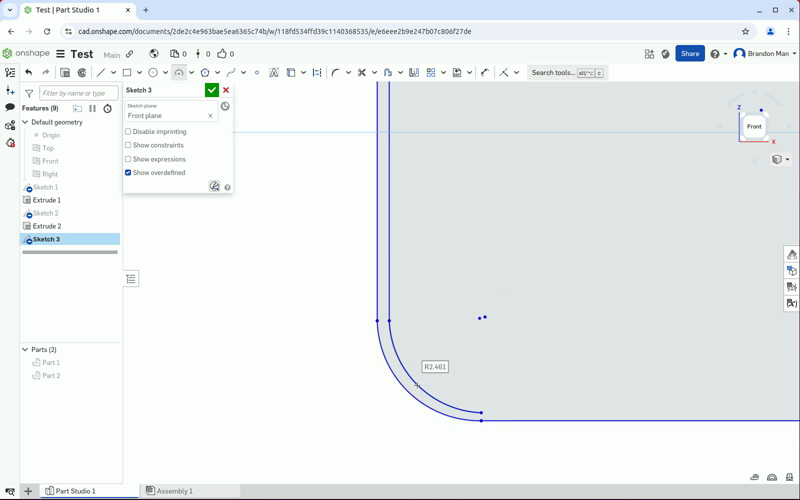
scroll(-6)
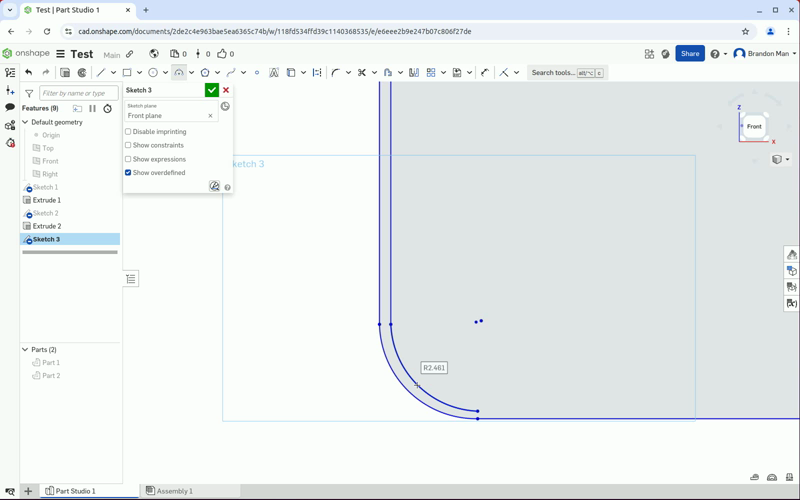
scroll(-6)
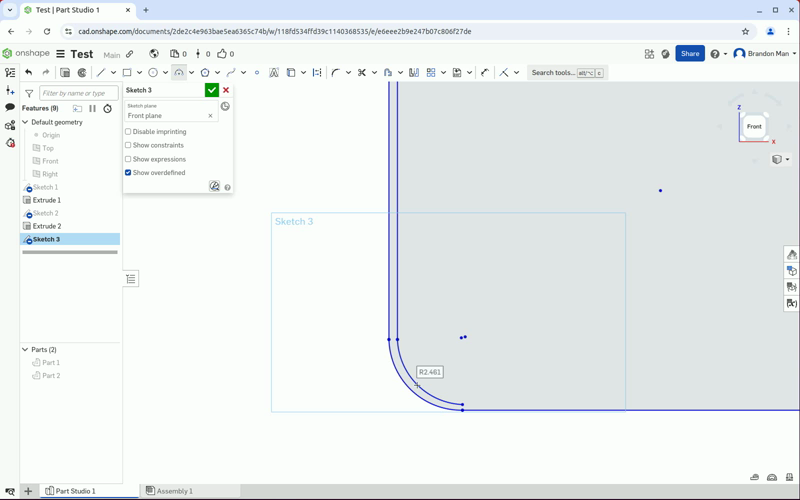
scroll(-6)
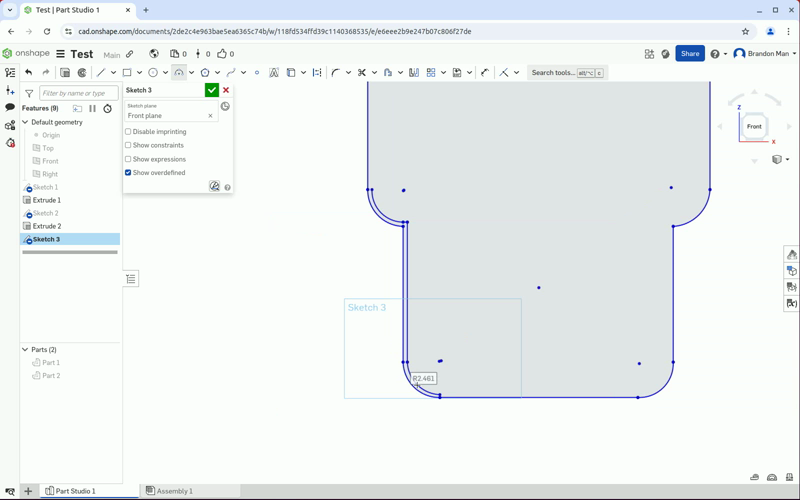
scroll(-6)
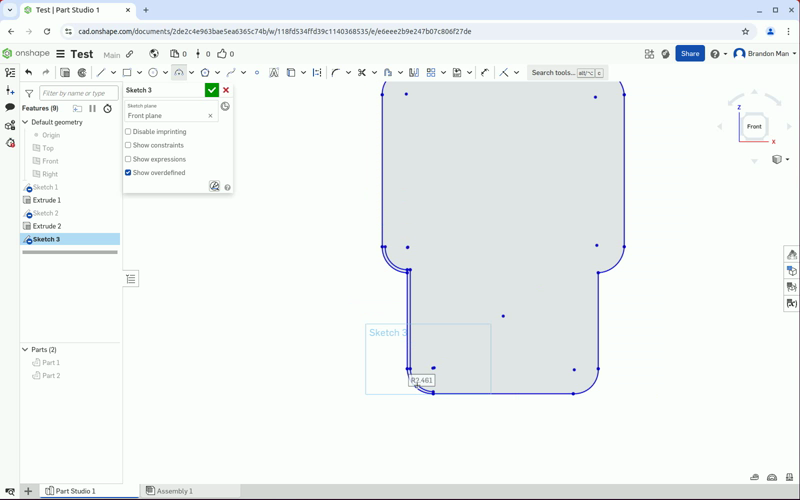
scroll(-6)
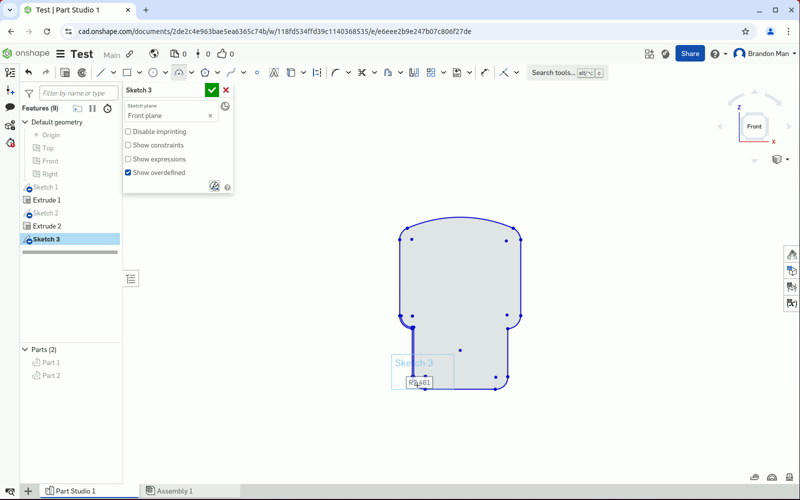
key_up(shift)
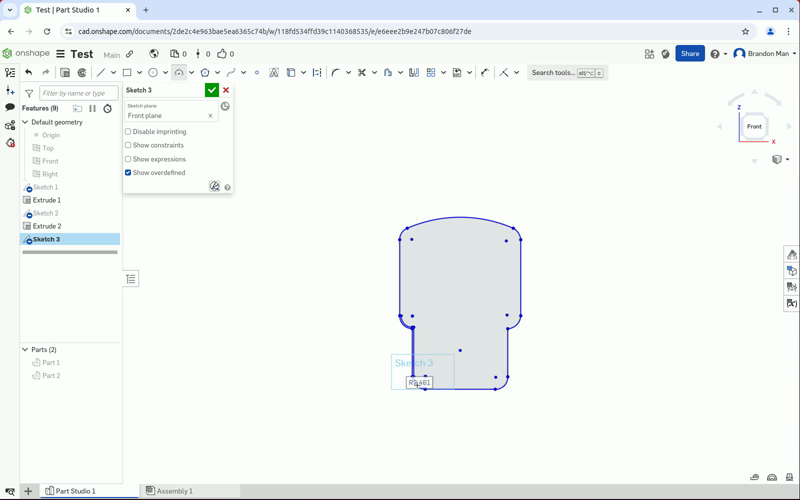
key(esc)
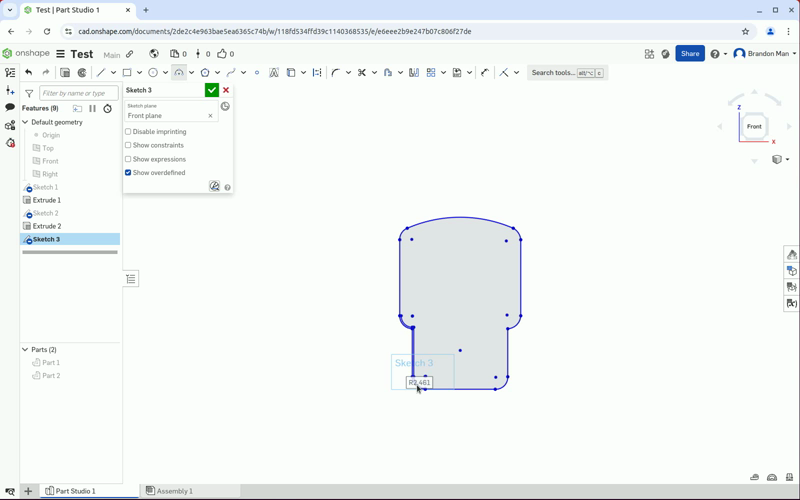
key(l)
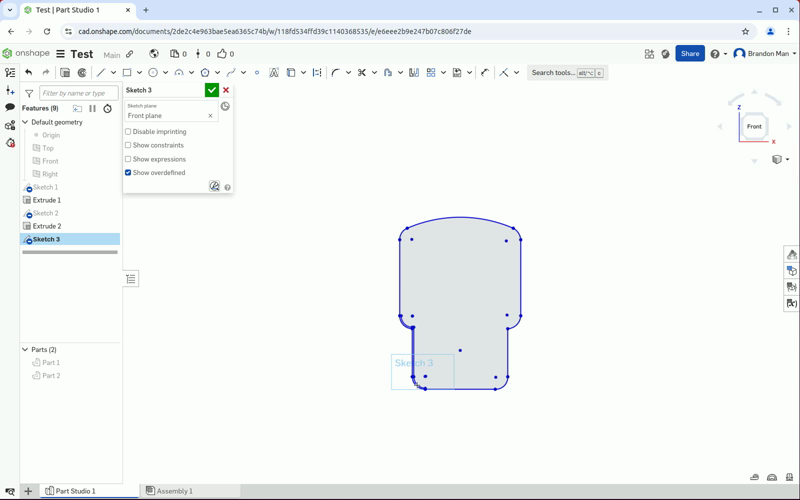
mouse_move(425, 388)
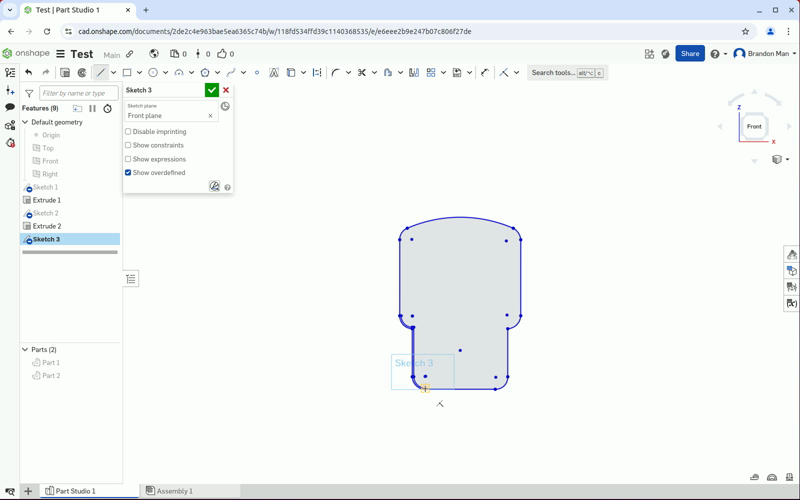
scroll(6)
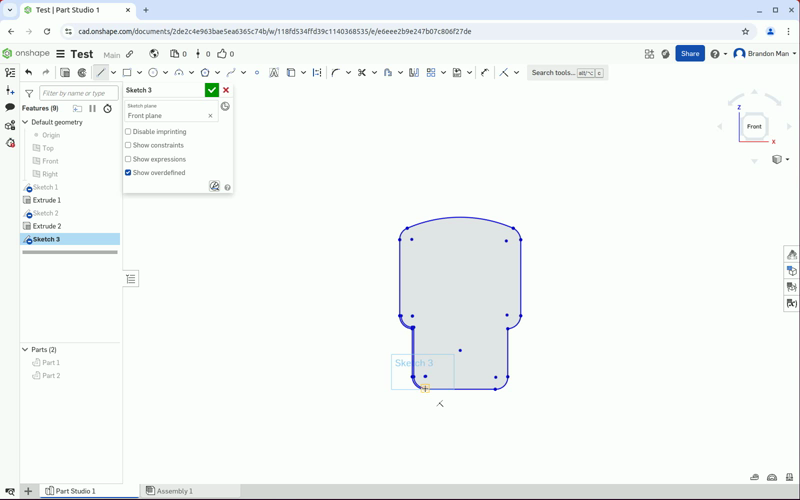
scroll(6)
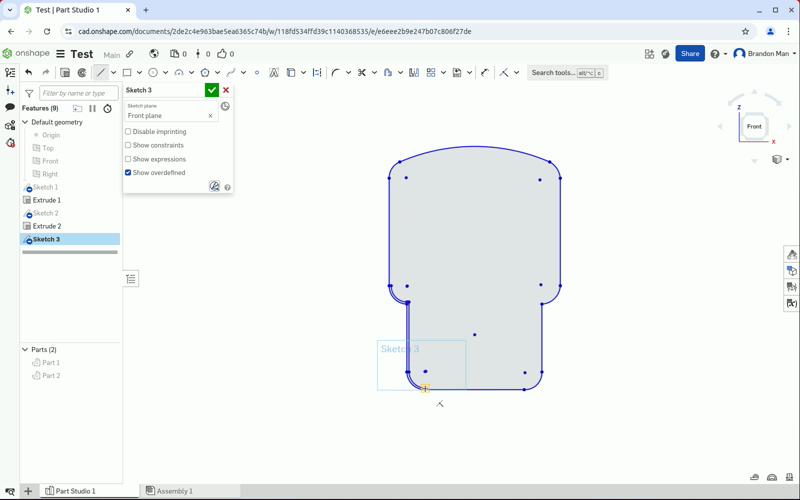
scroll(6)
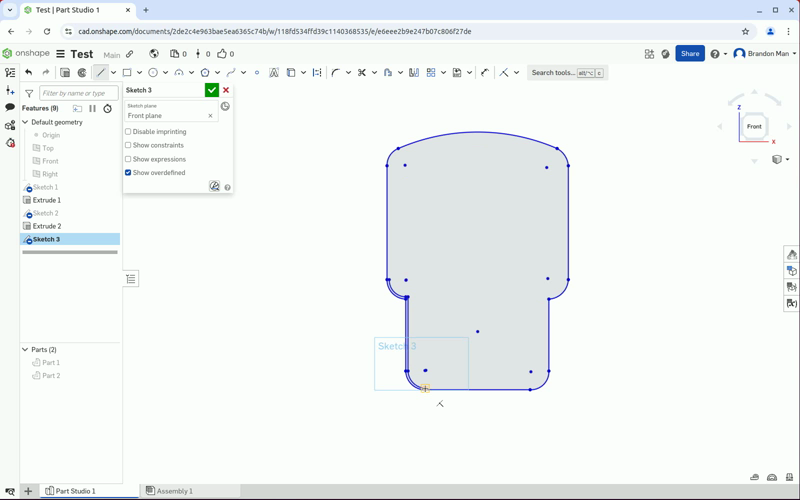
scroll(6)
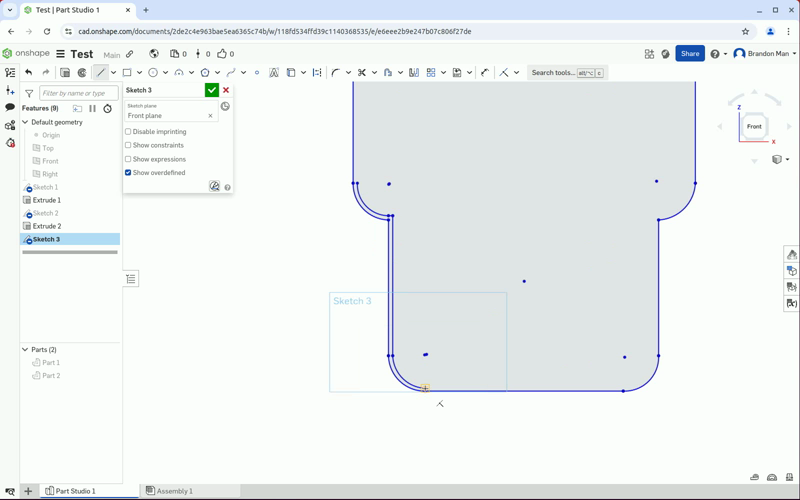
scroll(6)
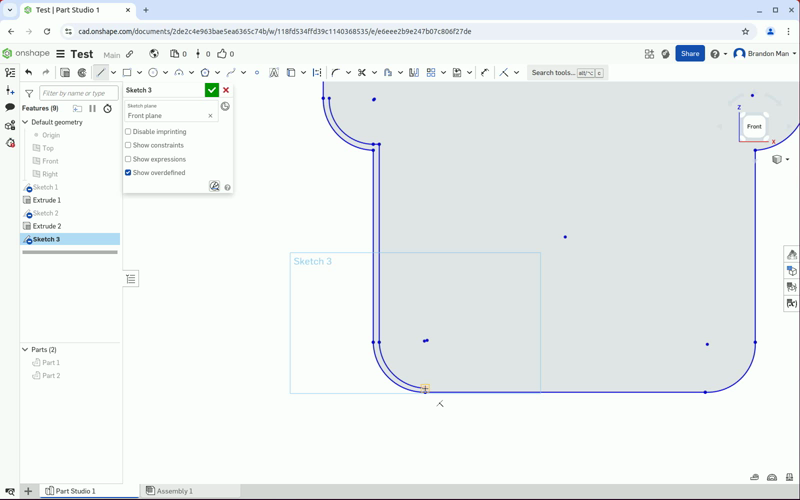
scroll(6)
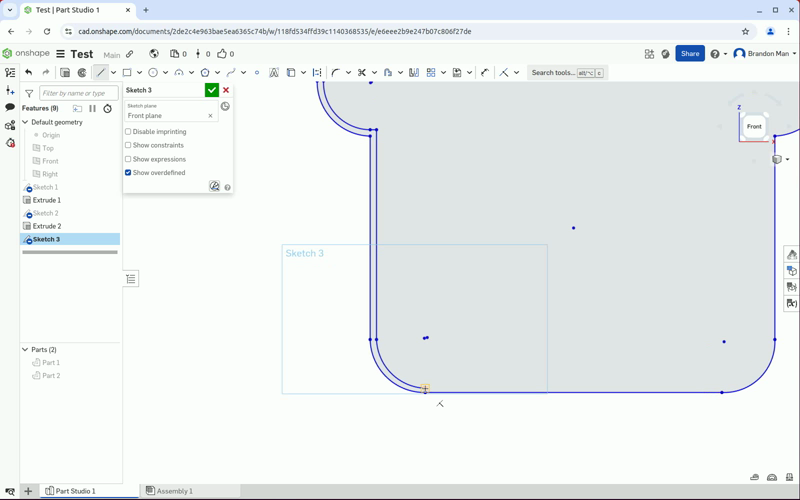
scroll(6)
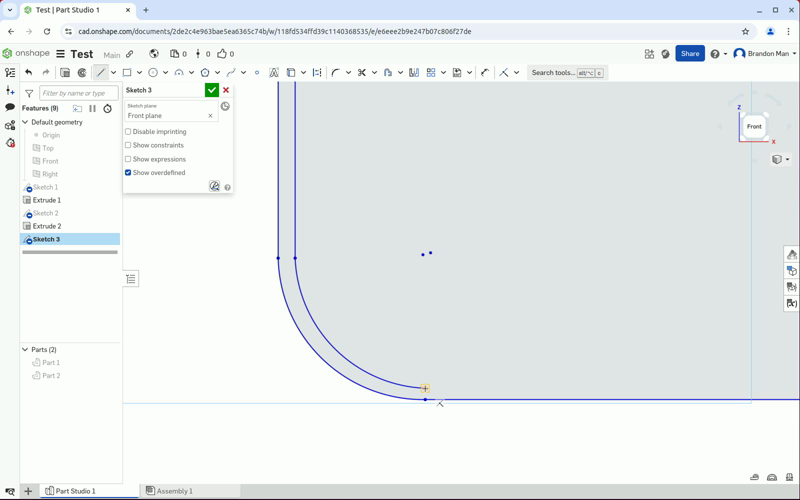
click(425, 388)
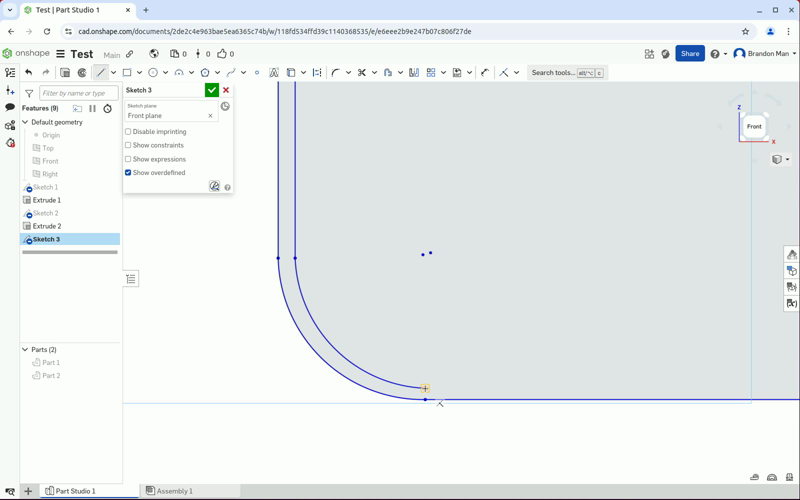
scroll(-6)
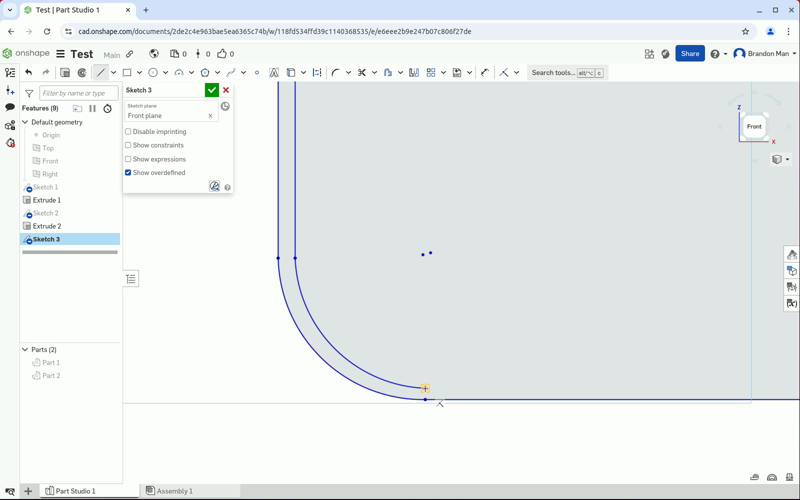
scroll(-6)
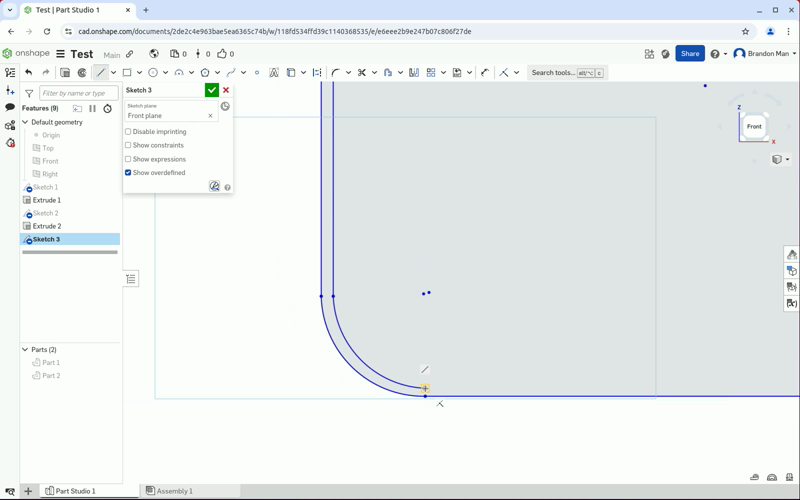
scroll(-6)
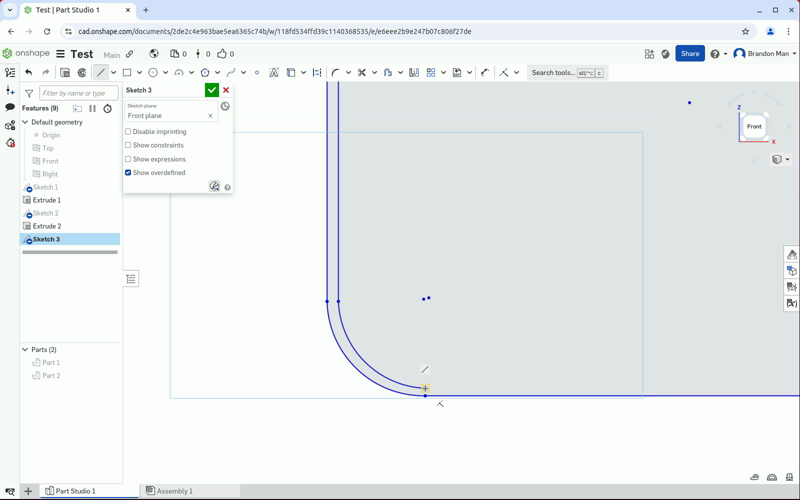
scroll(-6)
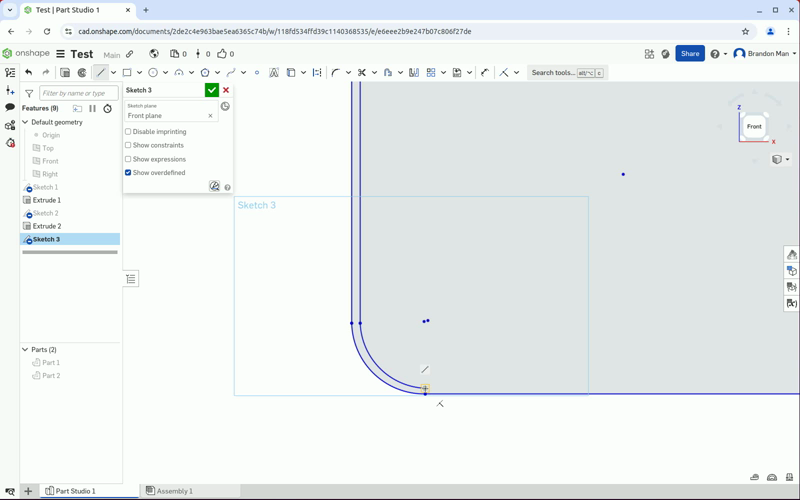
scroll(-6)
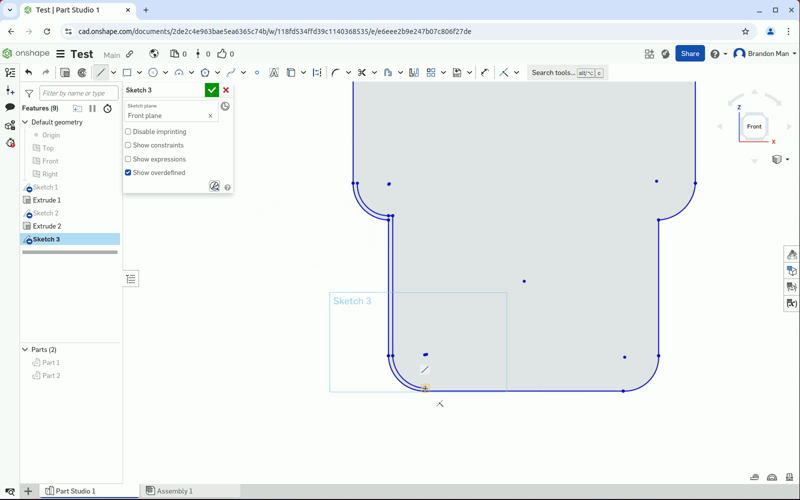
scroll(-6)
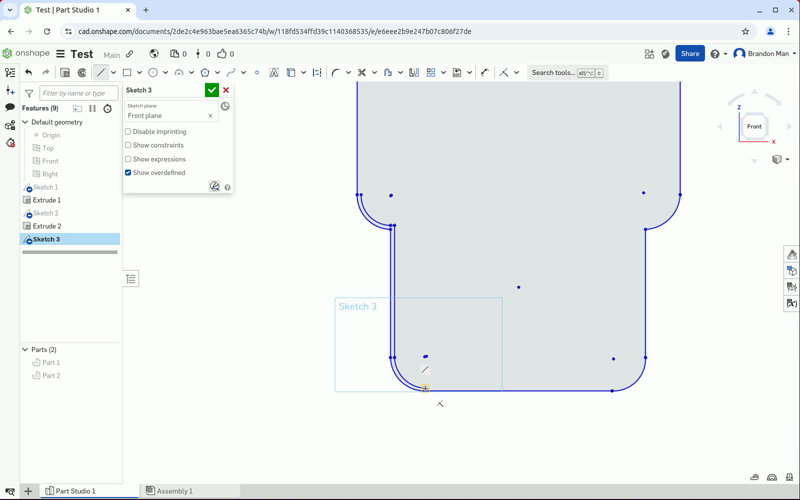
scroll(-6)
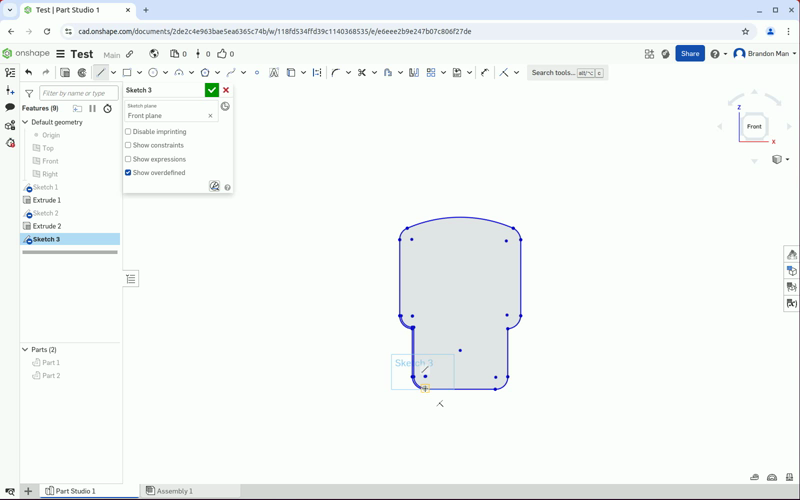
key_down(shift)
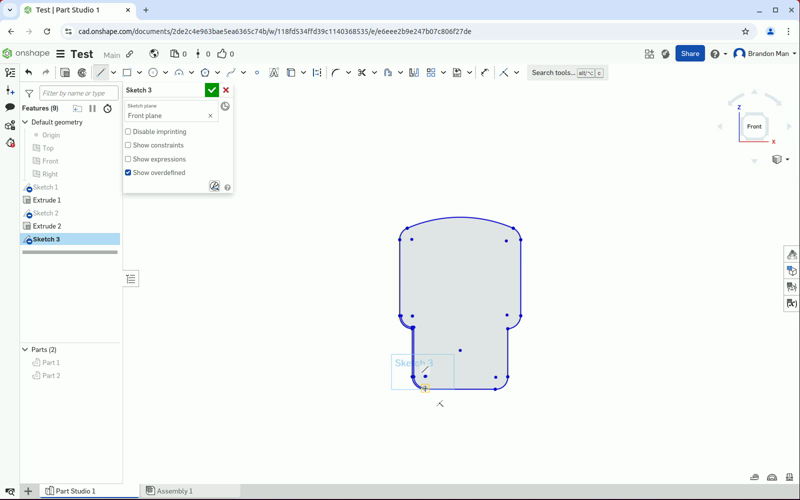
mouse_move(495, 388)
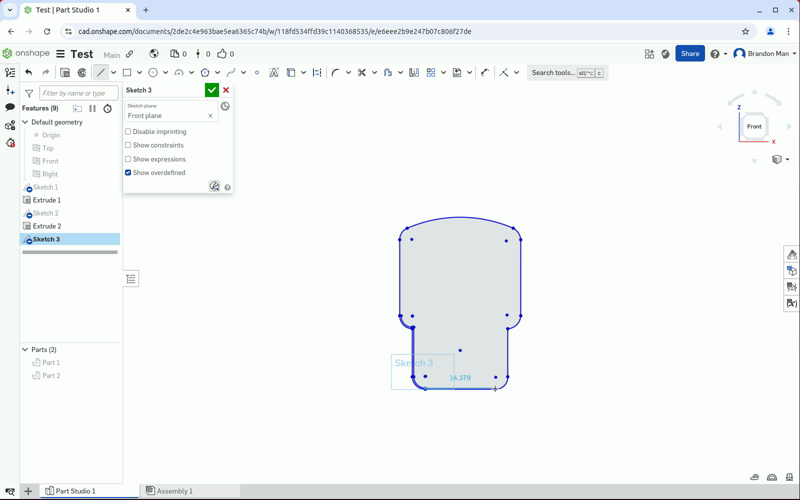
scroll(6)
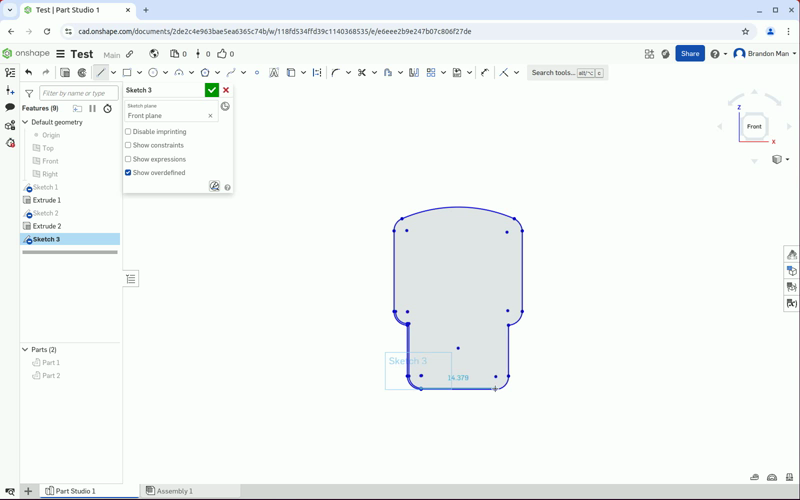
scroll(6)
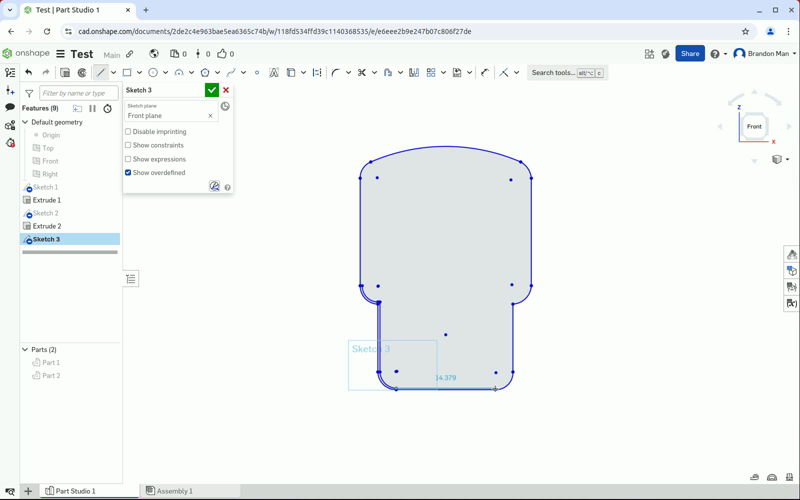
scroll(6)
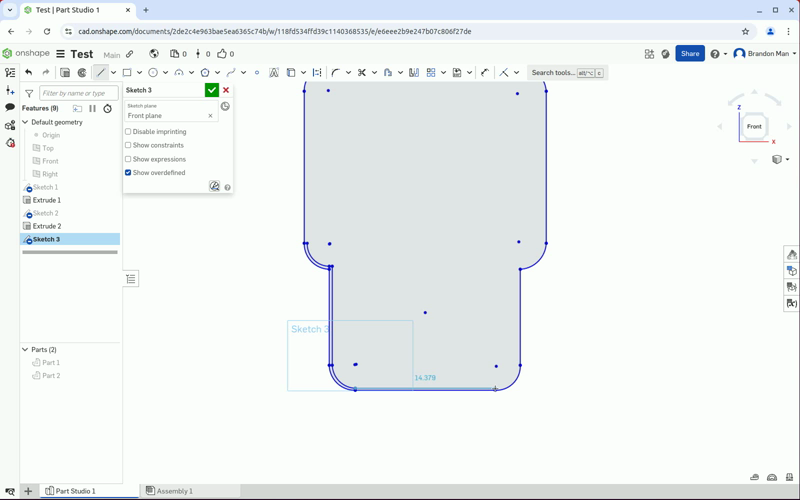
scroll(6)
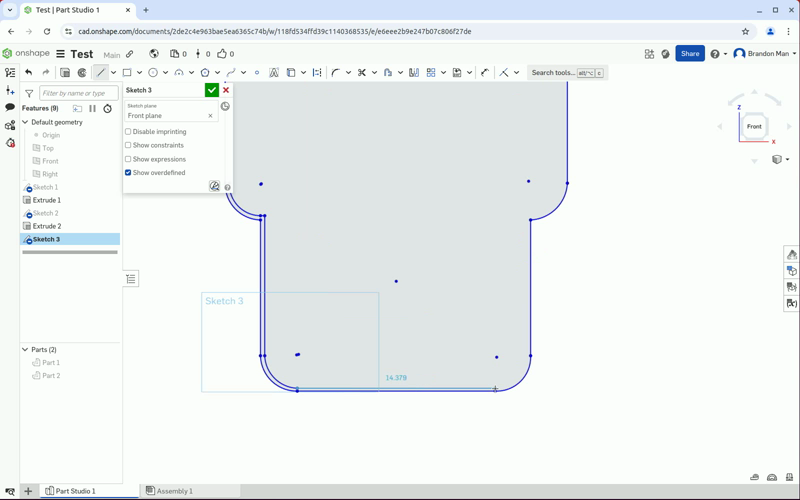
scroll(6)
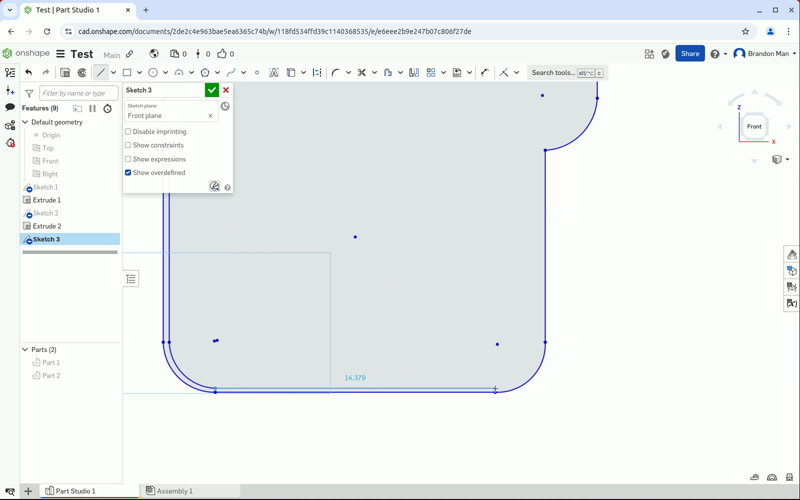
scroll(6)
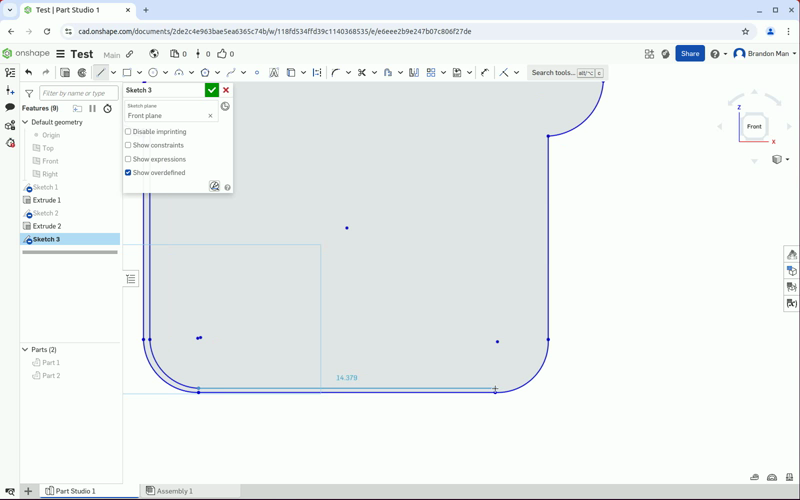
scroll(6)
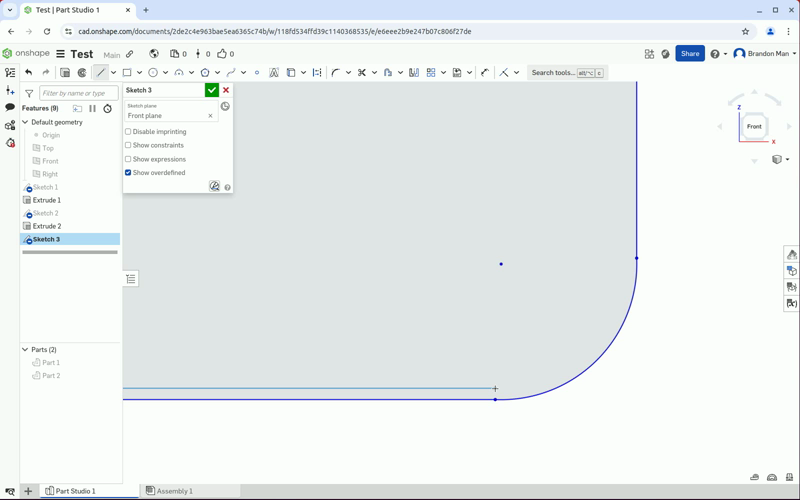
click(495, 388)
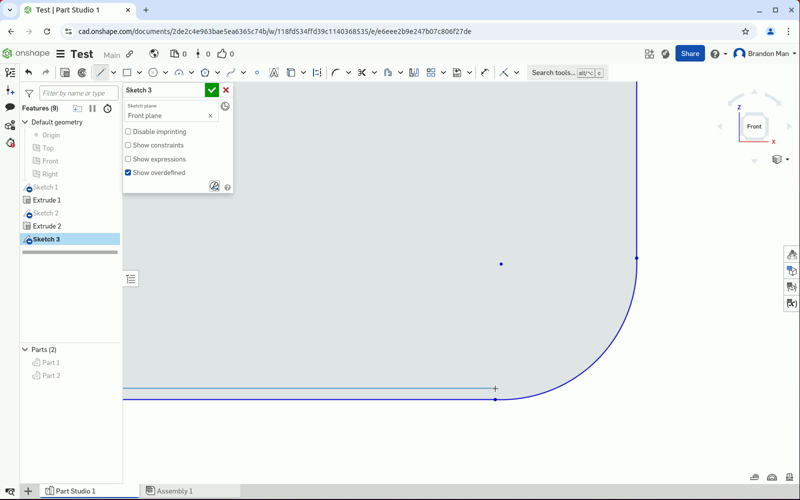
scroll(-6)
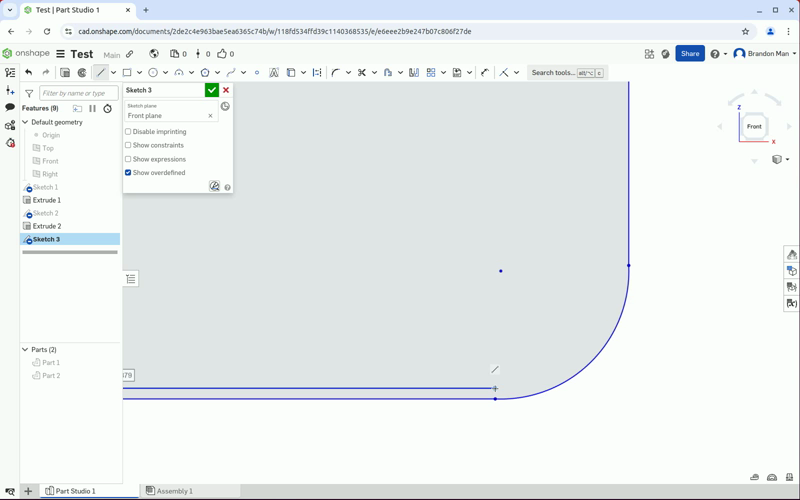
scroll(-6)
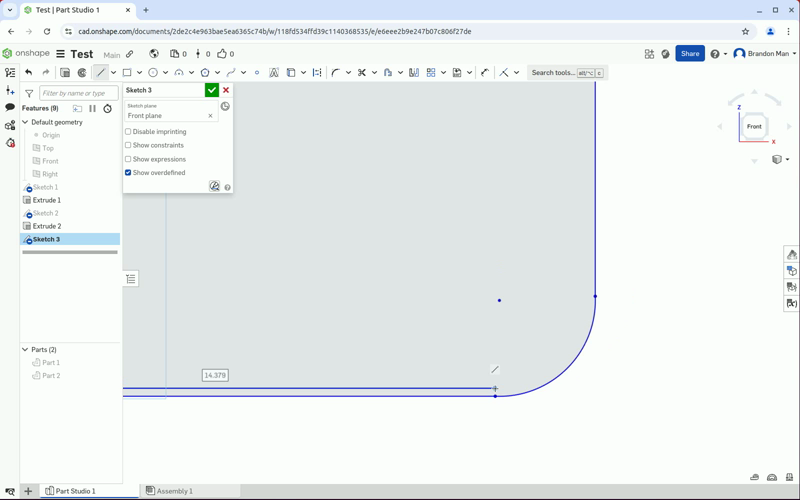
scroll(-6)
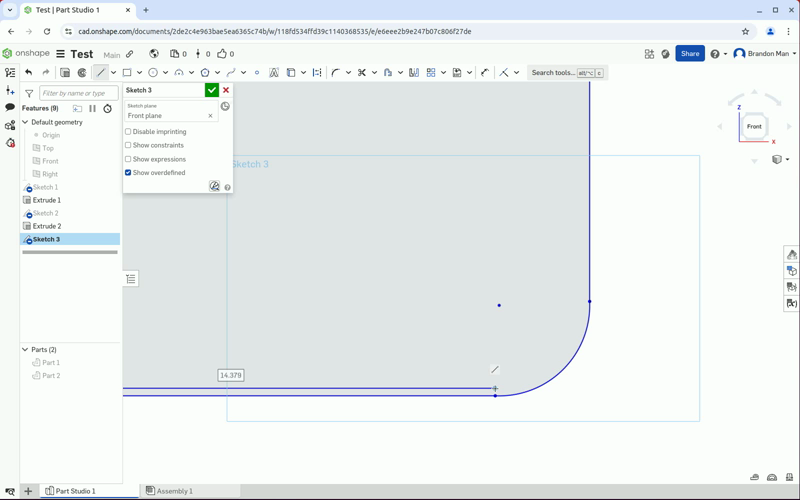
scroll(-6)
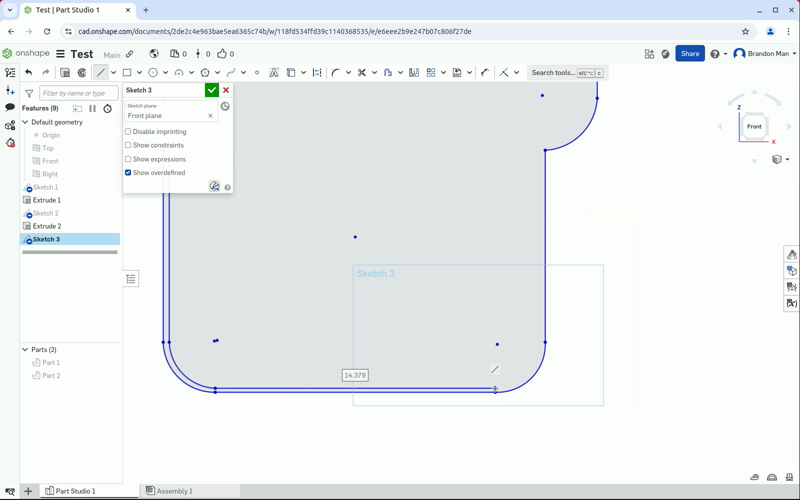
scroll(-6)
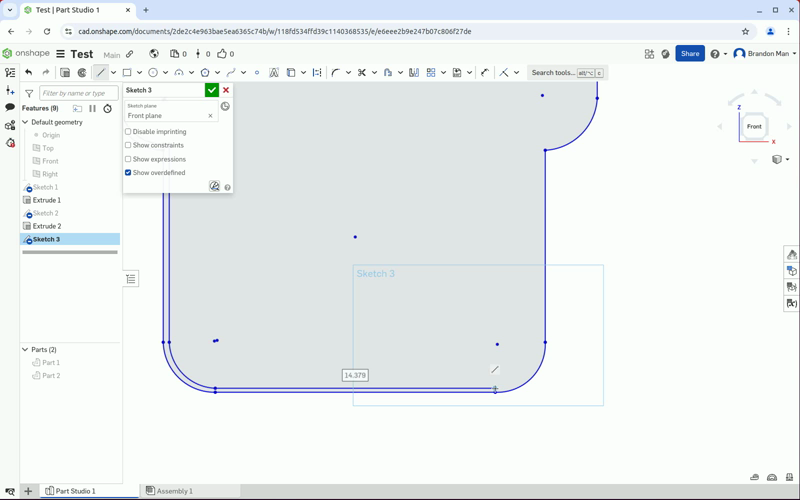
scroll(-6)
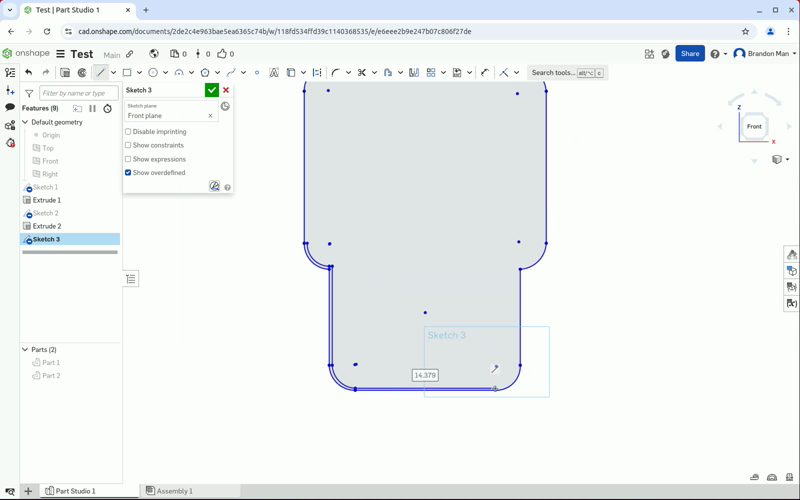
scroll(-6)
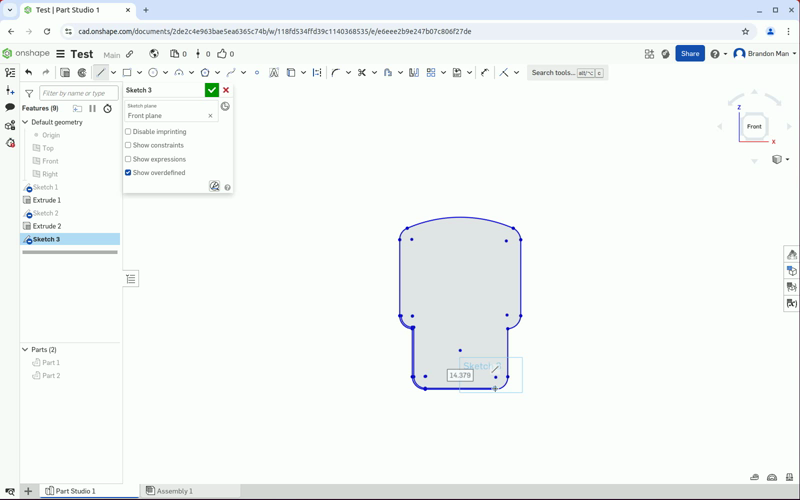
key_up(shift)
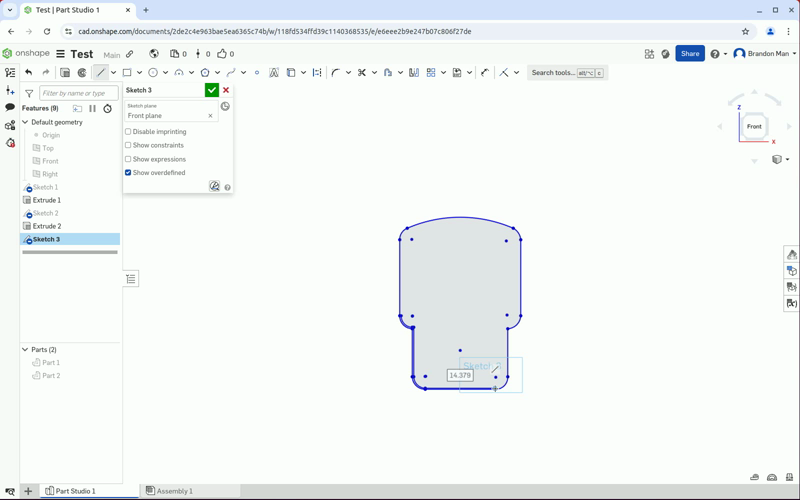
key(esc)
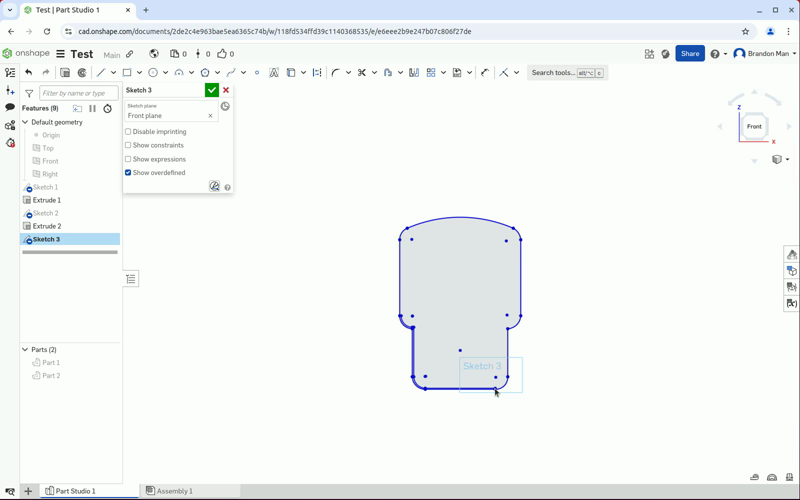
key(a)
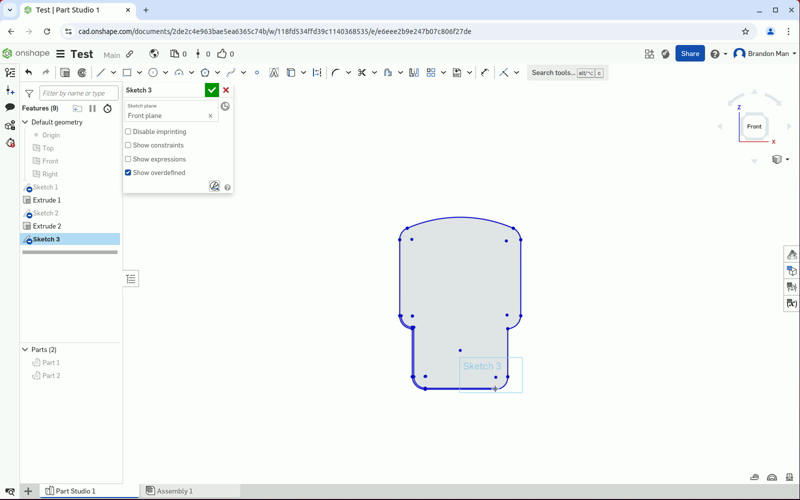
mouse_move(495, 388)
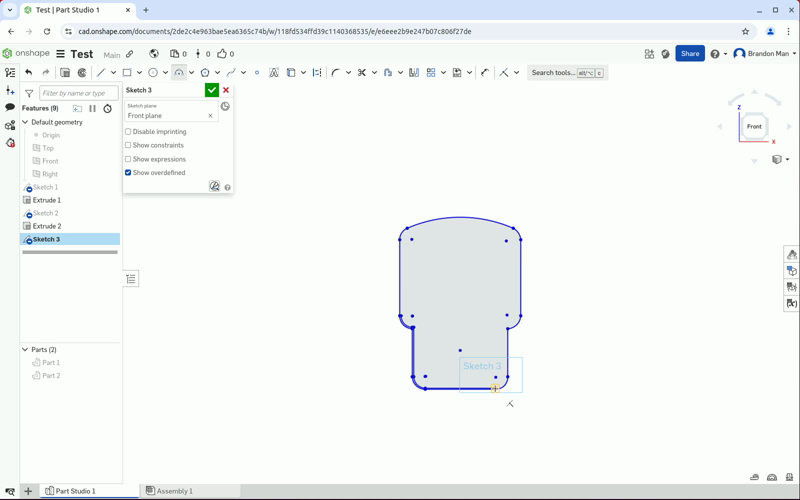
scroll(6)
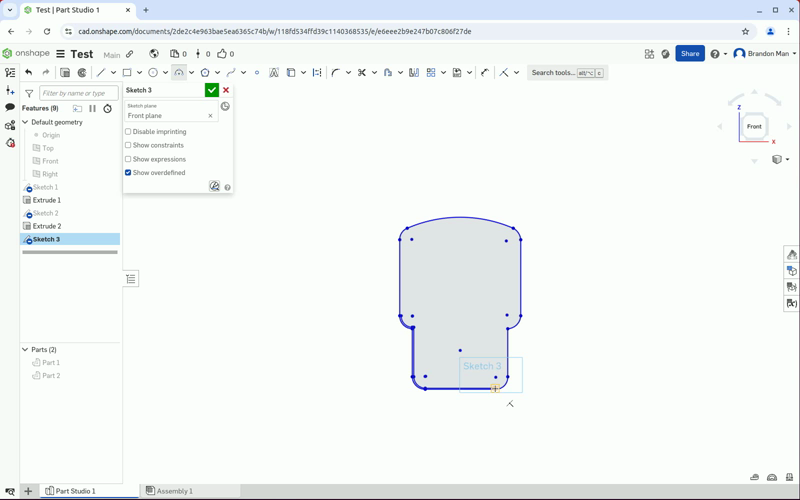
scroll(6)
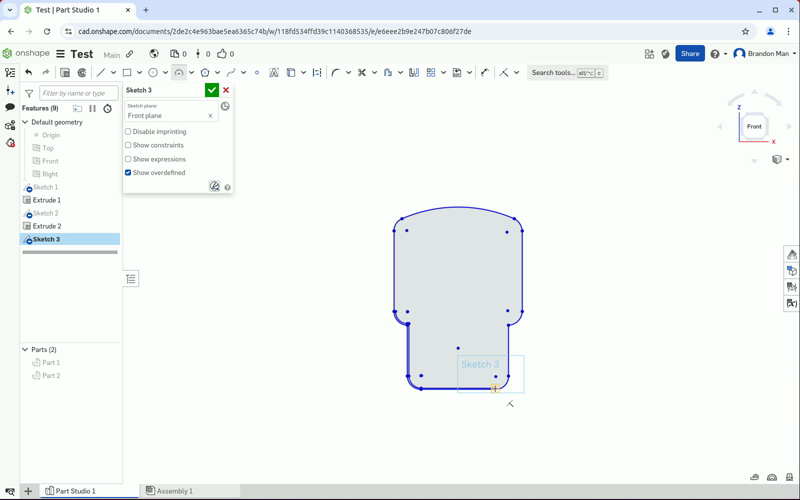
scroll(6)
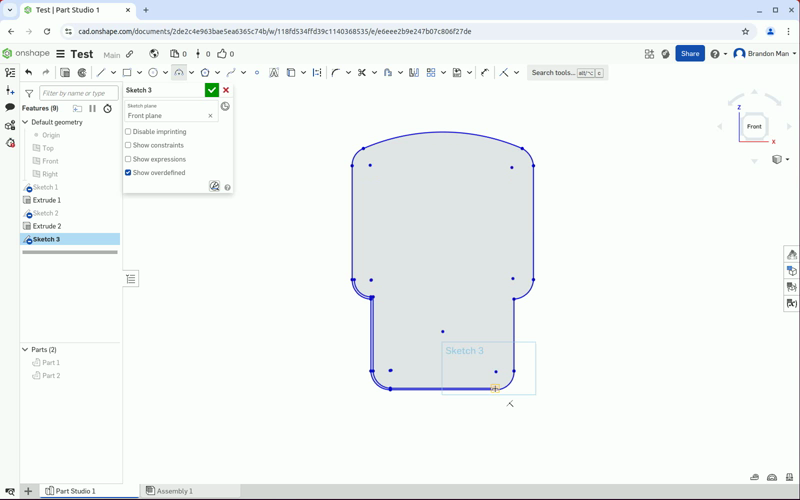
scroll(6)
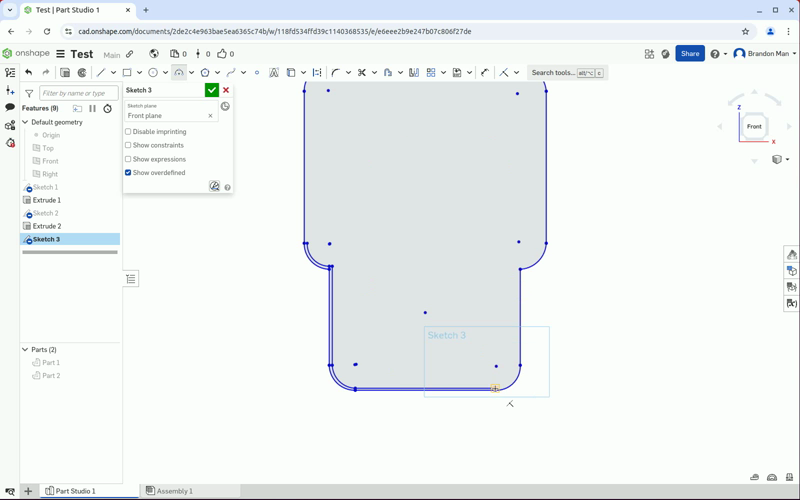
scroll(6)
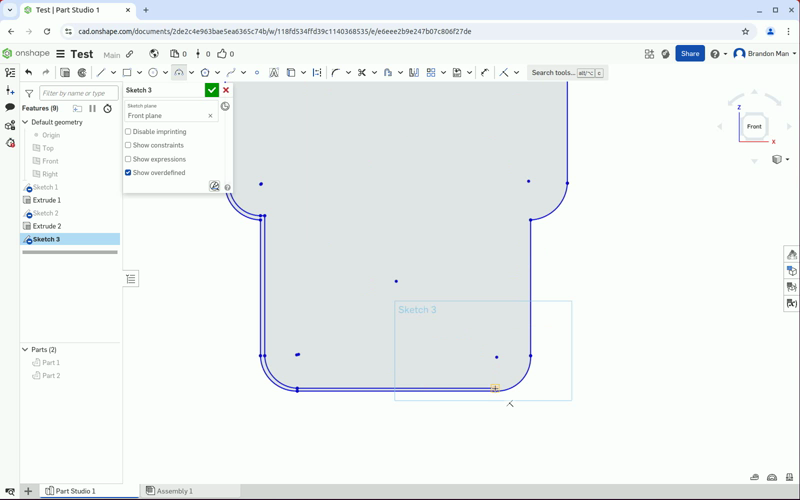
scroll(6)
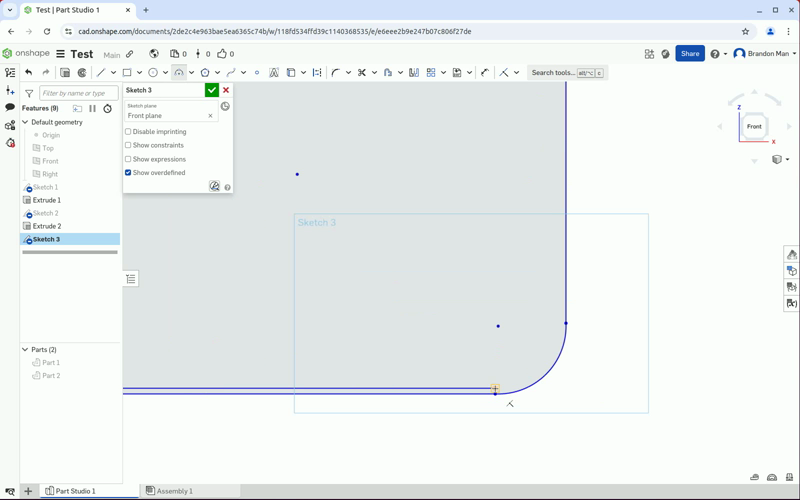
scroll(6)
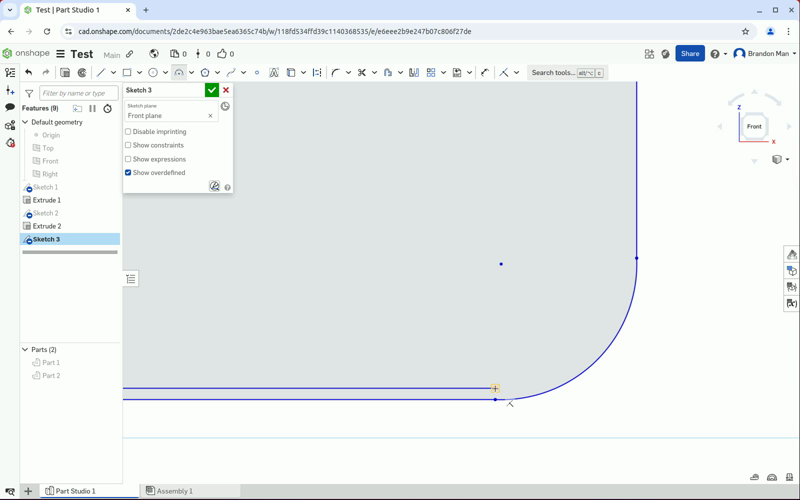
click(495, 388)
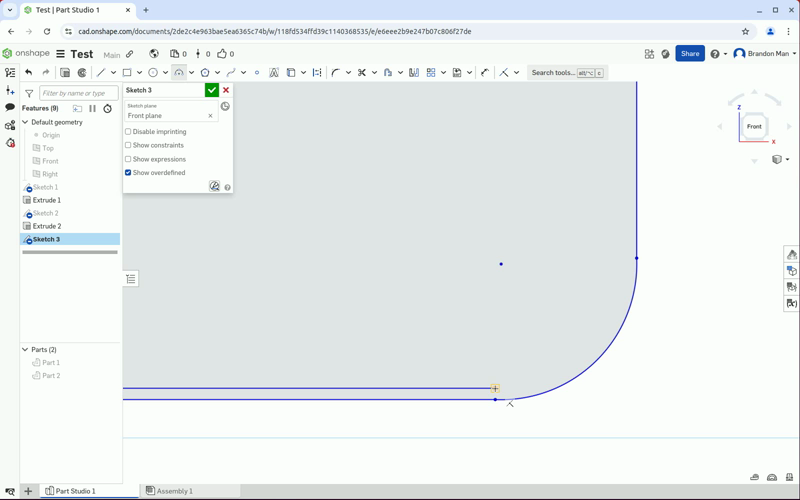
scroll(-6)
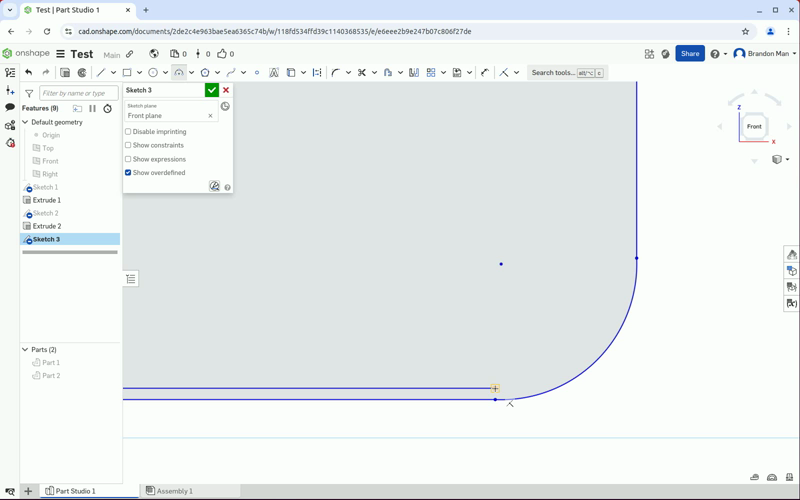
scroll(-6)
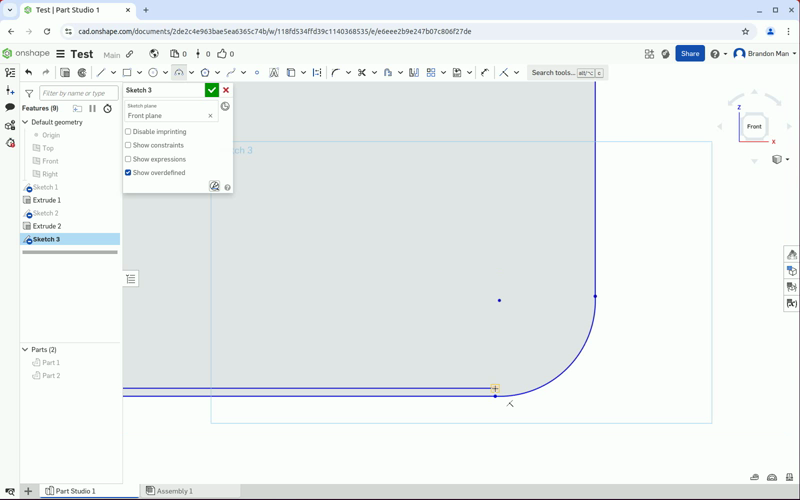
scroll(-6)
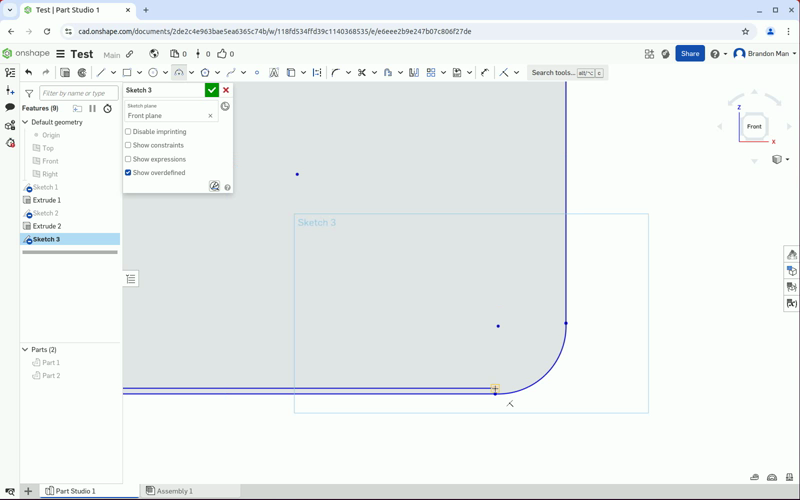
scroll(-6)
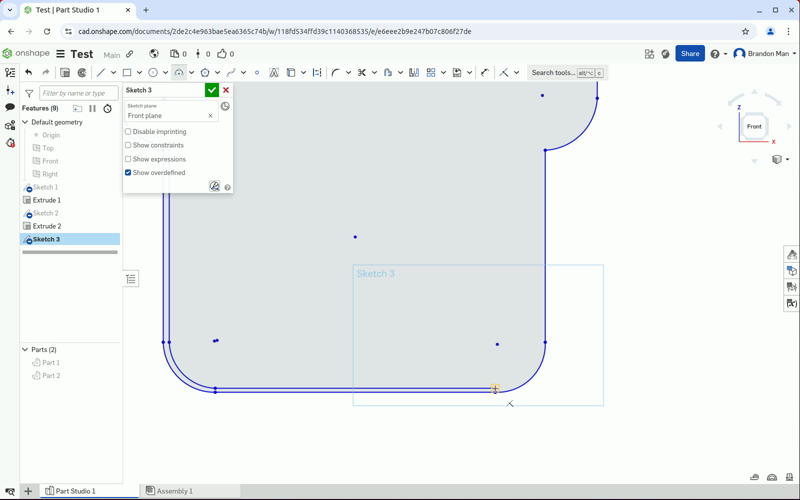
scroll(-6)
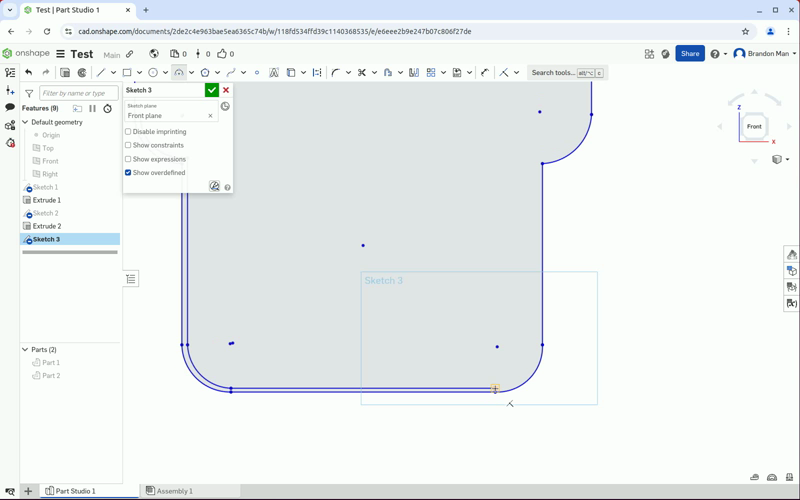
scroll(-6)
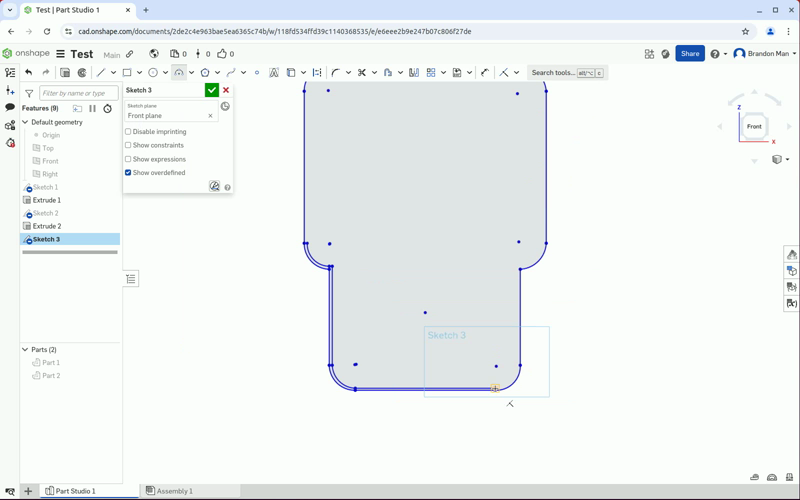
scroll(-6)
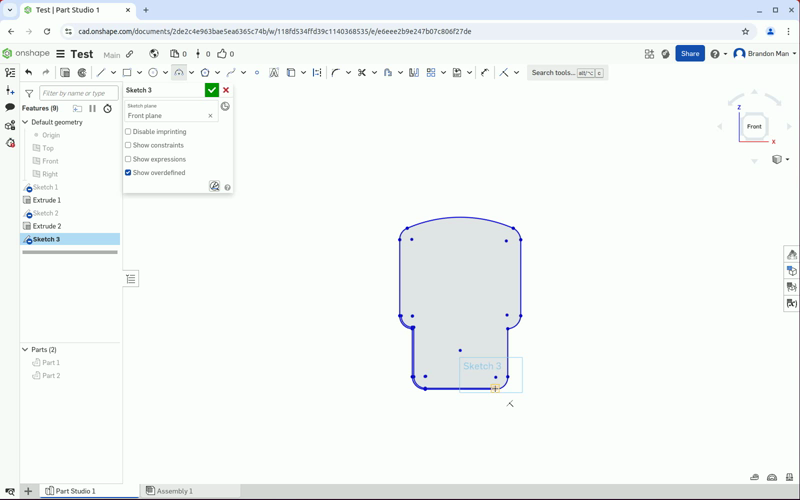
key_down(shift)
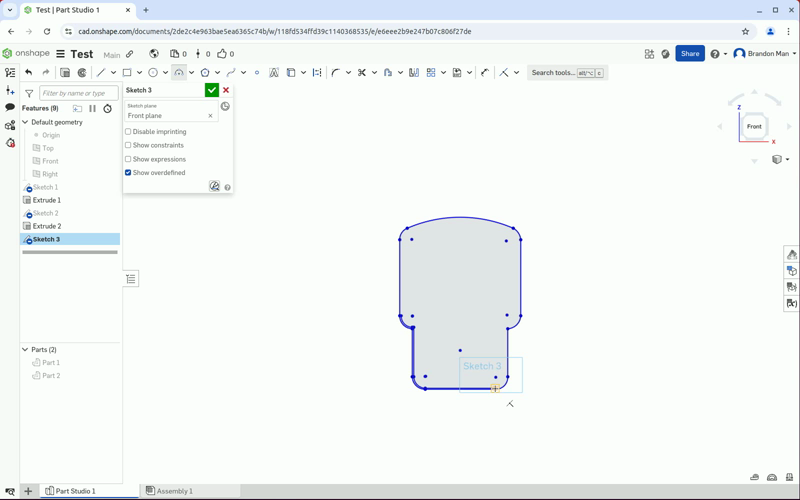
mouse_move(506, 376)
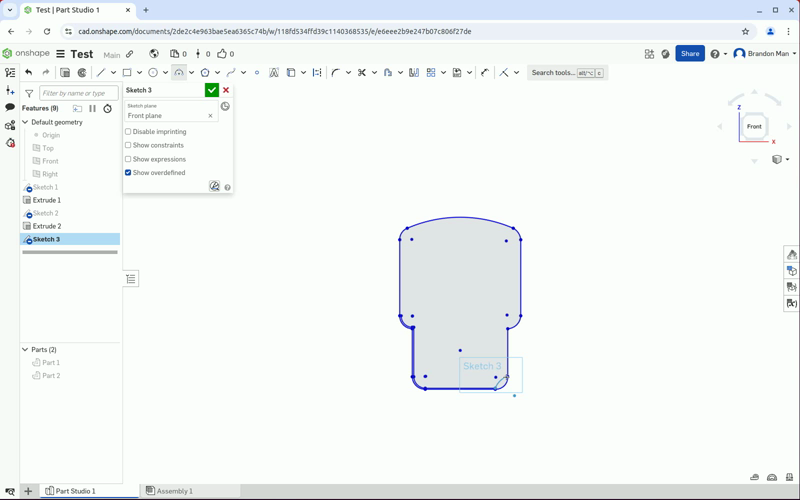
scroll(6)
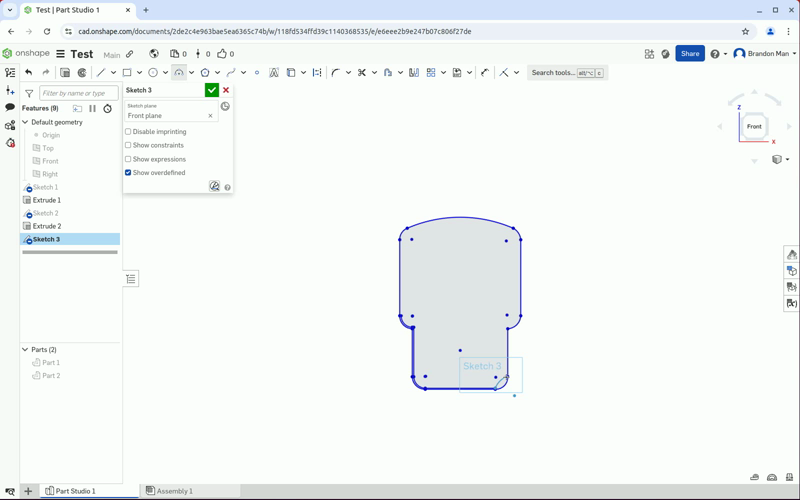
scroll(6)
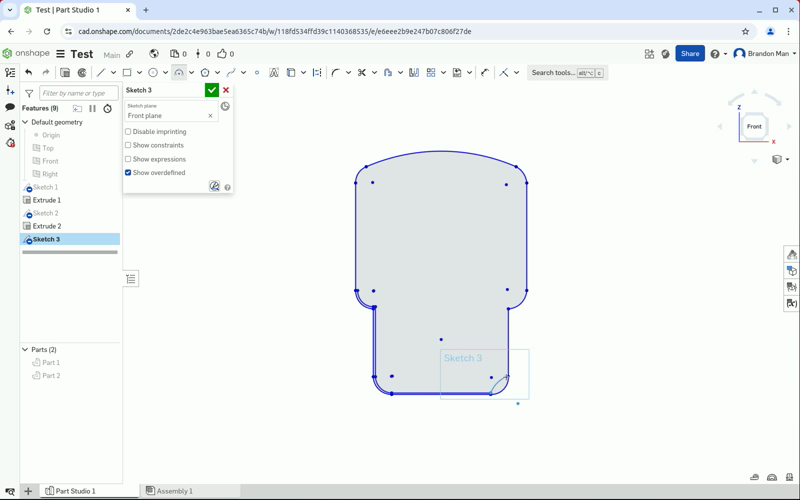
scroll(6)
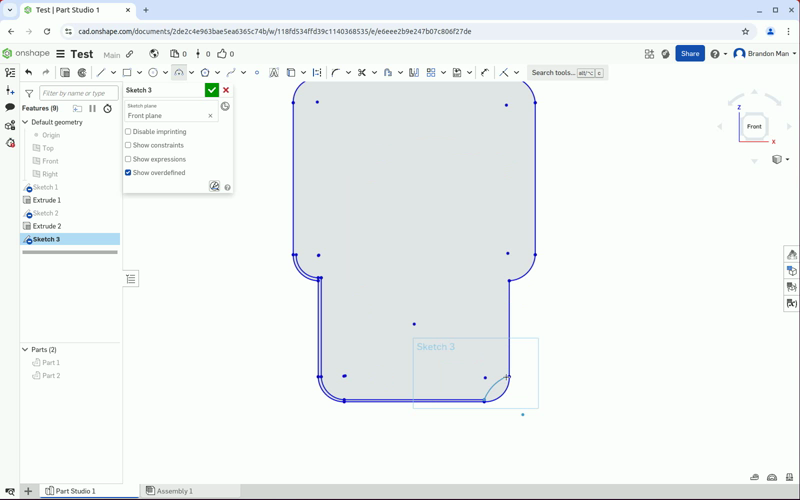
scroll(6)
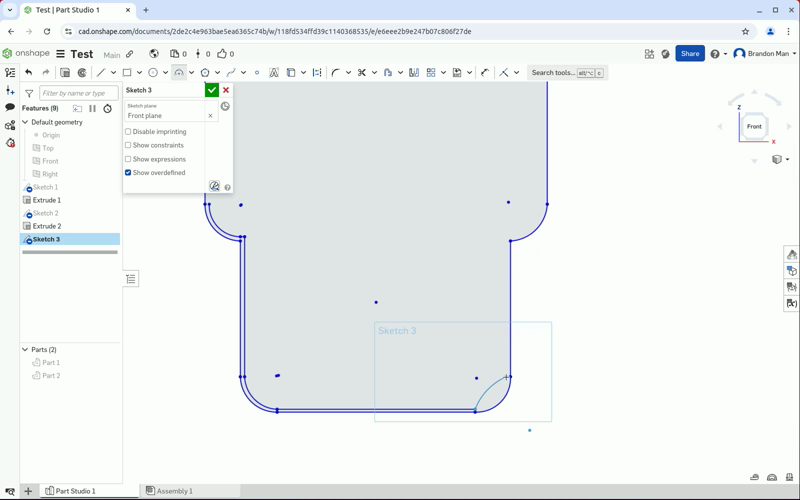
scroll(6)
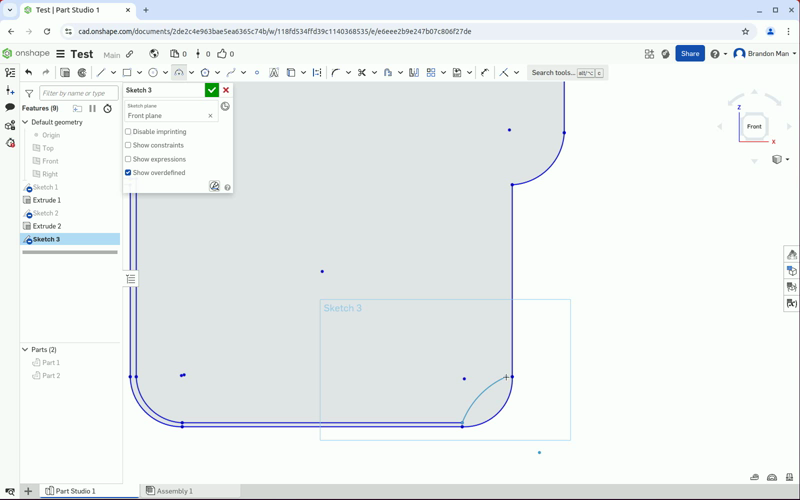
scroll(6)
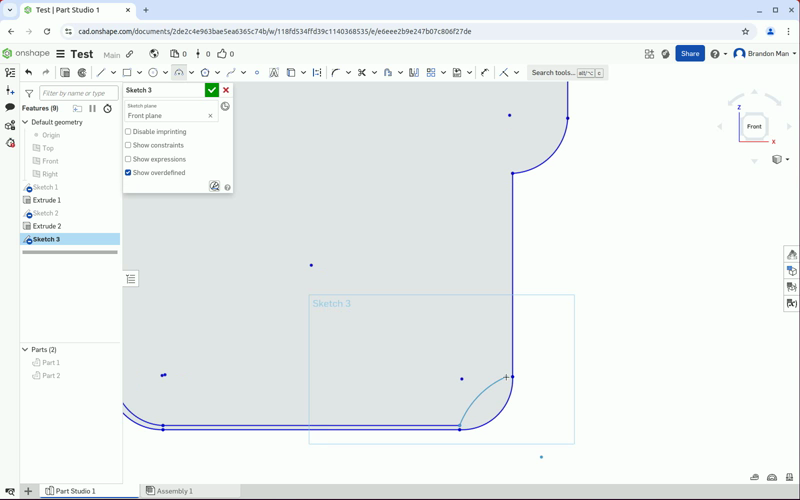
scroll(6)
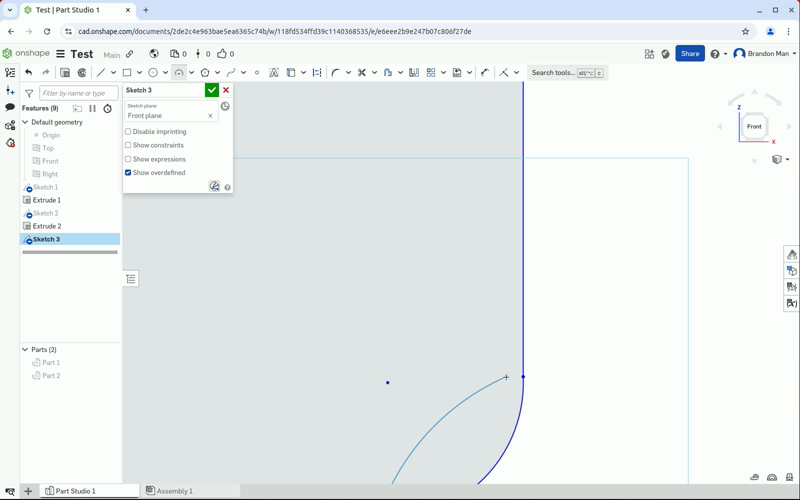
click(506, 376)
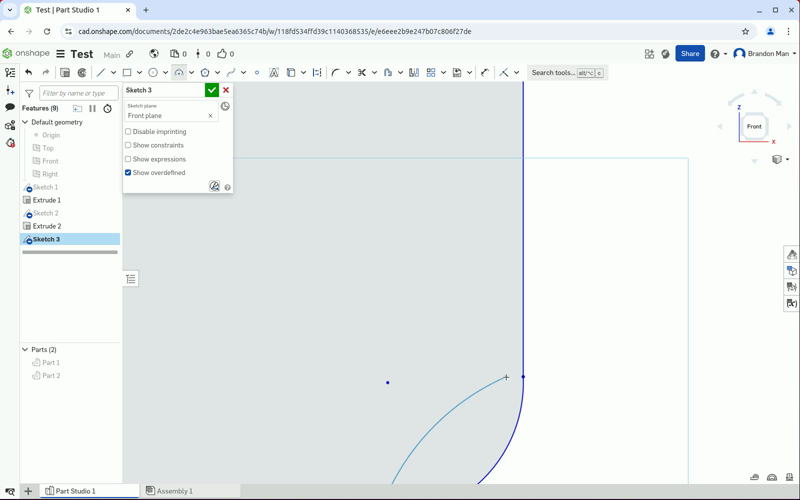
scroll(-6)
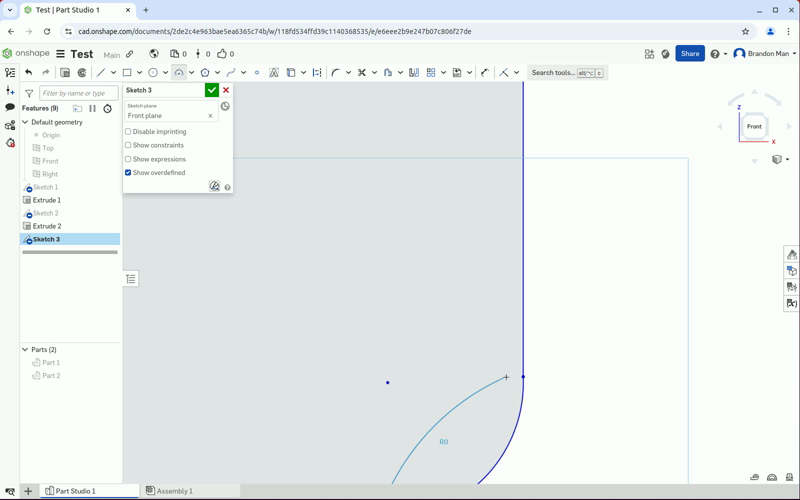
scroll(-6)
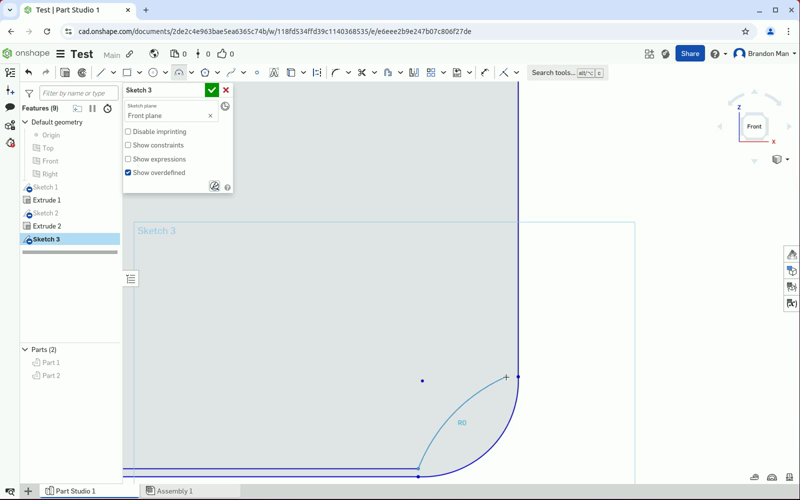
scroll(-6)
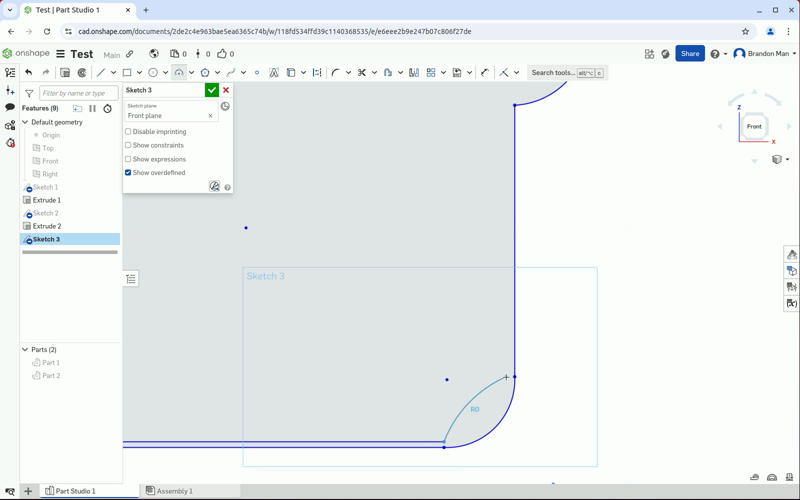
scroll(-6)
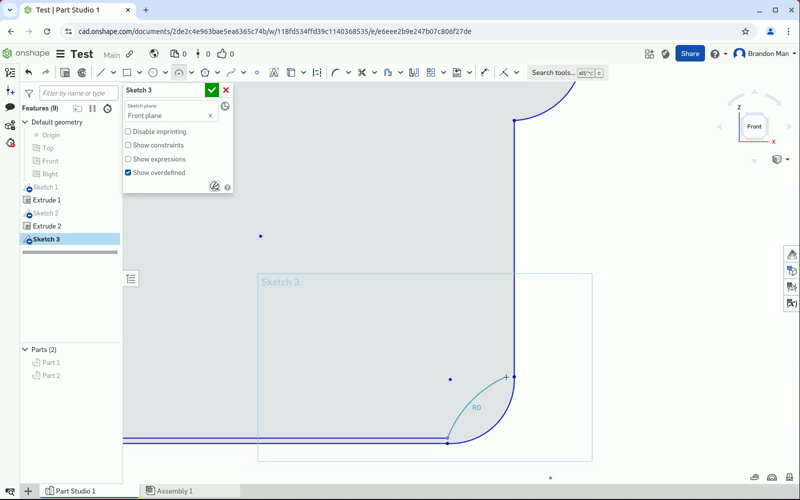
scroll(-6)
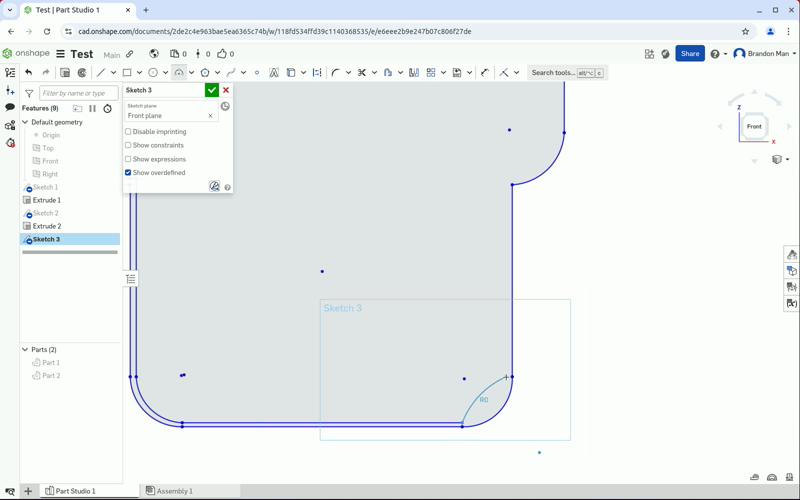
scroll(-6)
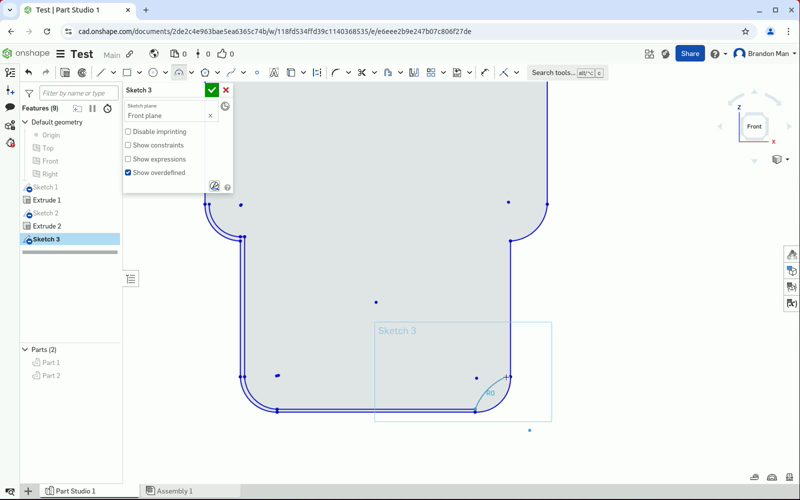
scroll(-6)
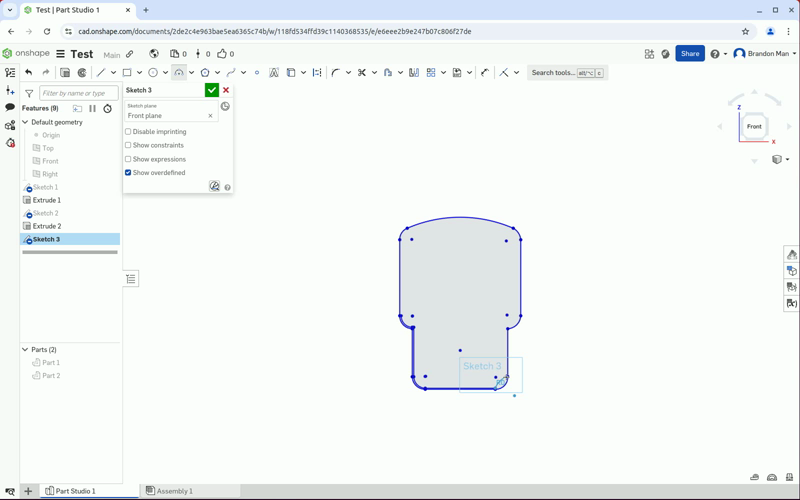
mouse_move(503, 384)
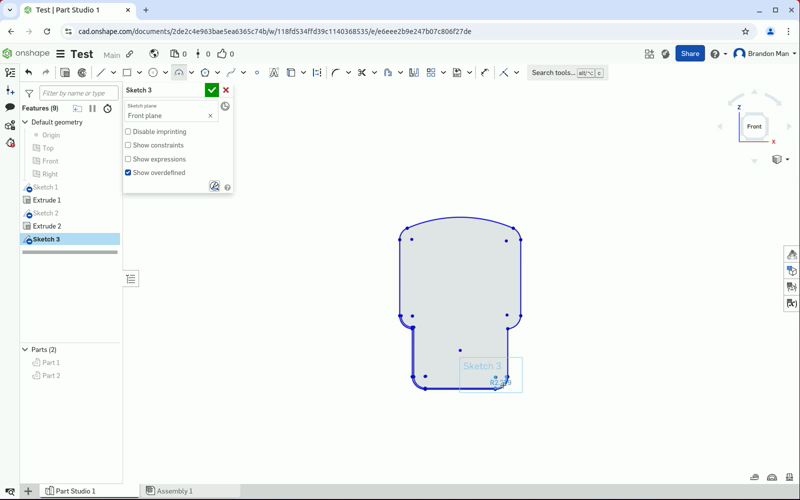
scroll(6)
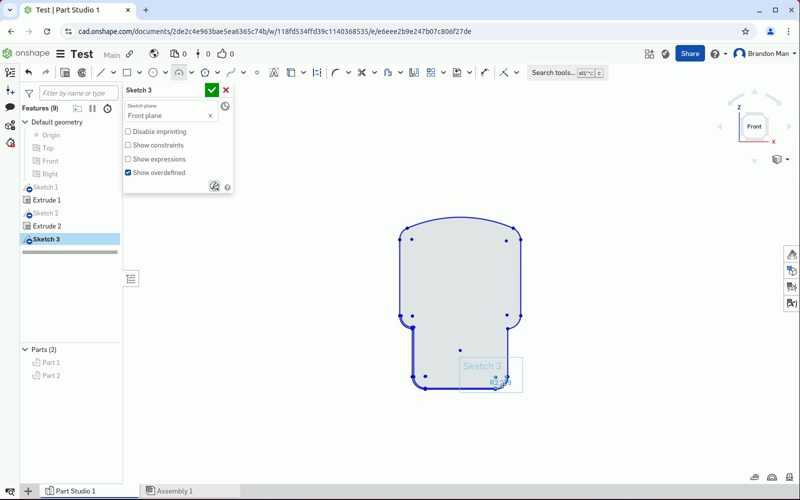
scroll(6)
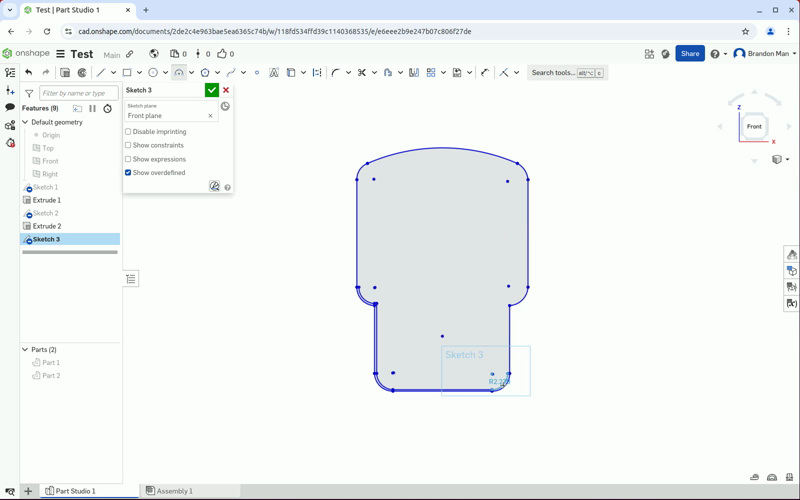
scroll(6)
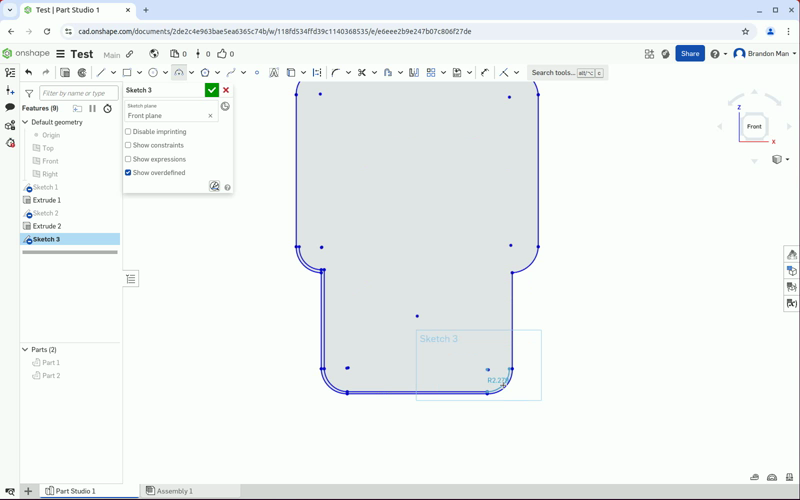
scroll(6)
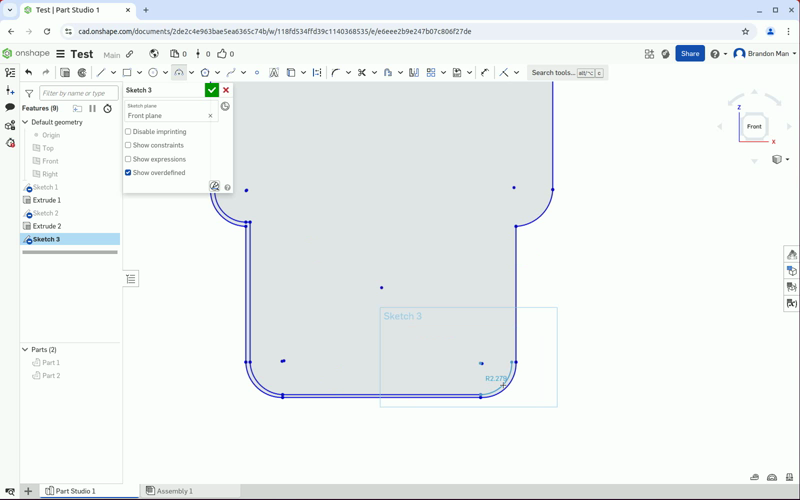
scroll(6)
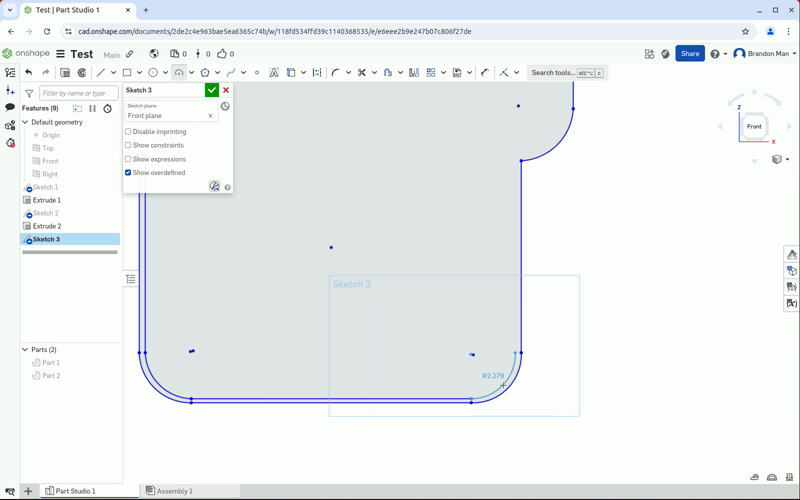
scroll(6)
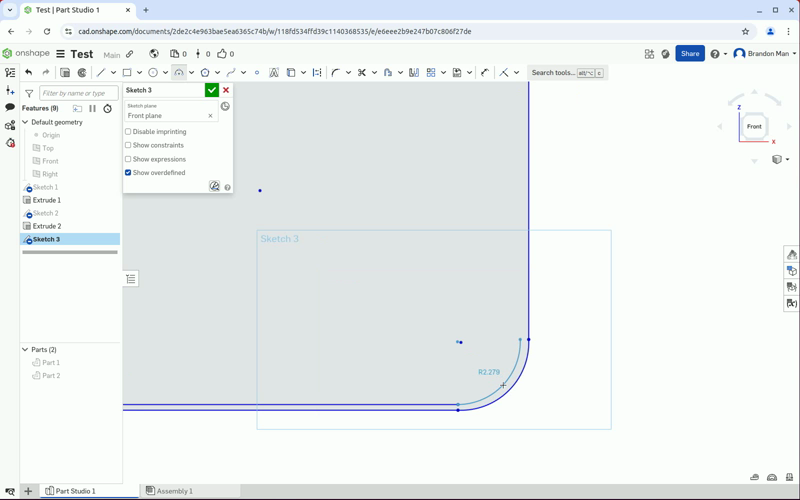
scroll(6)
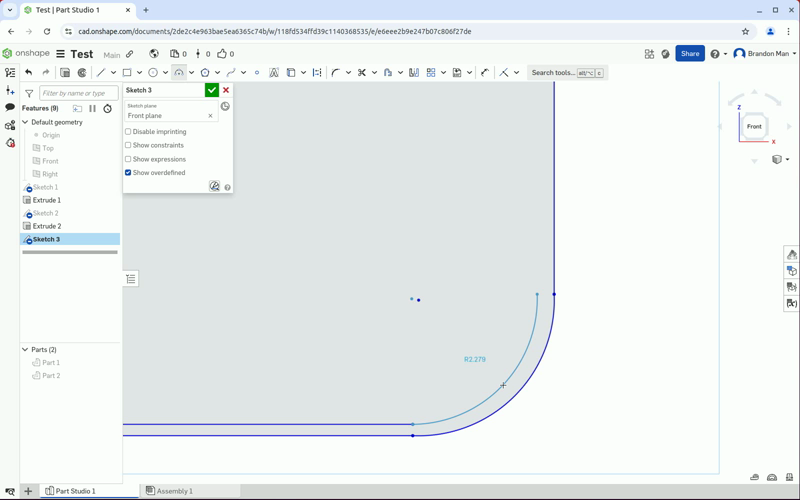
click(503, 384)
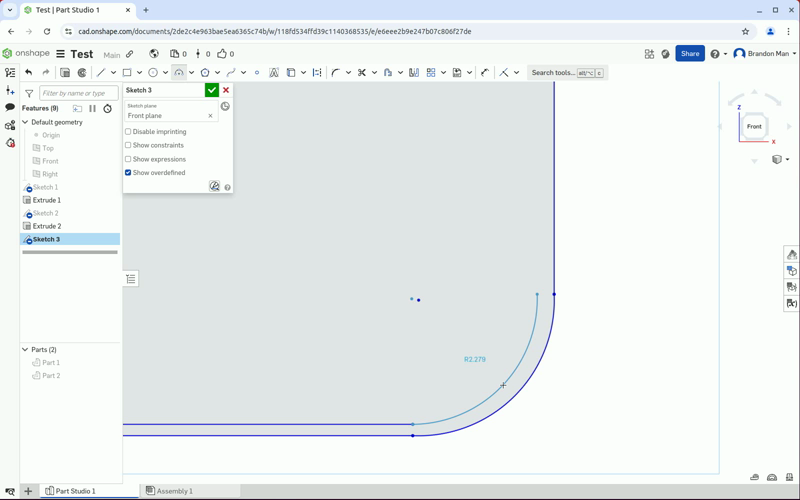
scroll(-6)
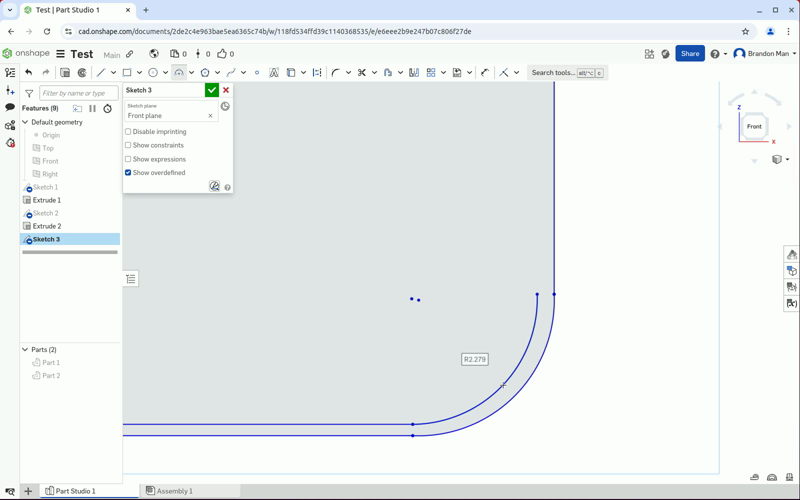
scroll(-6)
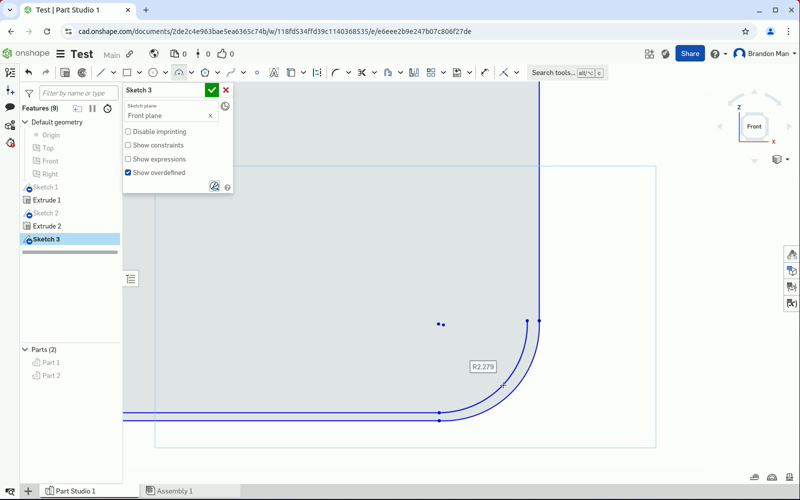
scroll(-6)
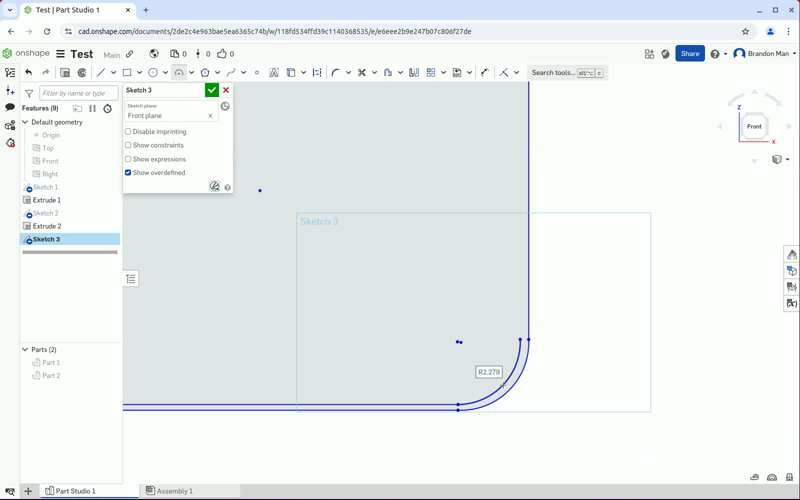
scroll(-6)
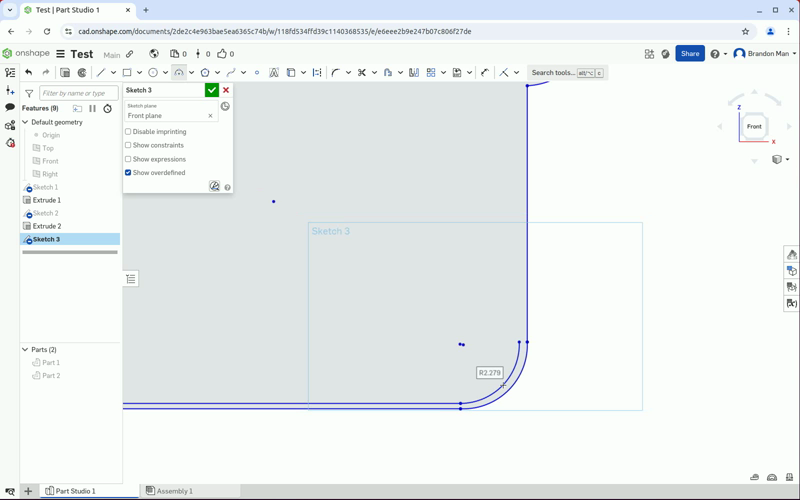
scroll(-6)
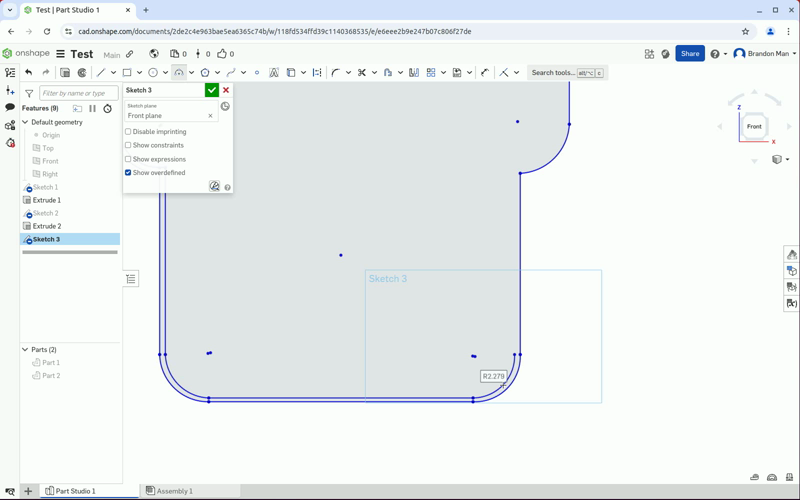
scroll(-6)
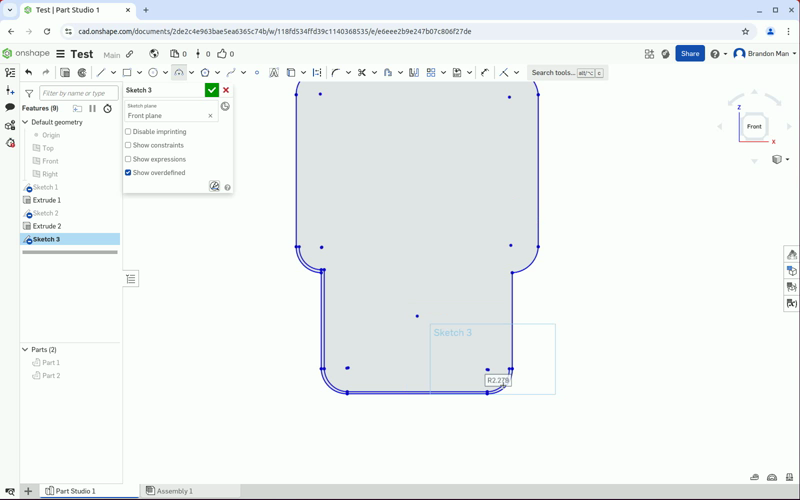
scroll(-6)
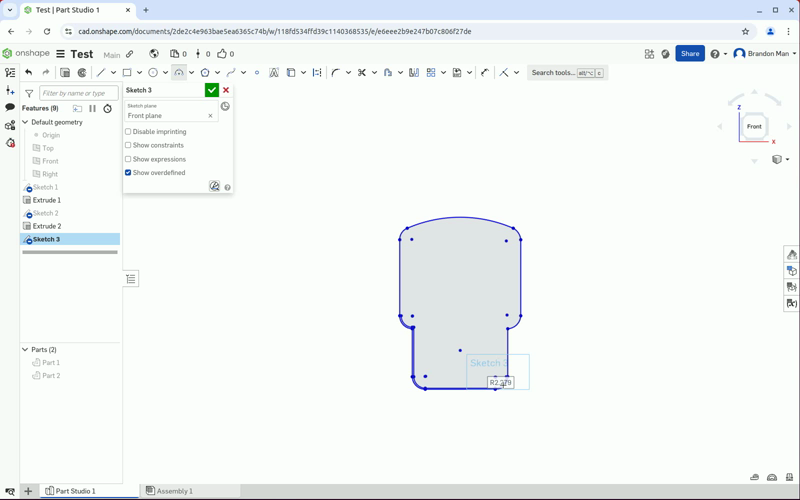
key_up(shift)
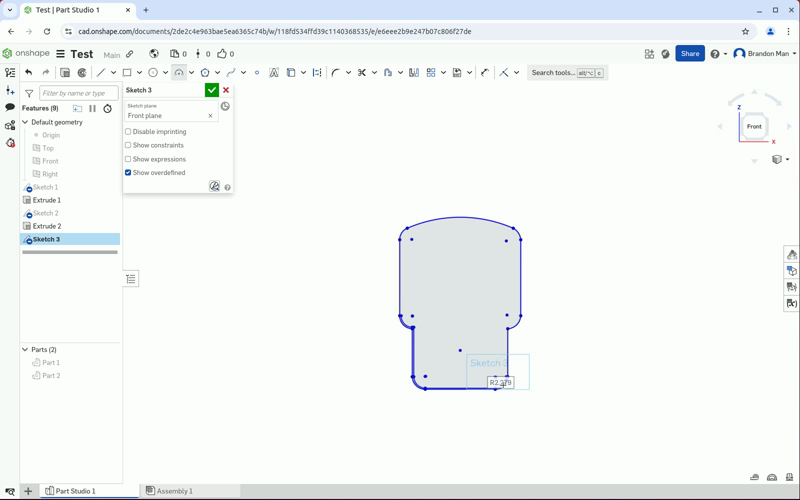
key(esc)
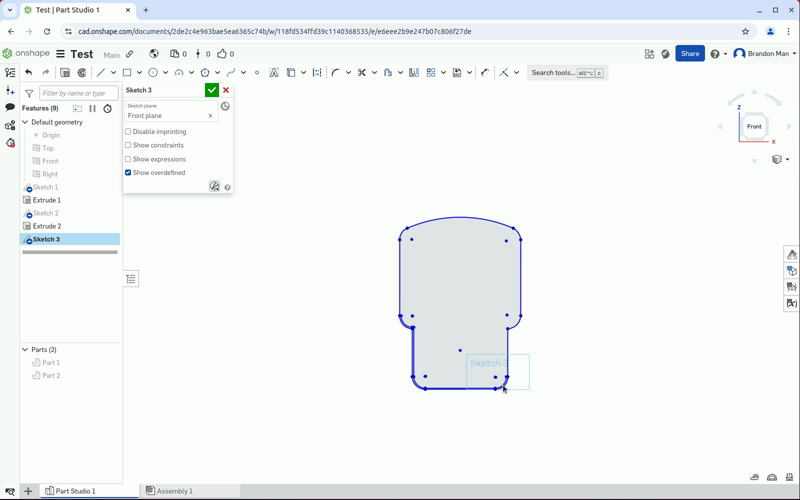
key(l)
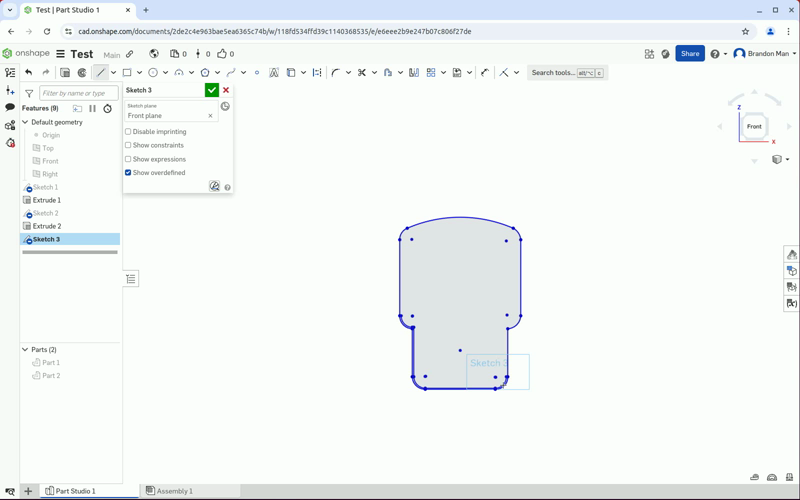
mouse_move(506, 376)
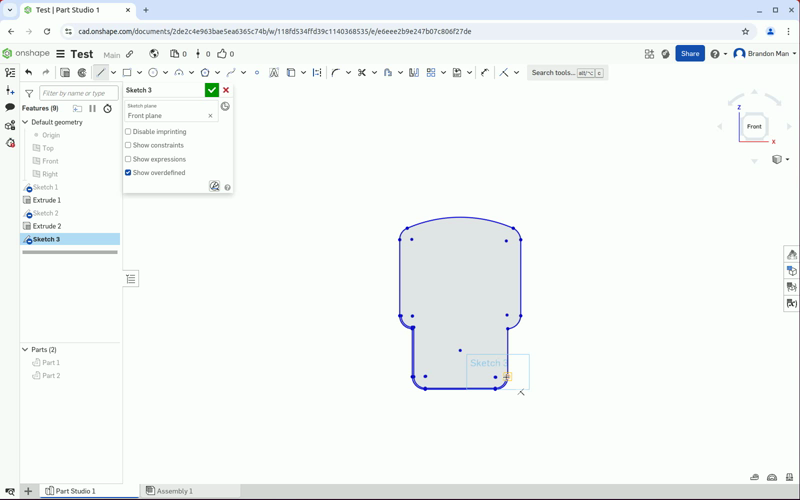
scroll(6)
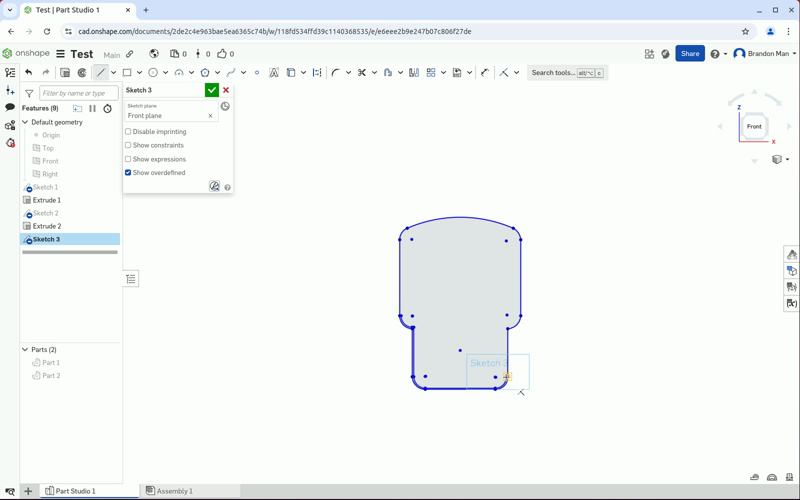
scroll(6)
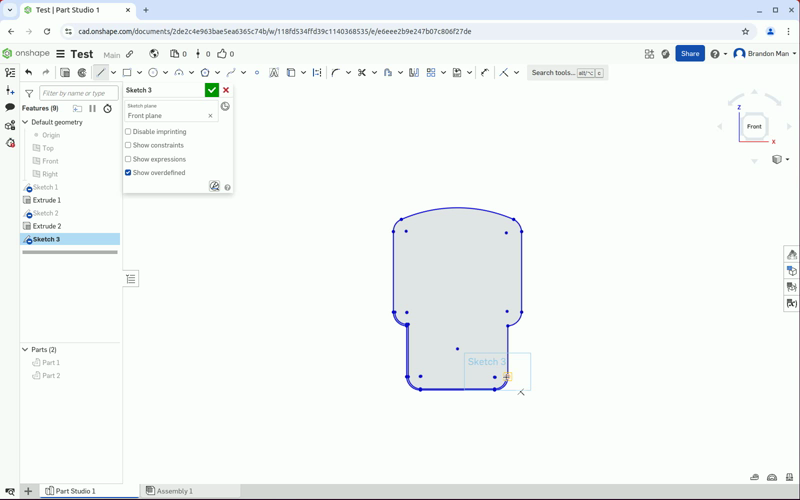
scroll(6)
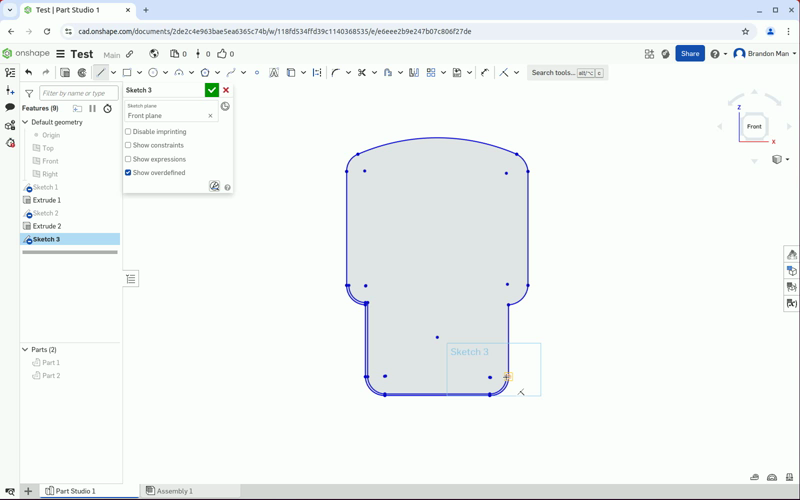
scroll(6)
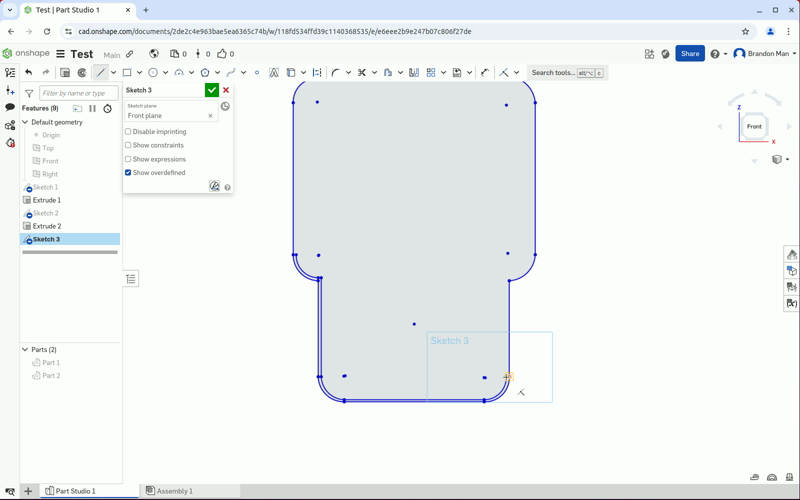
scroll(6)
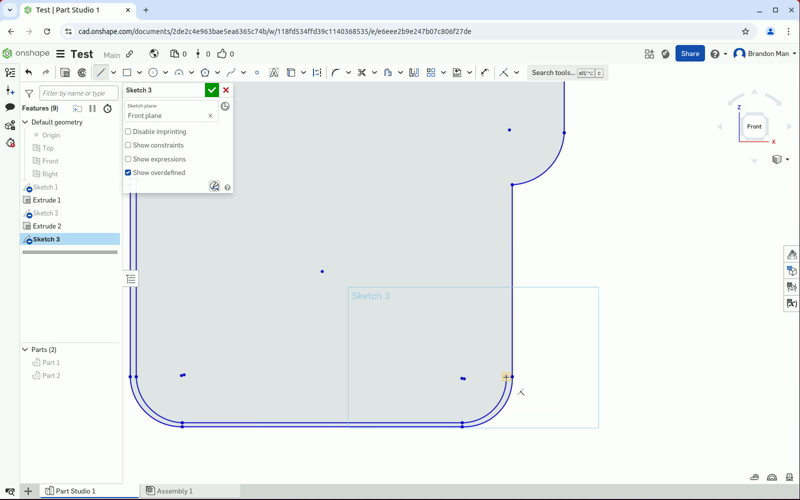
scroll(6)
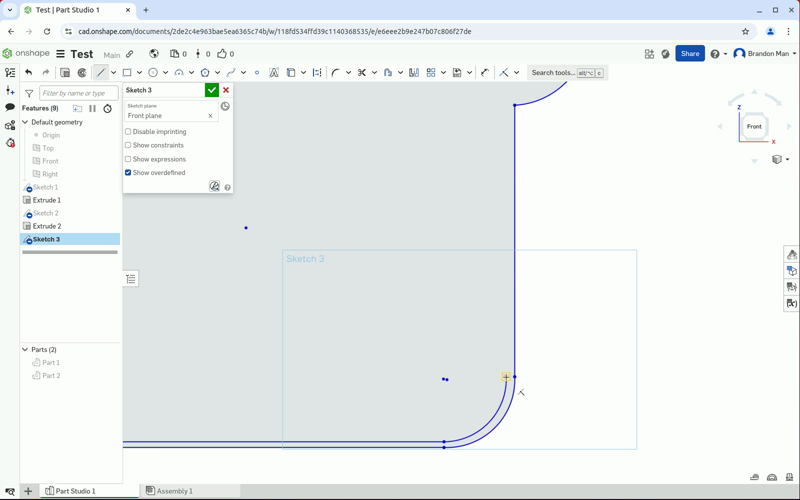
scroll(6)
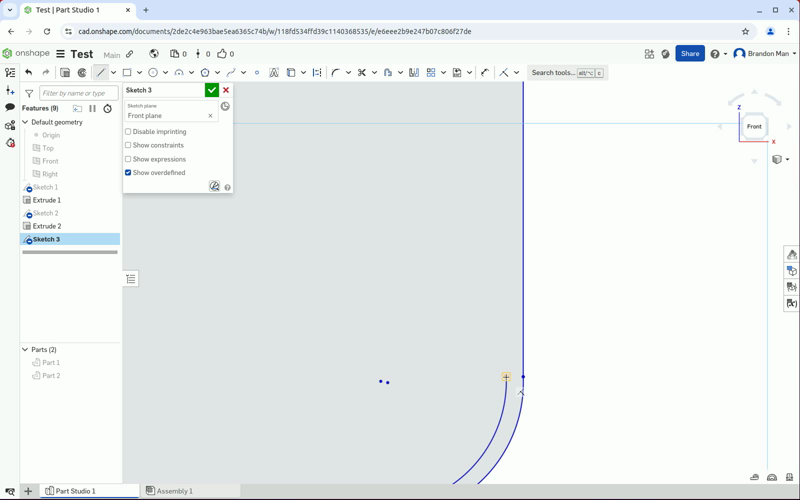
click(506, 376)
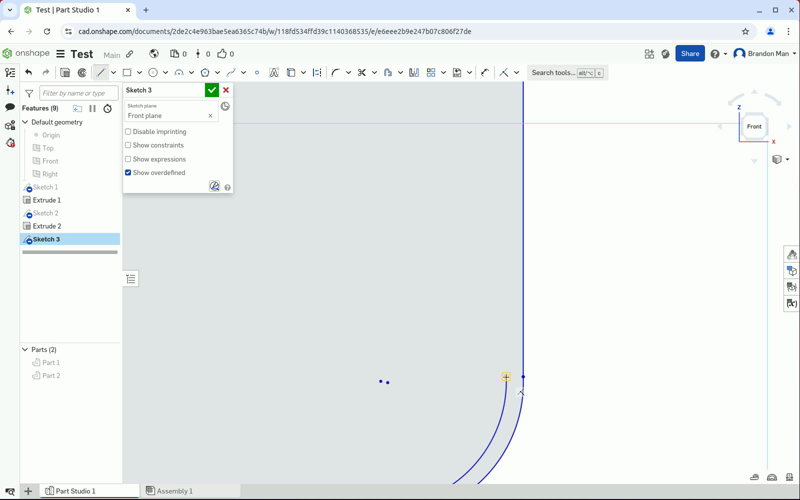
scroll(-6)
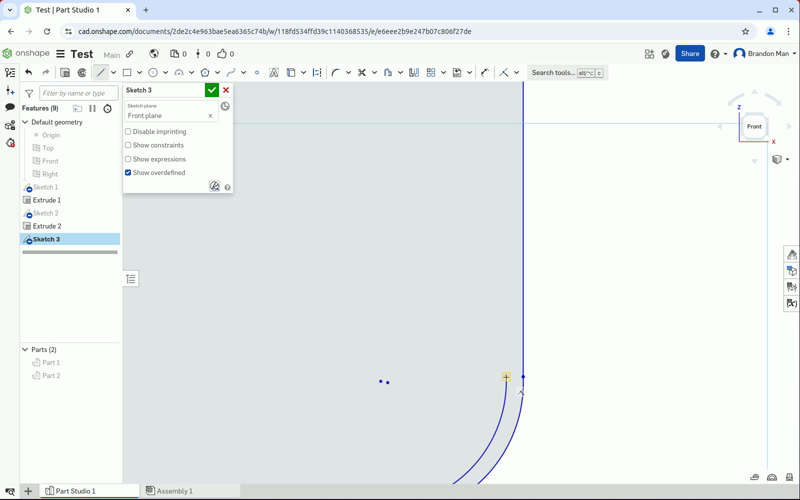
scroll(-6)
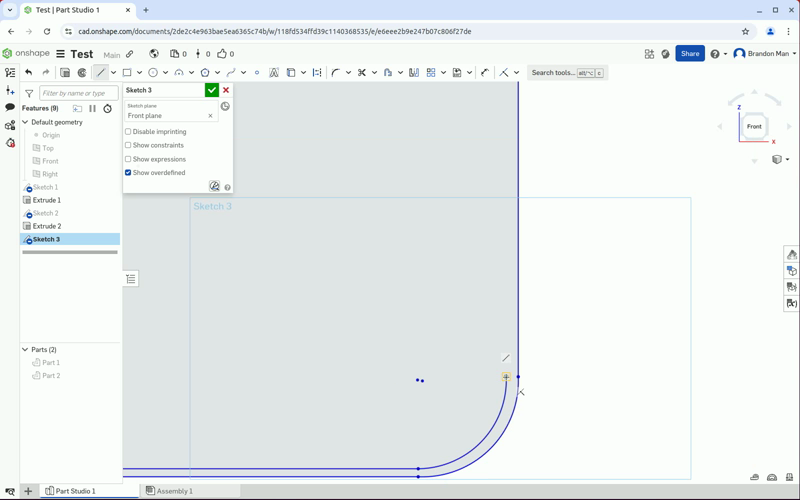
scroll(-6)
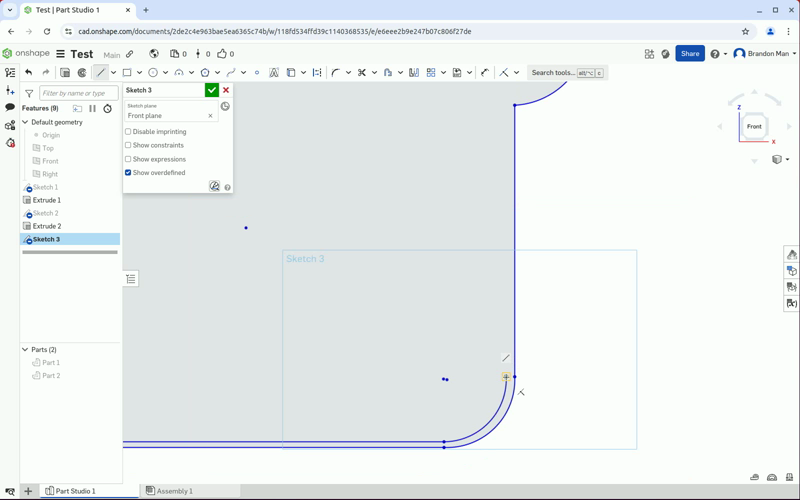
scroll(-6)
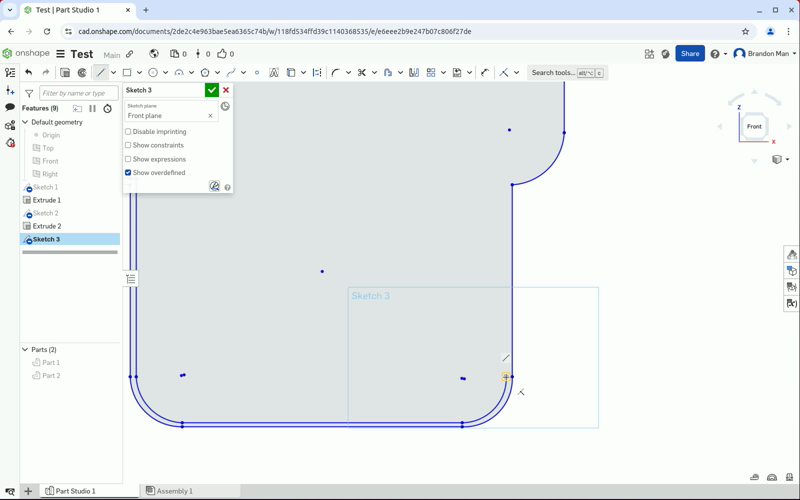
scroll(-6)
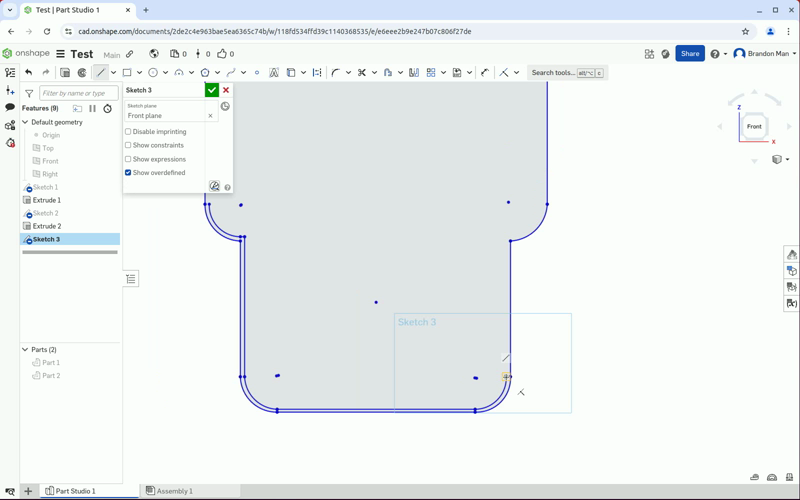
scroll(-6)
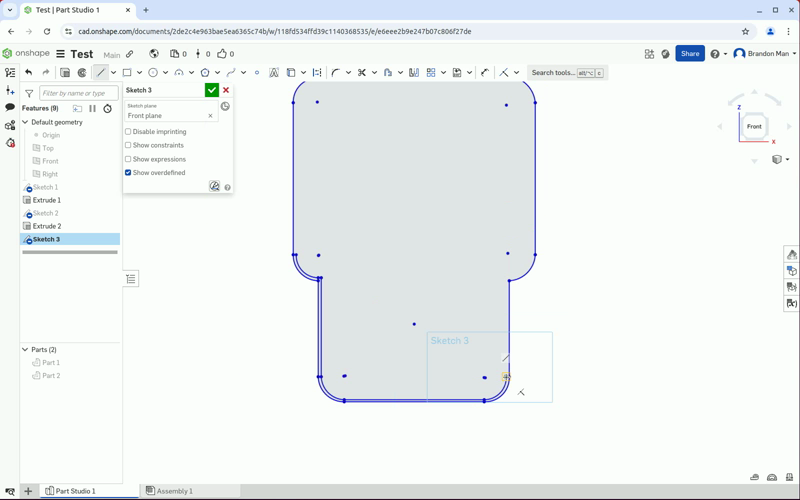
scroll(-6)
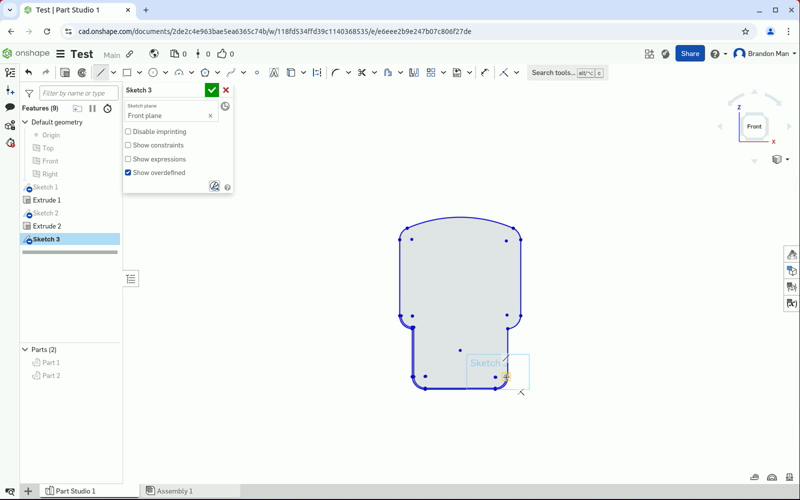
key_down(shift)
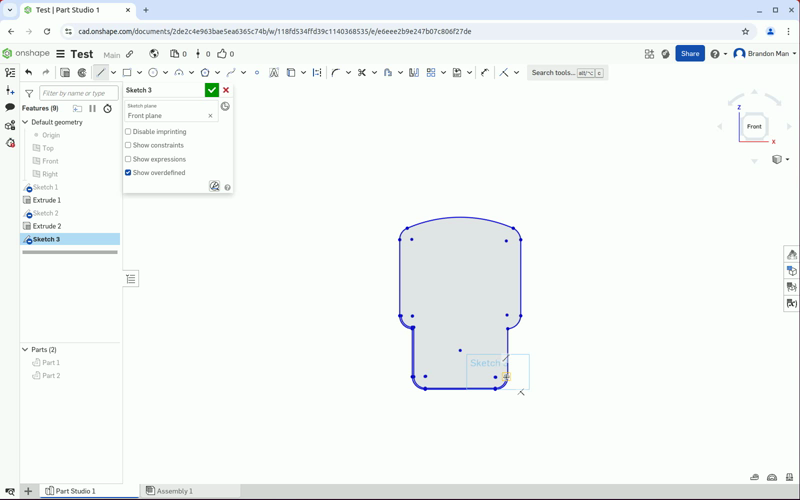
mouse_move(536, 376)
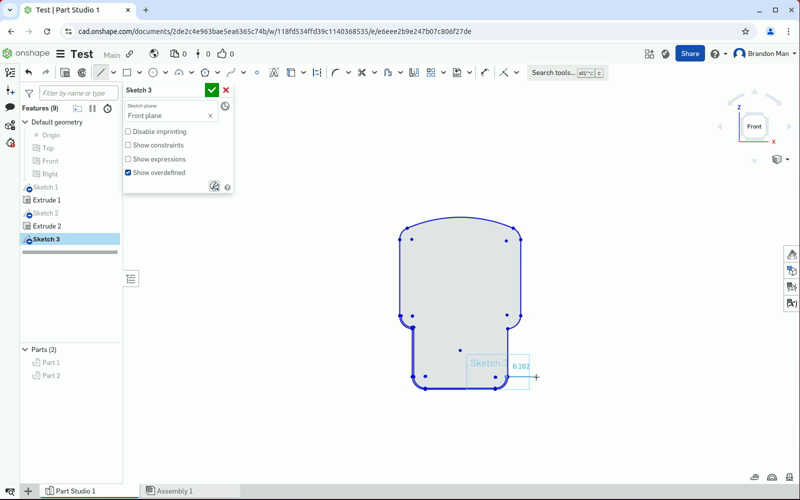
mouse_move(506, 327)
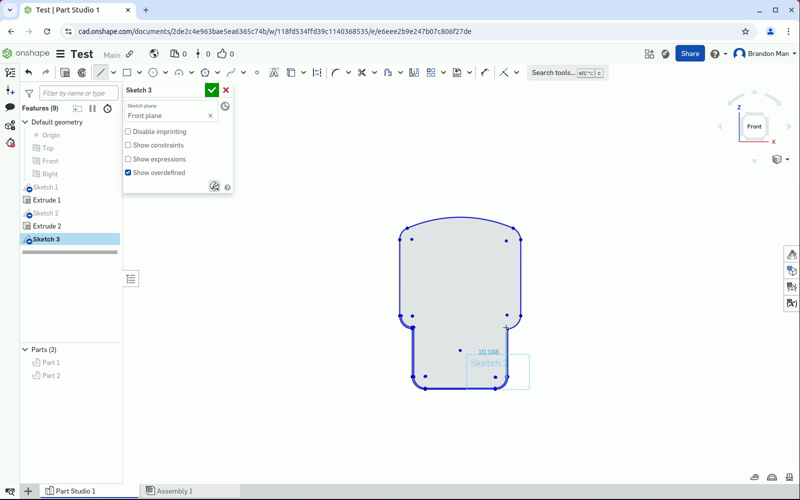
scroll(6)
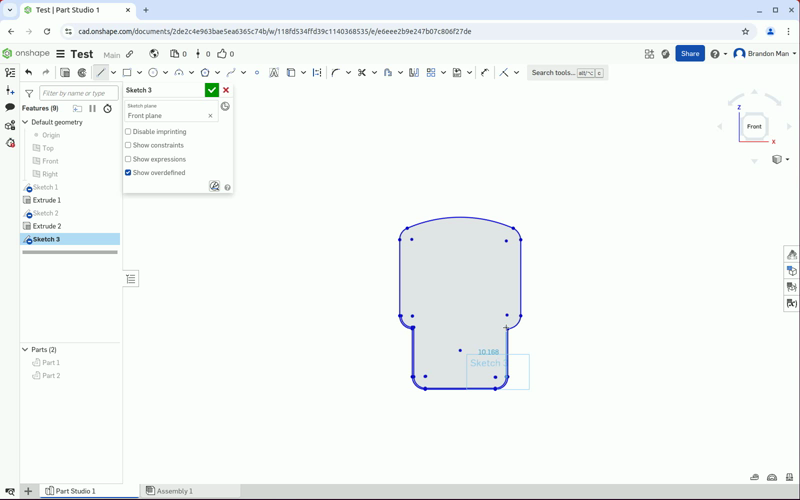
scroll(6)
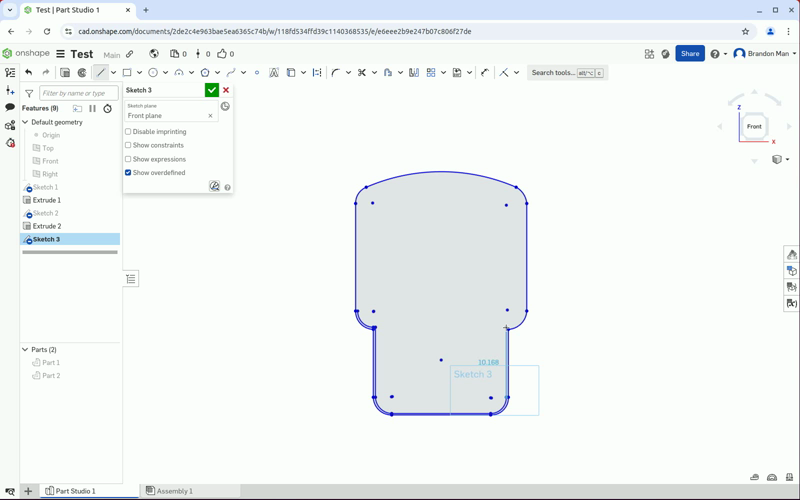
scroll(6)
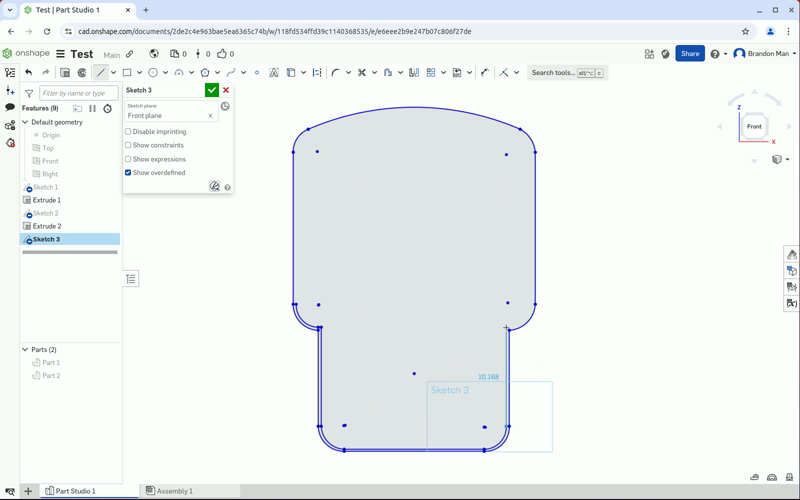
scroll(6)
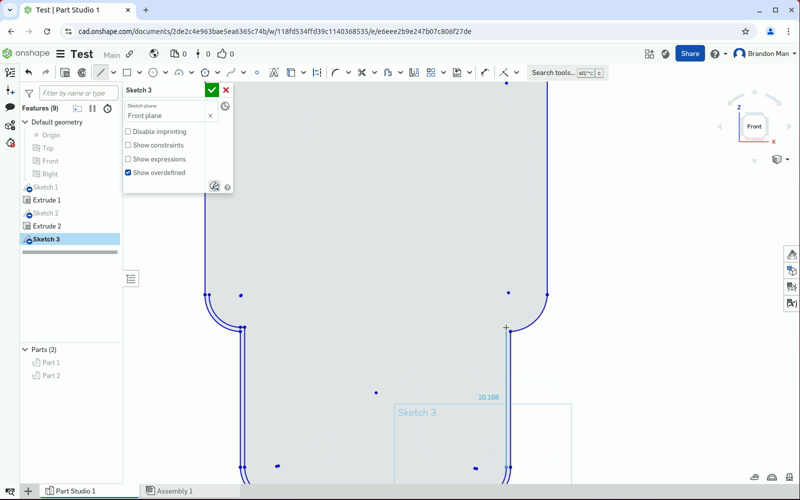
scroll(6)
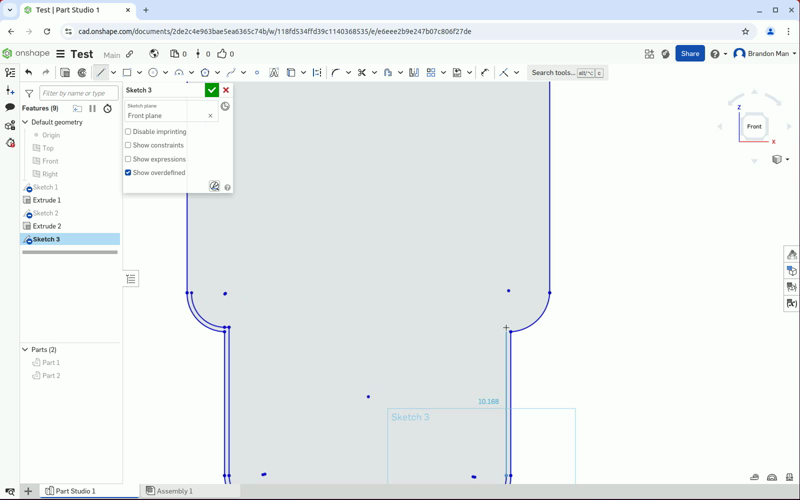
scroll(6)
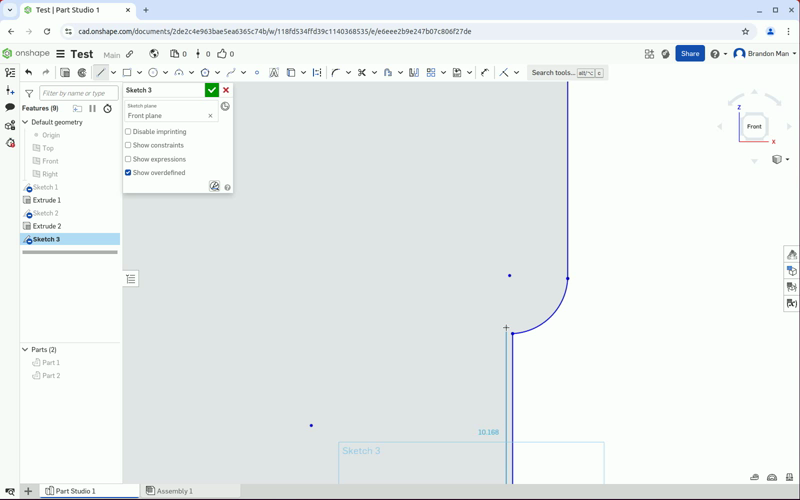
scroll(6)
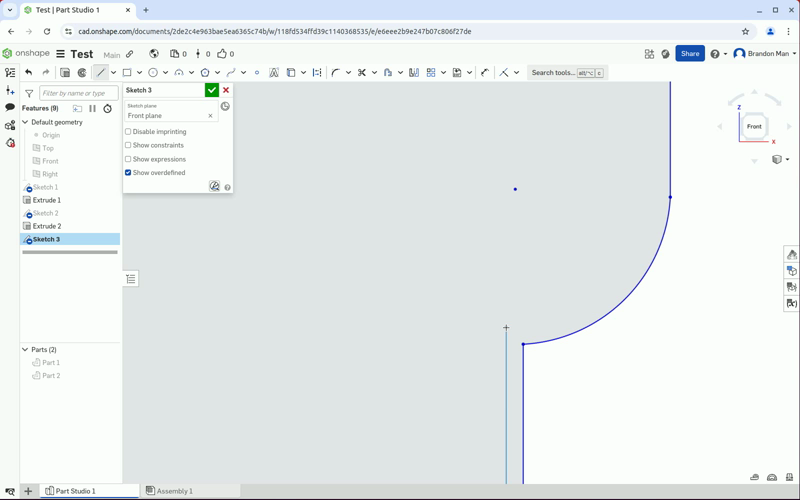
click(506, 327)
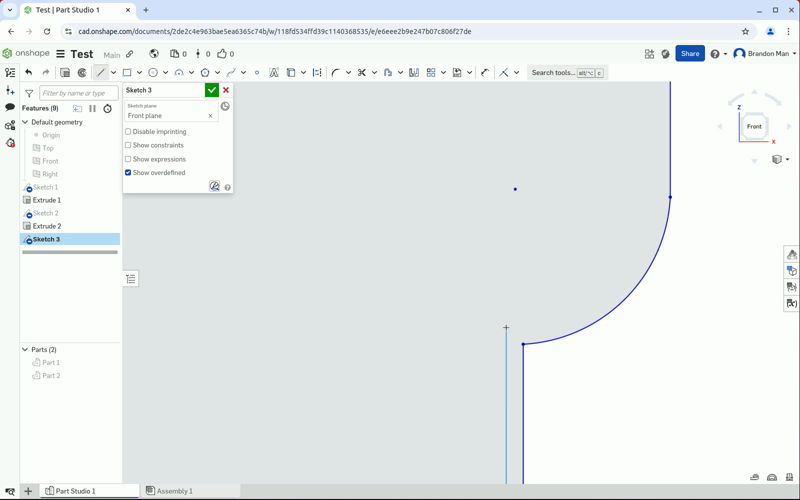
scroll(-6)
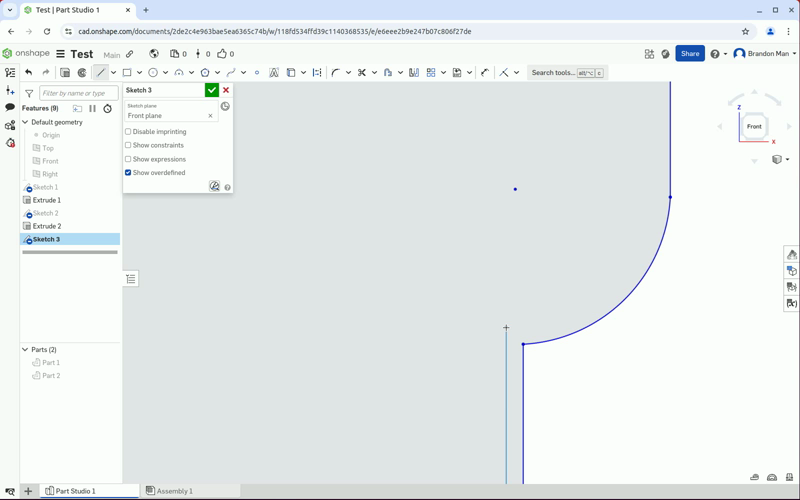
scroll(-6)
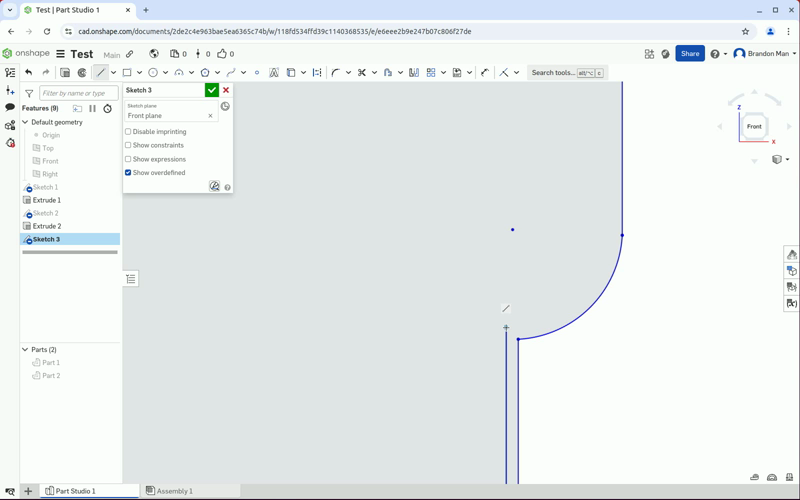
scroll(-6)
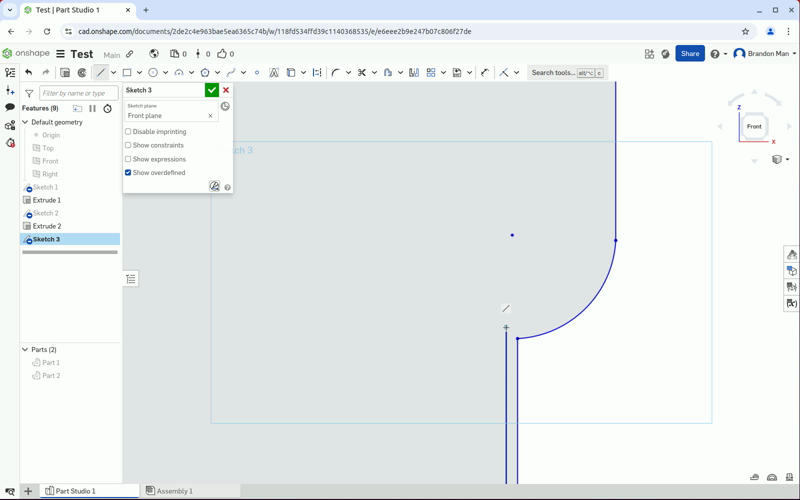
scroll(-6)
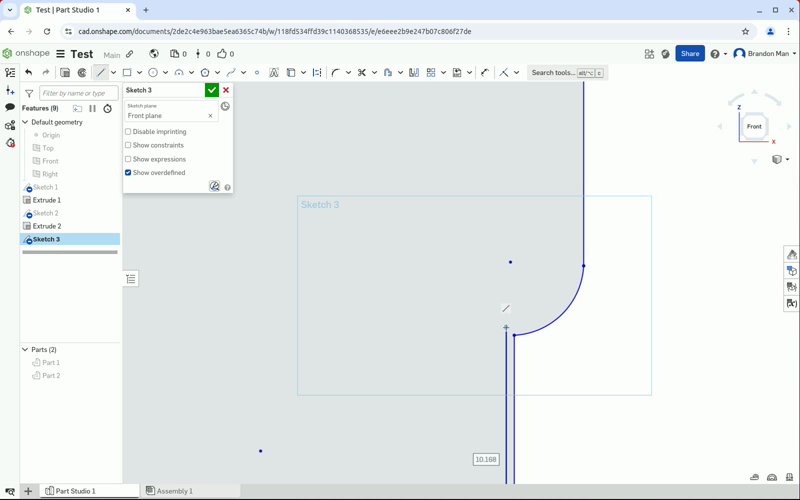
scroll(-6)
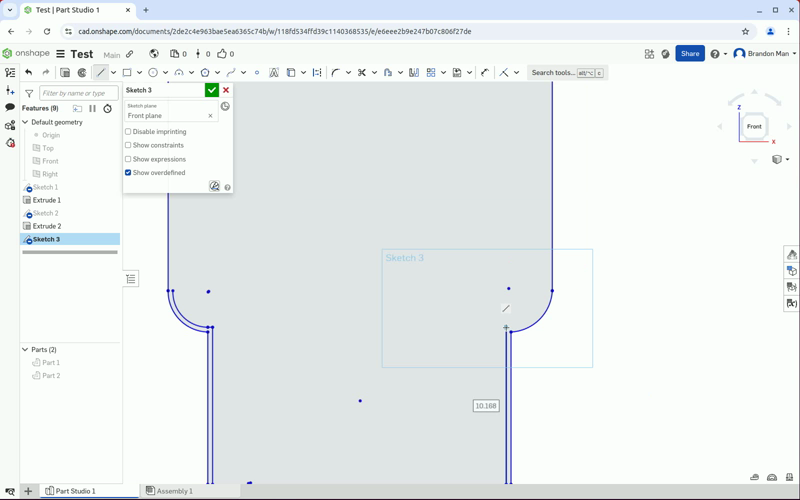
scroll(-6)
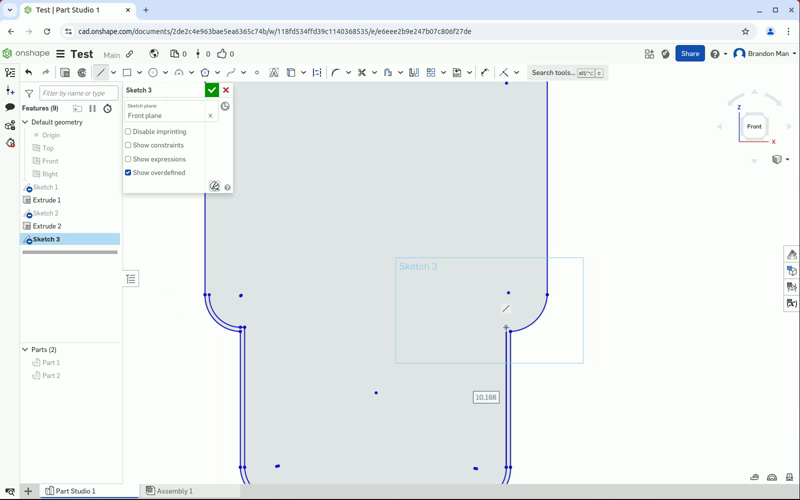
scroll(-6)
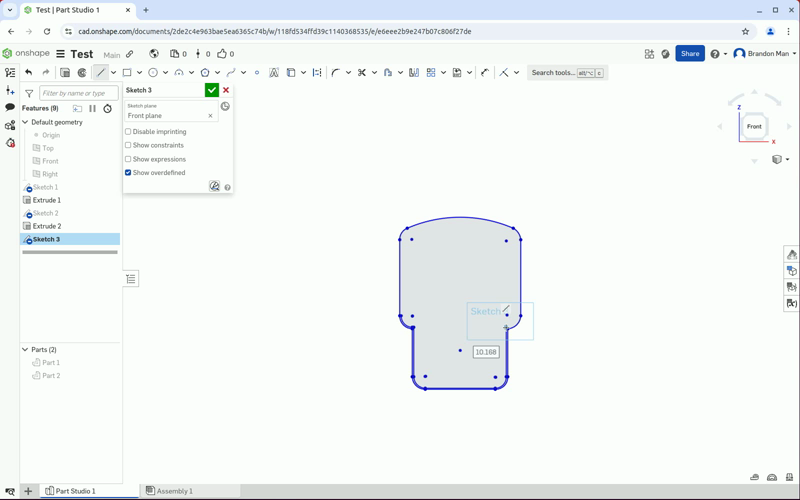
key_up(shift)
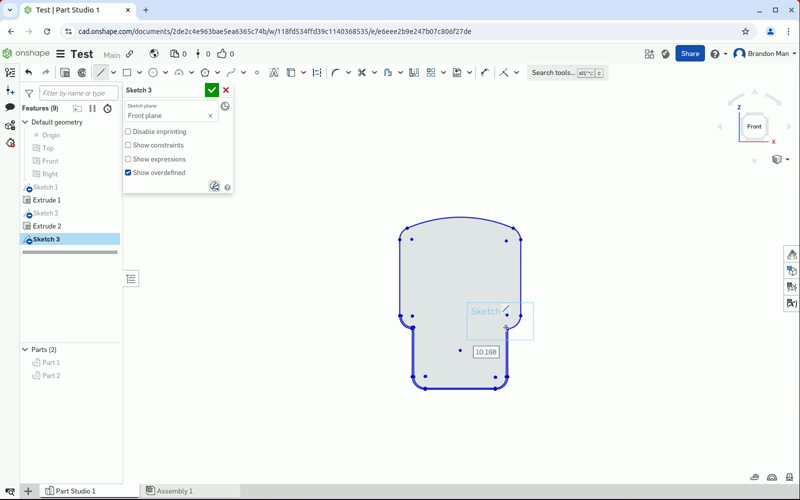
key_down(shift)
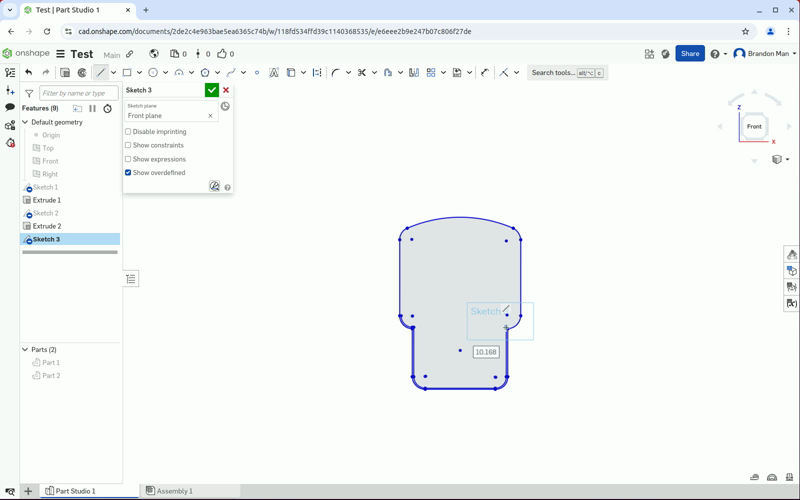
mouse_move(536, 327)
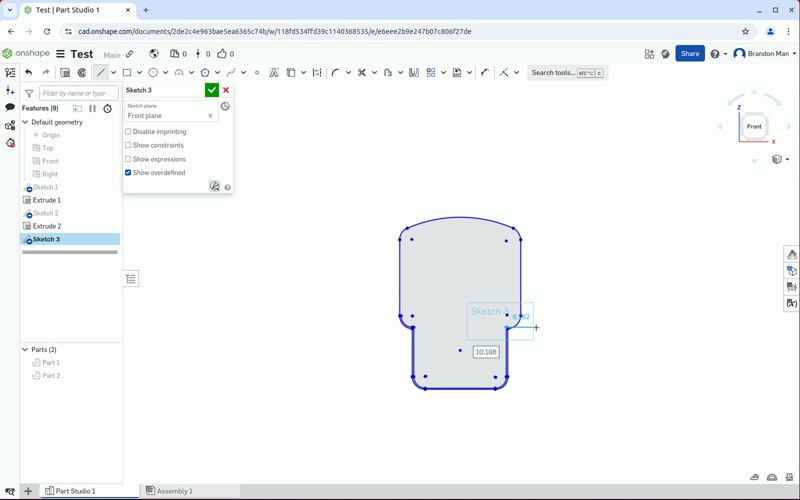
mouse_move(507, 327)
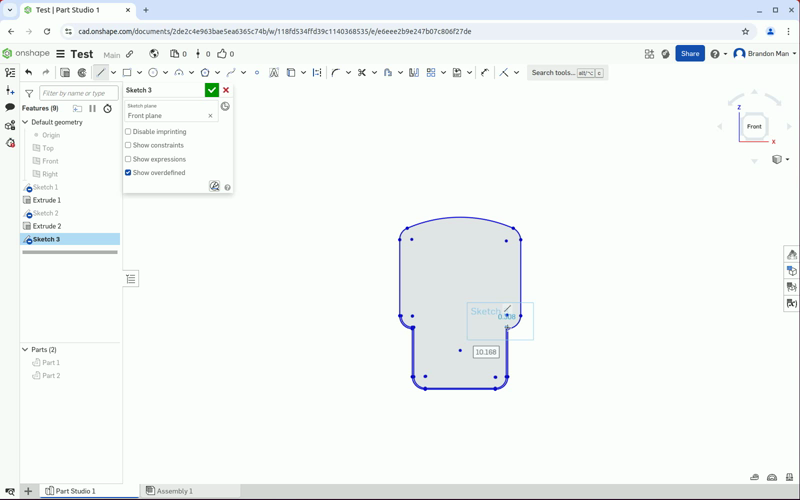
scroll(6)
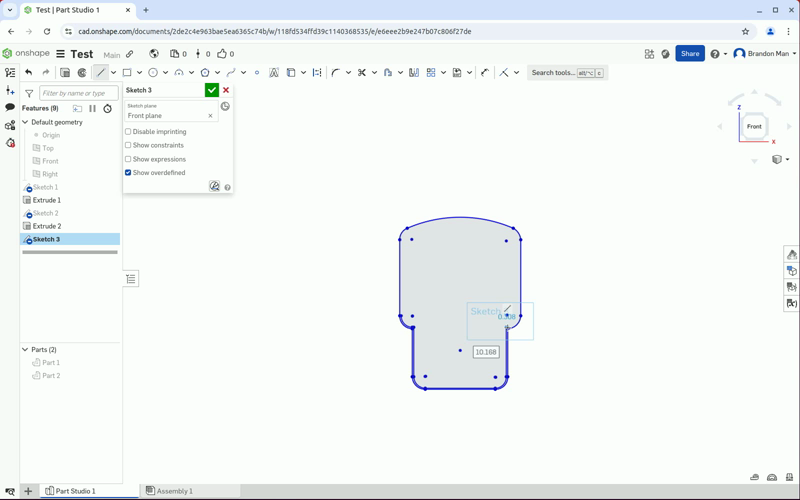
scroll(6)
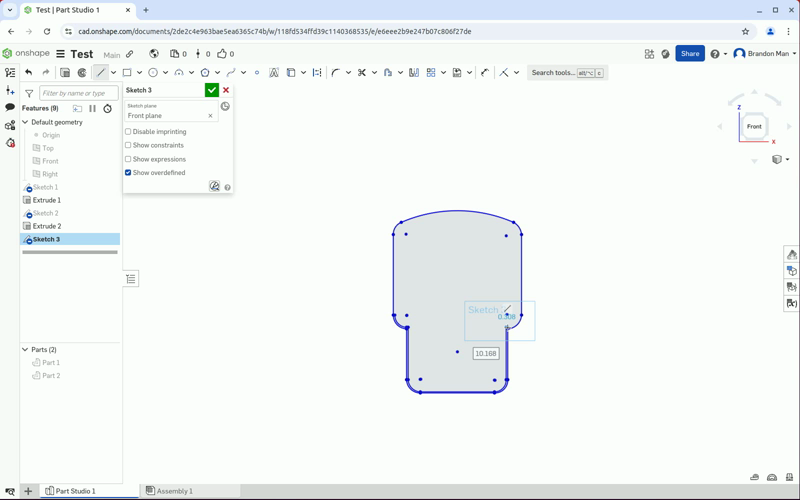
scroll(6)
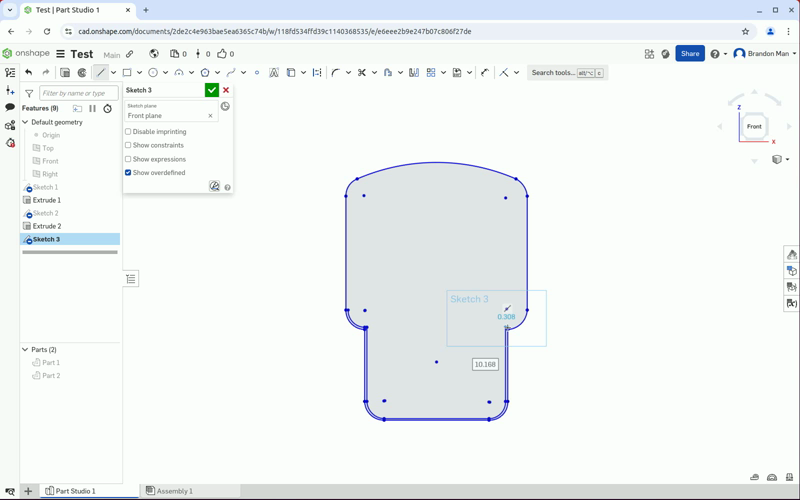
scroll(6)
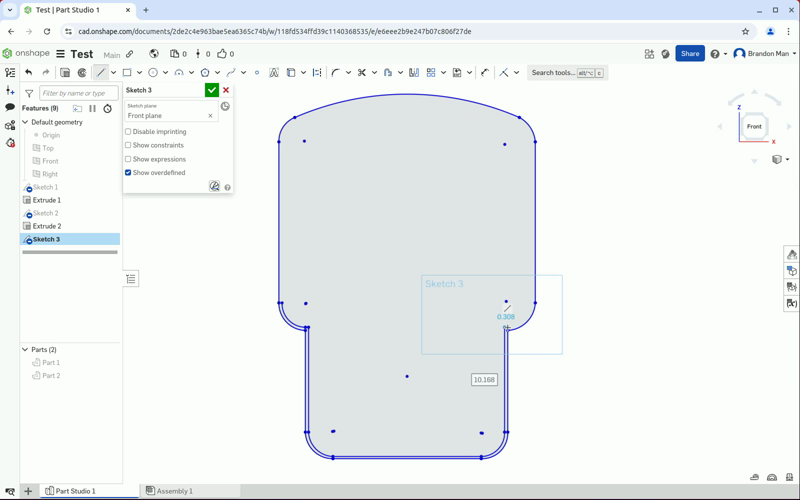
scroll(6)
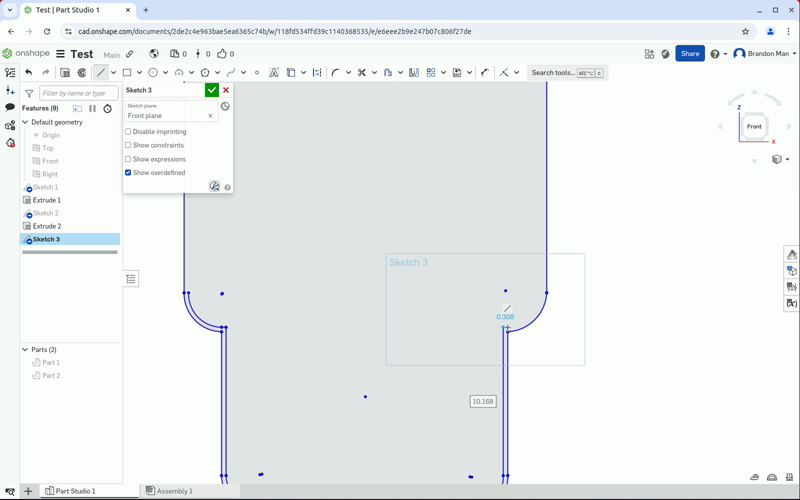
scroll(6)
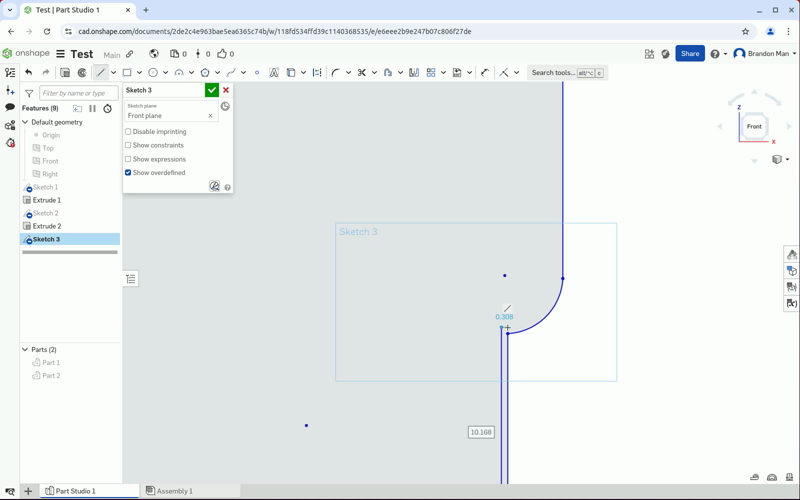
scroll(6)
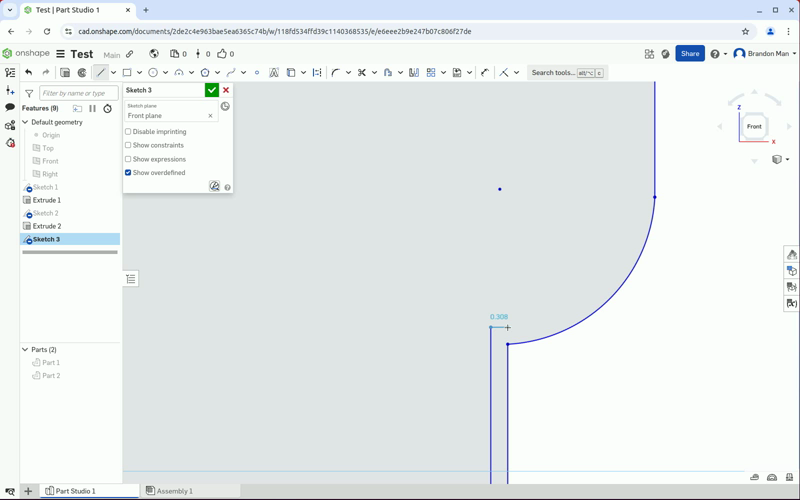
click(507, 327)
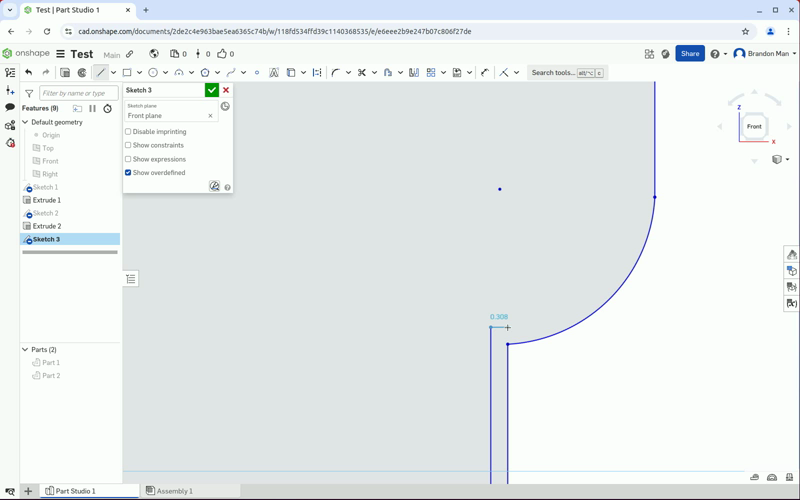
scroll(-6)
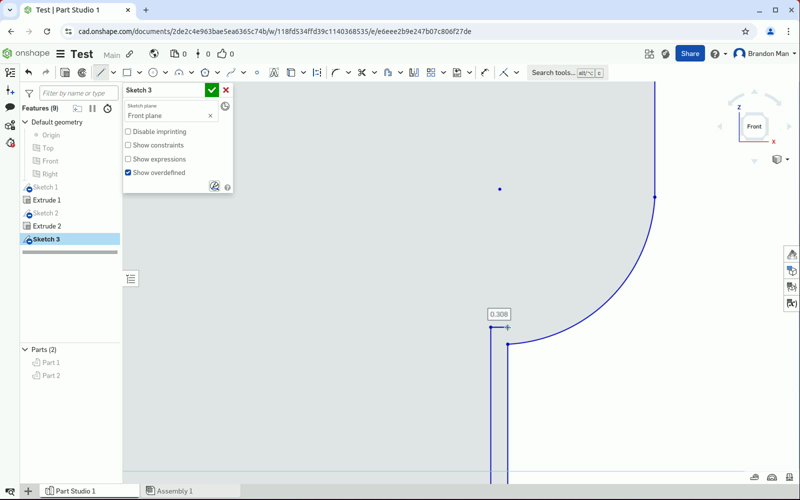
scroll(-6)
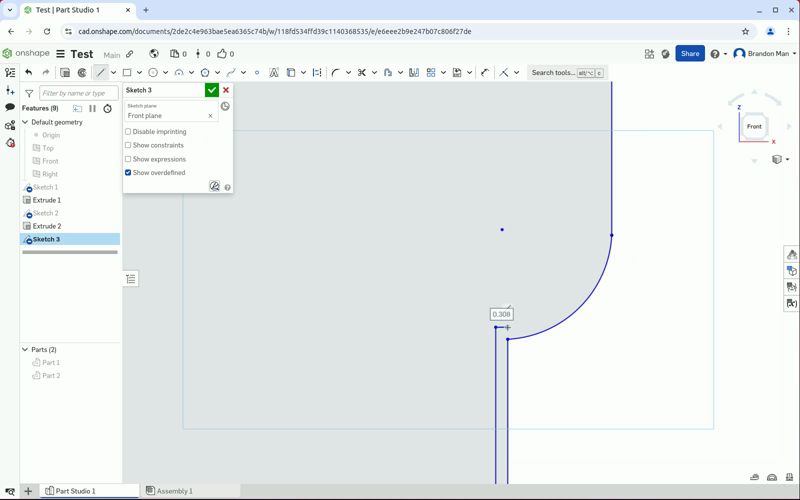
scroll(-6)
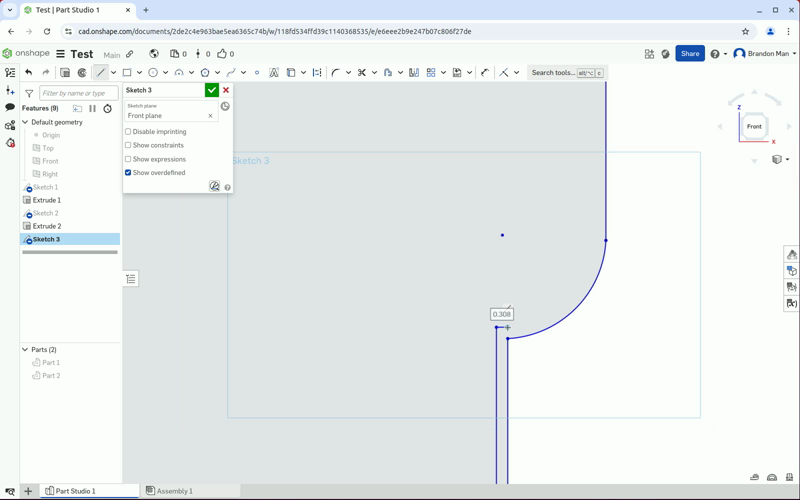
scroll(-6)
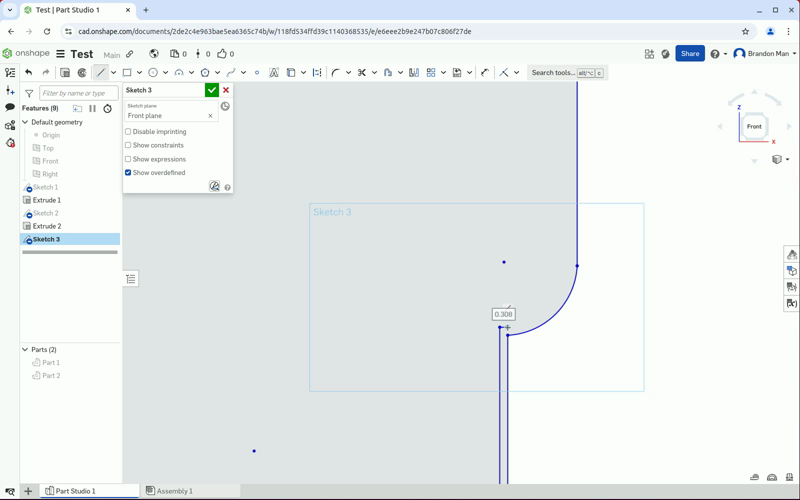
scroll(-6)
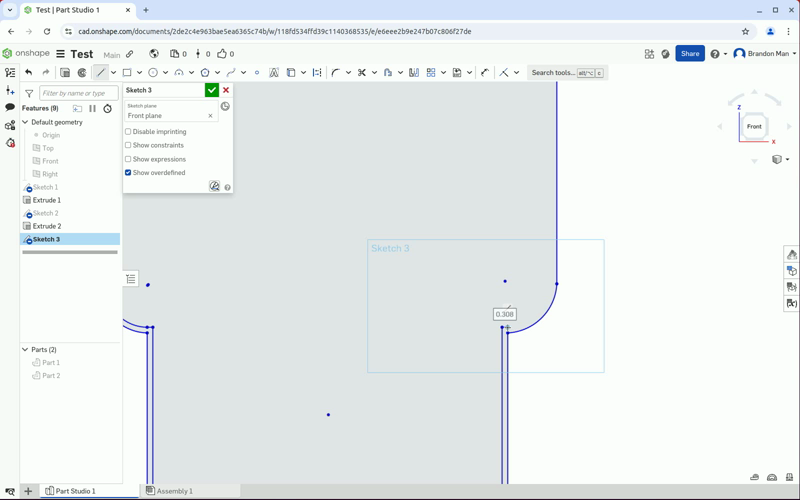
scroll(-6)
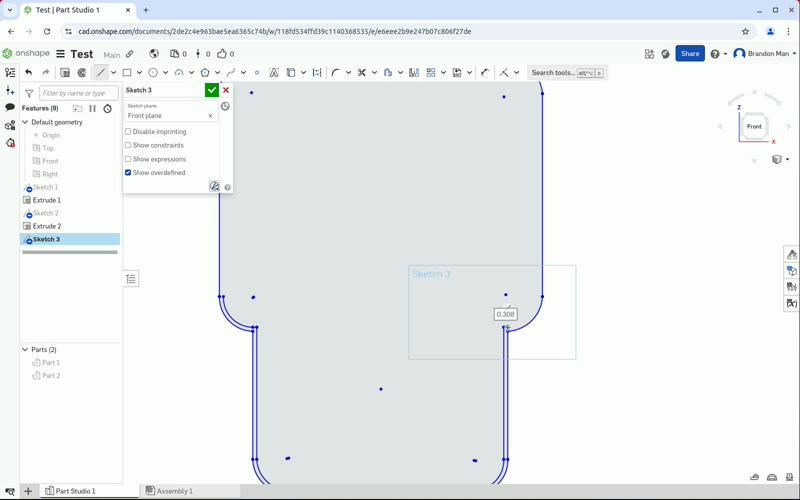
scroll(-6)
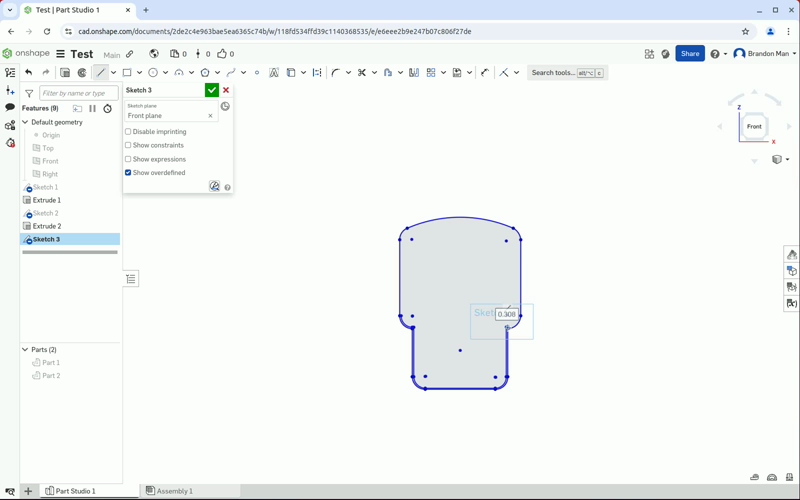
key_up(shift)
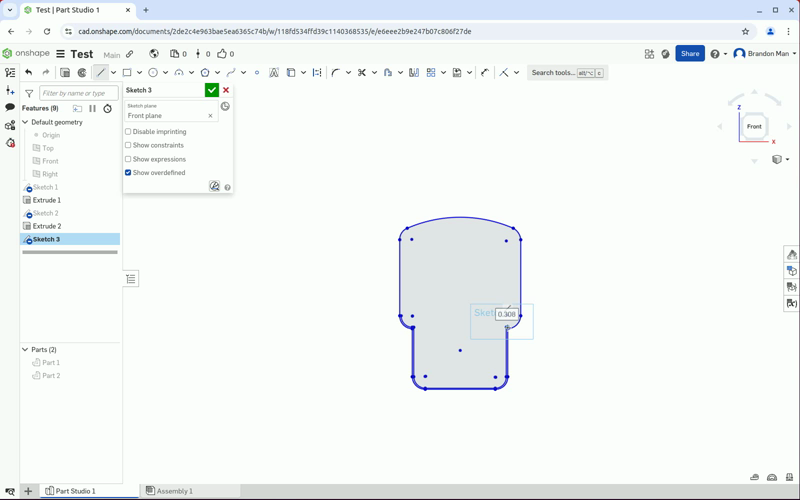
key(esc)
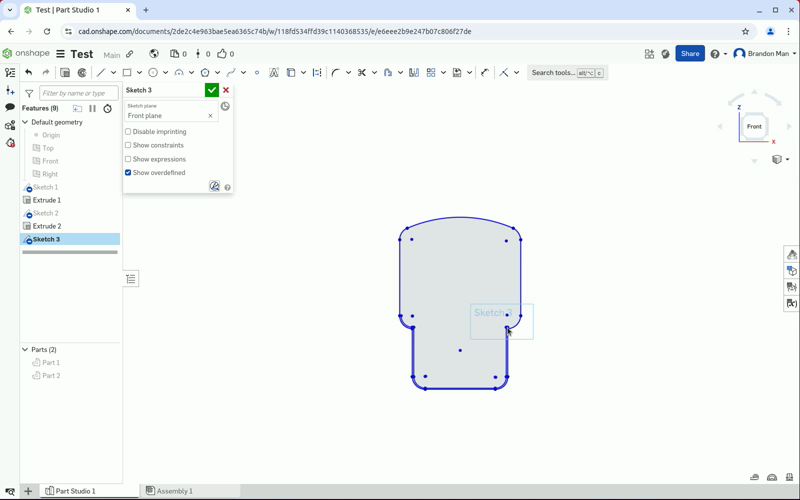
key(a)
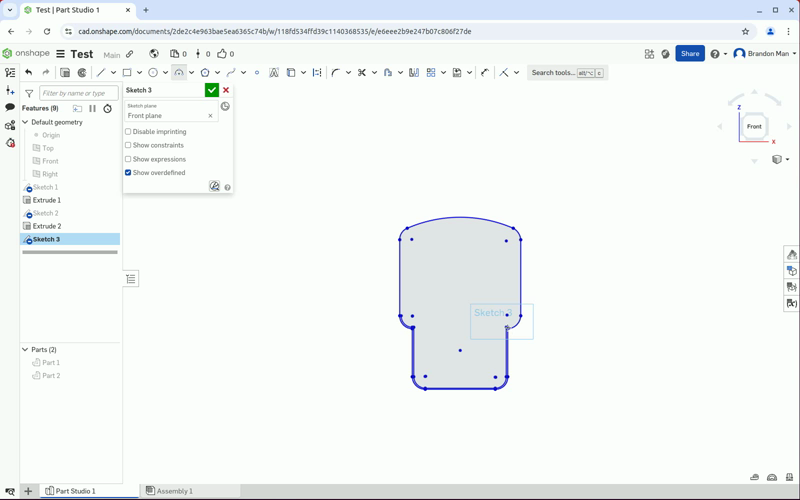
mouse_move(507, 327)
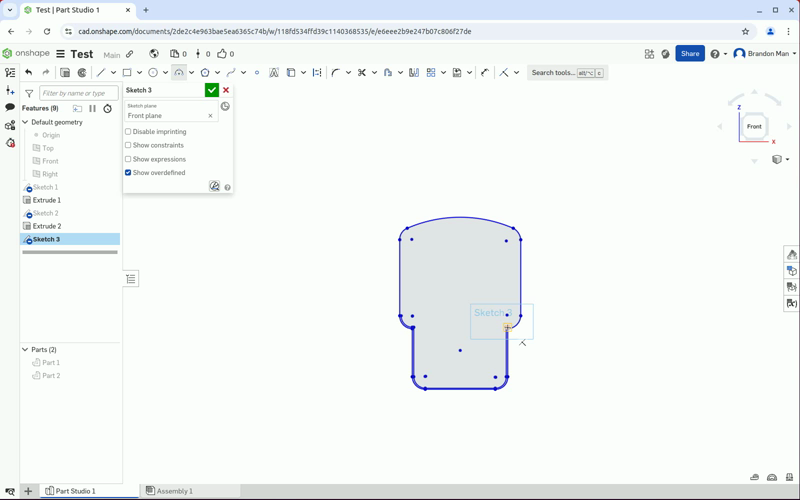
scroll(6)
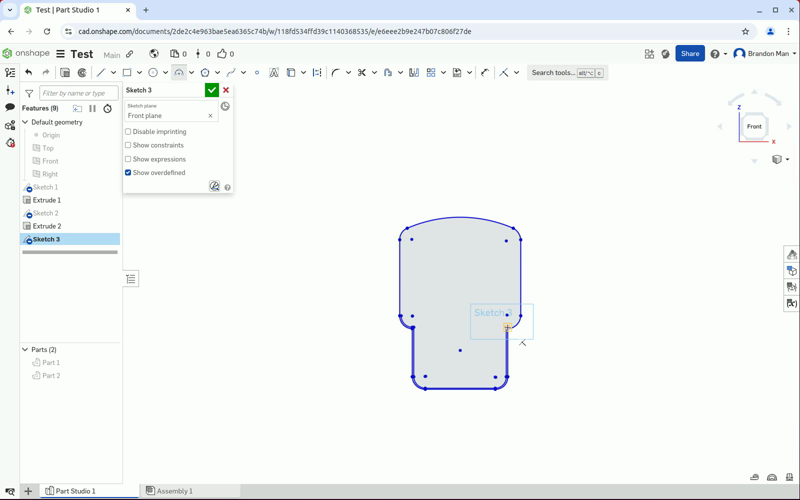
scroll(6)
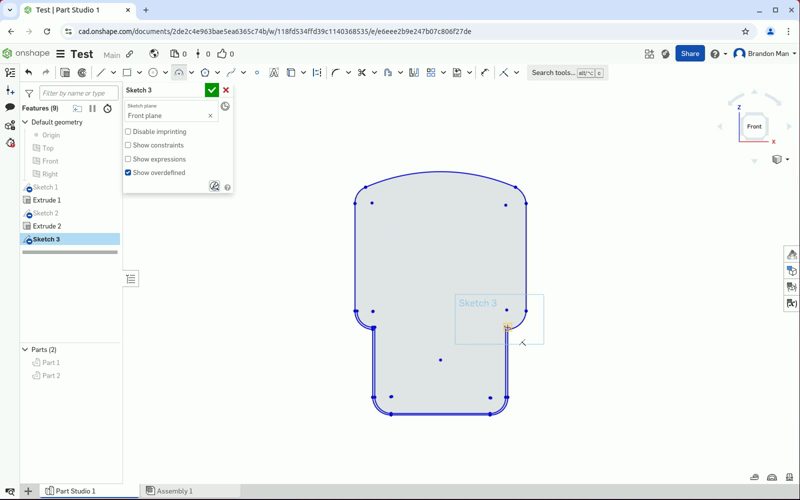
scroll(6)
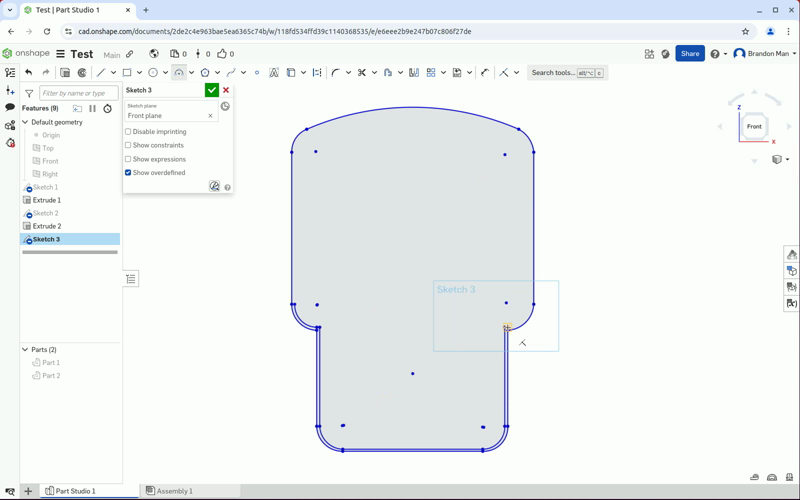
scroll(6)
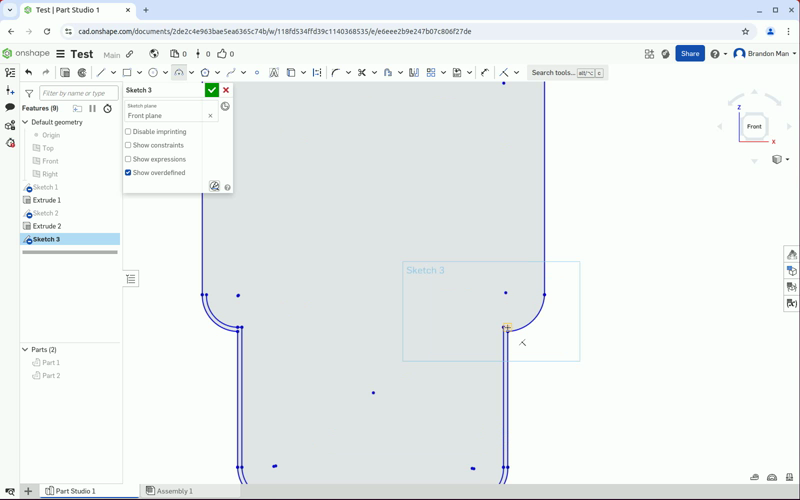
scroll(6)
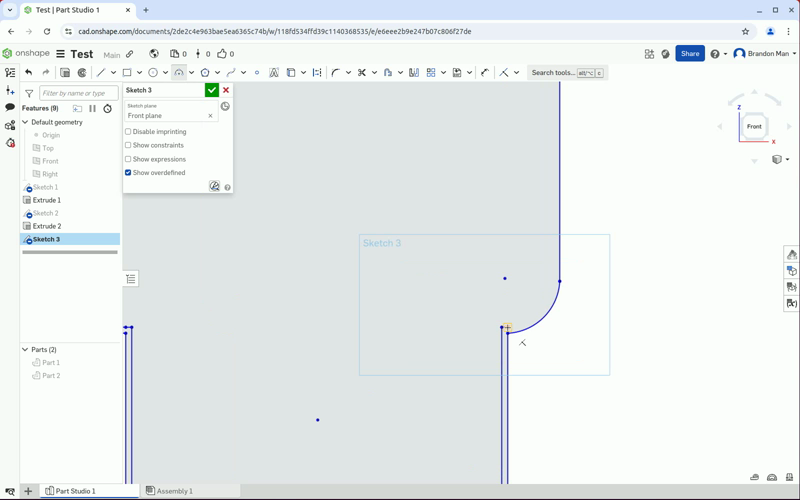
scroll(6)
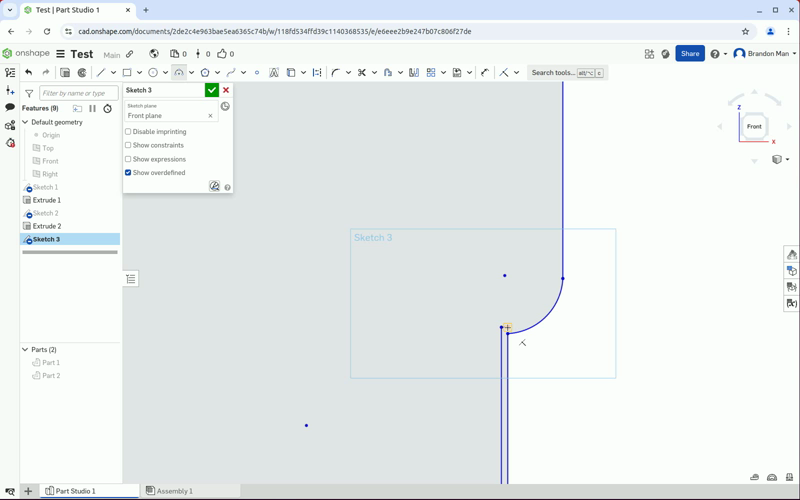
scroll(6)
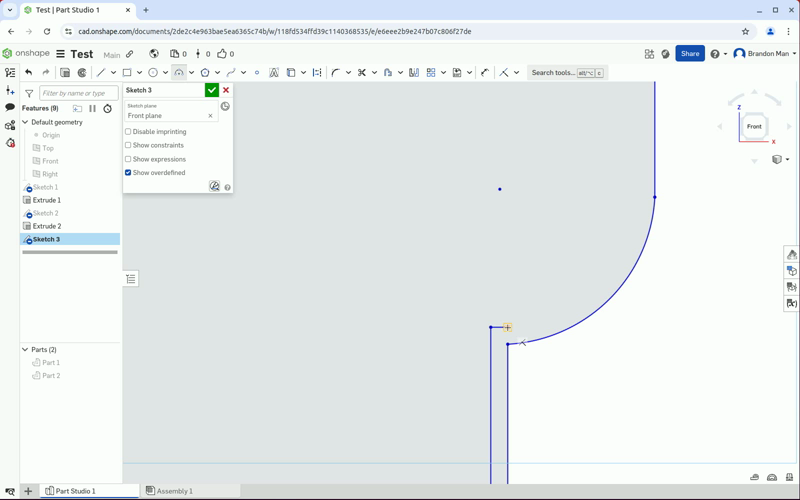
click(507, 327)
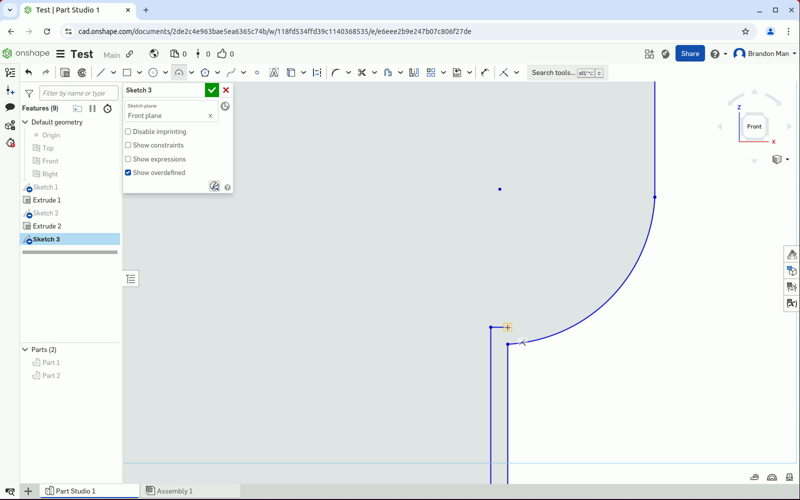
scroll(-6)
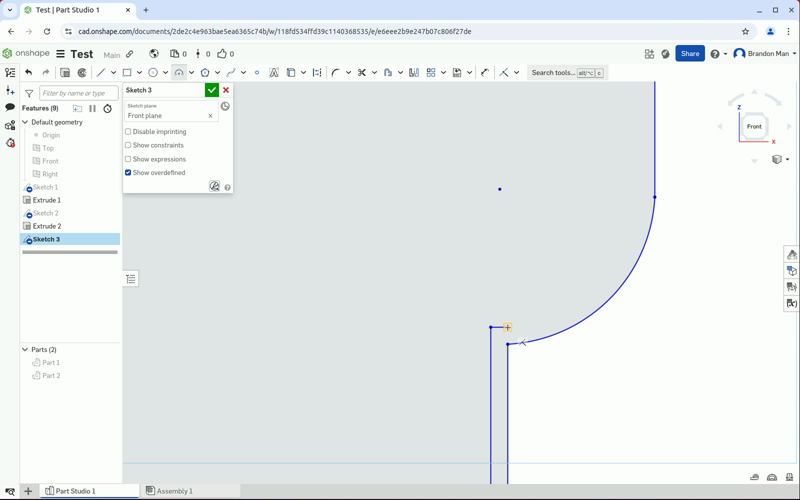
scroll(-6)
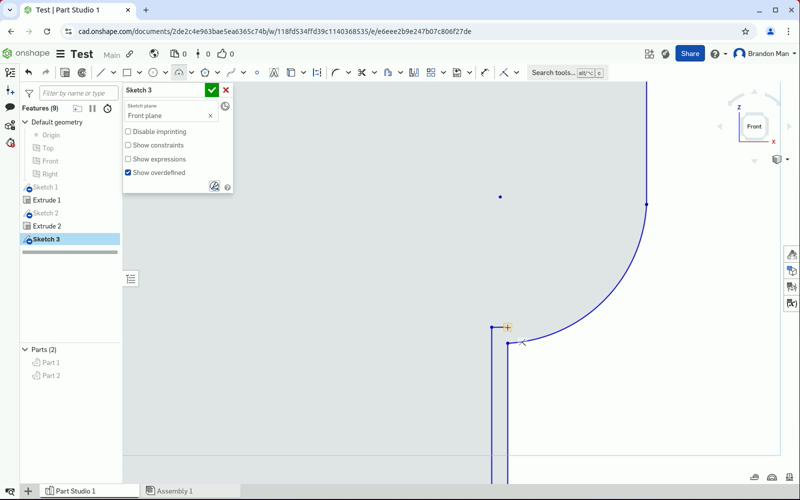
scroll(-6)
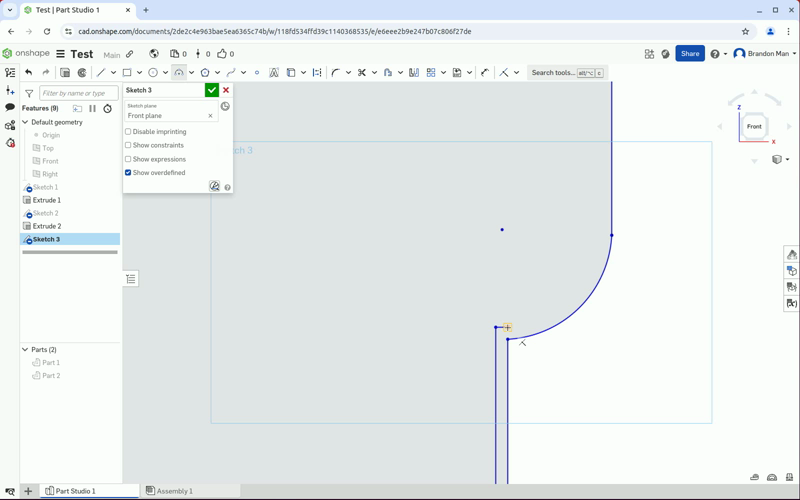
scroll(-6)
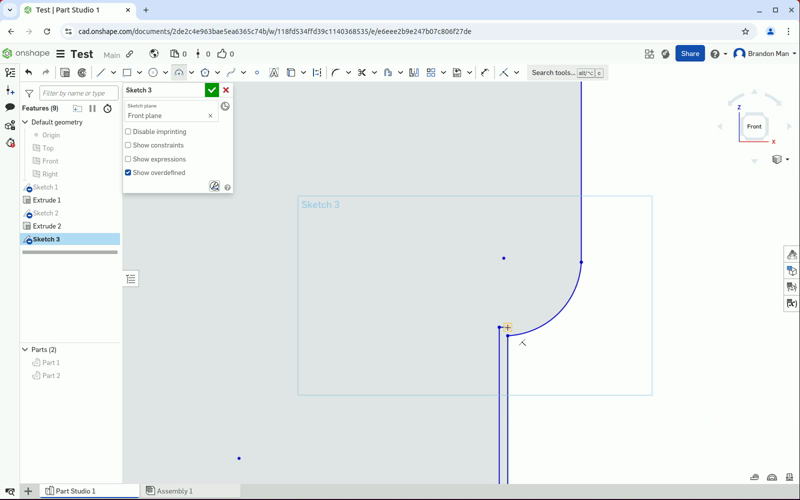
scroll(-6)
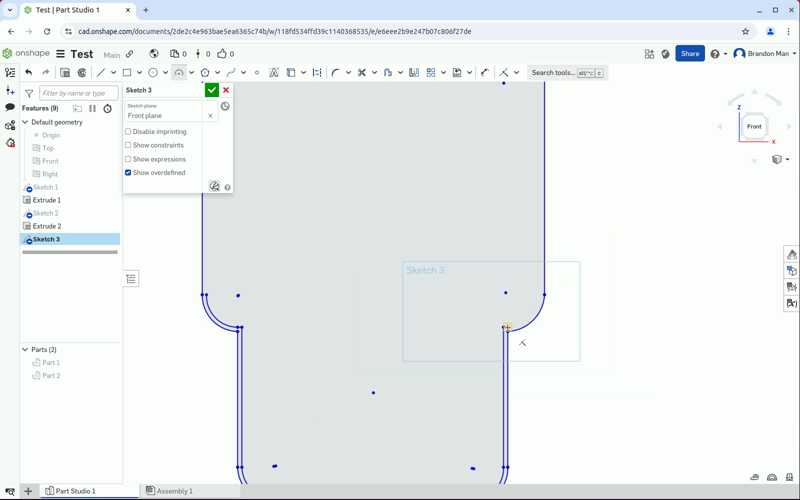
scroll(-6)
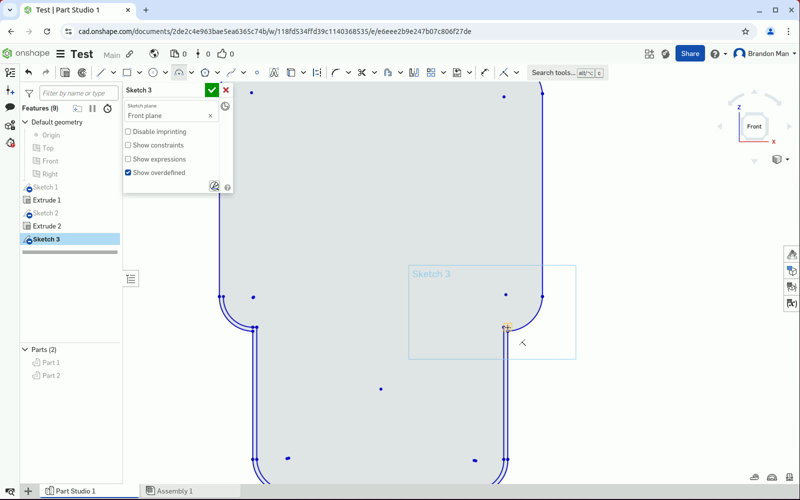
scroll(-6)
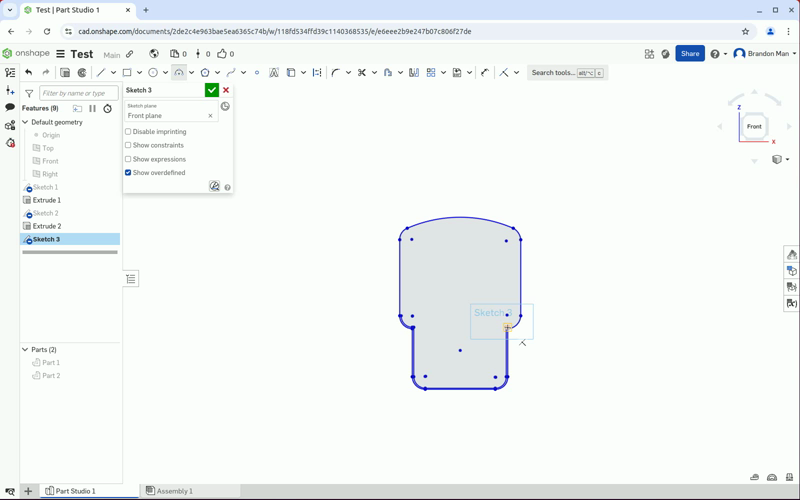
key_down(shift)
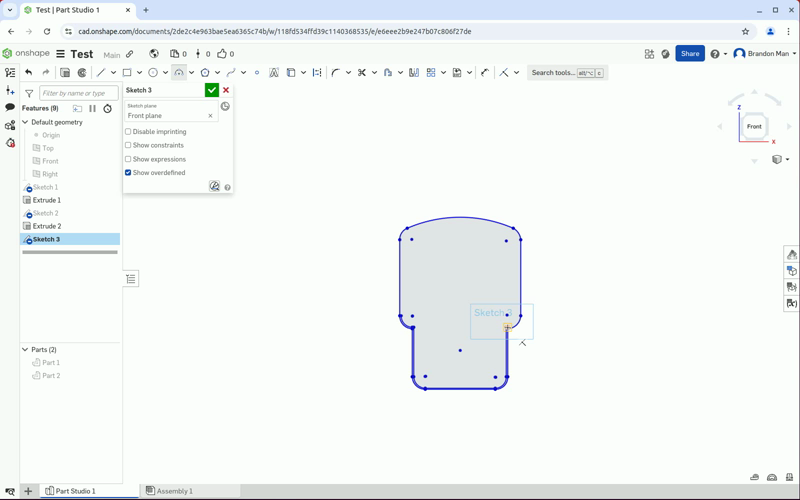
mouse_move(519, 315)
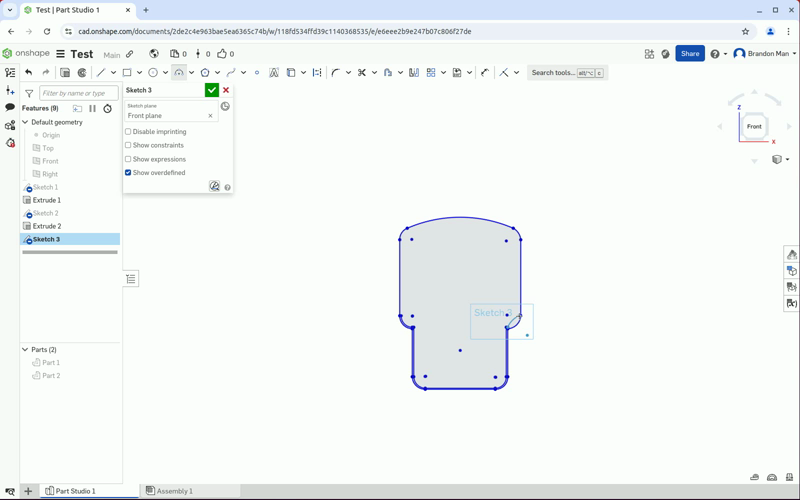
scroll(6)
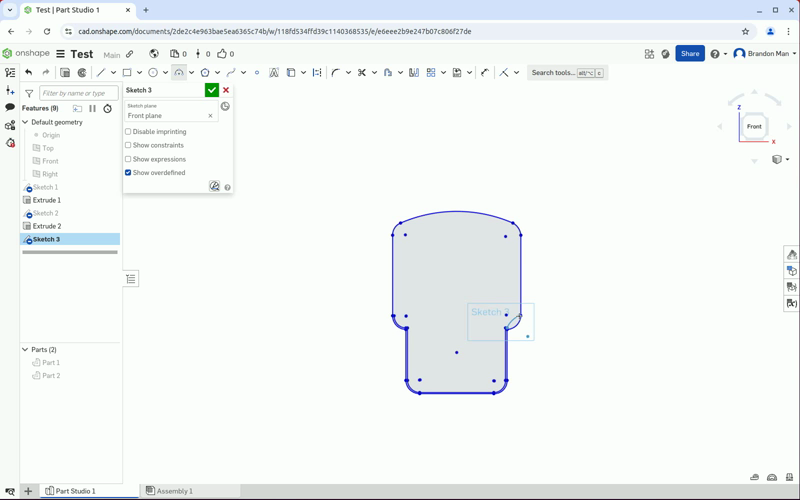
scroll(6)
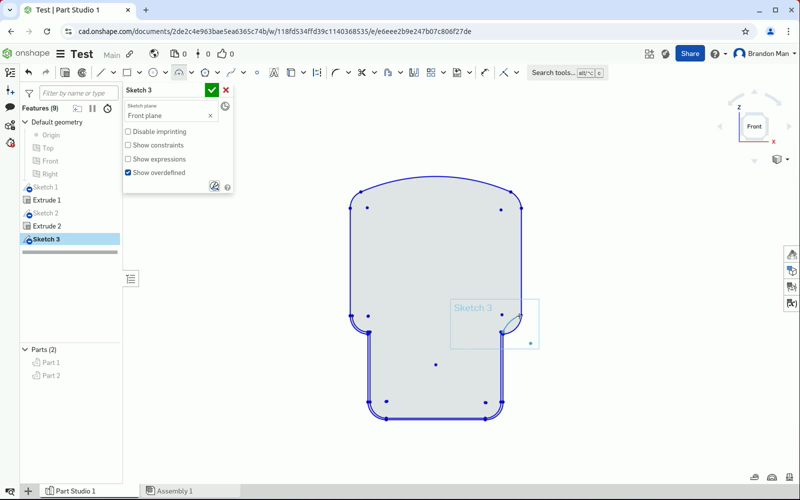
scroll(6)
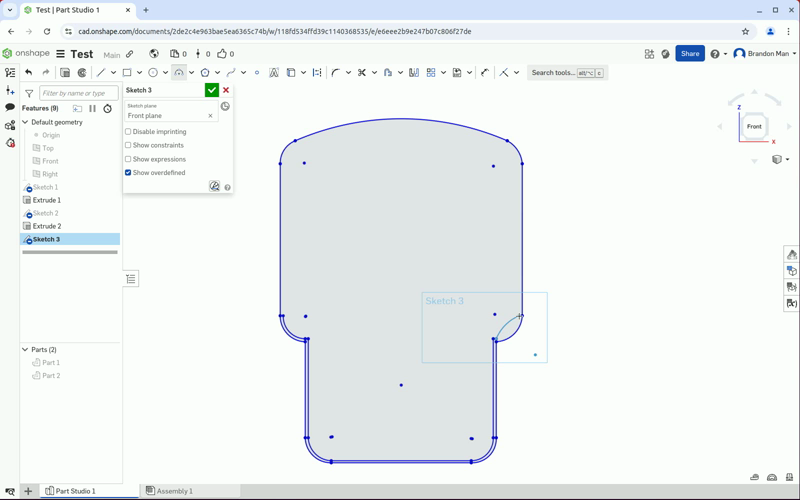
scroll(6)
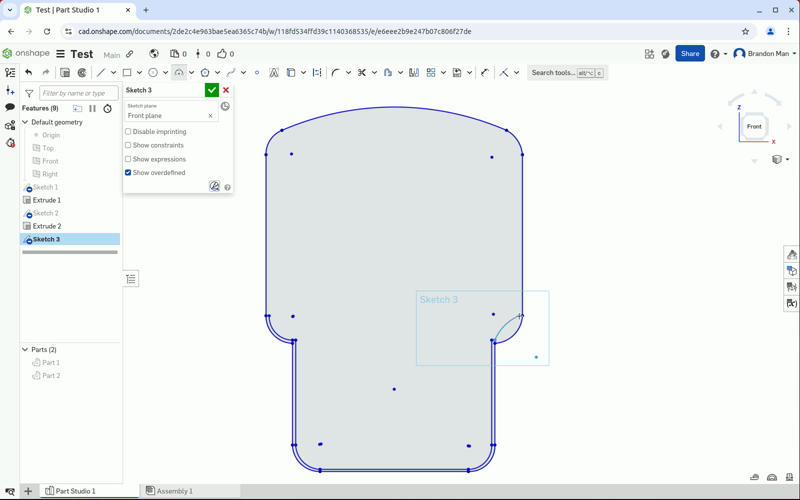
scroll(6)
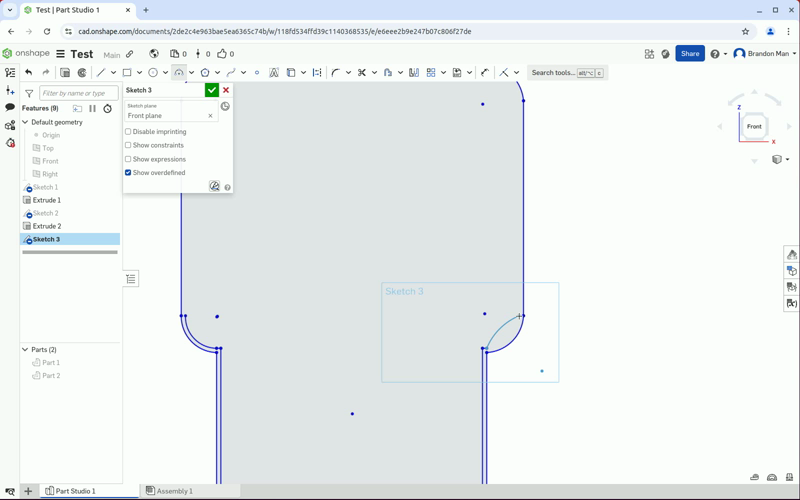
scroll(6)
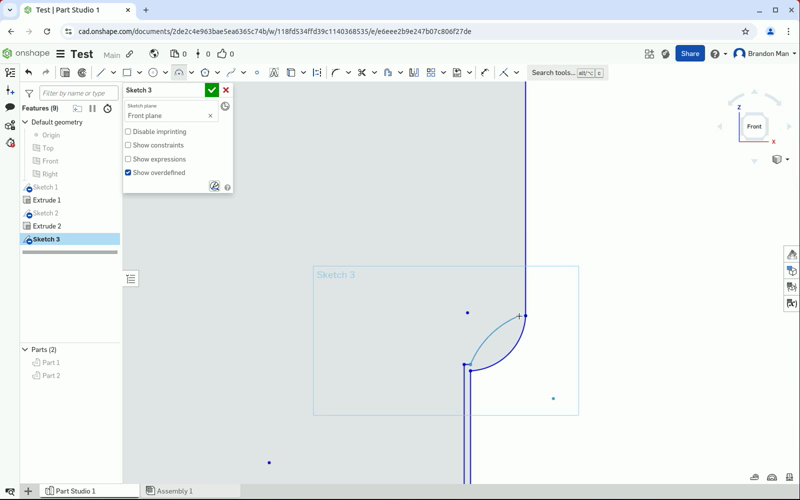
scroll(6)
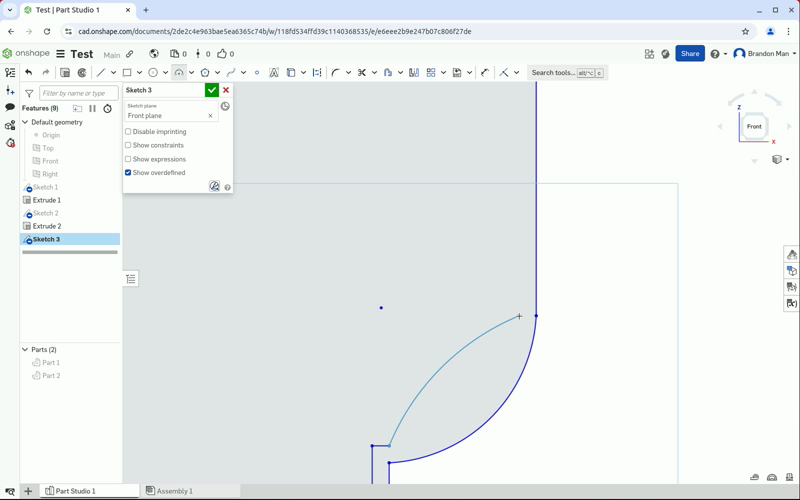
click(519, 315)
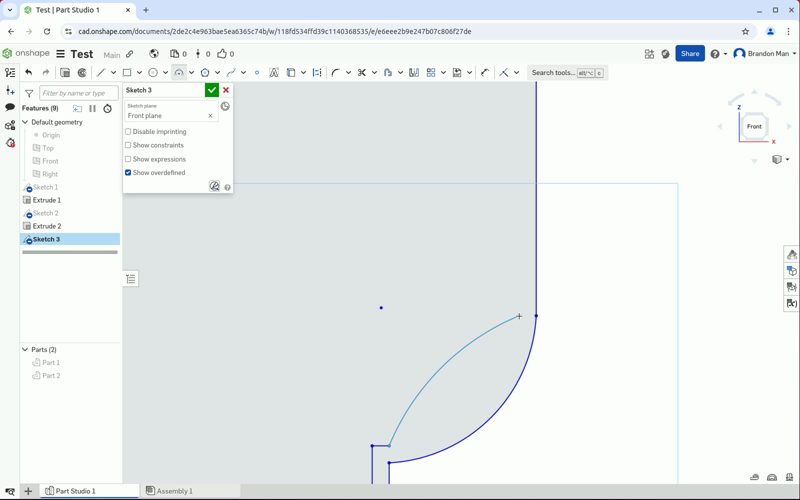
scroll(-6)
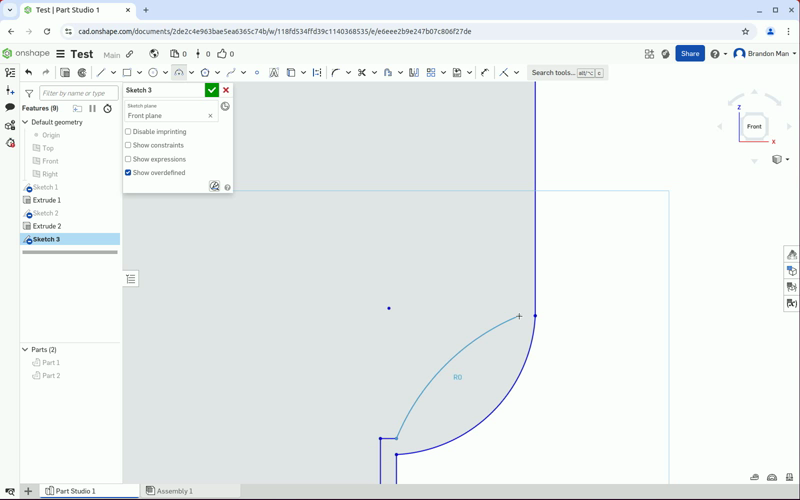
scroll(-6)
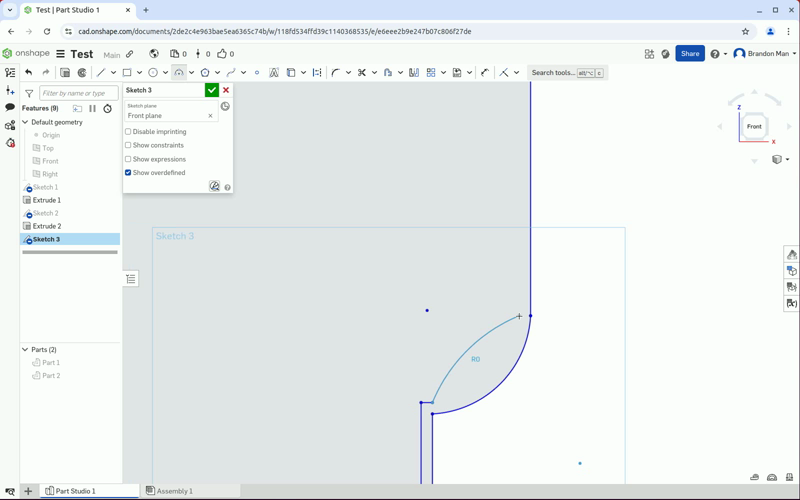
scroll(-6)
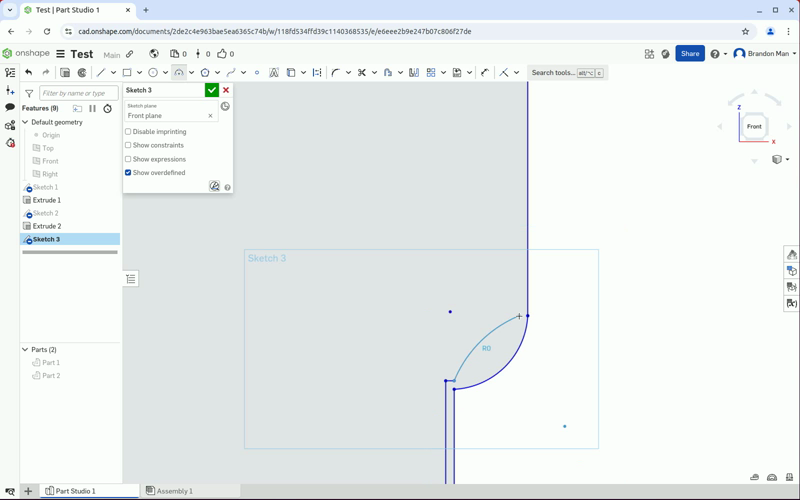
scroll(-6)
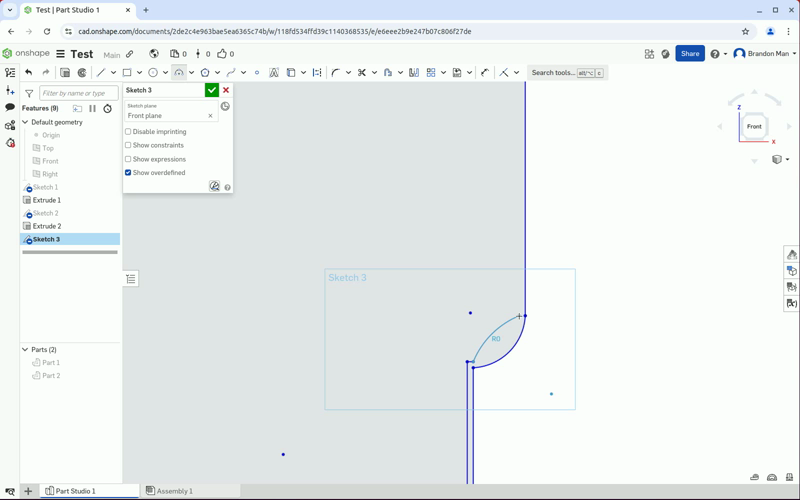
scroll(-6)
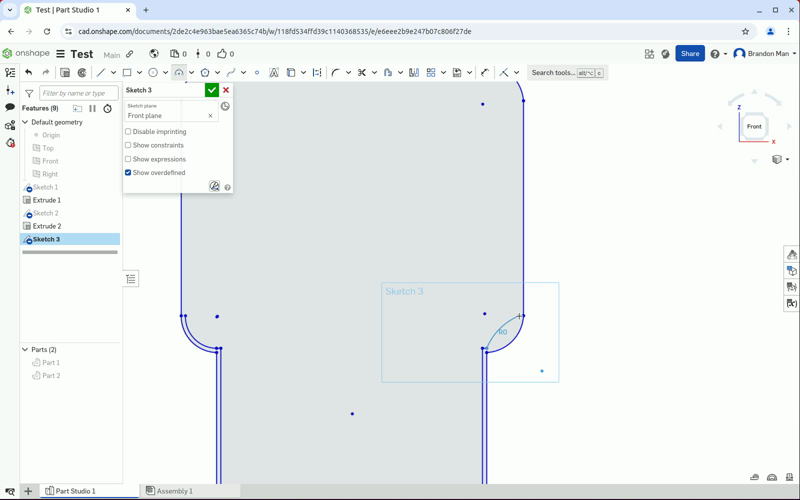
scroll(-6)
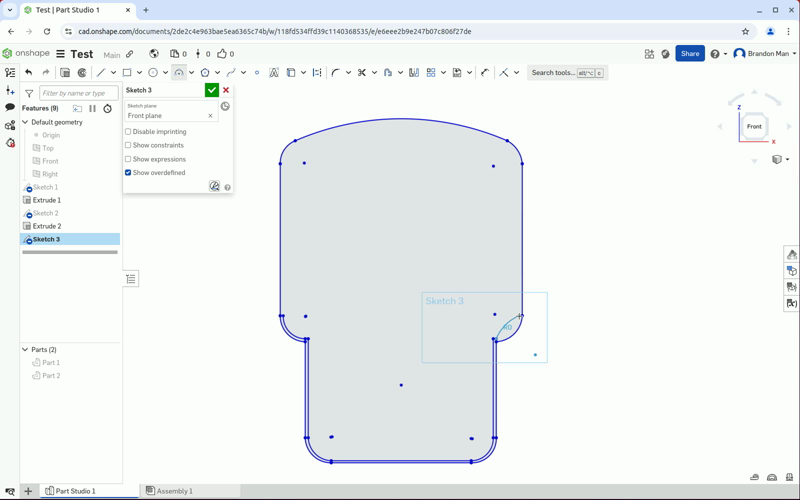
scroll(-6)
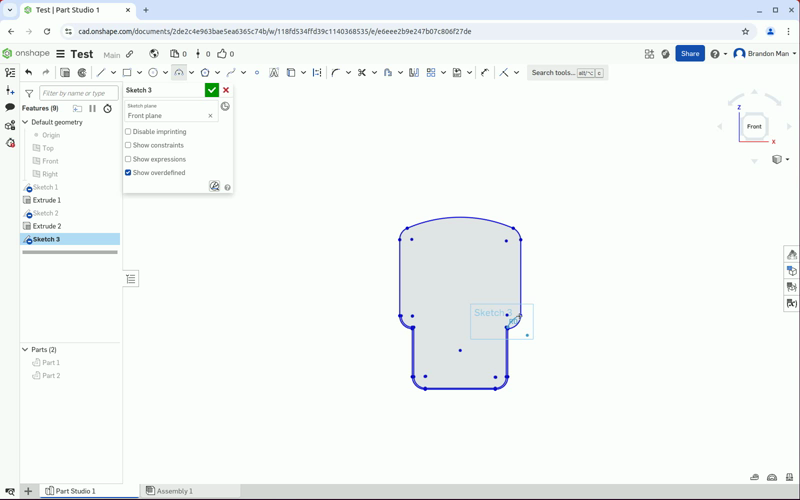
mouse_move(516, 323)
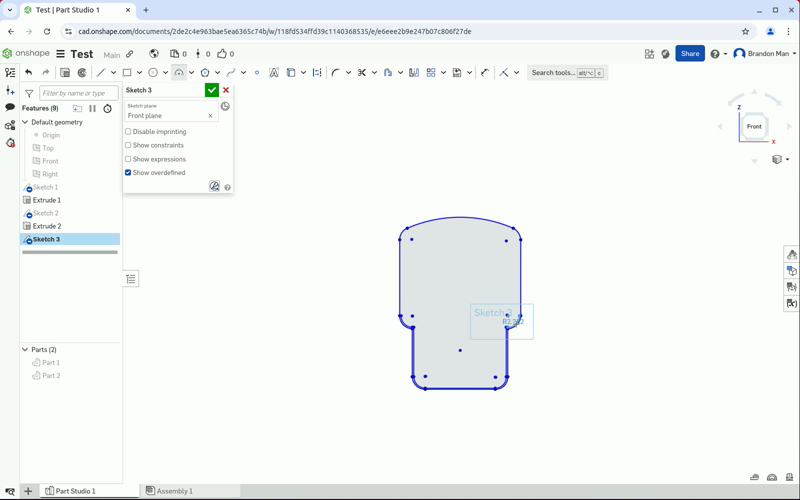
scroll(6)
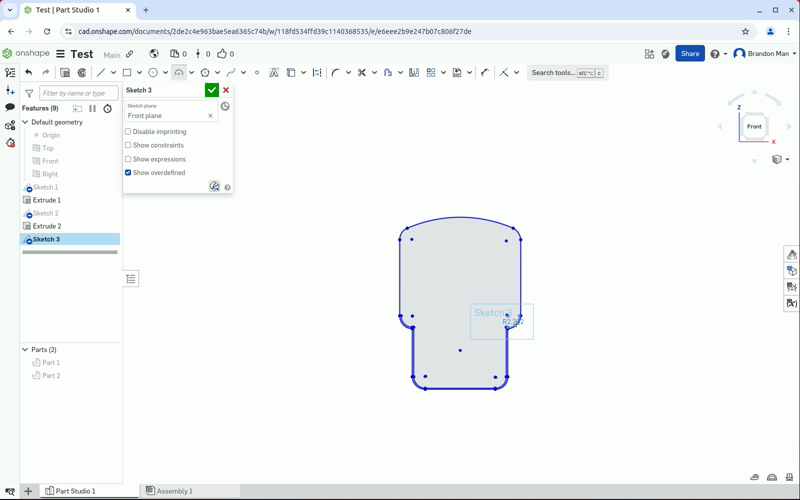
scroll(6)
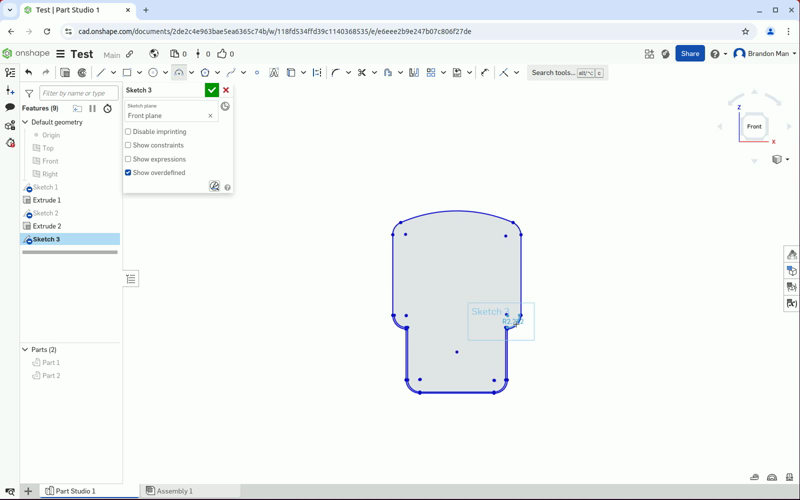
scroll(6)
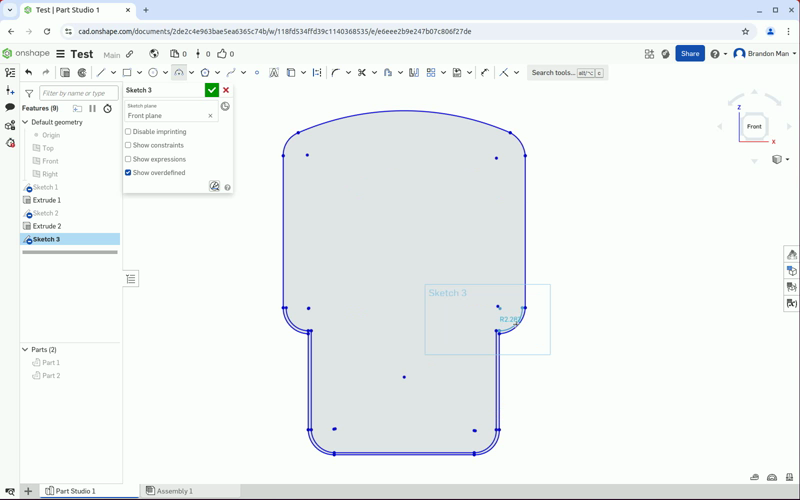
scroll(6)
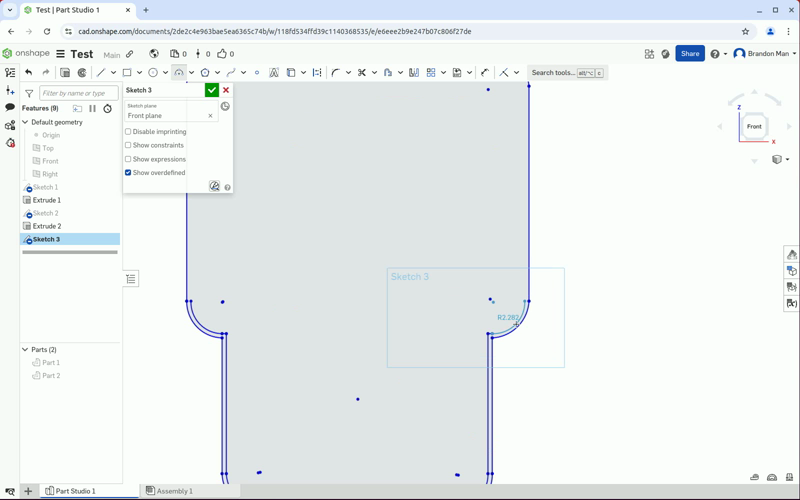
scroll(6)
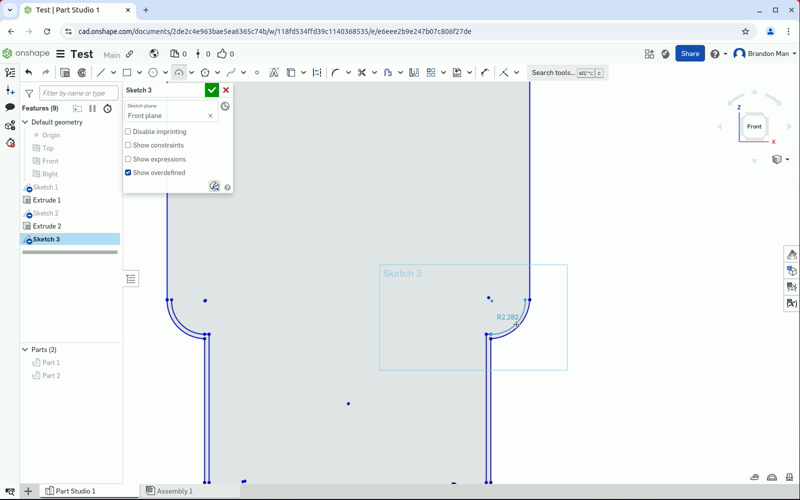
scroll(6)
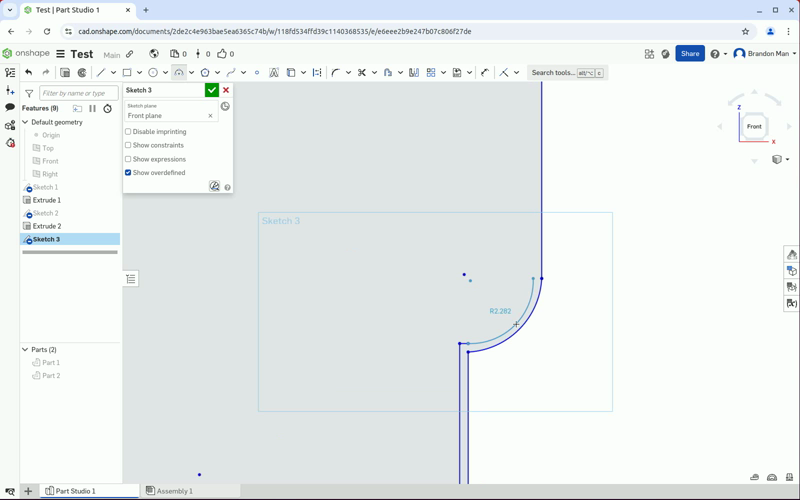
scroll(6)
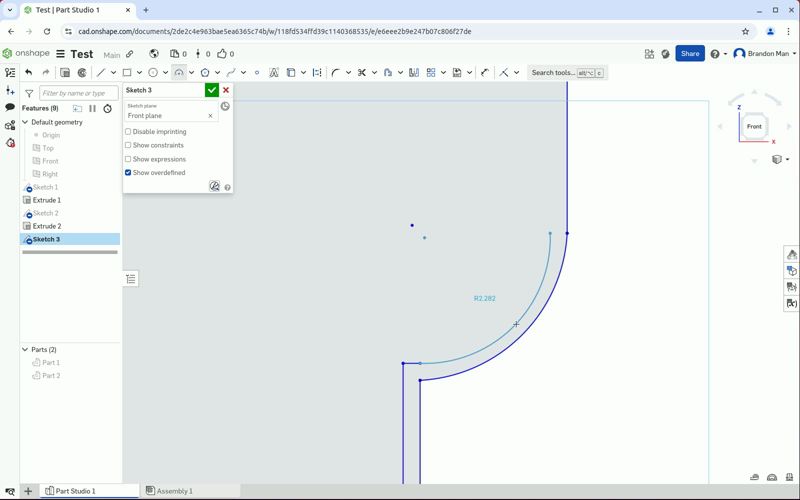
click(516, 323)
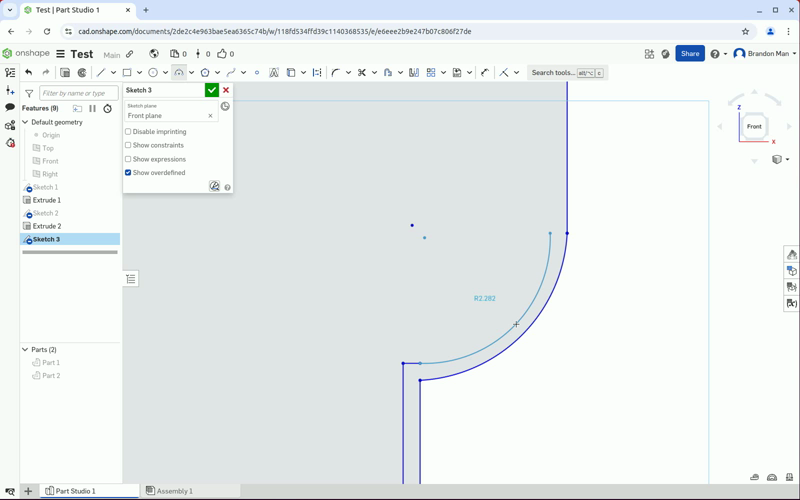
scroll(-6)
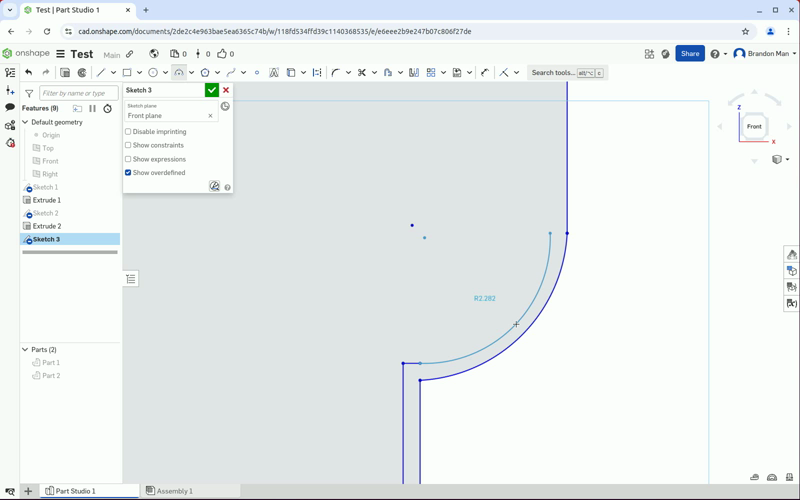
scroll(-6)
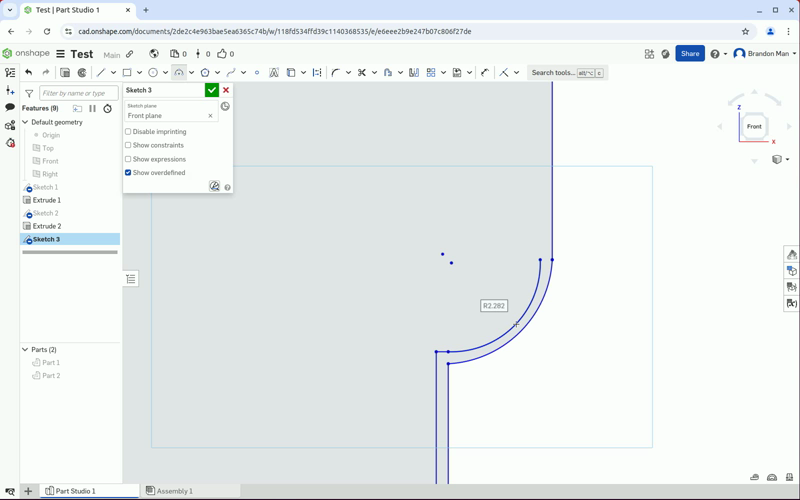
scroll(-6)
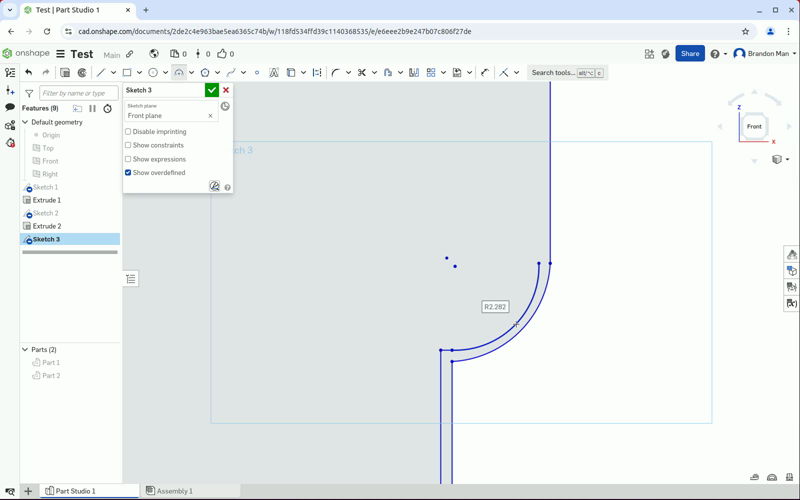
scroll(-6)
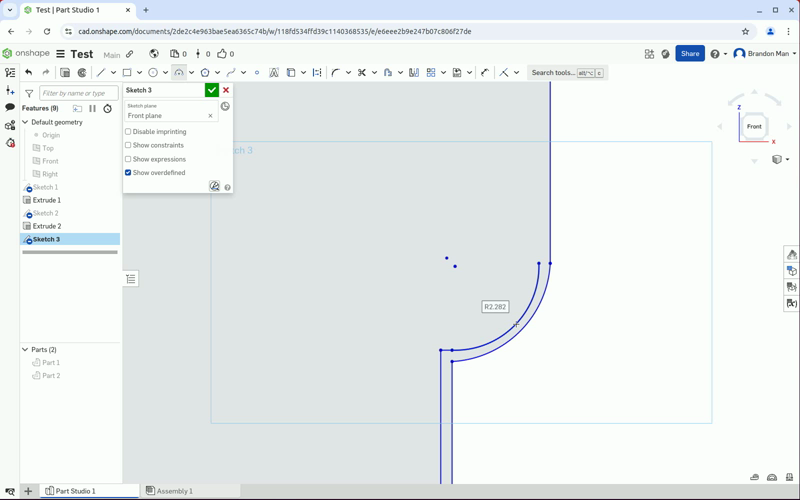
scroll(-6)
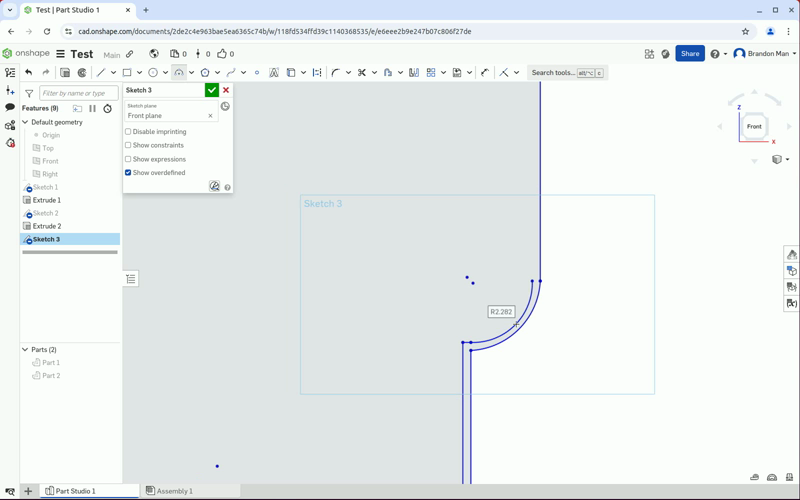
scroll(-6)
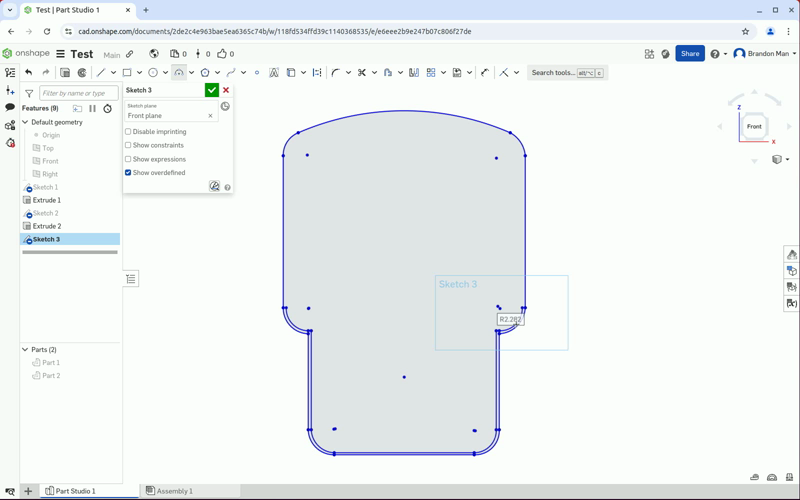
scroll(-6)
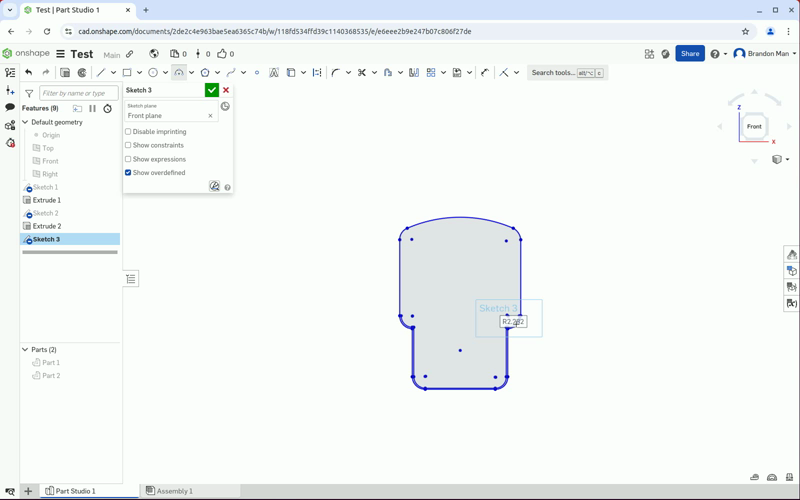
key_up(shift)
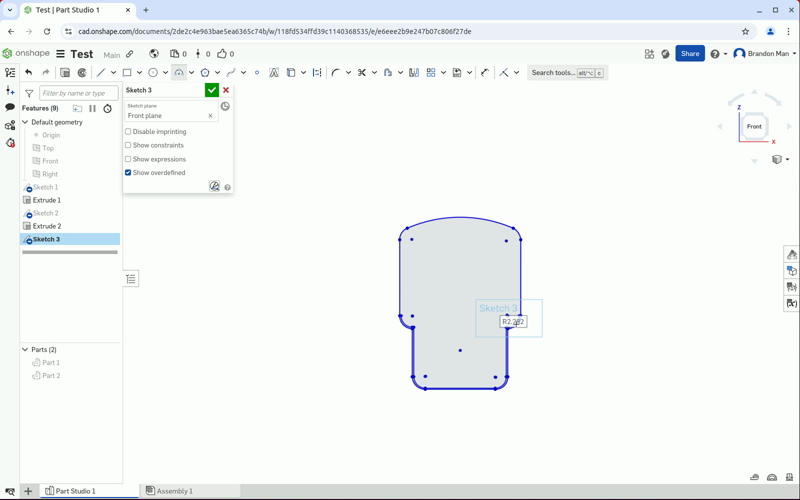
key(esc)
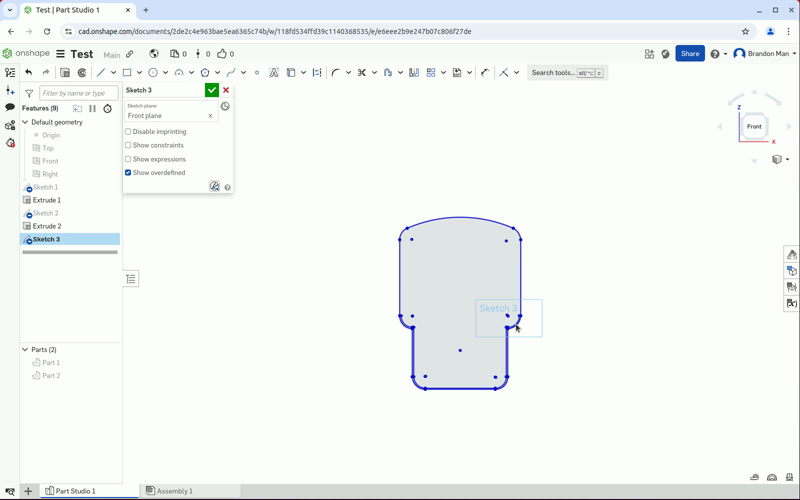
key(l)
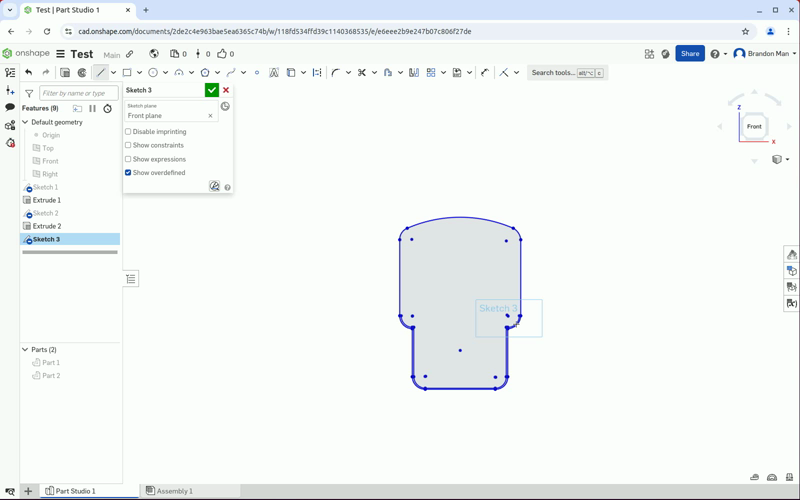
mouse_move(519, 315)
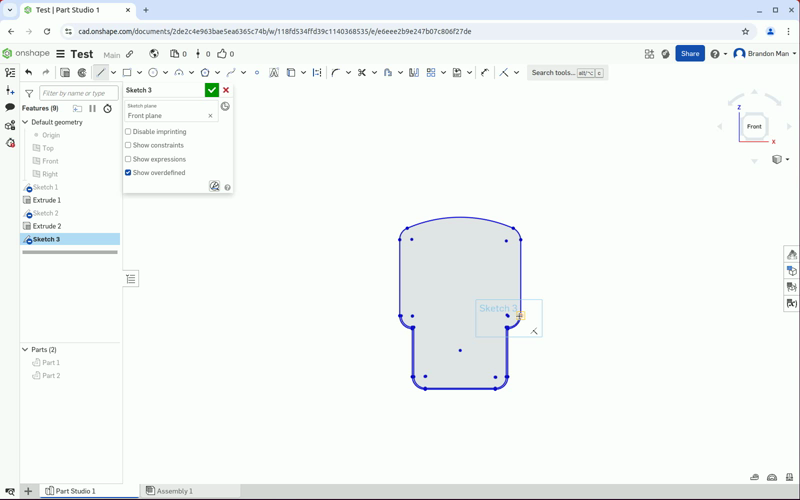
scroll(6)
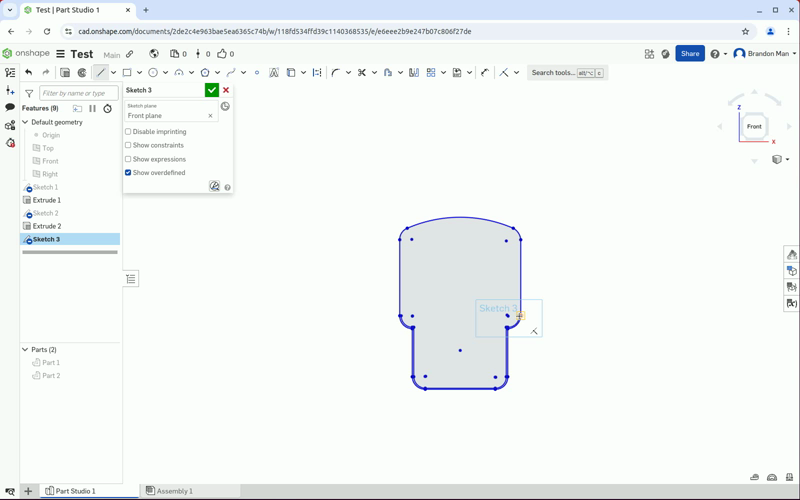
scroll(6)
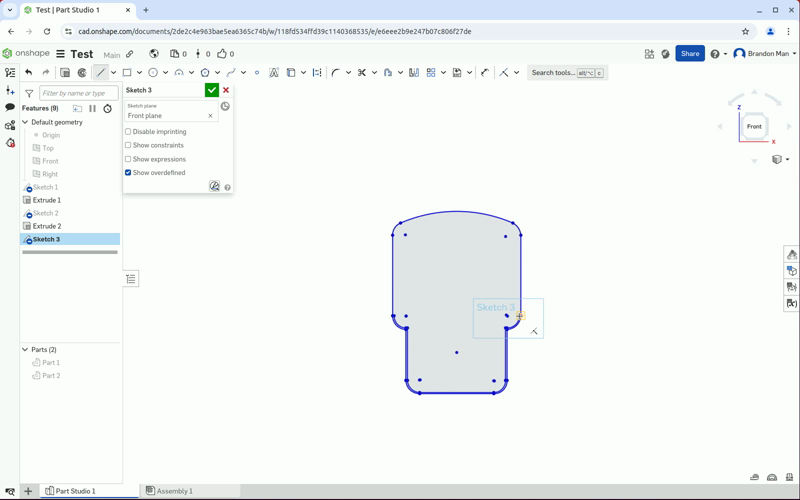
scroll(6)
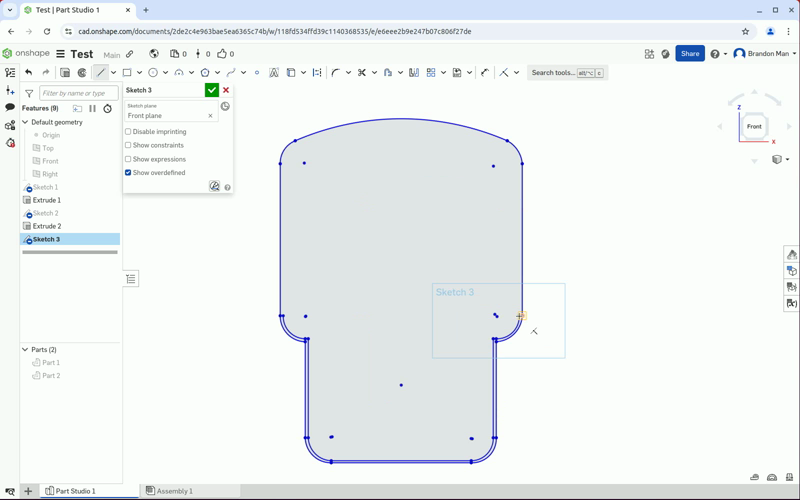
scroll(6)
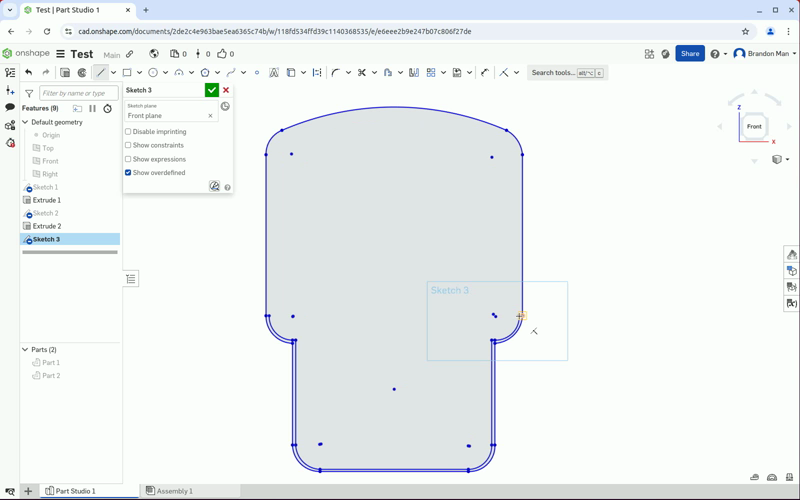
scroll(6)
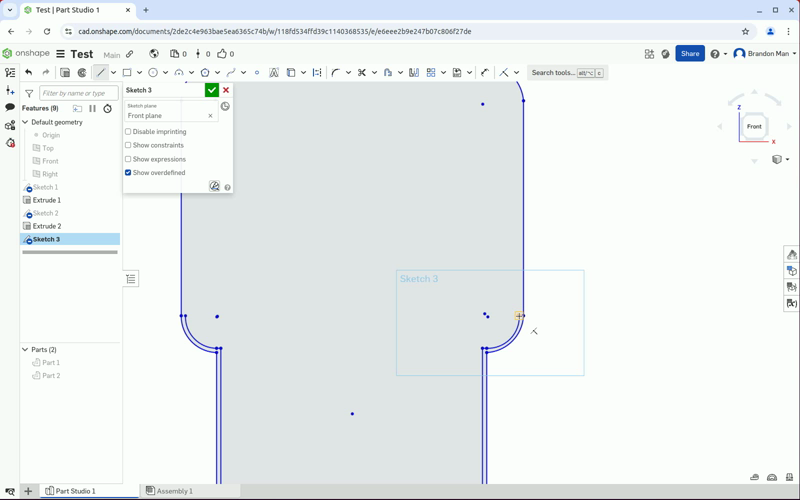
scroll(6)
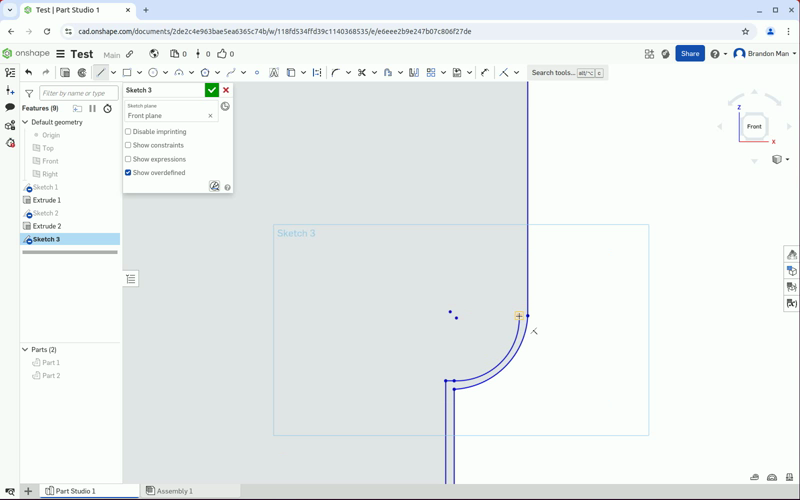
scroll(6)
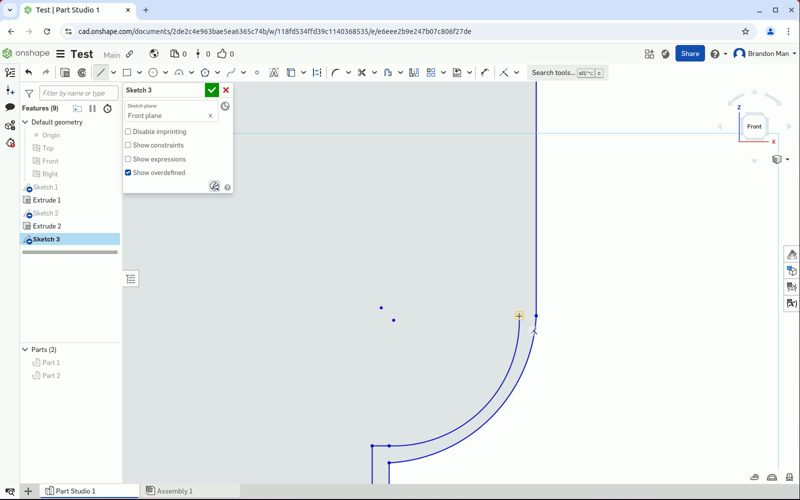
click(519, 315)
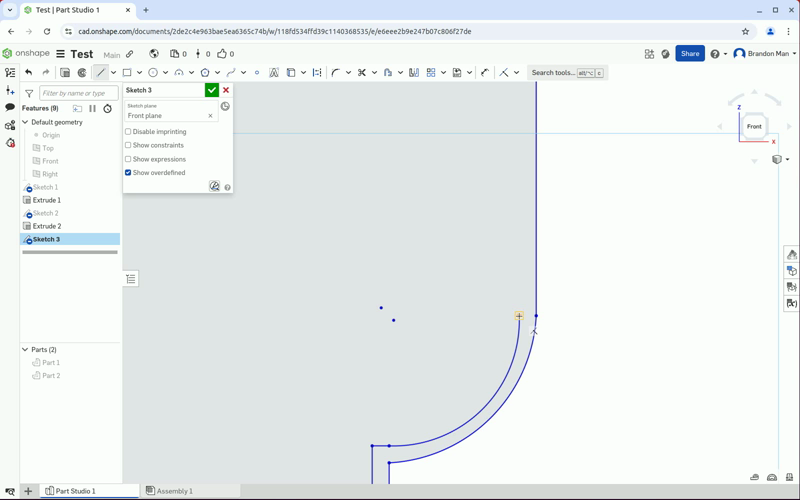
scroll(-6)
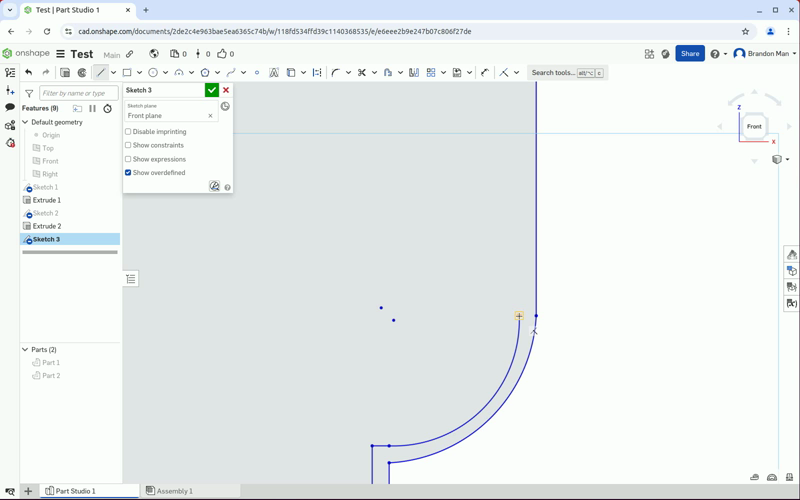
scroll(-6)
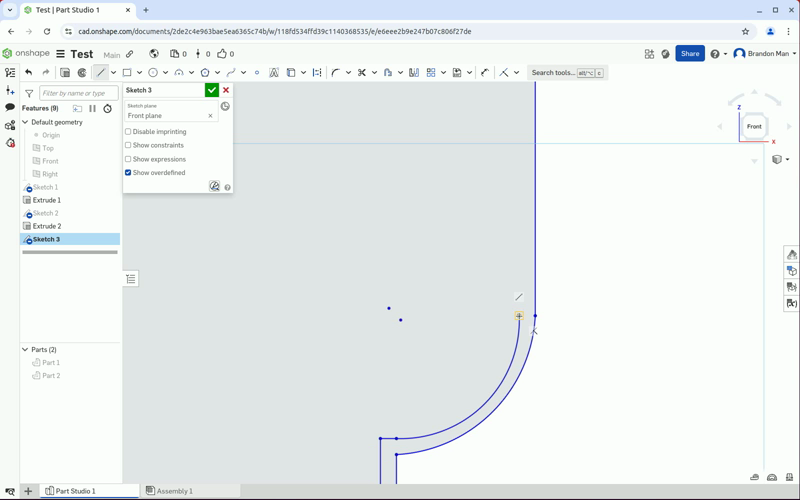
scroll(-6)
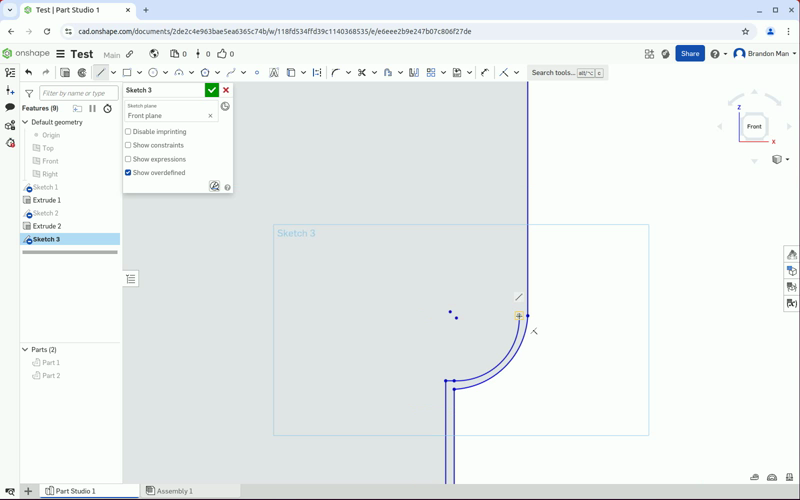
scroll(-6)
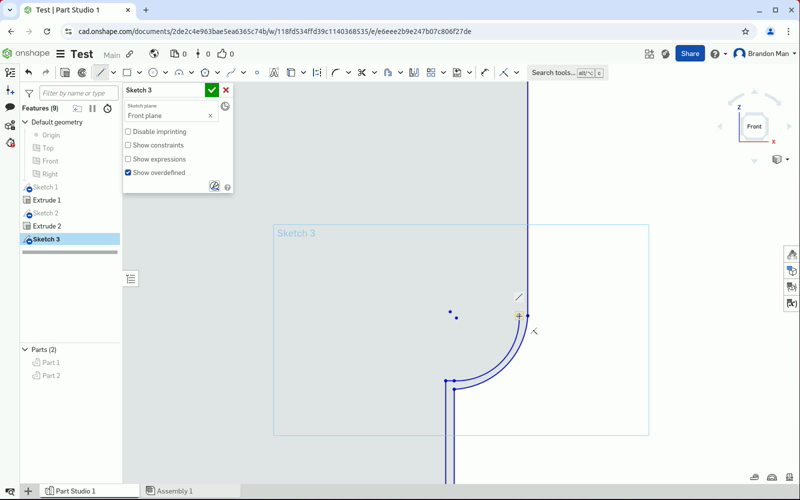
scroll(-6)
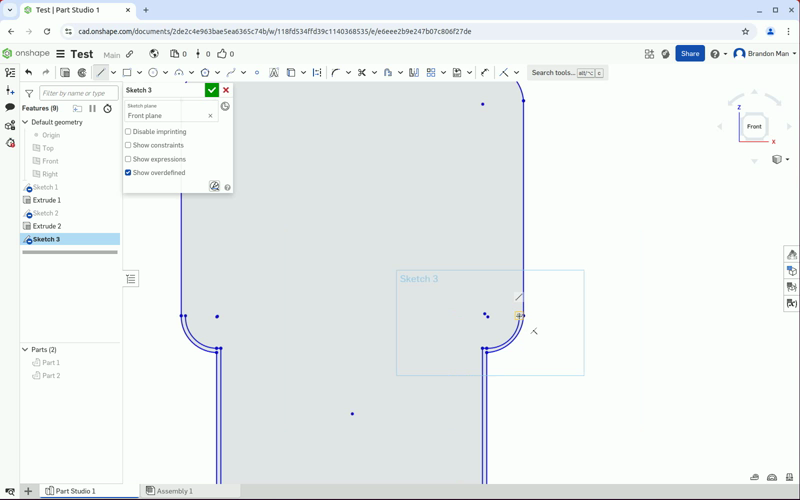
scroll(-6)
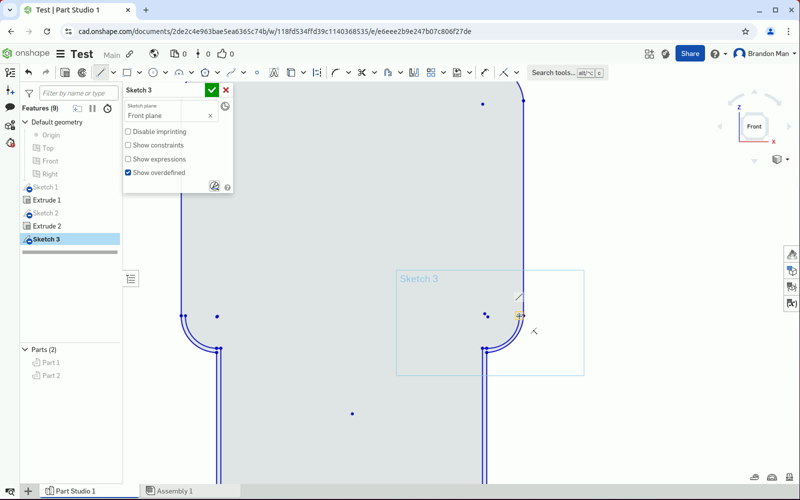
scroll(-6)
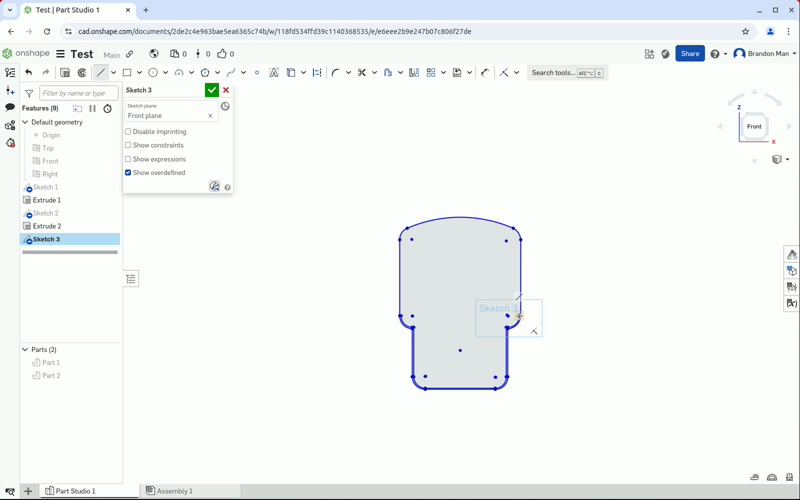
key_down(shift)
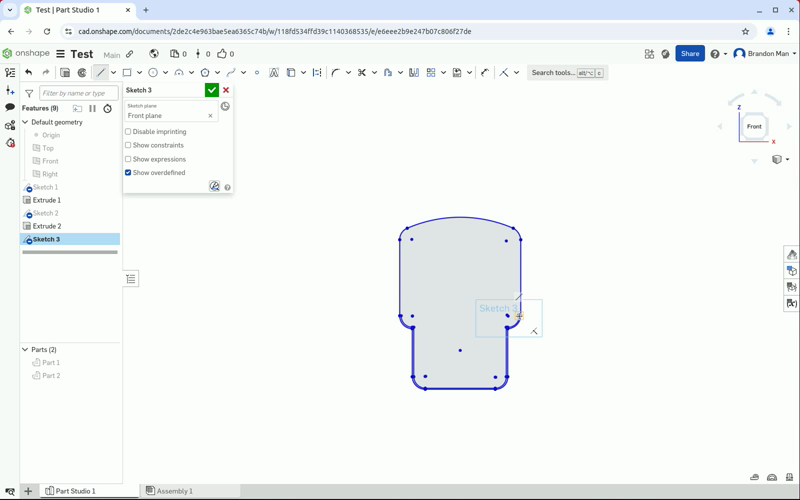
mouse_move(519, 239)
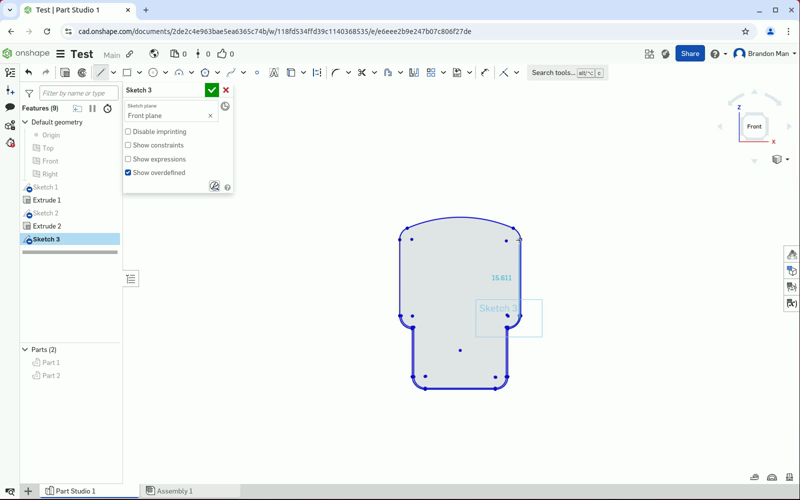
scroll(6)
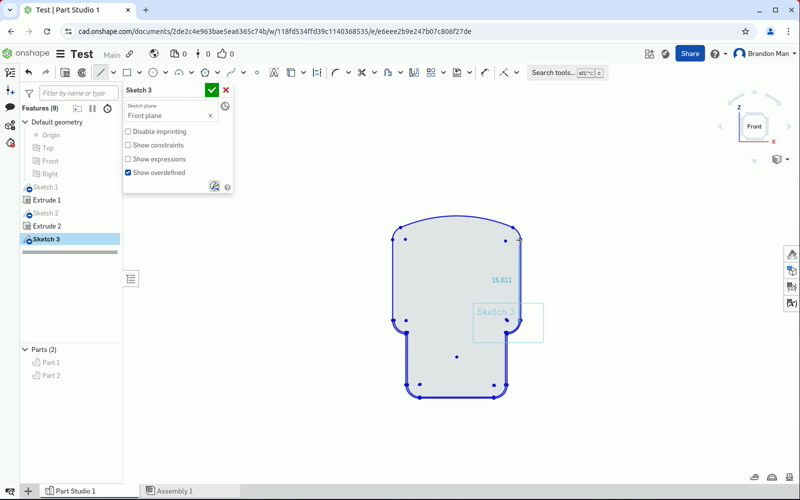
scroll(6)
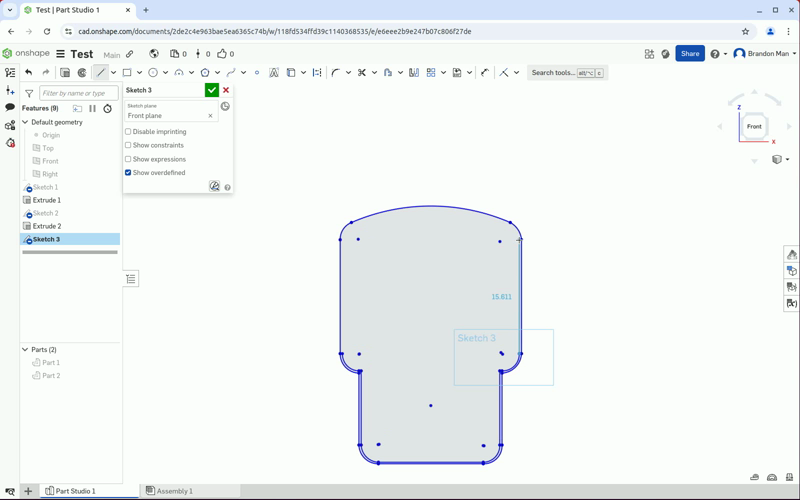
scroll(6)
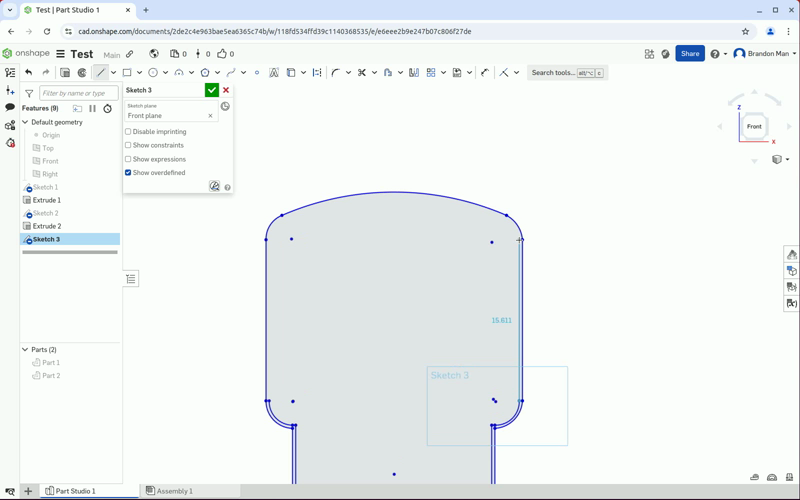
scroll(6)
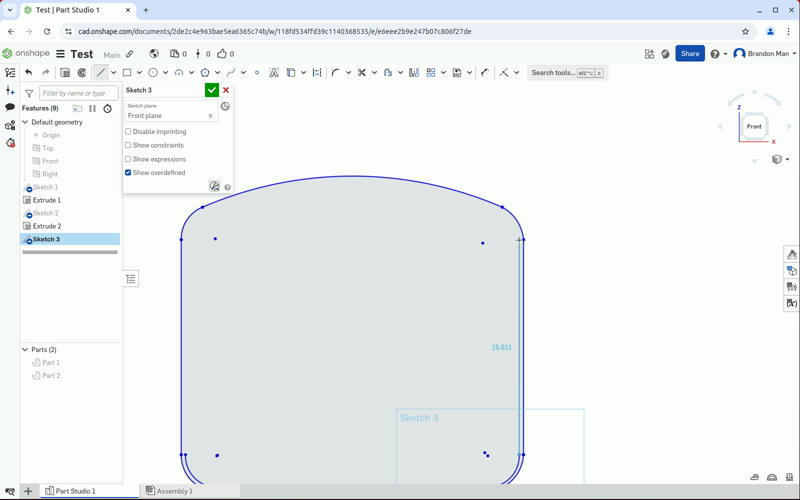
scroll(6)
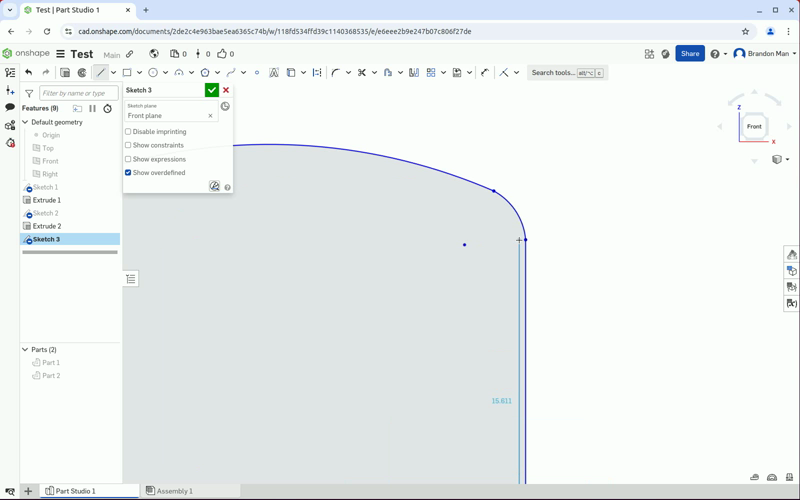
scroll(6)
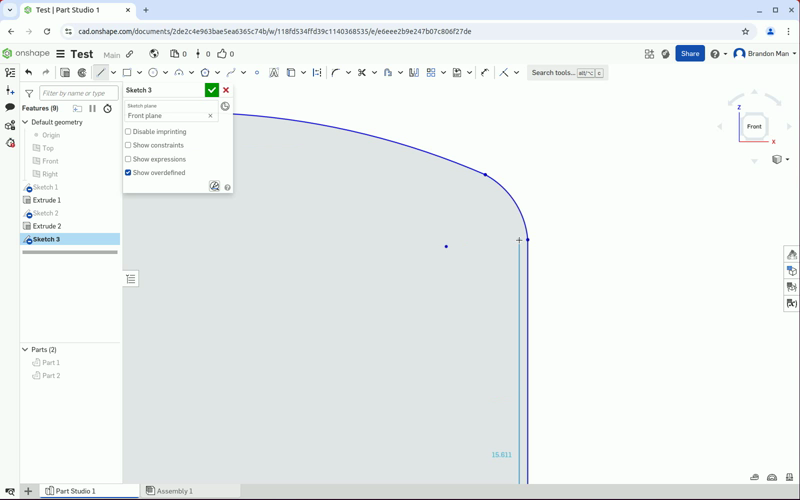
scroll(6)
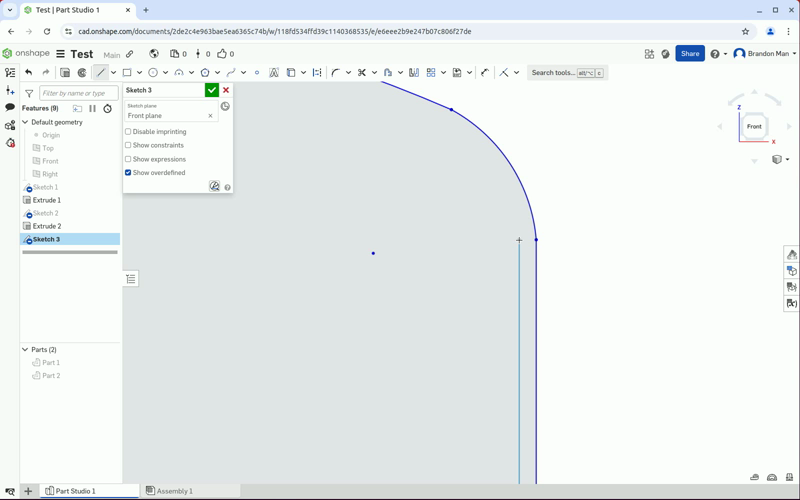
click(519, 239)
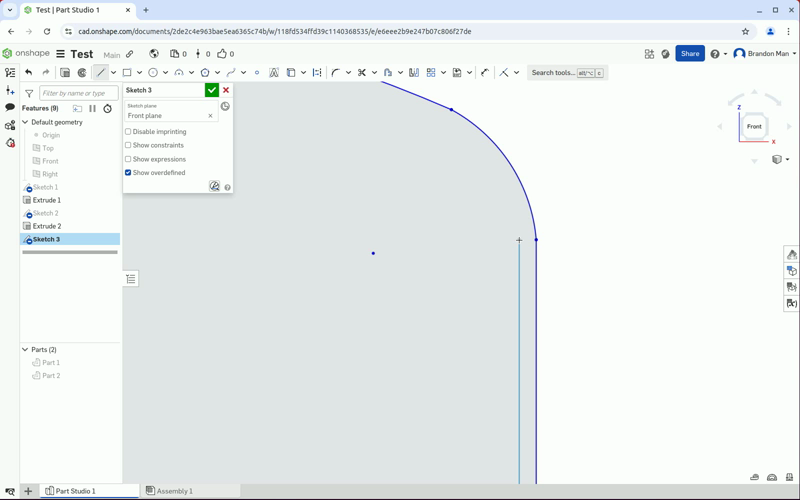
scroll(-6)
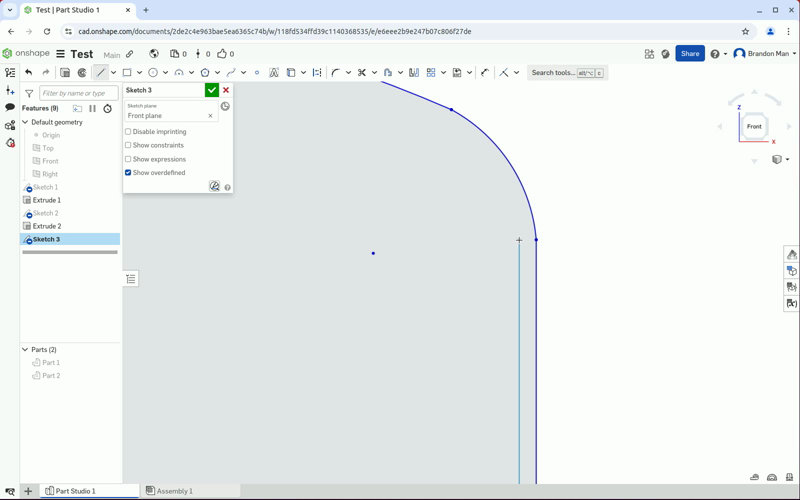
scroll(-6)
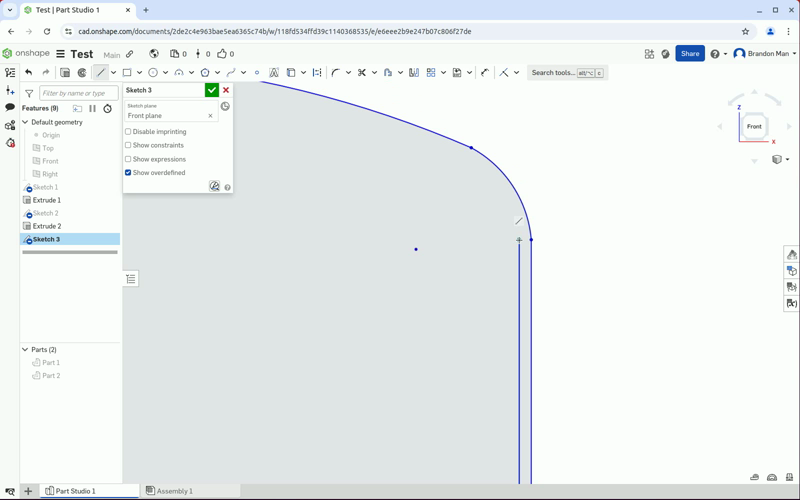
scroll(-6)
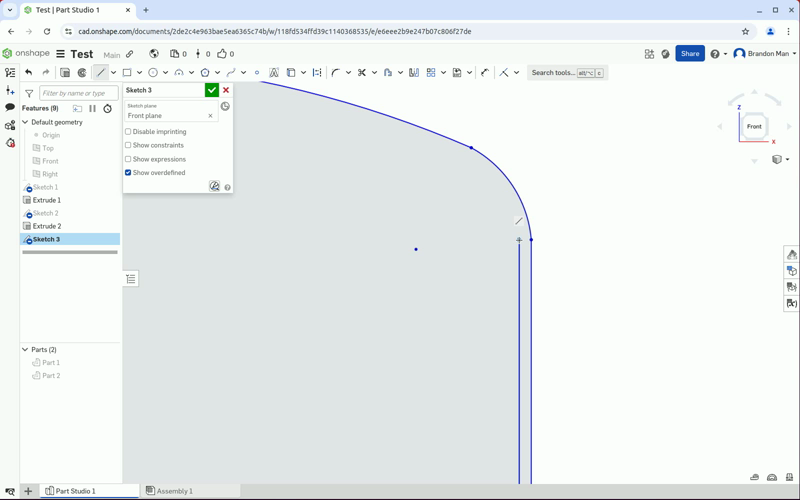
scroll(-6)
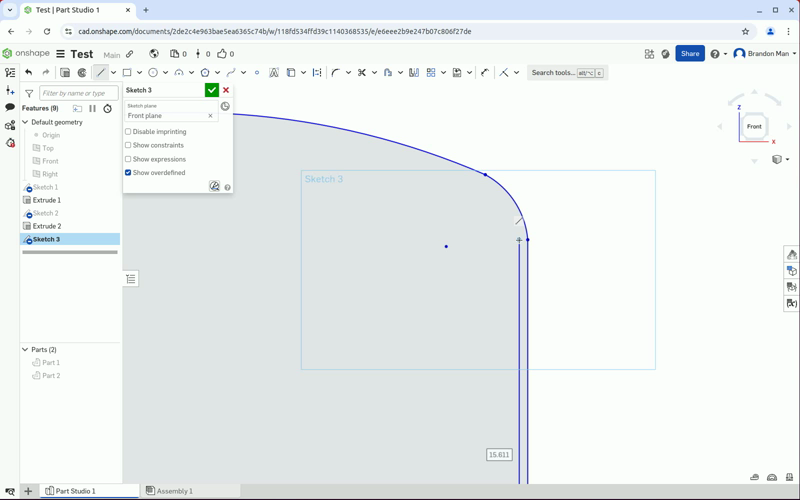
scroll(-6)
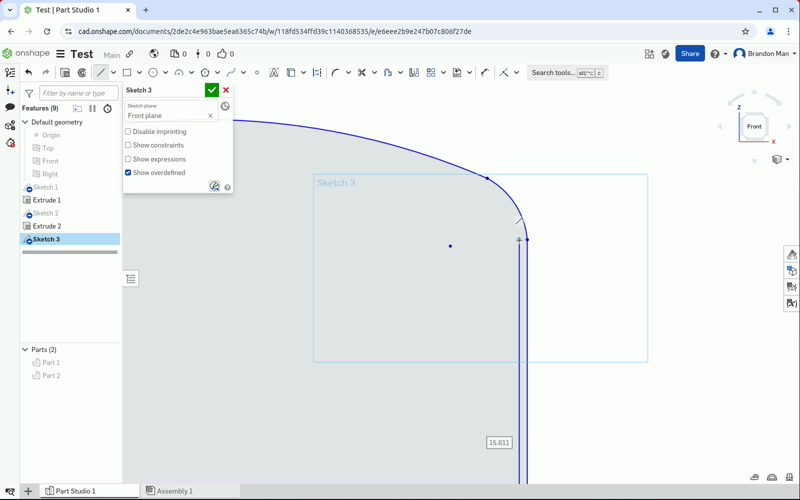
scroll(-6)
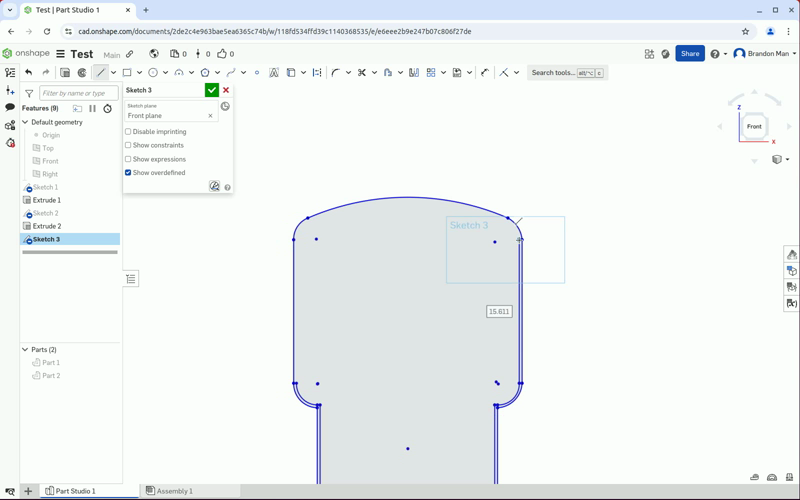
scroll(-6)
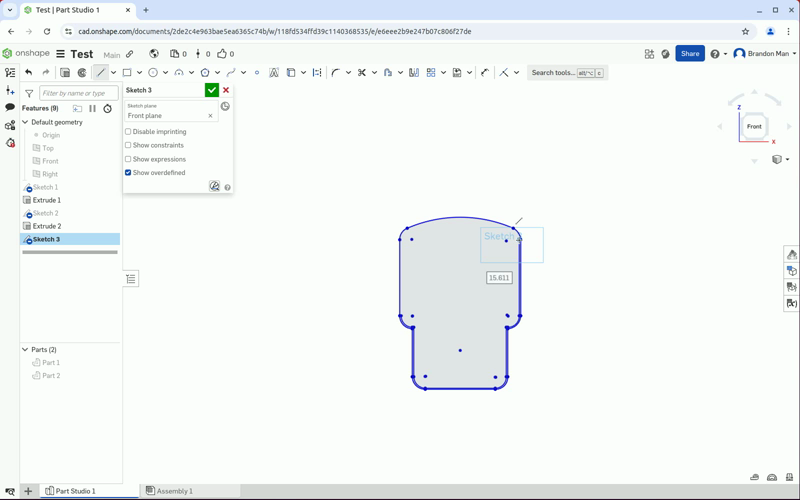
key_up(shift)
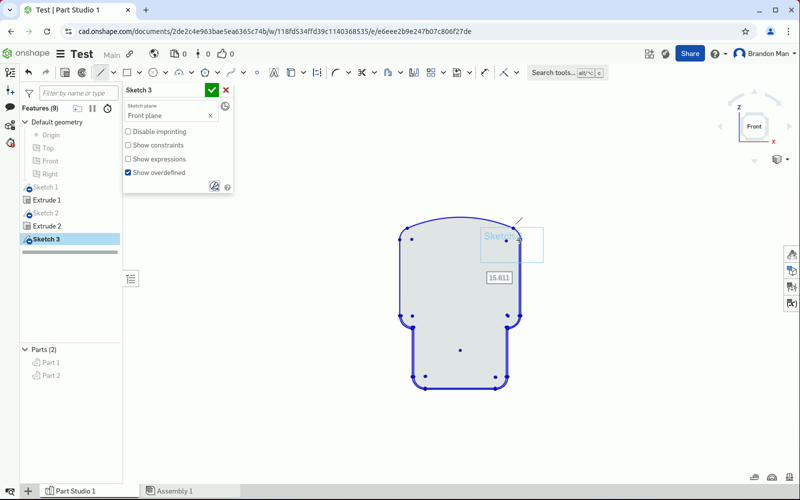
key(esc)
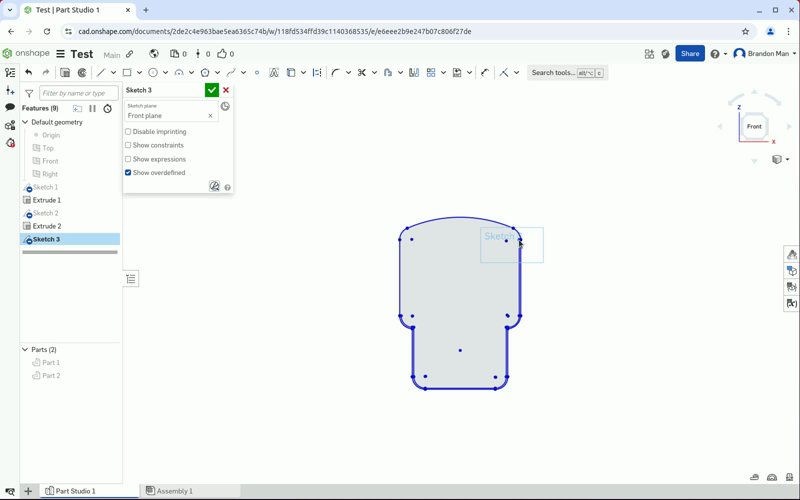
key(a)
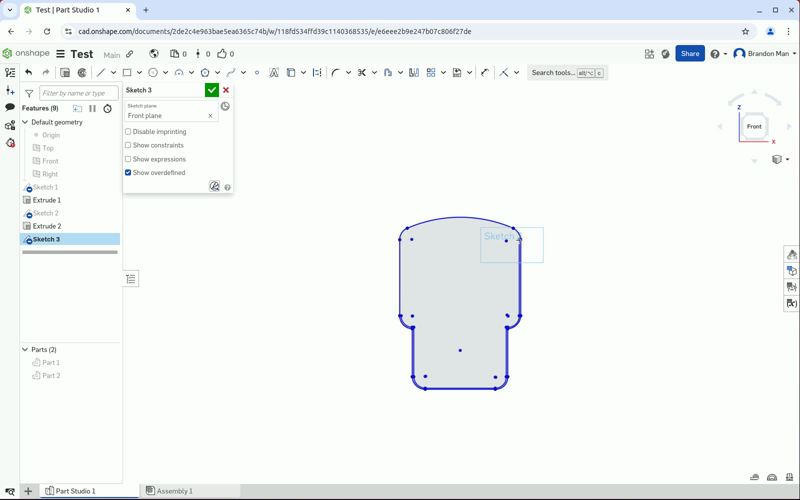
mouse_move(519, 239)
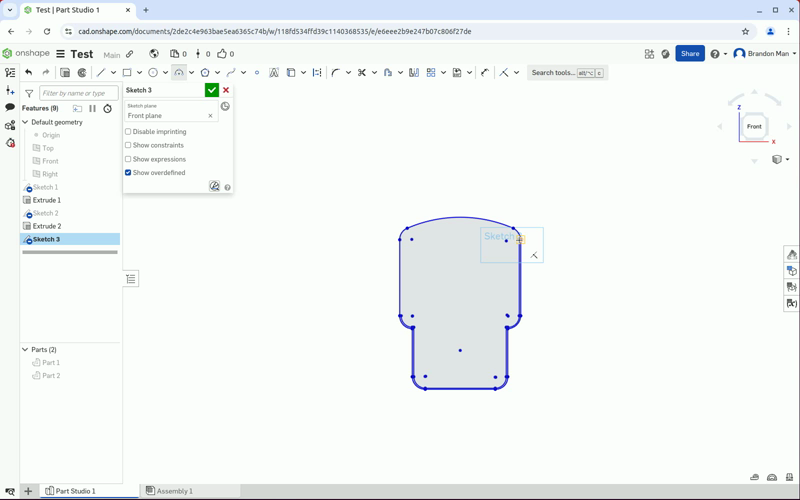
scroll(6)
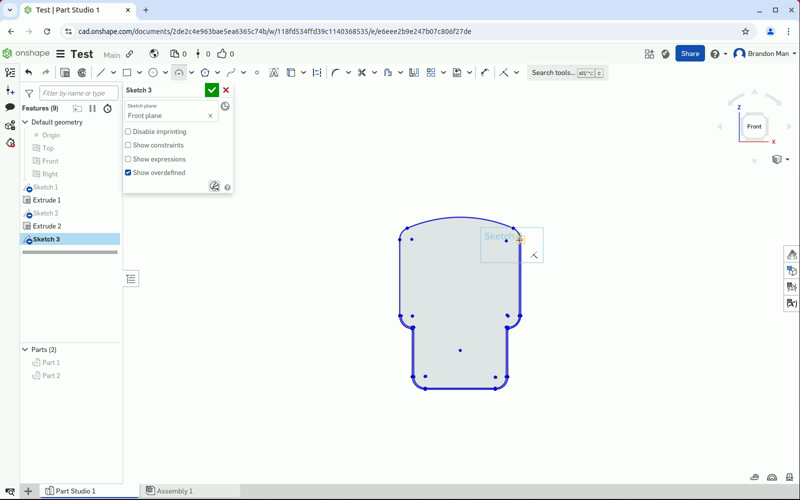
scroll(6)
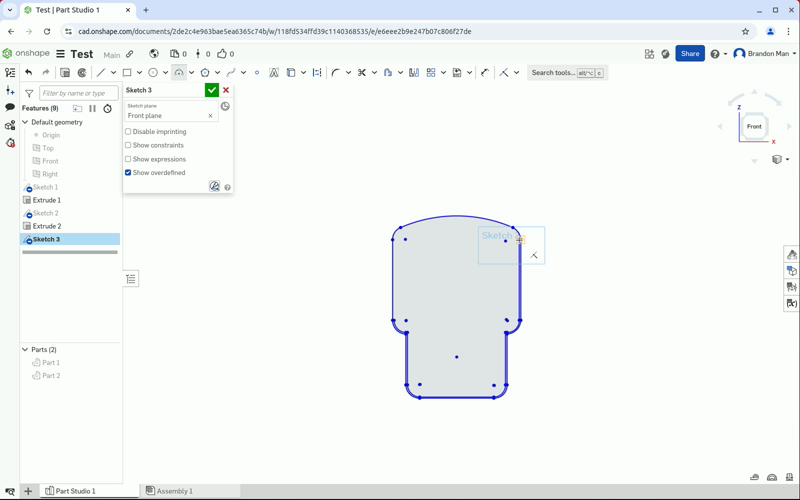
scroll(6)
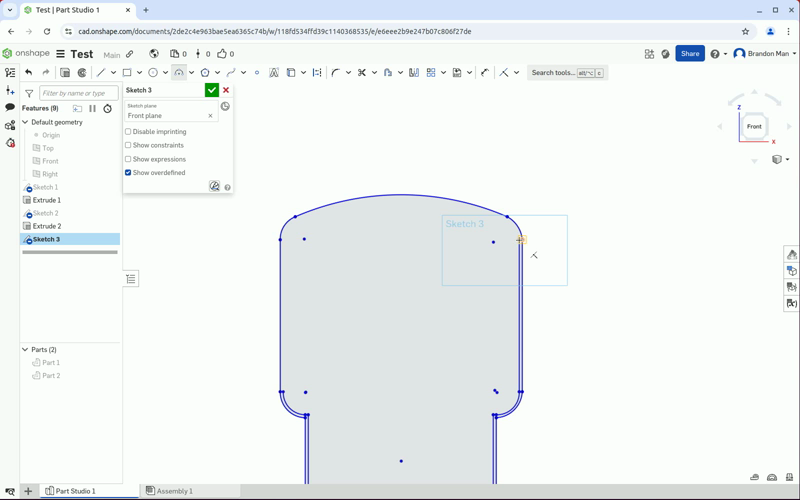
scroll(6)
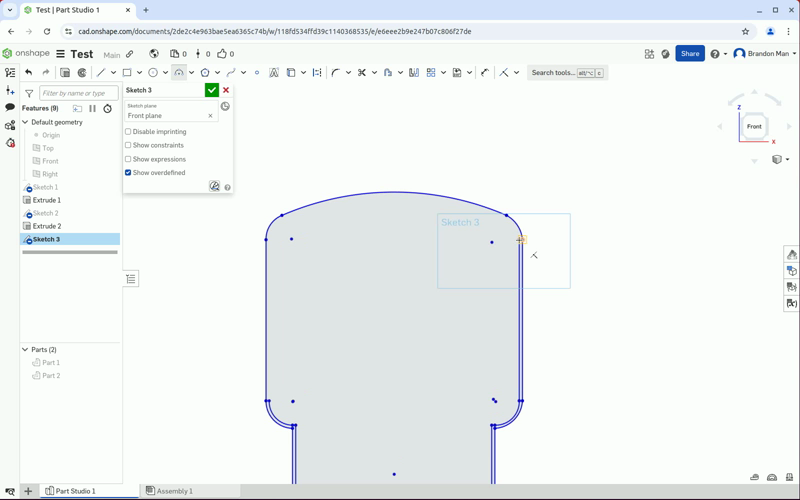
scroll(6)
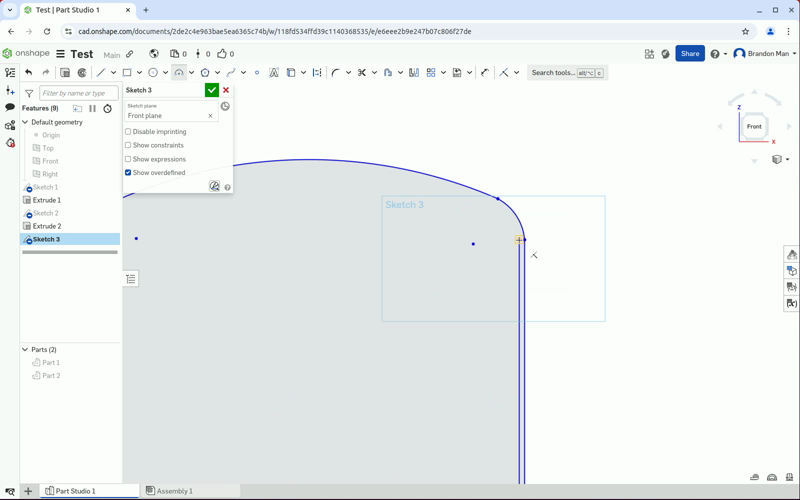
scroll(6)
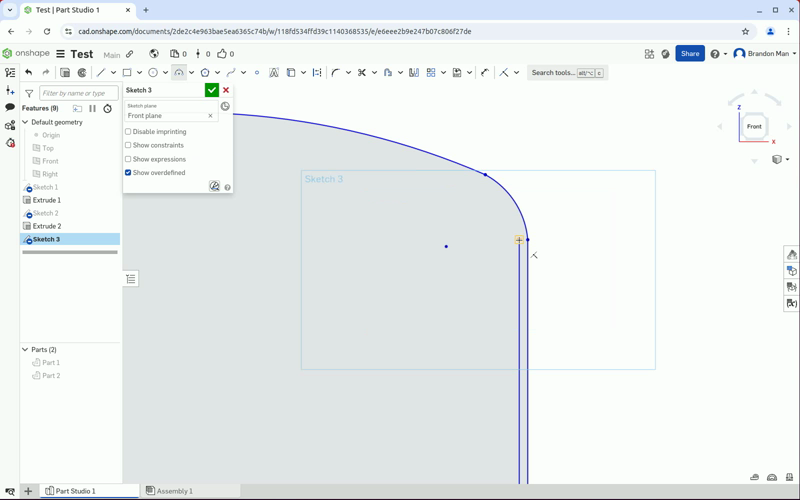
scroll(6)
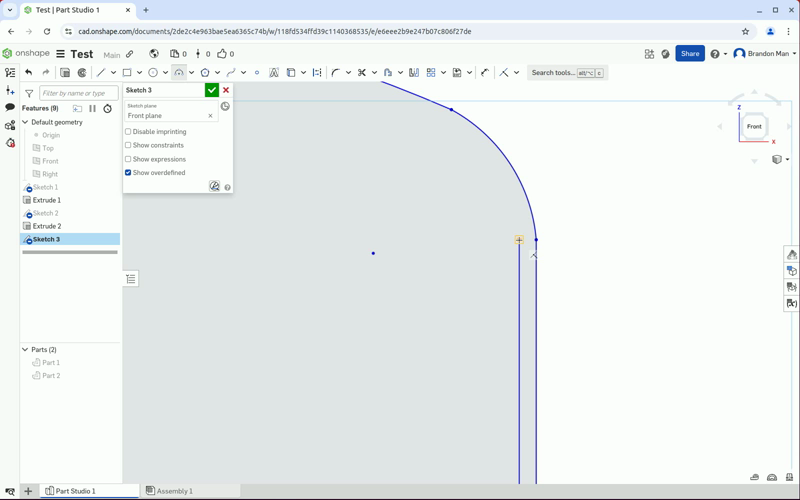
click(519, 239)
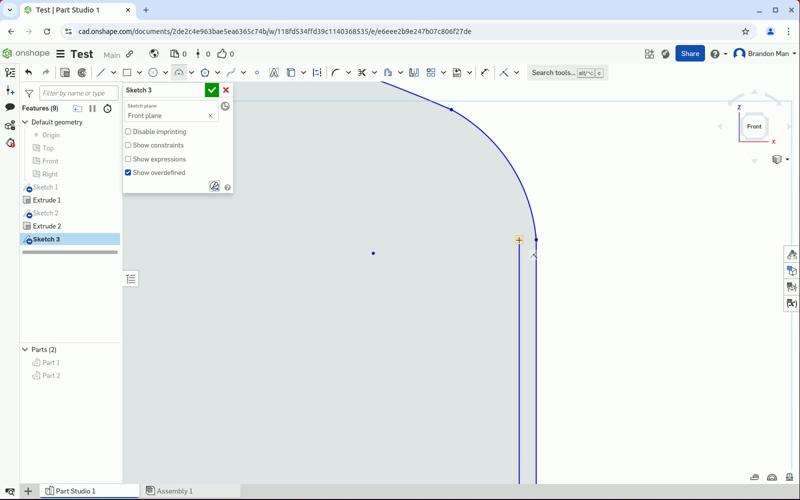
scroll(-6)
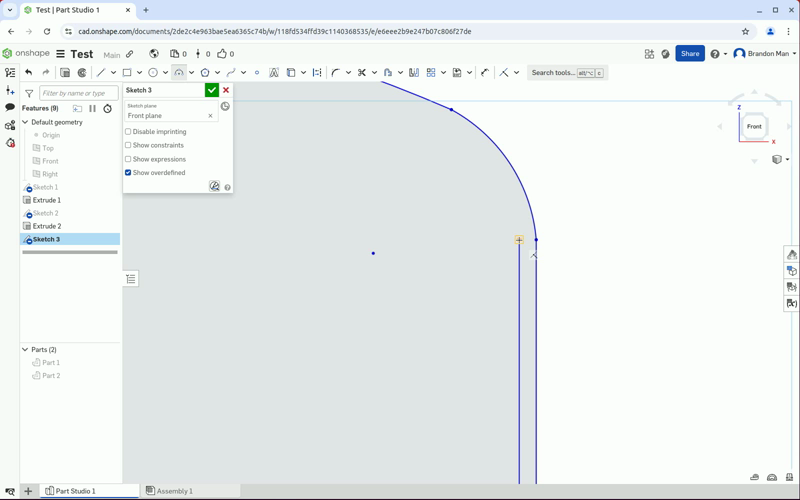
scroll(-6)
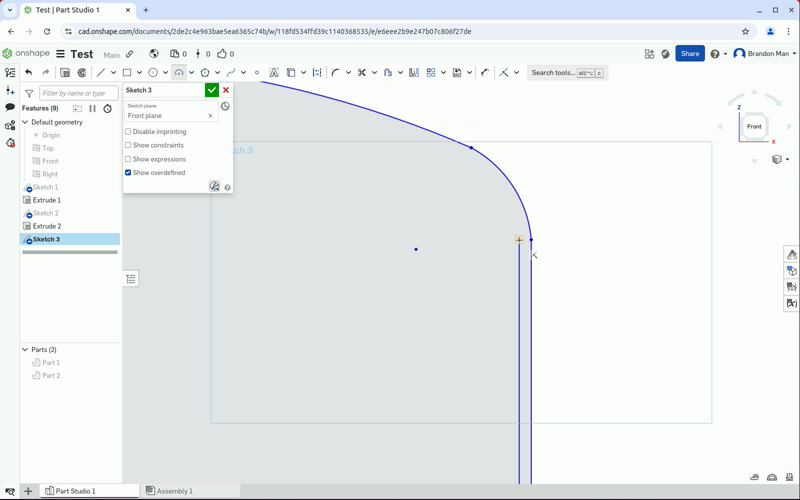
scroll(-6)
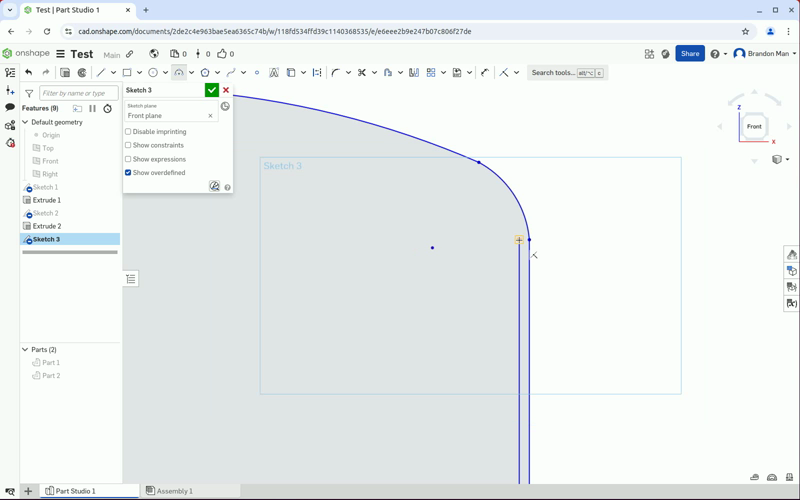
scroll(-6)
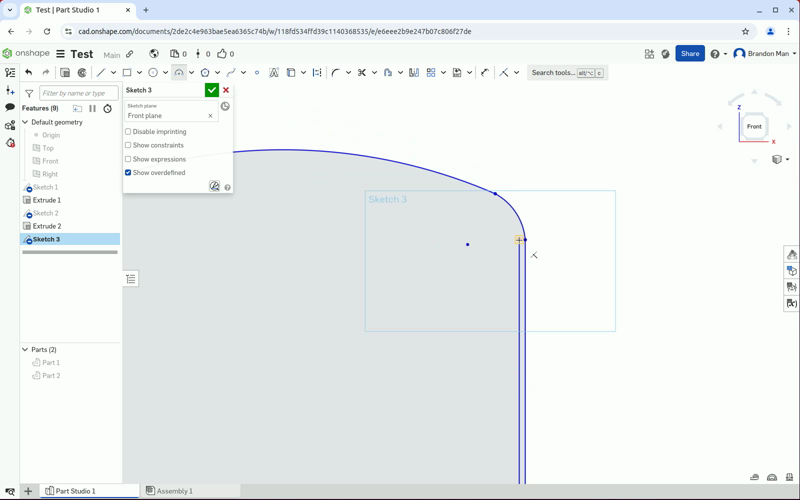
scroll(-6)
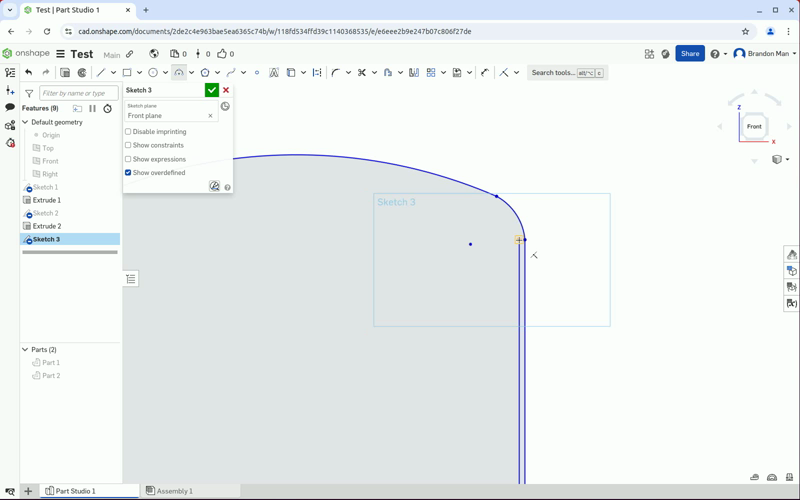
scroll(-6)
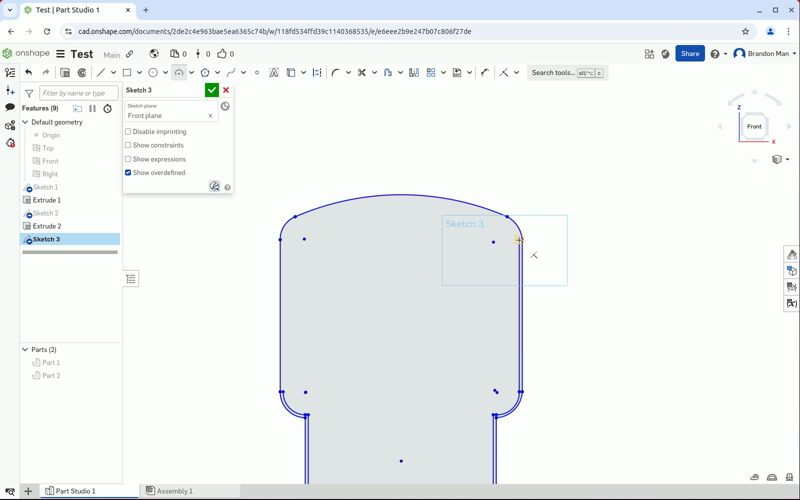
scroll(-6)
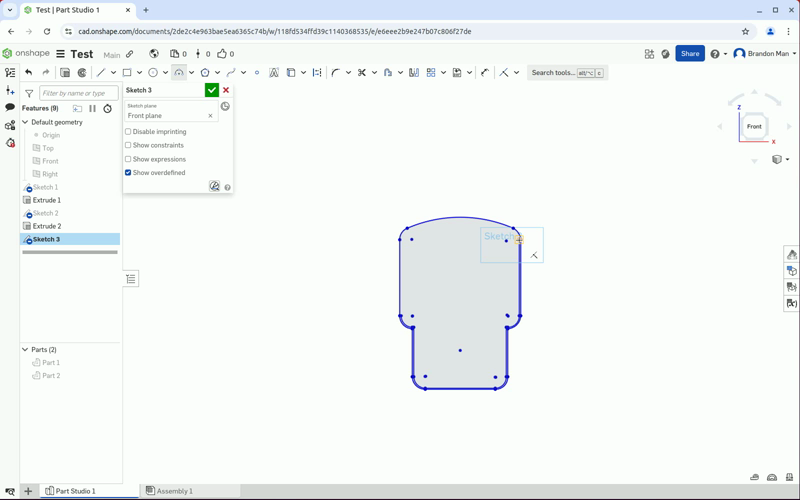
key_down(shift)
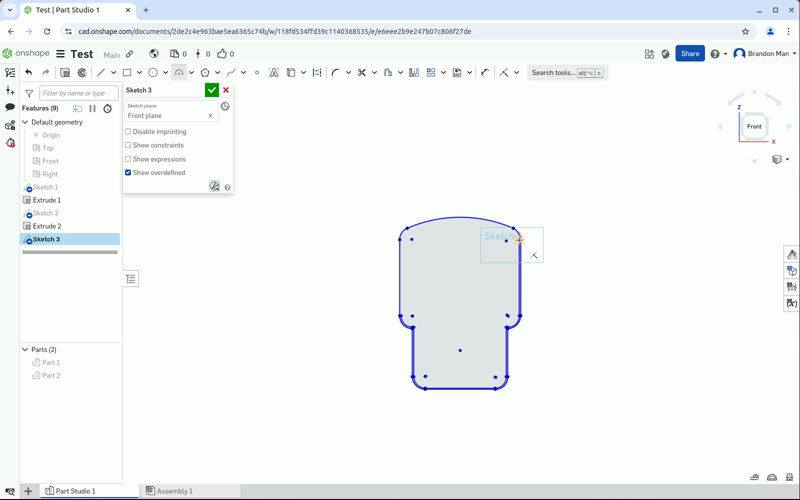
mouse_move(513, 229)
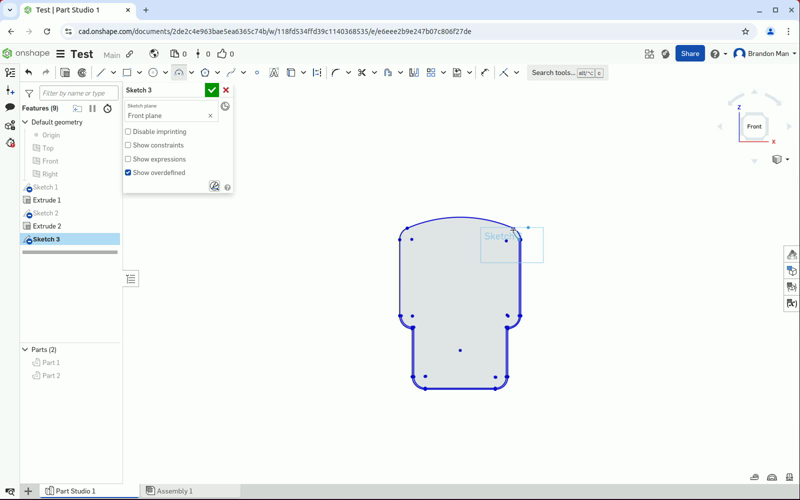
scroll(6)
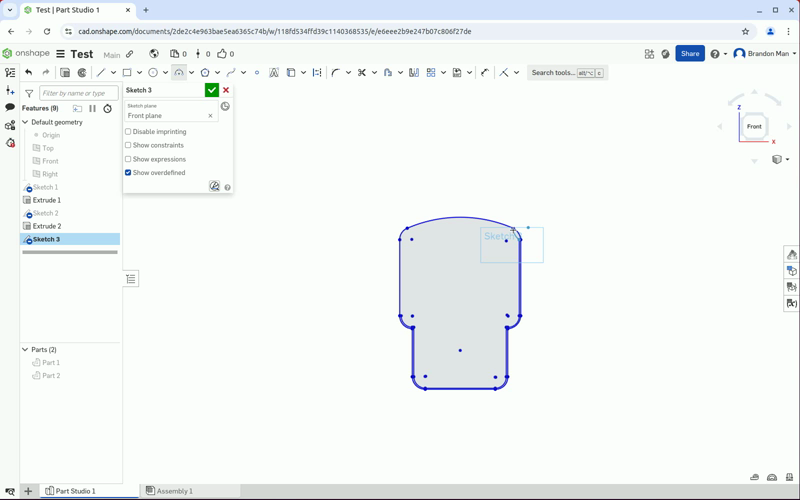
scroll(6)
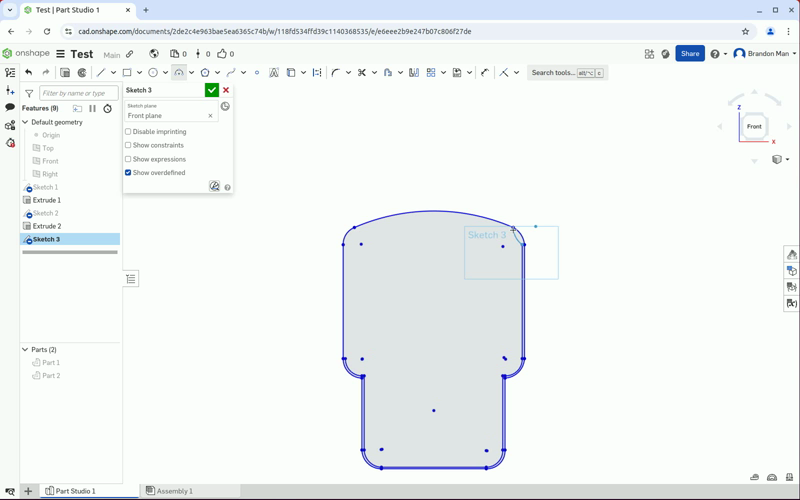
scroll(6)
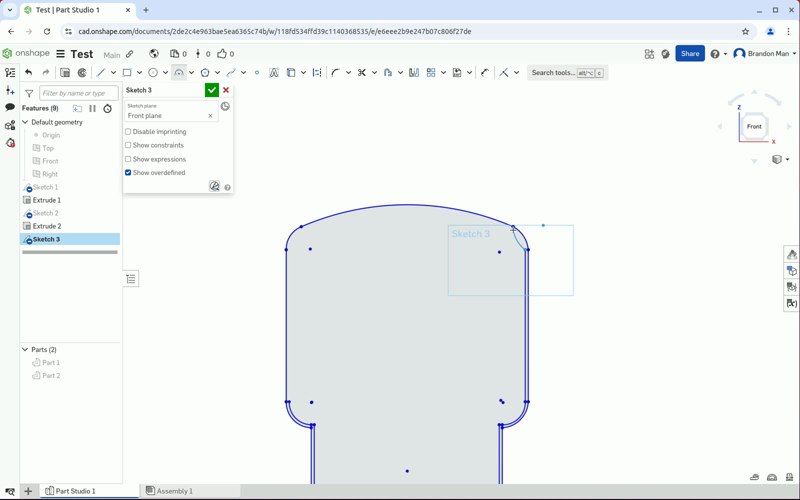
scroll(6)
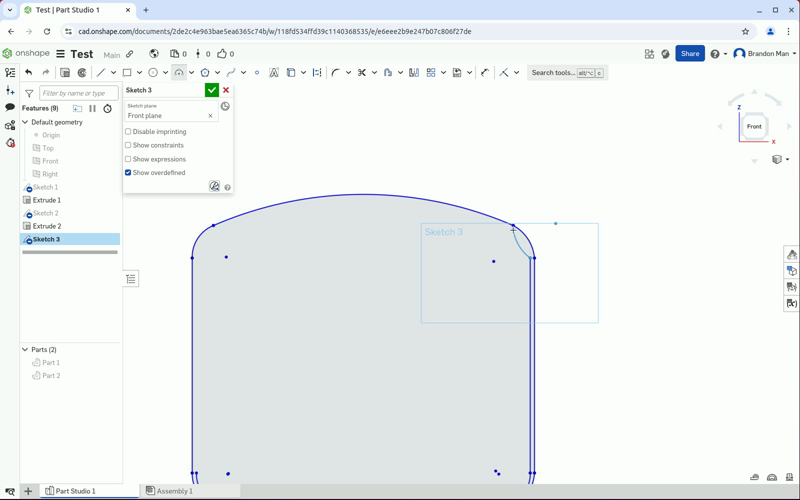
scroll(6)
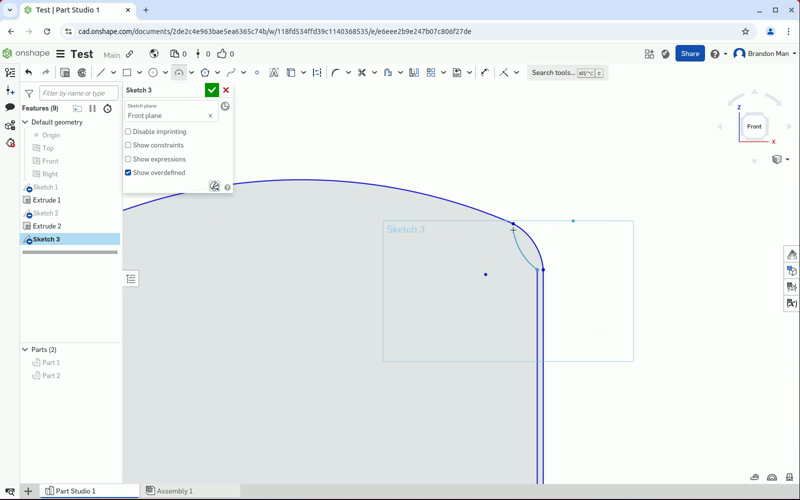
scroll(6)
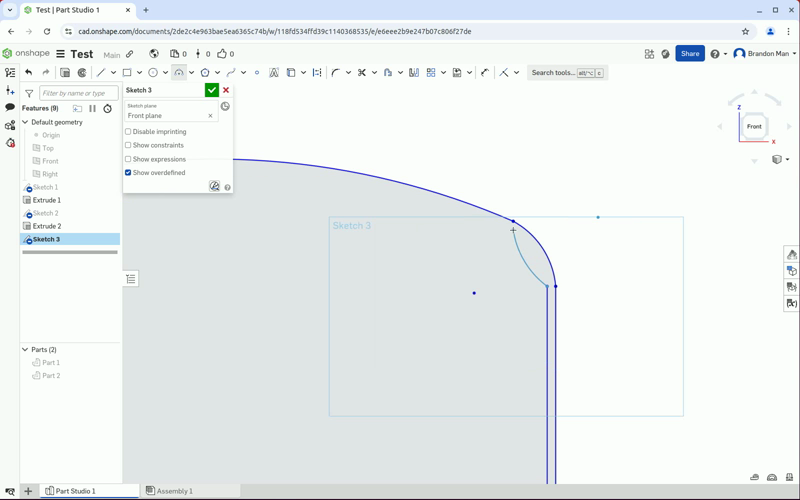
scroll(6)
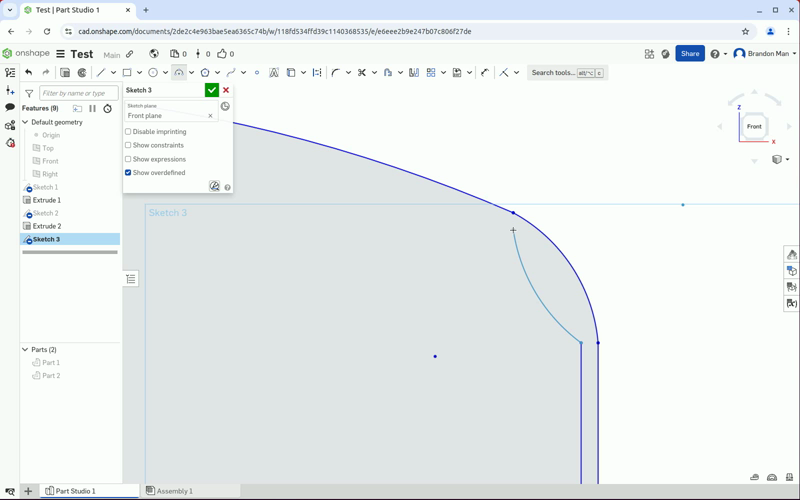
click(513, 229)
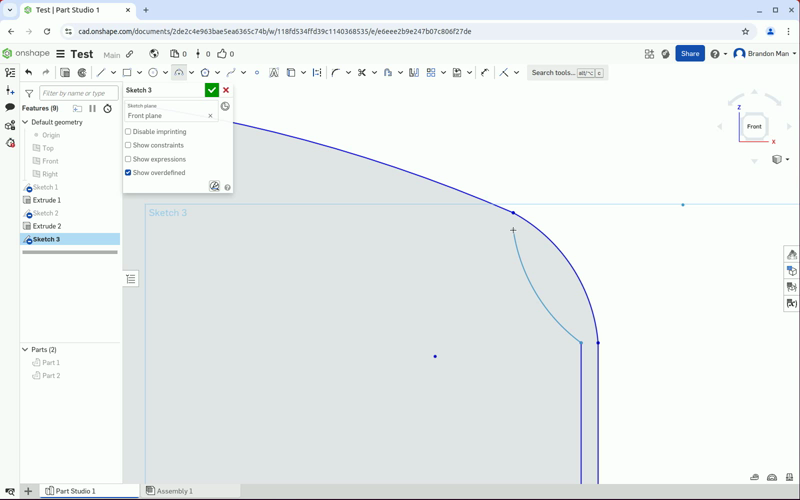
scroll(-6)
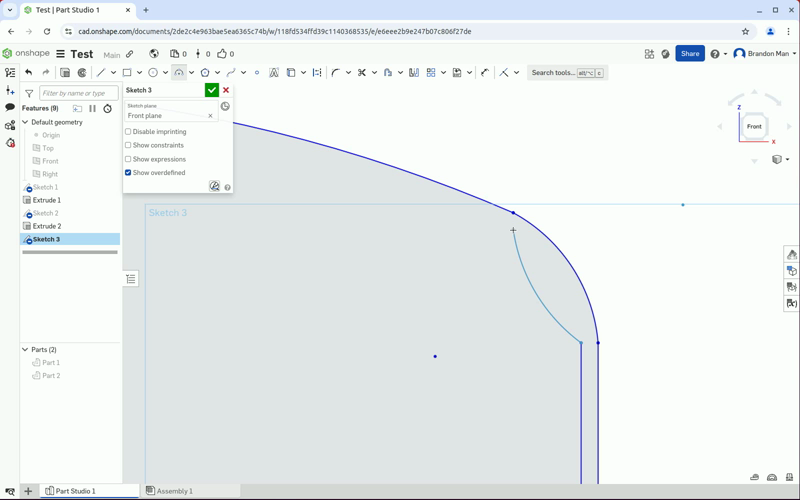
scroll(-6)
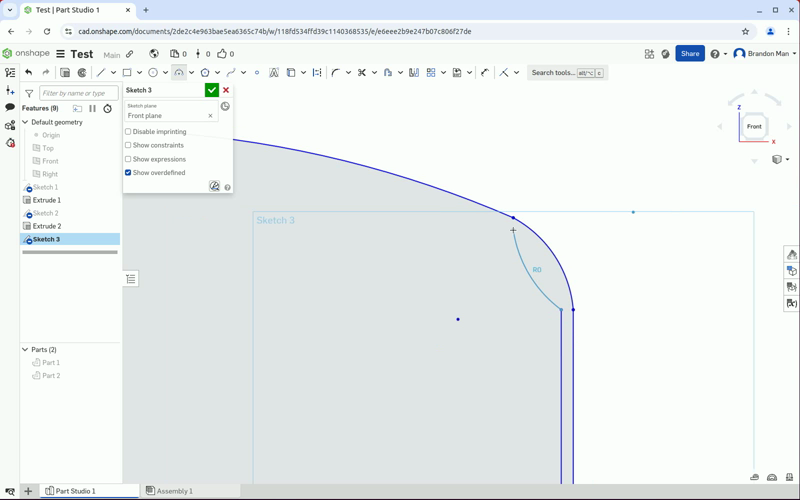
scroll(-6)
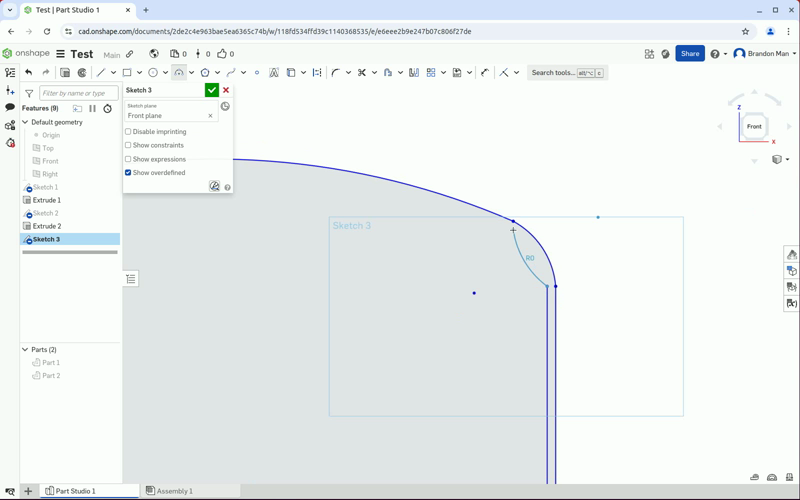
scroll(-6)
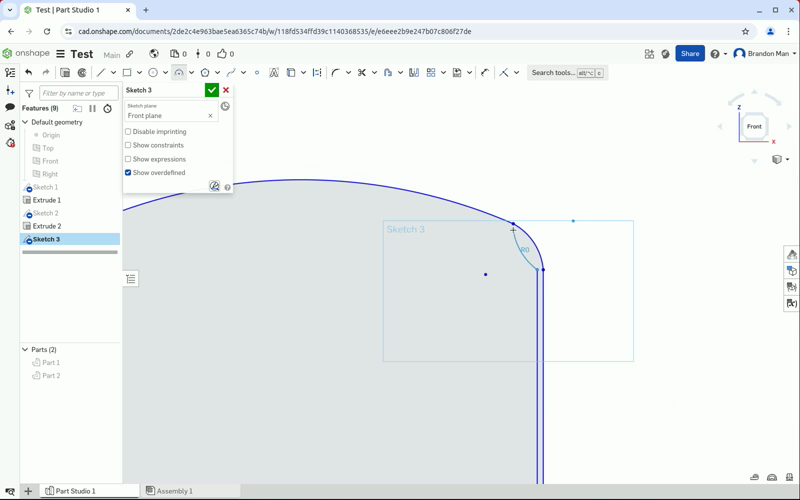
scroll(-6)
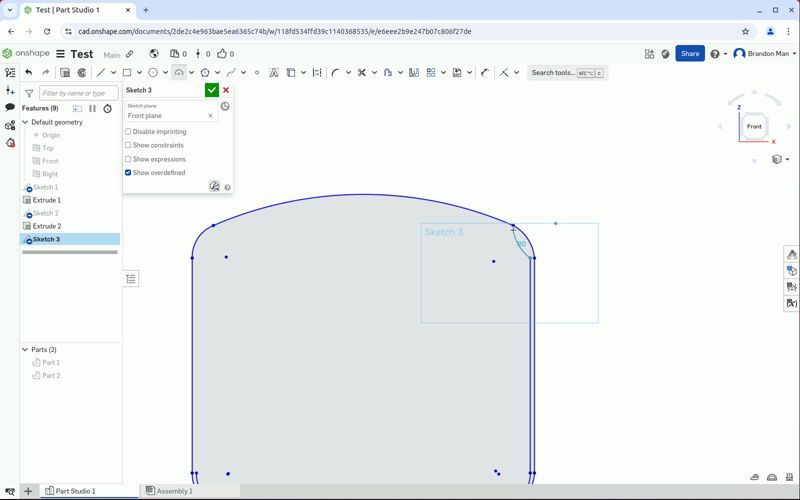
scroll(-6)
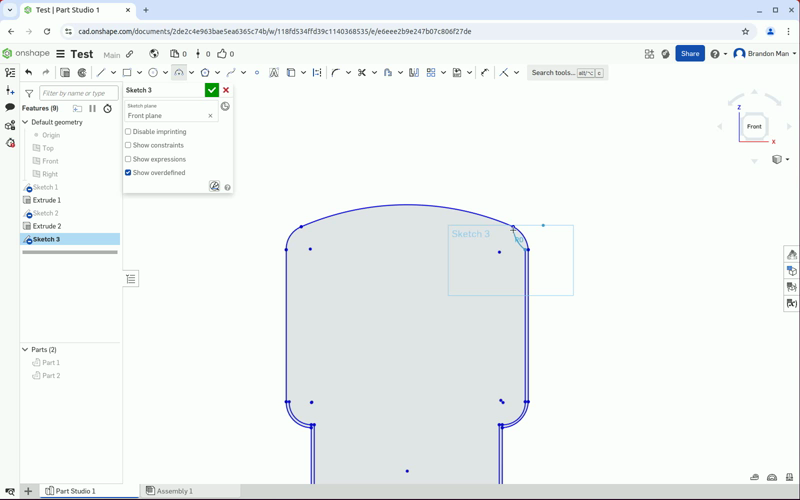
scroll(-6)
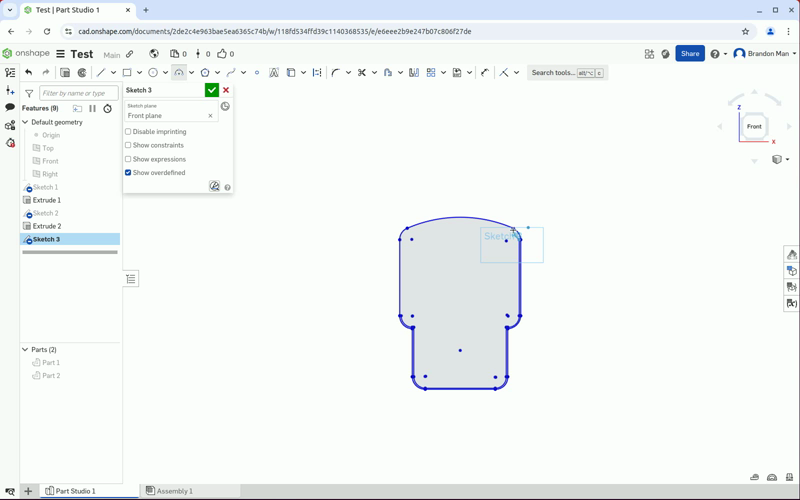
mouse_move(517, 233)
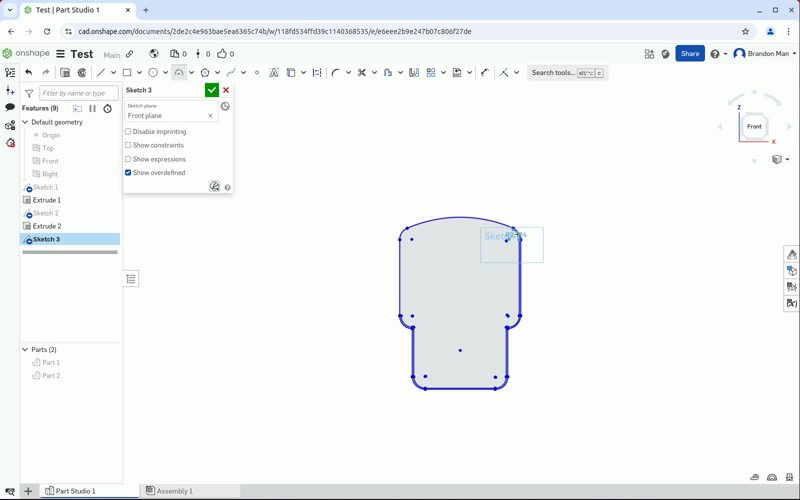
scroll(6)
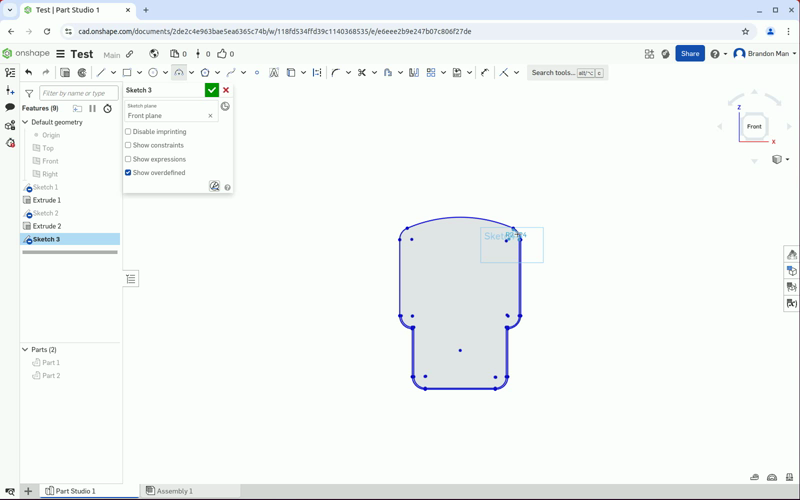
scroll(6)
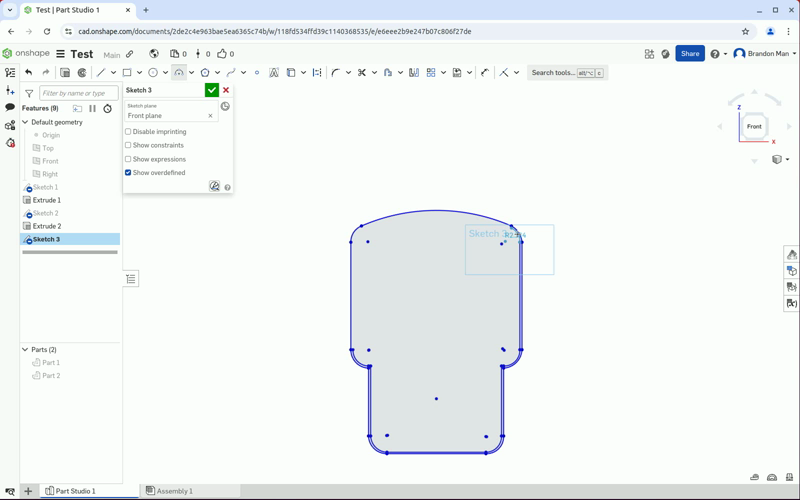
scroll(6)
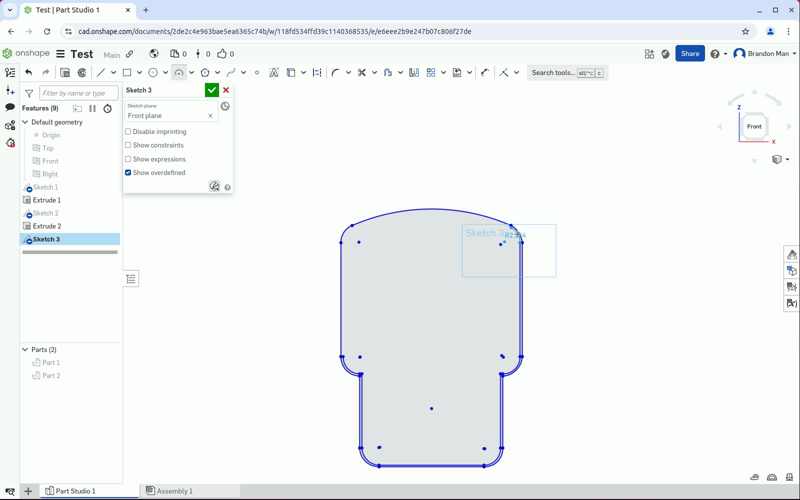
scroll(6)
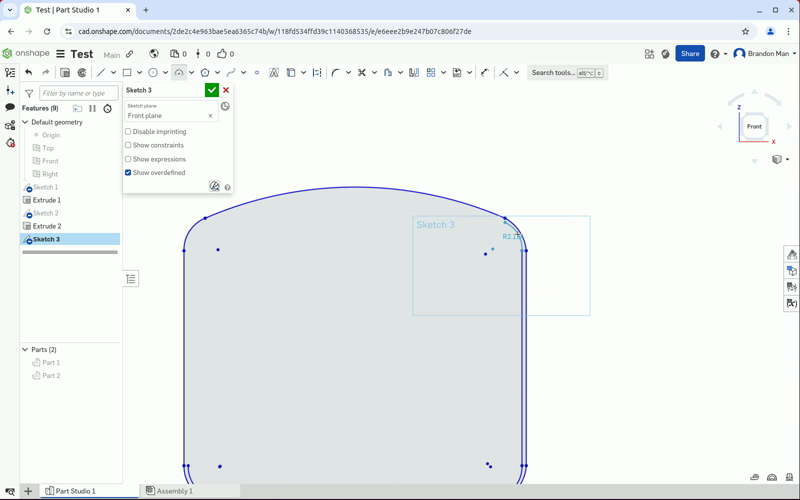
scroll(6)
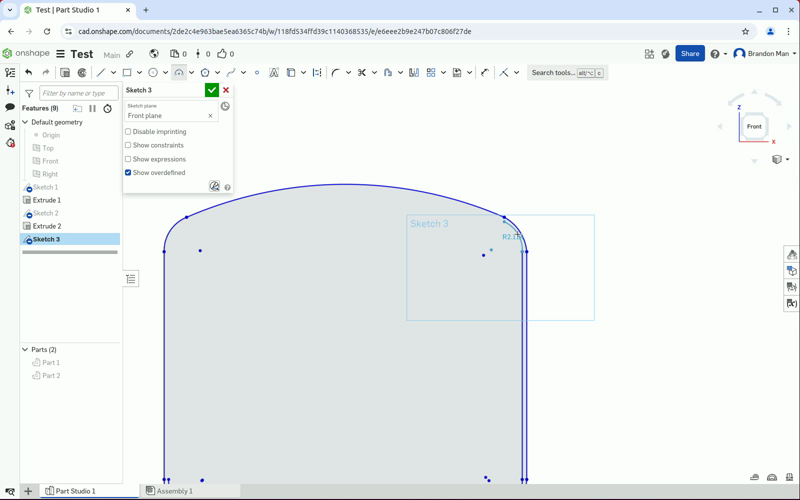
scroll(6)
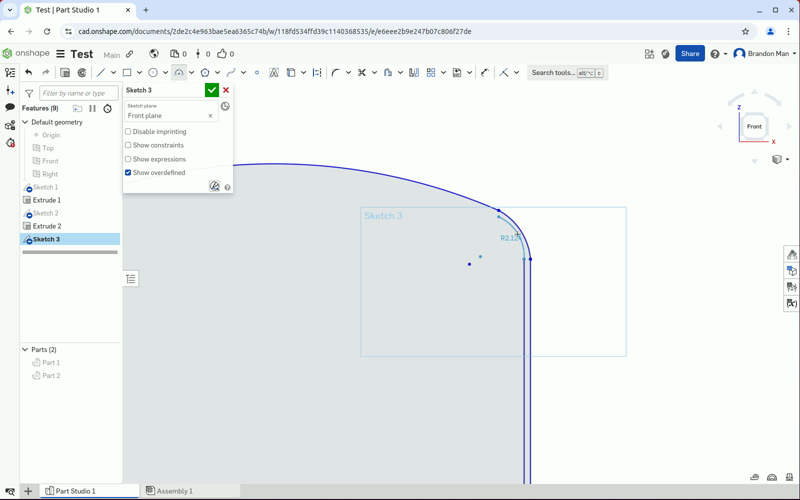
scroll(6)
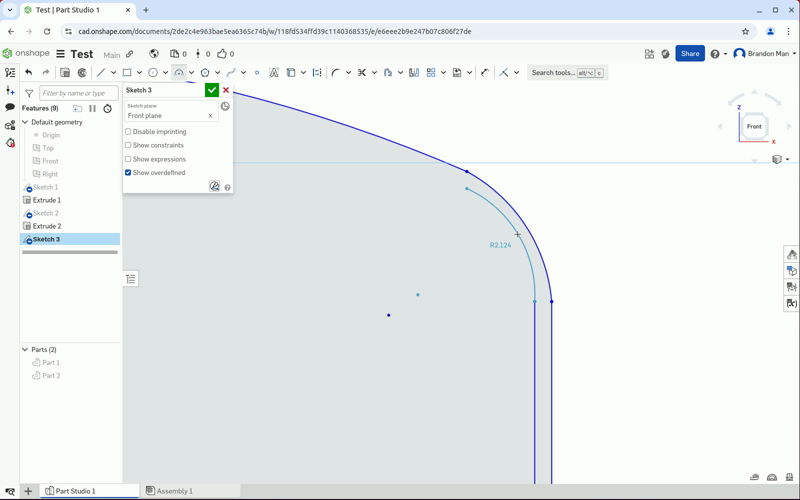
click(517, 233)
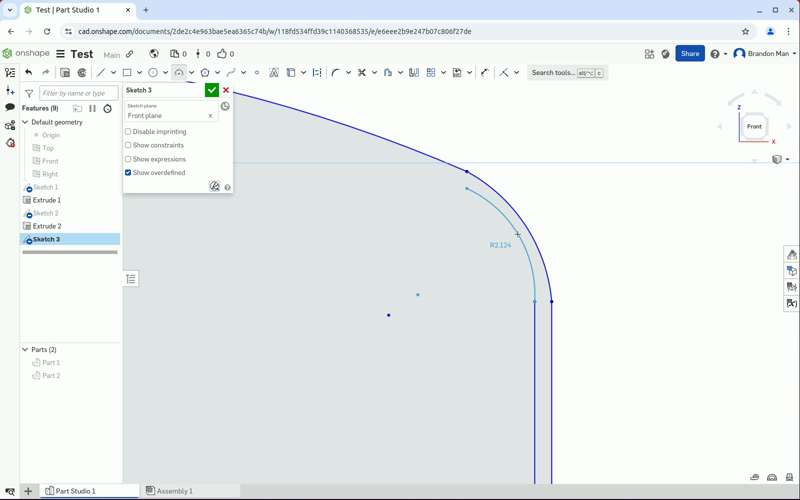
scroll(-6)
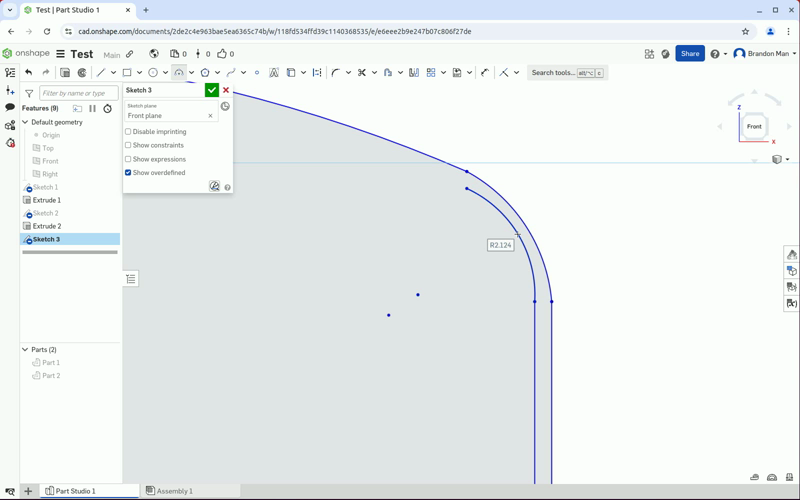
scroll(-6)
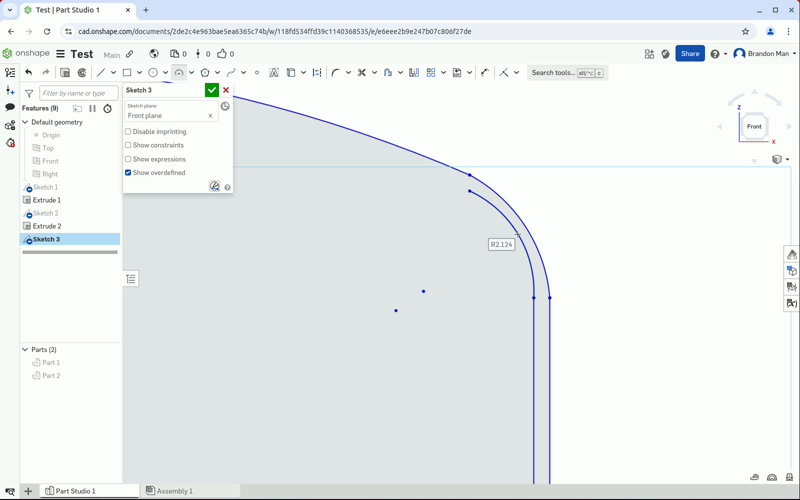
scroll(-6)
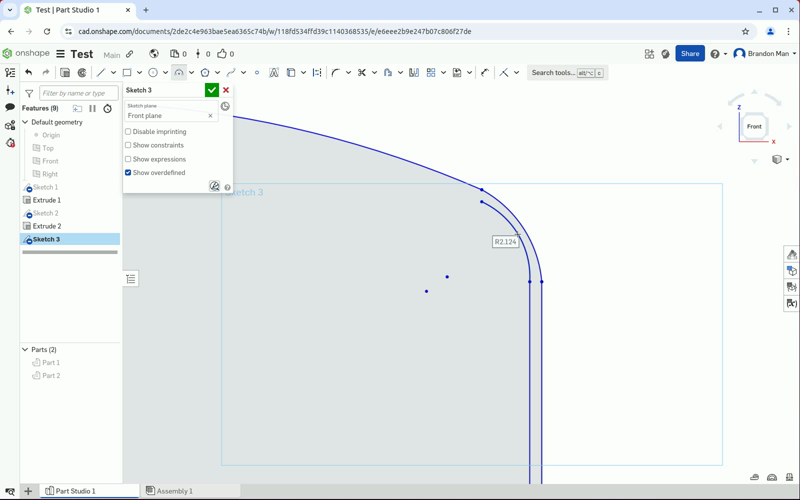
scroll(-6)
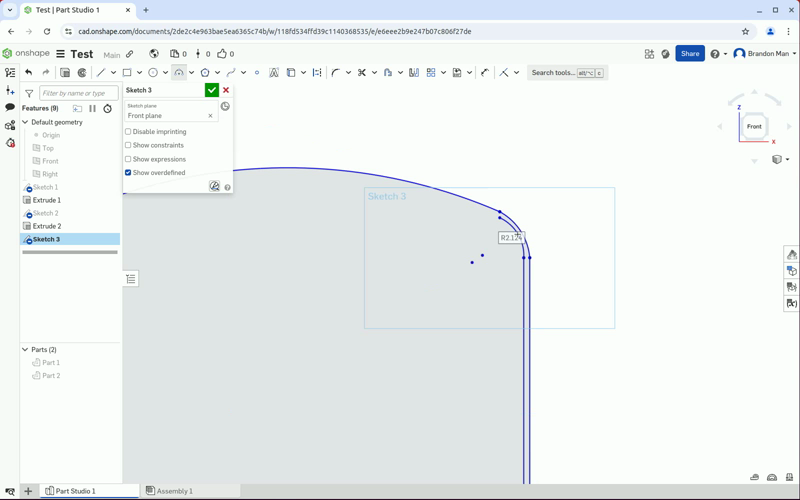
scroll(-6)
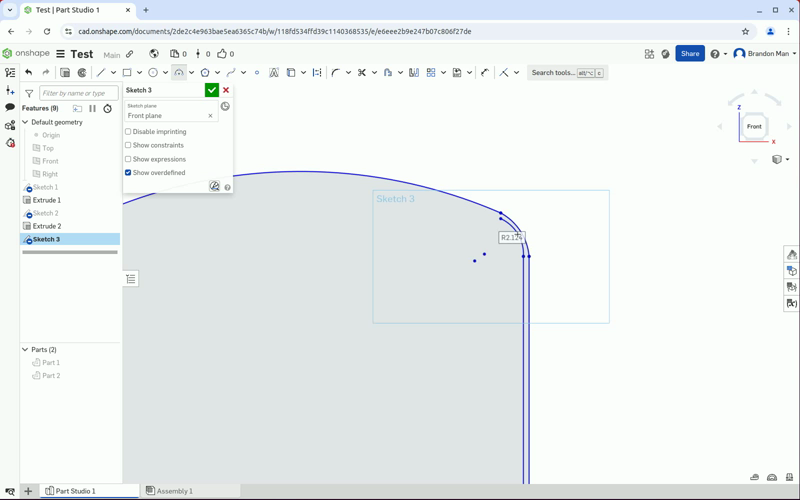
scroll(-6)
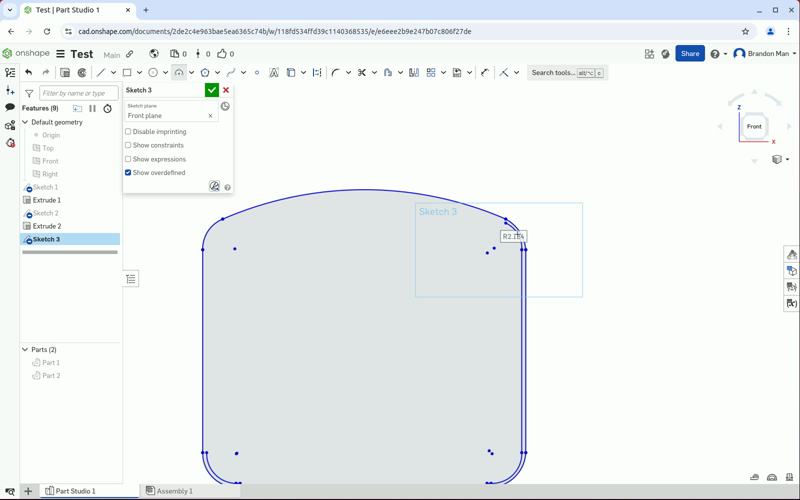
scroll(-6)
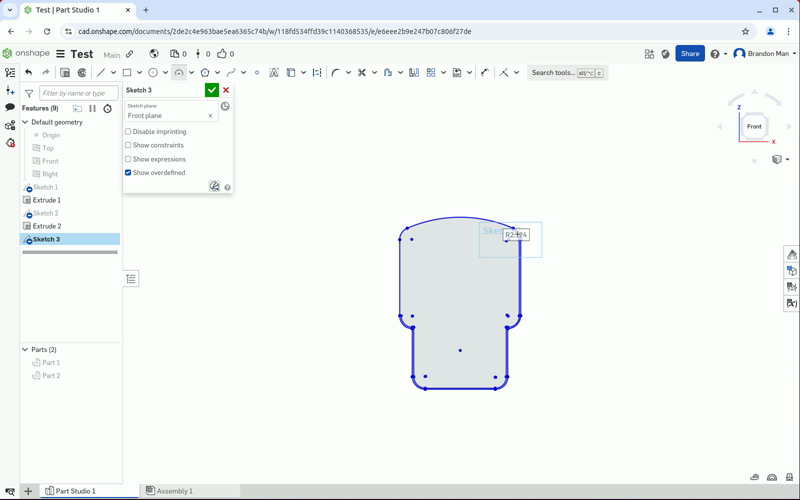
key_up(shift)
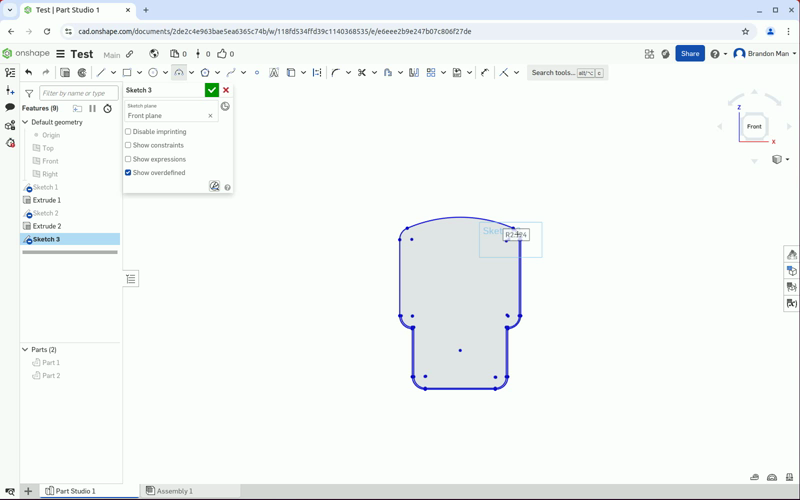
mouse_move(513, 229)
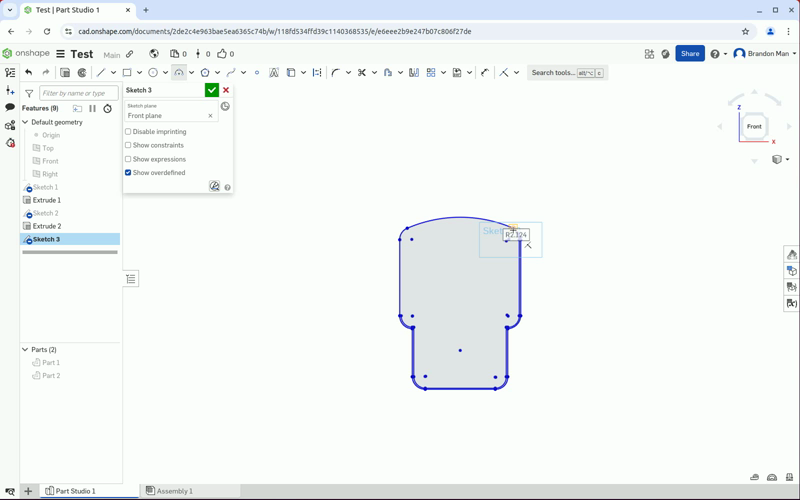
scroll(6)
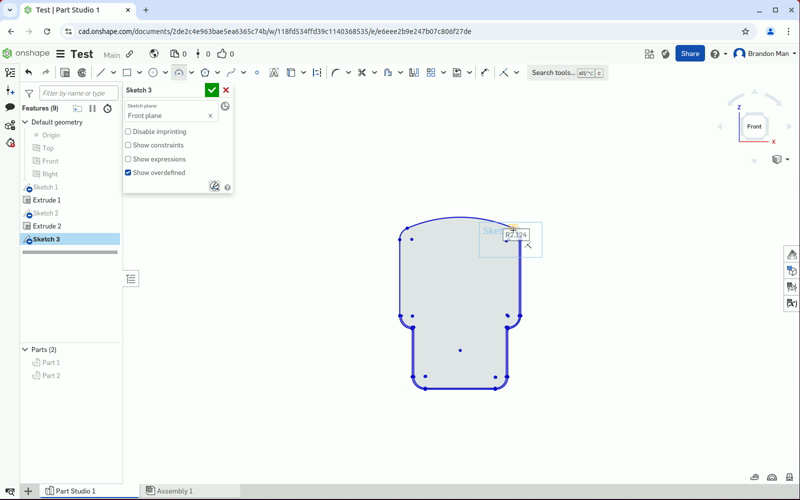
scroll(6)
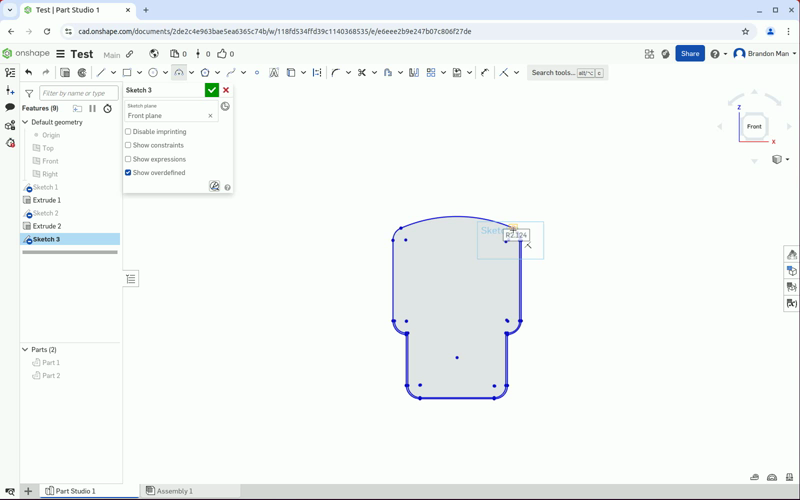
scroll(6)
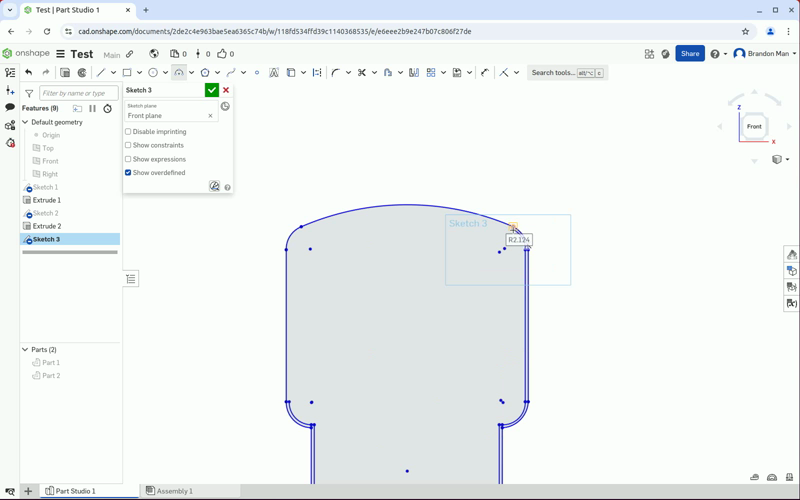
scroll(6)
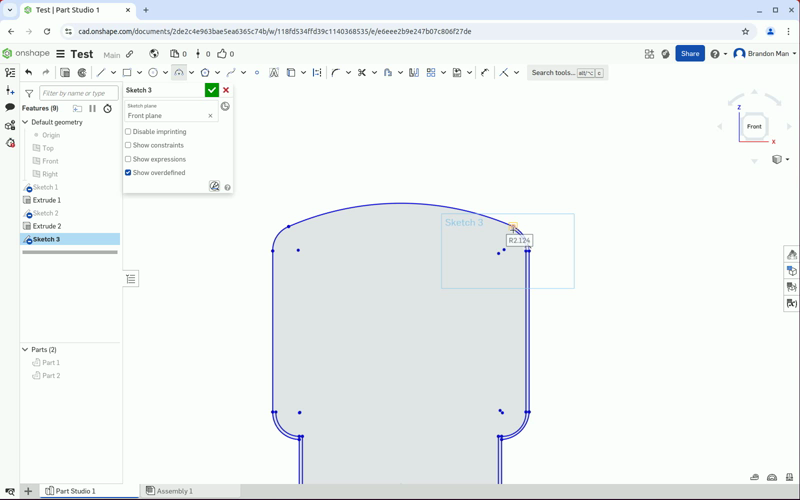
scroll(6)
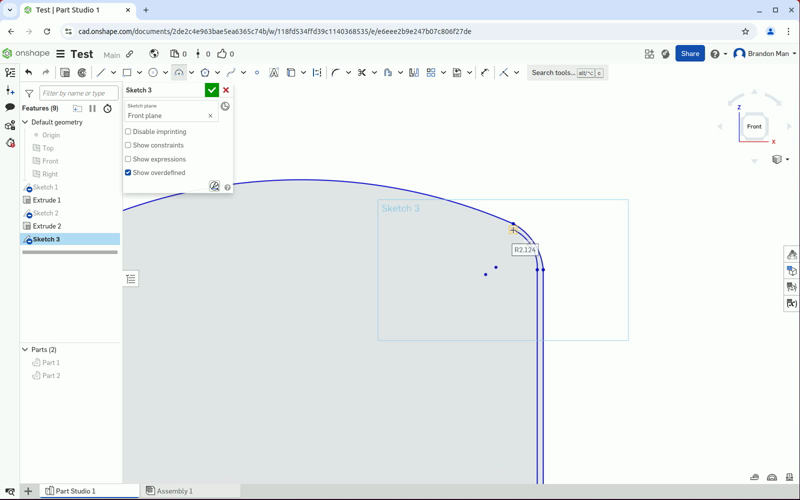
scroll(6)
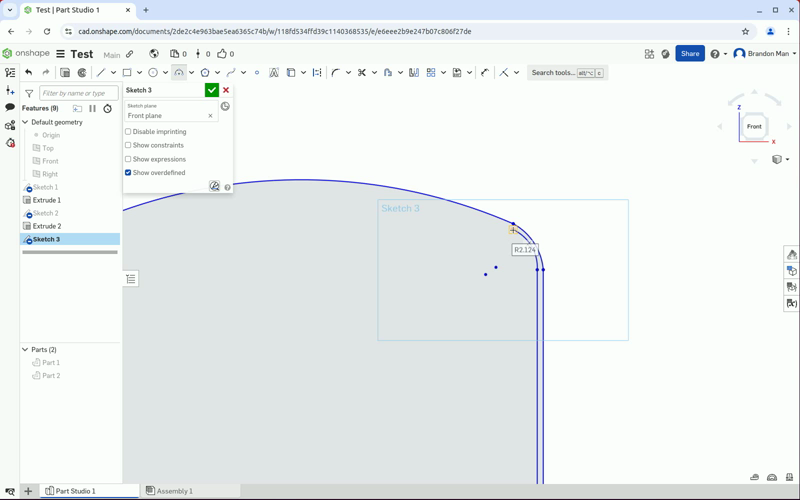
scroll(6)
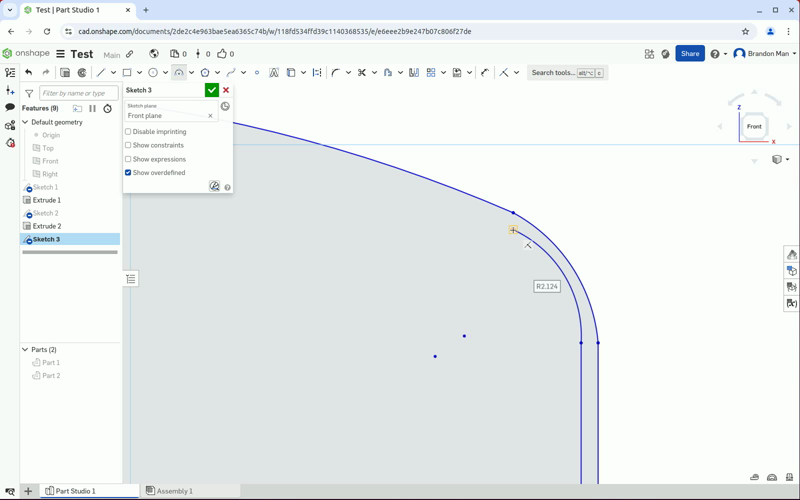
click(513, 229)
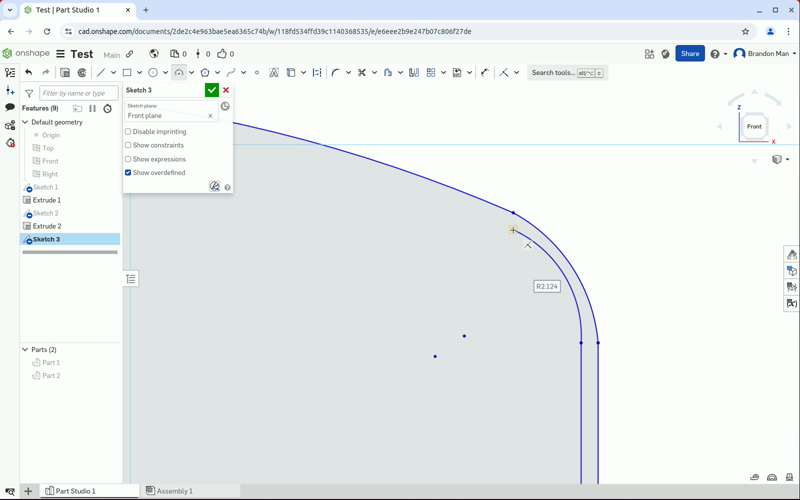
scroll(-6)
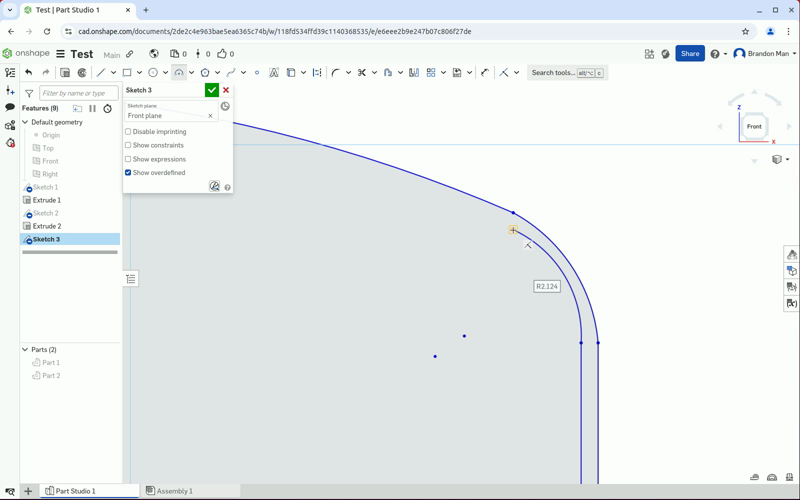
scroll(-6)
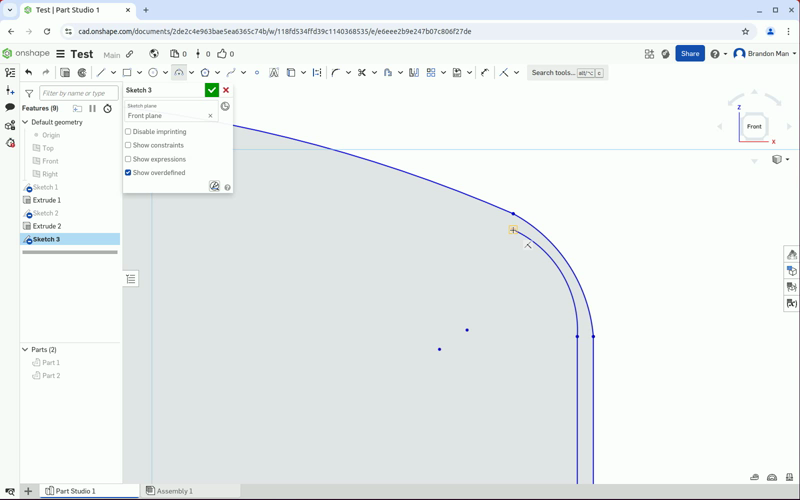
scroll(-6)
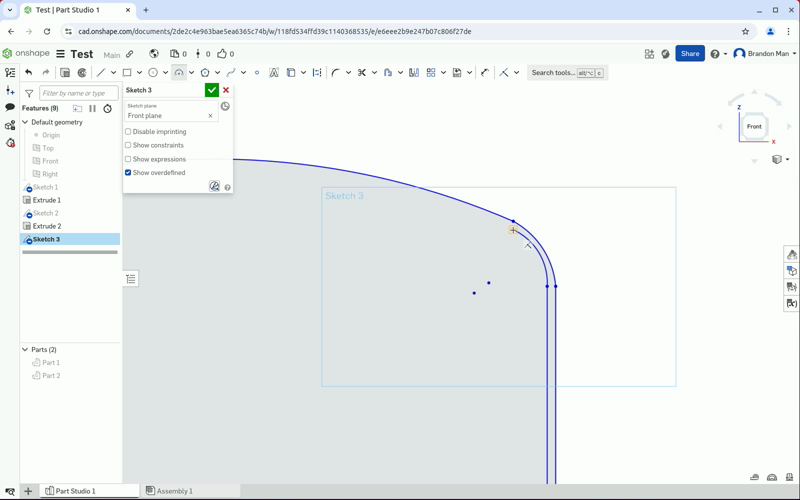
scroll(-6)
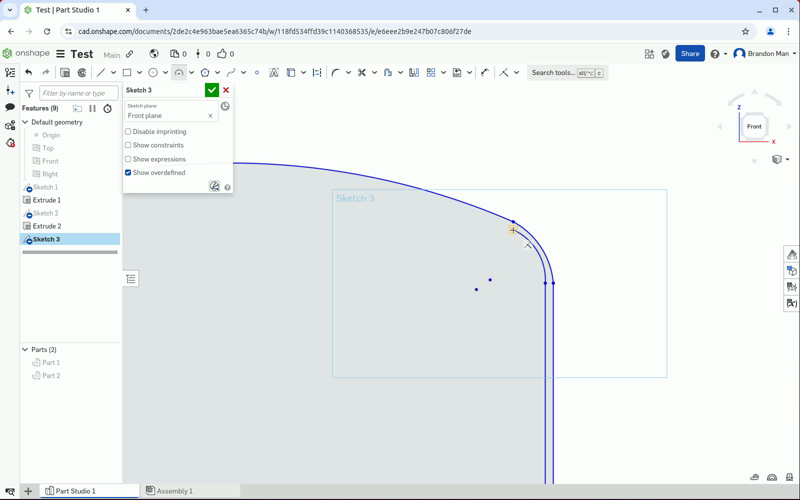
scroll(-6)
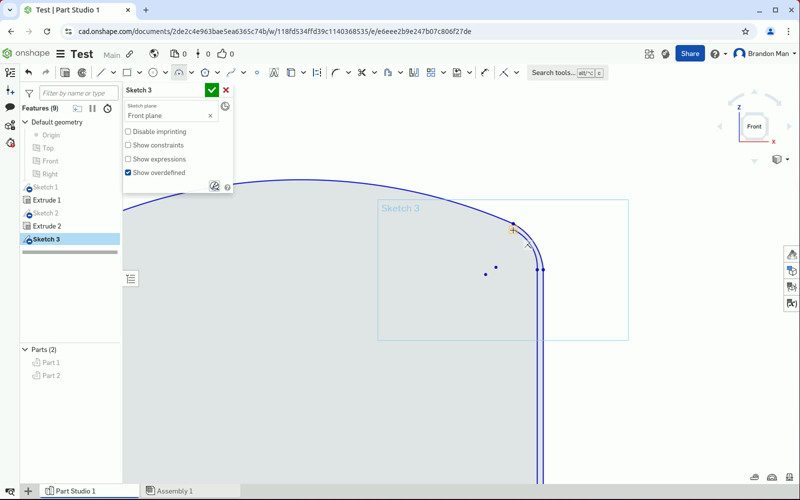
scroll(-6)
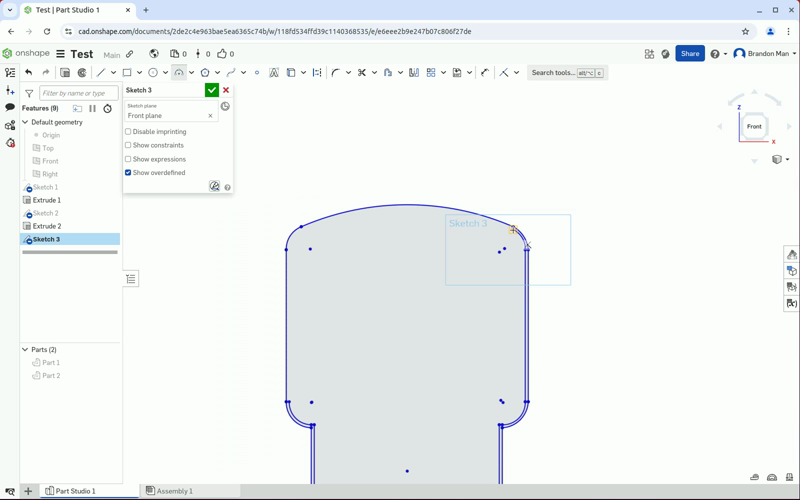
scroll(-6)
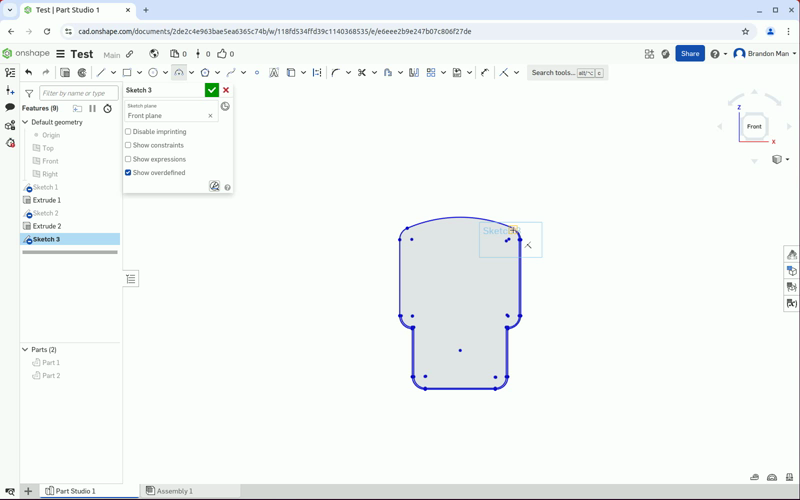
key_down(shift)
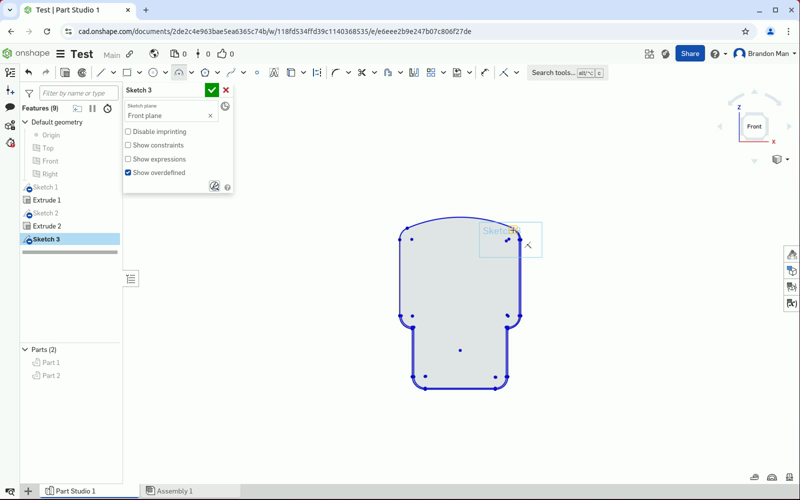
mouse_move(407, 229)
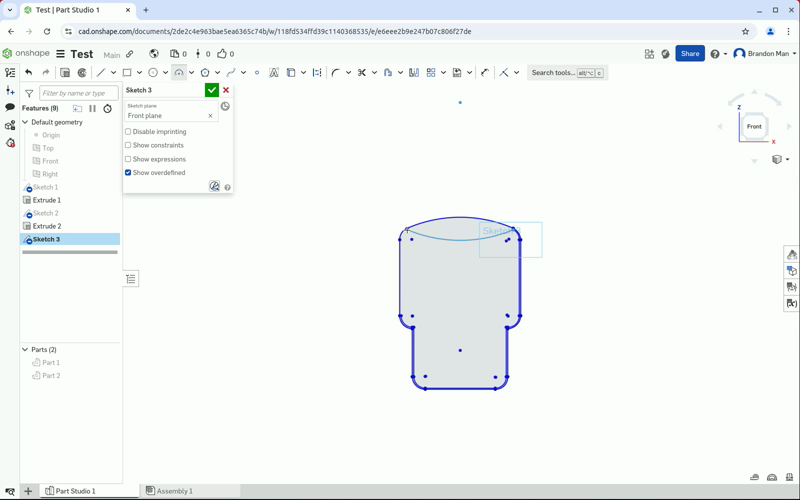
scroll(6)
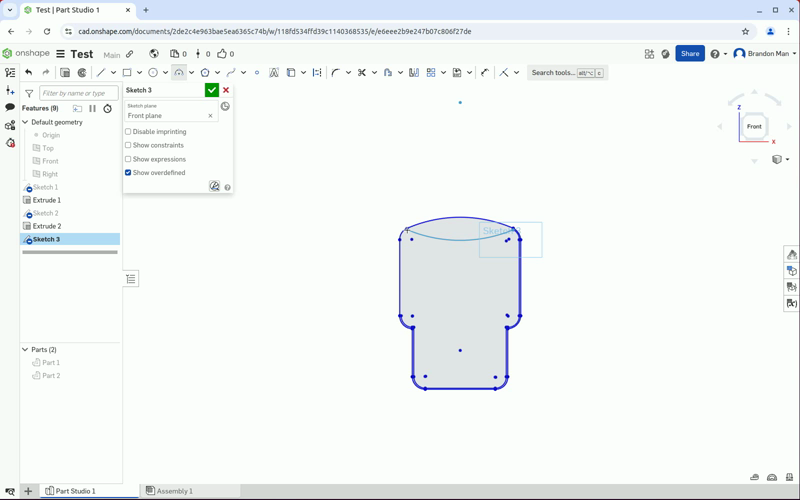
scroll(6)
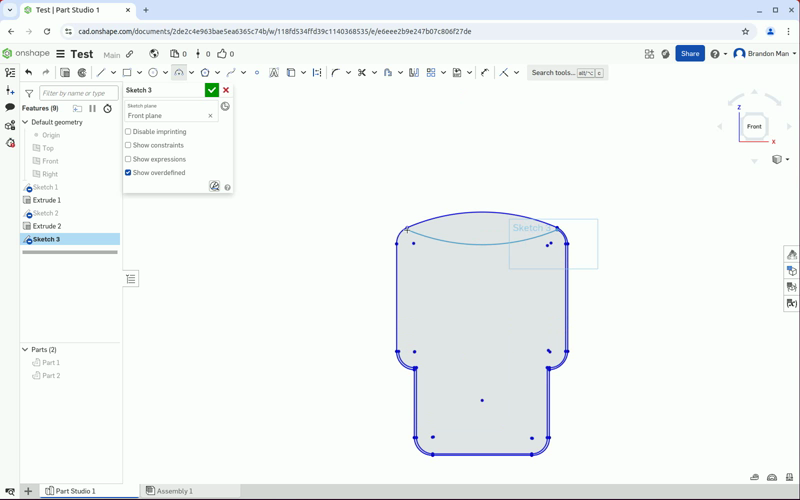
scroll(6)
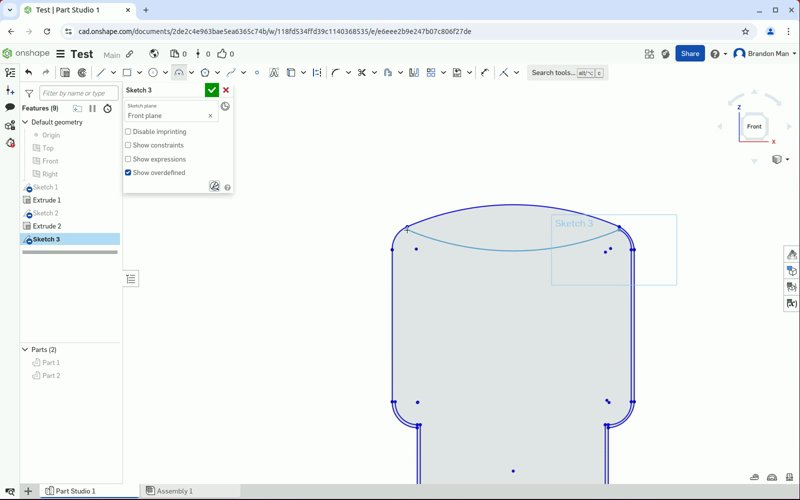
scroll(6)
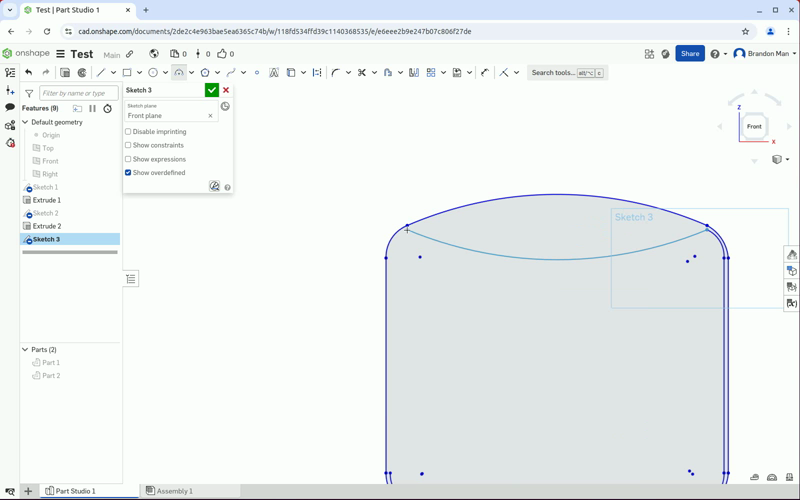
scroll(6)
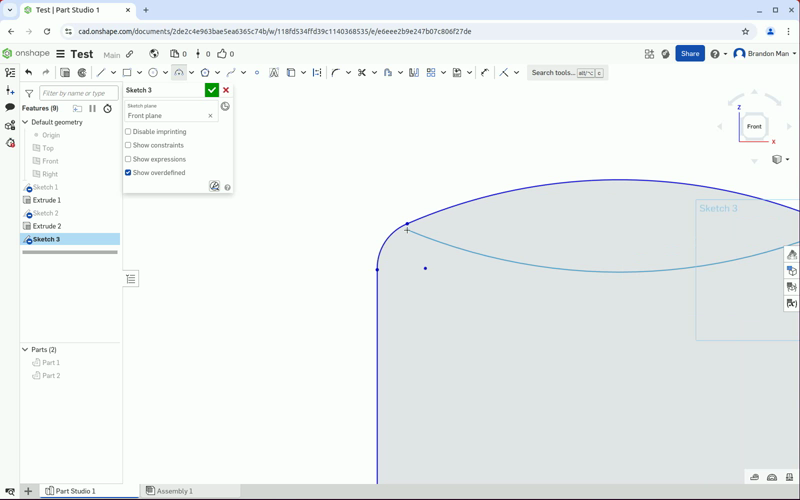
scroll(6)
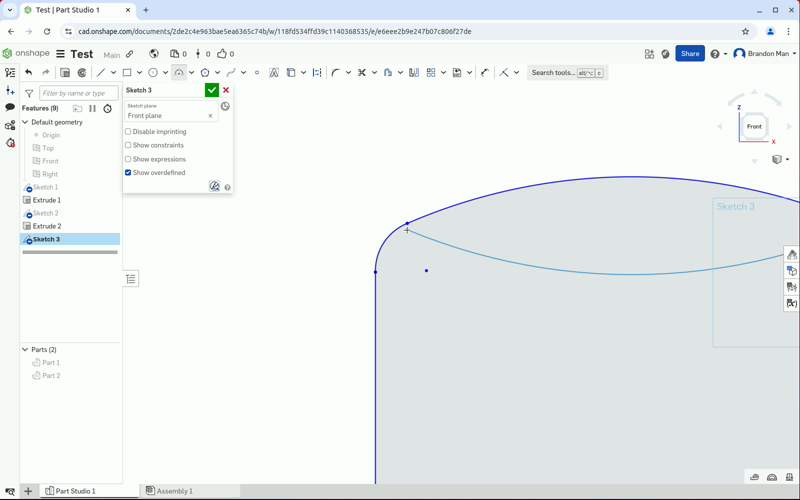
scroll(6)
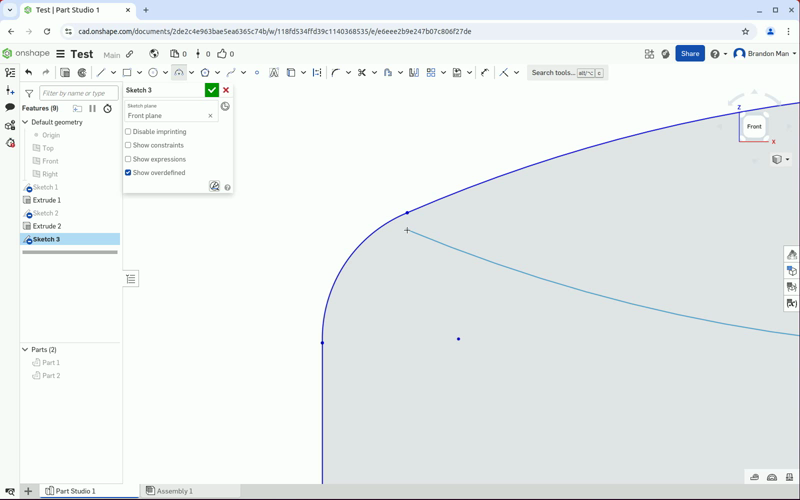
click(407, 229)
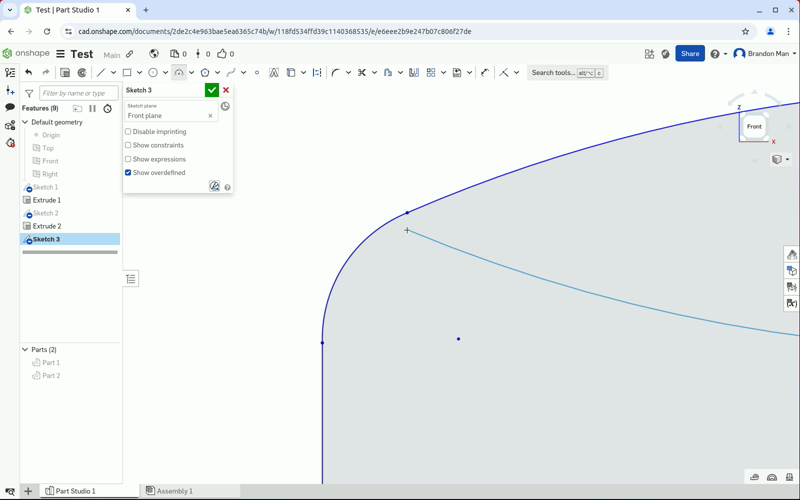
scroll(-6)
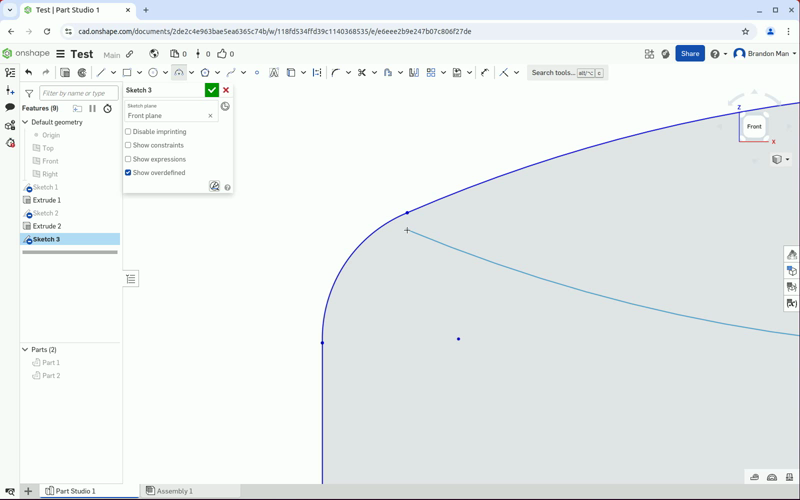
scroll(-6)
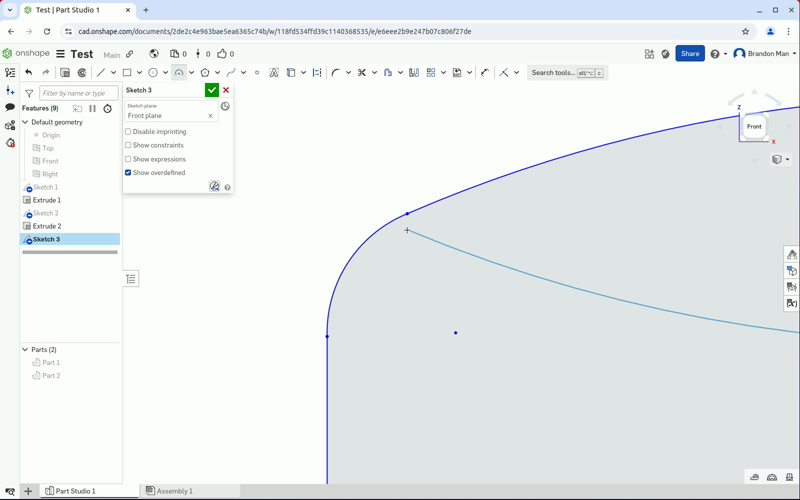
scroll(-6)
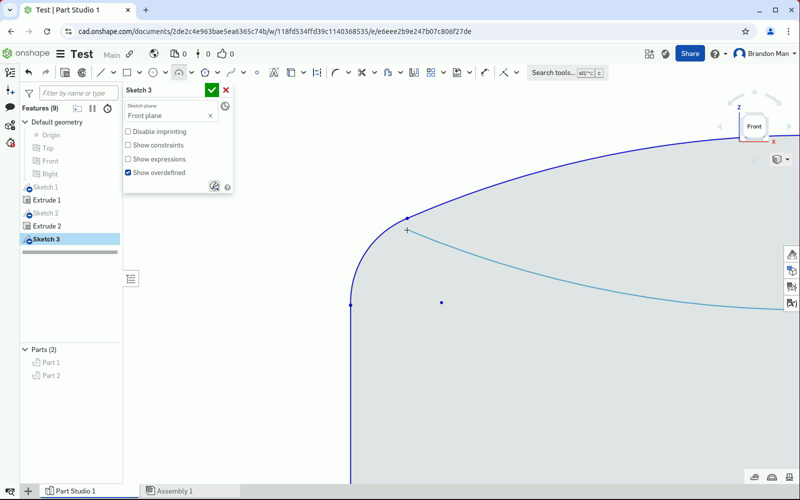
scroll(-6)
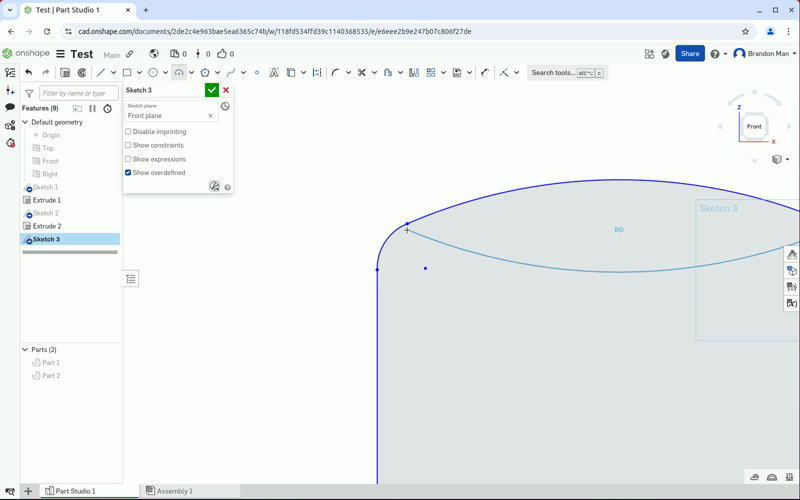
scroll(-6)
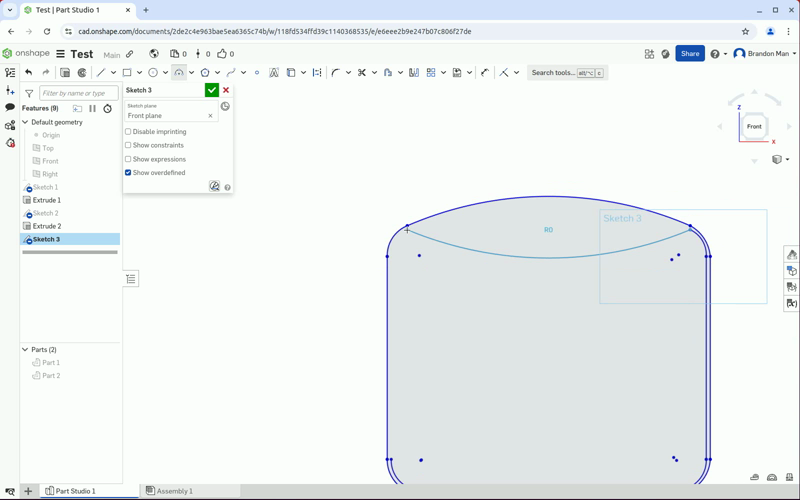
scroll(-6)
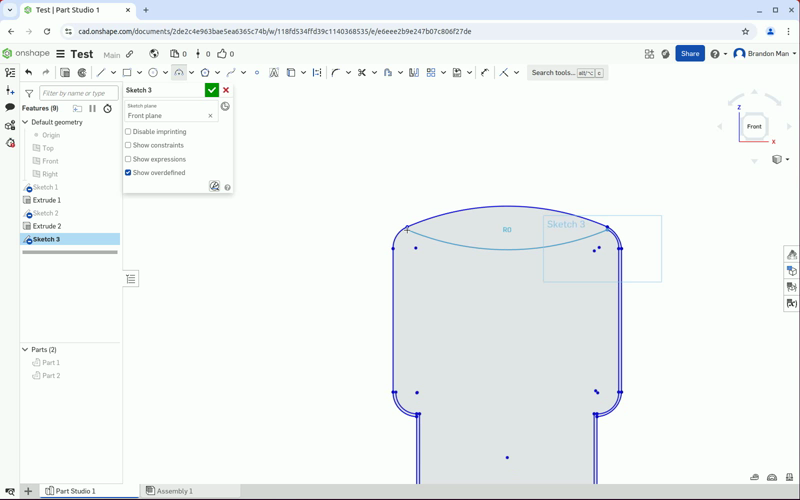
scroll(-6)
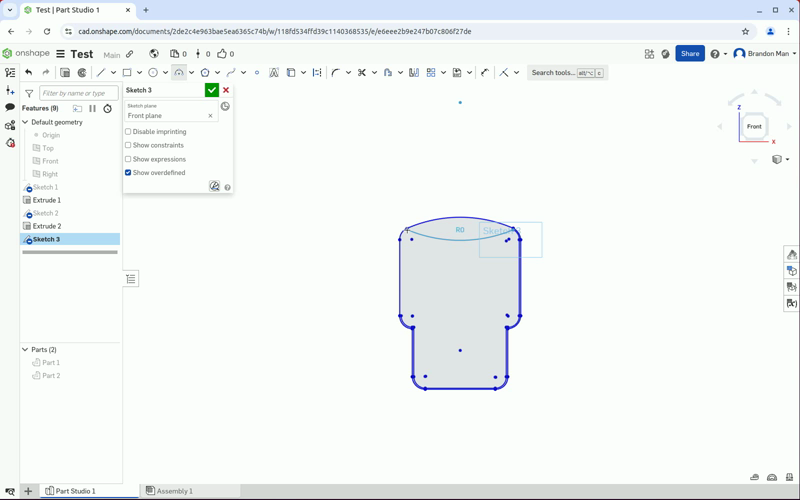
mouse_move(460, 218)
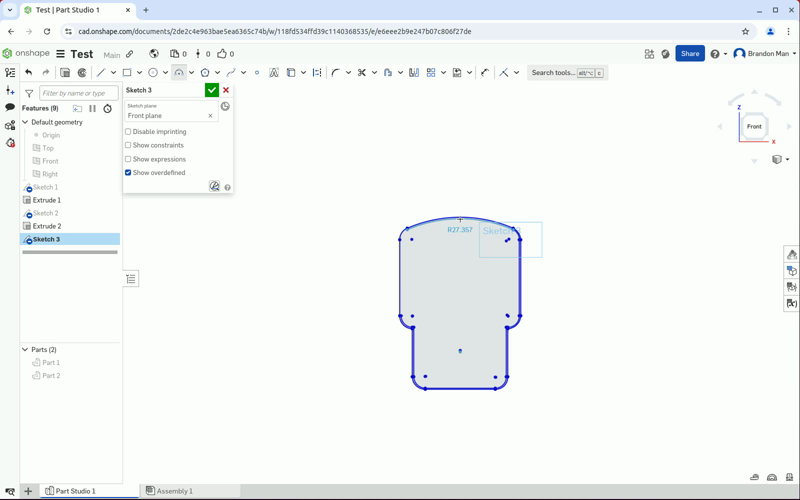
scroll(6)
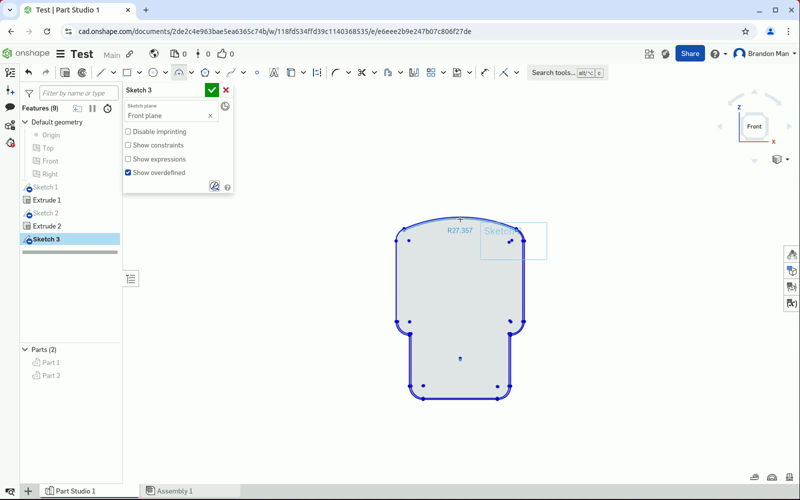
scroll(6)
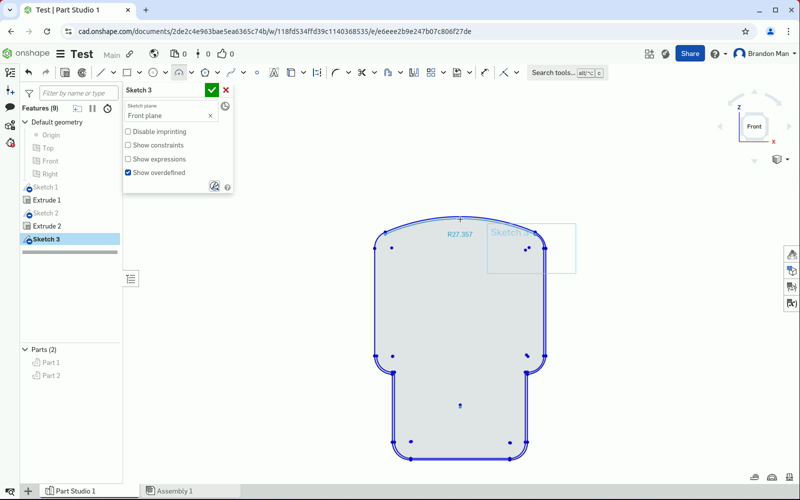
scroll(6)
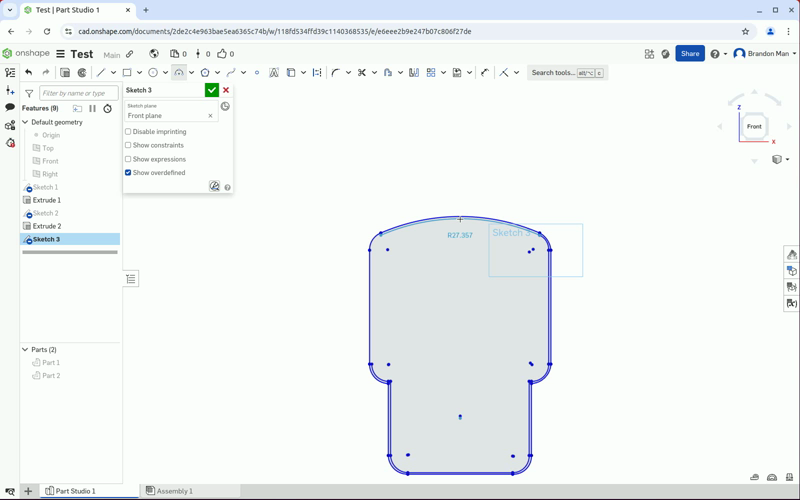
scroll(6)
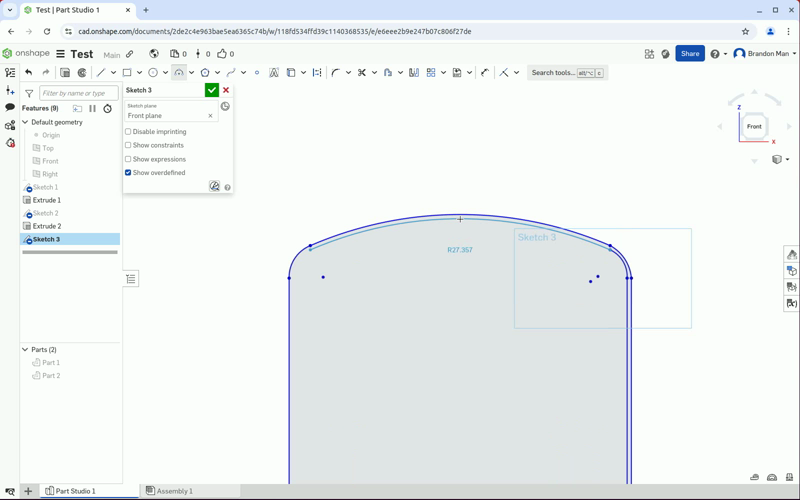
scroll(6)
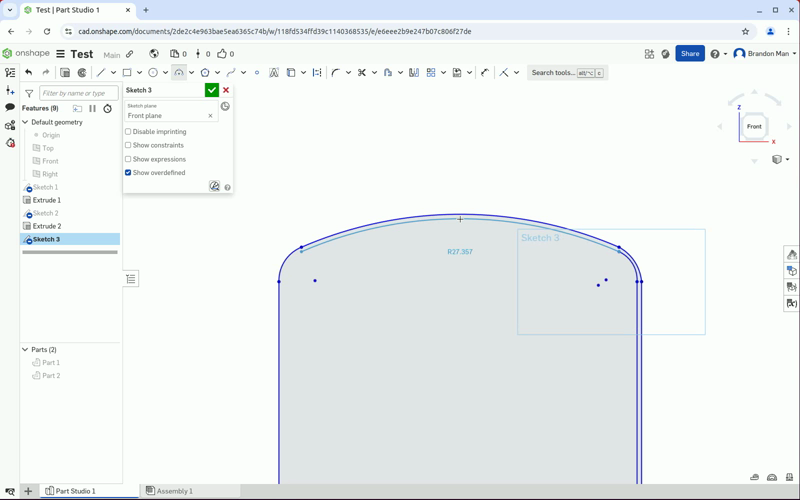
scroll(6)
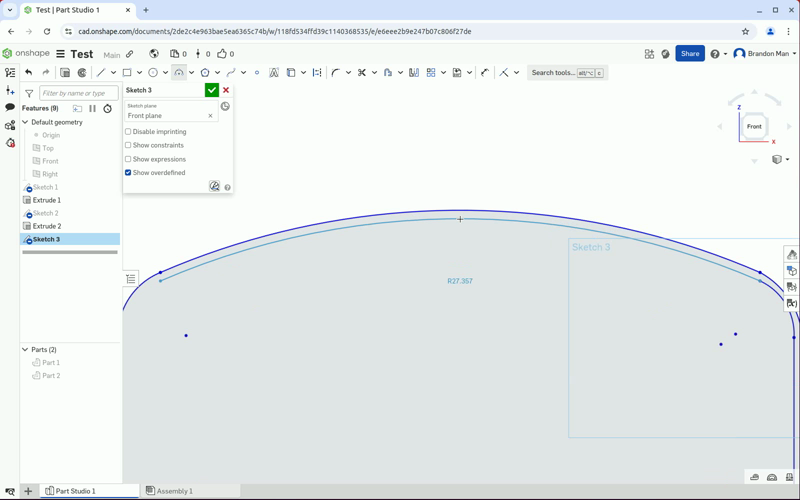
scroll(6)
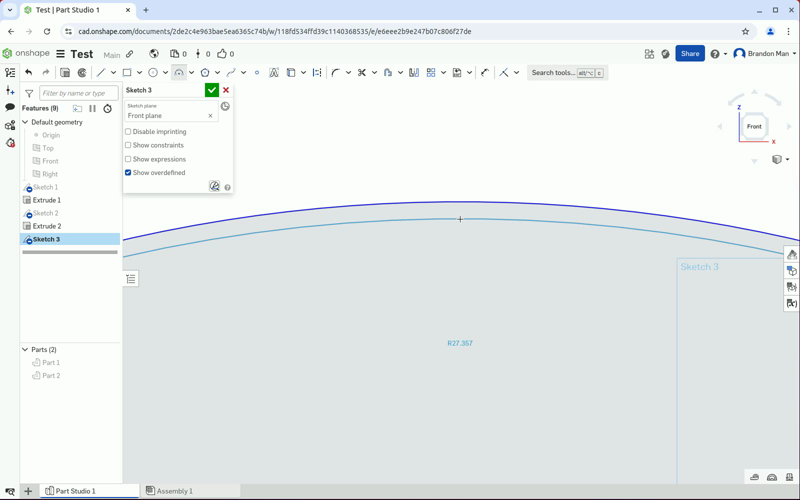
click(460, 218)
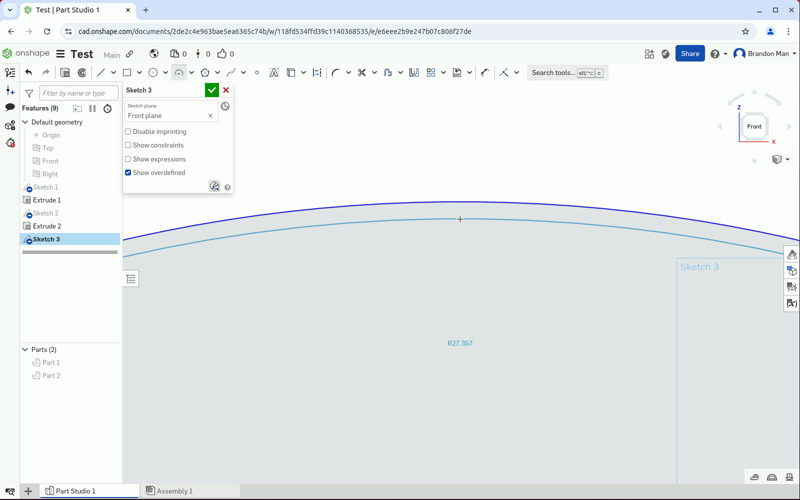
scroll(-6)
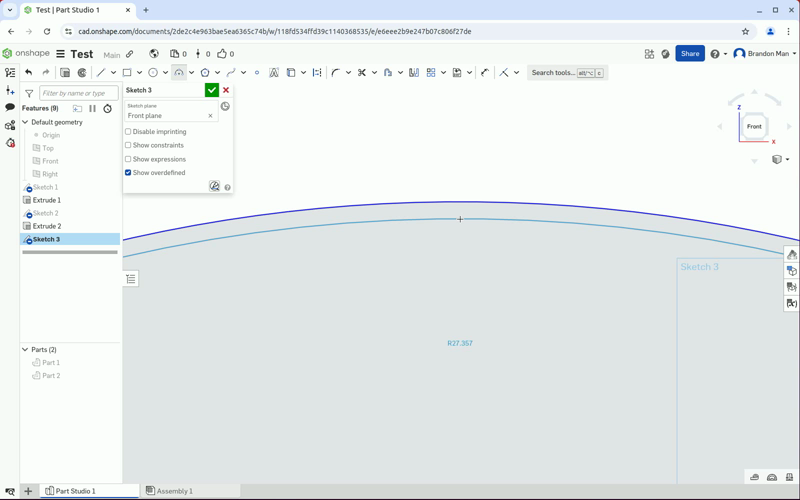
scroll(-6)
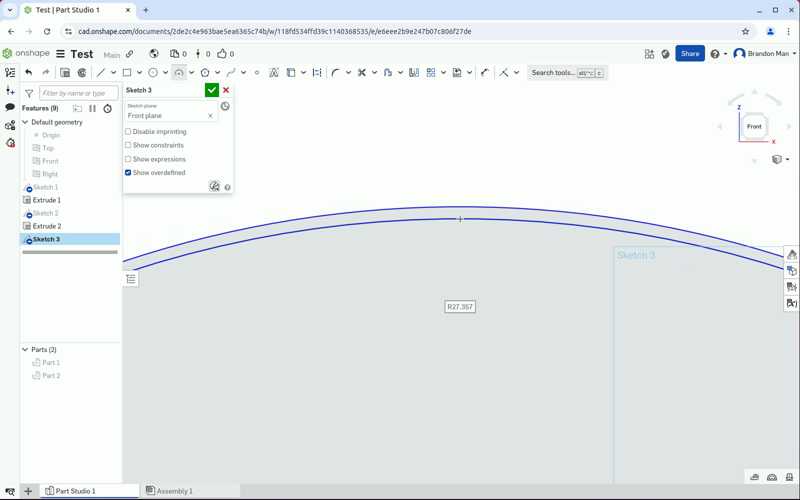
scroll(-6)
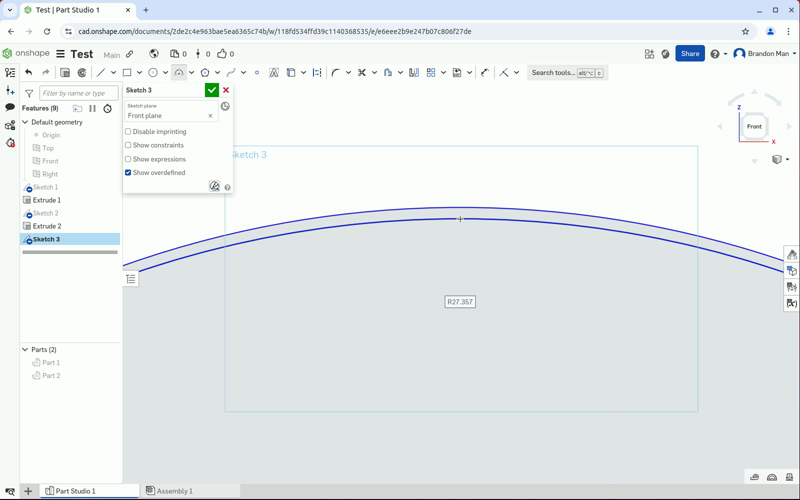
scroll(-6)
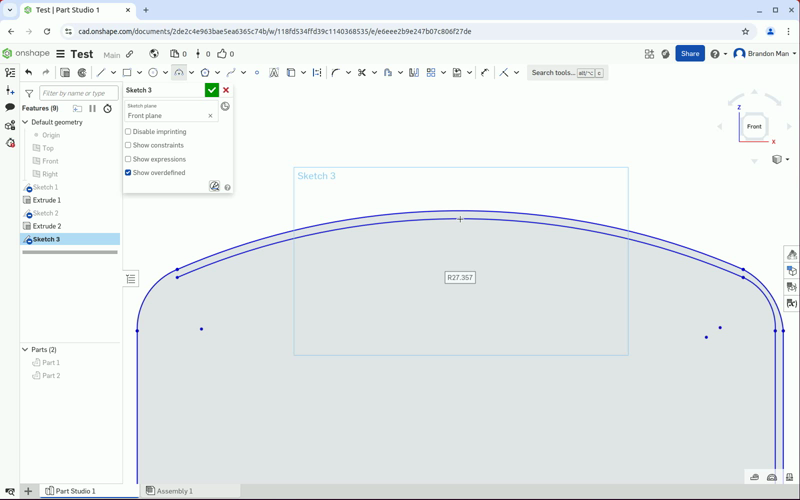
scroll(-6)
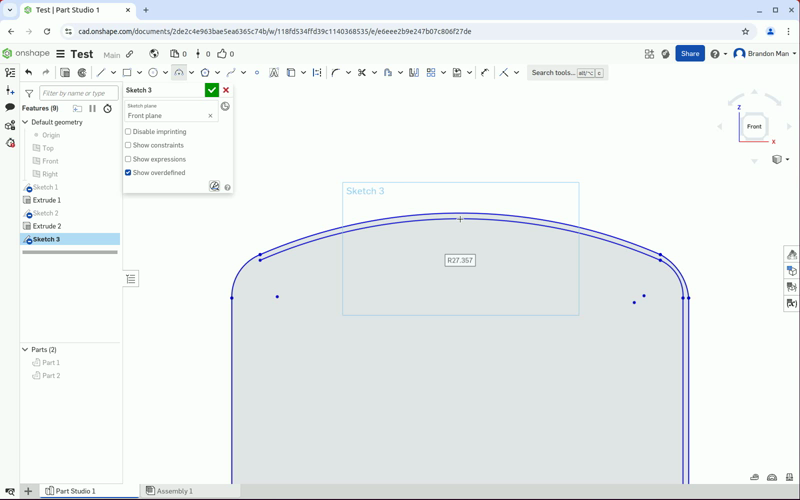
scroll(-6)
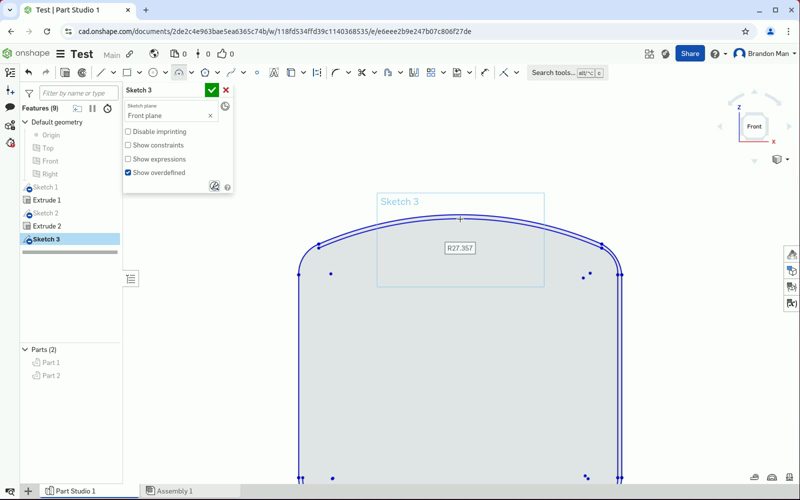
scroll(-6)
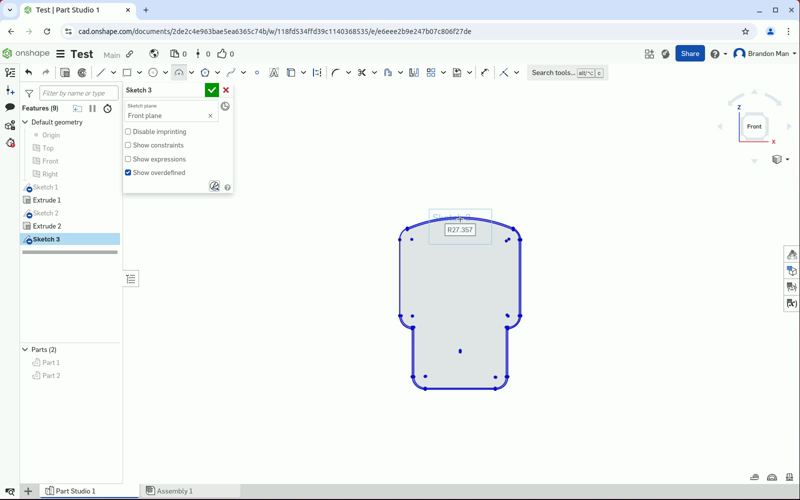
key_up(shift)
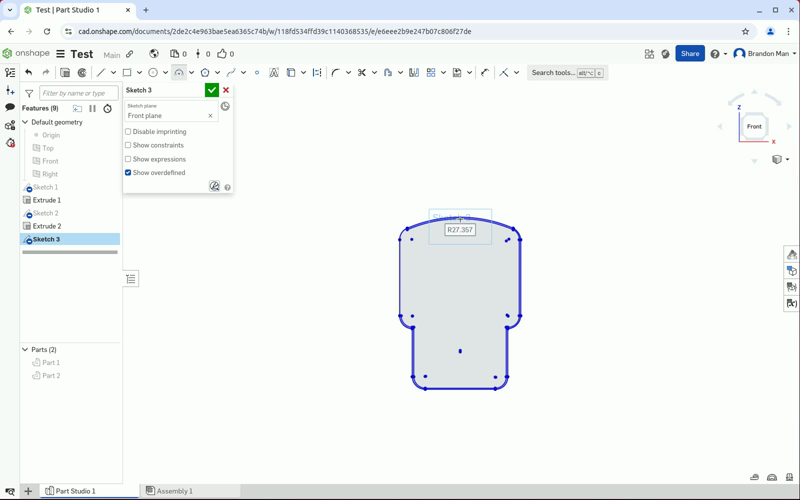
mouse_move(407, 229)
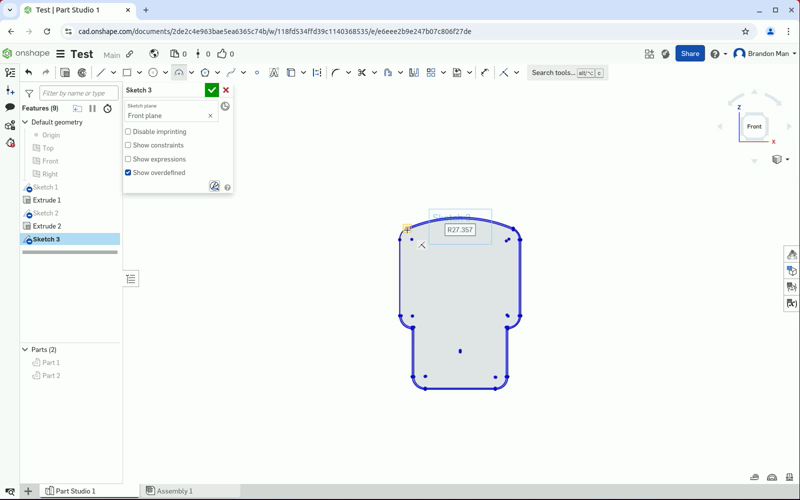
scroll(6)
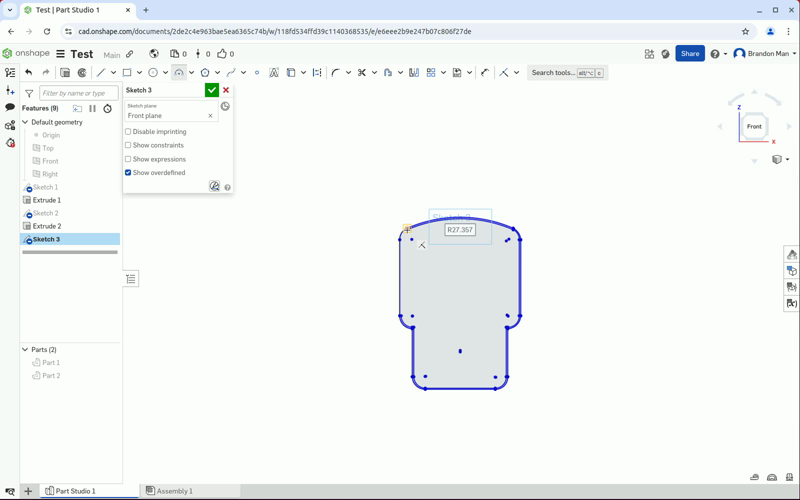
scroll(6)
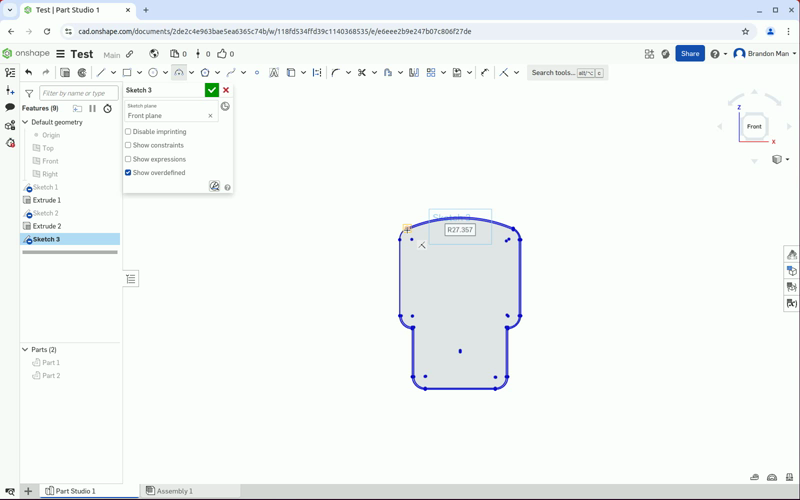
scroll(6)
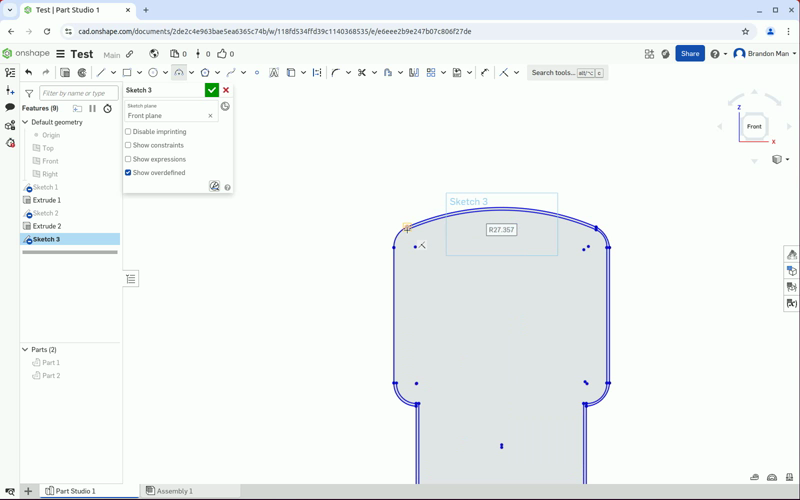
scroll(6)
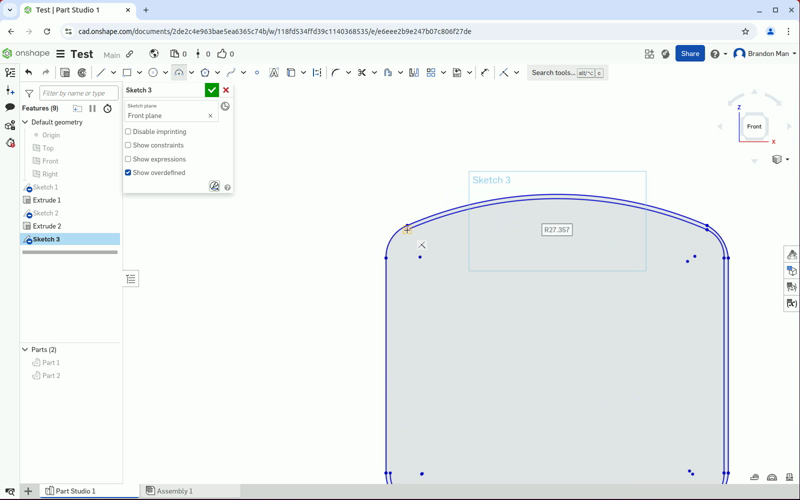
scroll(6)
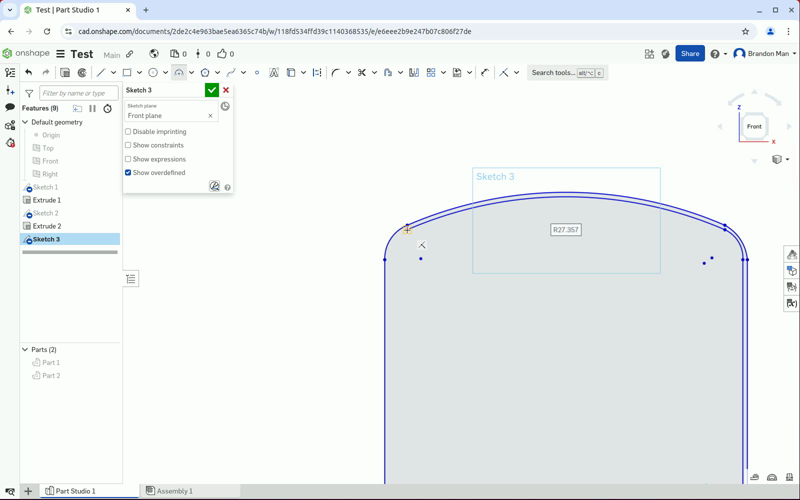
scroll(6)
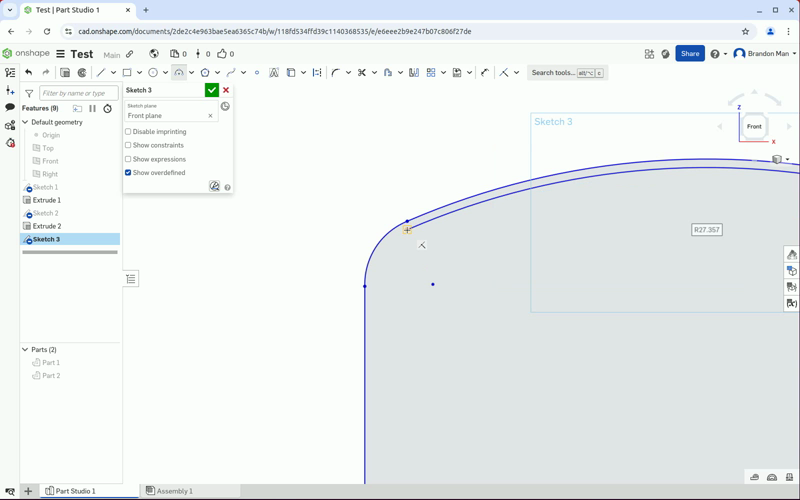
scroll(6)
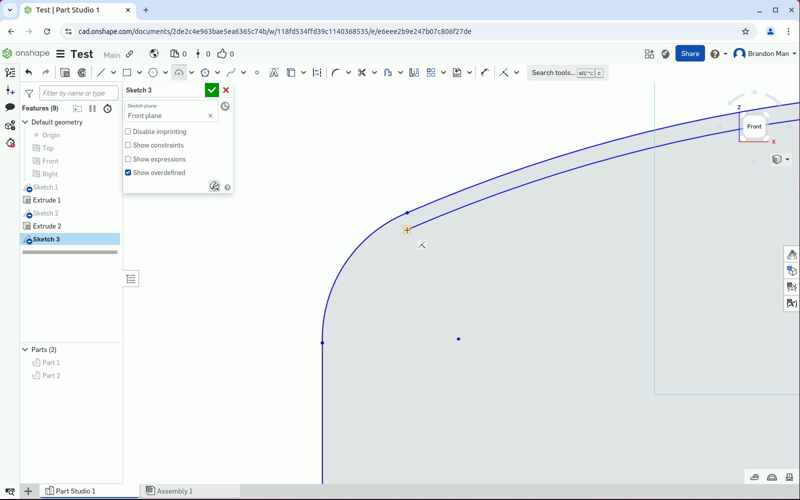
click(407, 229)
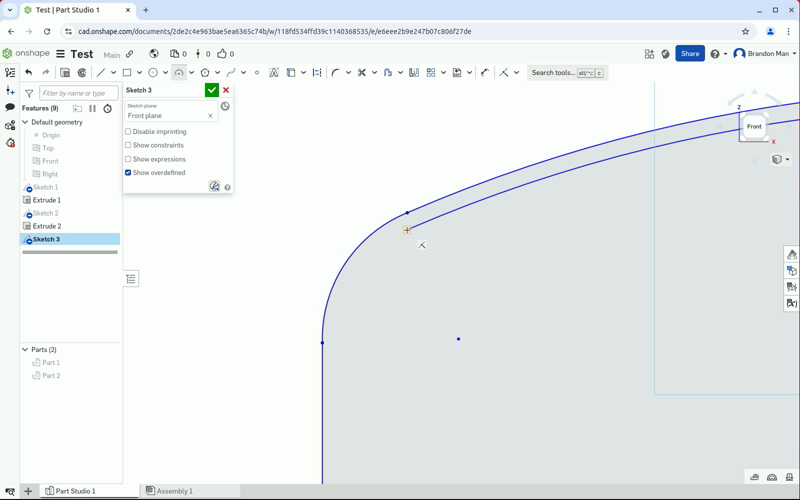
scroll(-6)
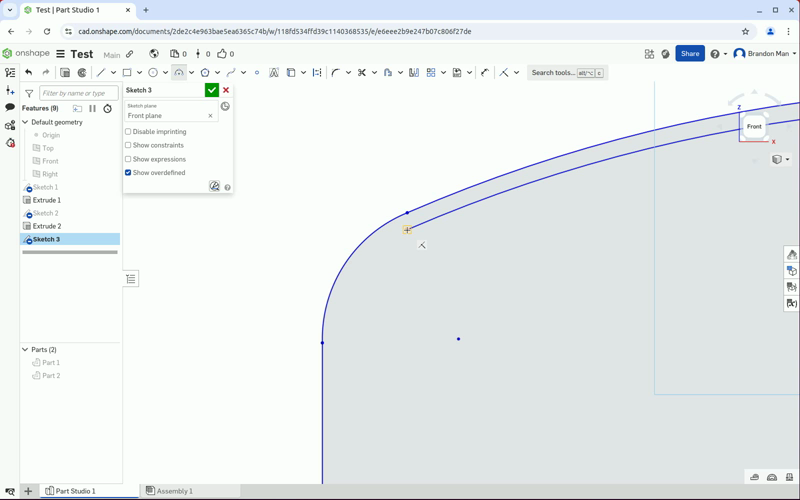
scroll(-6)
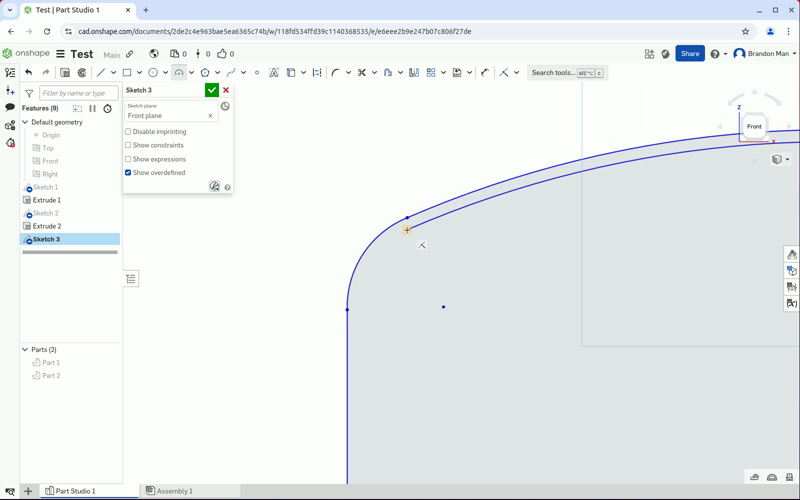
scroll(-6)
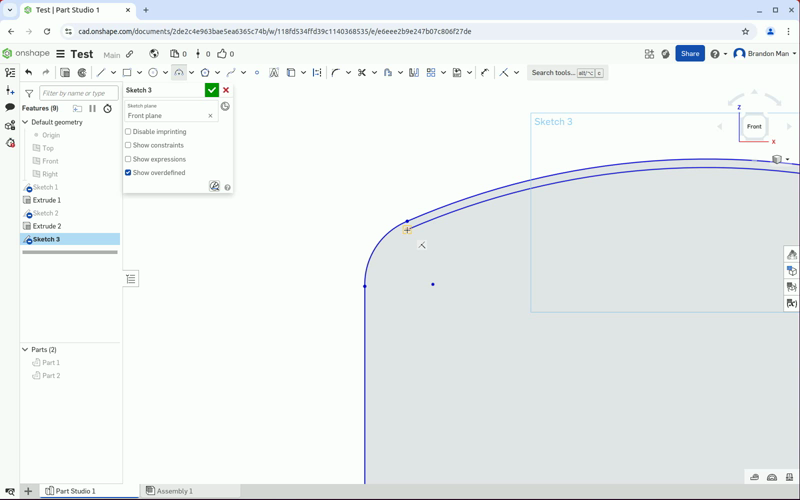
scroll(-6)
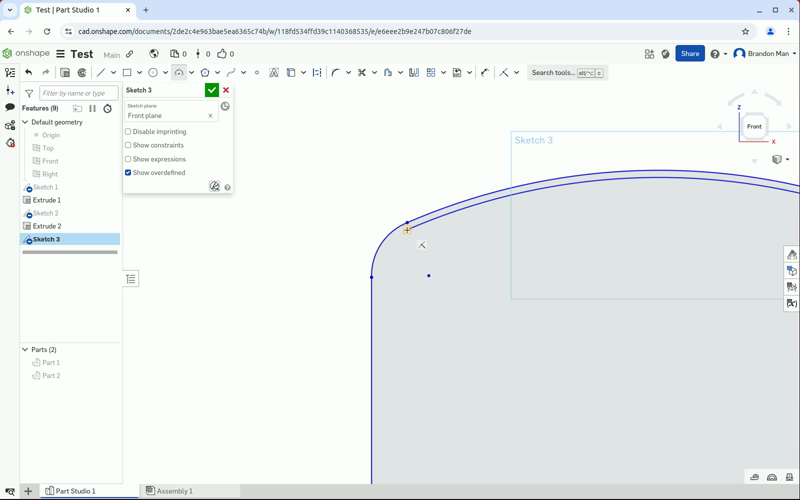
scroll(-6)
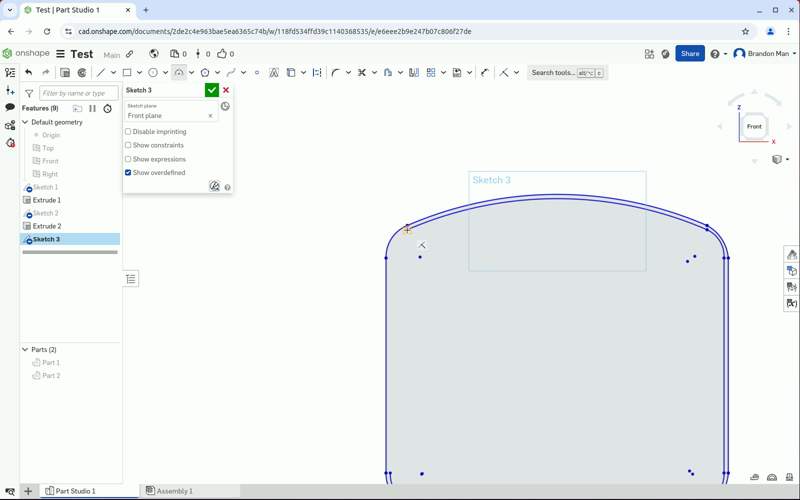
scroll(-6)
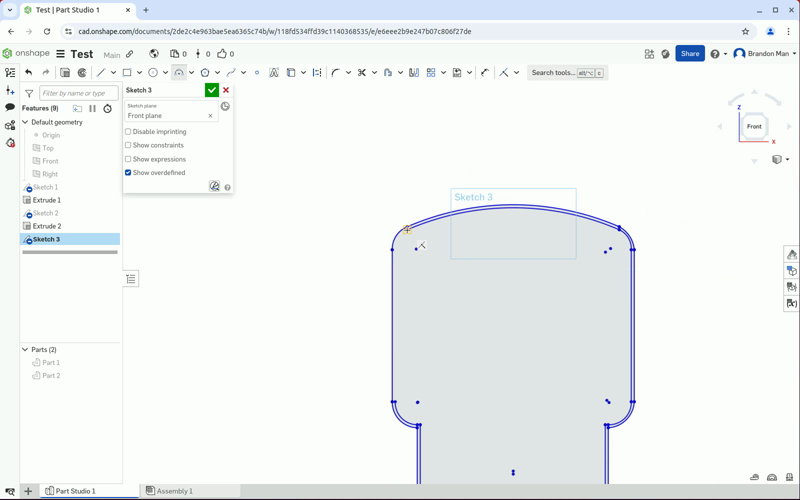
scroll(-6)
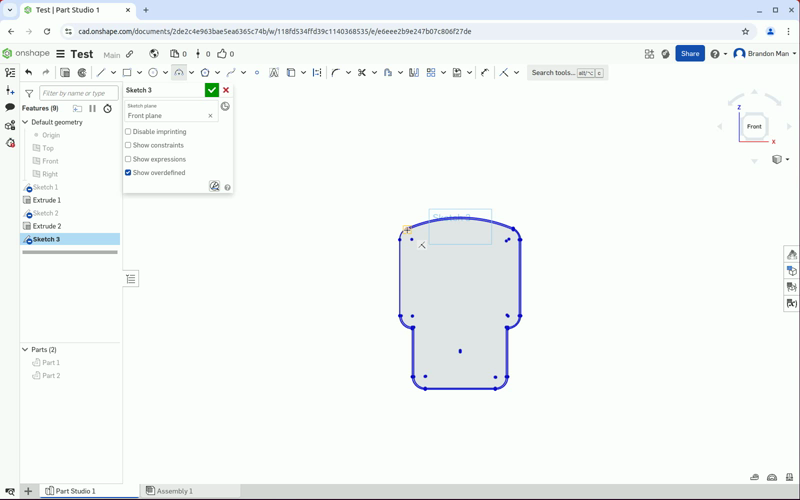
key_down(shift)
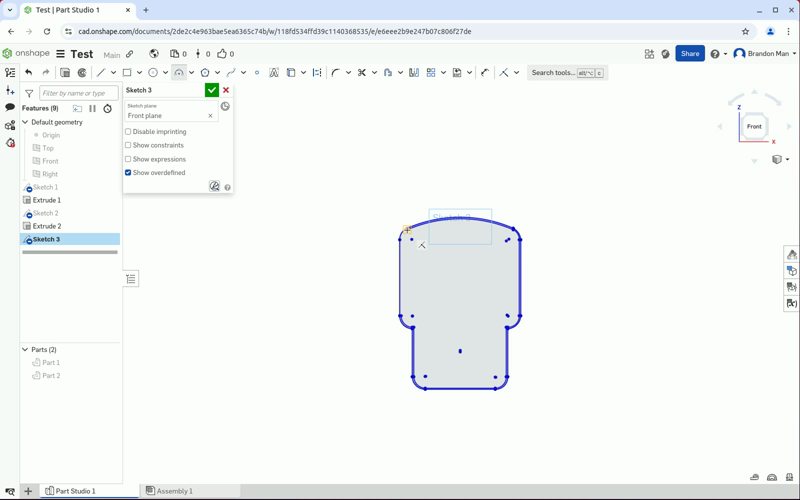
mouse_move(401, 239)
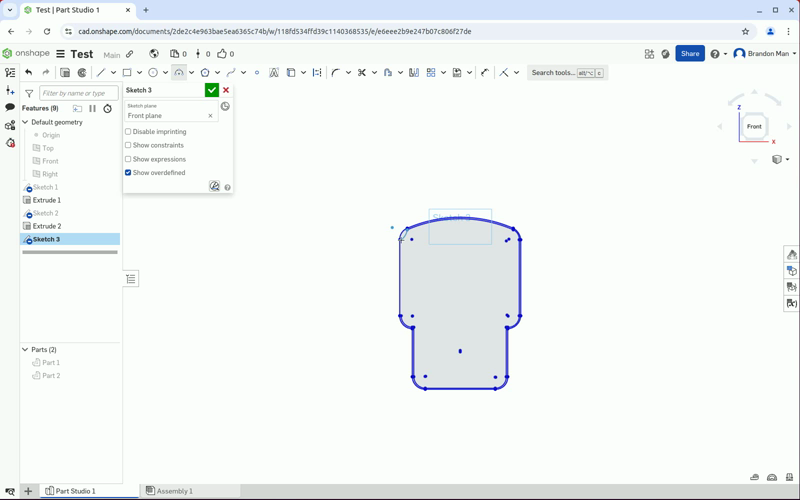
scroll(6)
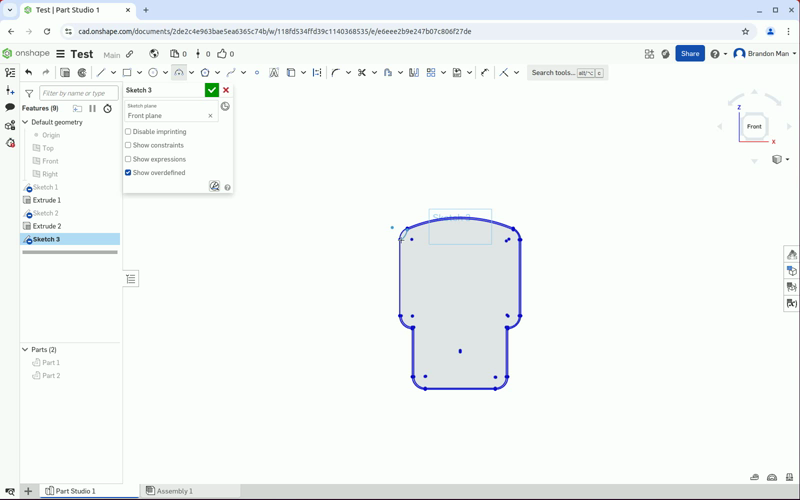
scroll(6)
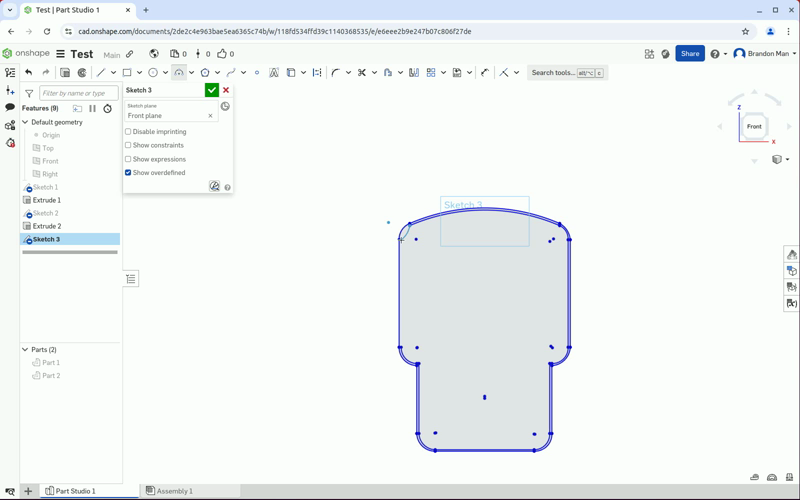
scroll(6)
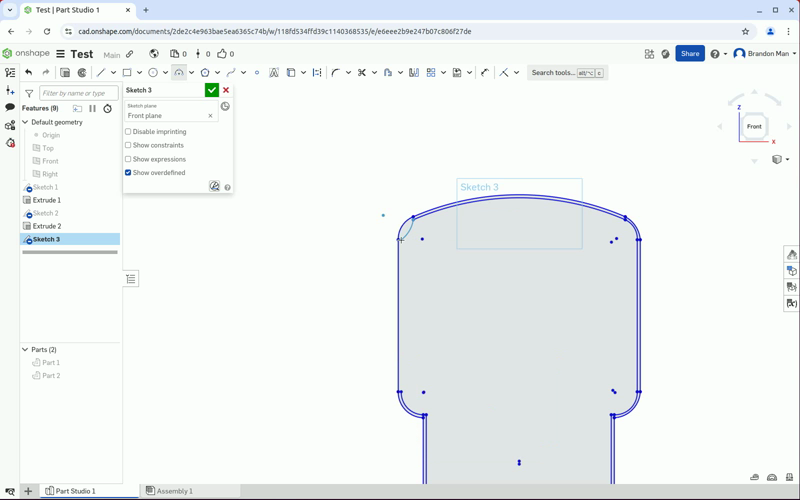
scroll(6)
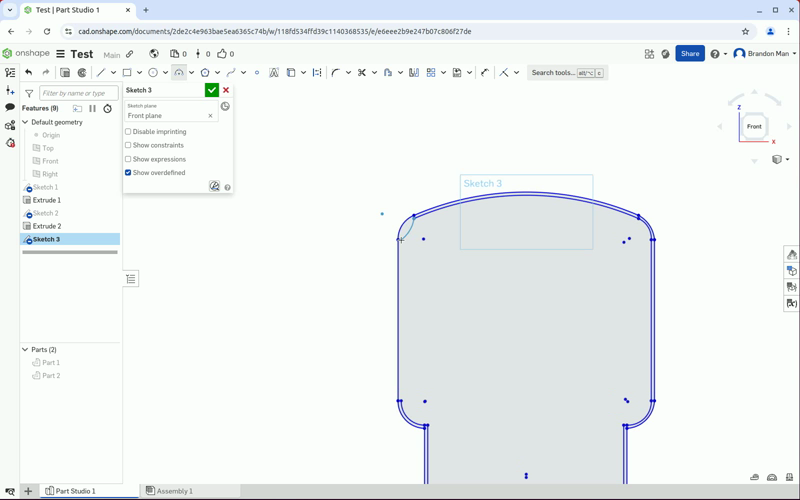
scroll(6)
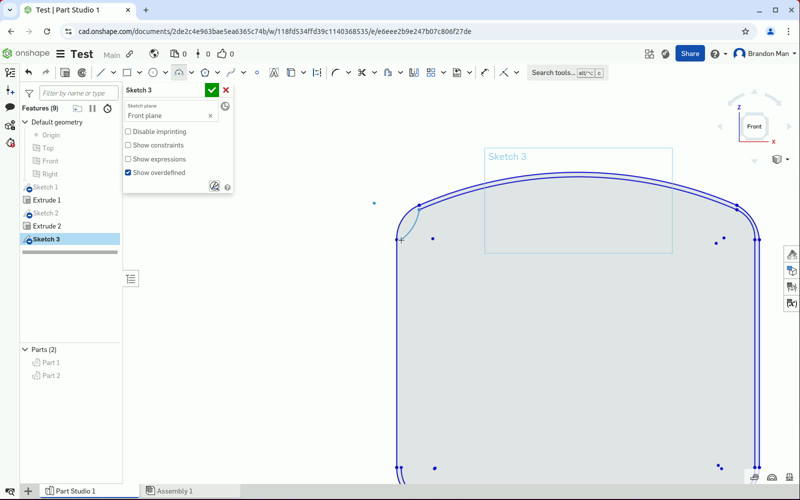
scroll(6)
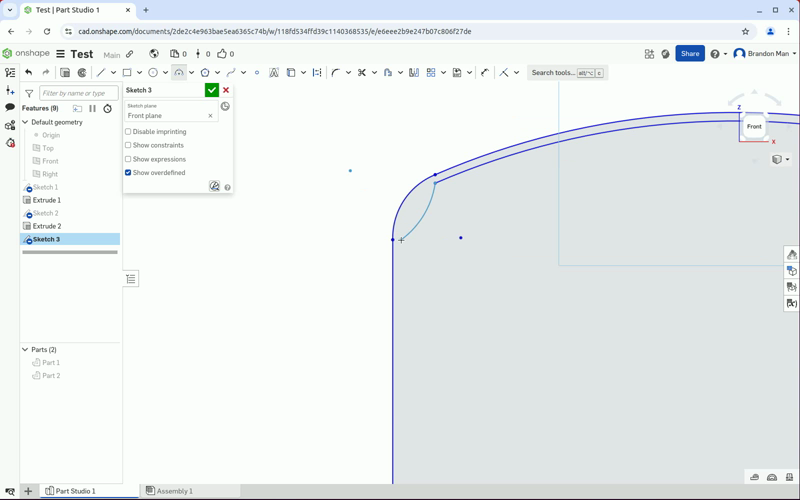
scroll(6)
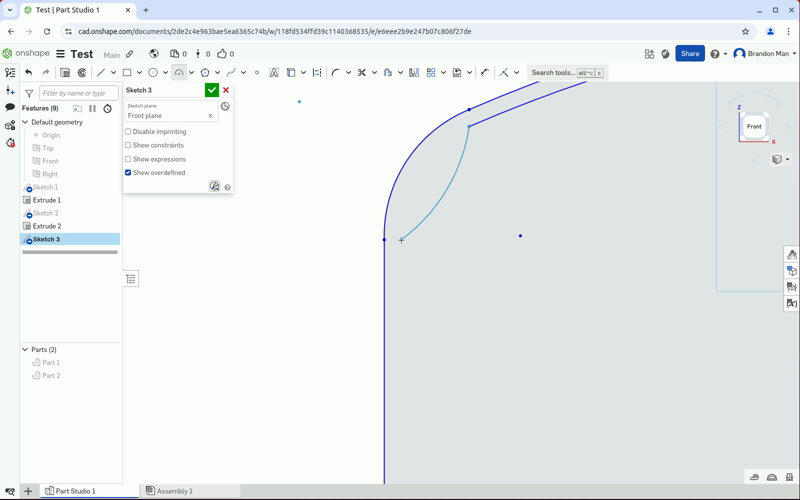
click(401, 239)
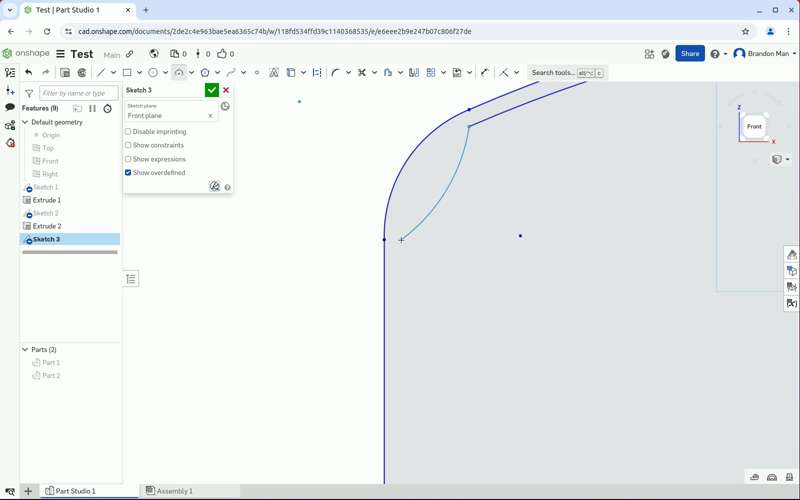
scroll(-6)
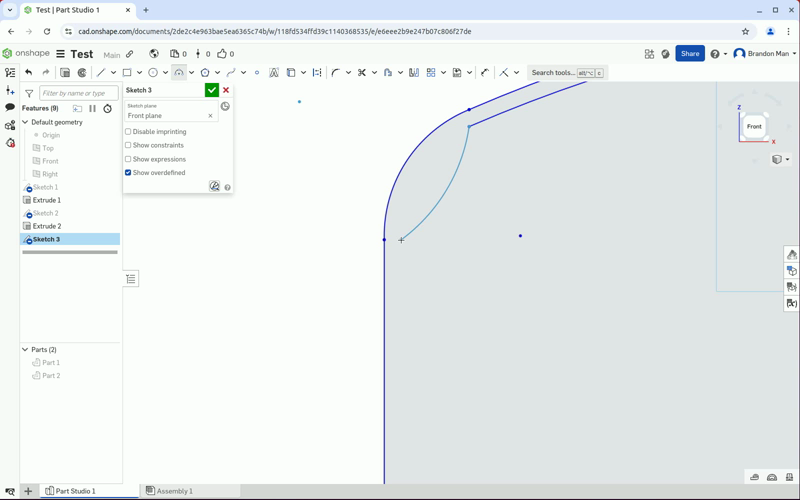
scroll(-6)
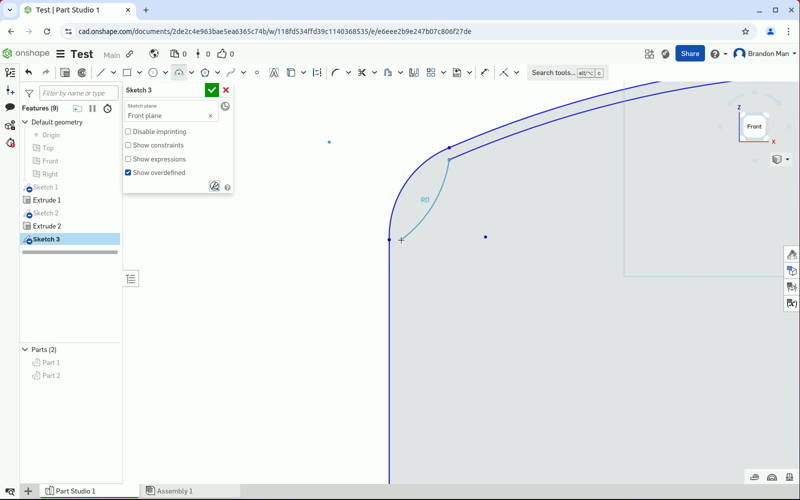
scroll(-6)
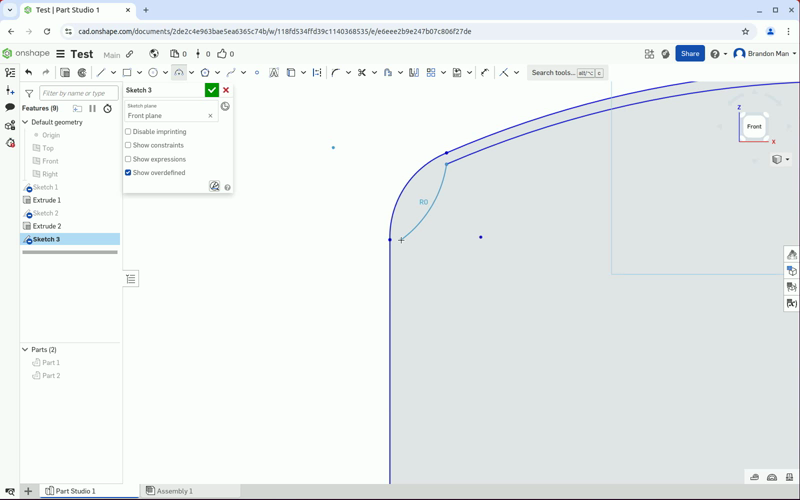
scroll(-6)
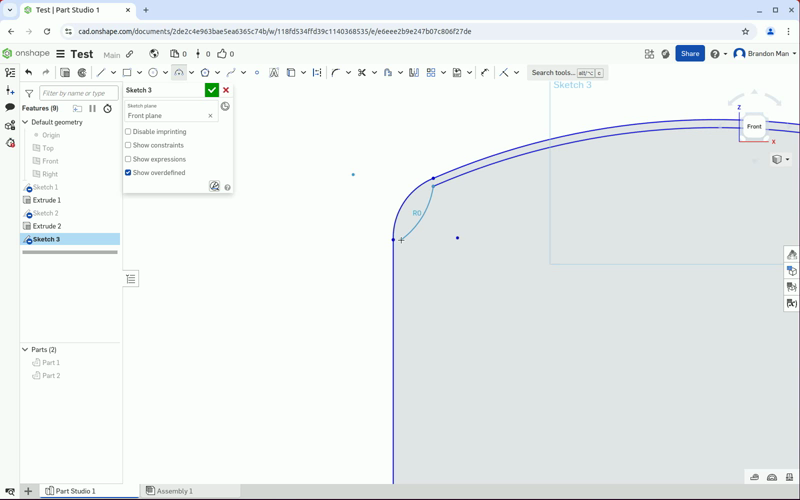
scroll(-6)
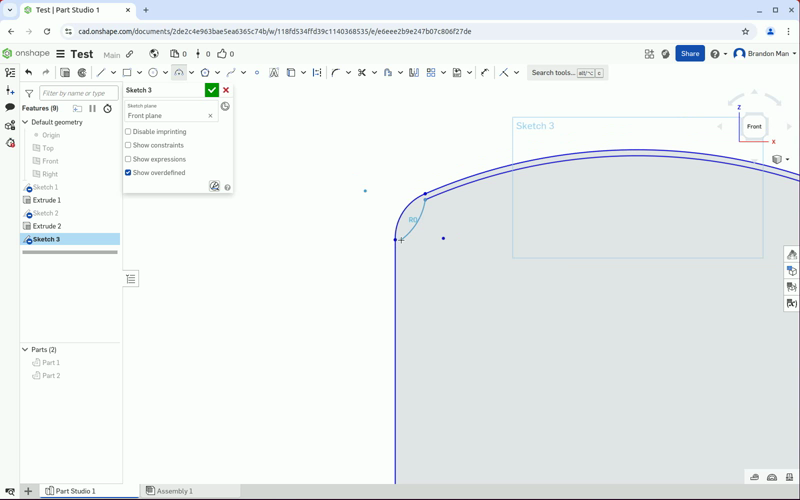
scroll(-6)
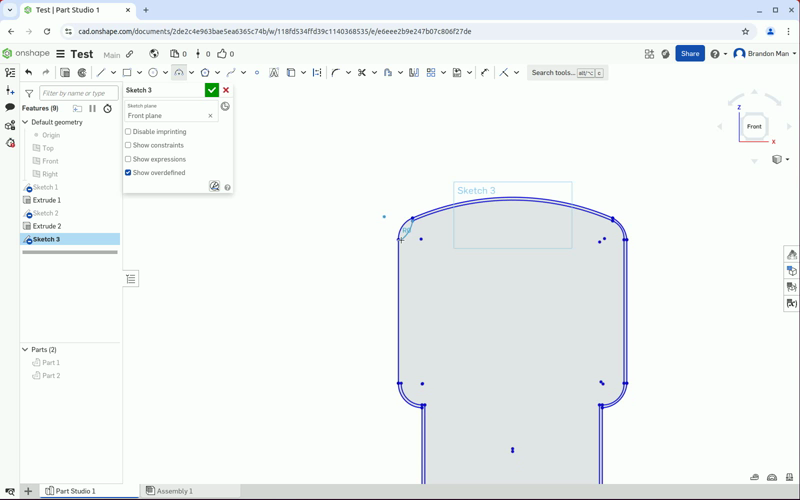
scroll(-6)
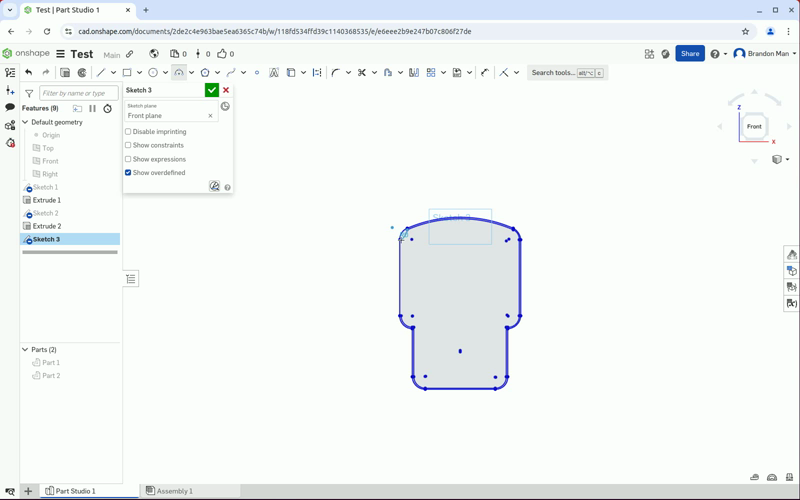
mouse_move(402, 233)
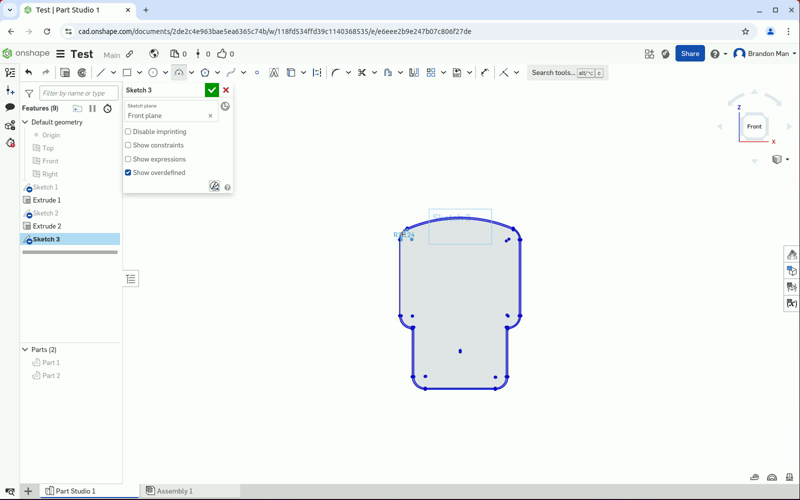
scroll(6)
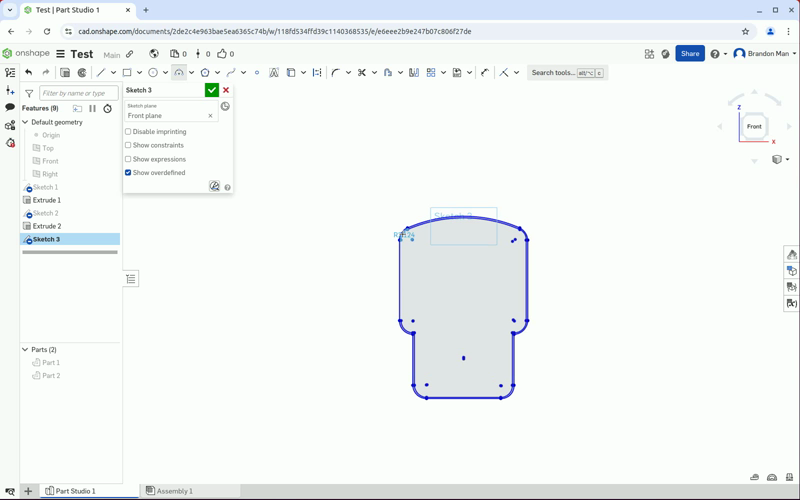
scroll(6)
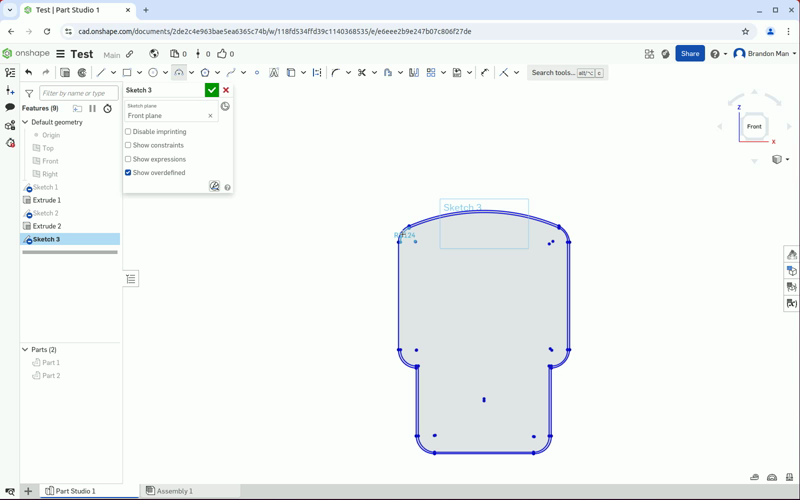
scroll(6)
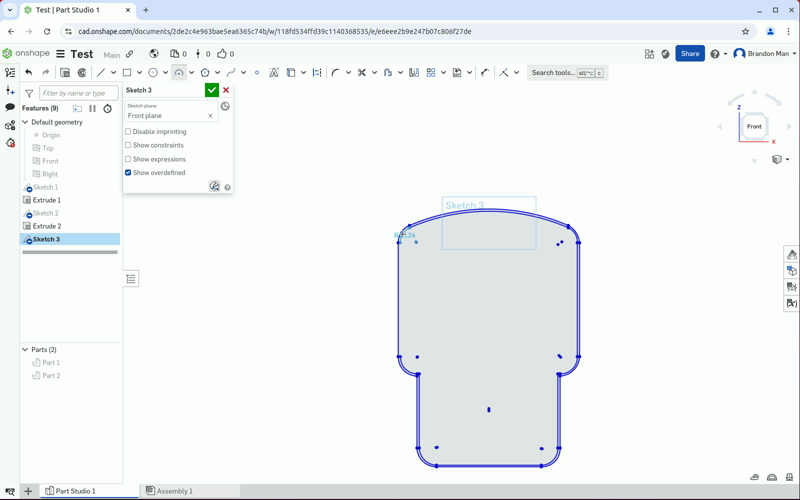
scroll(6)
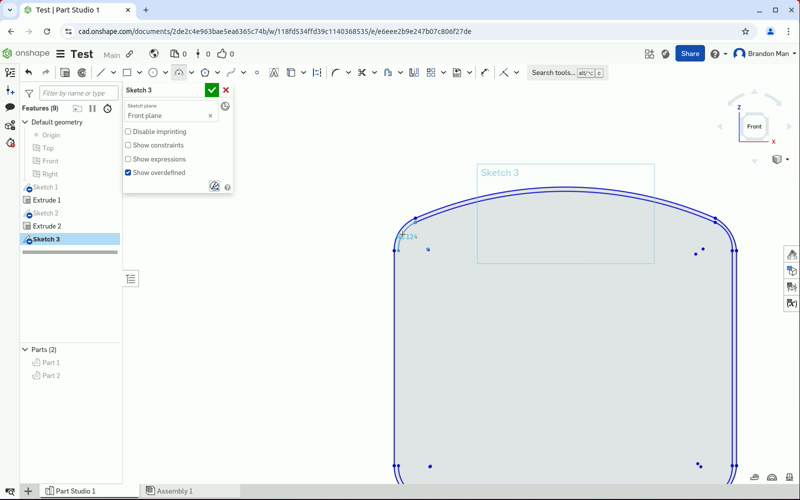
scroll(6)
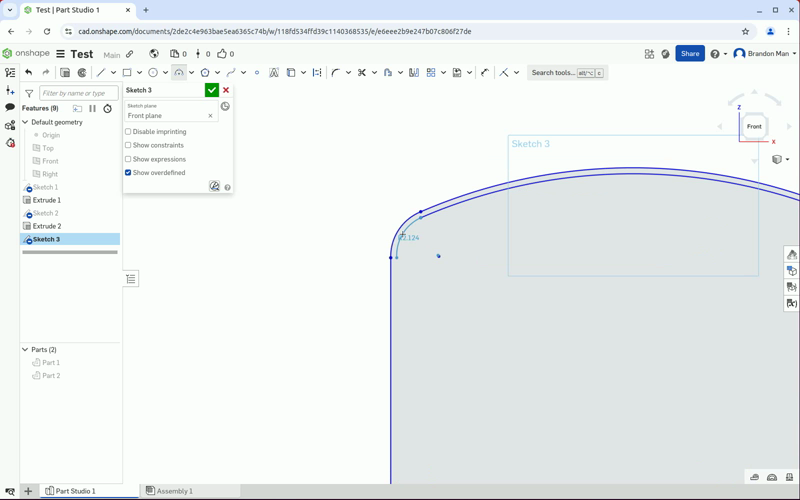
scroll(6)
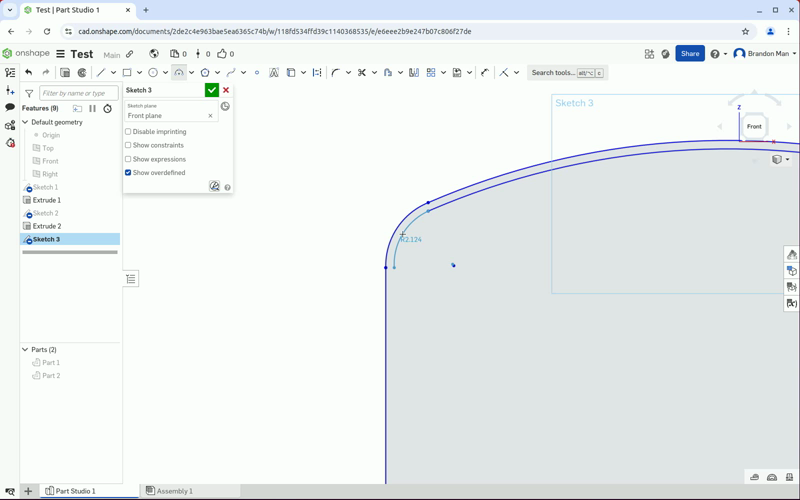
scroll(6)
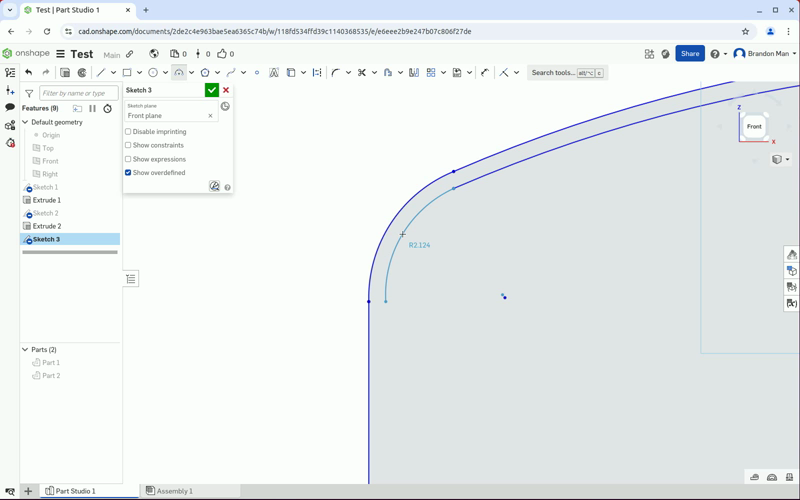
click(402, 233)
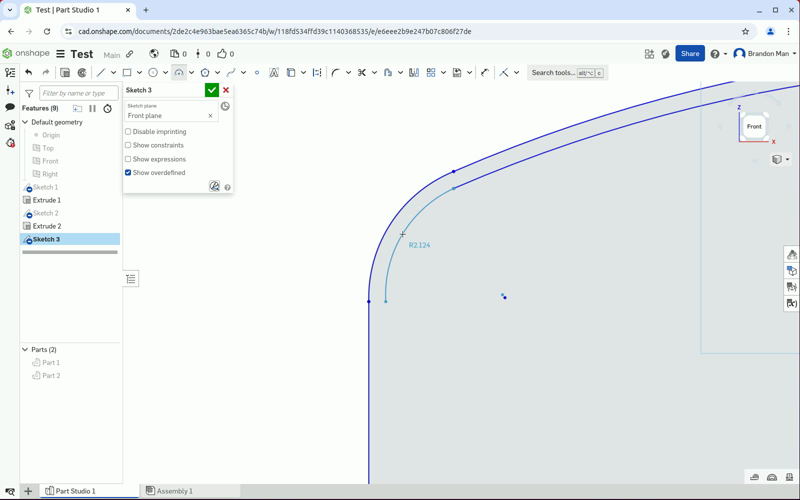
scroll(-6)
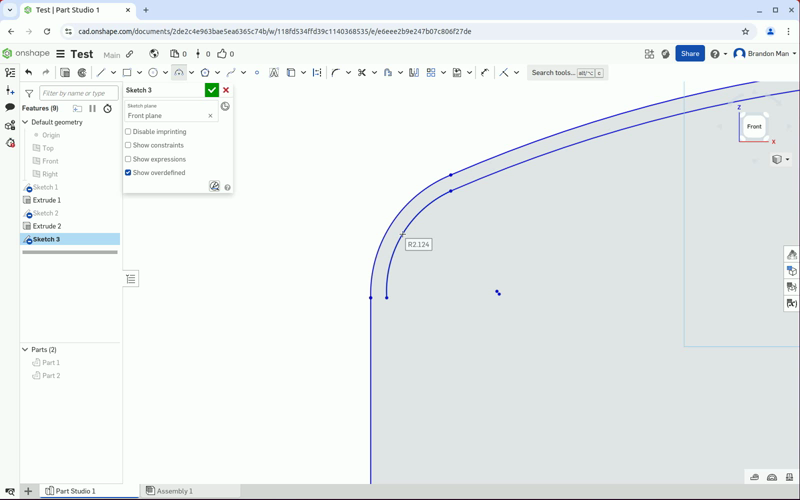
scroll(-6)
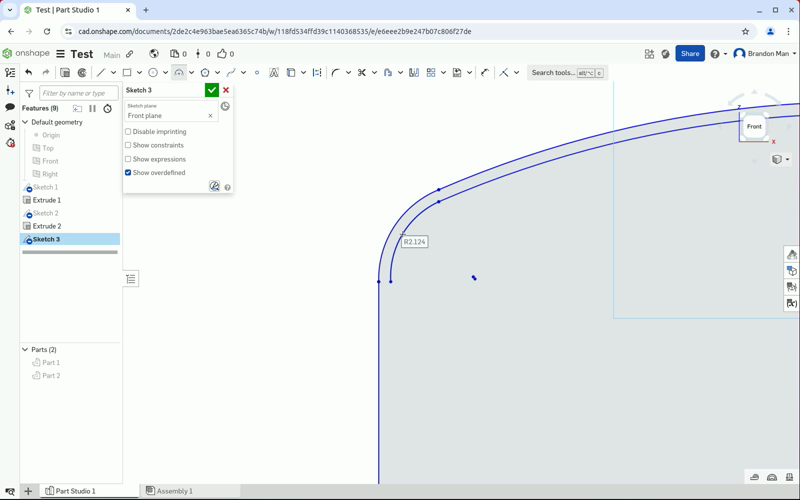
scroll(-6)
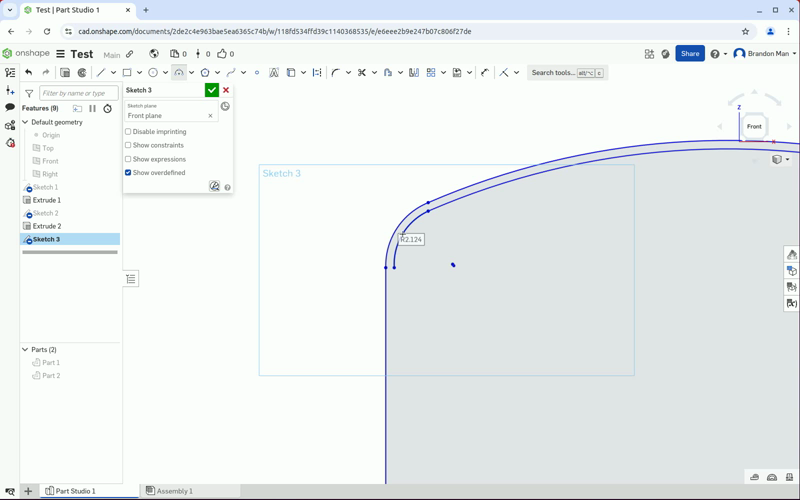
scroll(-6)
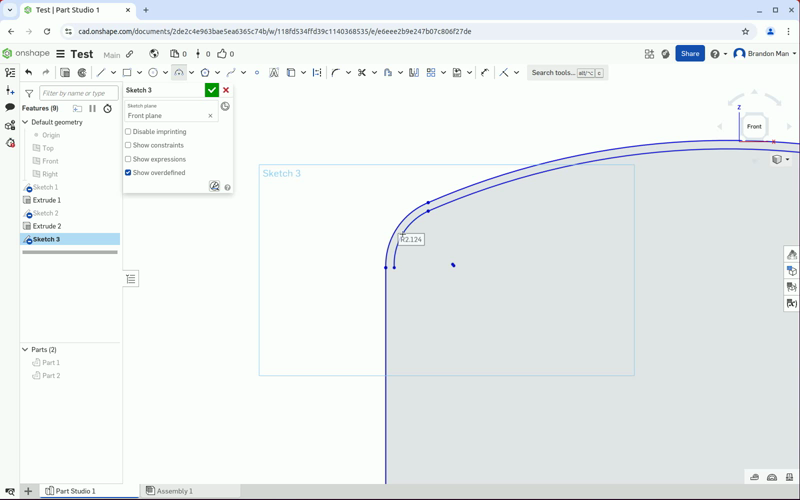
scroll(-6)
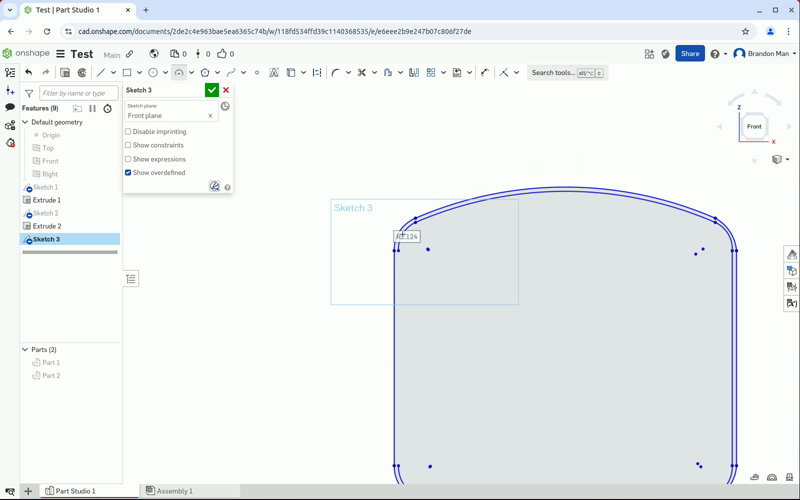
scroll(-6)
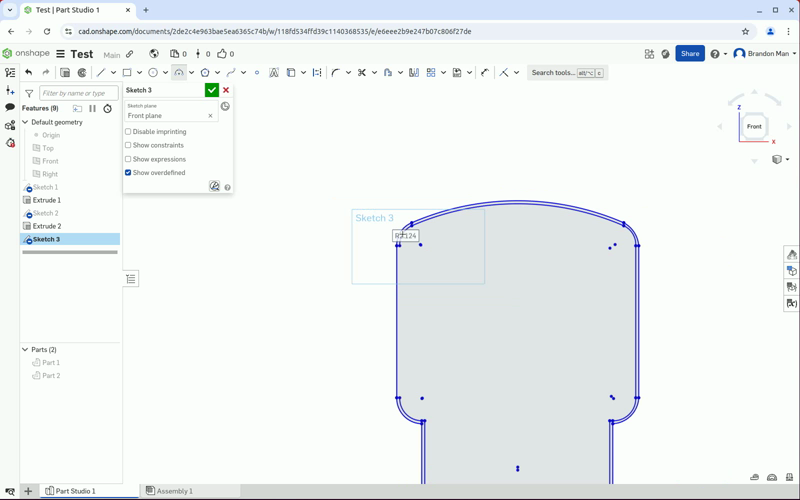
scroll(-6)
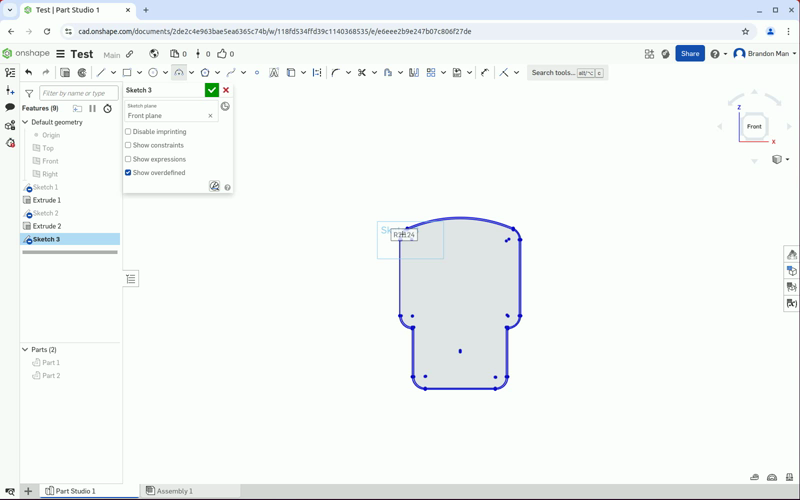
key_up(shift)
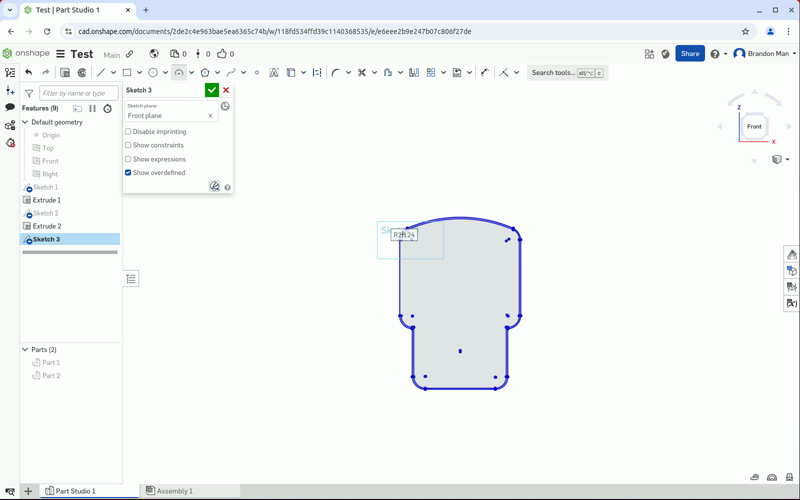
key(esc)
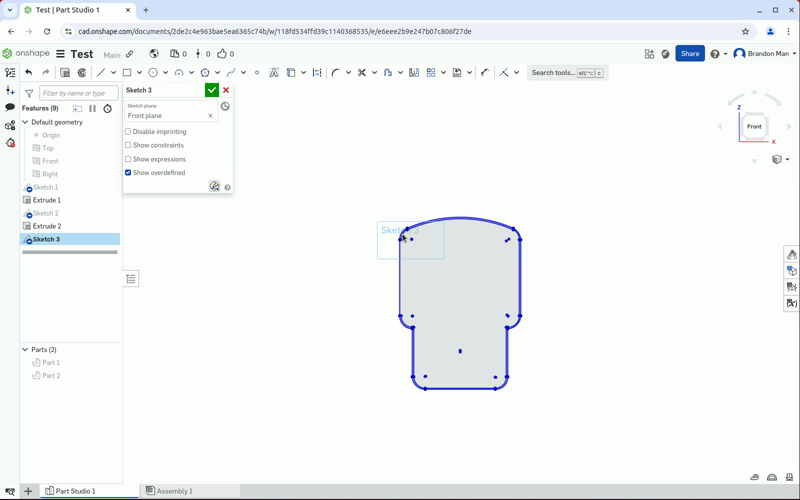
key(l)
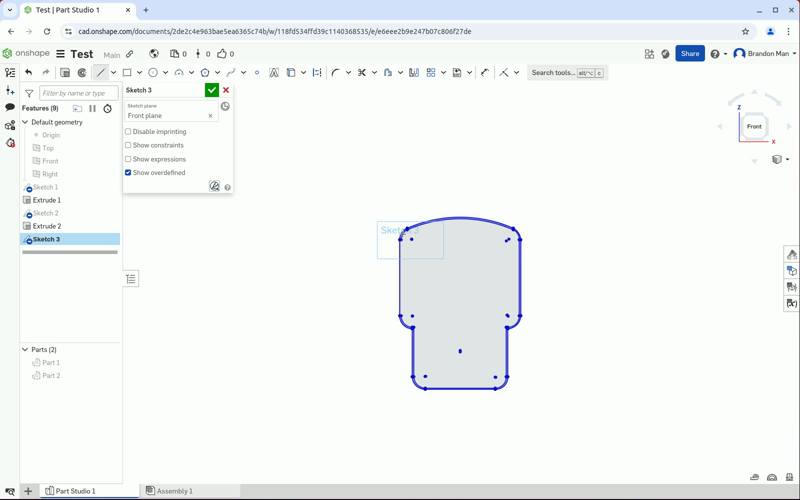
mouse_move(401, 239)
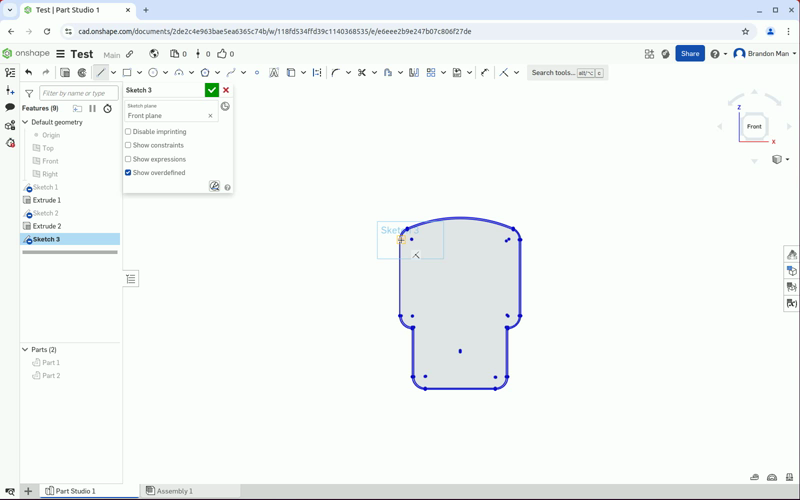
scroll(6)
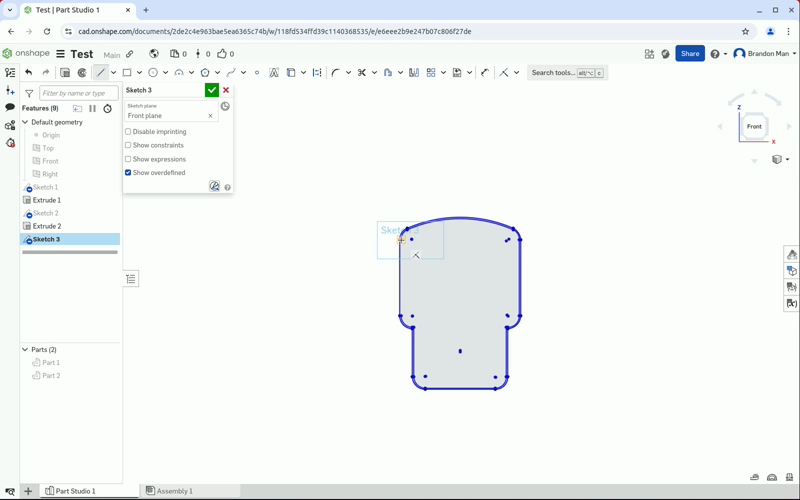
scroll(6)
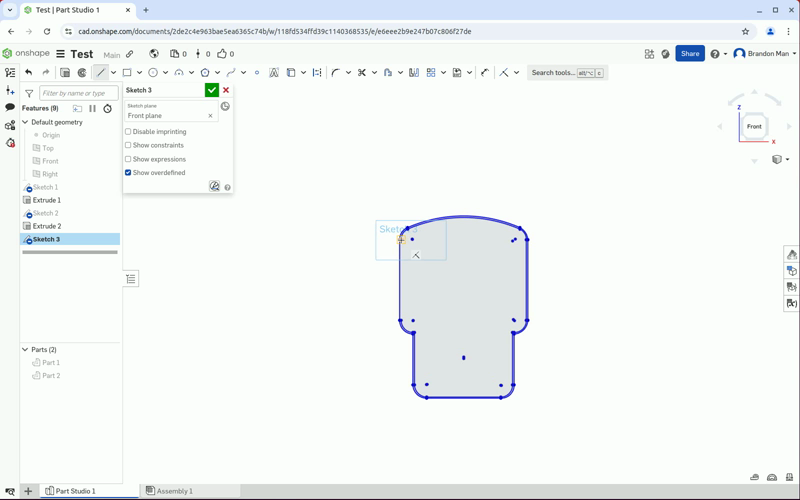
scroll(6)
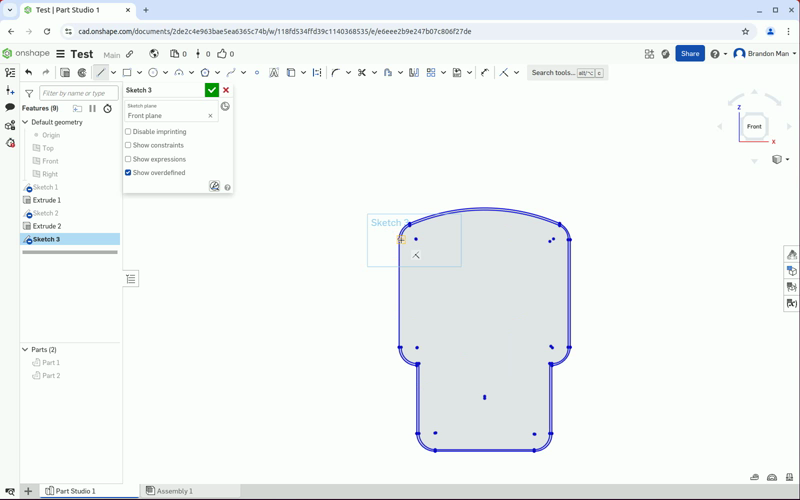
scroll(6)
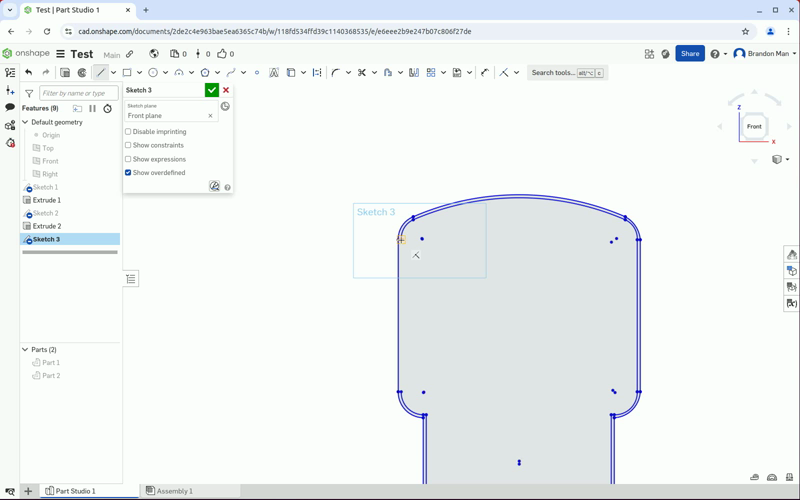
scroll(6)
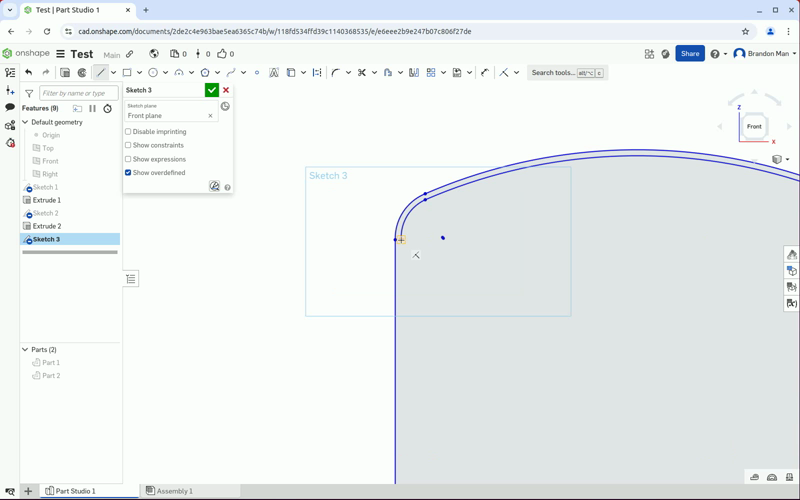
scroll(6)
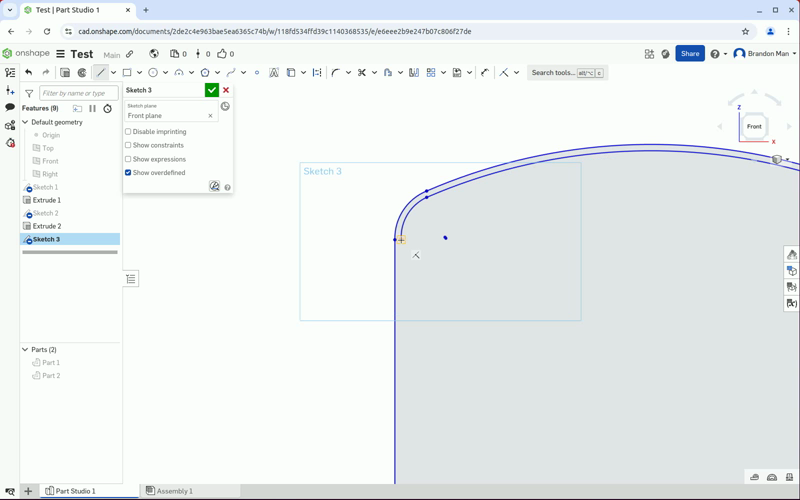
scroll(6)
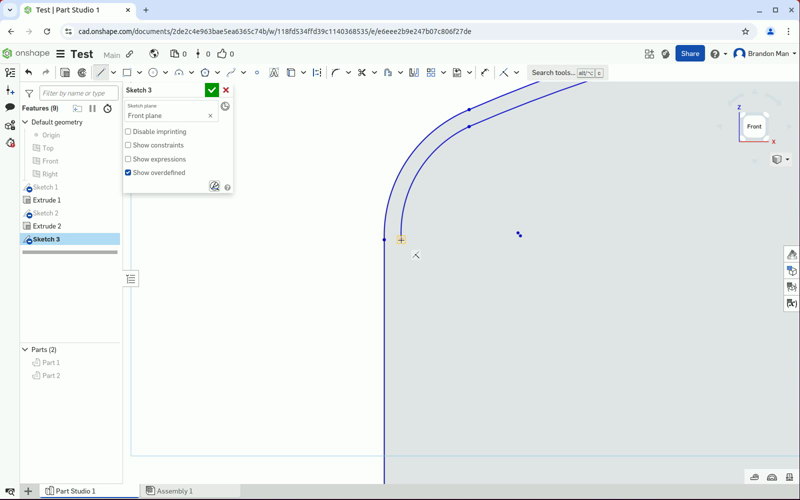
click(401, 239)
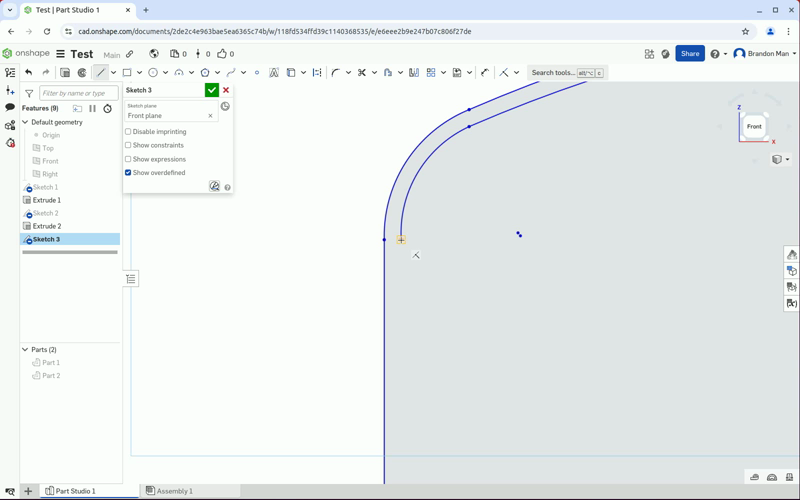
scroll(-6)
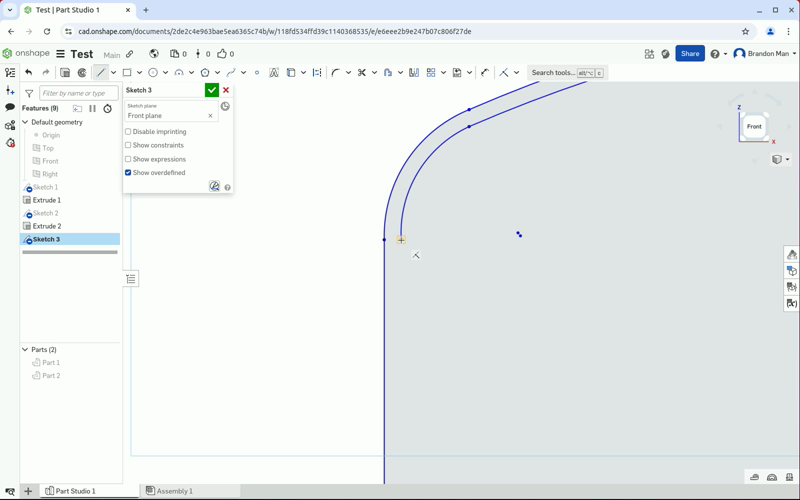
scroll(-6)
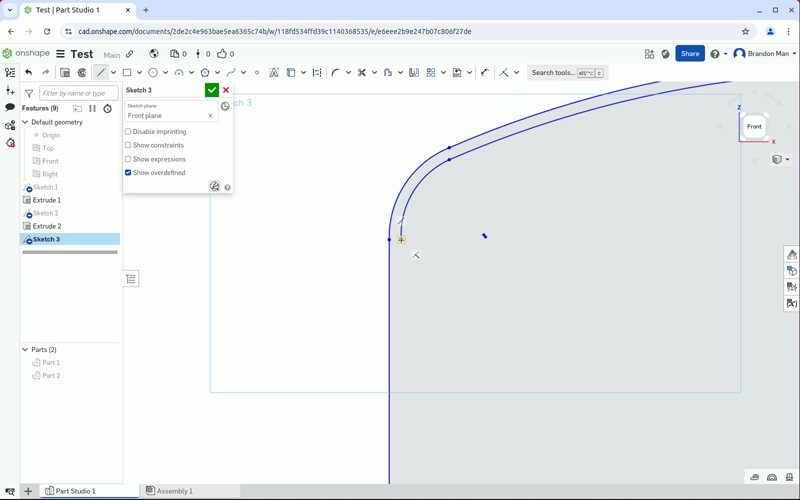
scroll(-6)
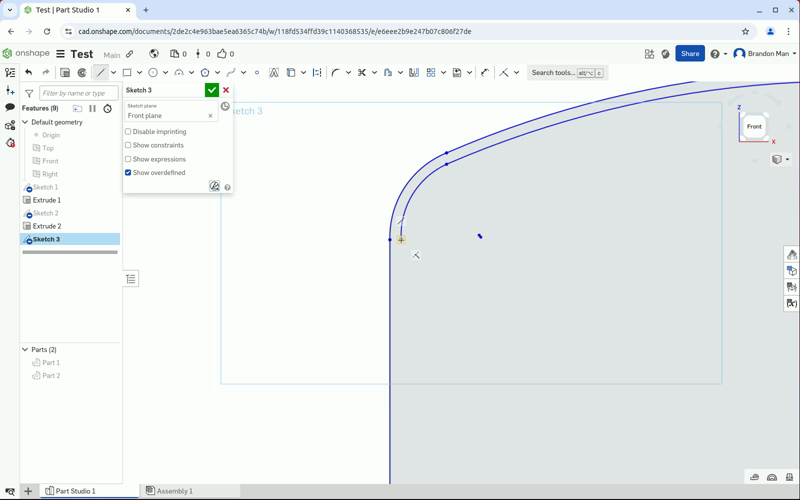
scroll(-6)
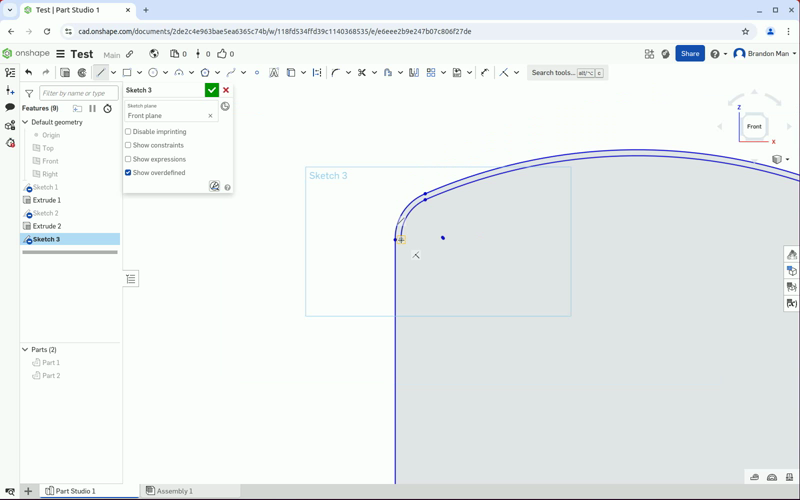
scroll(-6)
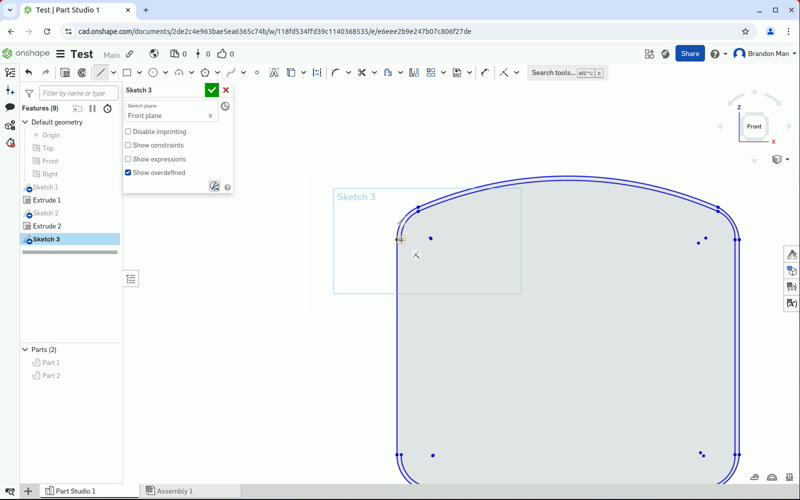
scroll(-6)
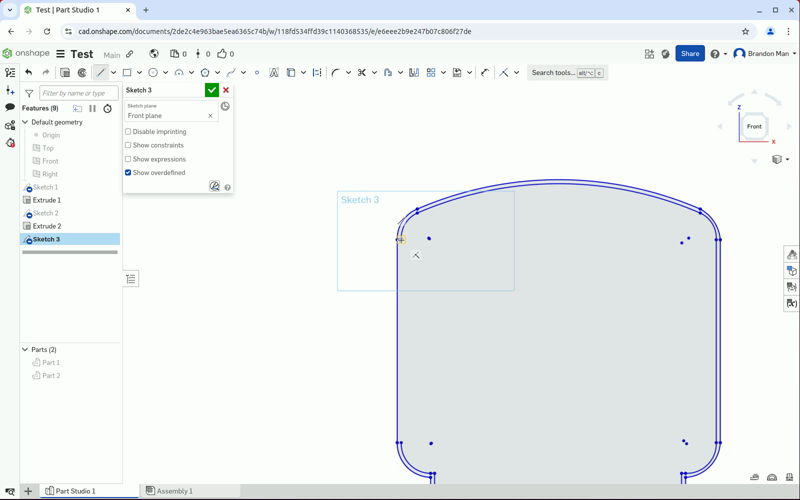
scroll(-6)
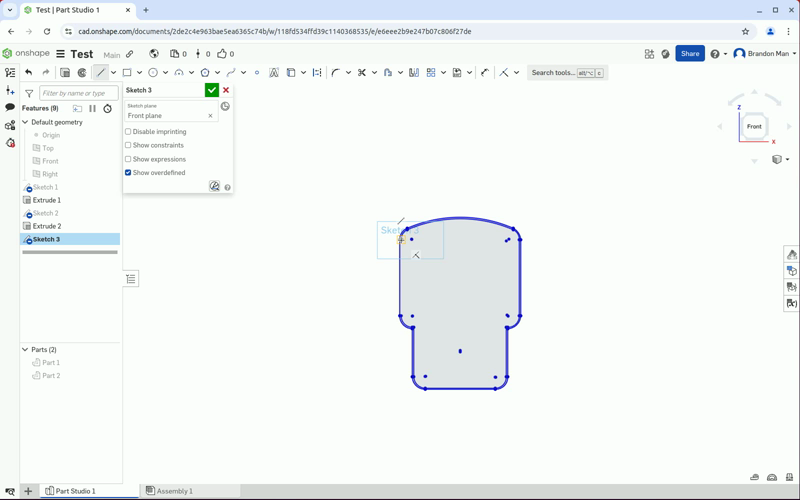
key_down(shift)
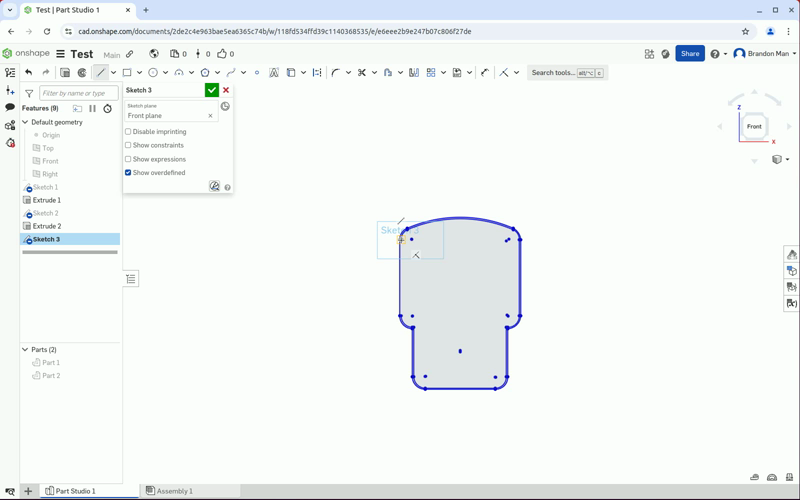
mouse_move(401, 315)
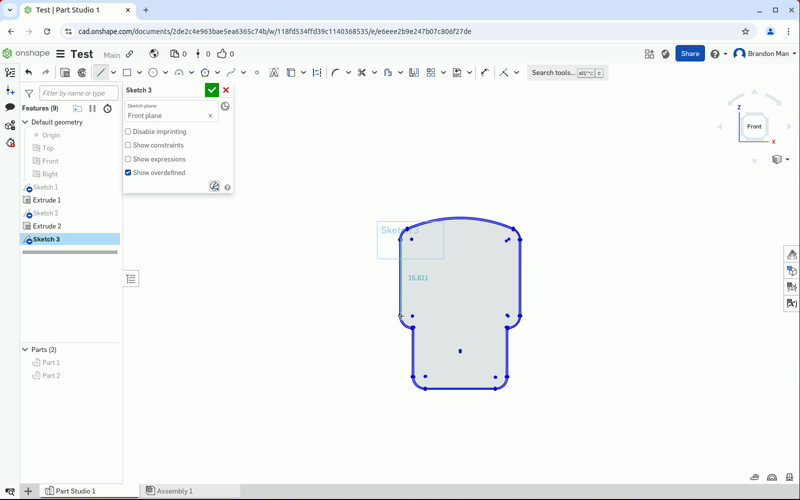
scroll(6)
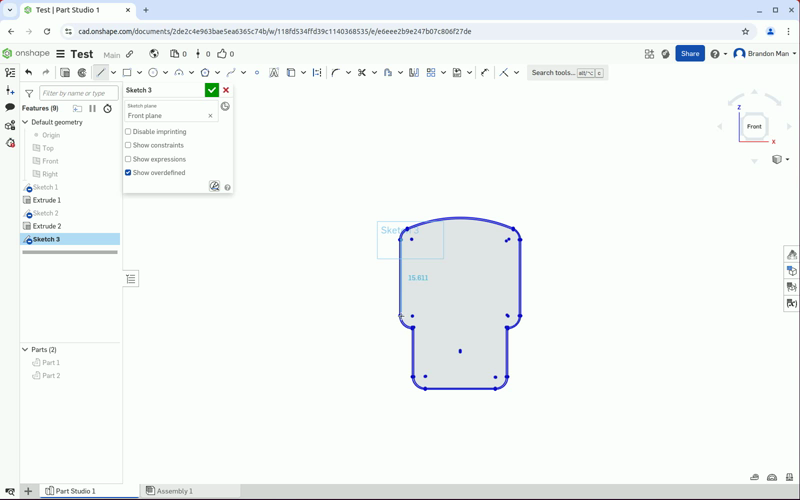
scroll(6)
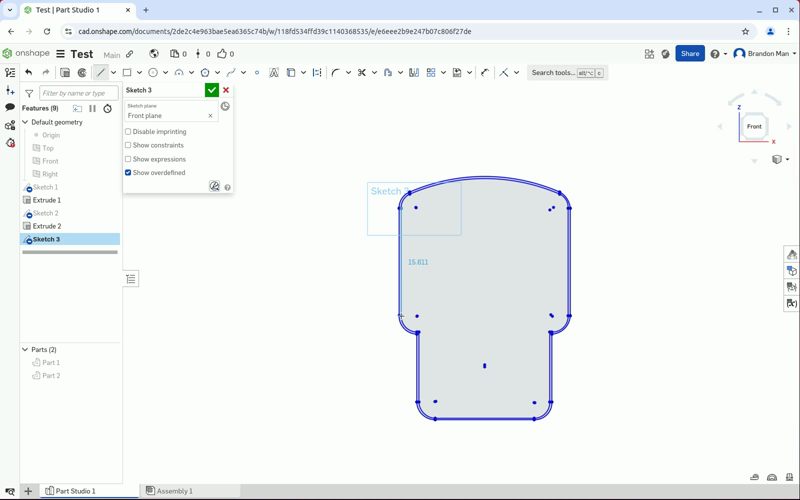
scroll(6)
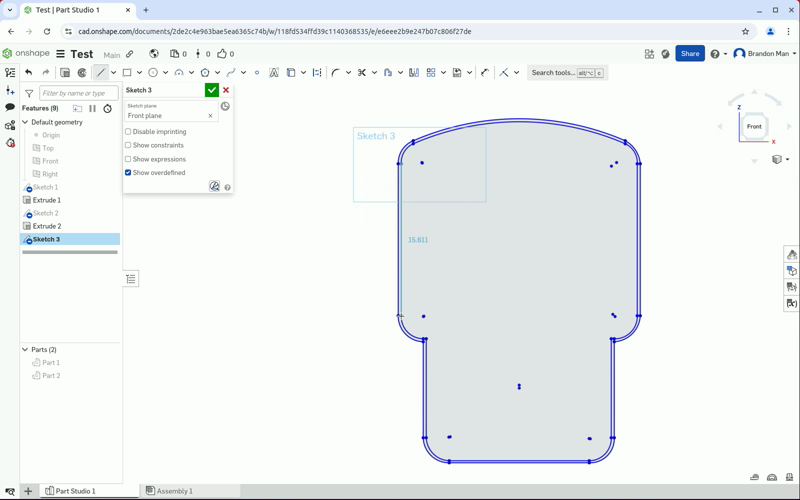
scroll(6)
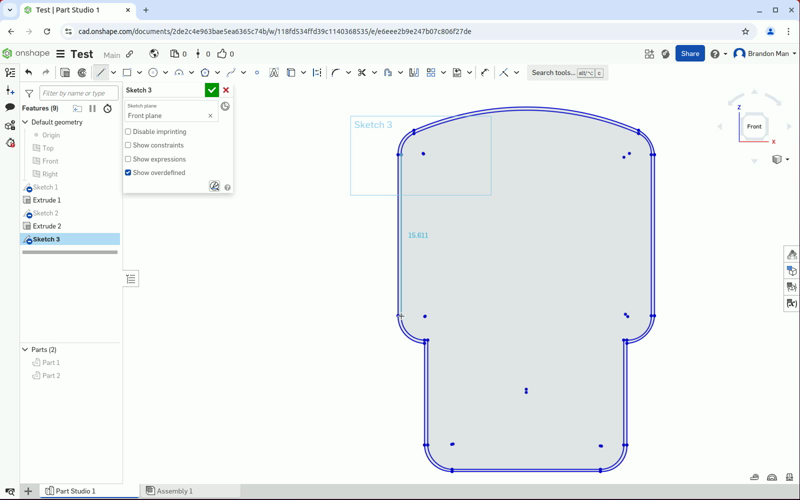
scroll(6)
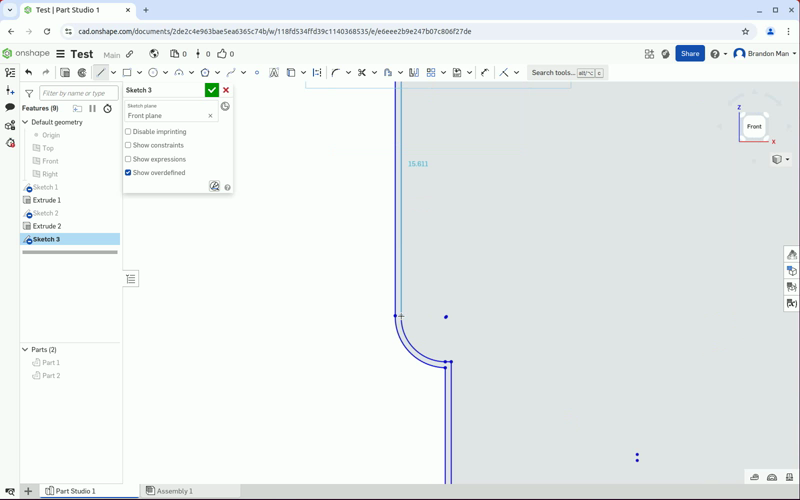
scroll(6)
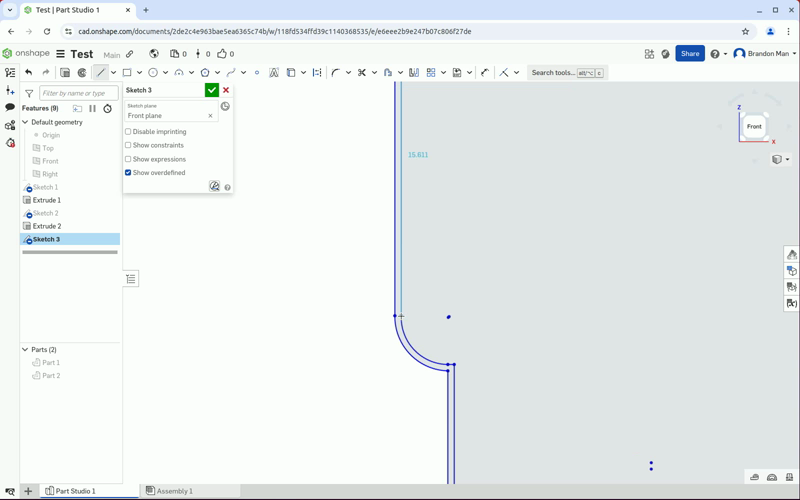
scroll(6)
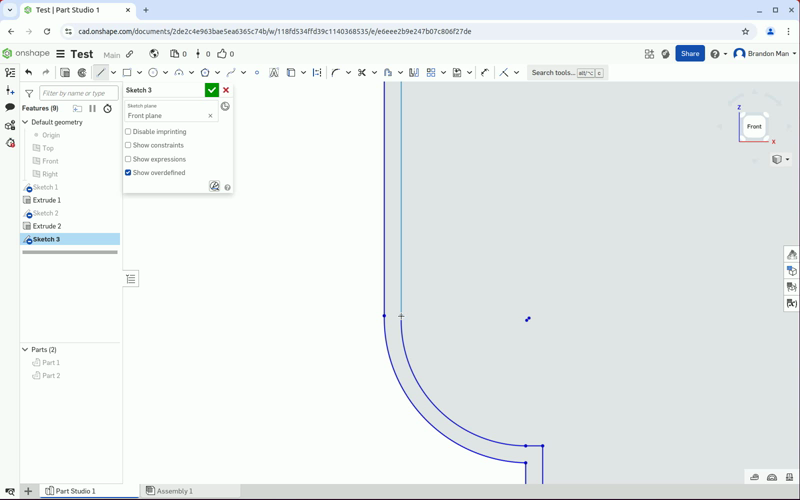
key_up(shift)
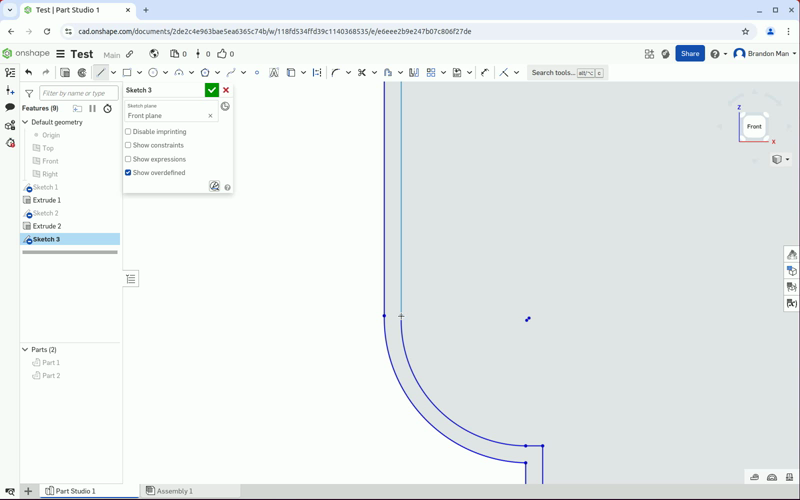
click(401, 315)
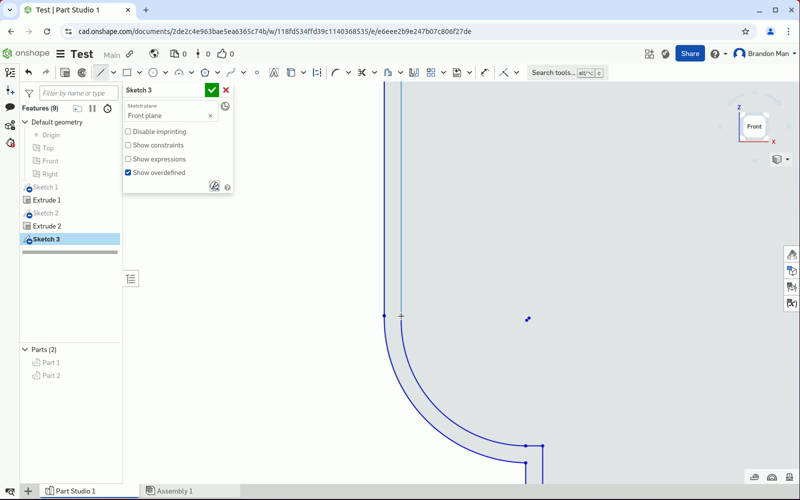
scroll(-6)
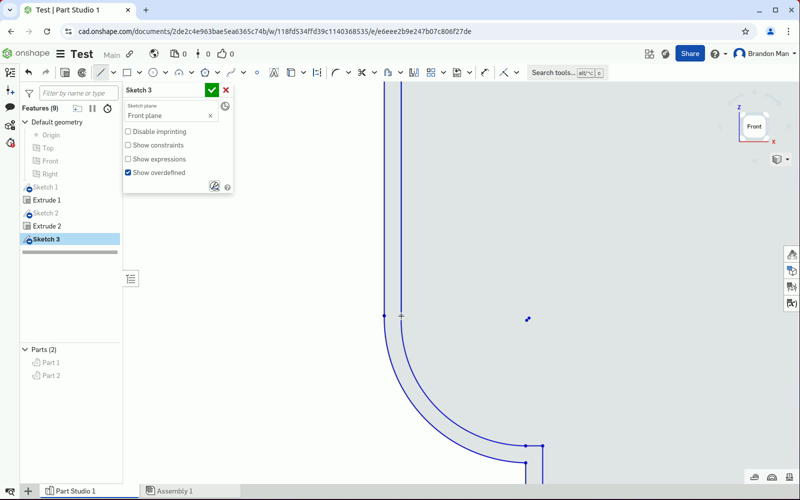
scroll(-6)
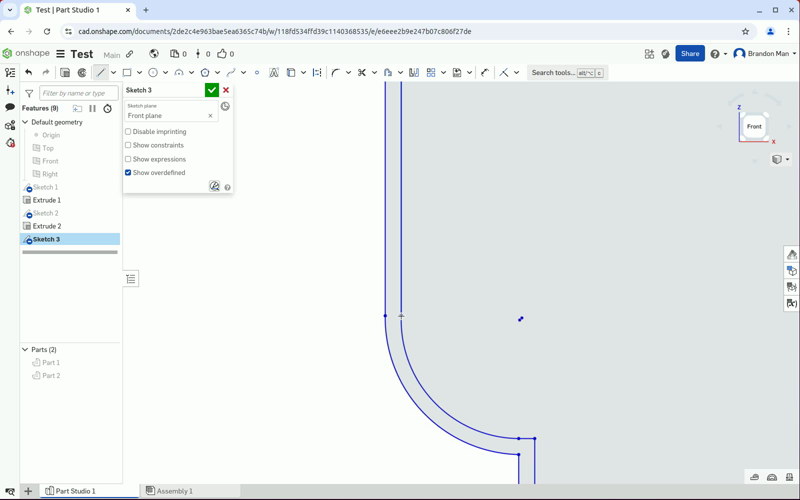
scroll(-6)
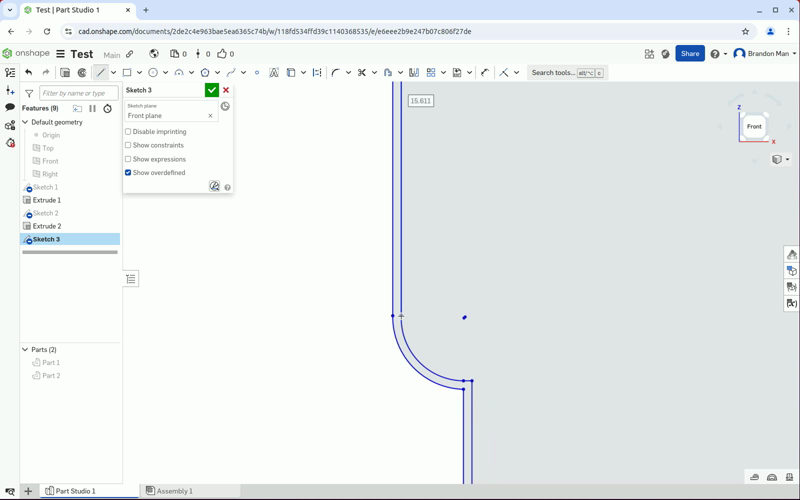
scroll(-6)
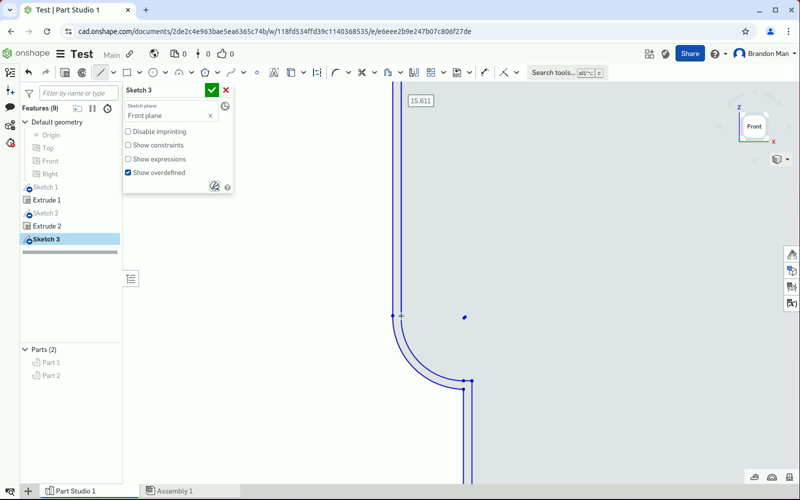
scroll(-6)
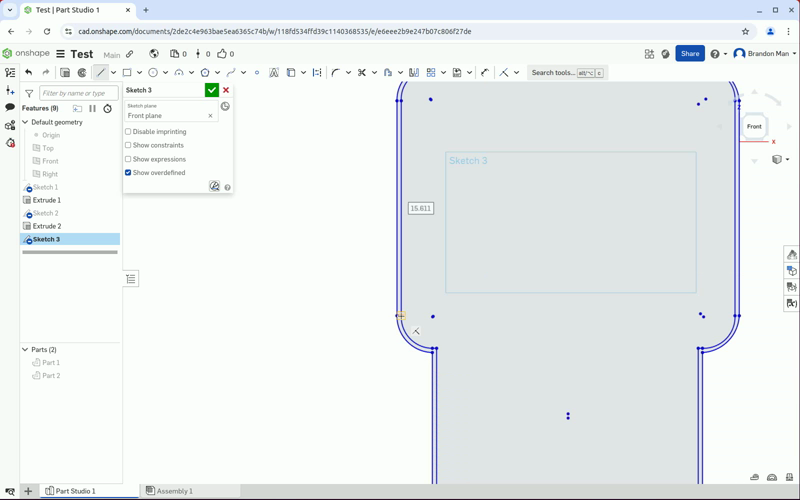
scroll(-6)
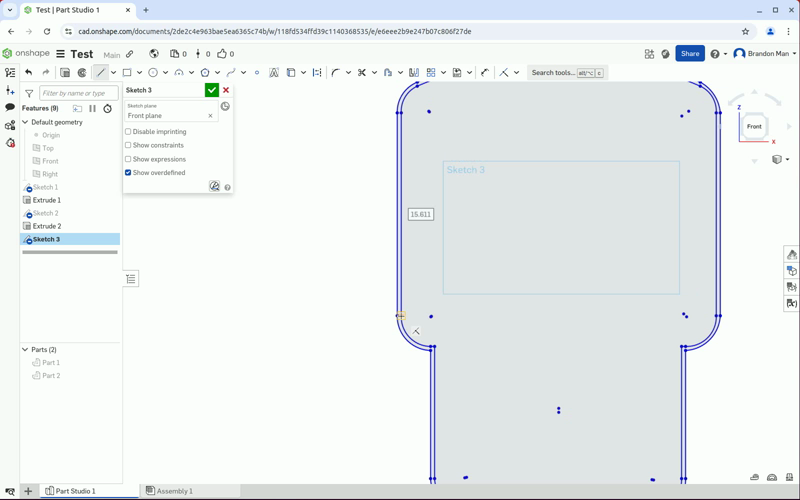
scroll(-6)
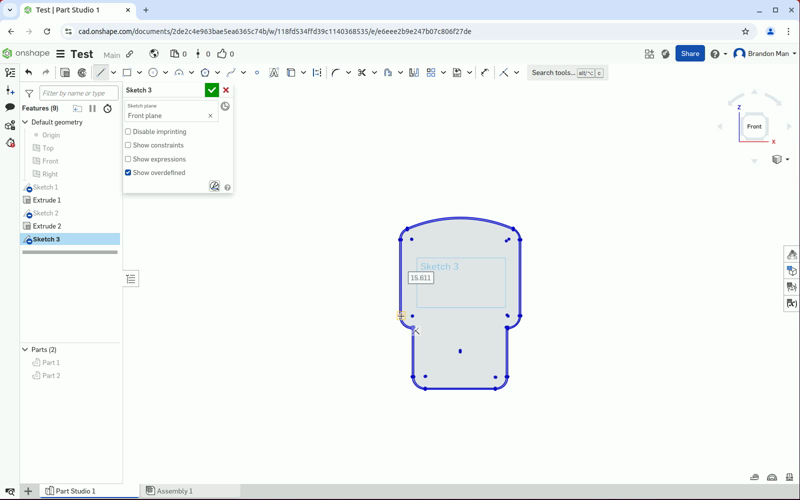
key(esc)
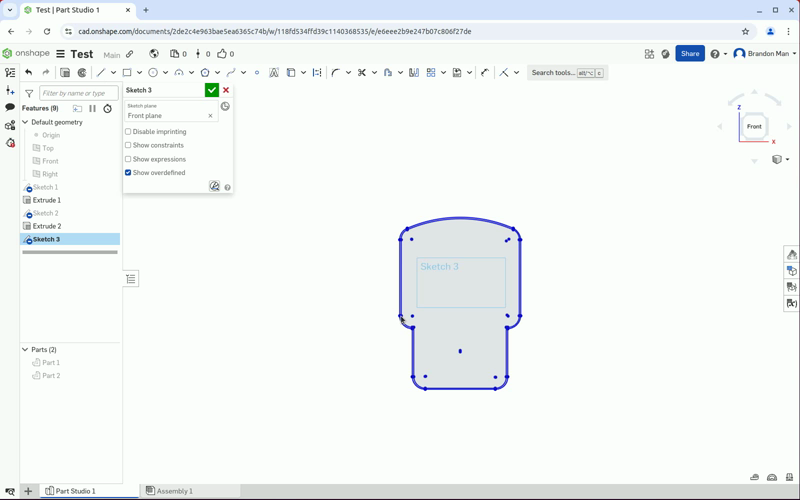
mouse_move(519, 320)
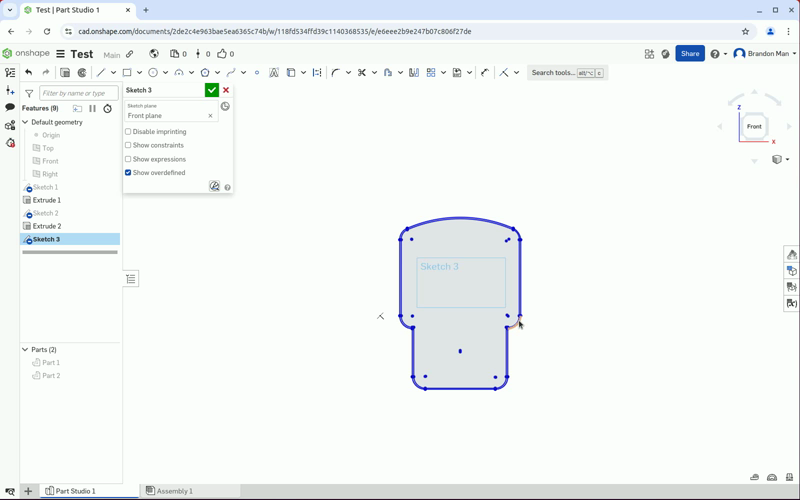
scroll(6)
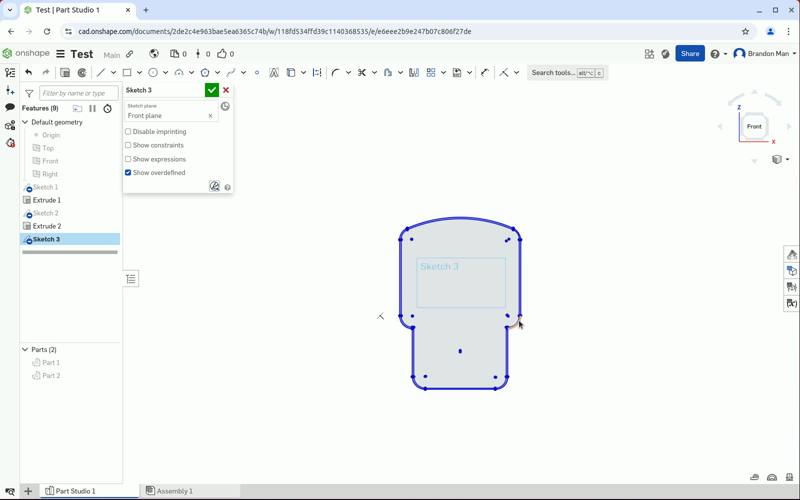
scroll(6)
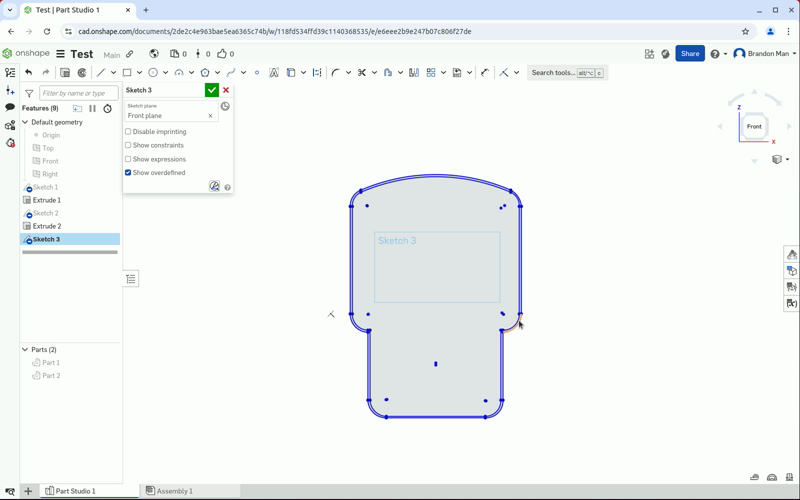
scroll(6)
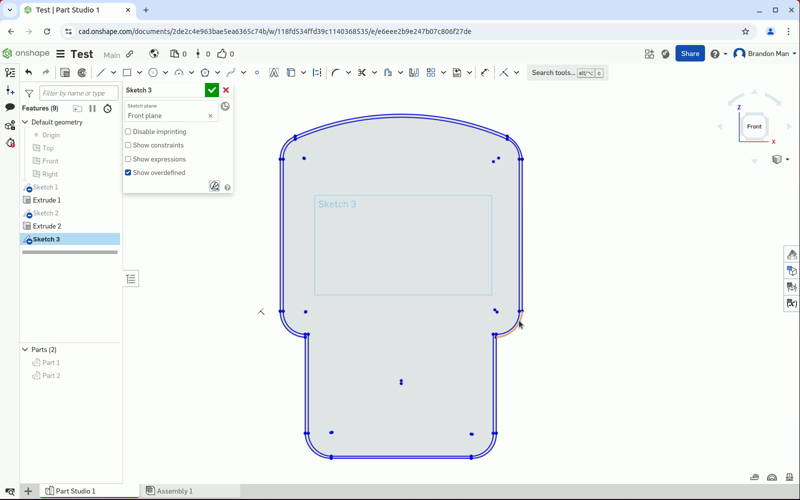
scroll(6)
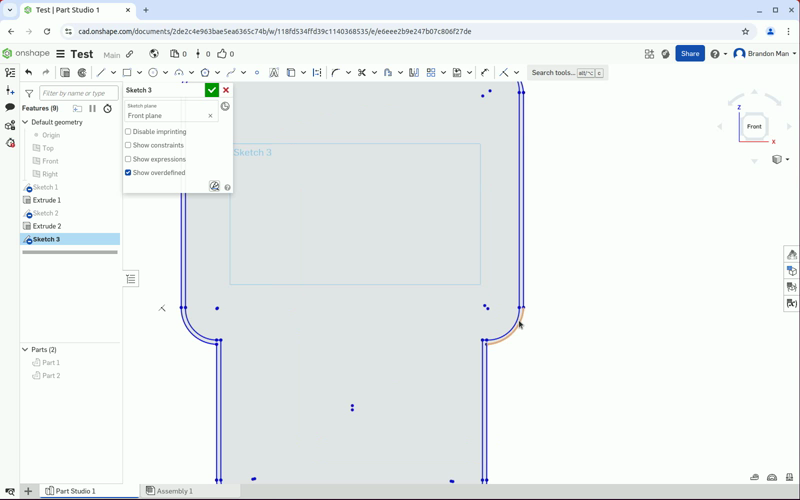
scroll(6)
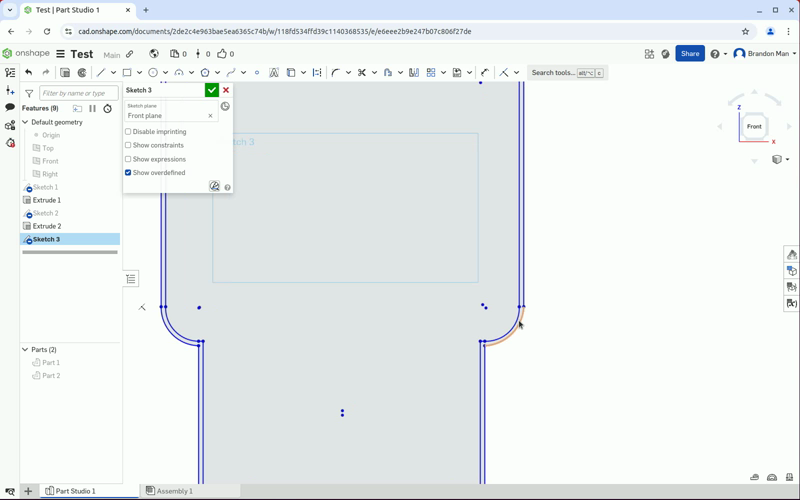
scroll(6)
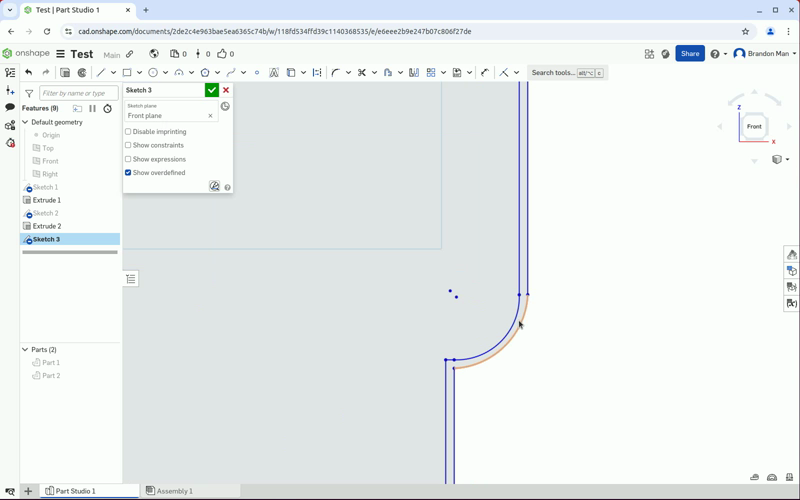
scroll(6)
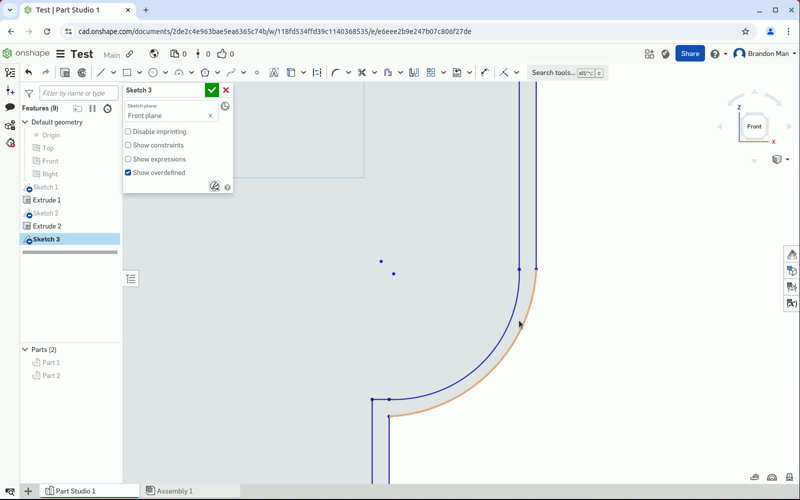
click(519, 320)
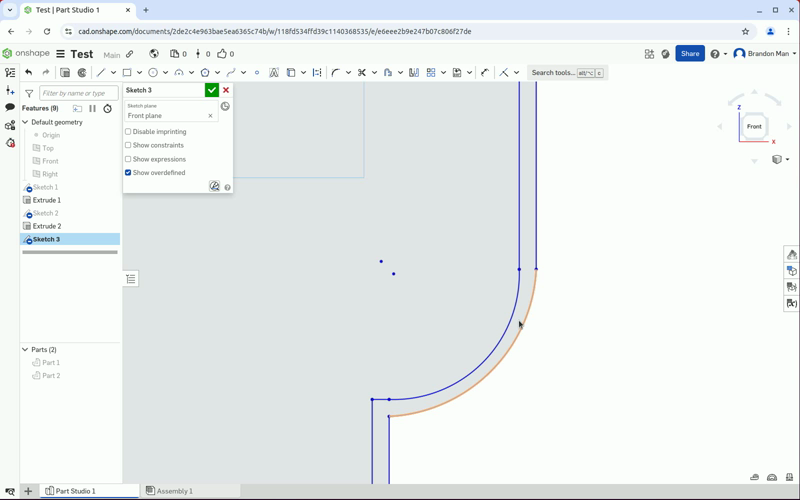
scroll(-6)
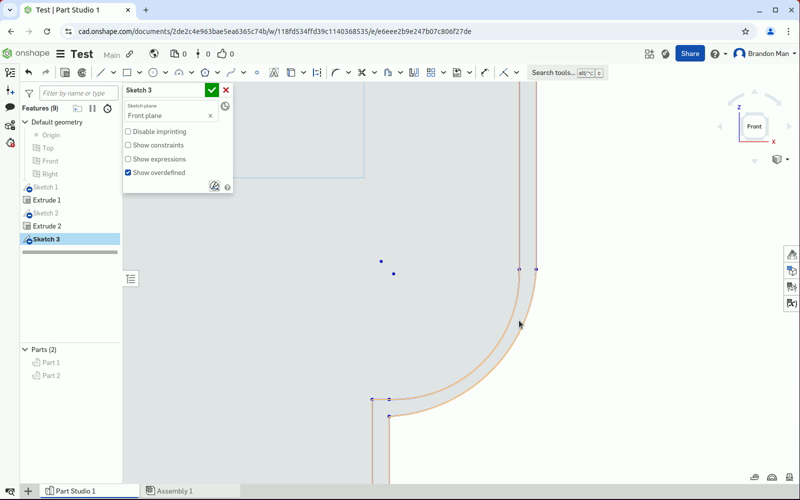
scroll(-6)
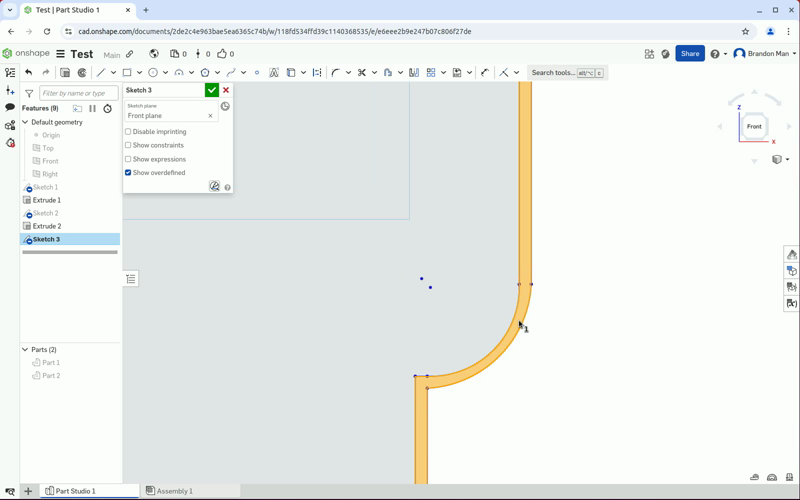
scroll(-6)
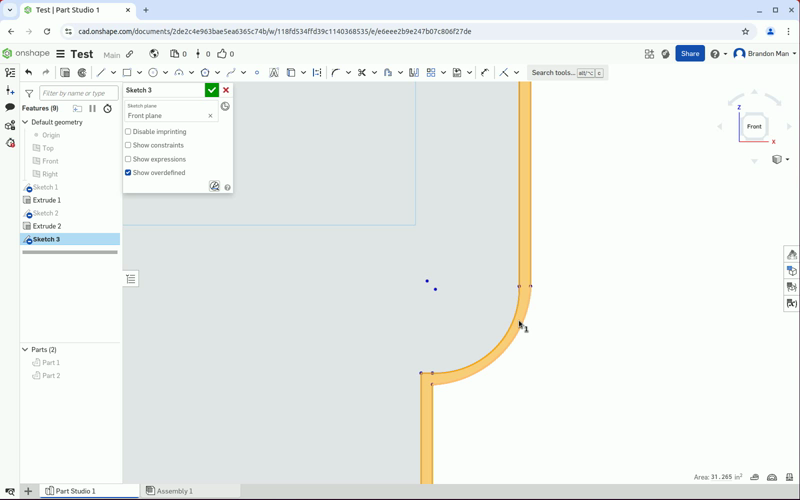
scroll(-6)
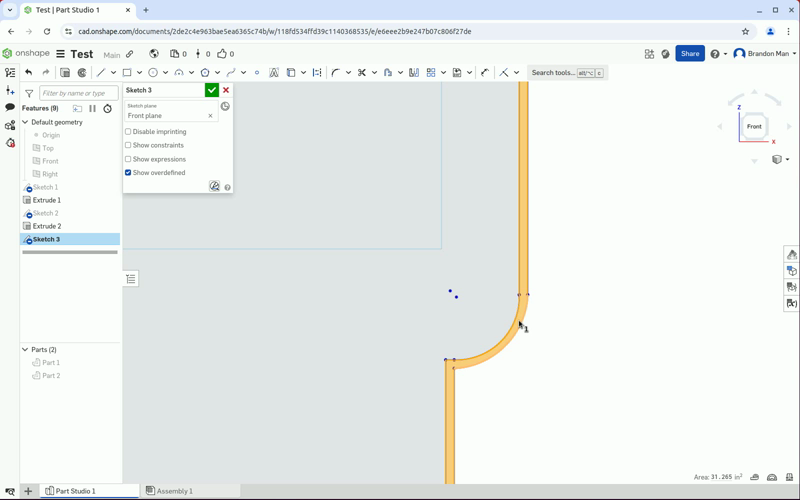
scroll(-6)
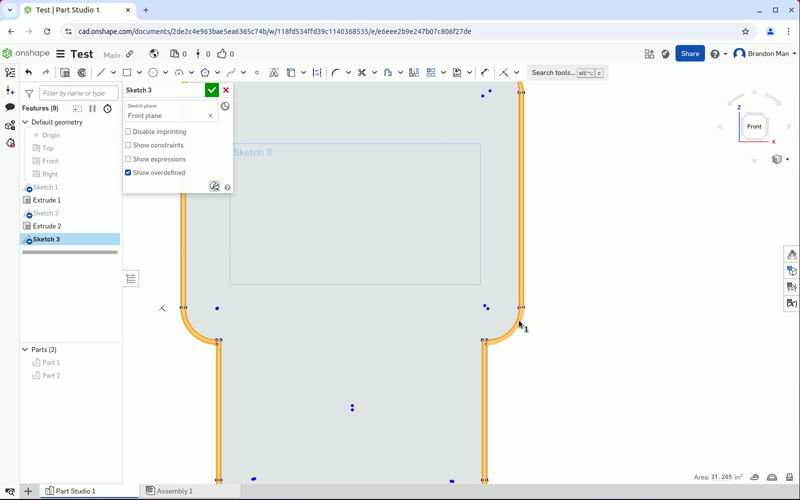
scroll(-6)
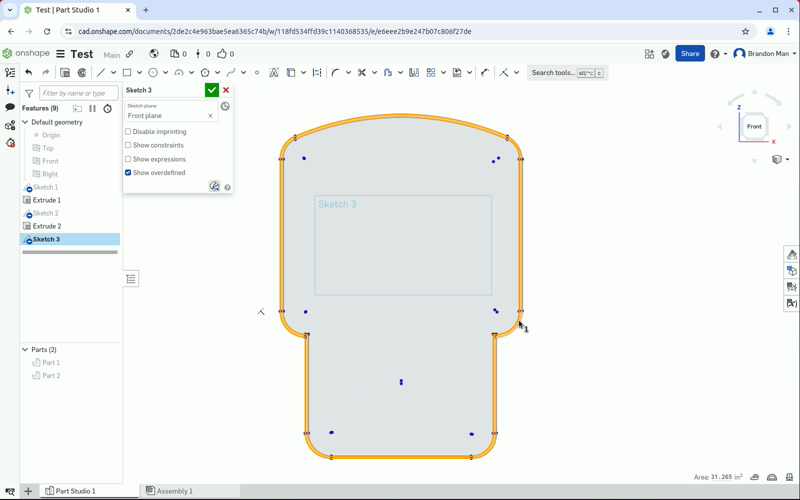
scroll(-6)
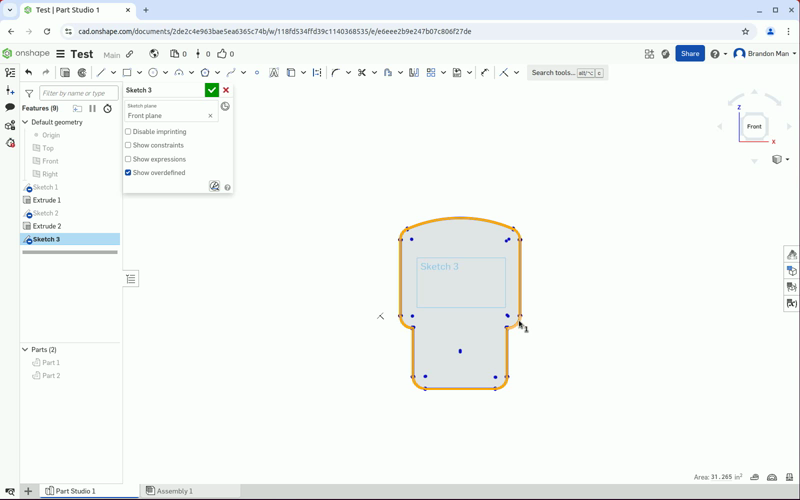
mouse_move(73, 352)
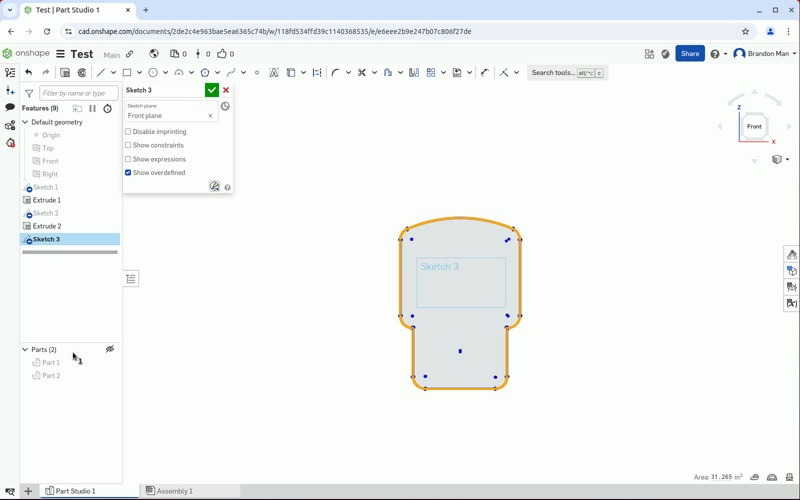
key(shift+y)
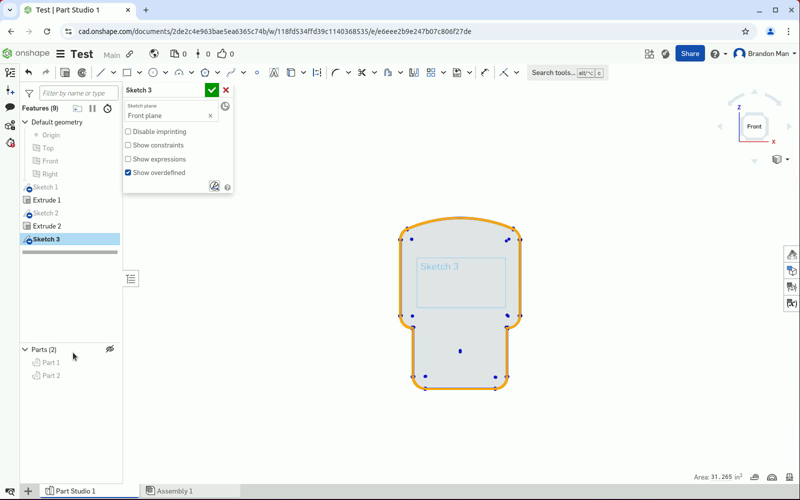
key(shift+e)
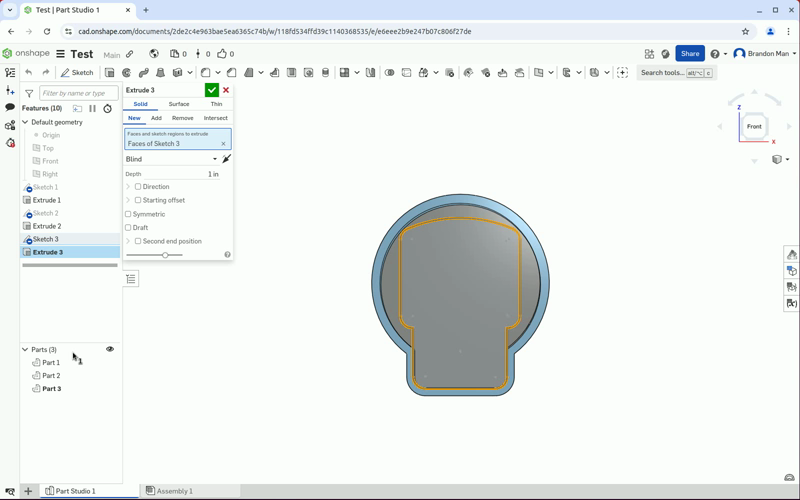
mouse_move(143, 106)
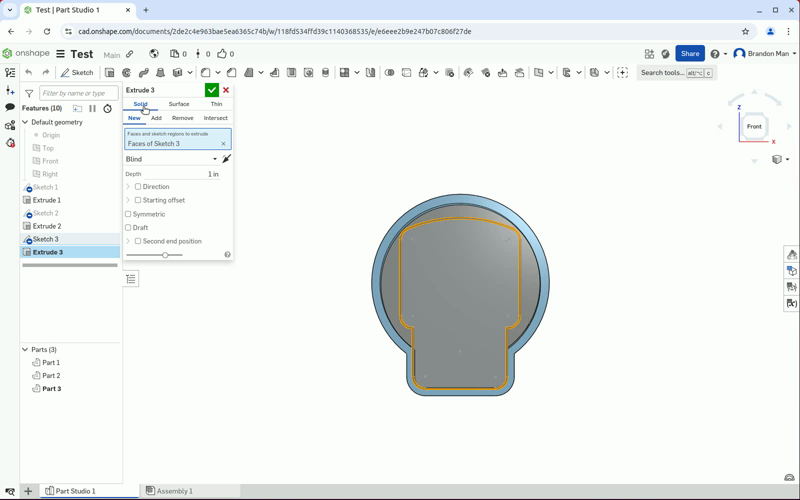
click(143, 106)
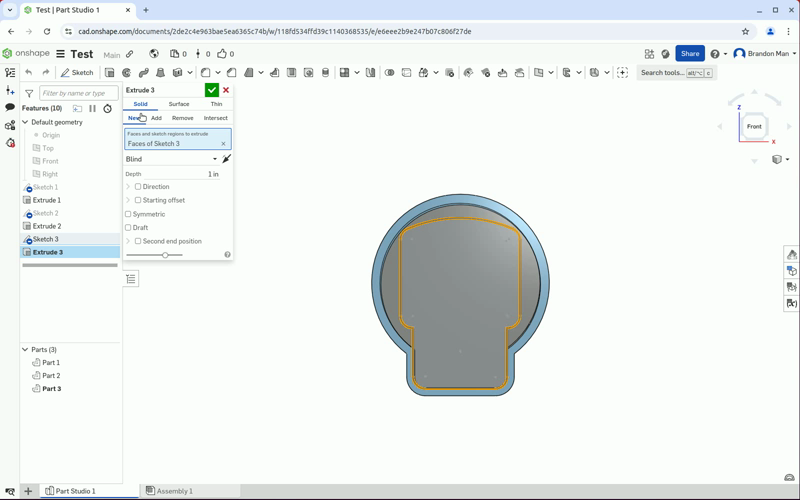
mouse_move(137, 120)
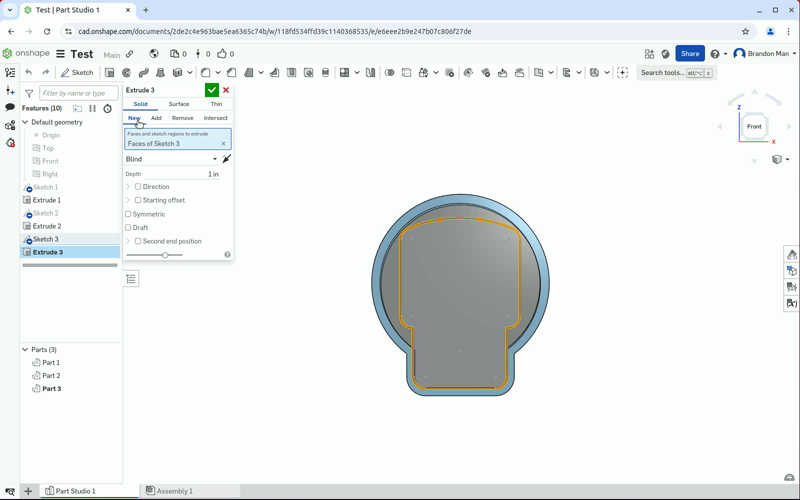
click(137, 120)
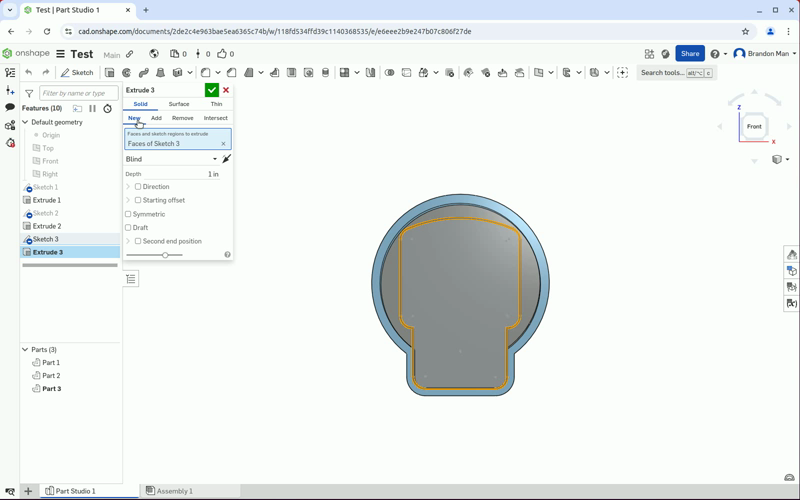
key(tab, 4)
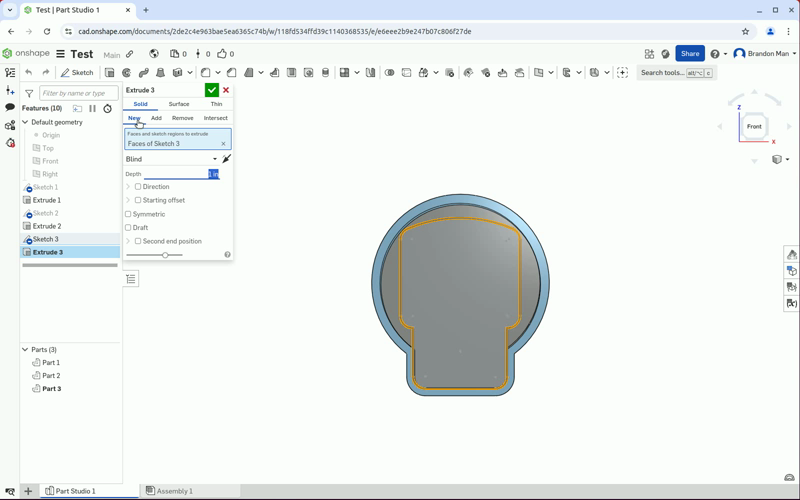
text(-0.963)
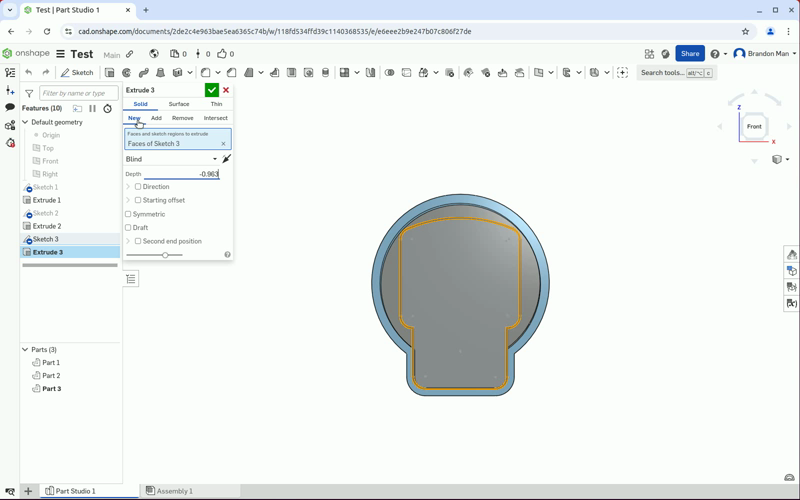
key(enter)
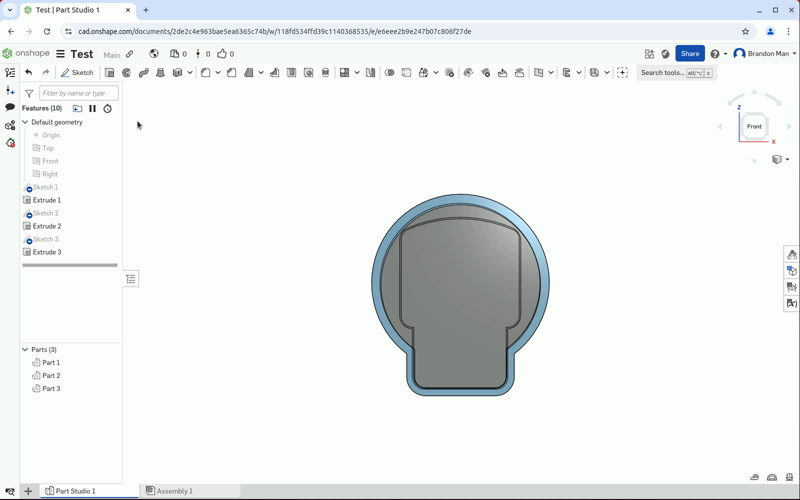
key(shift+h)
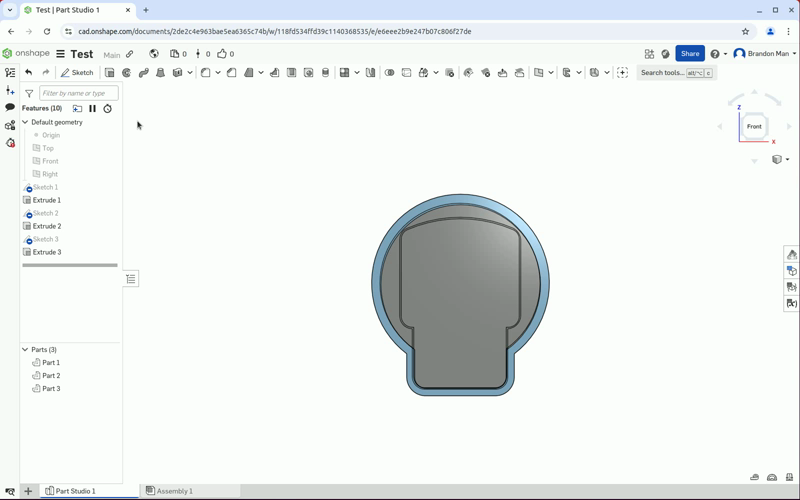
key(shift+h)
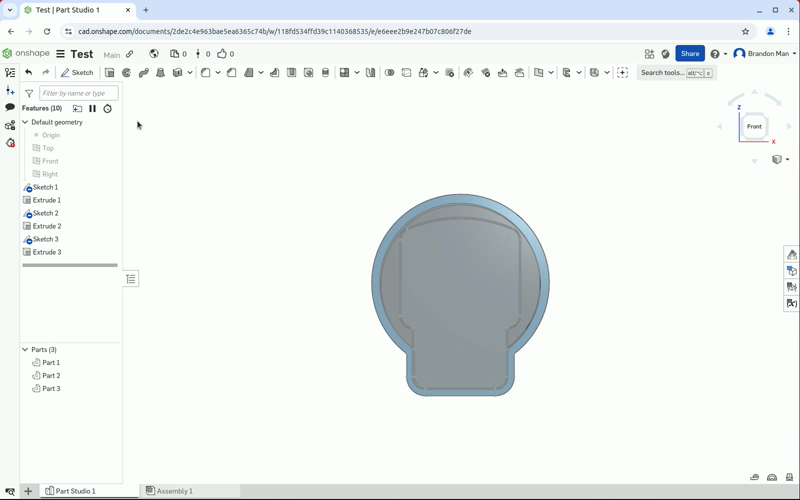
key(shift+7)
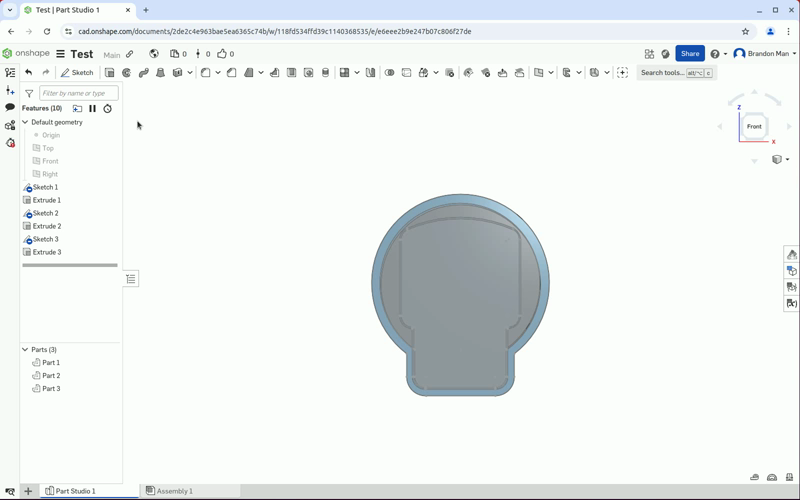
key(left, 2)
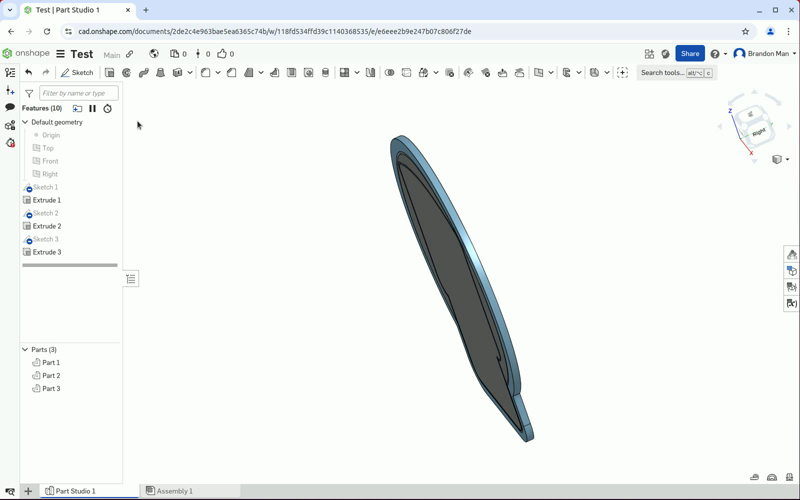
key(down, 2)
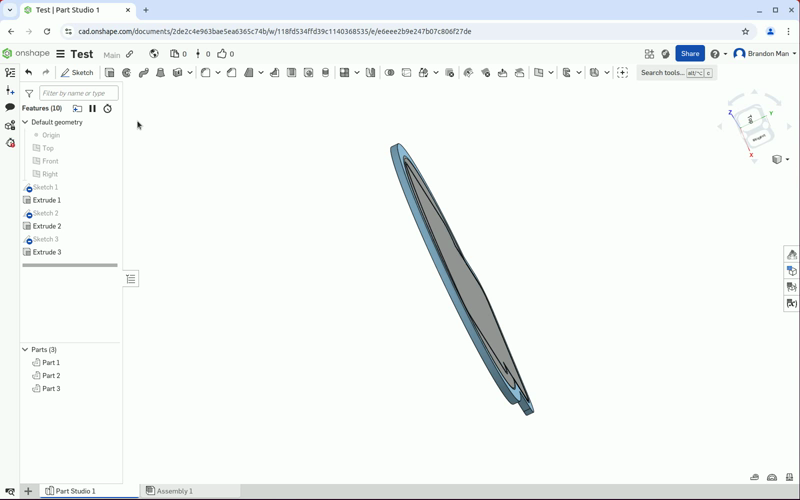
key(up, 2)
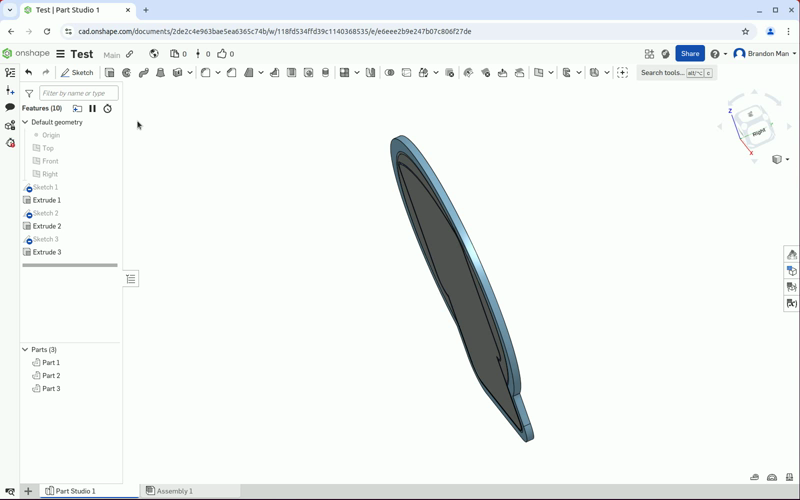
key(right, 2)
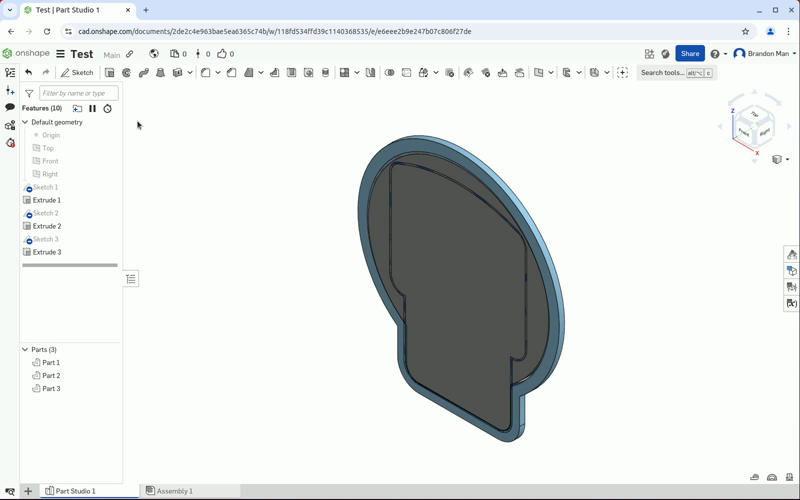
mouse_move(73, 189)
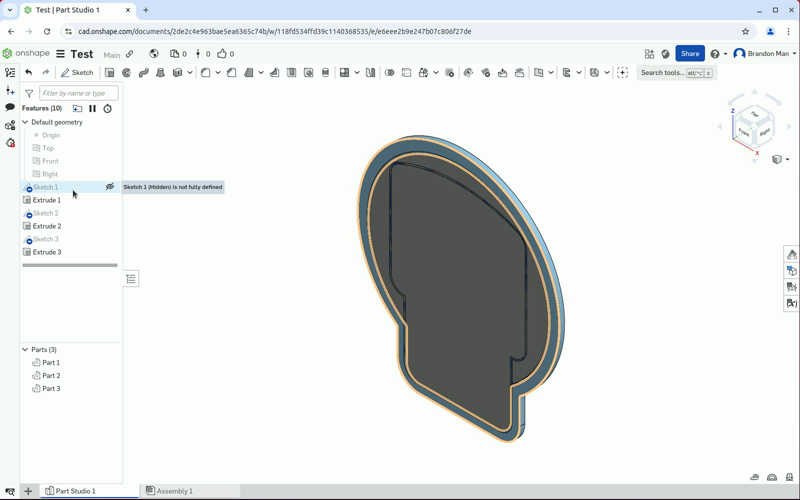
click(73, 189)